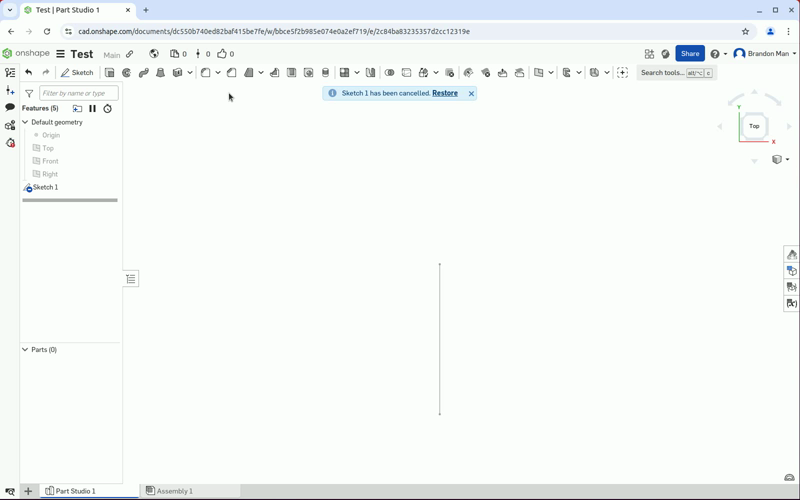
key(shift+h)
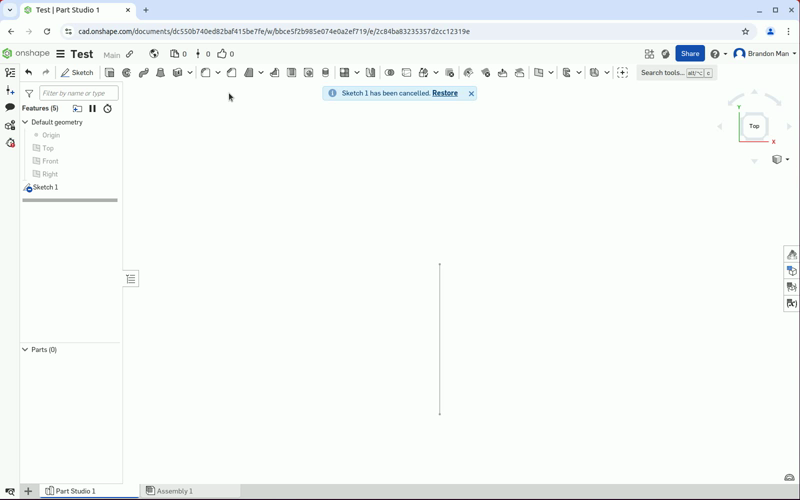
key(shift+s)
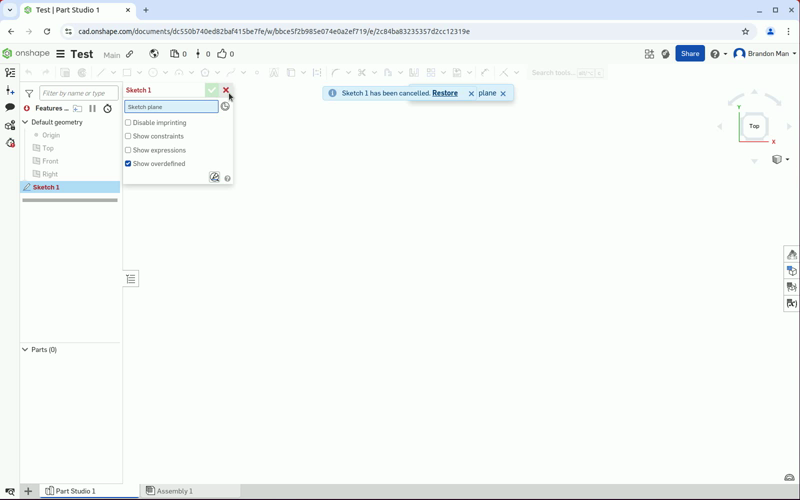
mouse_move(73, 150)
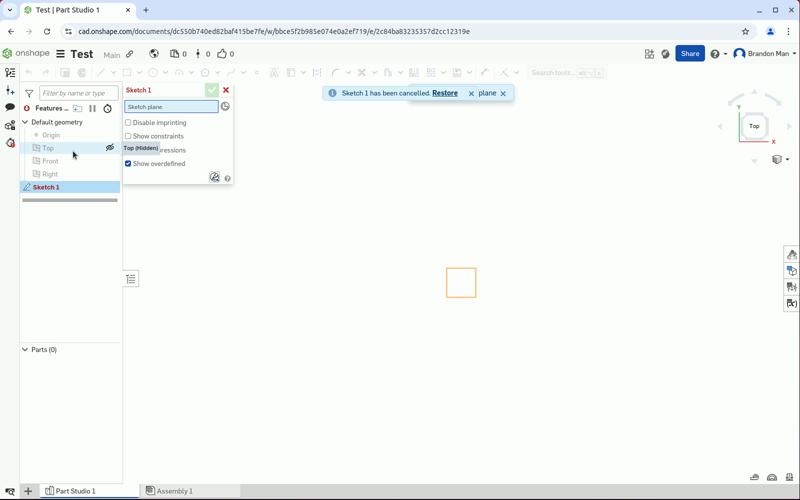
click(73, 150)
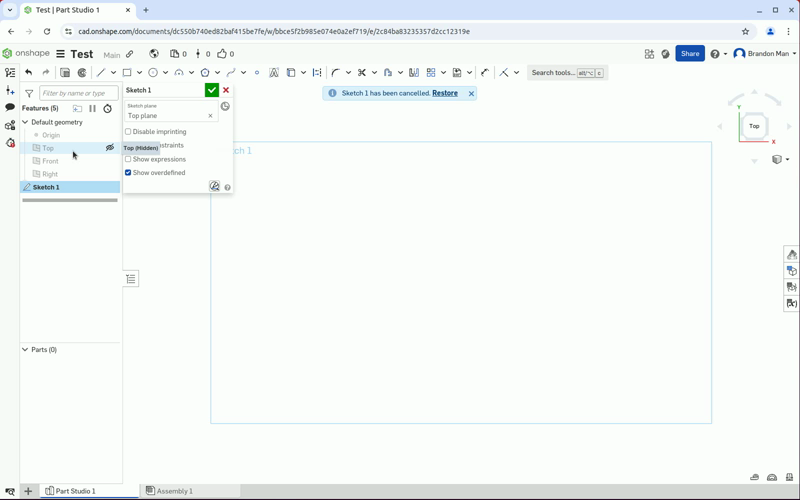
mouse_move(73, 352)
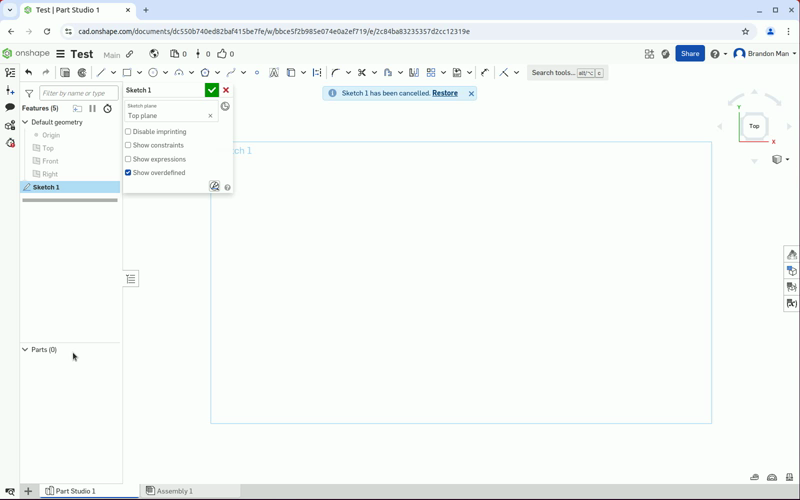
key(y)
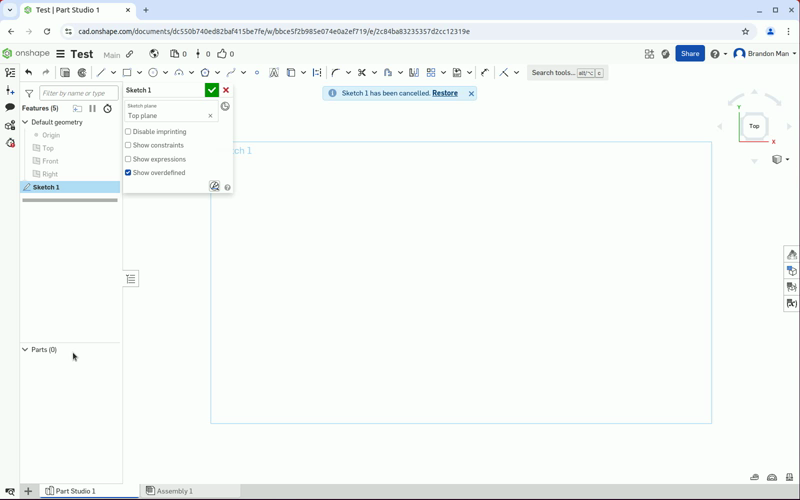
key(l)
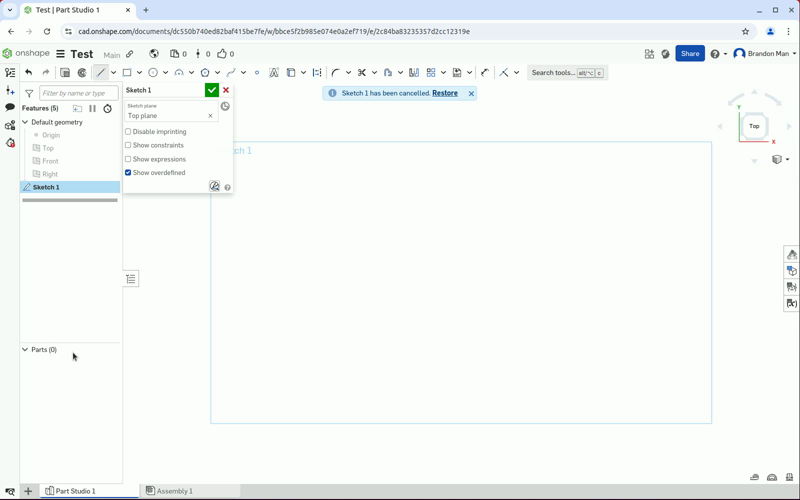
key_down(shift)
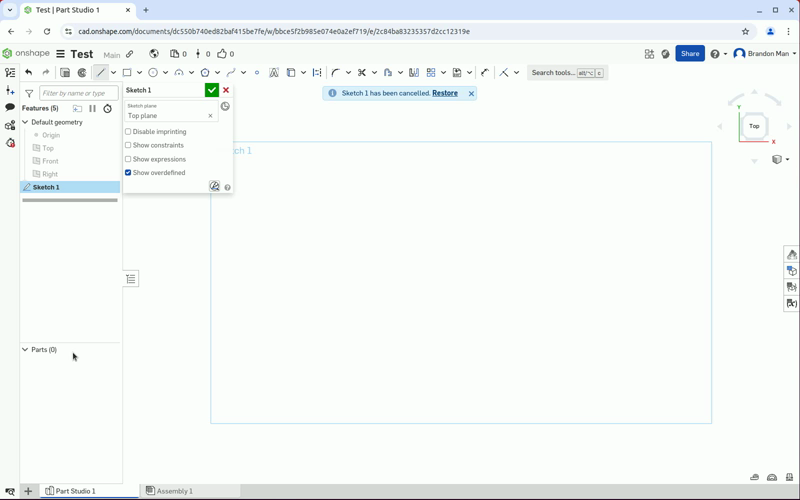
mouse_move(348, 368)
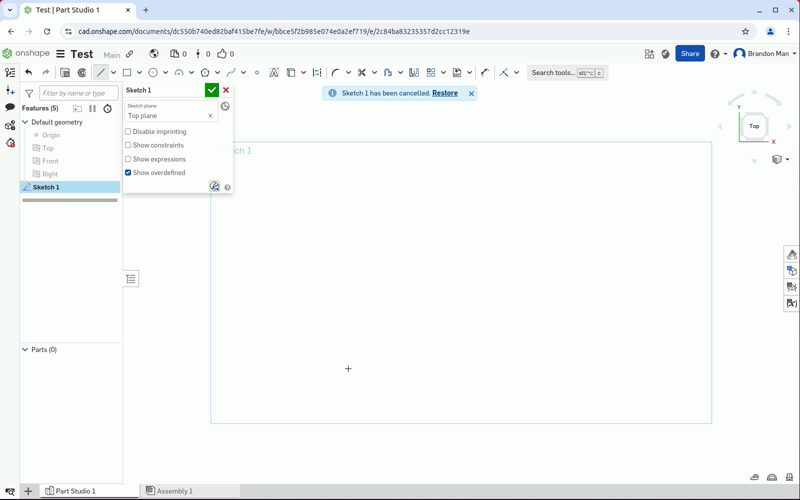
click(348, 368)
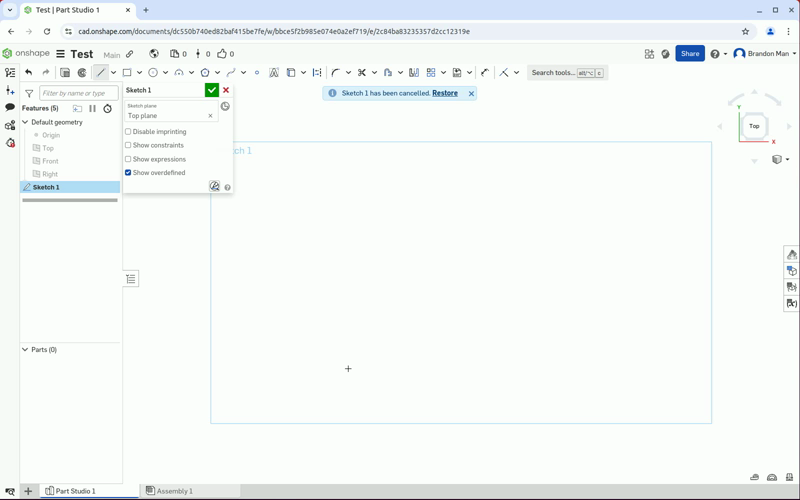
key_up(shift)
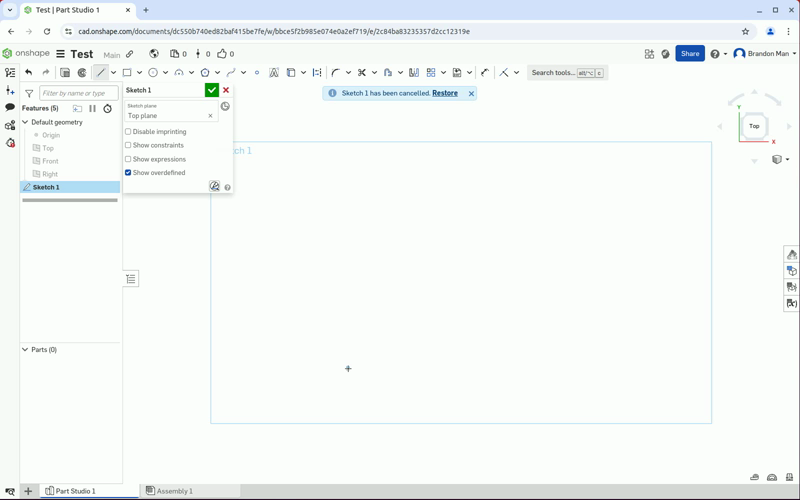
key_down(shift)
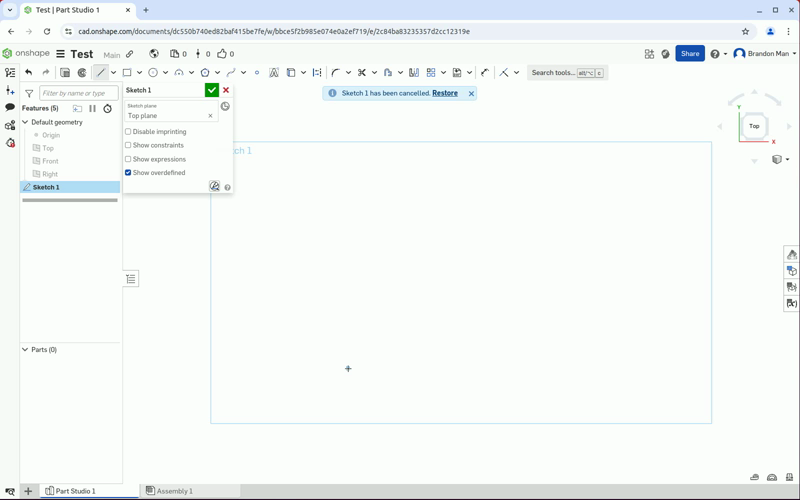
mouse_move(503, 368)
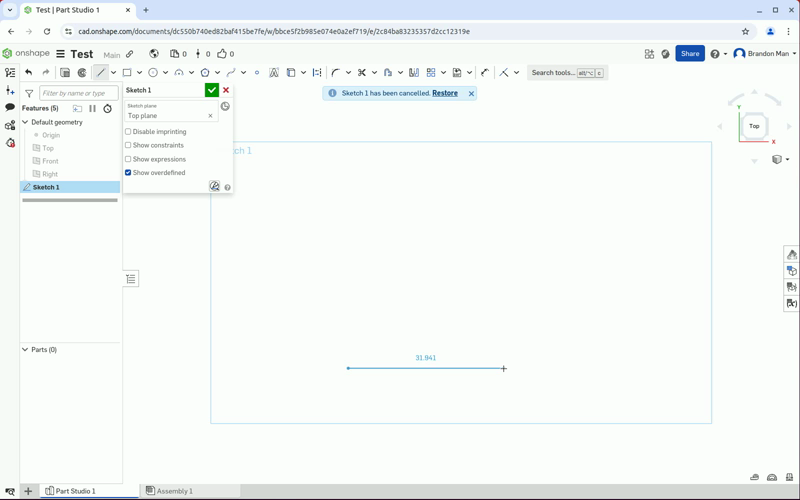
click(503, 368)
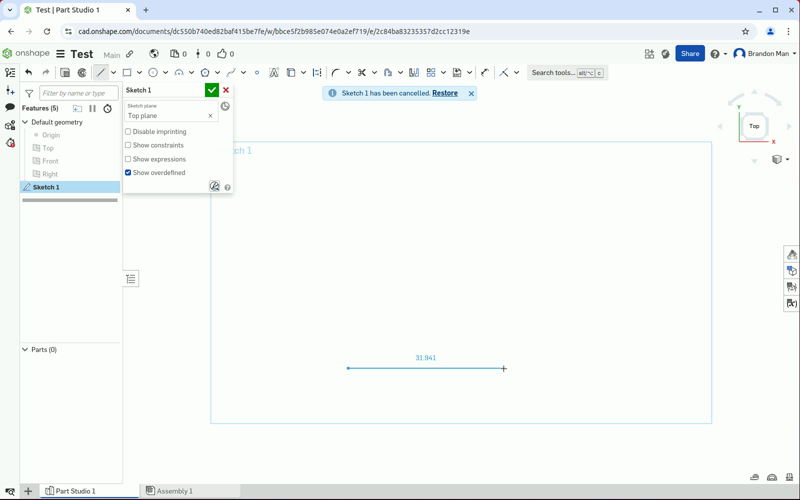
key_up(shift)
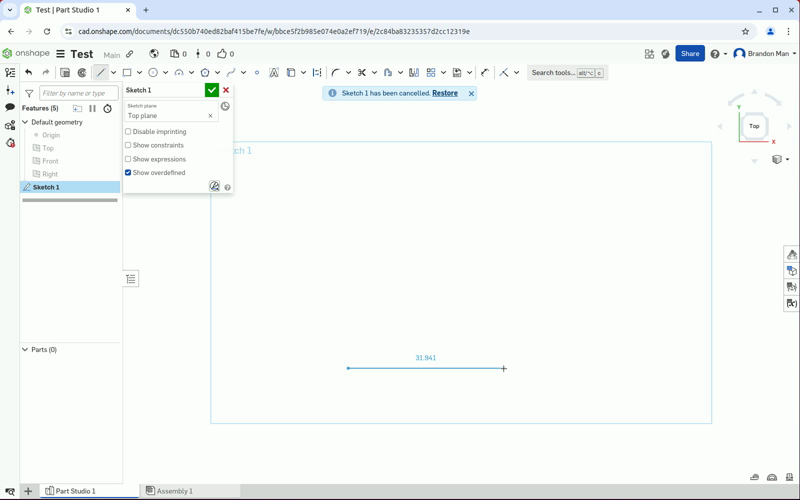
key(esc)
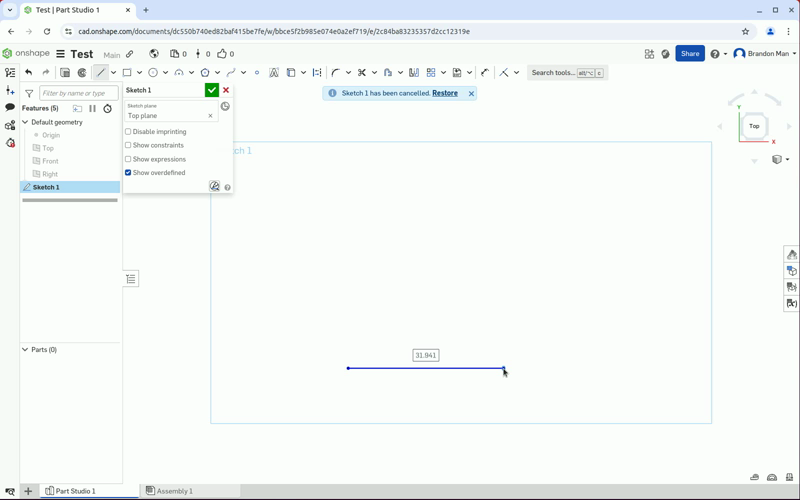
key(a)
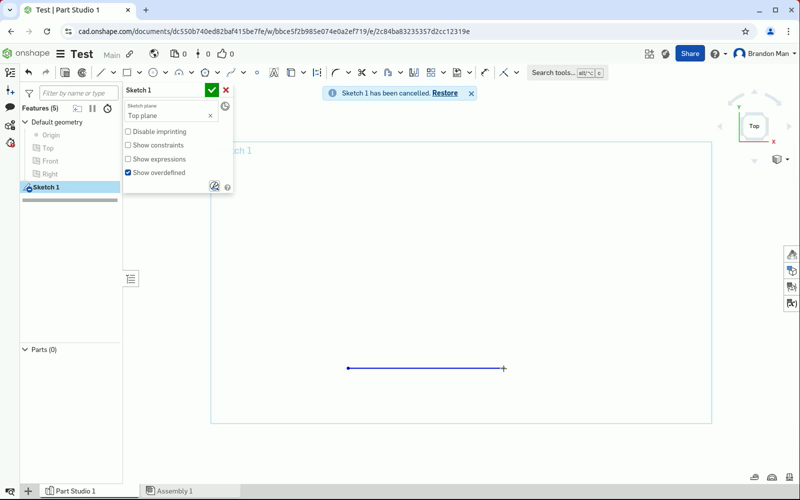
mouse_move(503, 368)
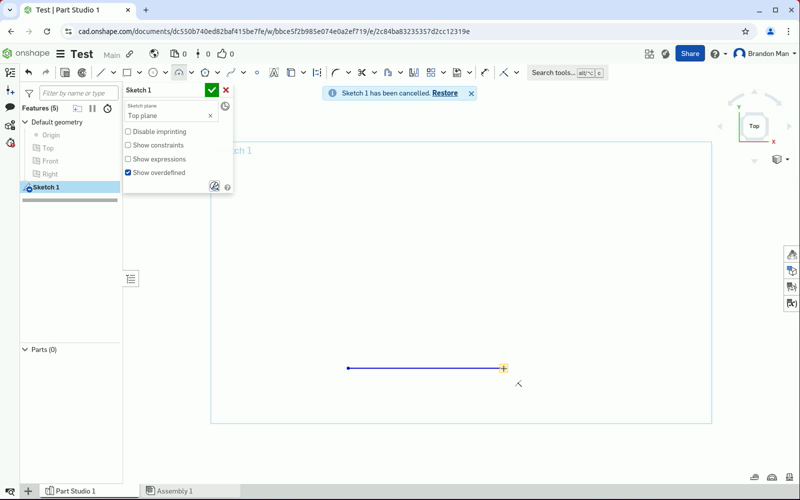
click(503, 368)
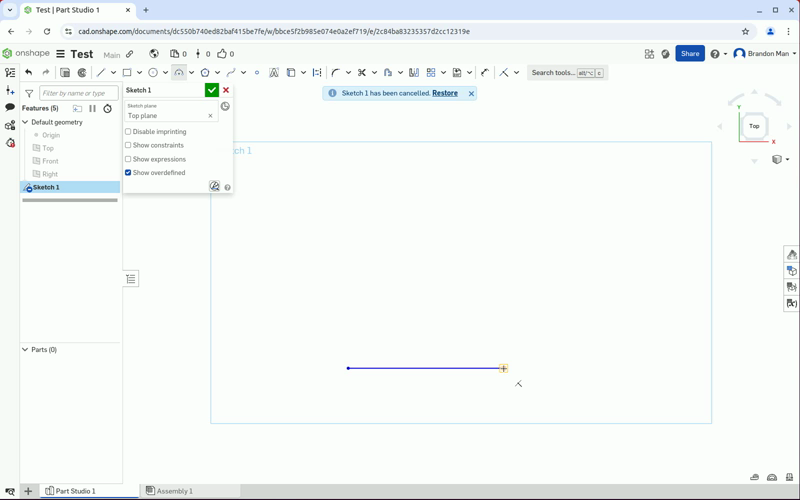
key_down(shift)
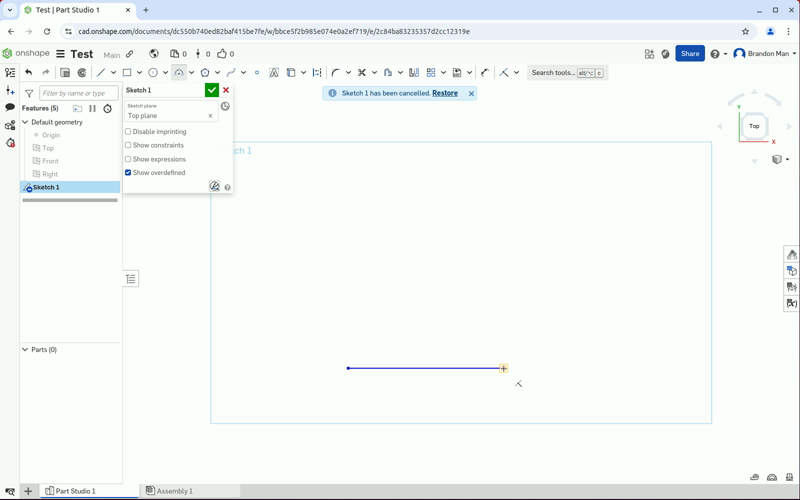
mouse_move(436, 301)
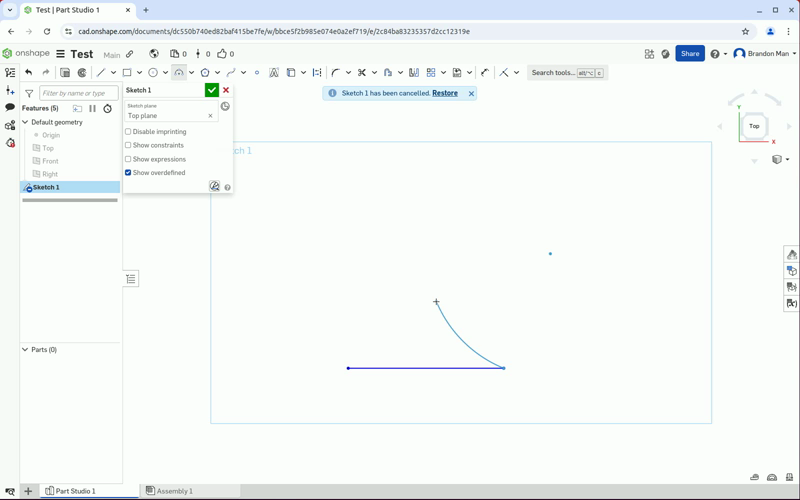
click(436, 301)
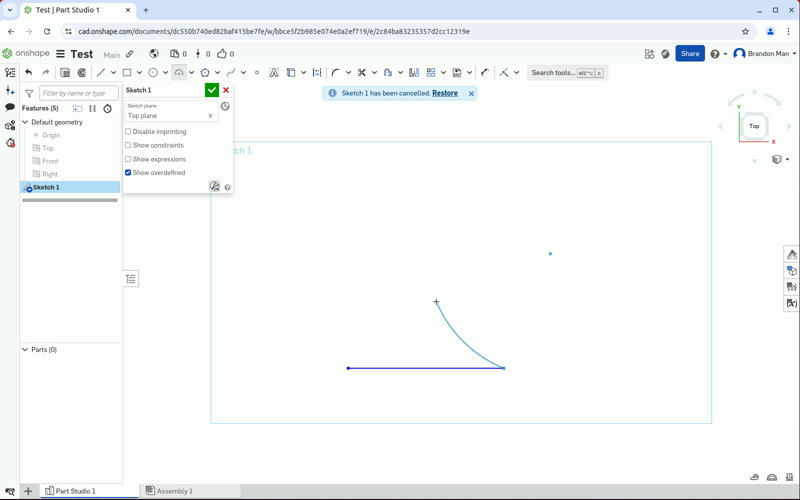
mouse_move(456, 348)
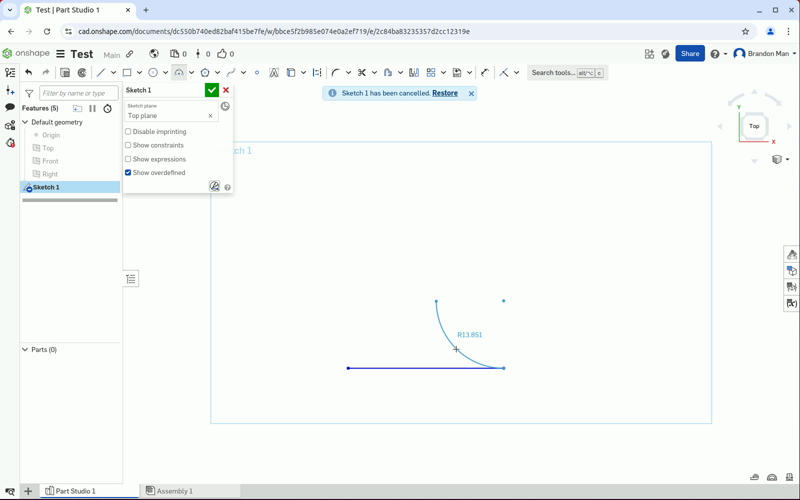
click(456, 348)
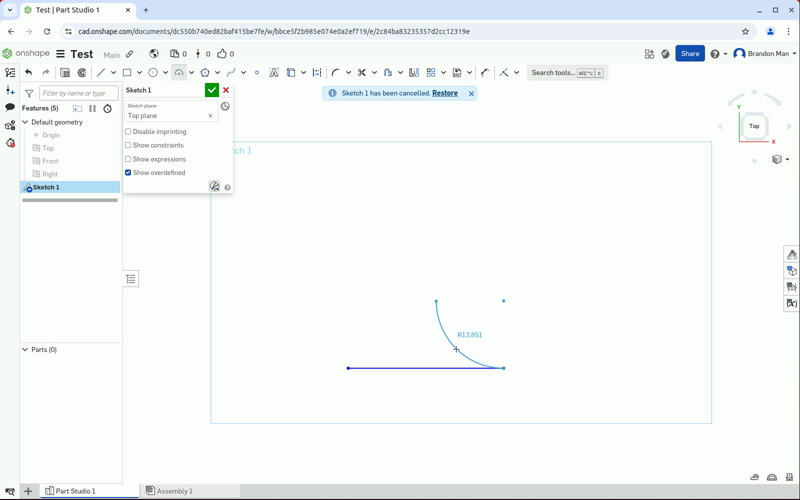
key_up(shift)
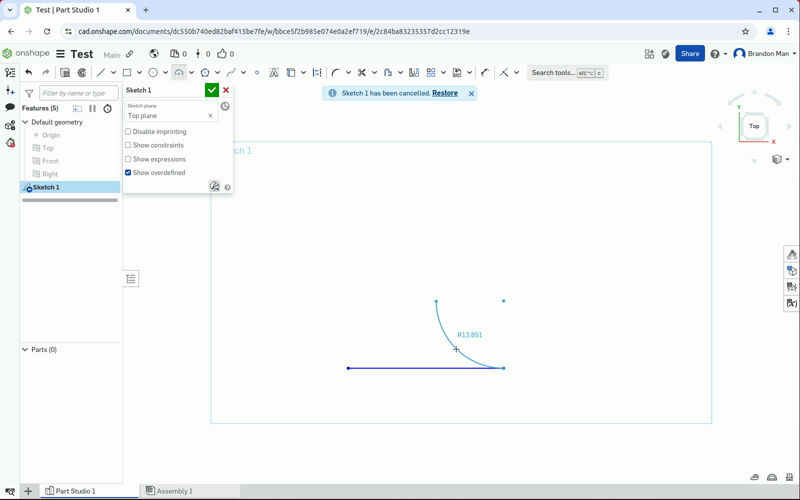
key(esc)
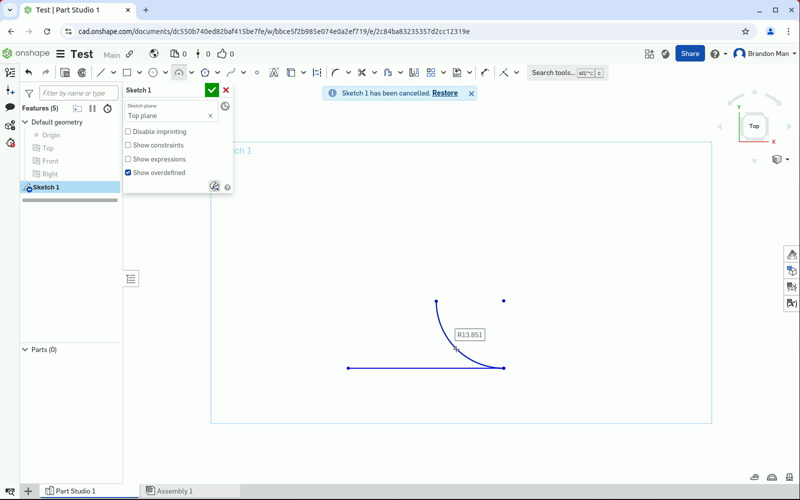
key(l)
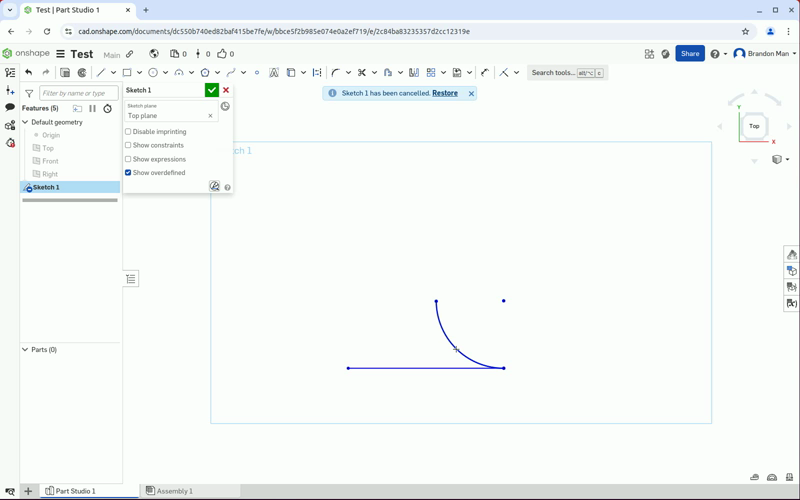
mouse_move(436, 301)
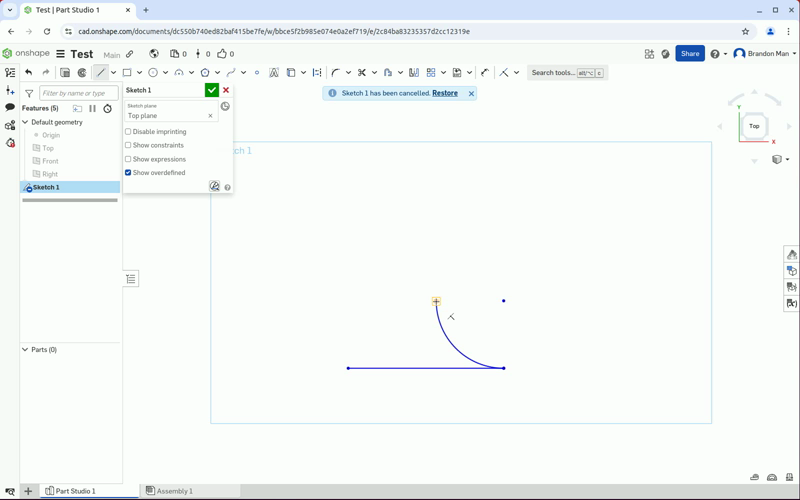
click(436, 301)
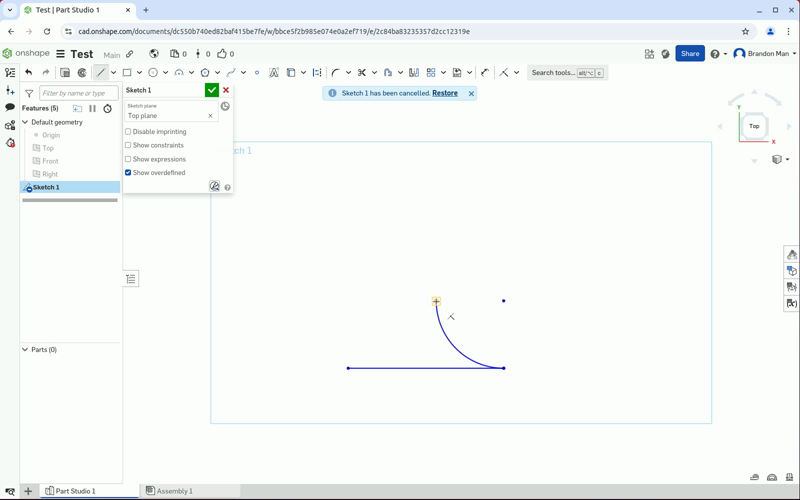
key_down(shift)
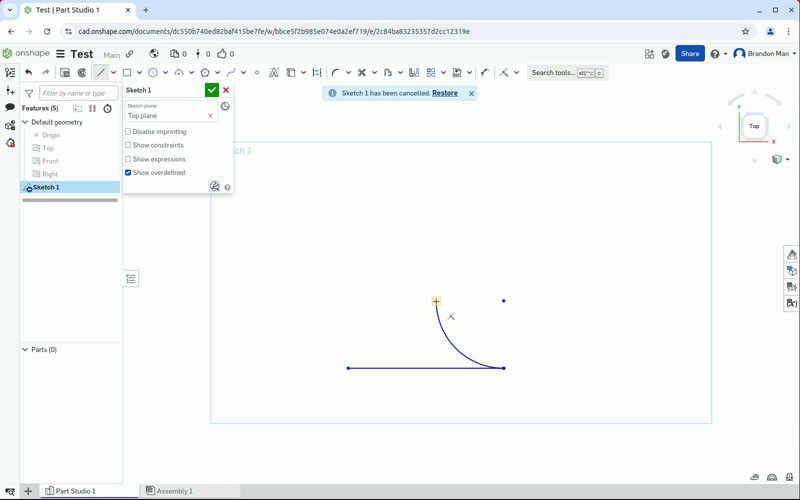
mouse_move(348, 301)
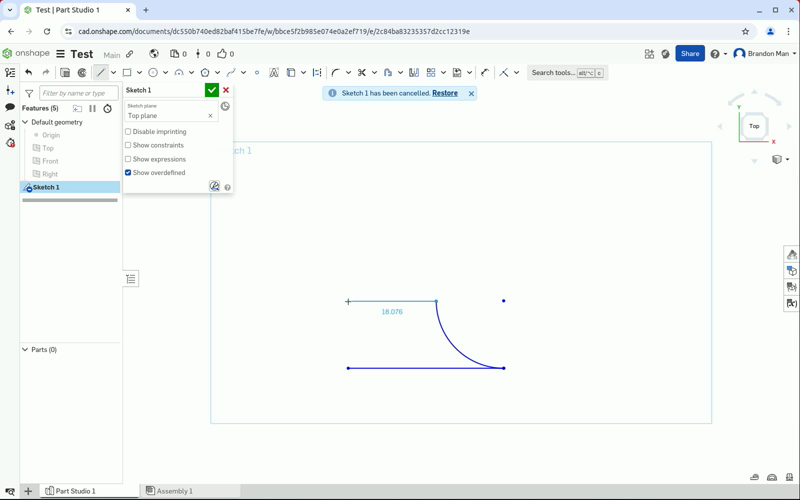
click(348, 301)
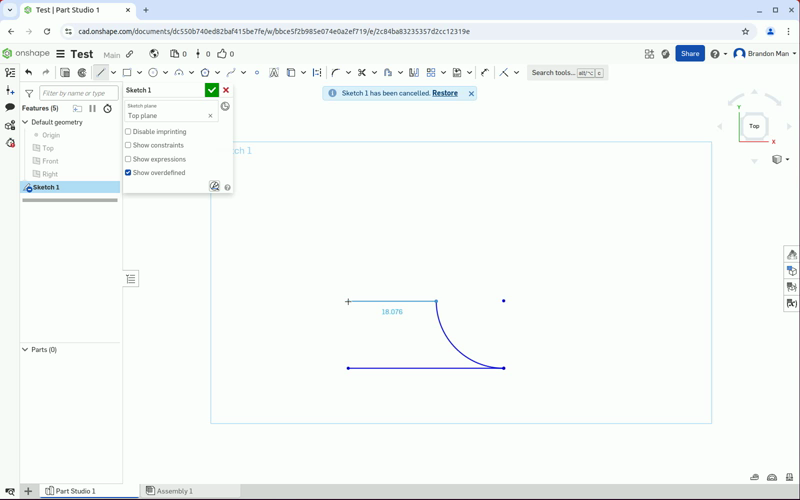
key_up(shift)
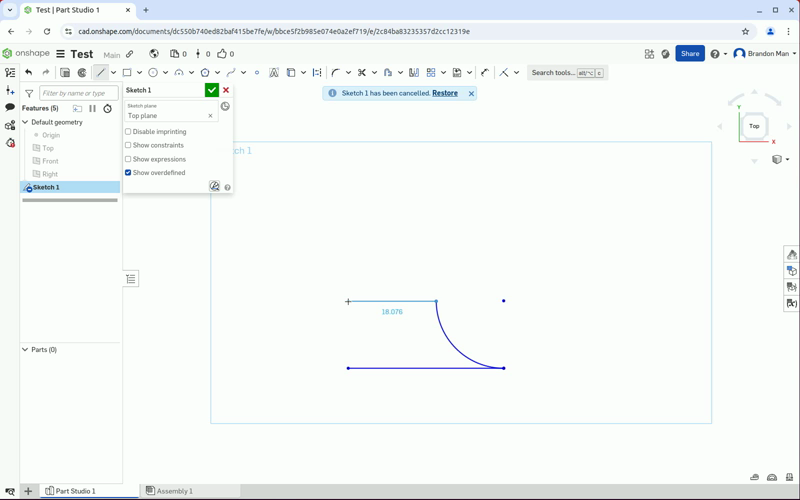
key_down(shift)
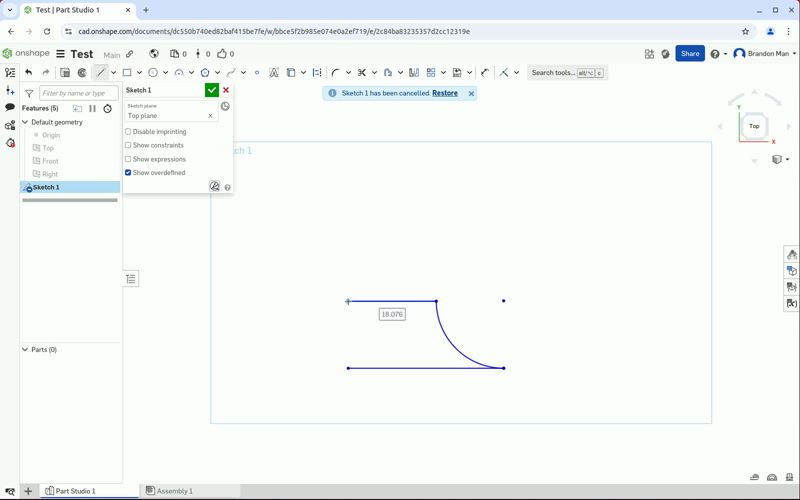
mouse_move(348, 368)
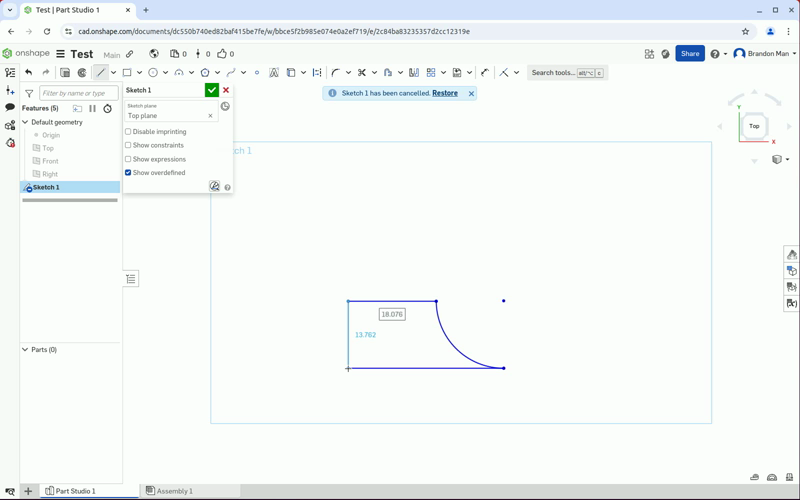
key_up(shift)
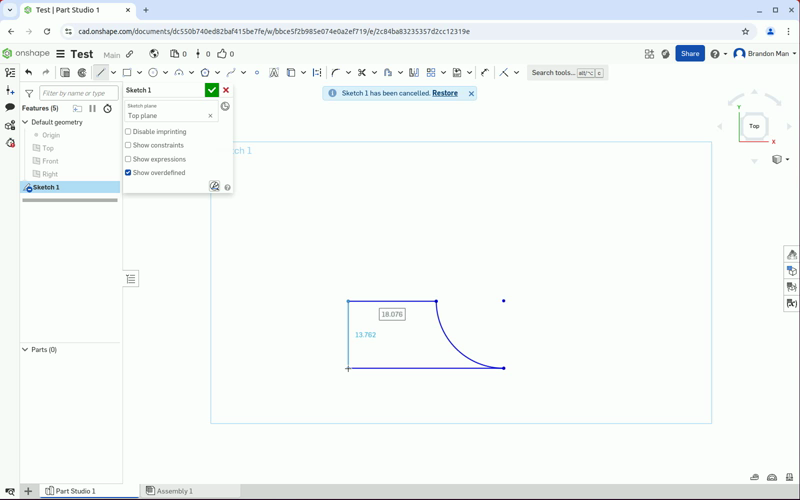
click(348, 368)
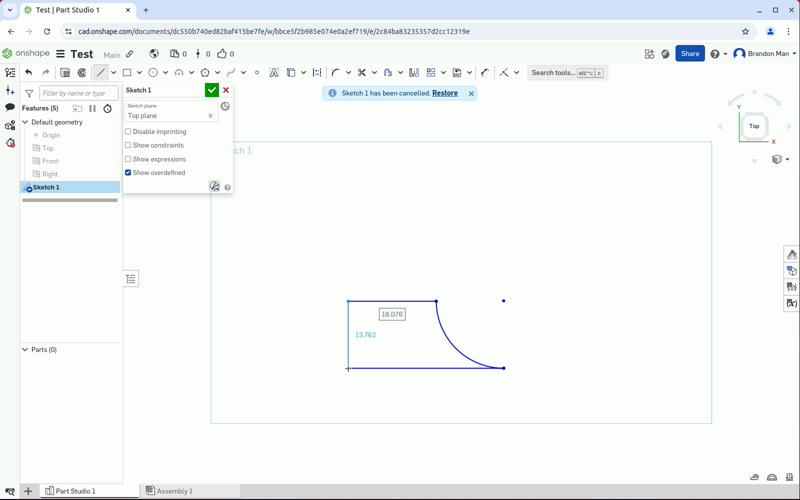
key(esc)
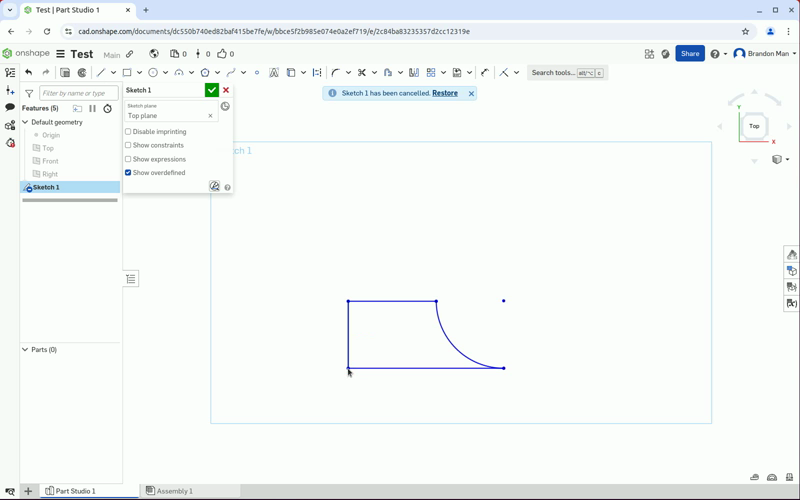
mouse_move(364, 324)
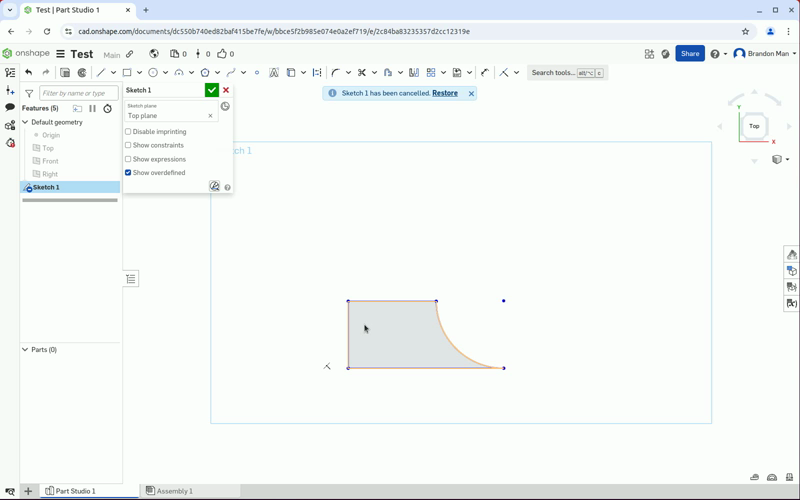
click(364, 324)
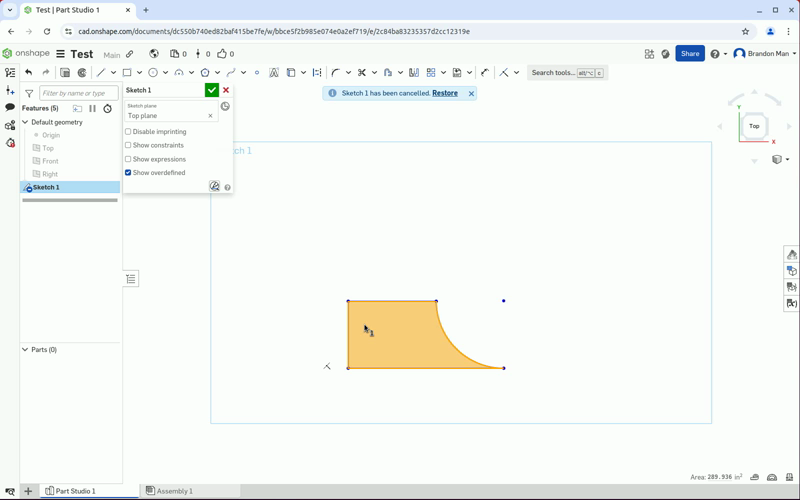
mouse_move(73, 352)
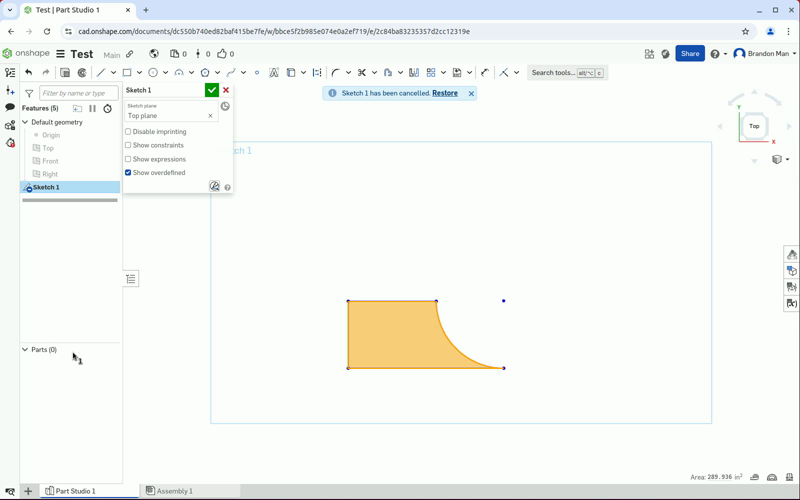
key(shift+y)
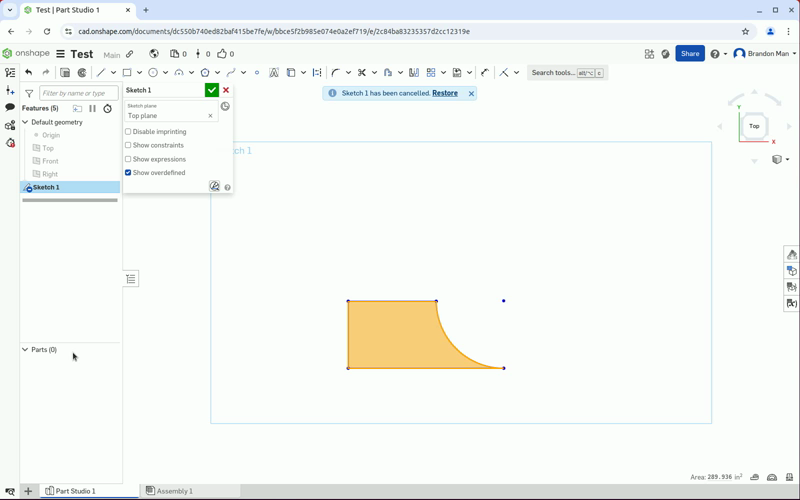
key(shift+e)
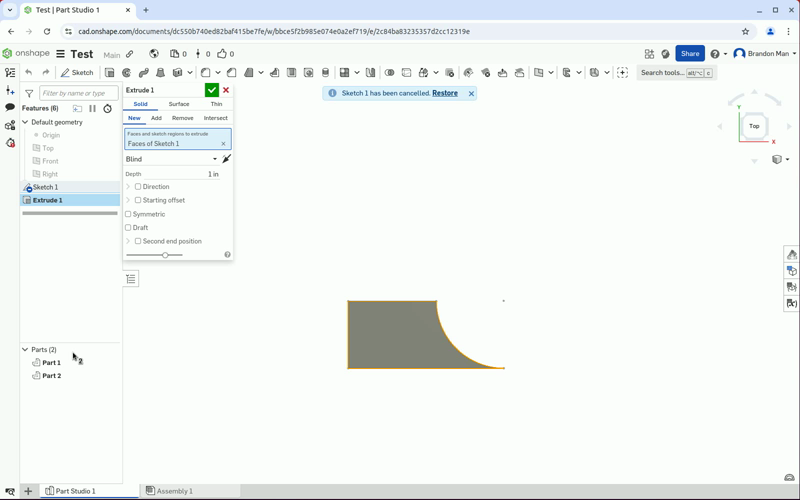
mouse_move(143, 106)
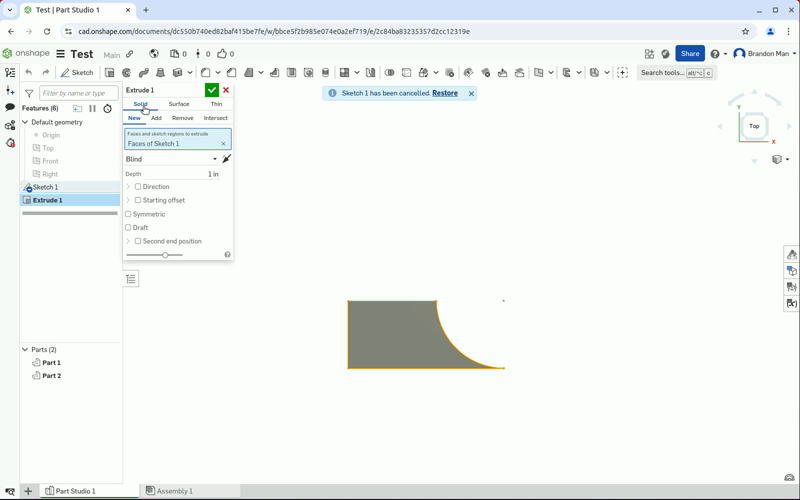
click(143, 106)
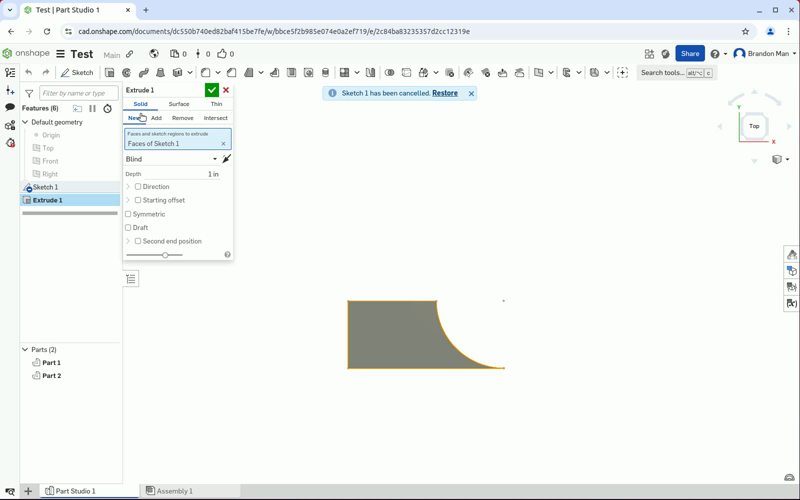
mouse_move(137, 120)
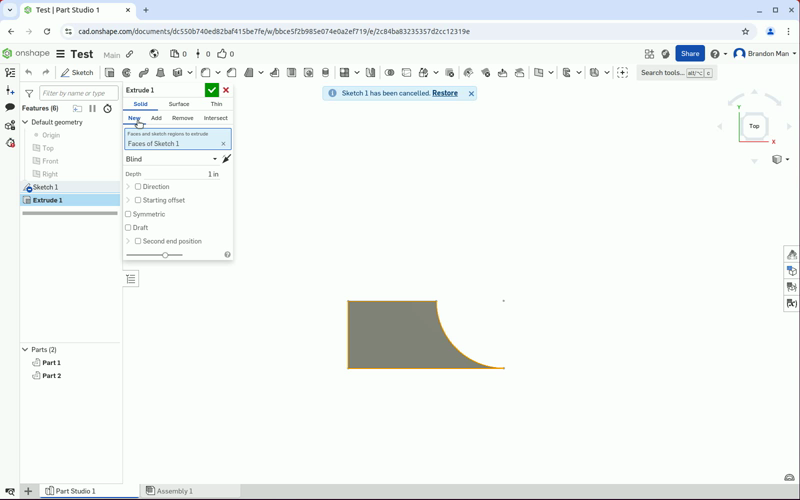
click(137, 120)
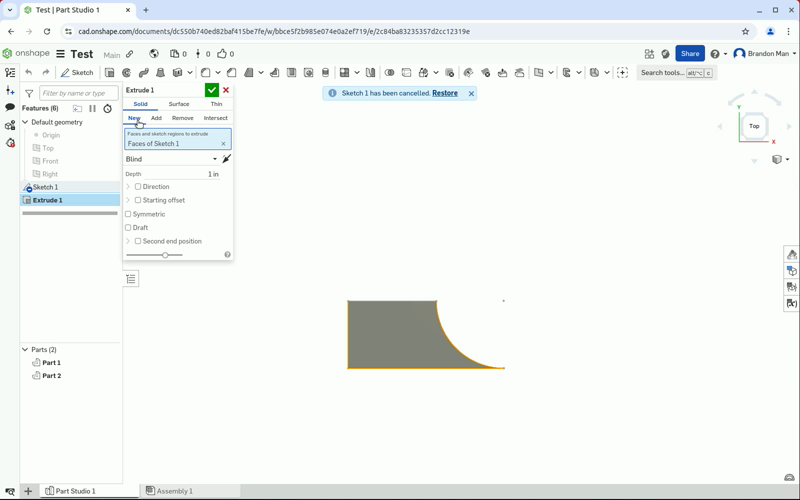
key(tab, 4)
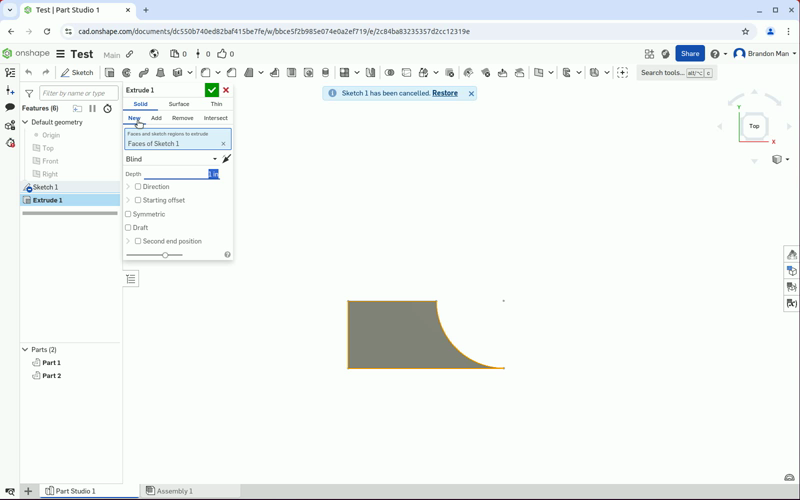
text(4.574)
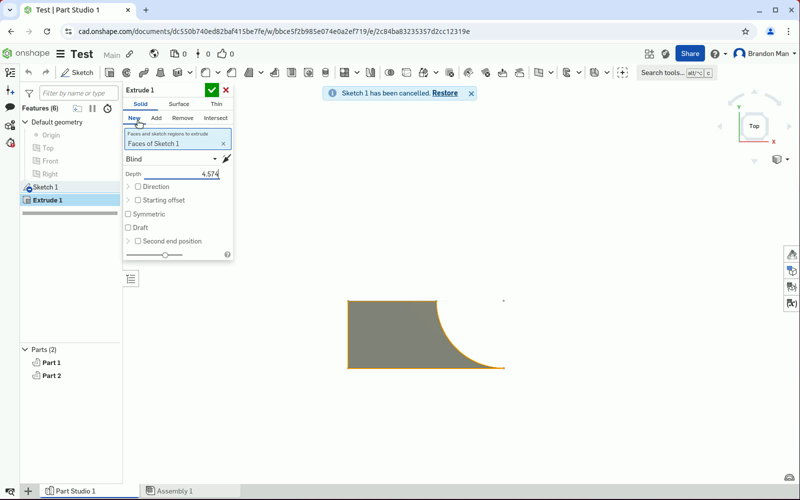
key(enter)
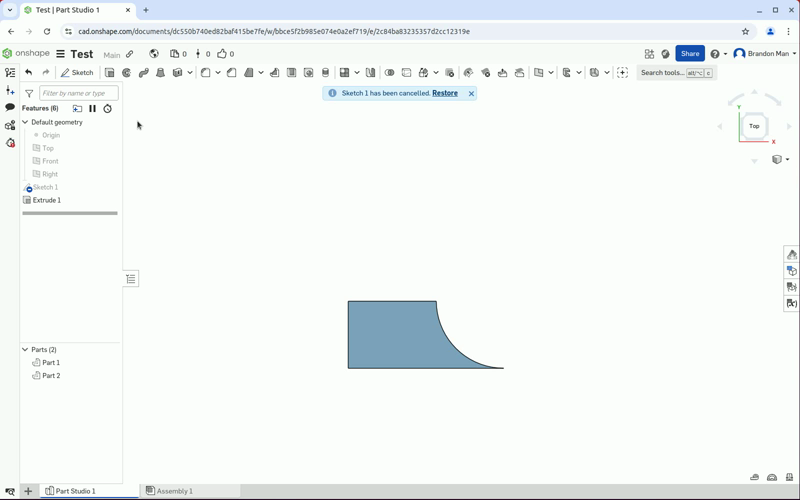
key(shift+h)
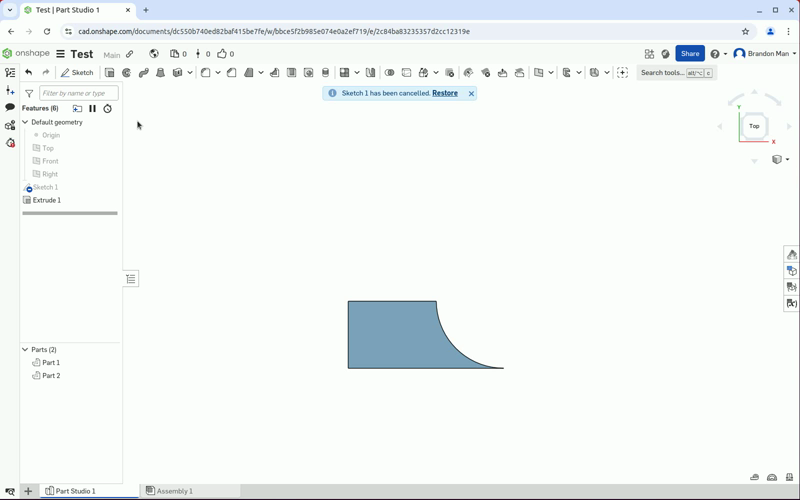
key(shift+h)
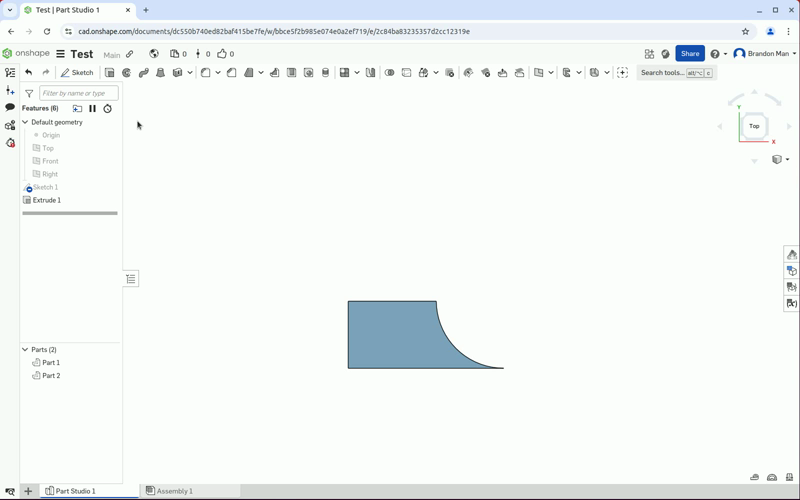
mouse_move(73, 189)
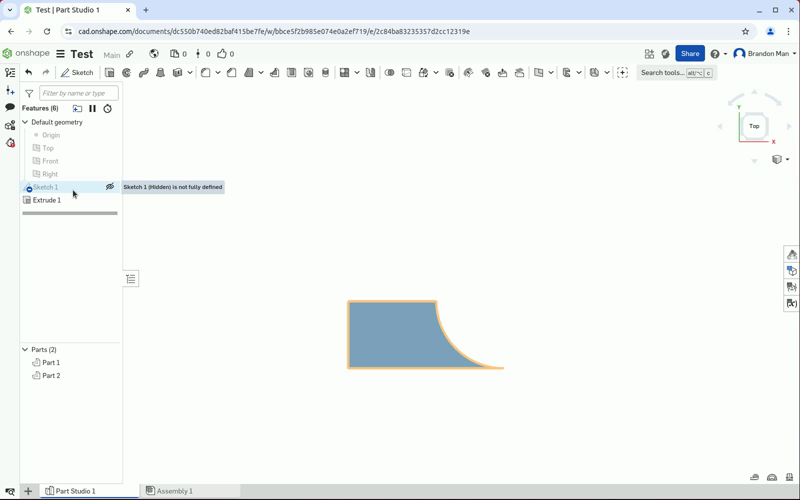
click(73, 189)
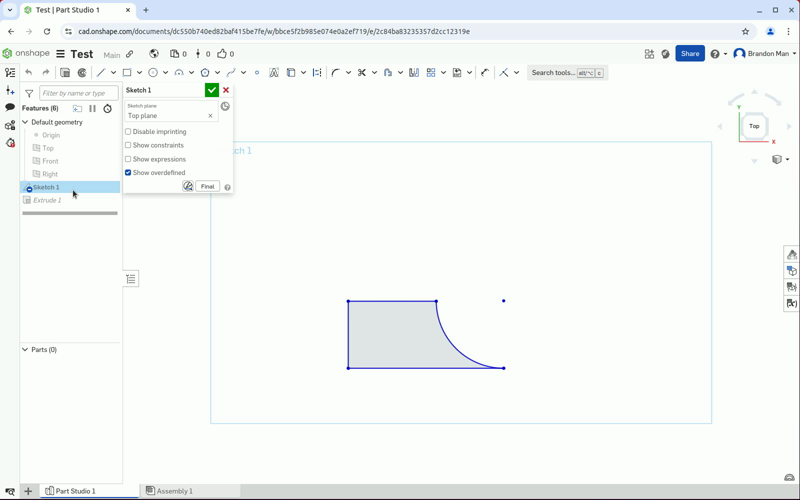
mouse_move(229, 92)
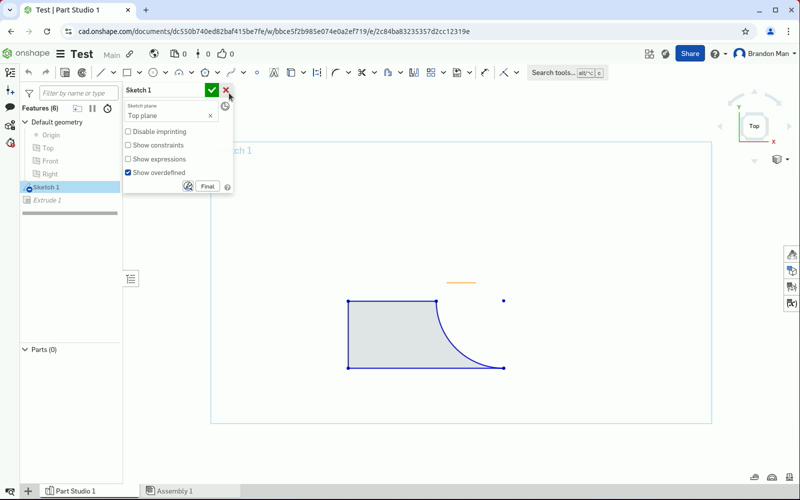
click(229, 92)
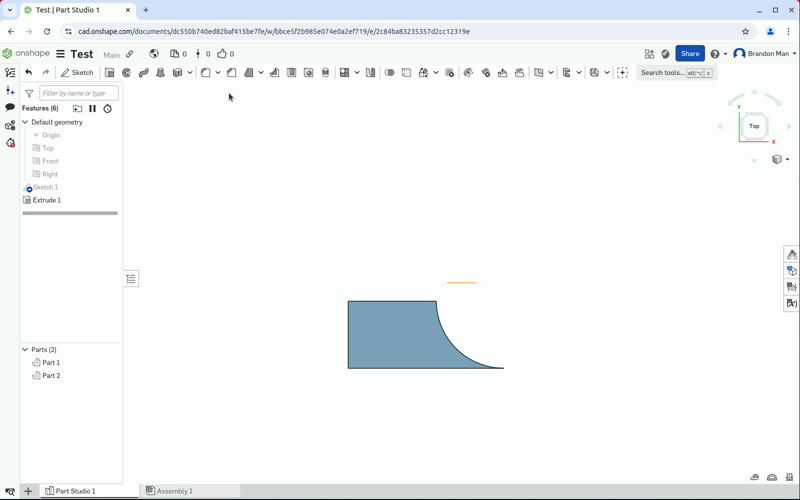
mouse_move(541, 75)
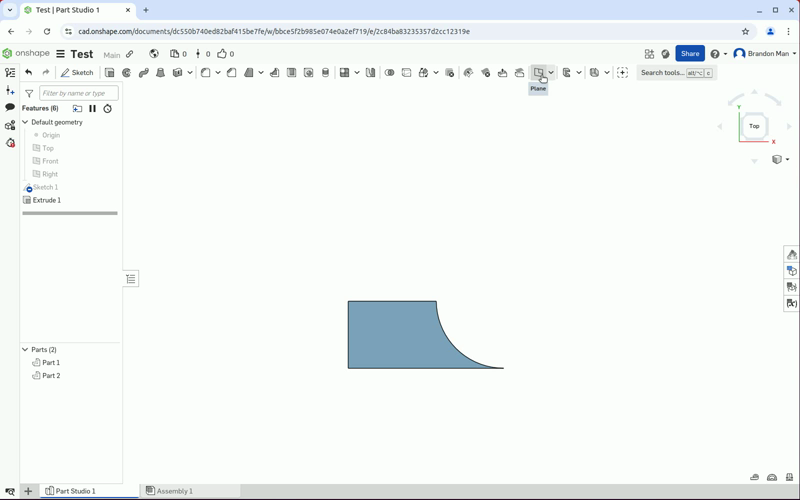
click(541, 75)
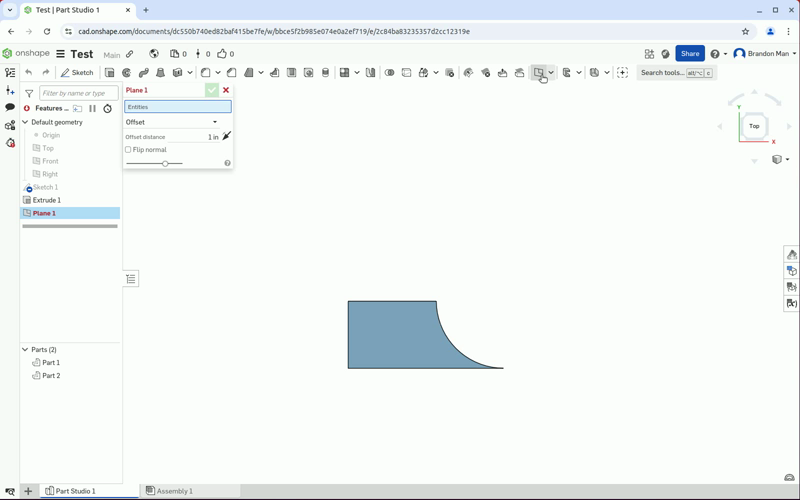
mouse_move(73, 150)
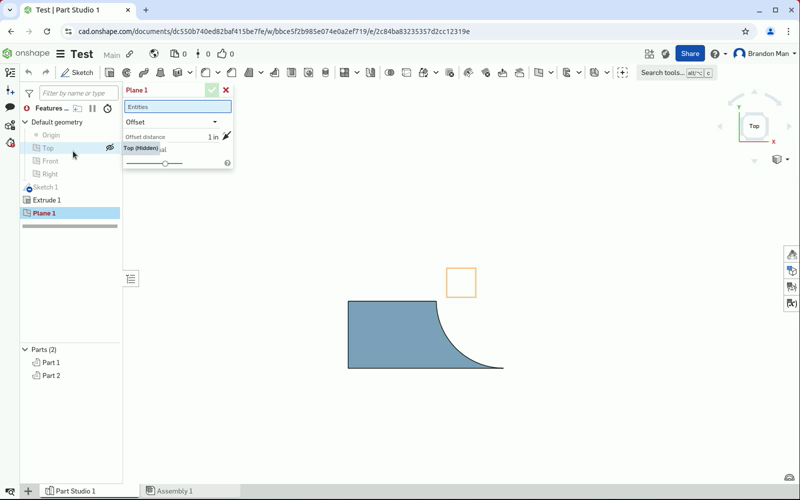
click(73, 150)
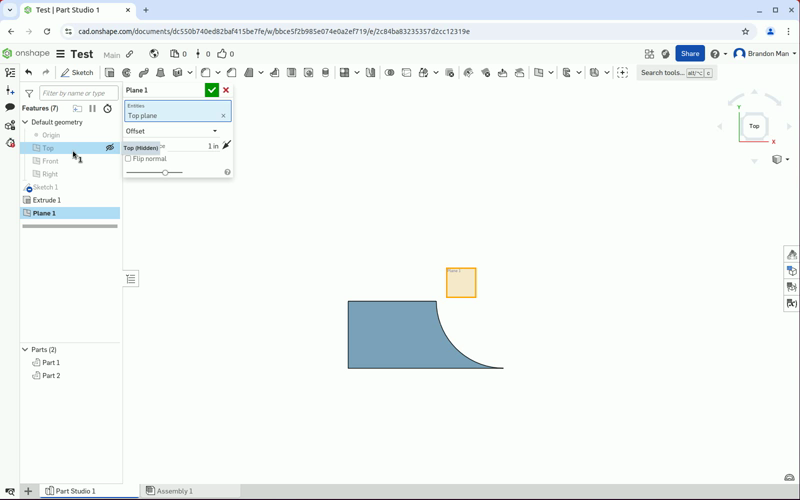
key(tab, 2)
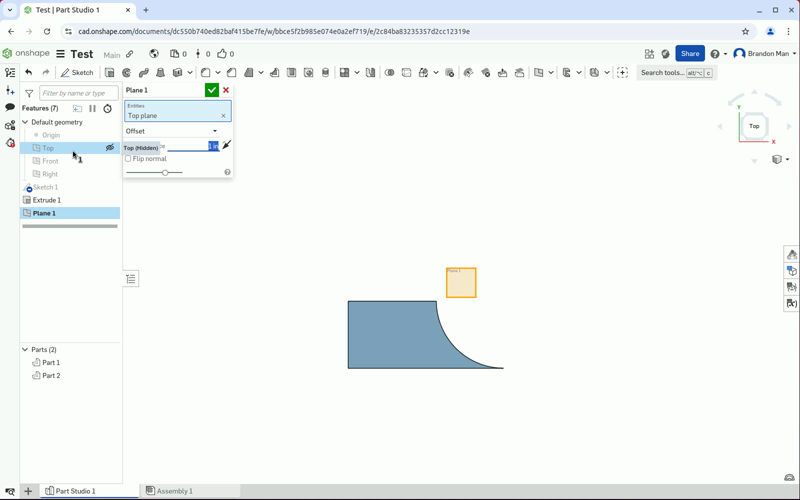
text(4.56)
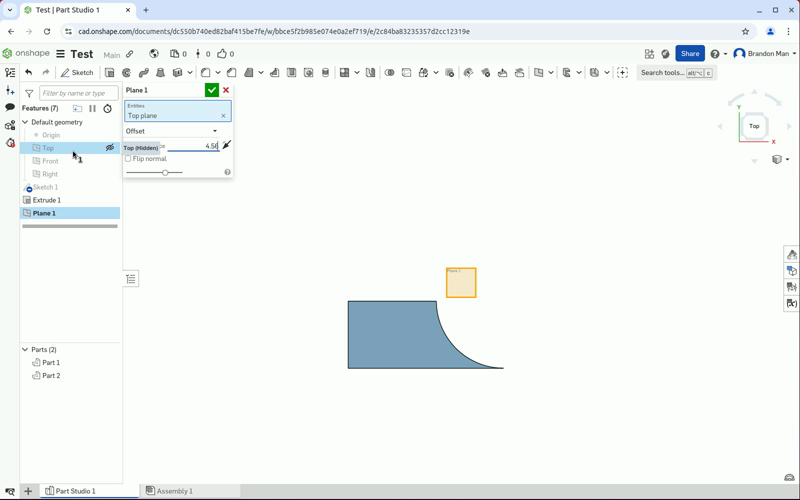
key(enter, 2)
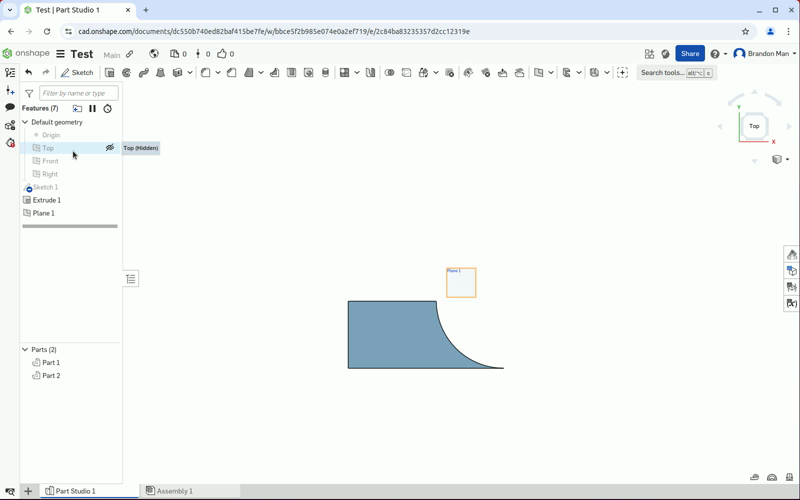
key(shift+s)
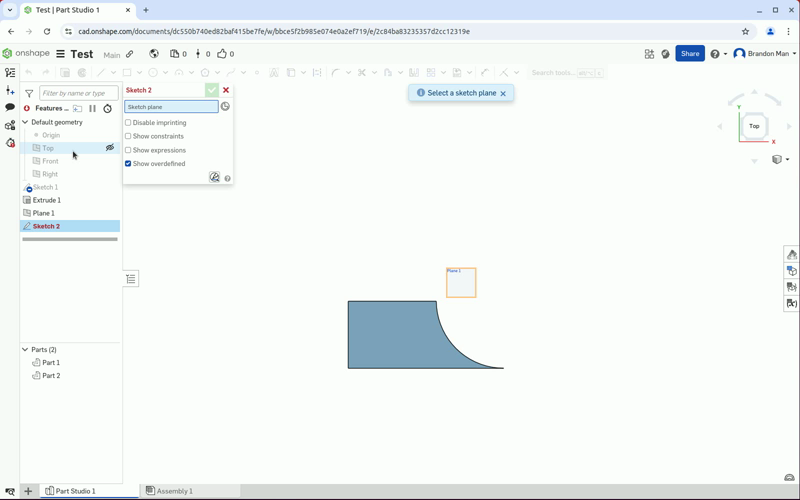
mouse_move(73, 215)
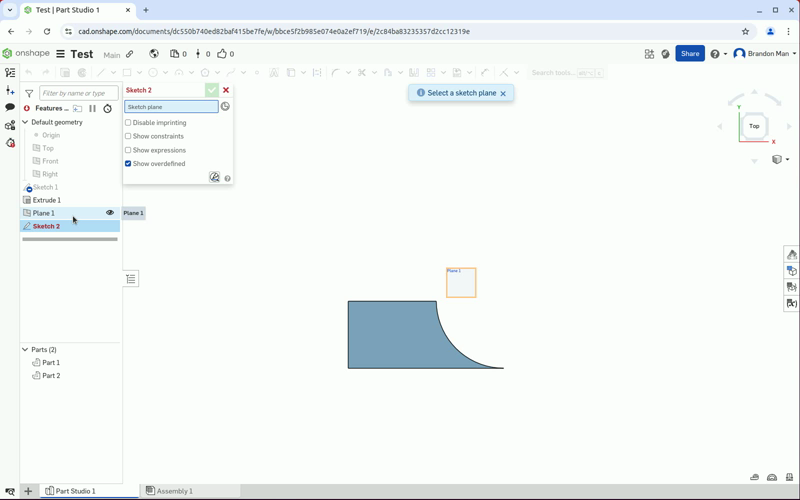
click(73, 215)
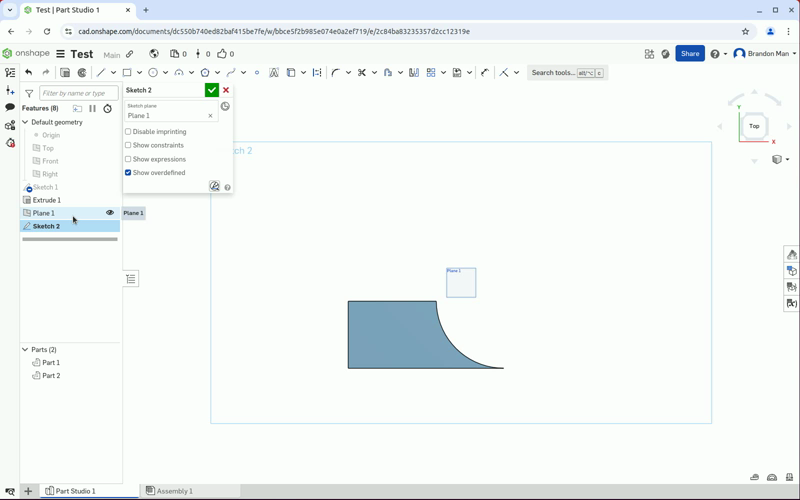
mouse_move(73, 352)
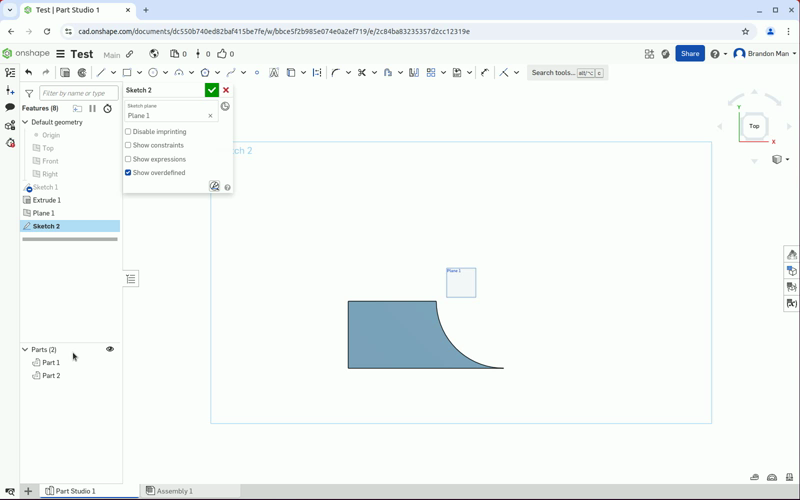
key(y)
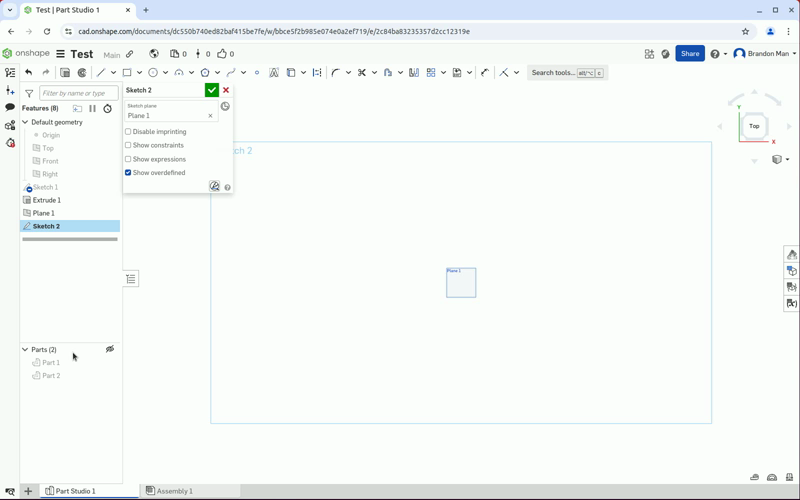
key(a)
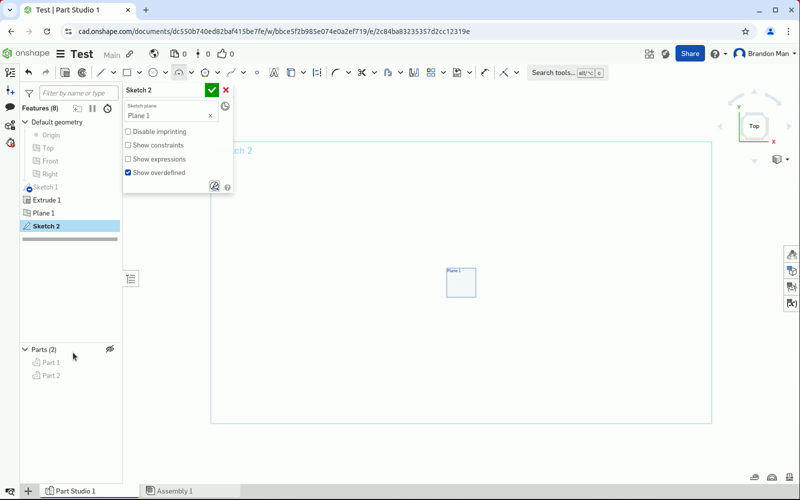
key_down(shift)
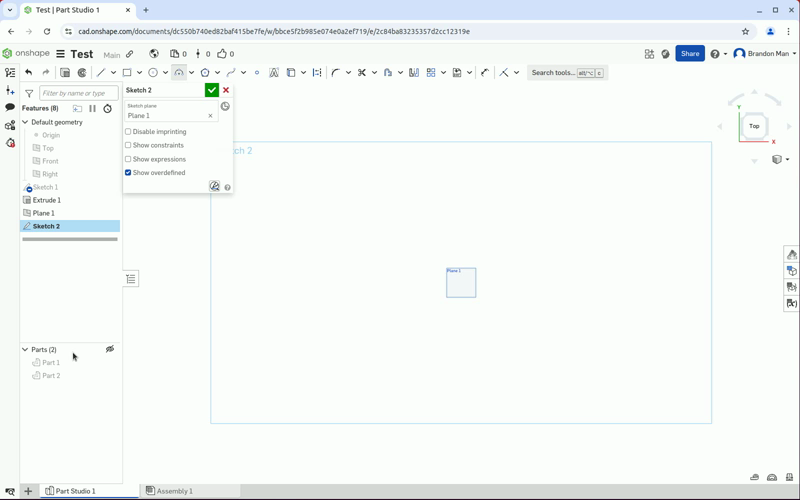
mouse_move(437, 301)
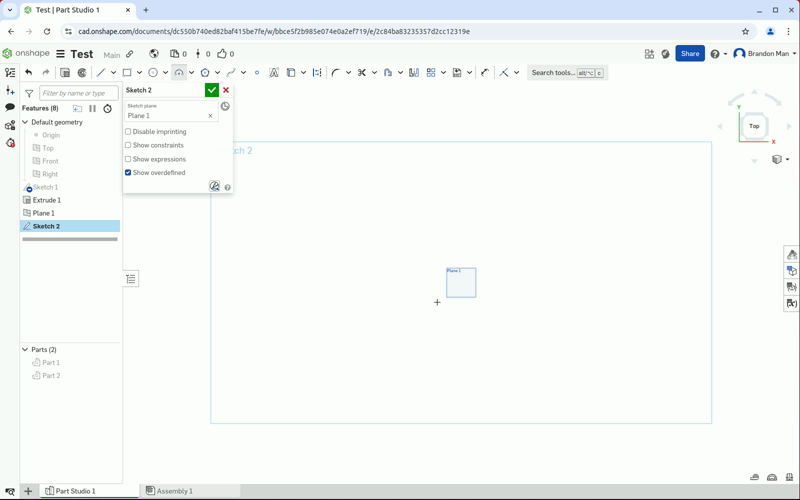
click(437, 301)
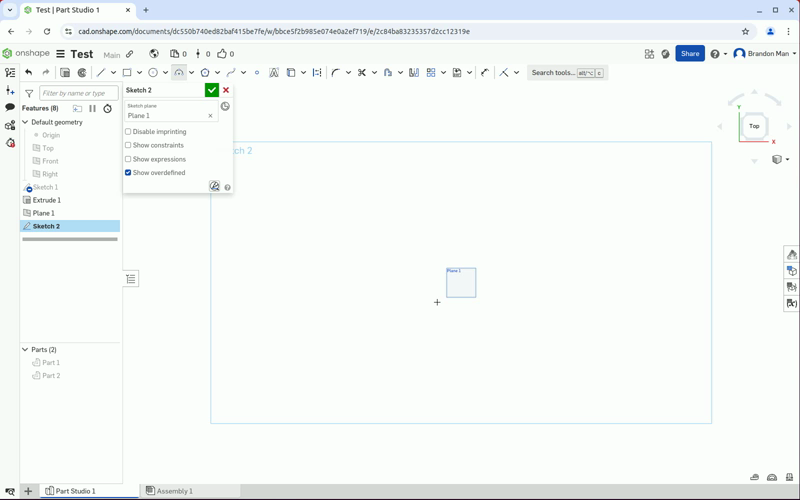
key_up(shift)
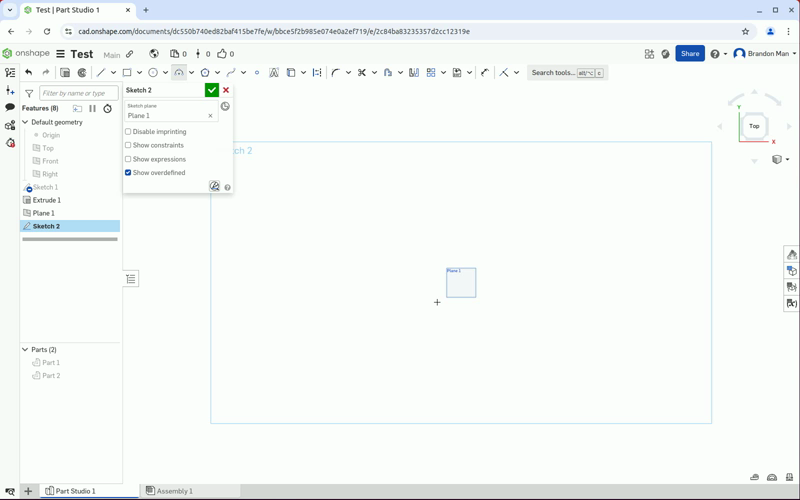
key_down(shift)
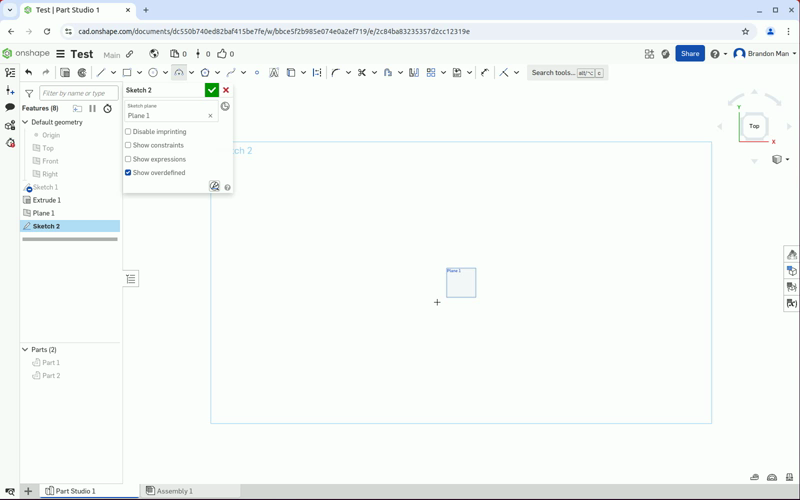
mouse_move(570, 301)
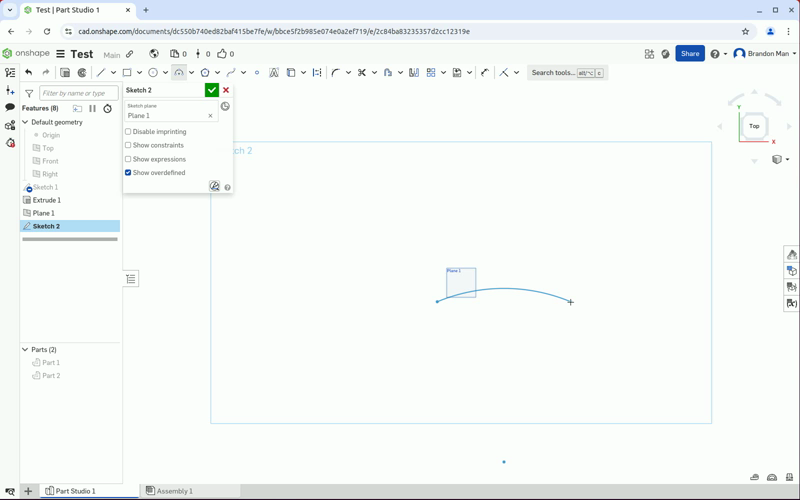
click(570, 301)
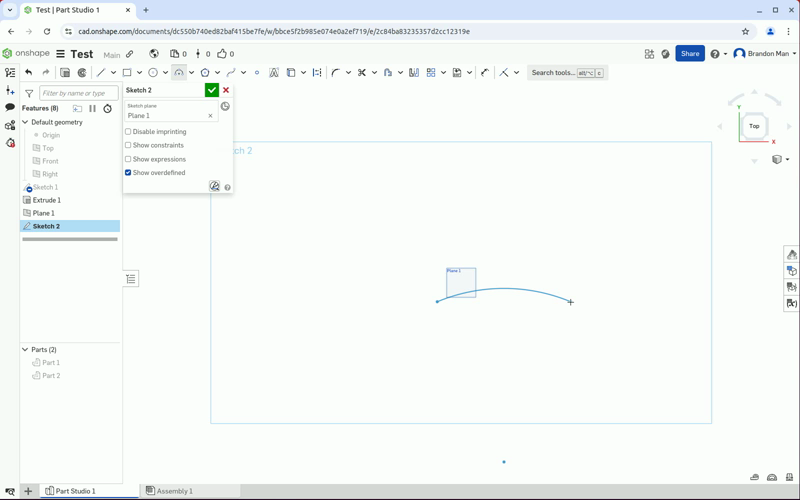
mouse_move(504, 368)
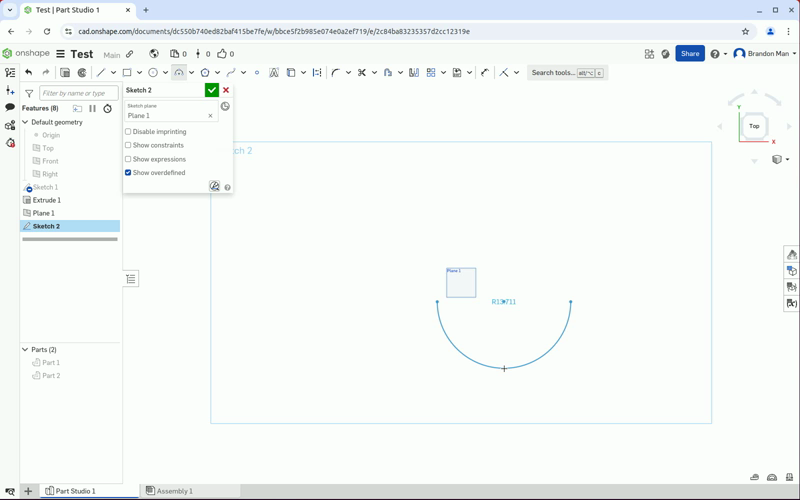
click(504, 368)
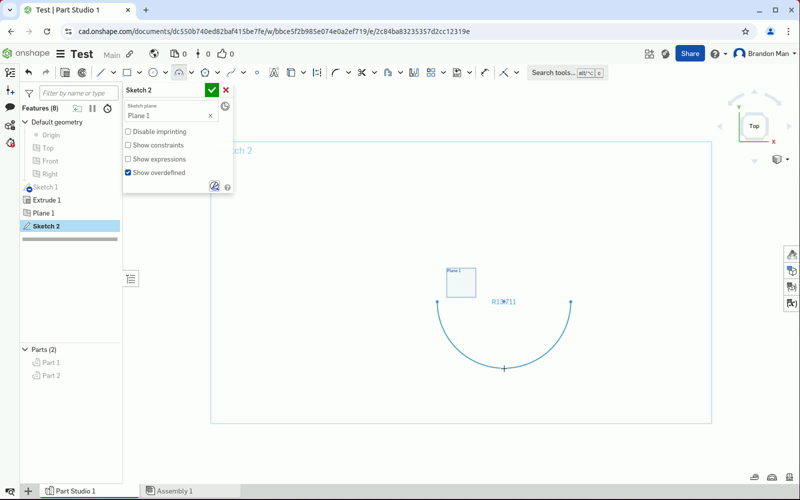
key_up(shift)
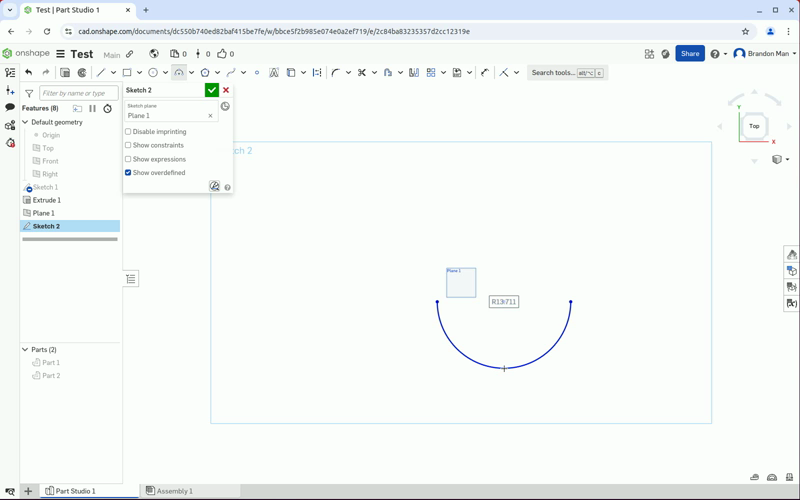
key(esc)
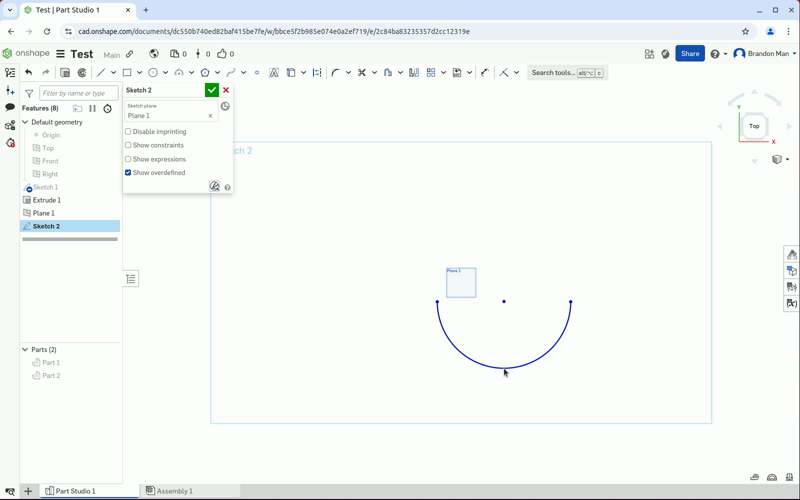
key(l)
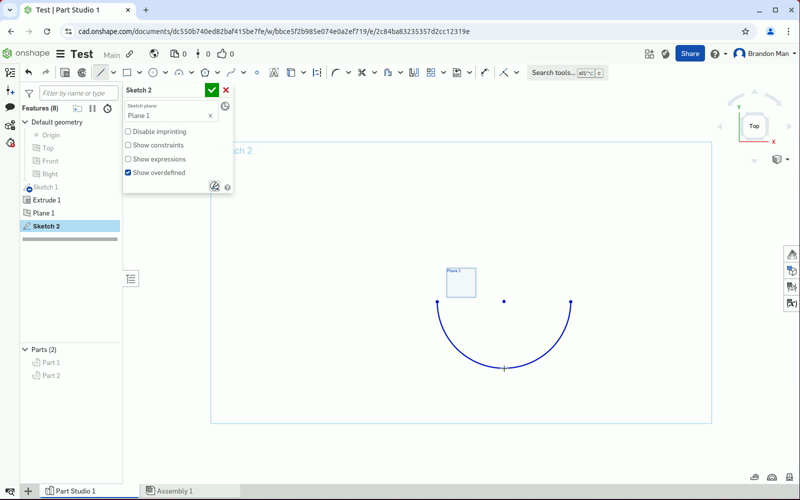
mouse_move(570, 301)
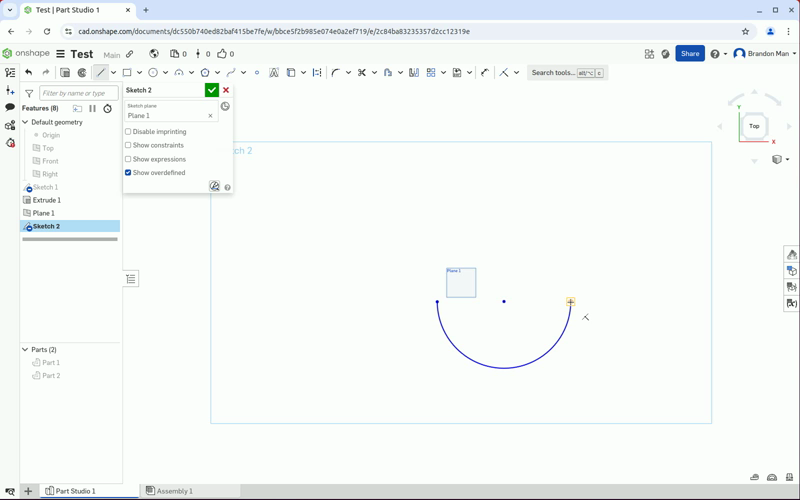
click(570, 301)
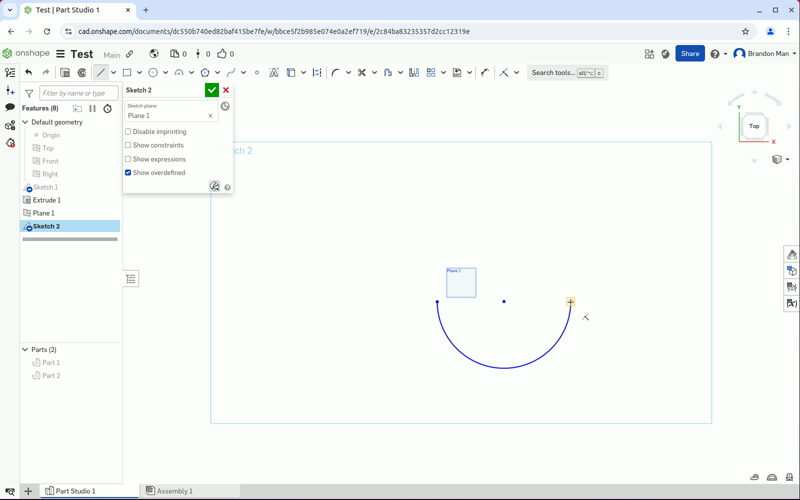
key_down(shift)
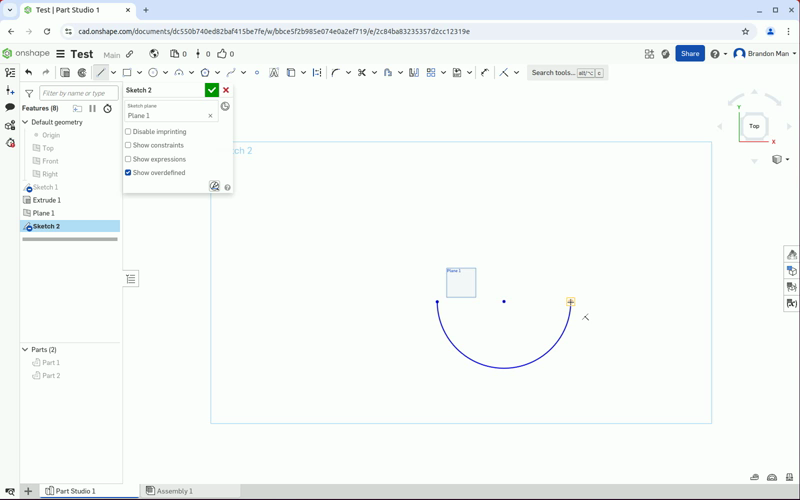
mouse_move(589, 301)
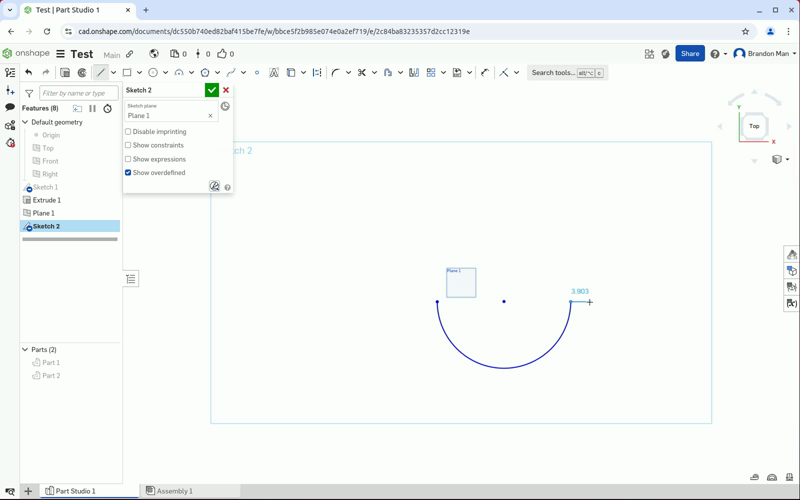
mouse_move(565, 301)
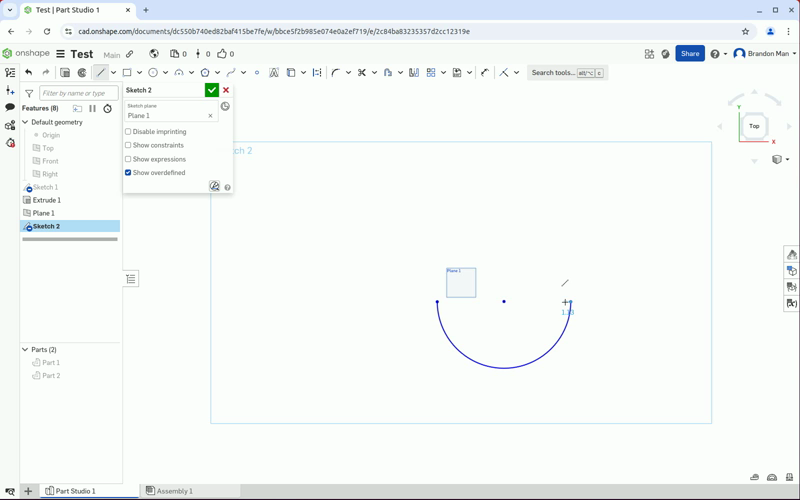
scroll(6)
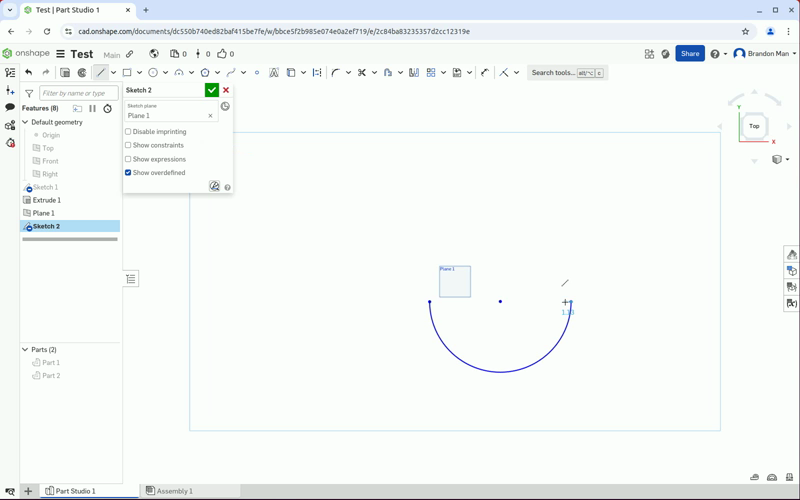
scroll(6)
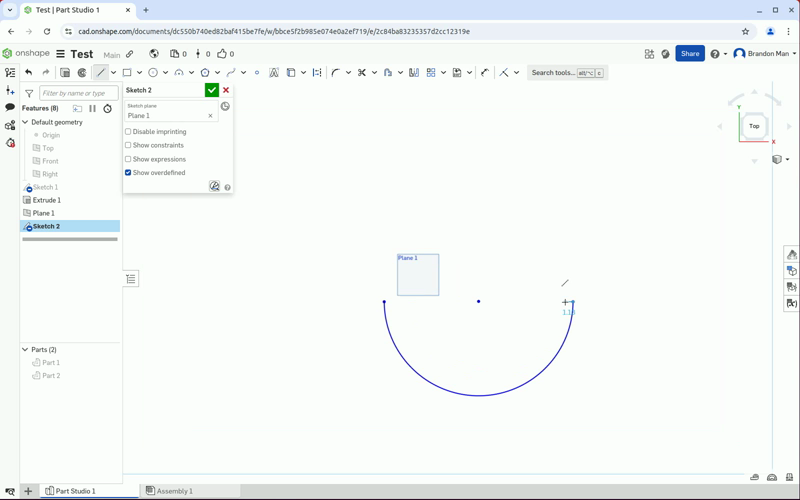
scroll(6)
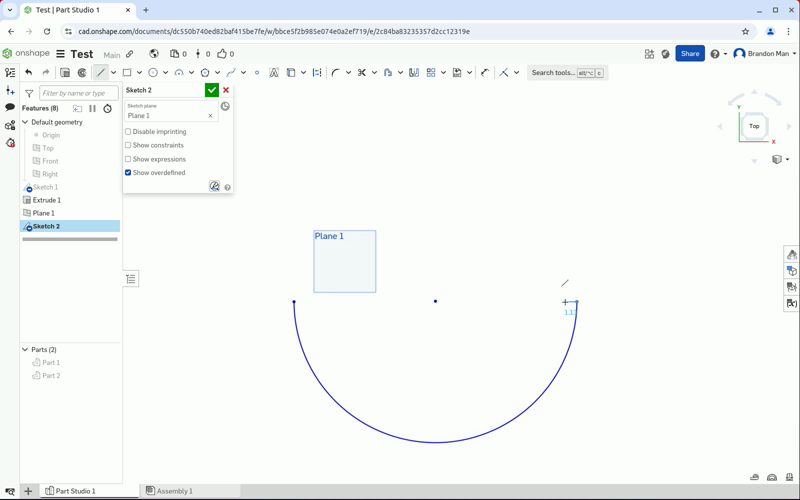
scroll(6)
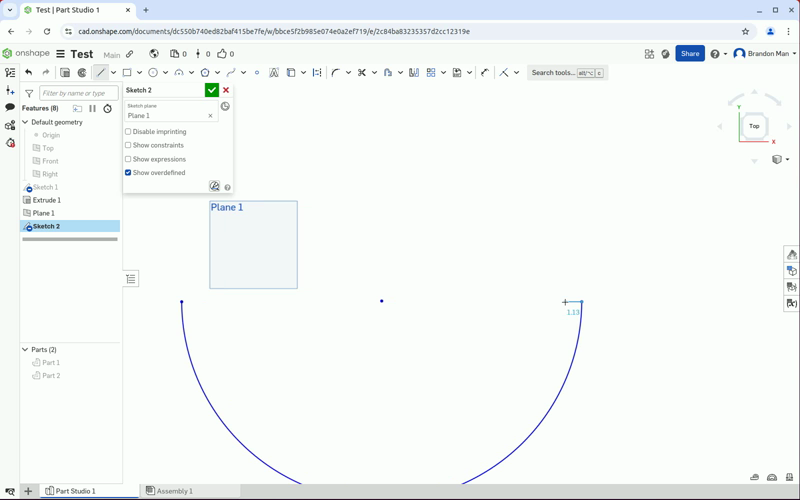
scroll(6)
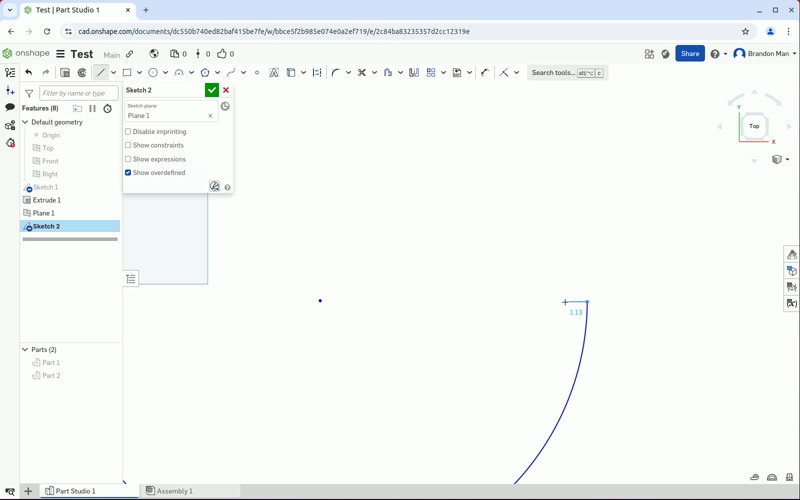
scroll(6)
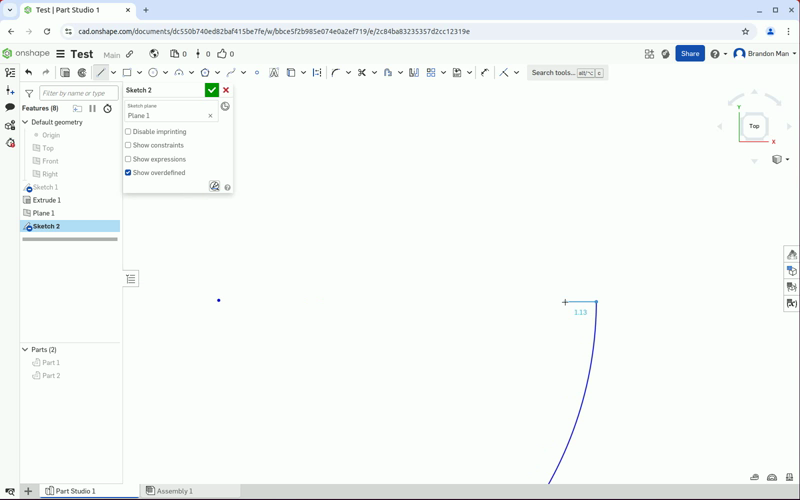
scroll(6)
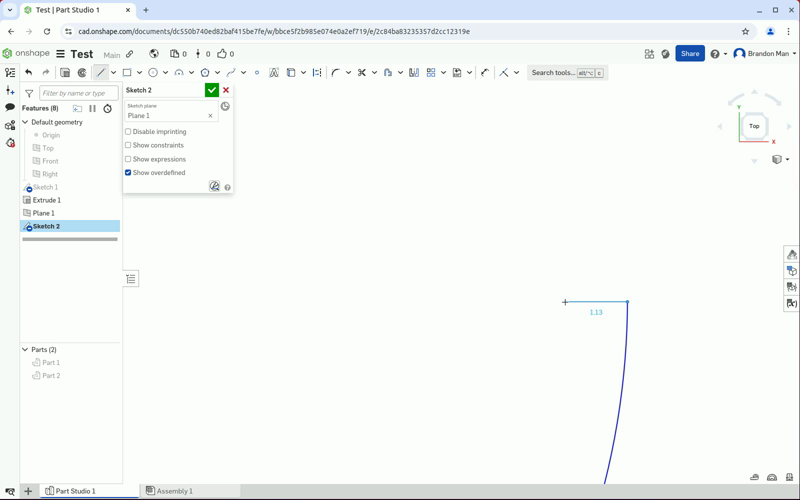
click(565, 301)
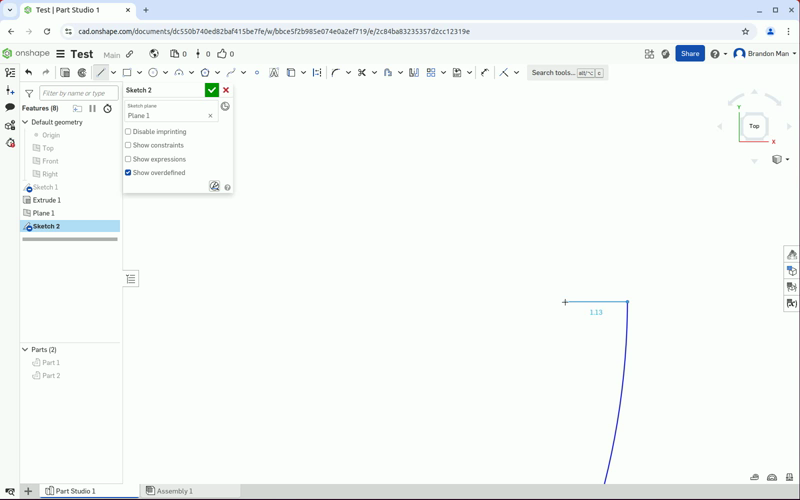
scroll(-6)
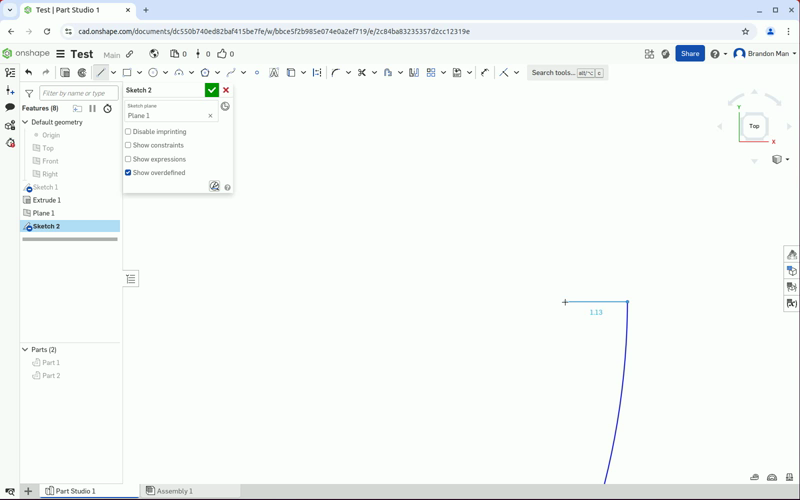
scroll(-6)
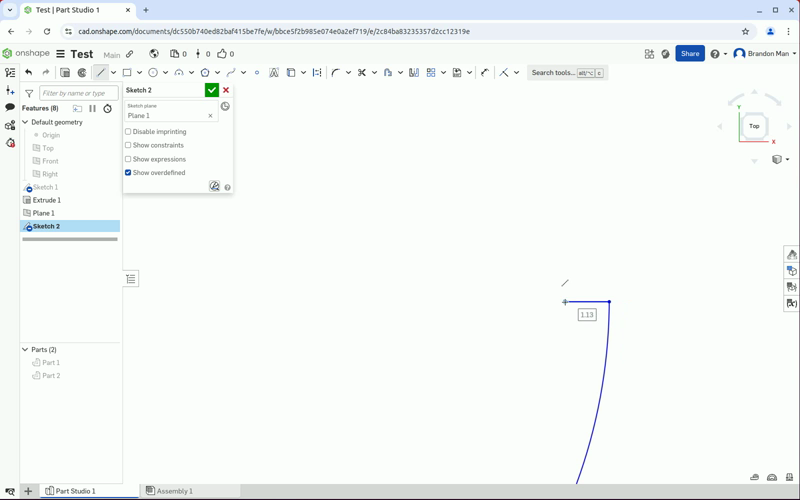
scroll(-6)
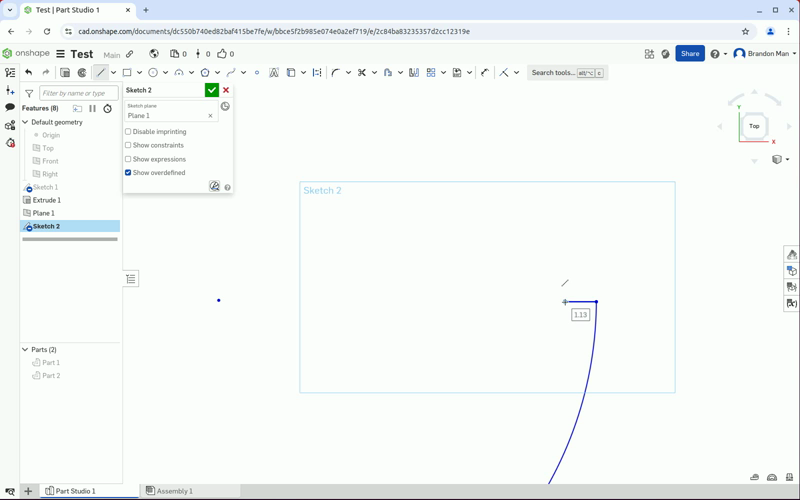
scroll(-6)
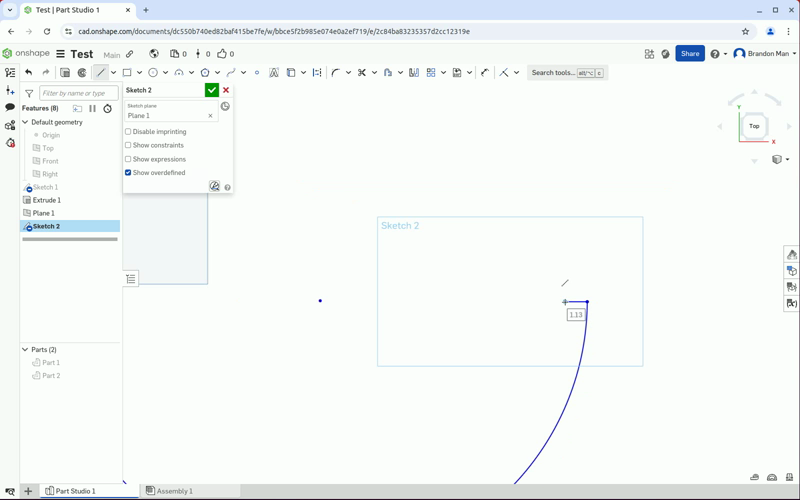
scroll(-6)
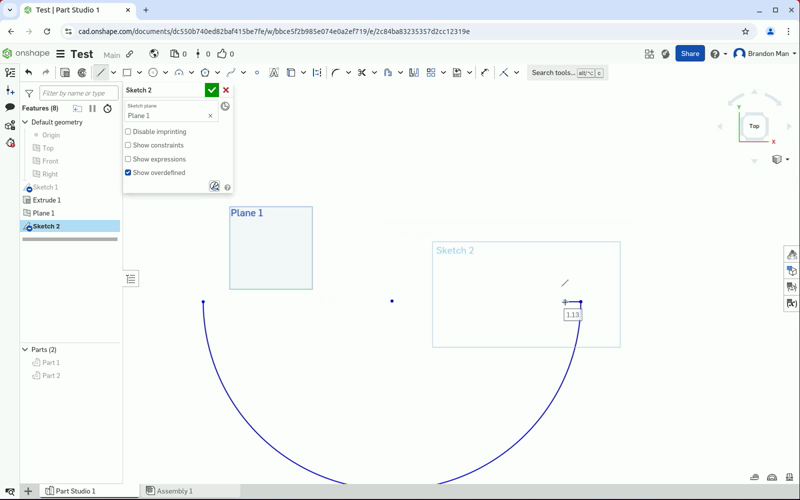
scroll(-6)
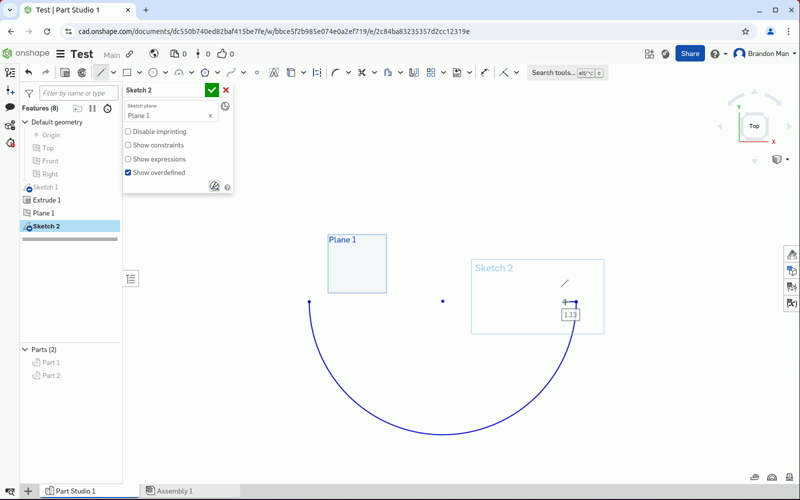
scroll(-6)
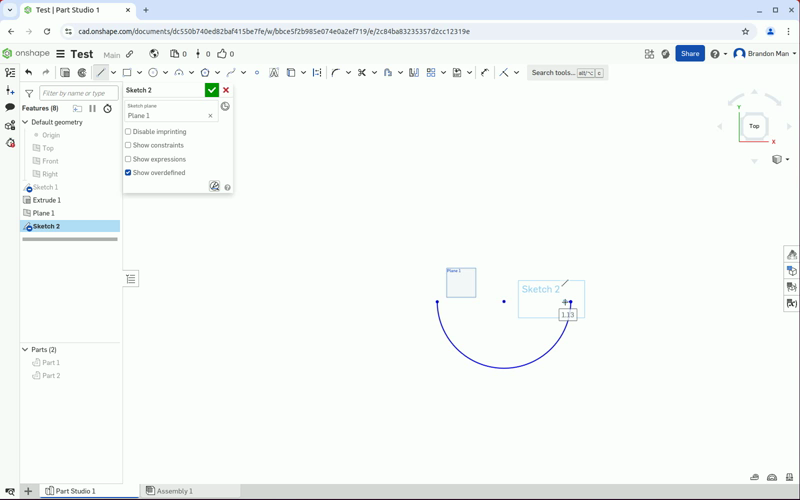
key_up(shift)
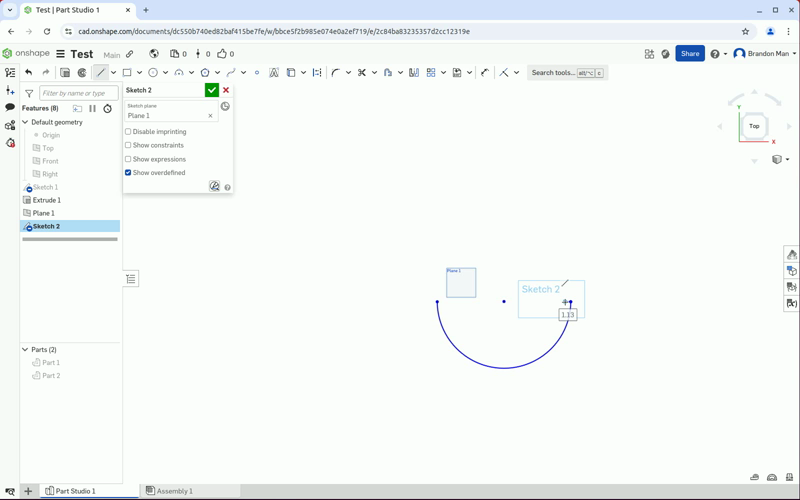
key(esc)
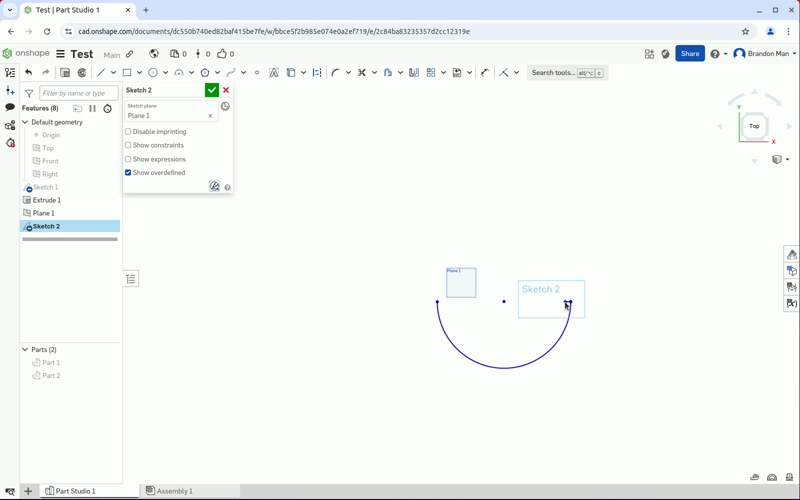
key(a)
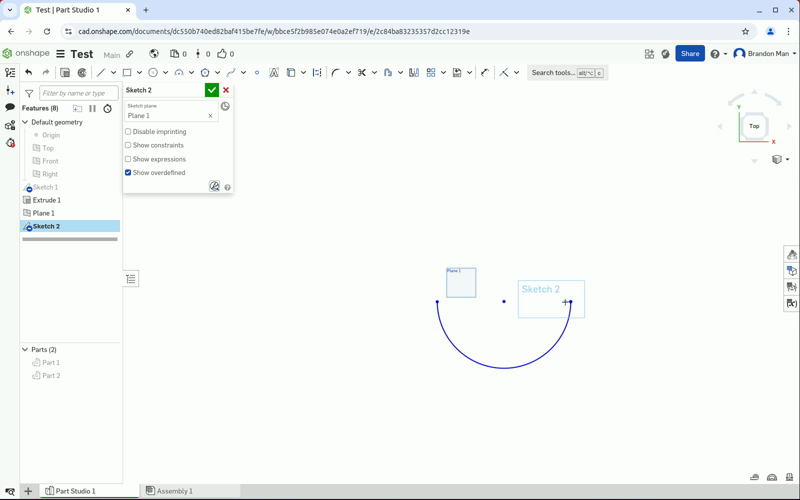
mouse_move(565, 301)
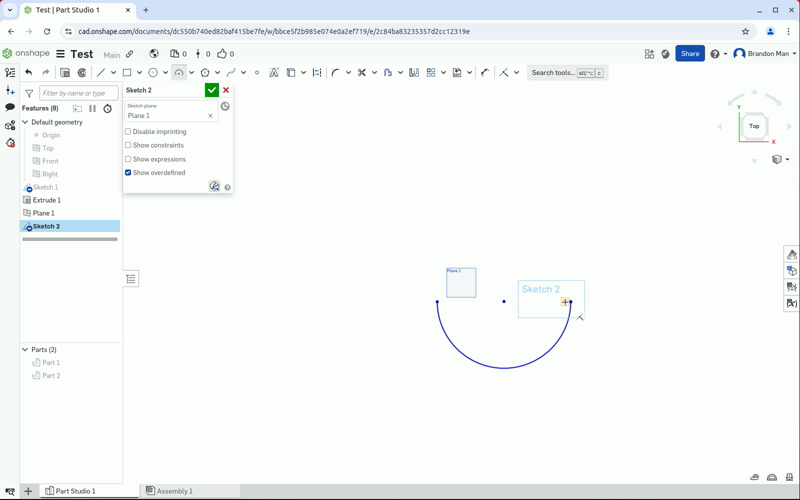
click(565, 301)
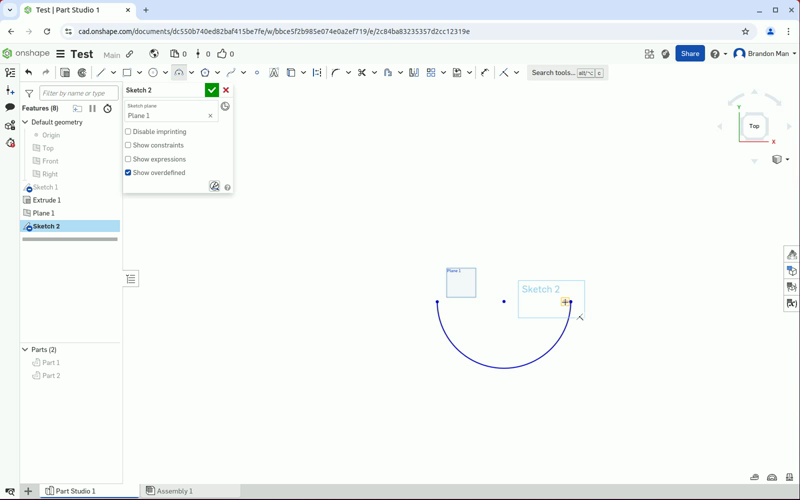
key_down(shift)
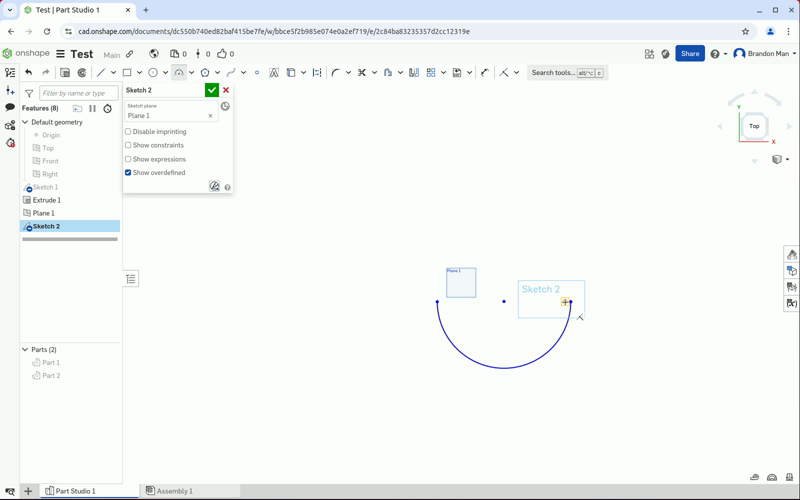
mouse_move(443, 301)
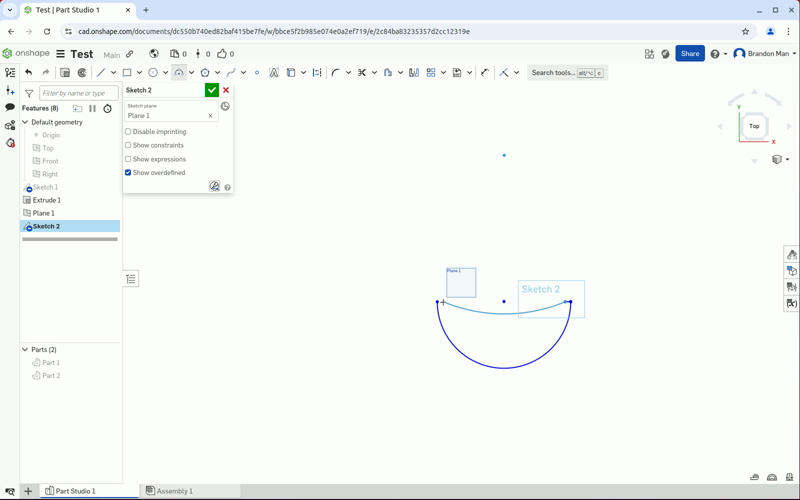
click(443, 301)
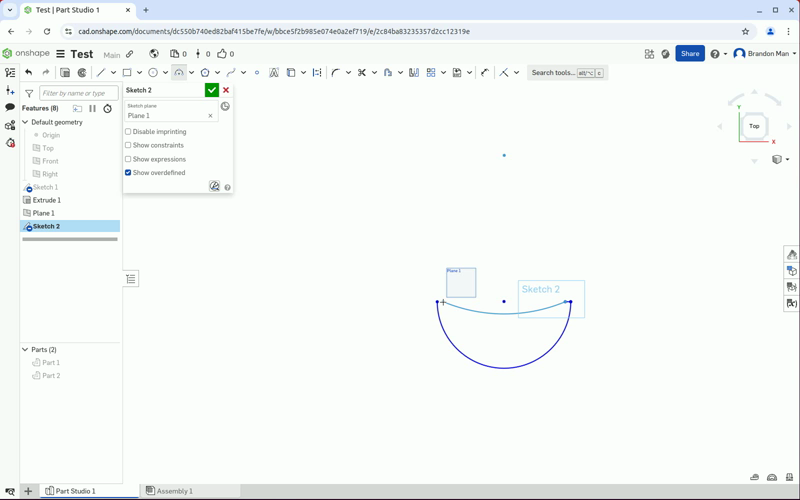
mouse_move(504, 362)
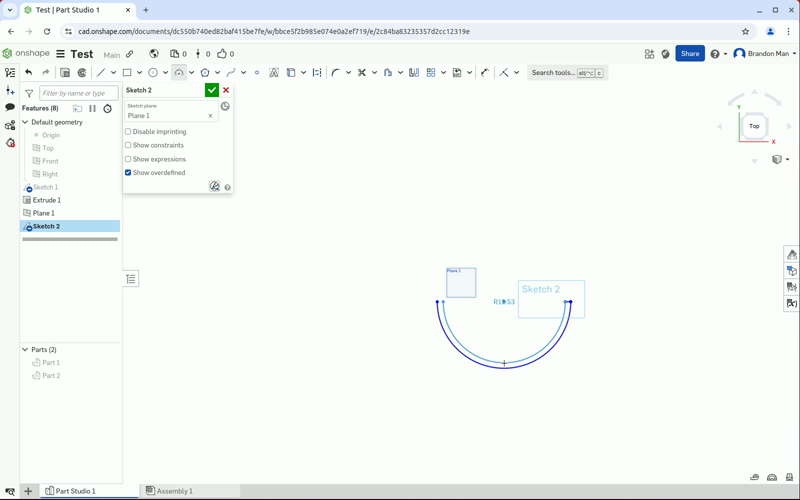
click(504, 362)
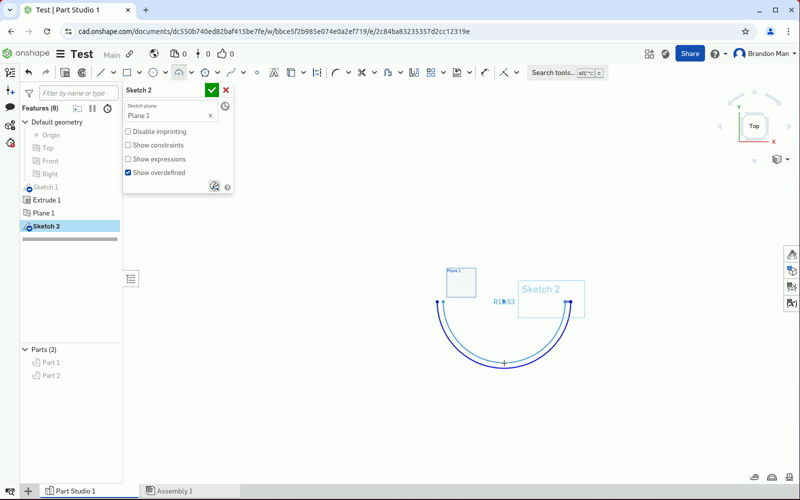
key_up(shift)
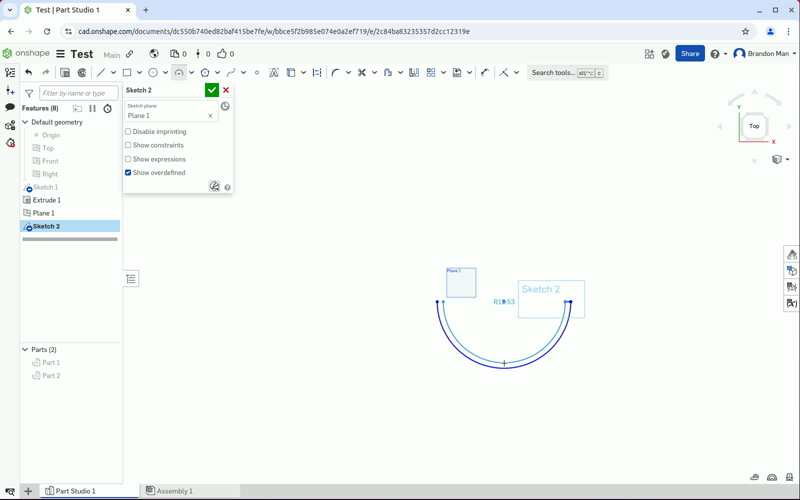
key(esc)
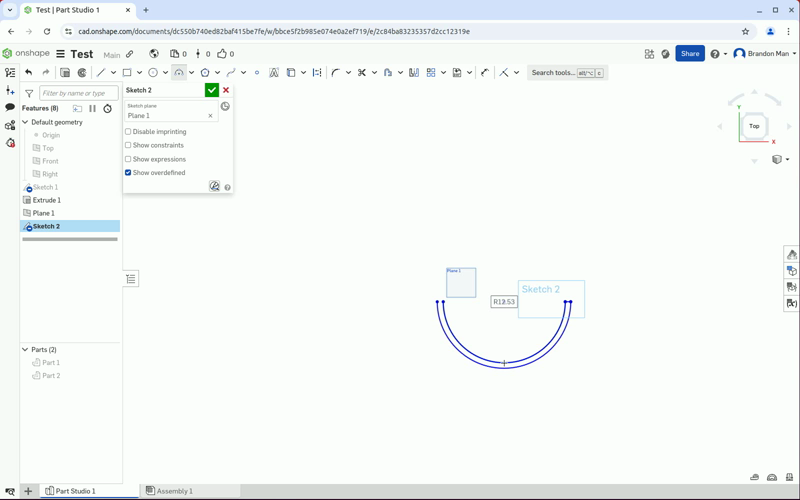
key(l)
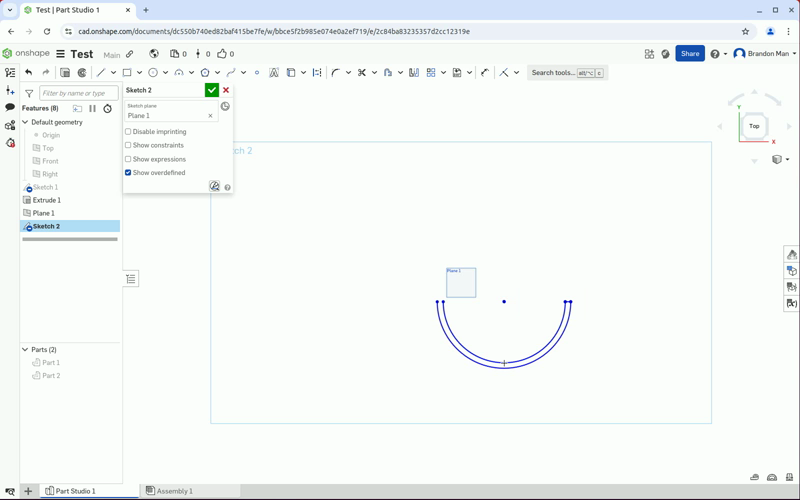
mouse_move(443, 301)
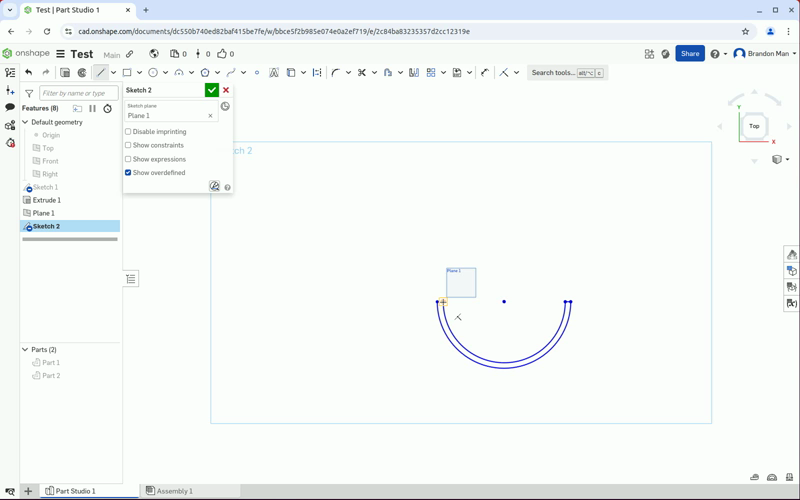
click(443, 301)
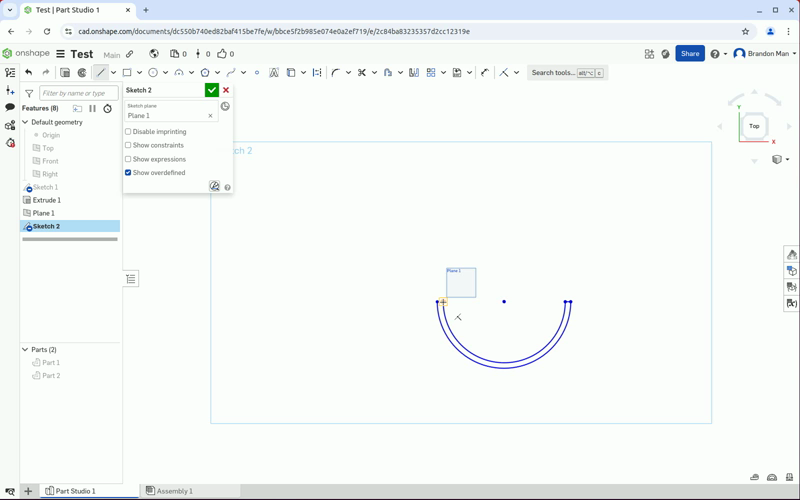
mouse_move(473, 301)
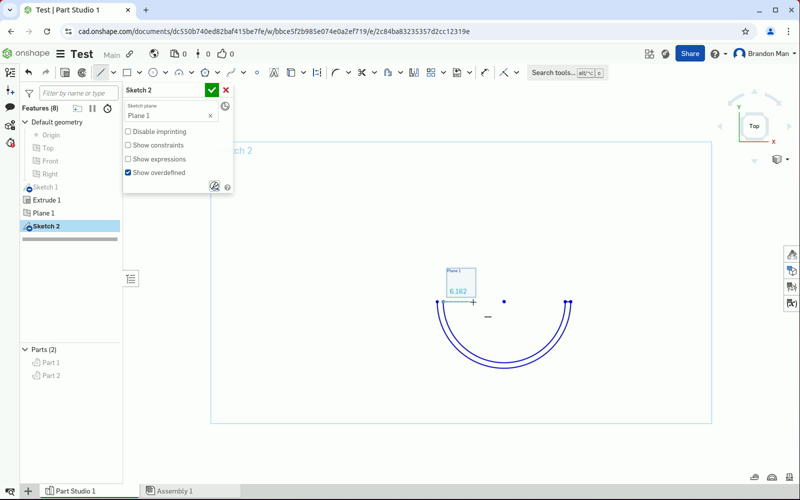
key_down(shift)
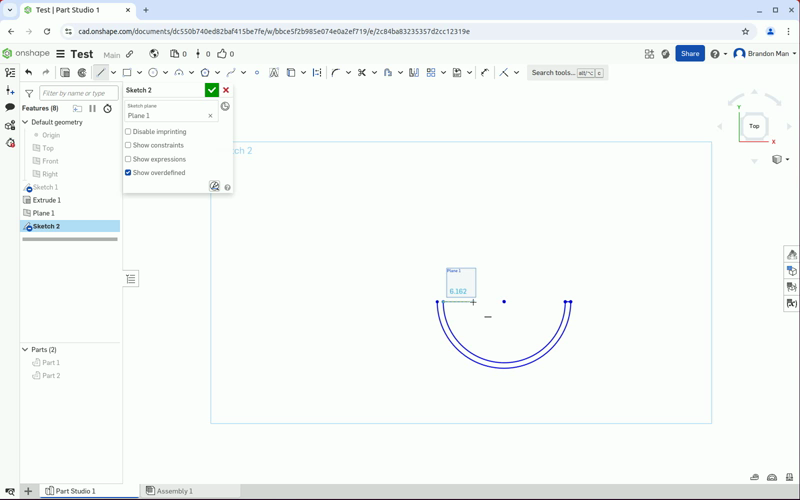
mouse_move(437, 301)
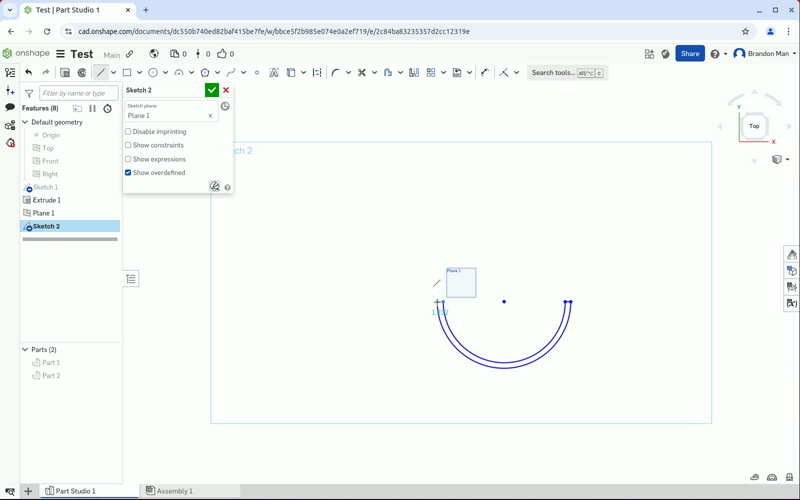
scroll(6)
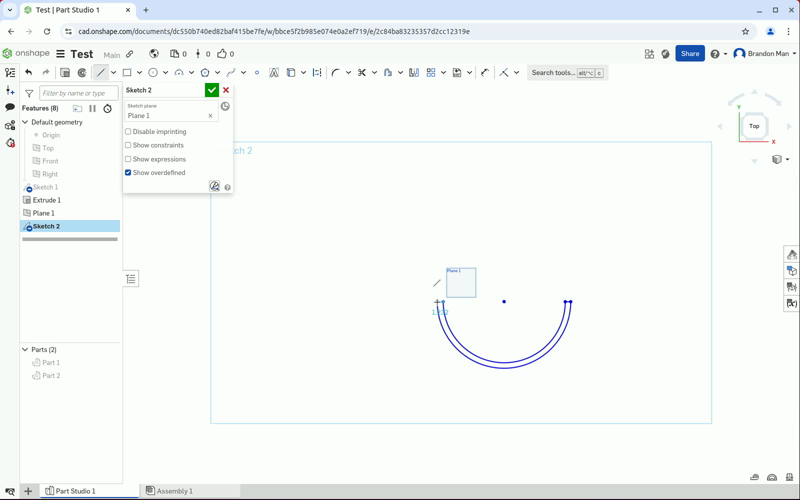
scroll(6)
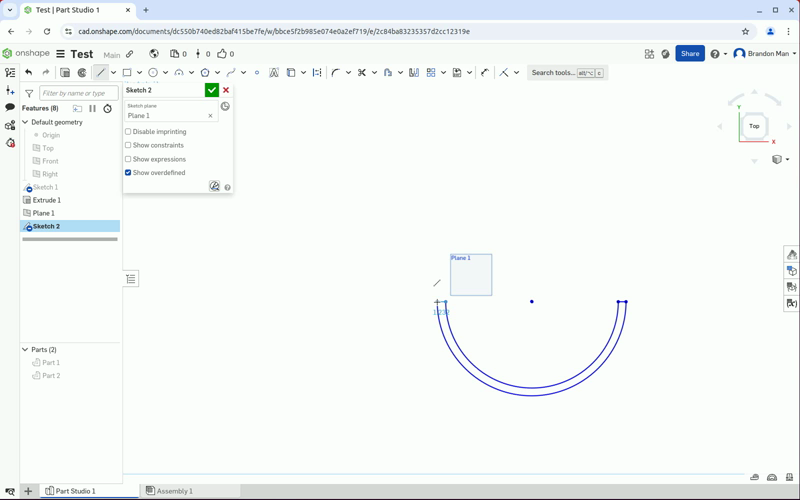
scroll(6)
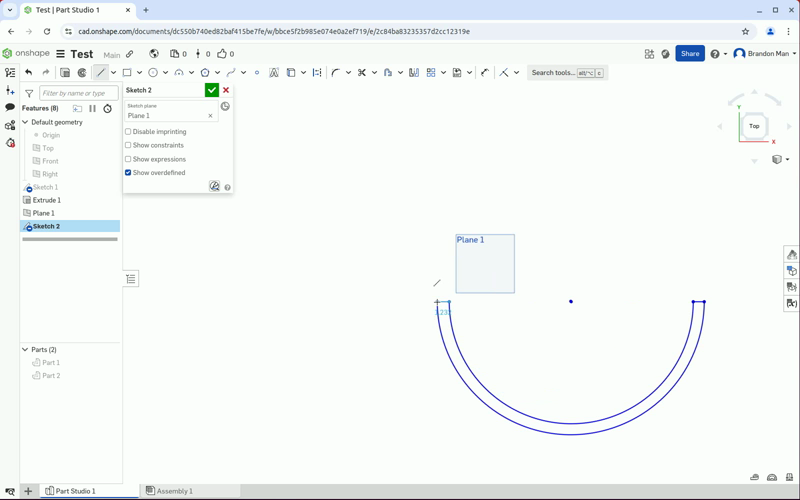
scroll(6)
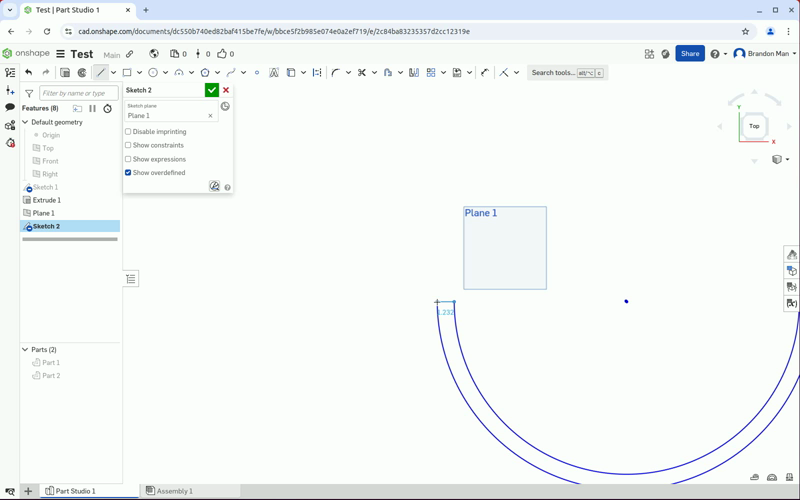
scroll(6)
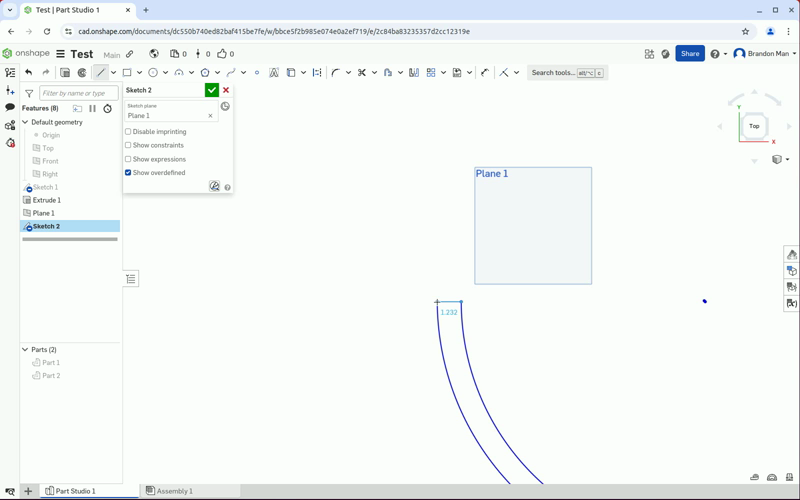
scroll(6)
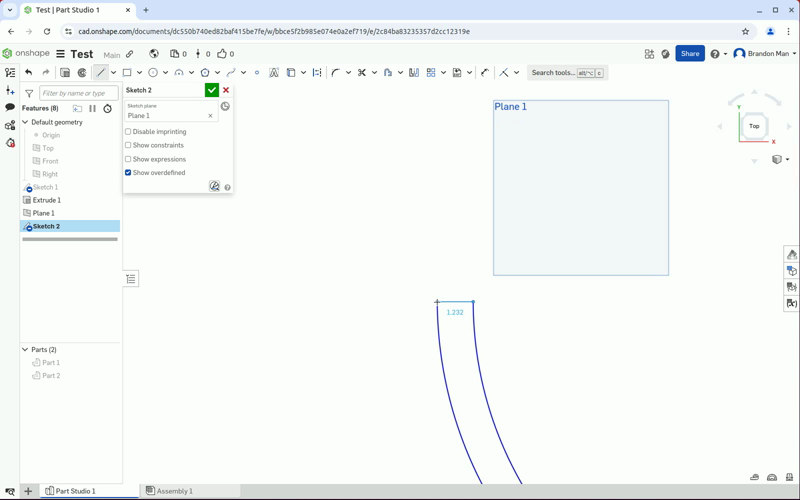
scroll(6)
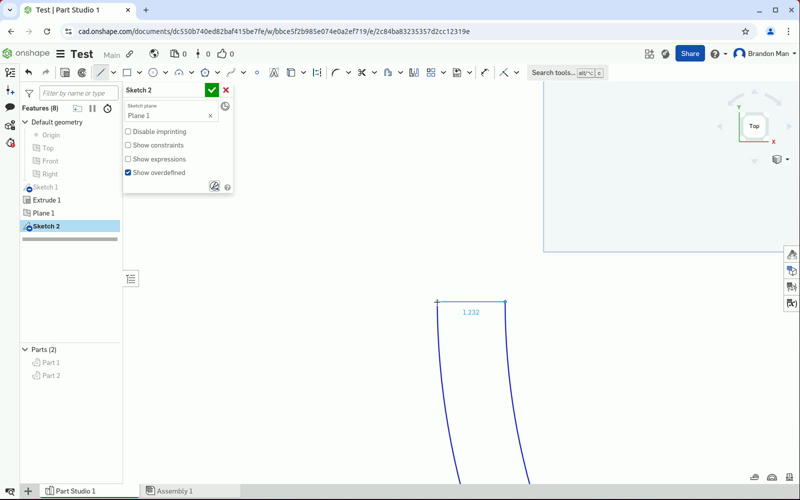
key_up(shift)
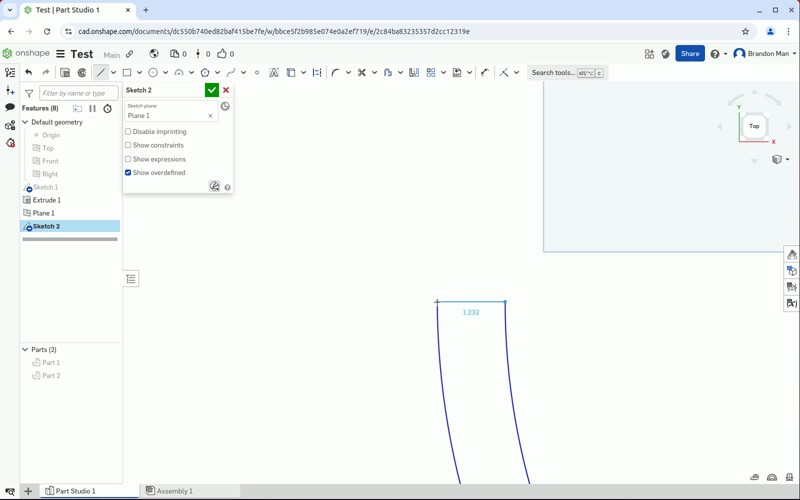
click(437, 301)
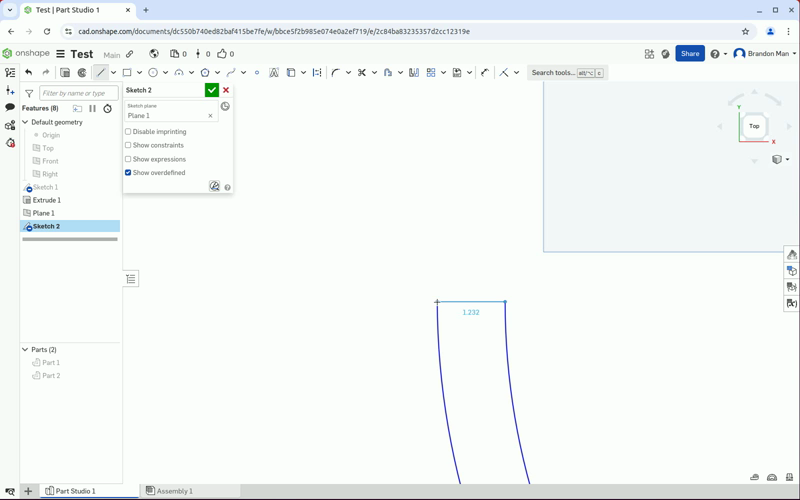
scroll(-6)
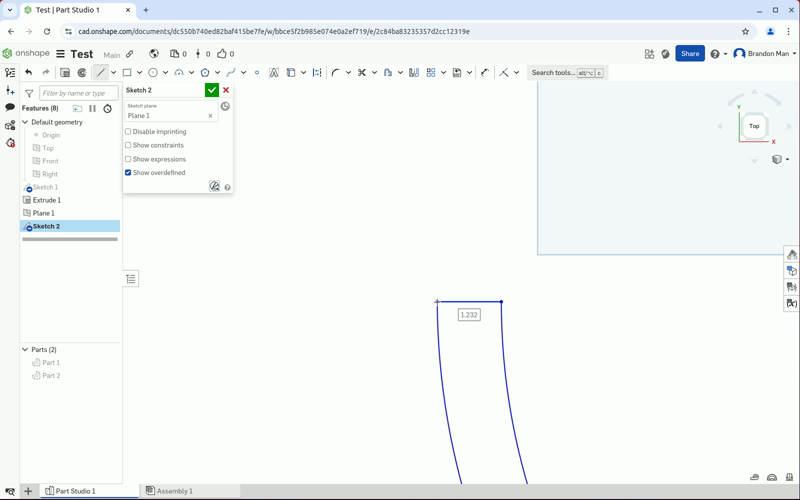
scroll(-6)
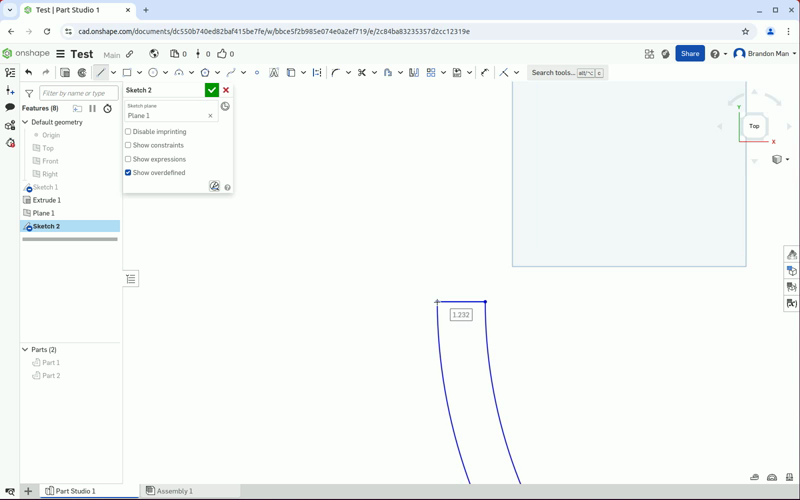
scroll(-6)
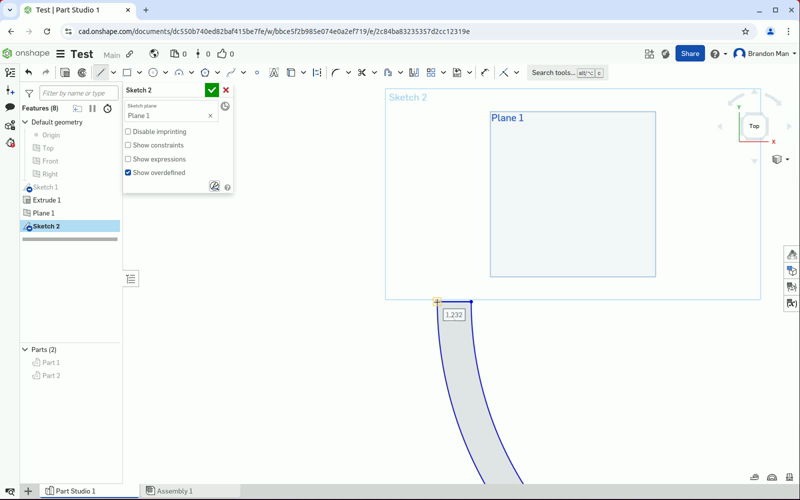
scroll(-6)
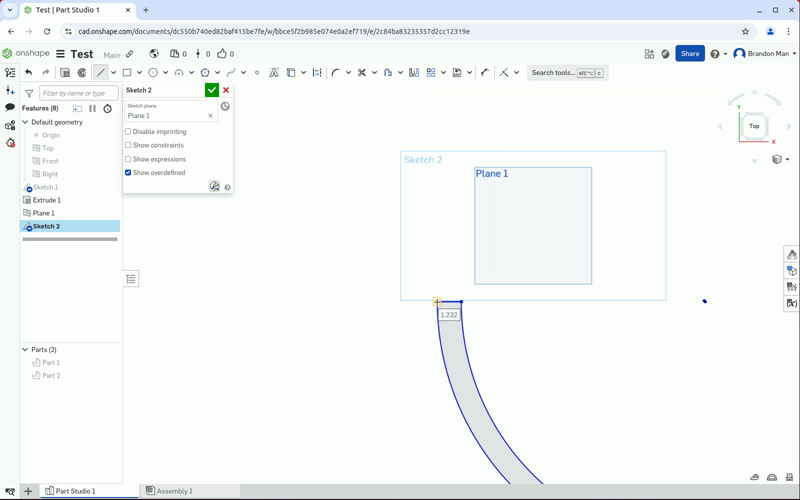
scroll(-6)
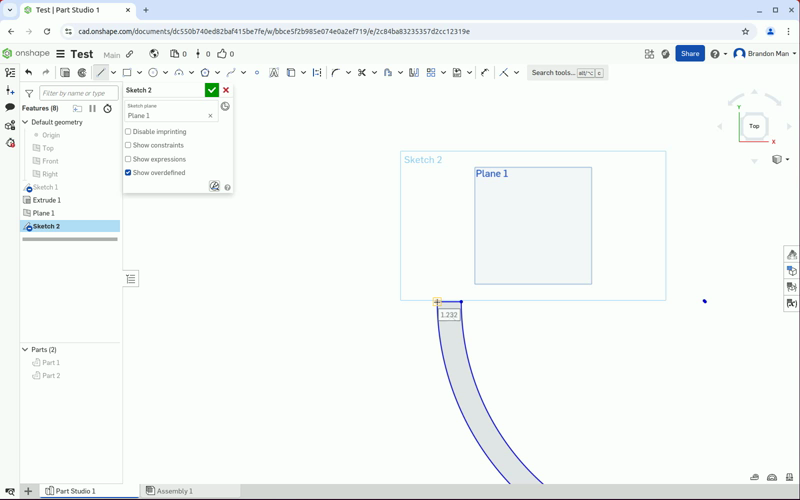
scroll(-6)
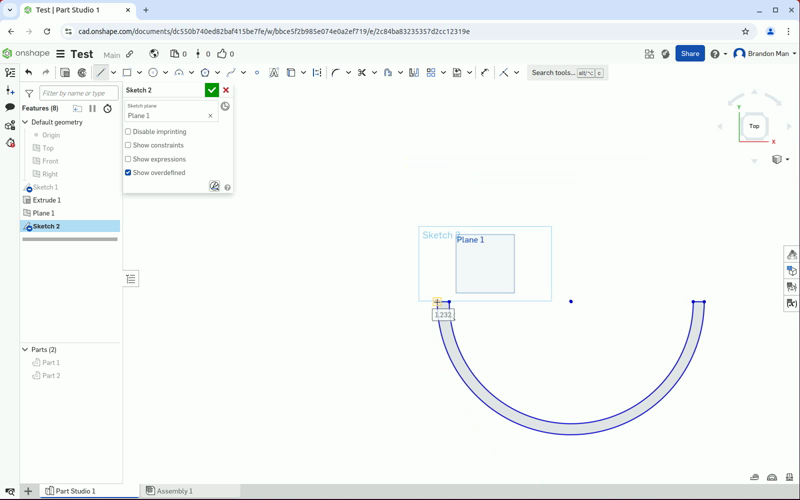
scroll(-6)
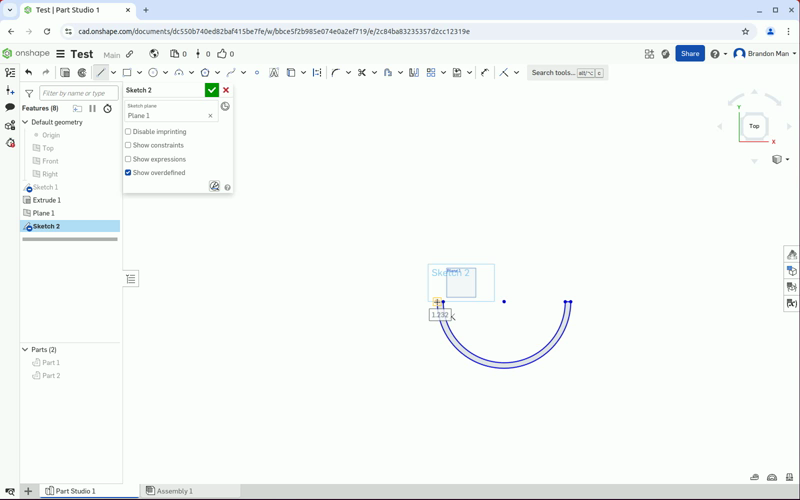
key(esc)
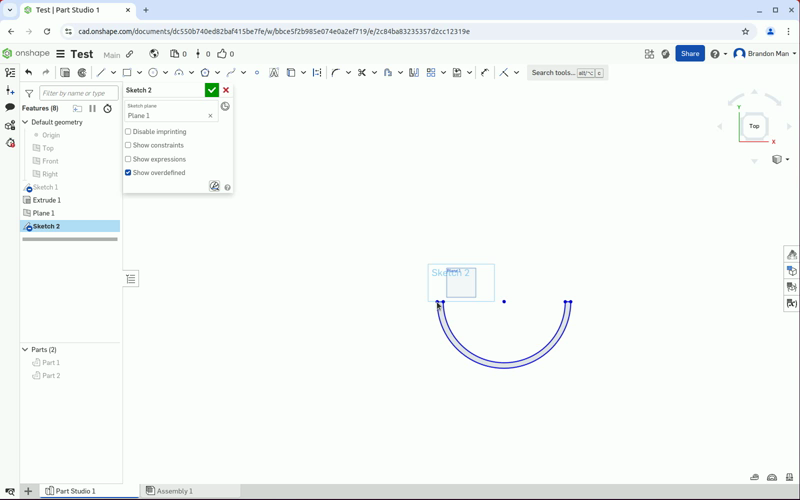
mouse_move(501, 321)
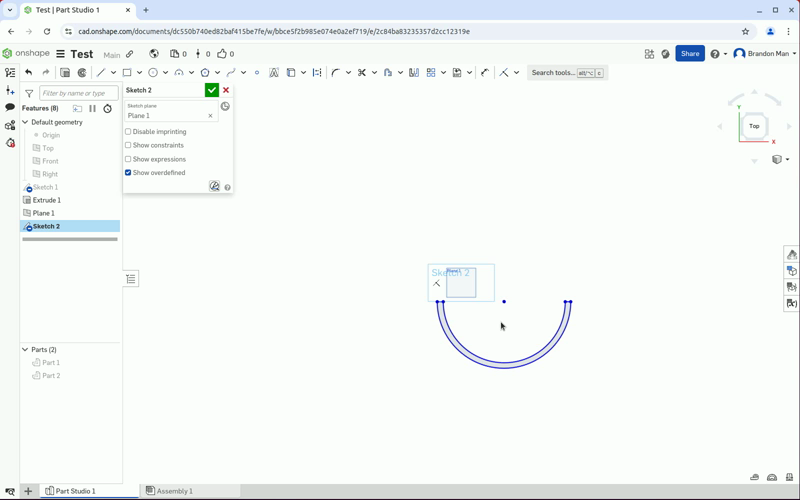
scroll(6)
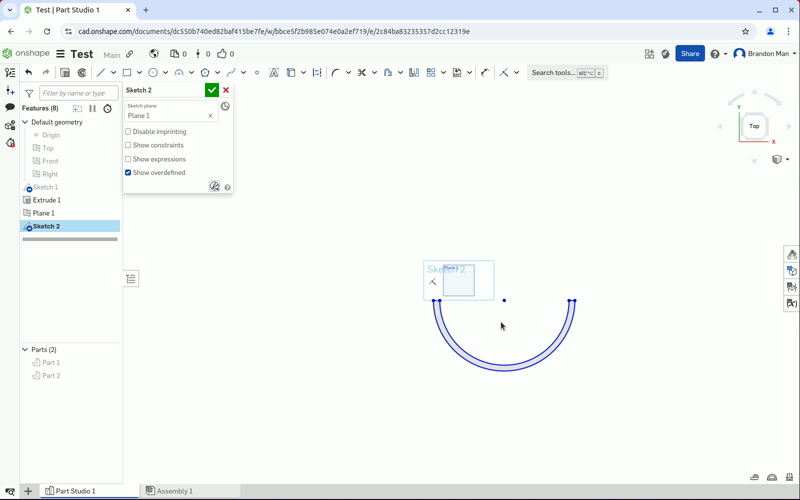
scroll(6)
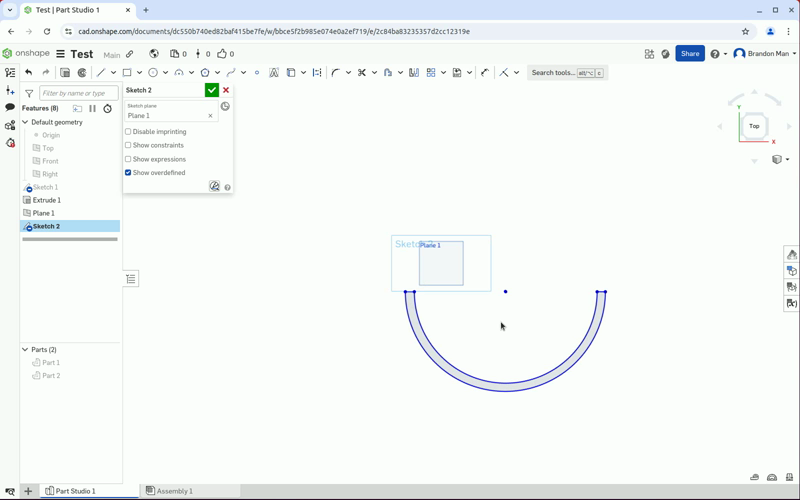
scroll(6)
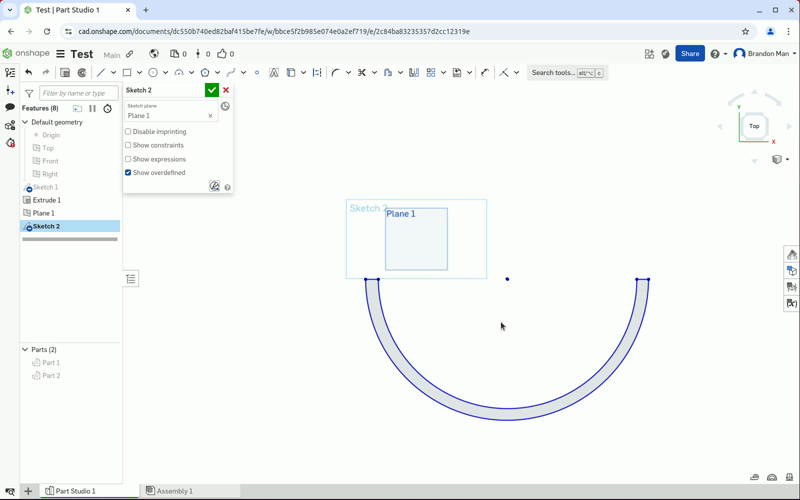
scroll(6)
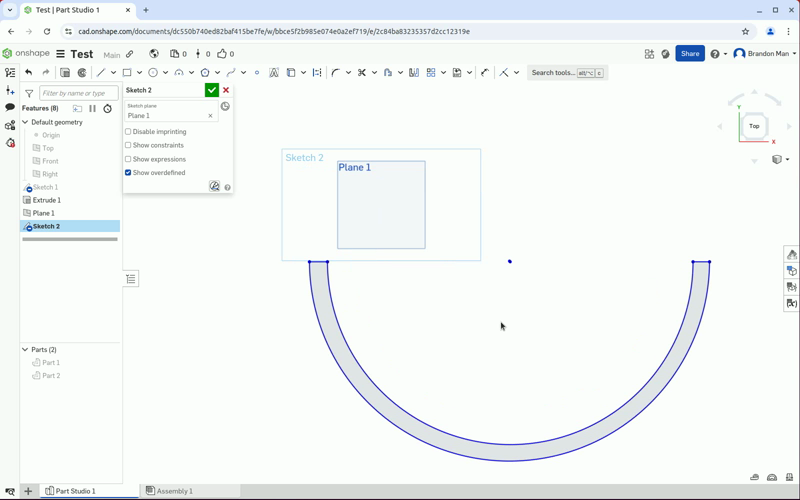
scroll(6)
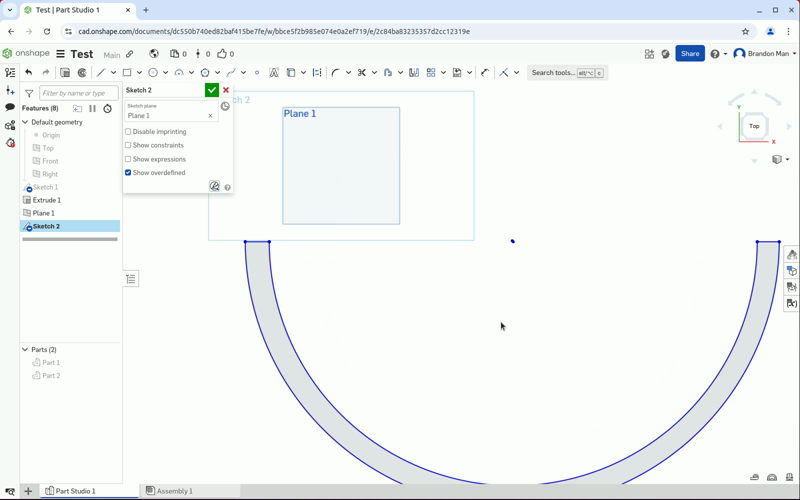
scroll(6)
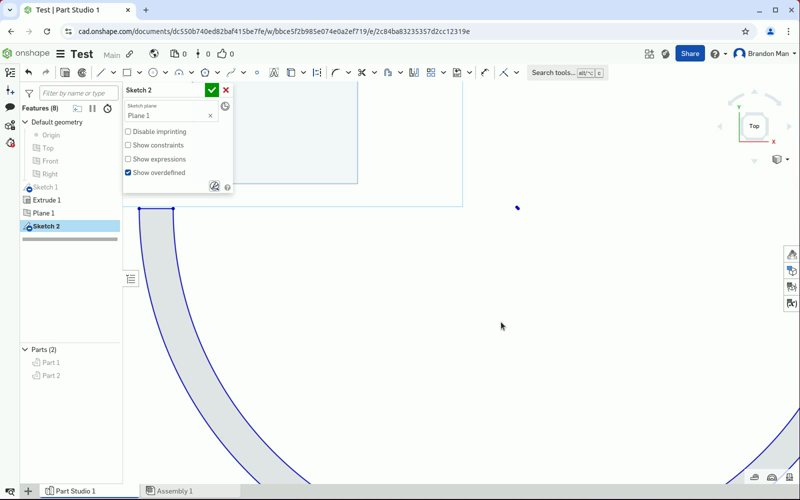
scroll(6)
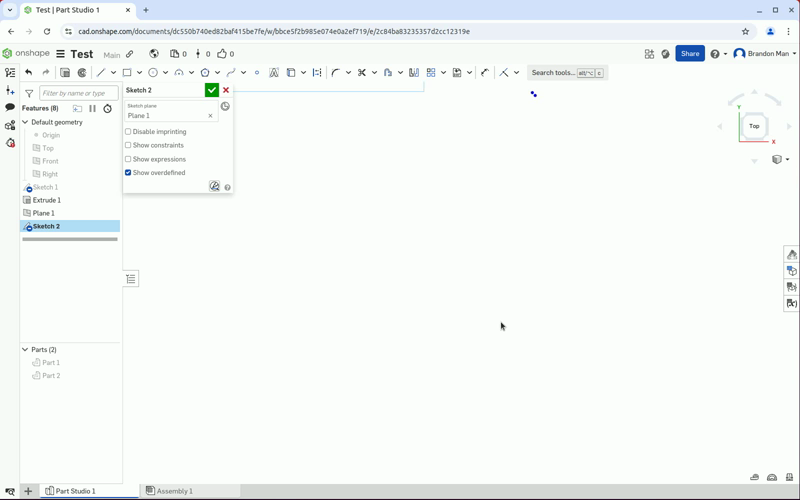
click(501, 321)
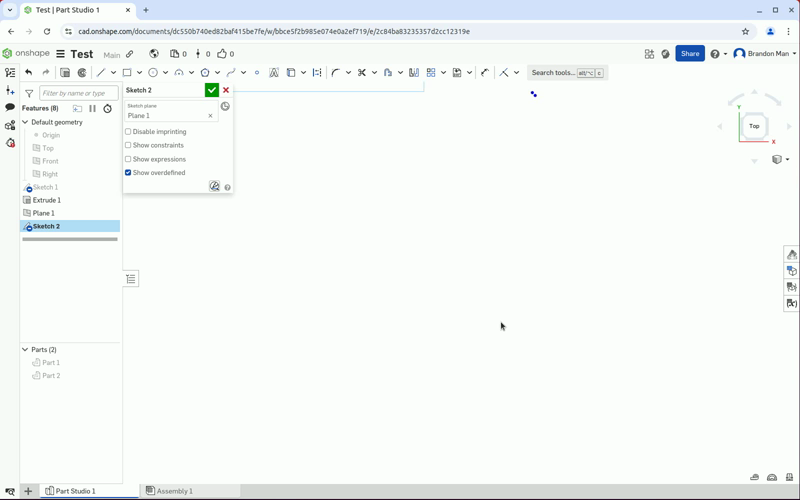
scroll(-6)
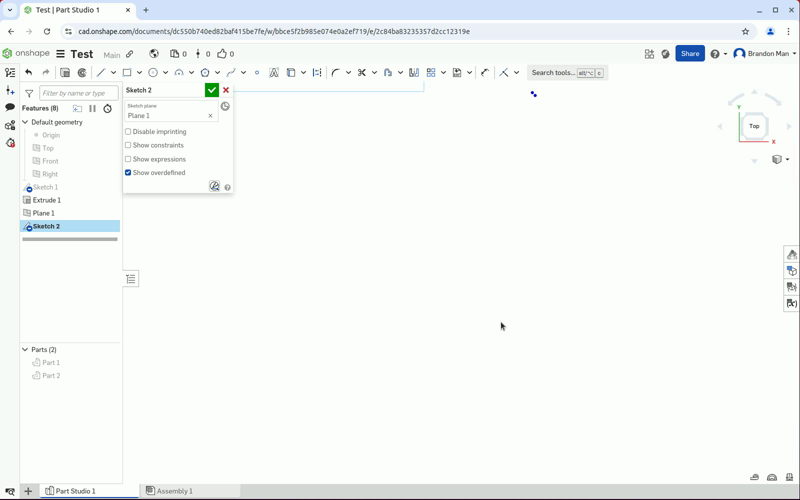
scroll(-6)
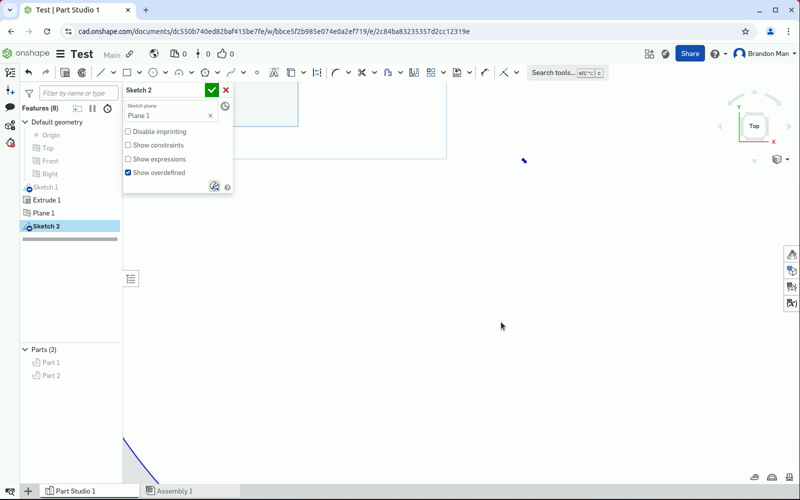
scroll(-6)
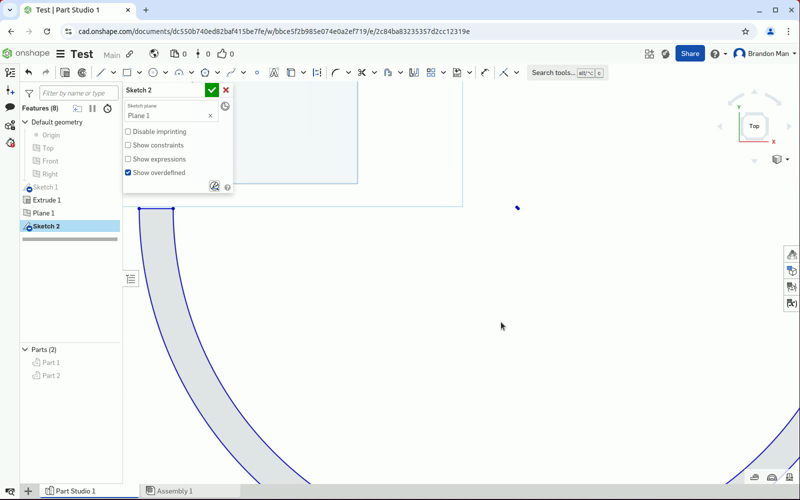
scroll(-6)
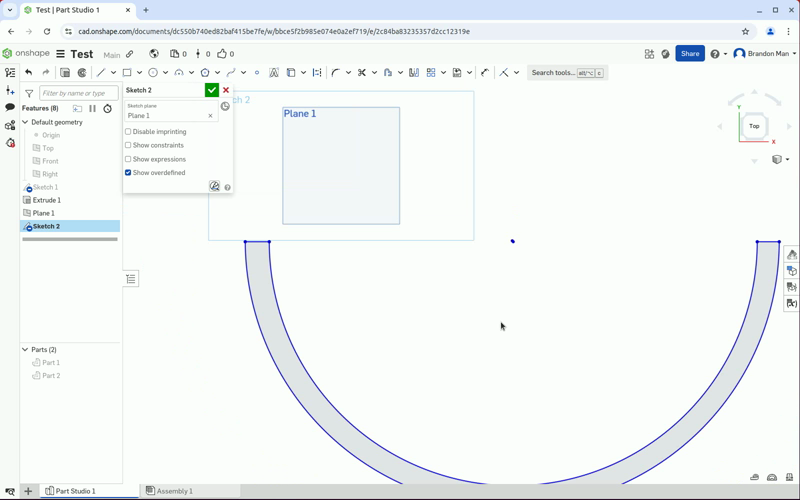
scroll(-6)
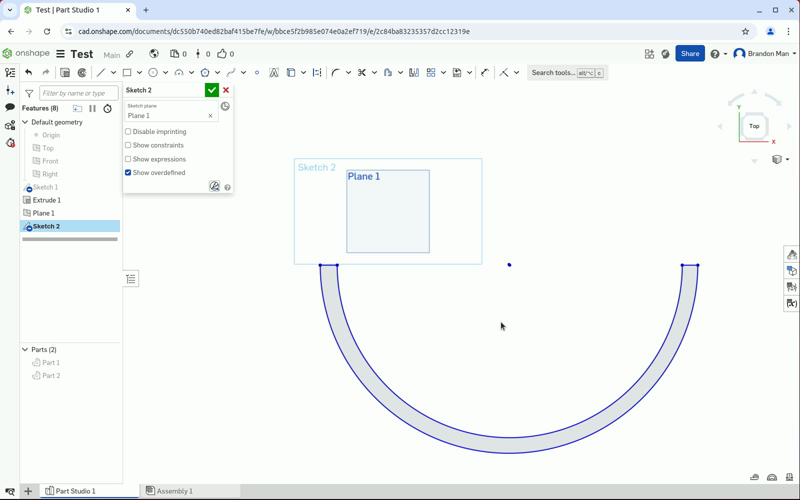
scroll(-6)
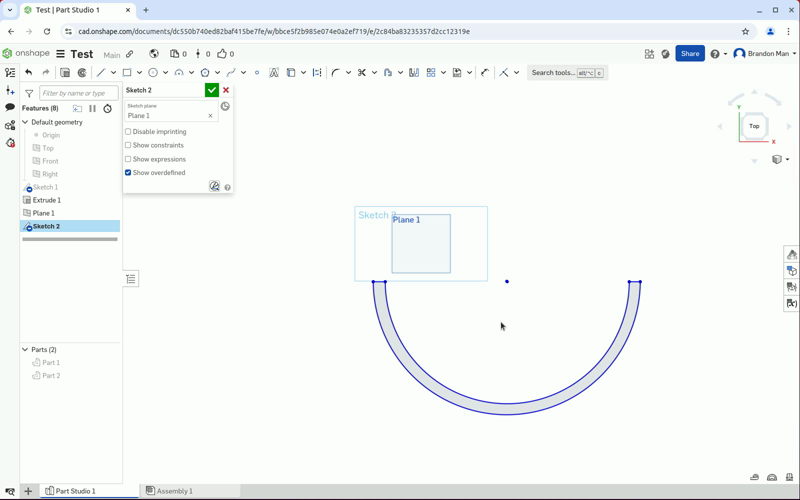
scroll(-6)
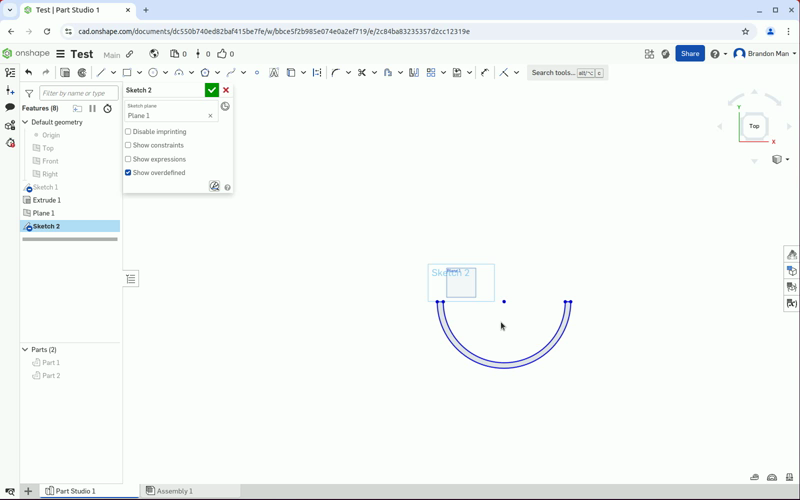
mouse_move(73, 352)
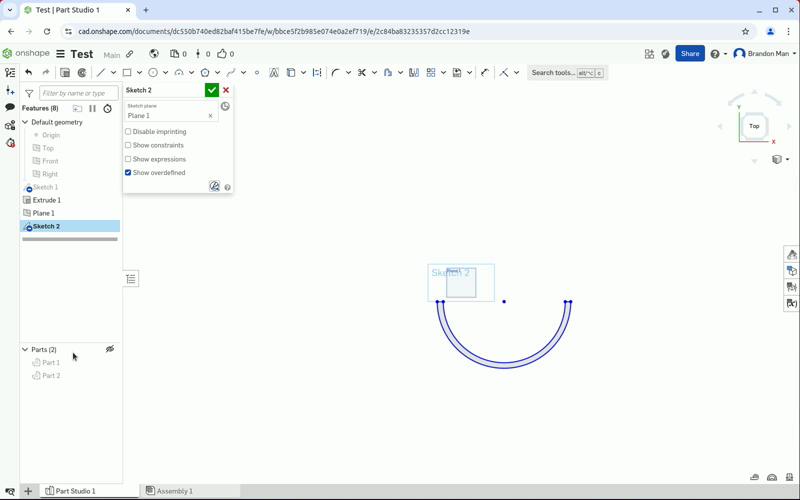
key(shift+y)
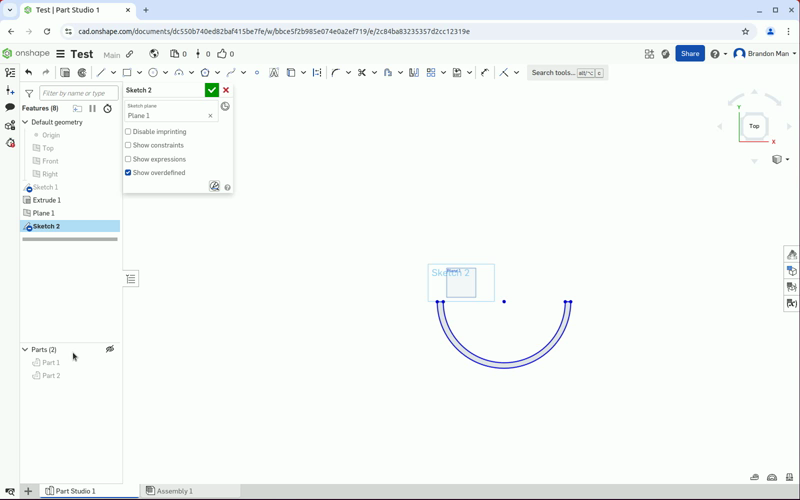
key(shift+e)
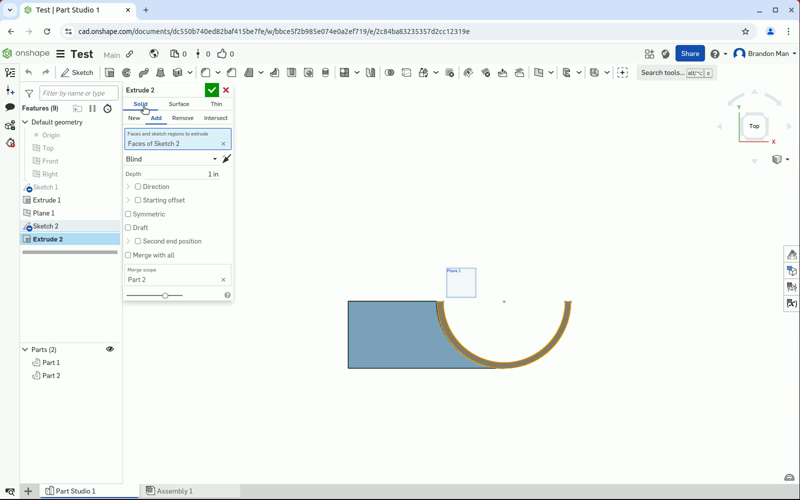
mouse_move(143, 106)
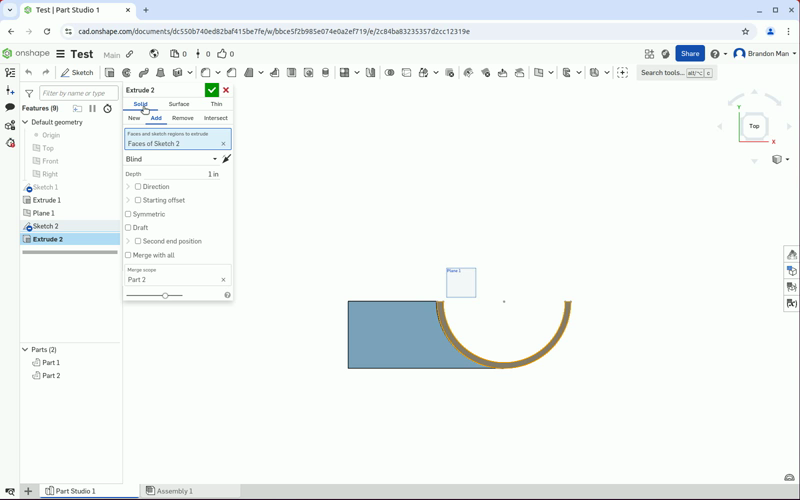
click(143, 106)
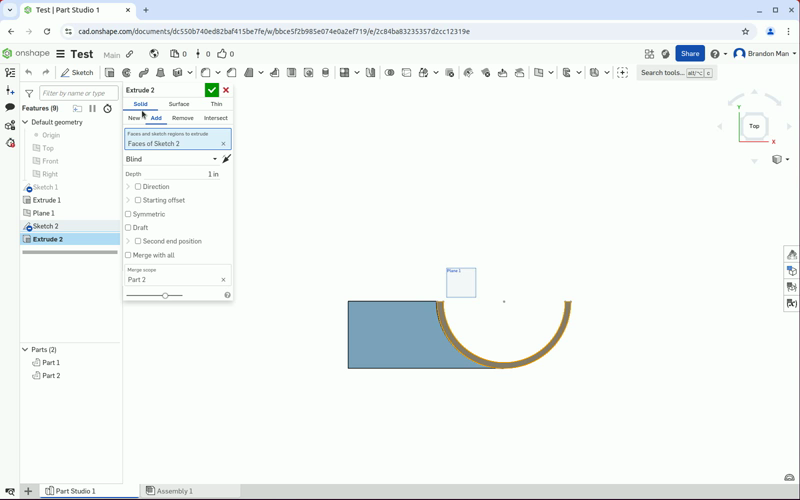
mouse_move(137, 120)
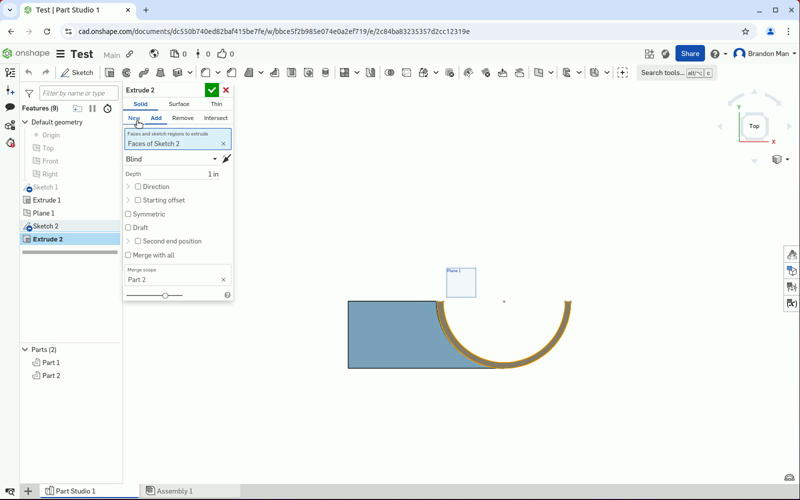
click(137, 120)
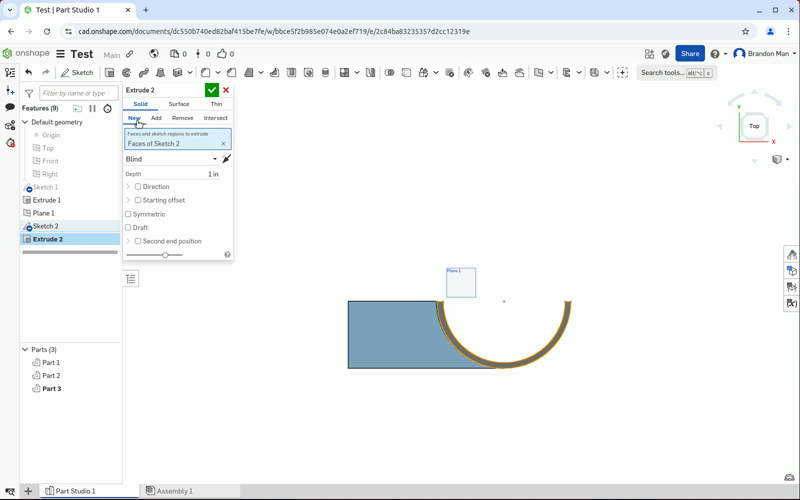
key(tab, 4)
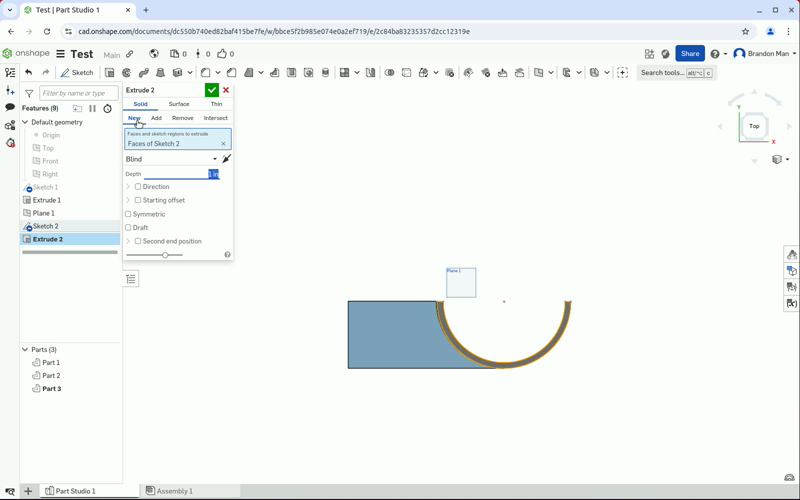
text(-2.166)
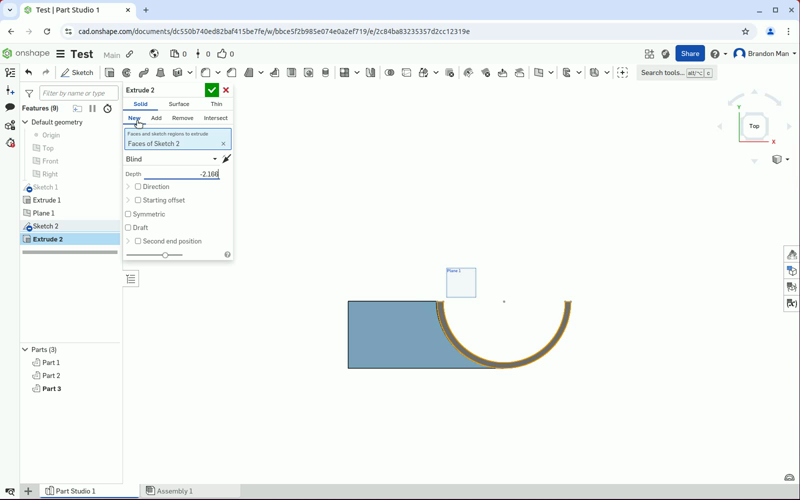
key(enter)
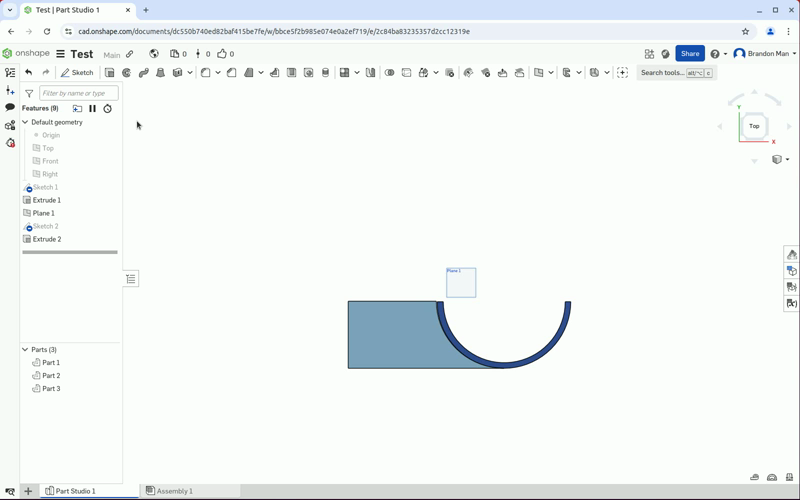
key(shift+h)
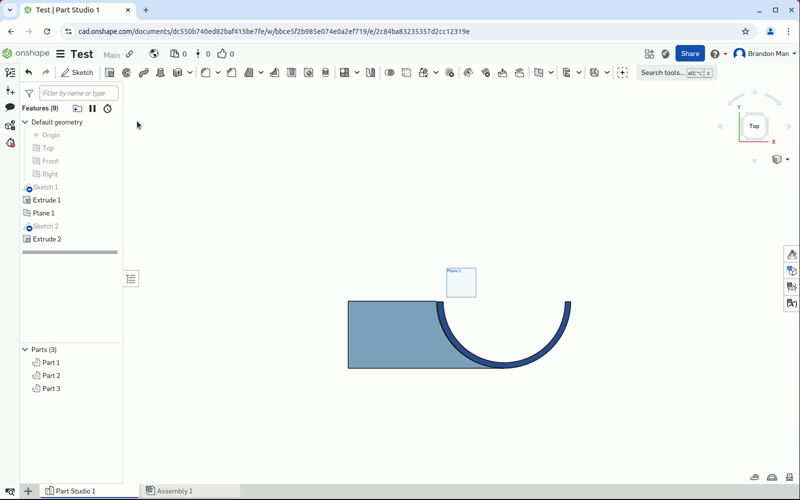
key(shift+h)
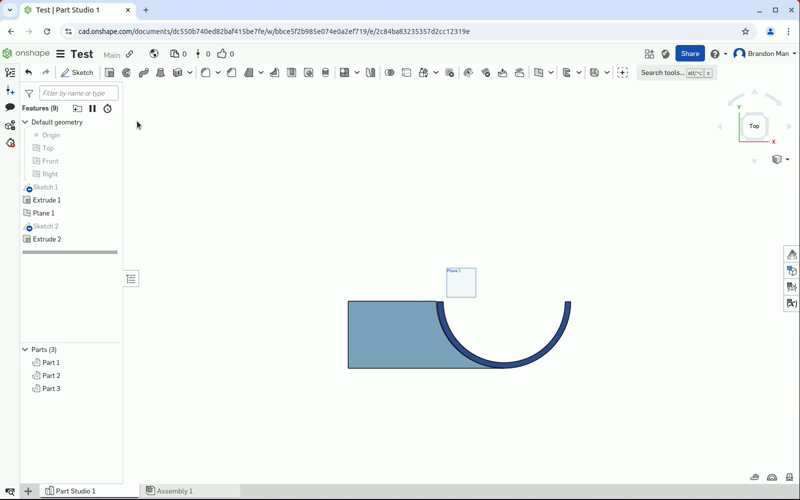
mouse_move(73, 189)
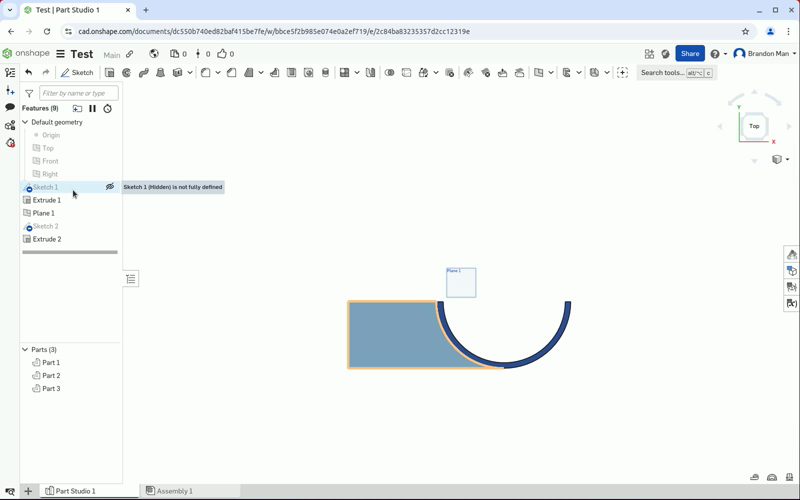
click(73, 189)
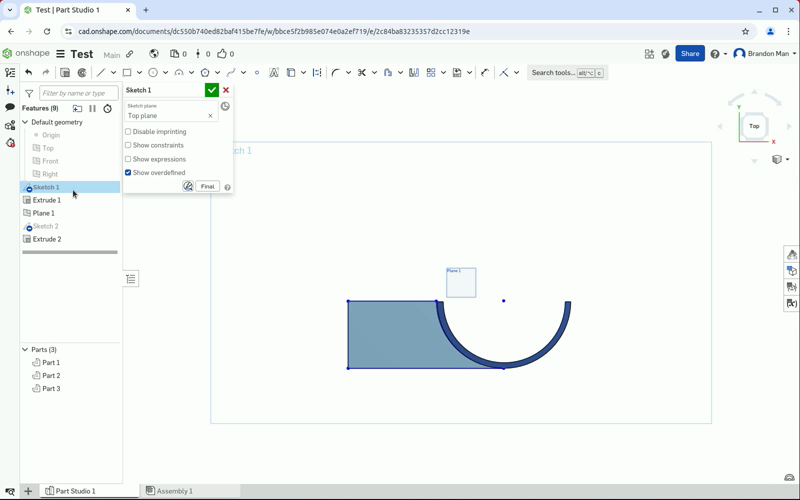
mouse_move(229, 92)
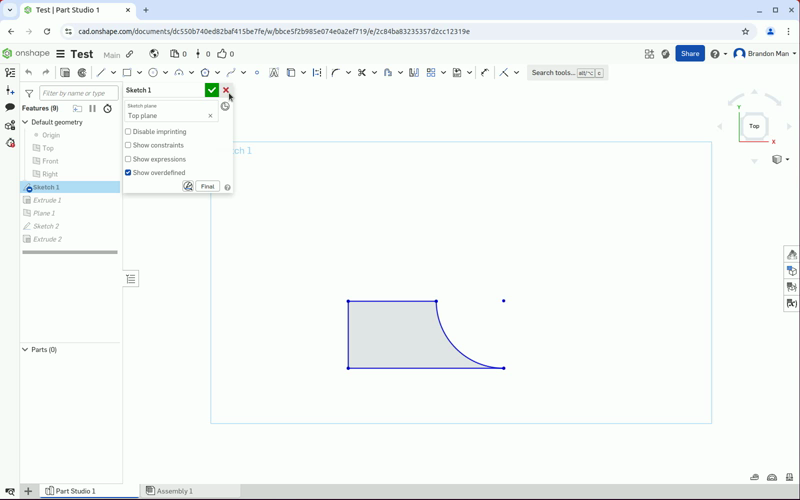
click(229, 92)
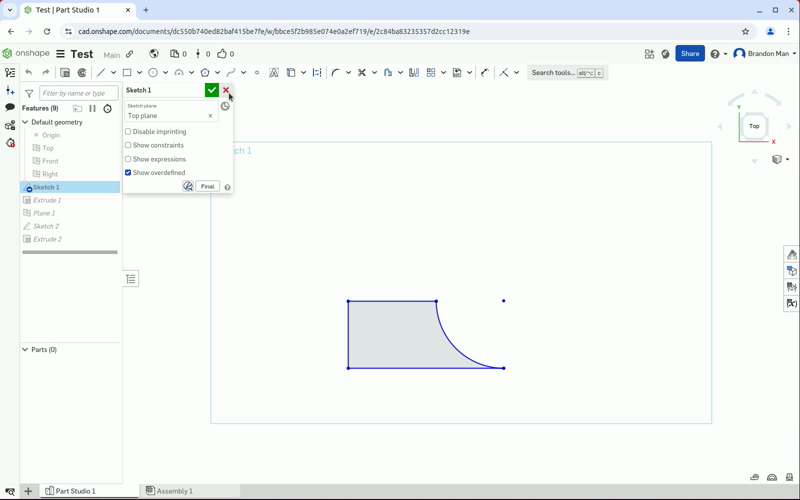
key(shift+s)
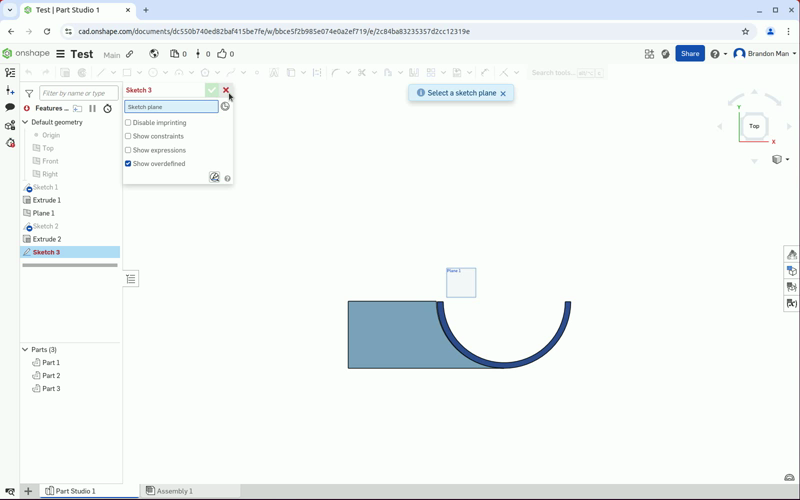
mouse_move(73, 215)
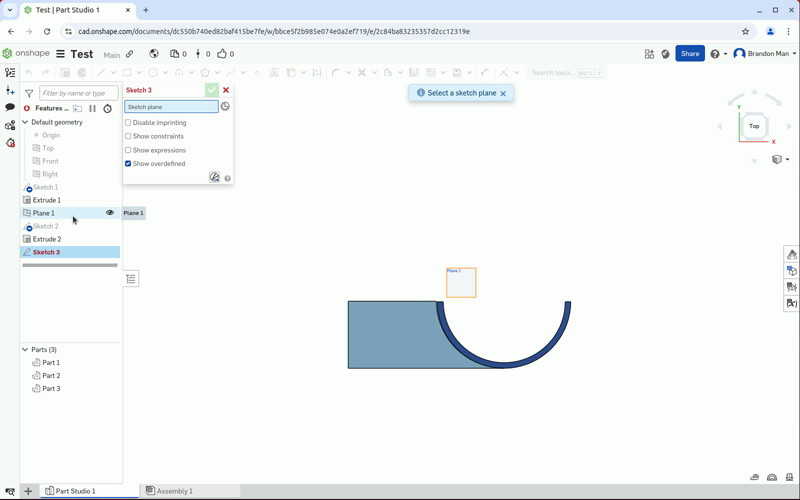
click(73, 215)
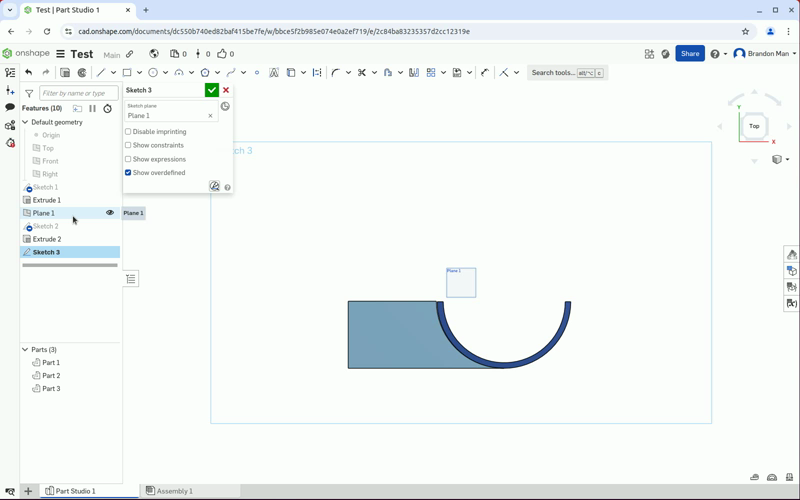
mouse_move(73, 352)
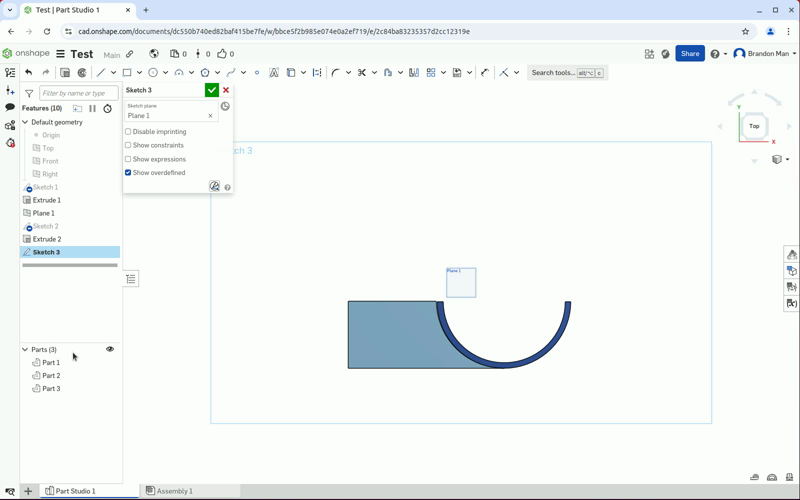
key(y)
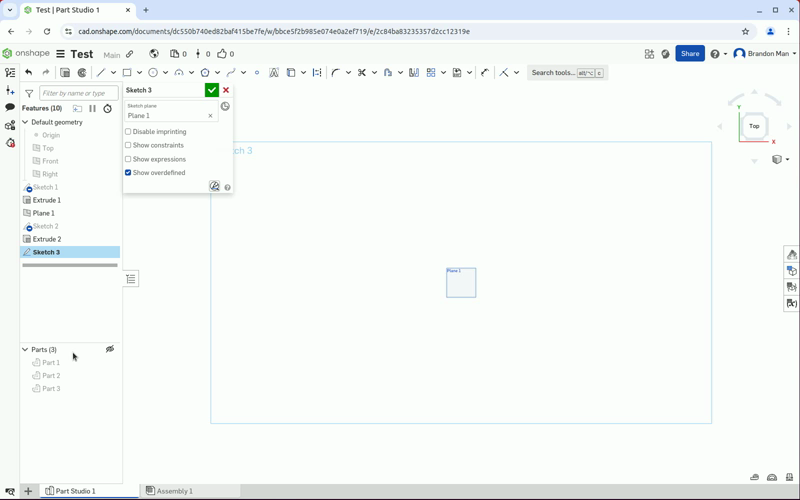
key(a)
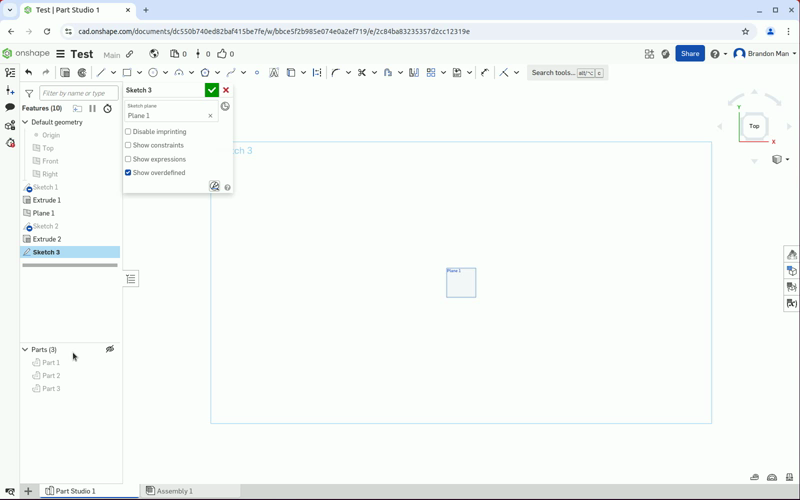
key_down(shift)
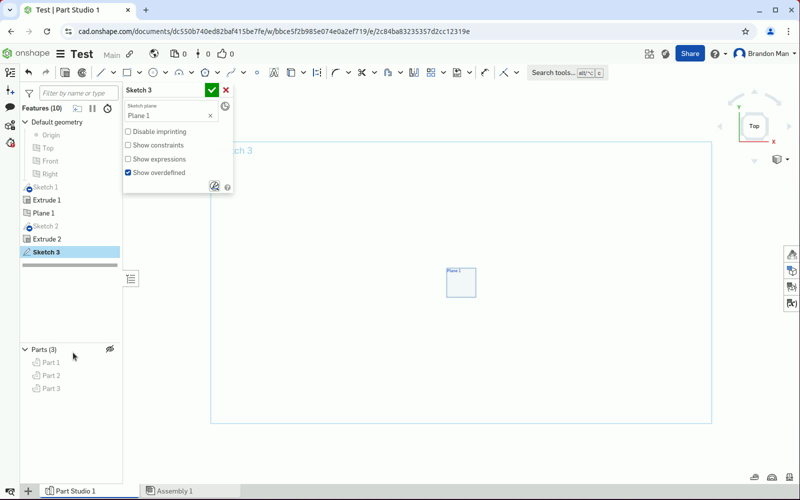
mouse_move(437, 301)
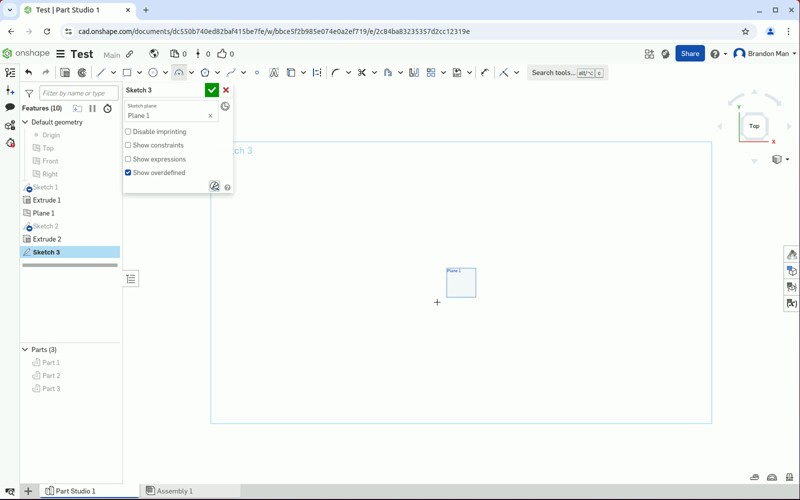
click(437, 301)
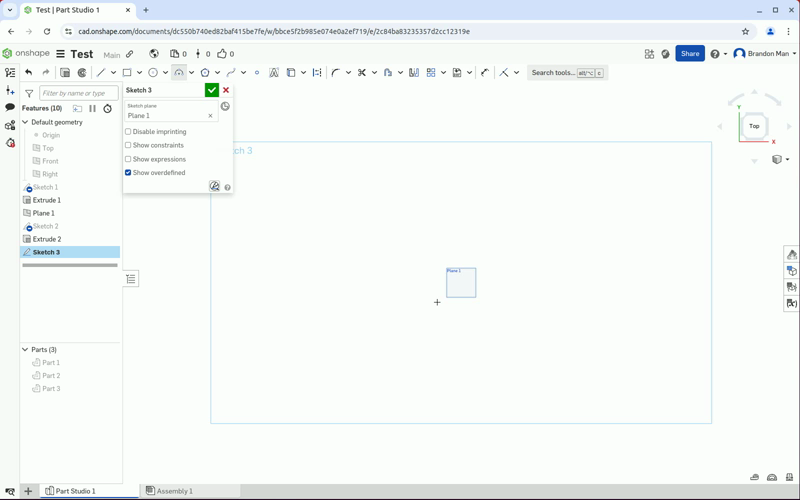
key_up(shift)
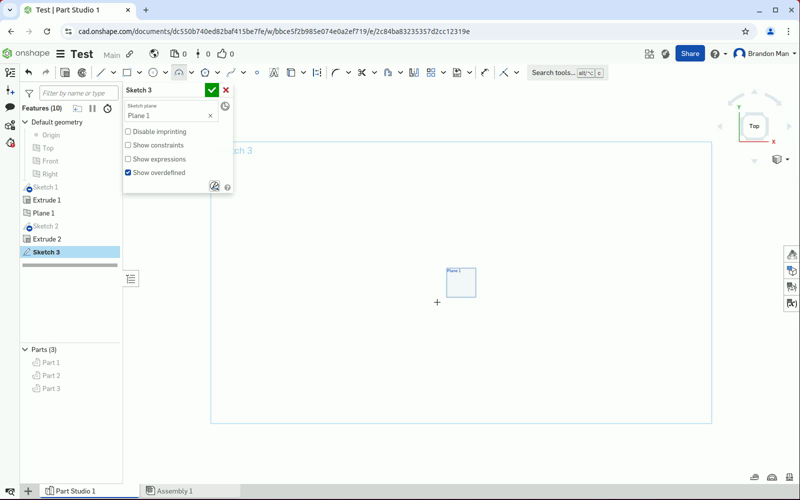
key_down(shift)
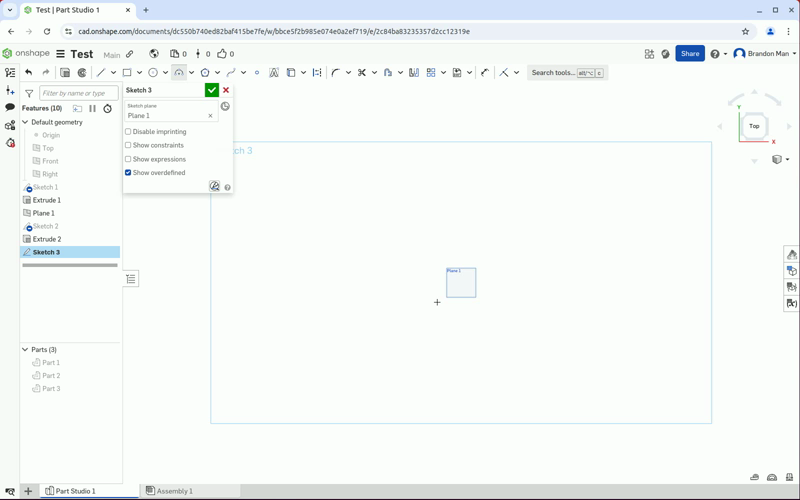
mouse_move(570, 301)
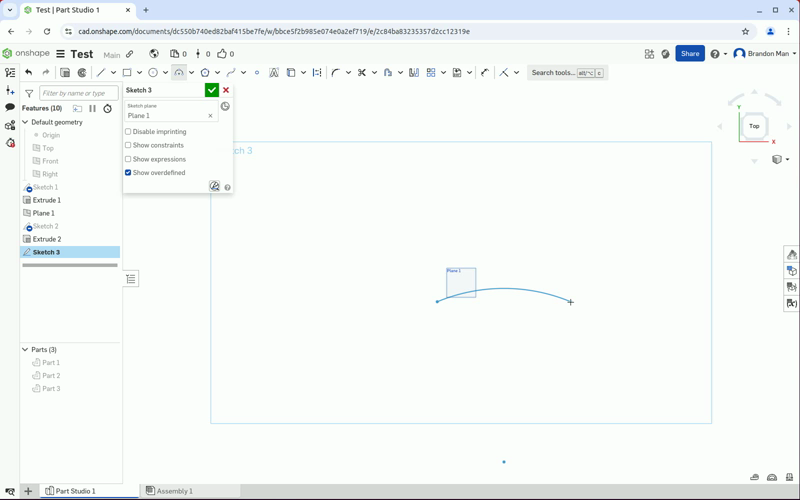
click(570, 301)
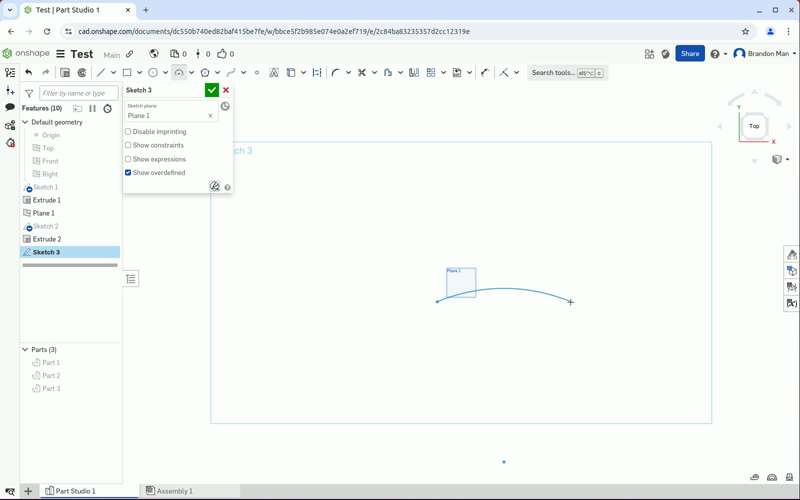
mouse_move(504, 368)
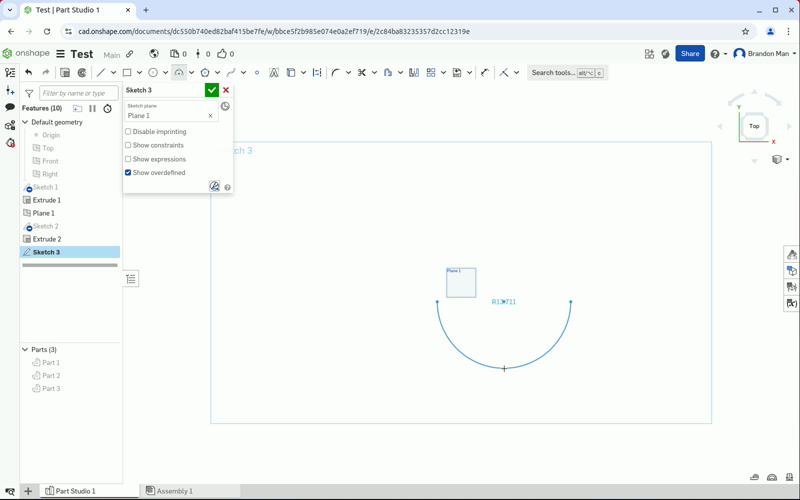
click(504, 368)
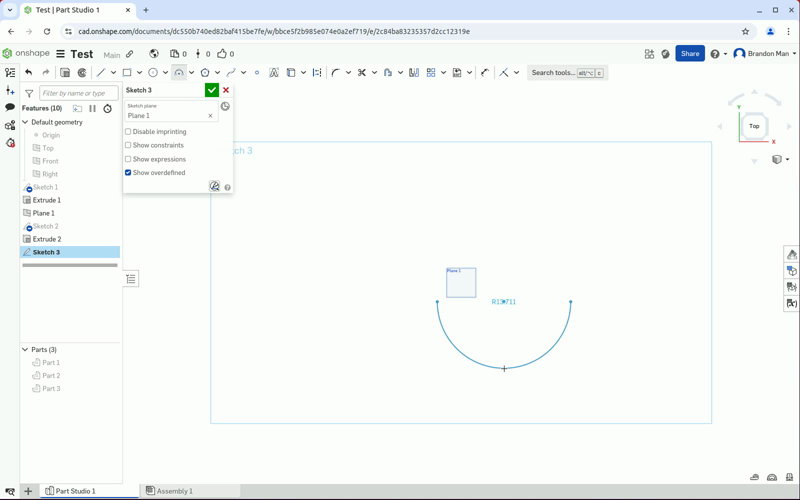
key_up(shift)
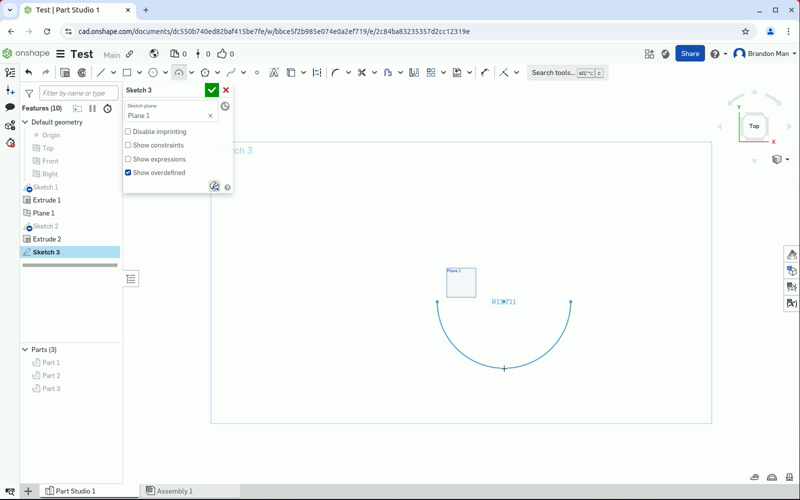
key(esc)
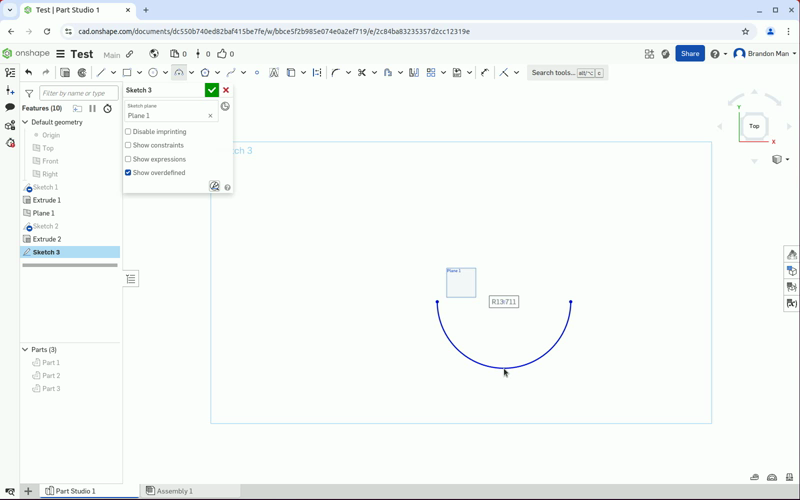
key(l)
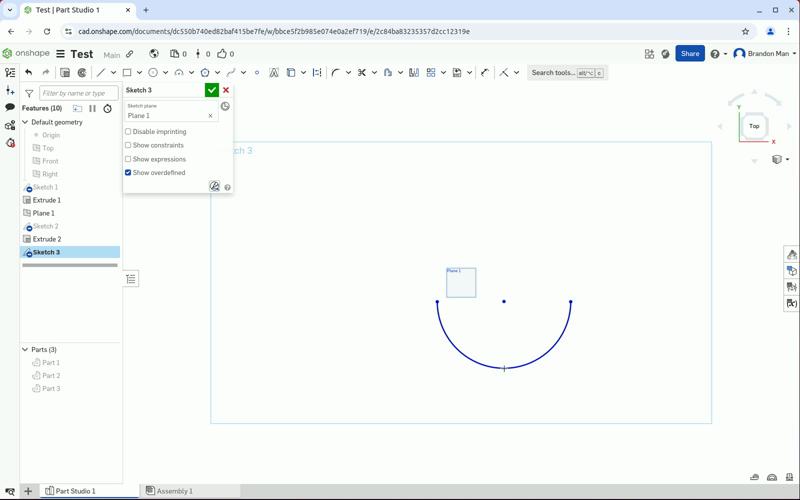
mouse_move(570, 301)
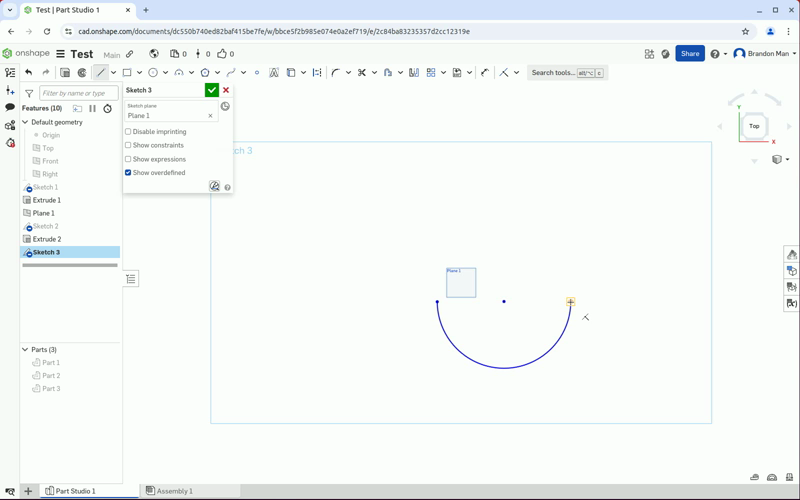
click(570, 301)
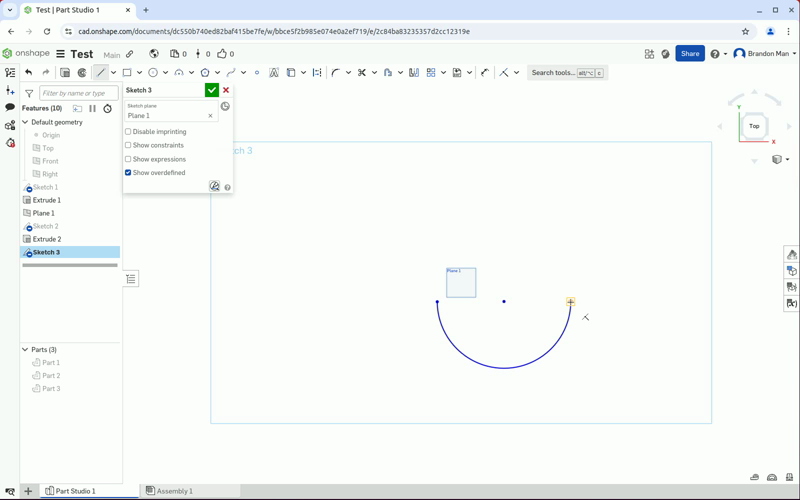
key_down(shift)
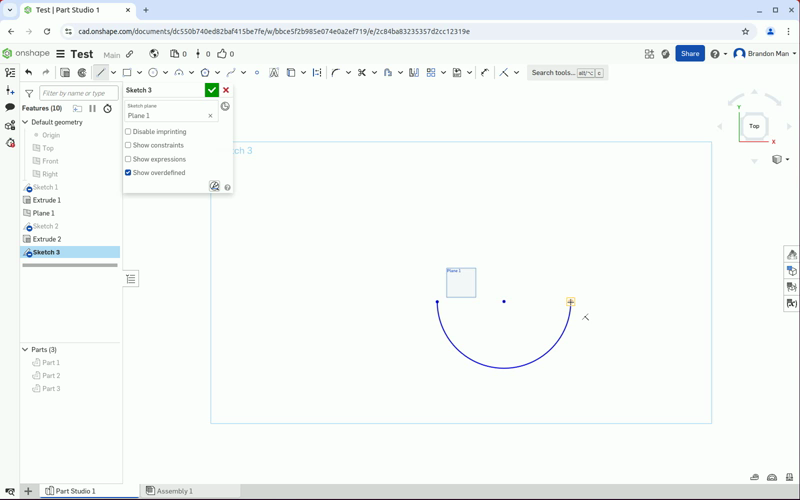
mouse_move(589, 301)
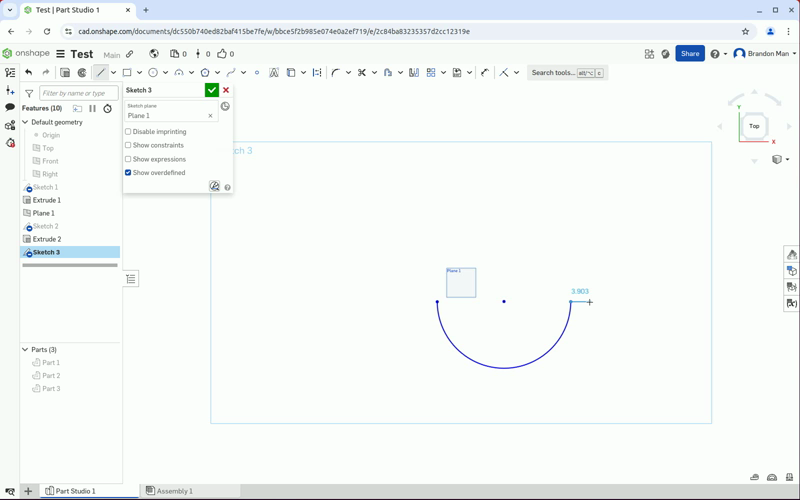
mouse_move(565, 301)
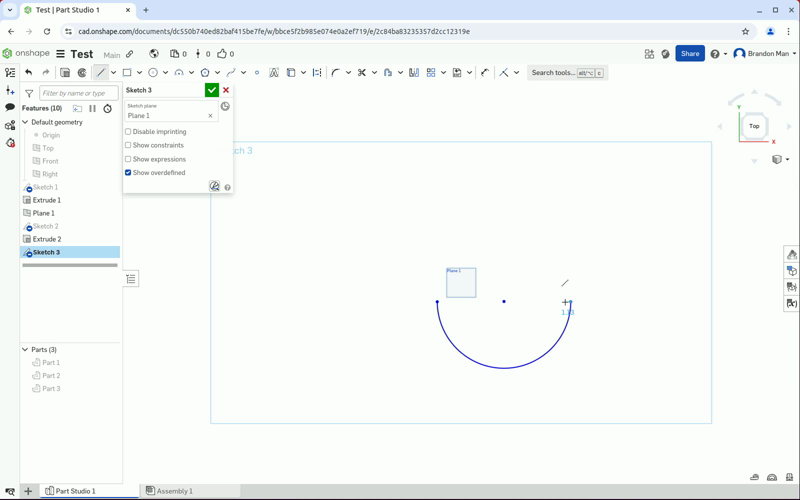
scroll(6)
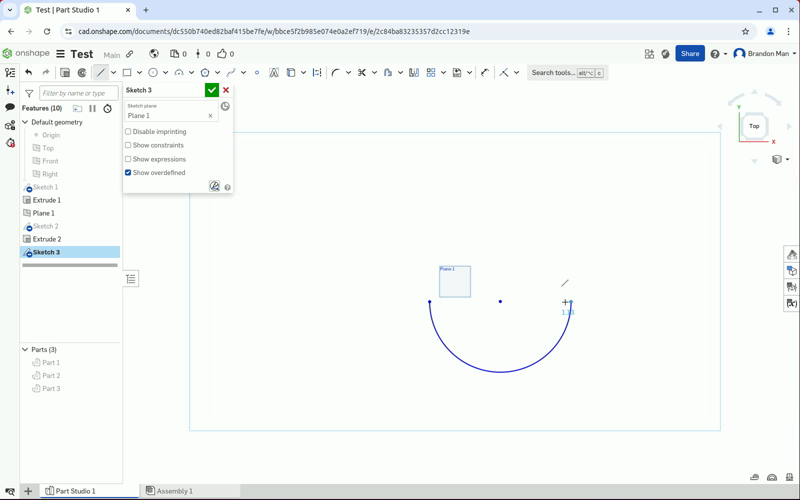
scroll(6)
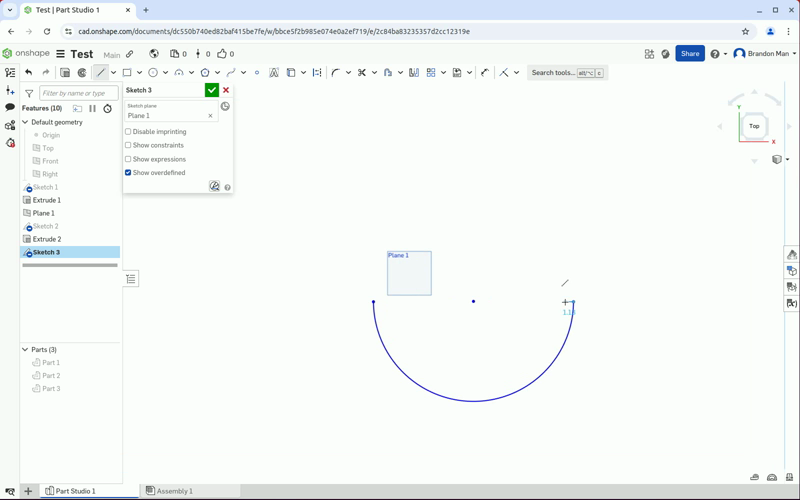
scroll(6)
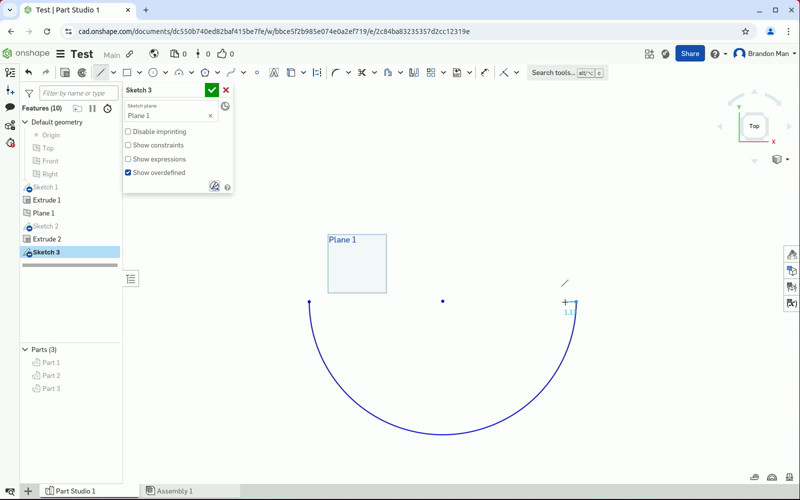
scroll(6)
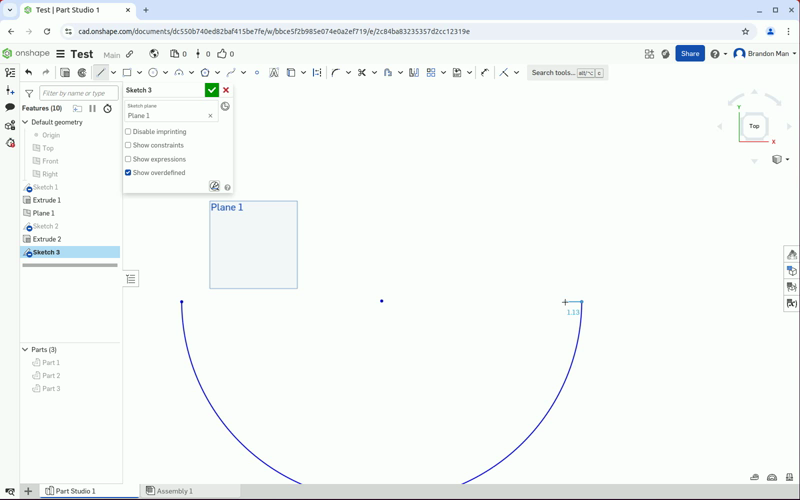
scroll(6)
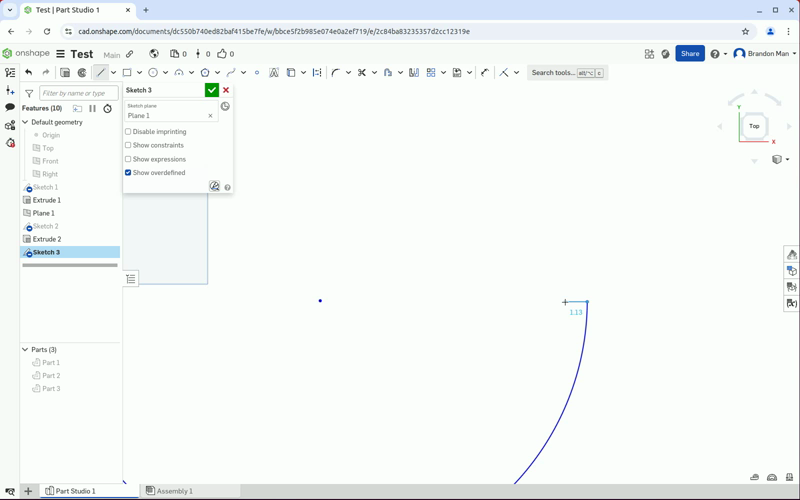
scroll(6)
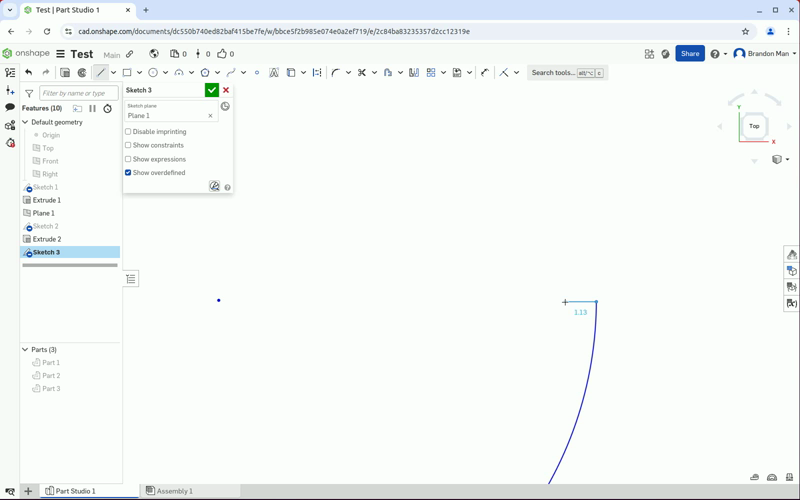
scroll(6)
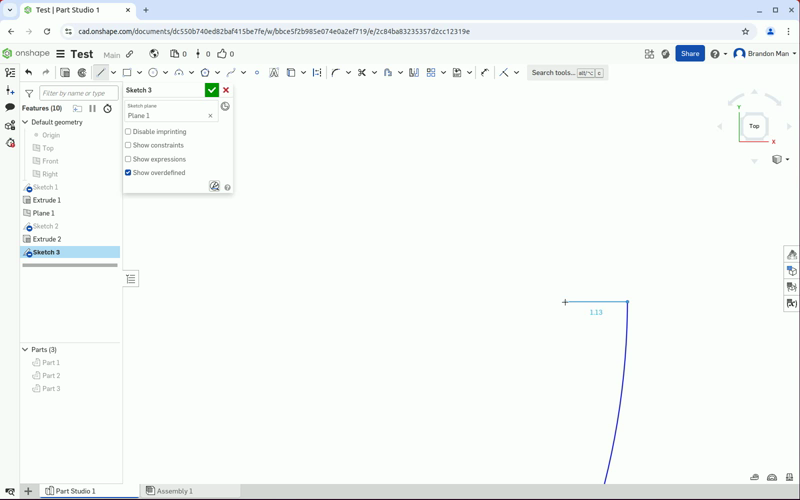
click(565, 301)
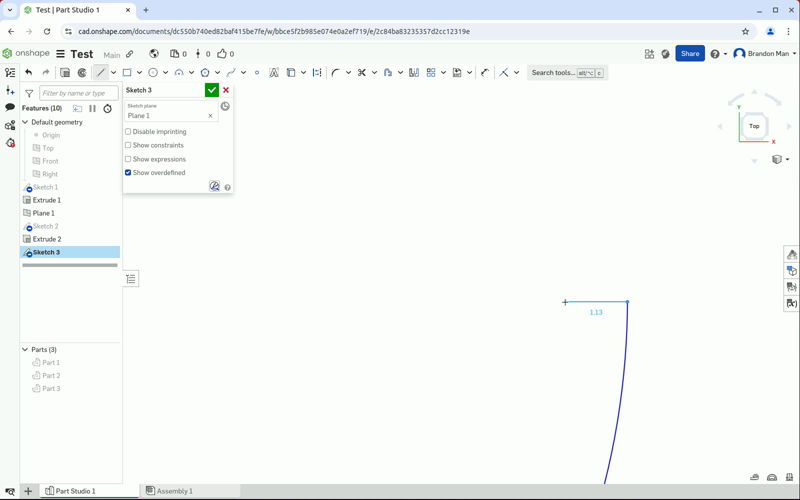
scroll(-6)
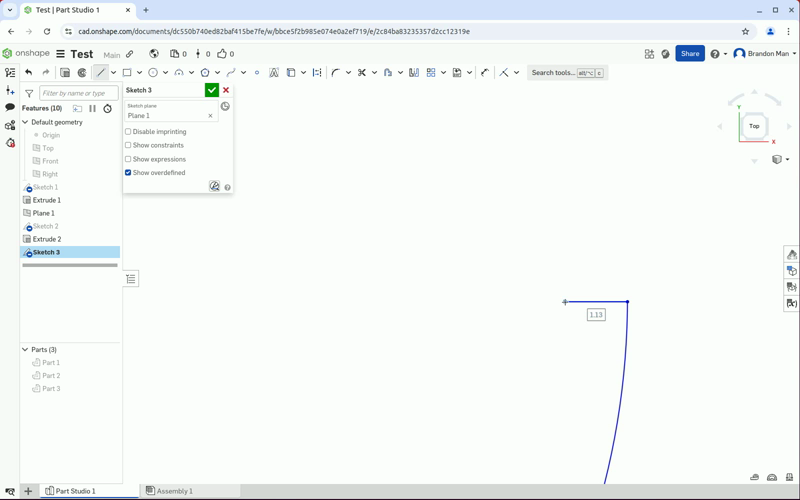
scroll(-6)
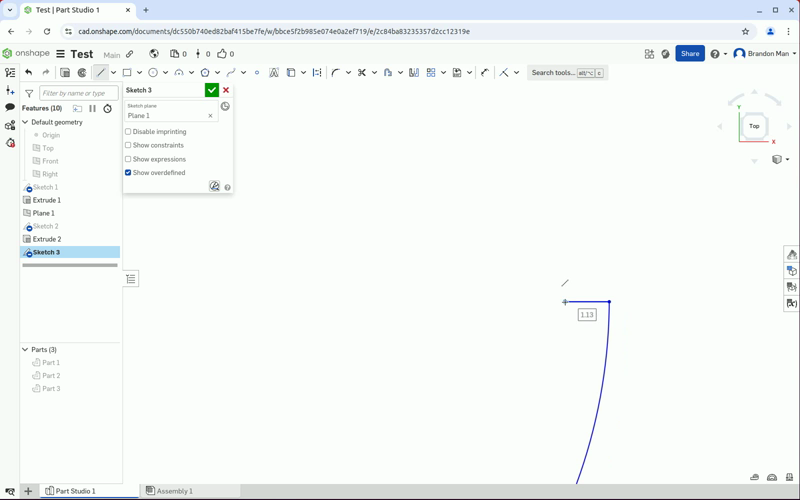
scroll(-6)
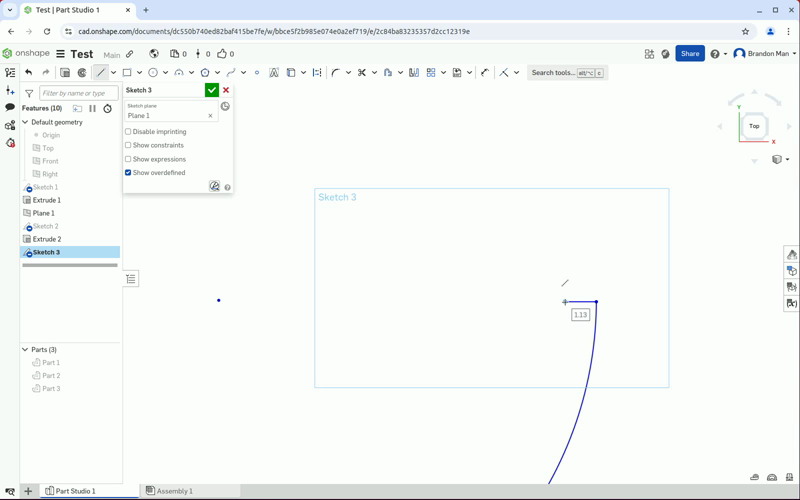
scroll(-6)
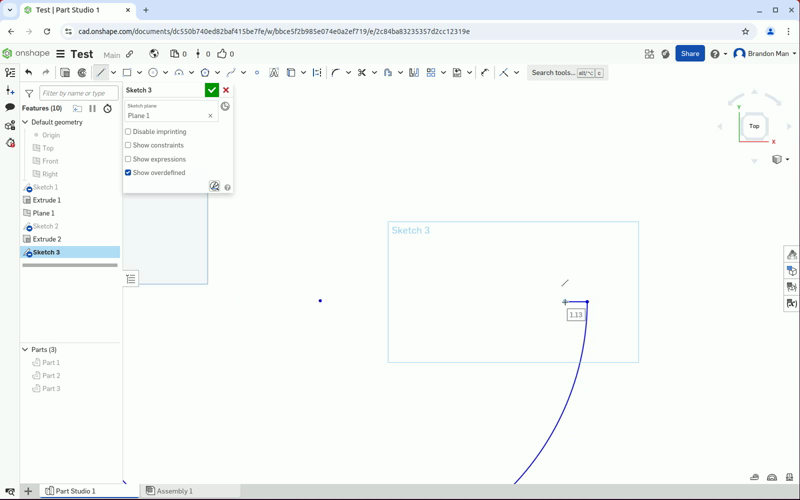
scroll(-6)
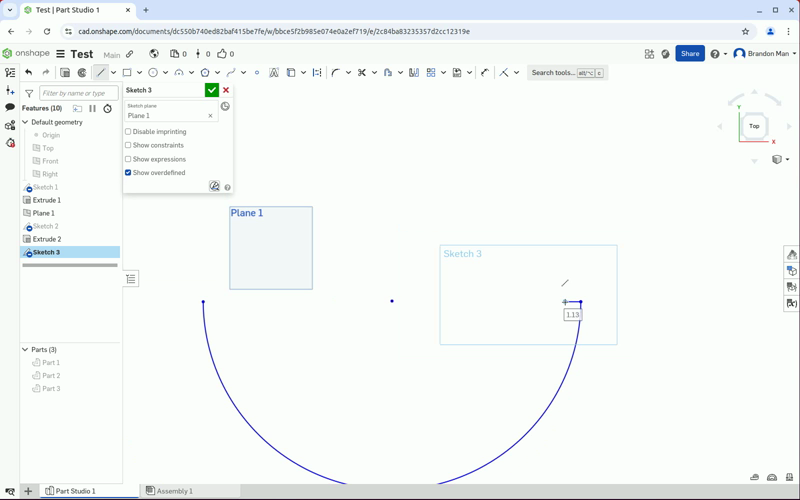
scroll(-6)
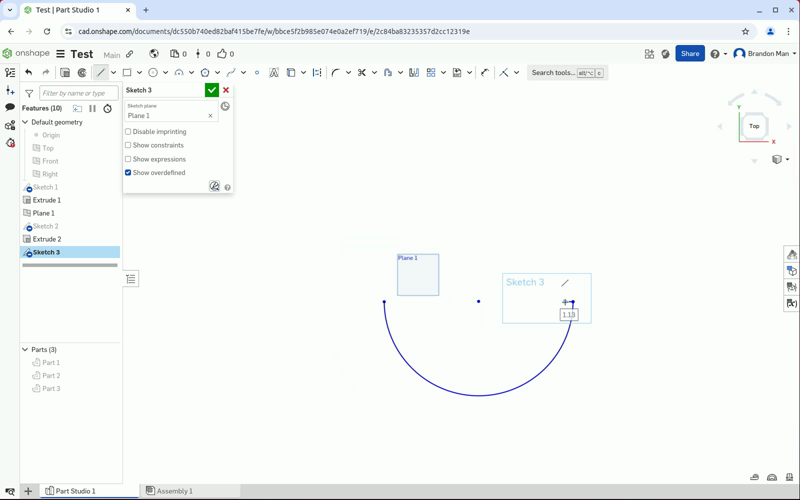
scroll(-6)
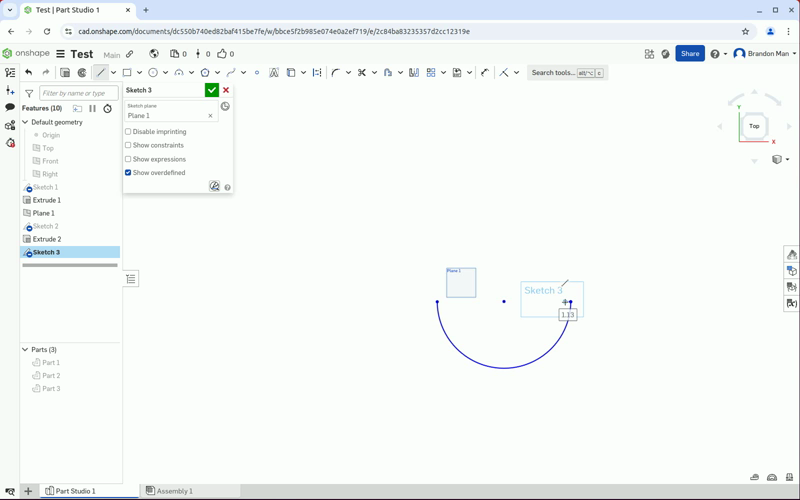
key_up(shift)
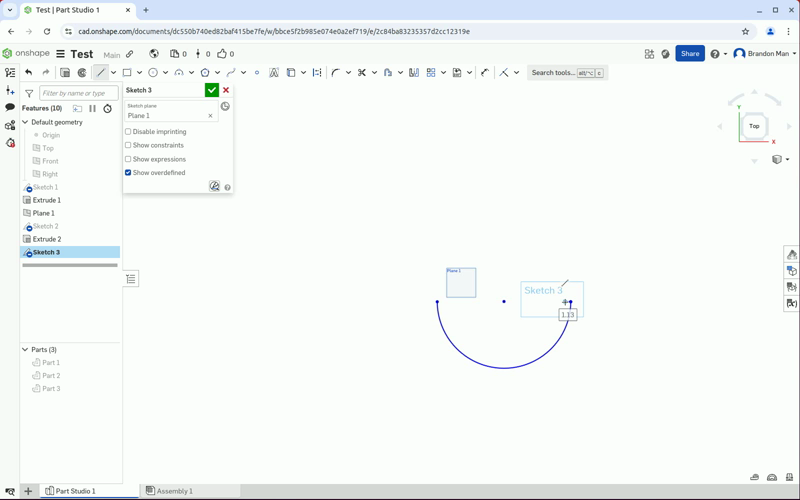
key(esc)
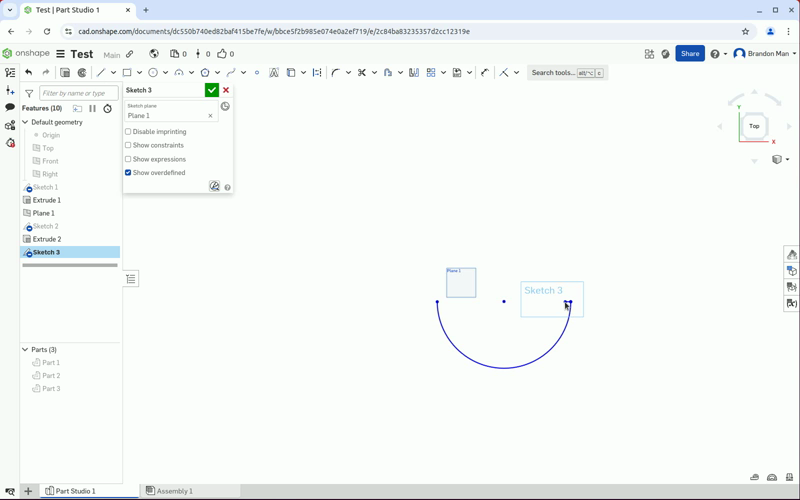
key(a)
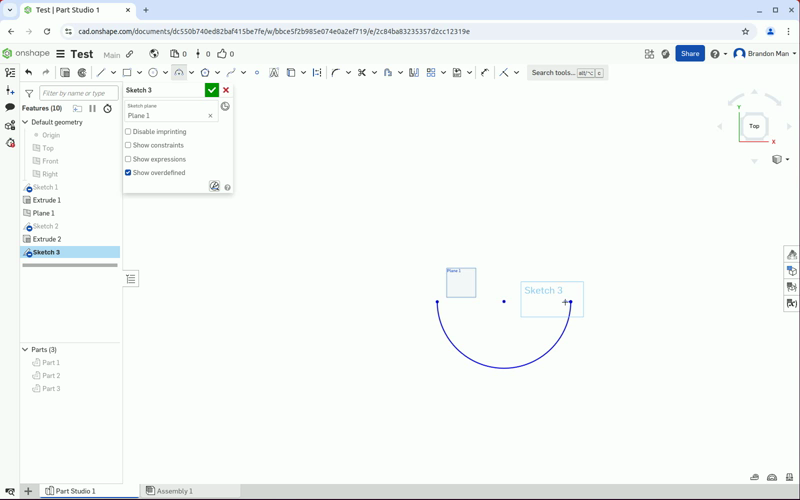
mouse_move(565, 301)
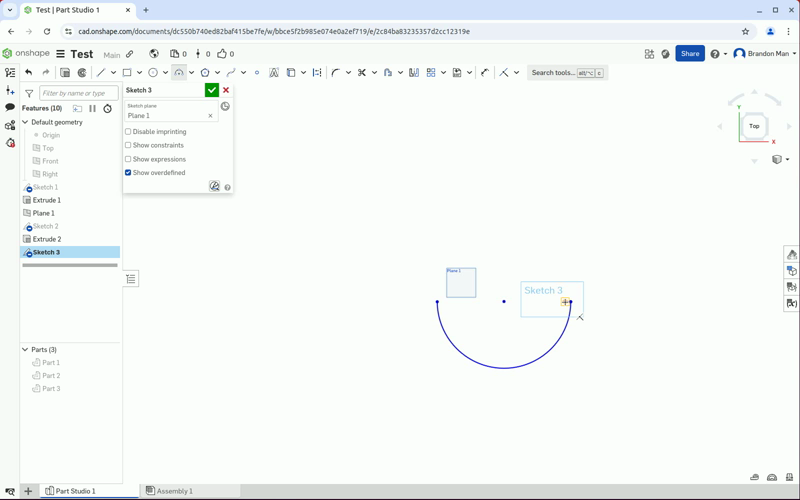
click(565, 301)
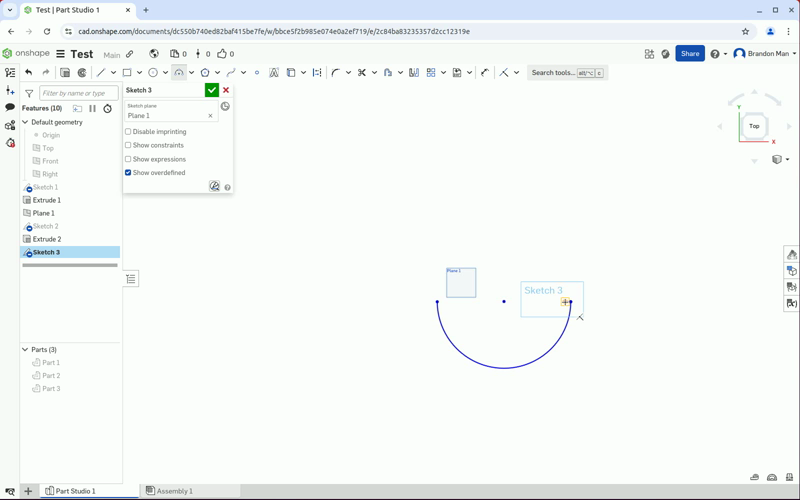
key_down(shift)
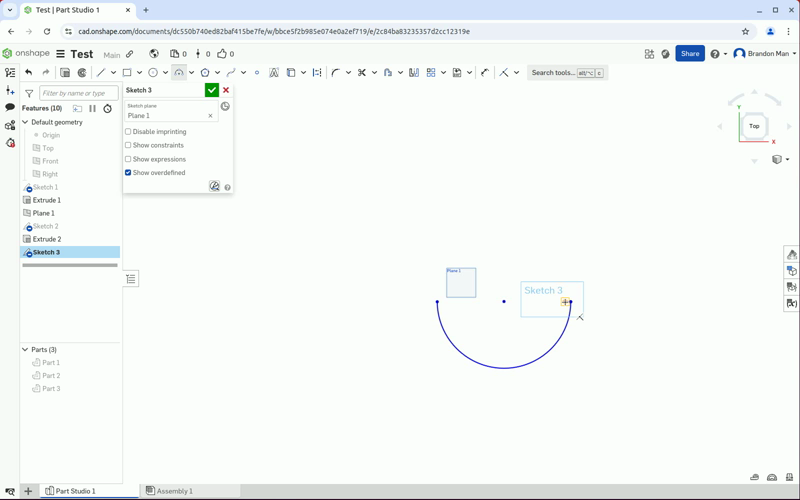
mouse_move(443, 301)
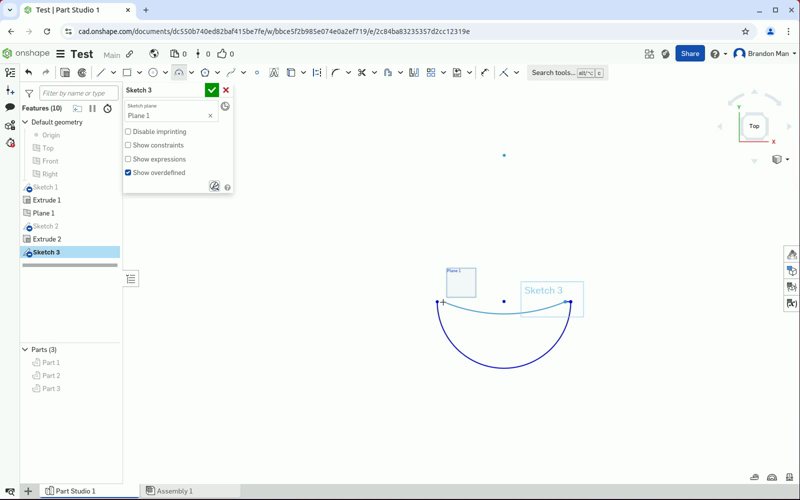
click(443, 301)
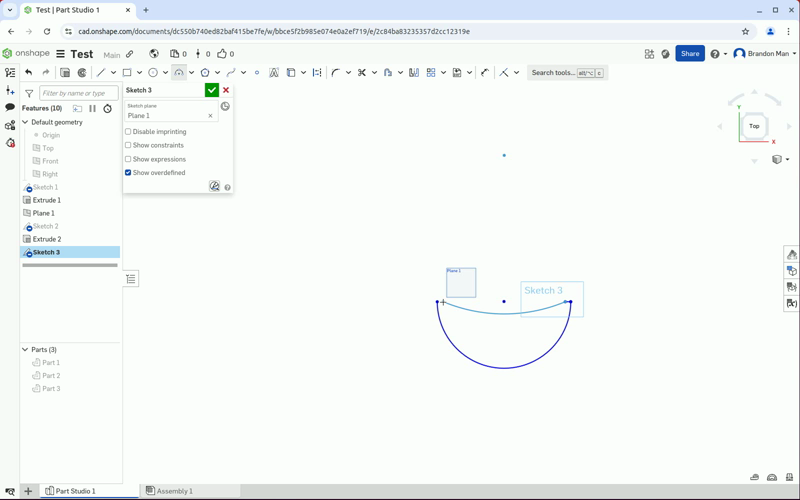
mouse_move(504, 240)
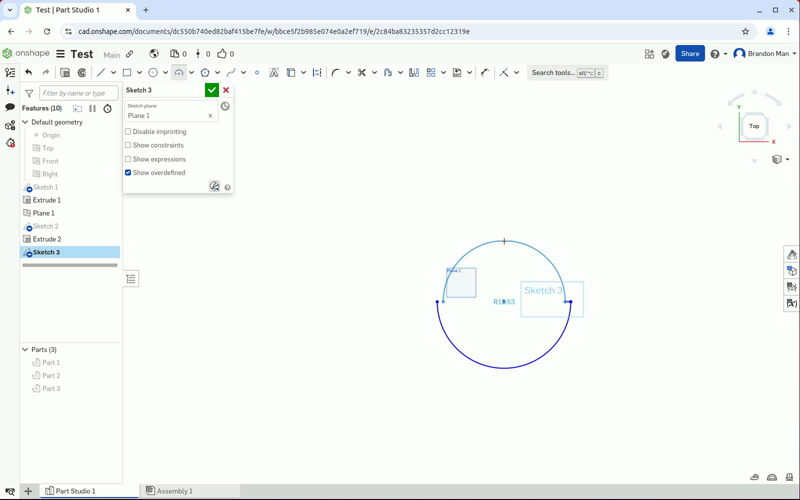
click(504, 240)
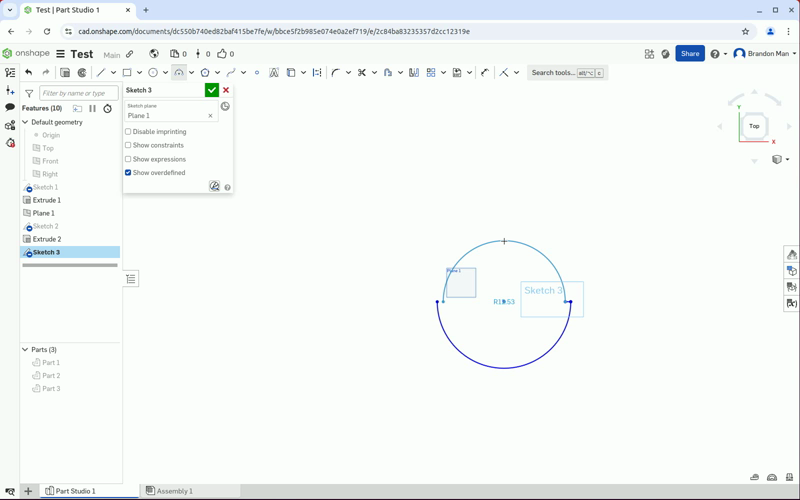
key_up(shift)
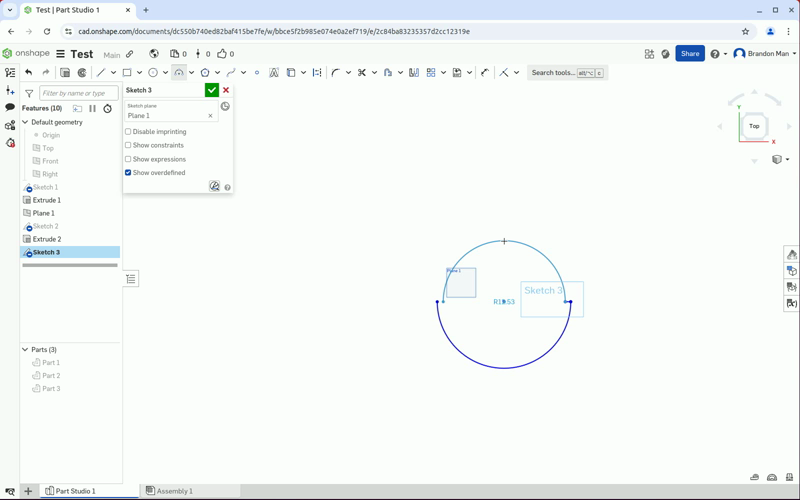
key(esc)
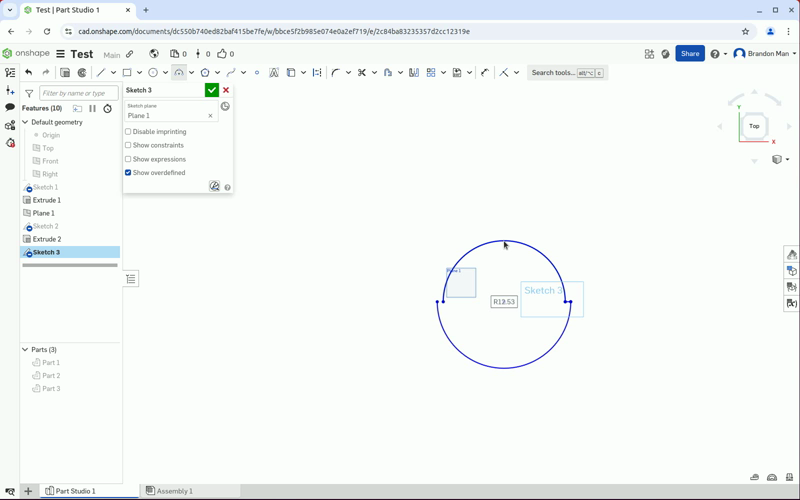
key(l)
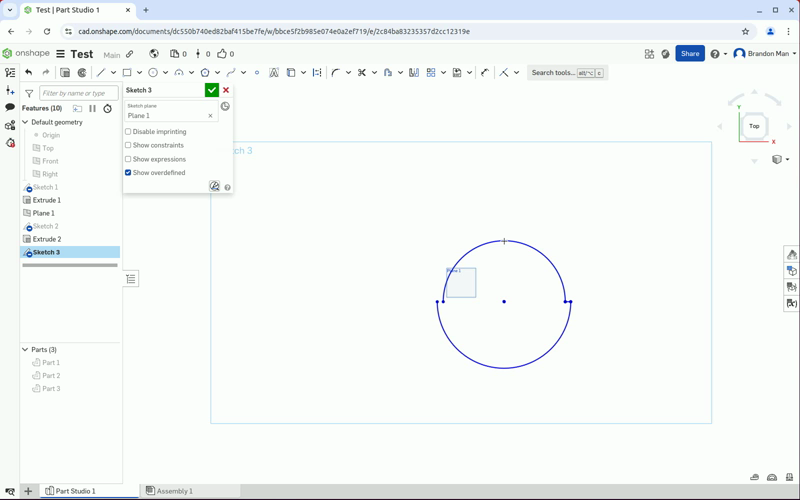
mouse_move(443, 301)
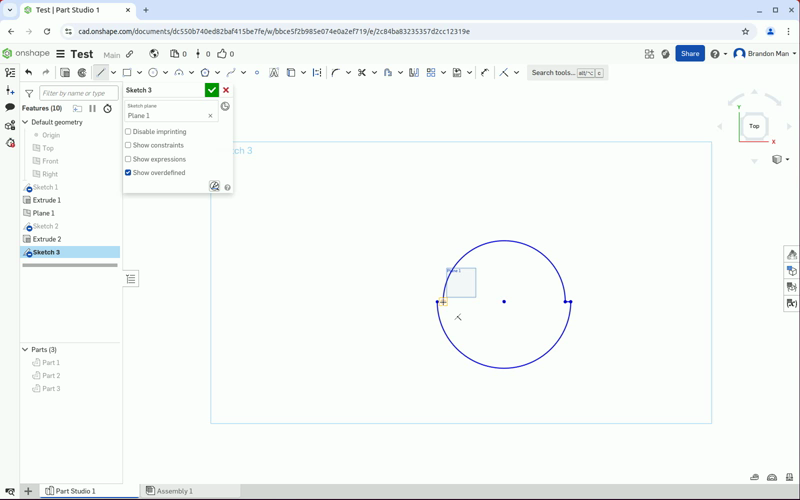
click(443, 301)
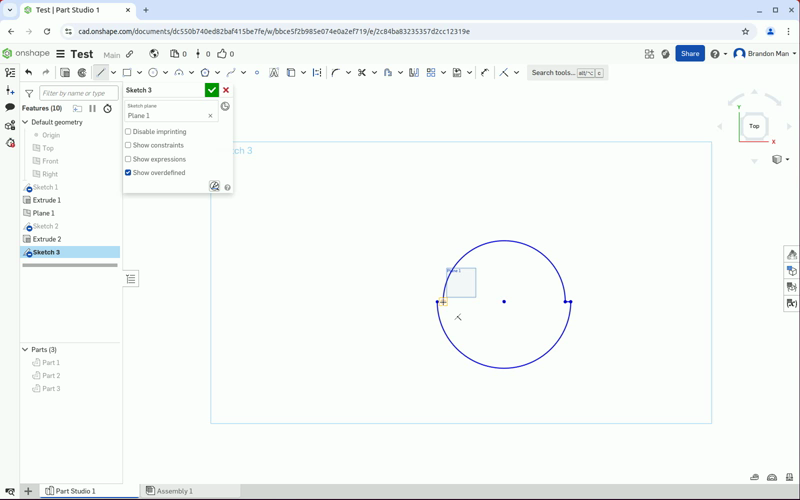
mouse_move(473, 301)
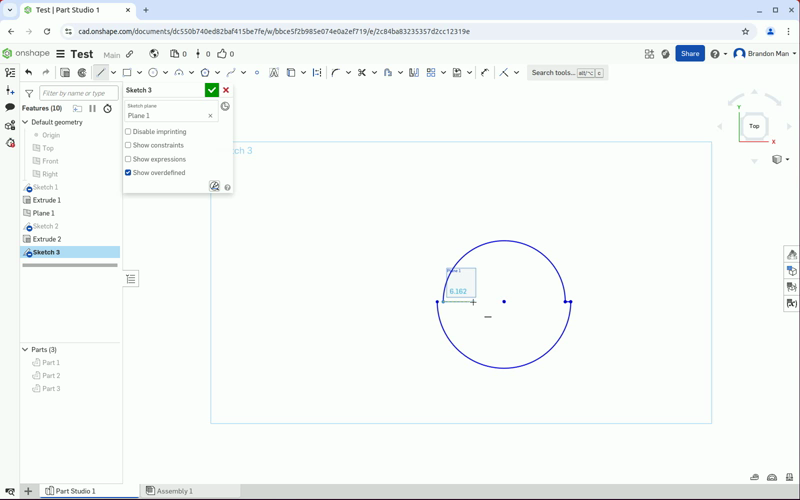
key_down(shift)
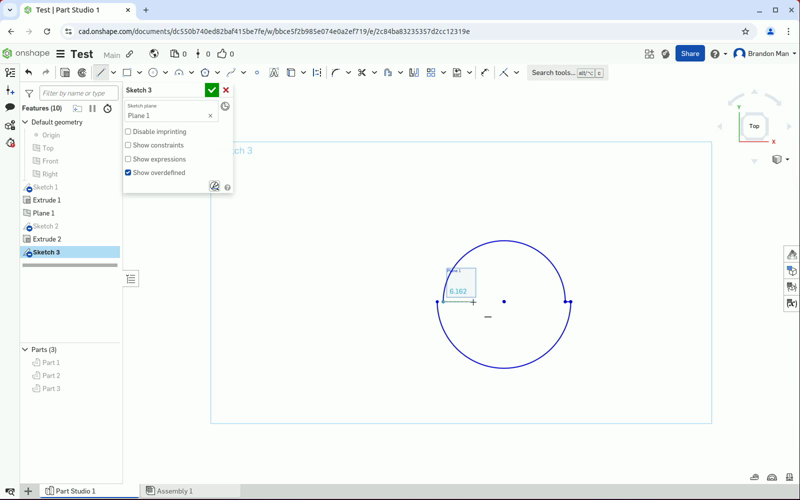
mouse_move(437, 301)
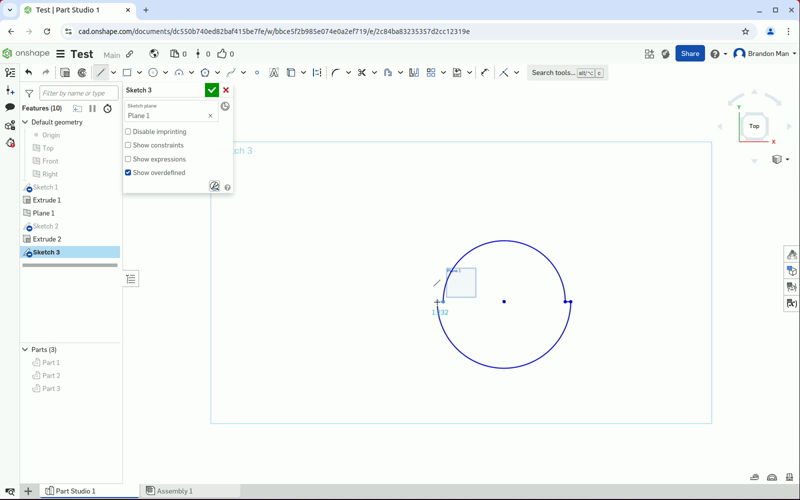
scroll(6)
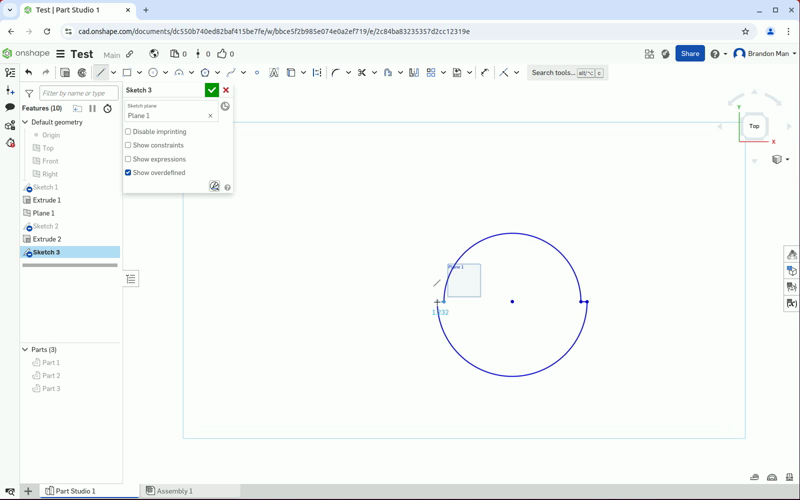
scroll(6)
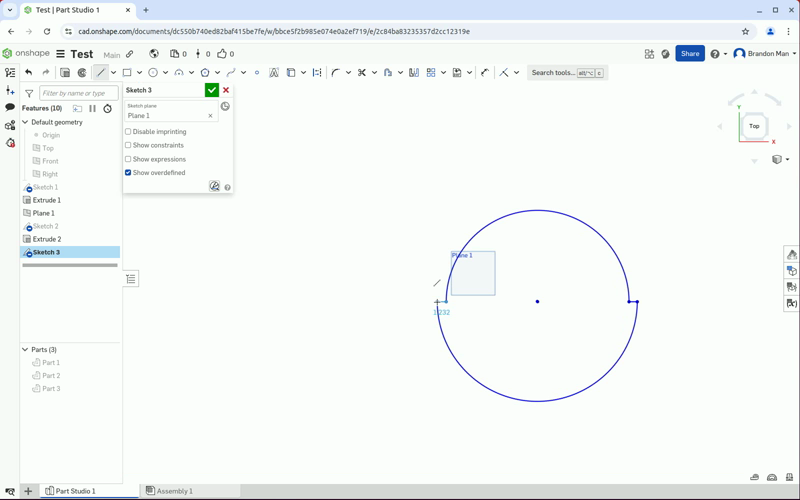
scroll(6)
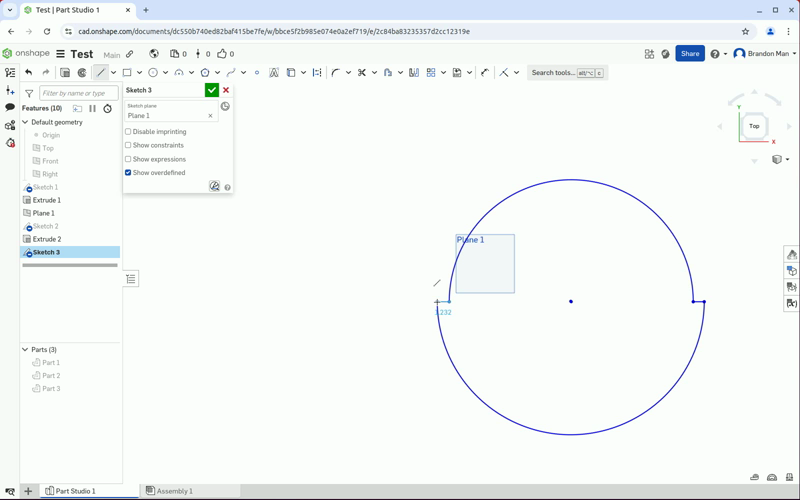
scroll(6)
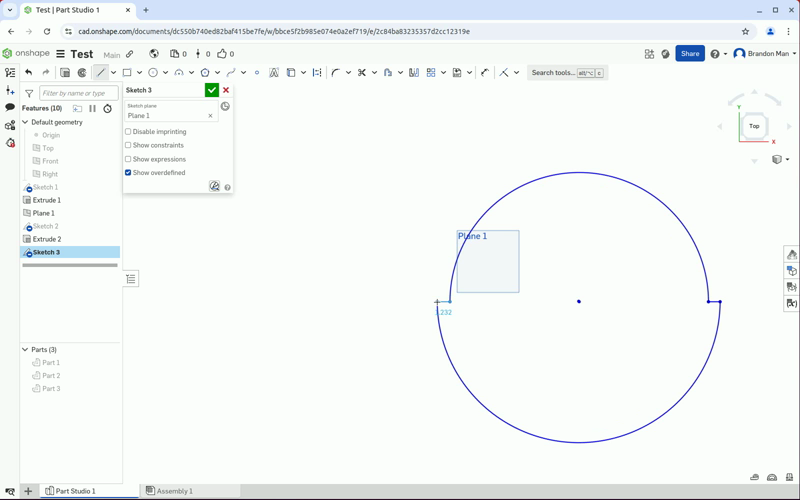
scroll(6)
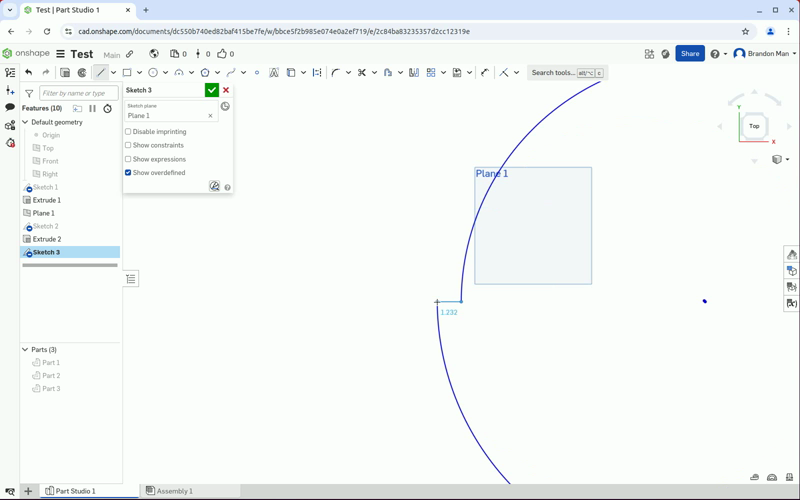
scroll(6)
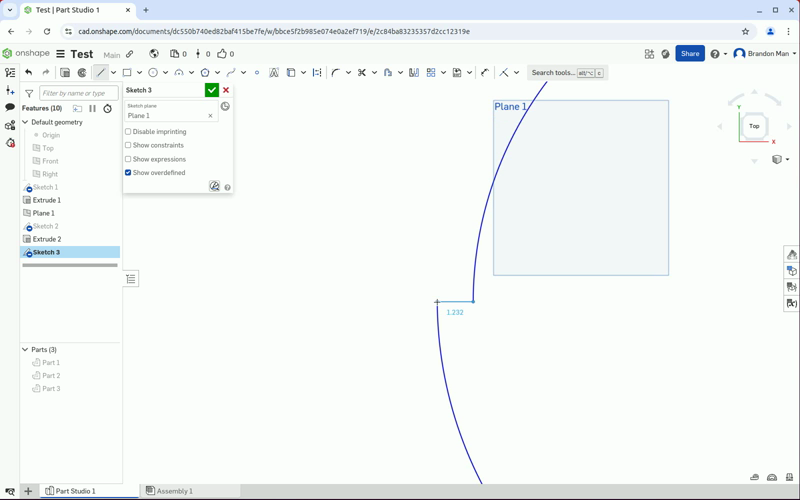
scroll(6)
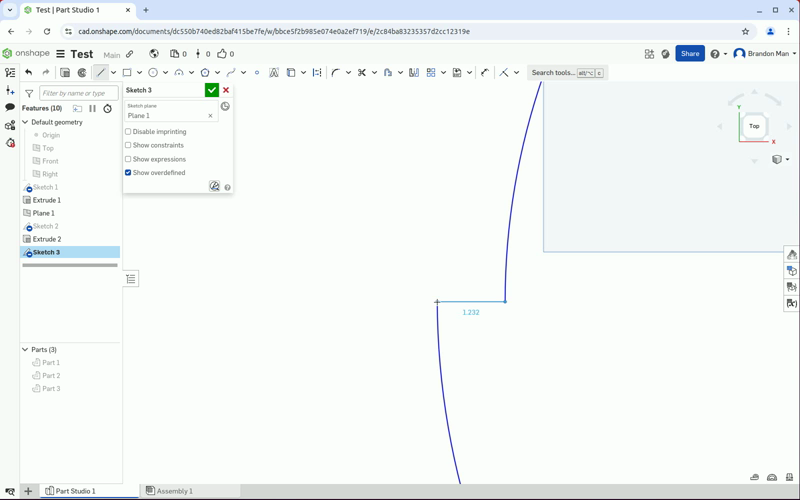
key_up(shift)
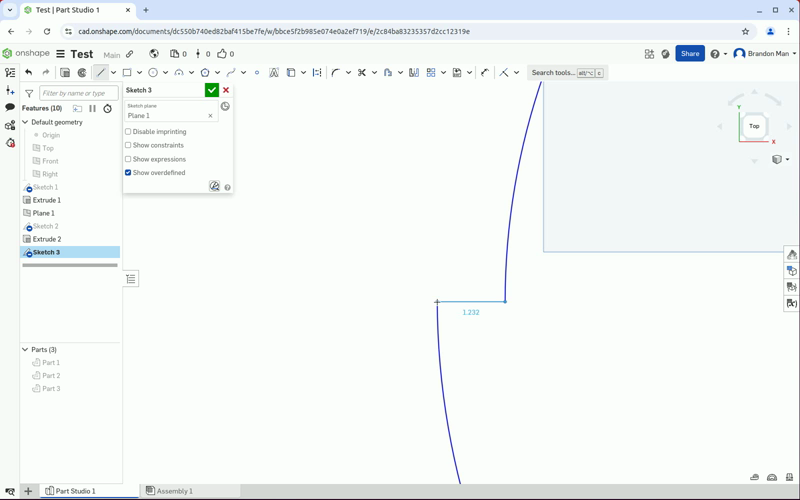
click(437, 301)
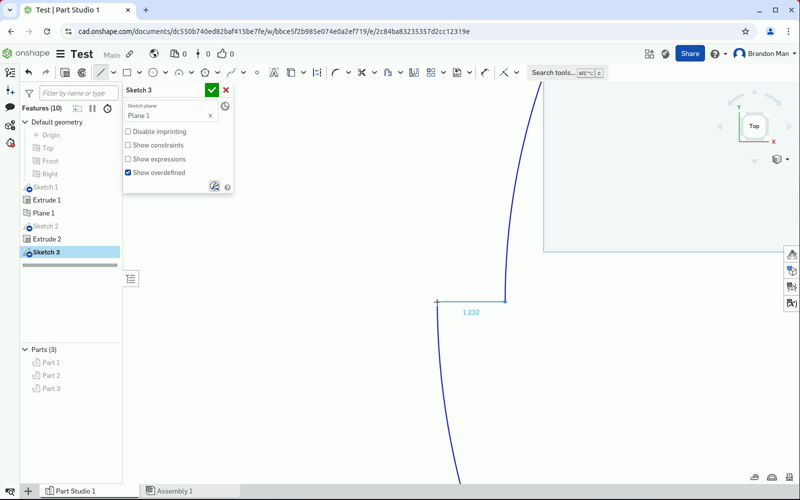
scroll(-6)
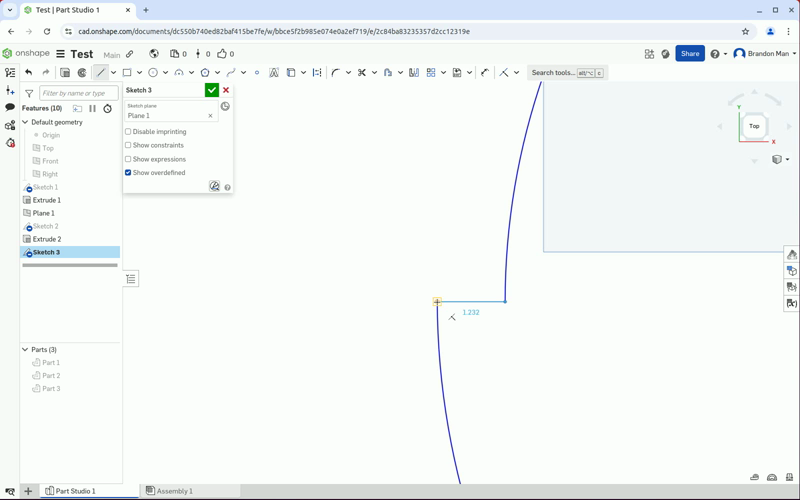
scroll(-6)
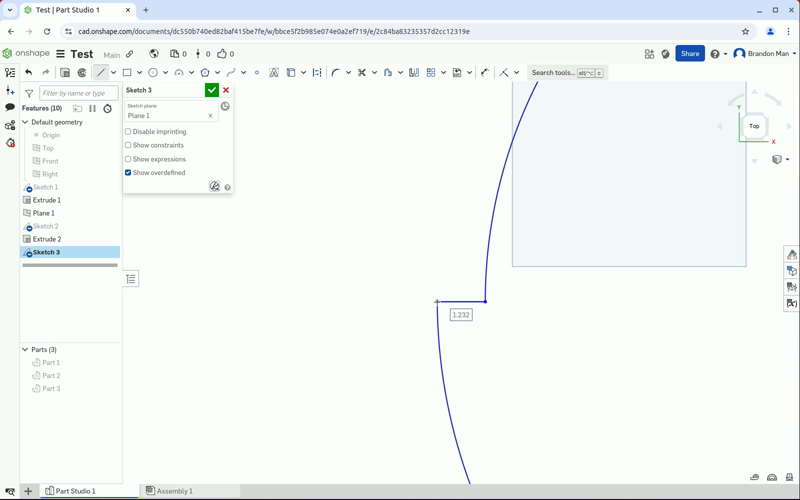
scroll(-6)
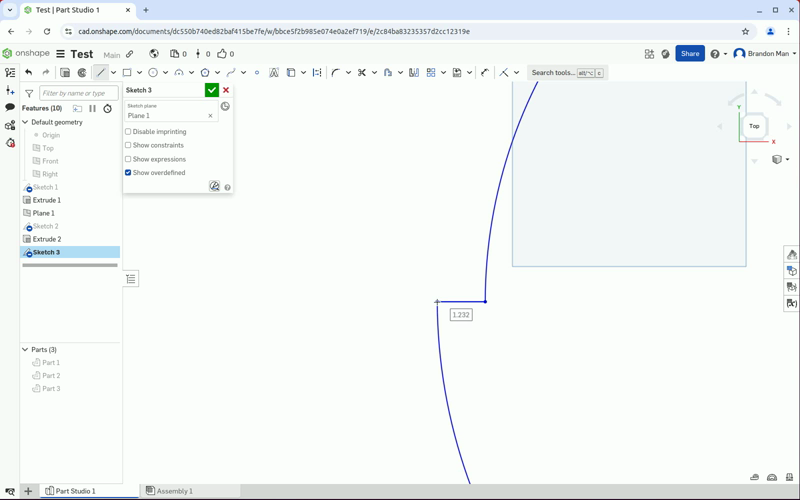
scroll(-6)
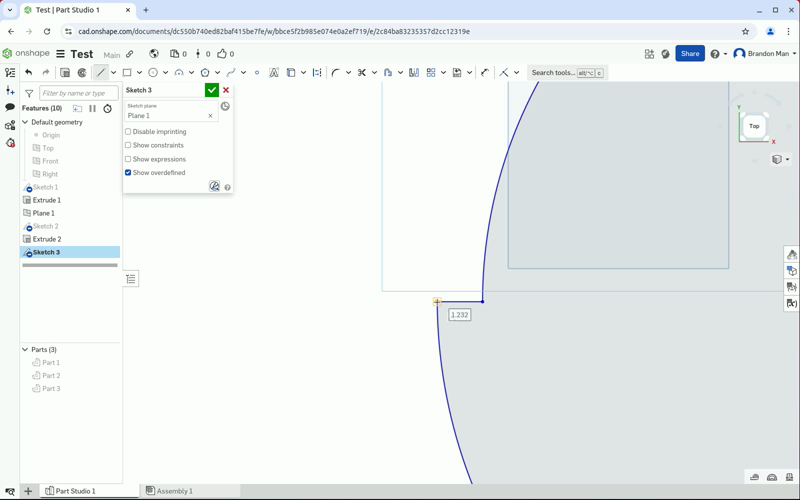
scroll(-6)
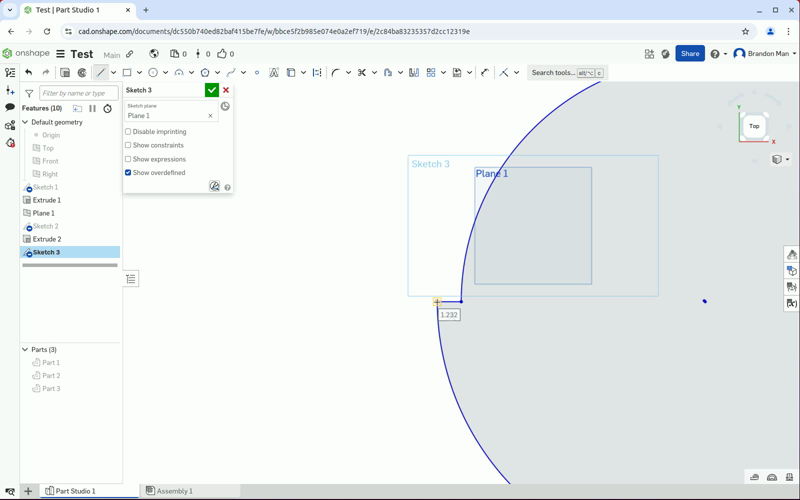
scroll(-6)
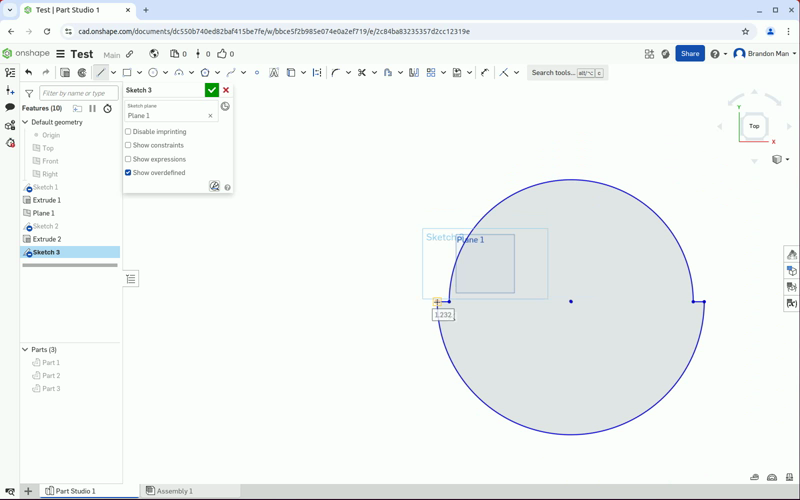
scroll(-6)
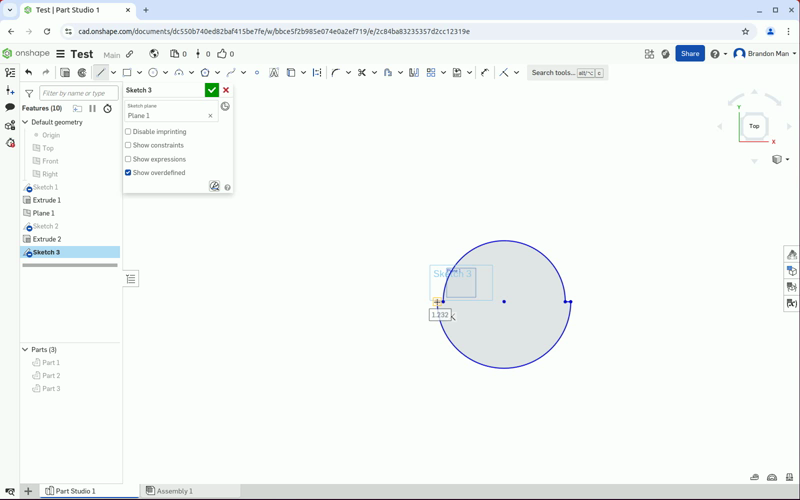
key(esc)
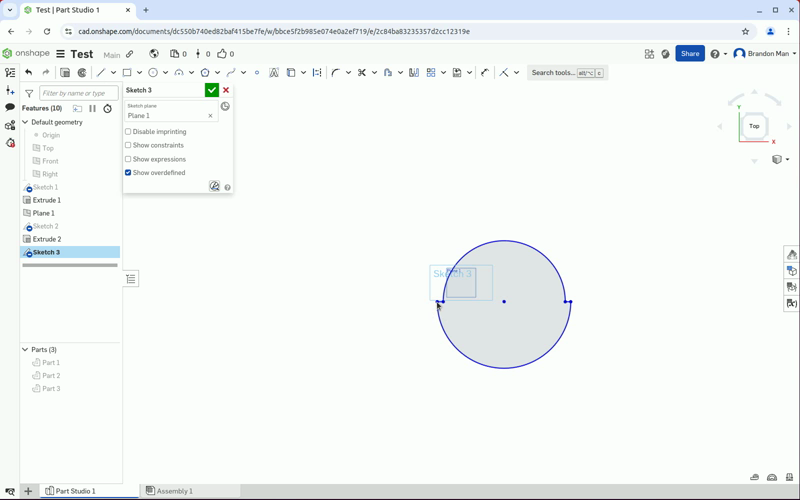
mouse_move(545, 322)
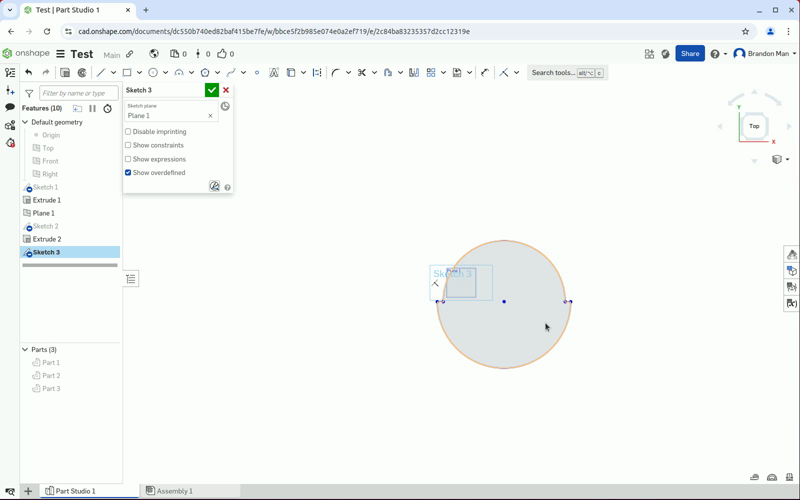
scroll(6)
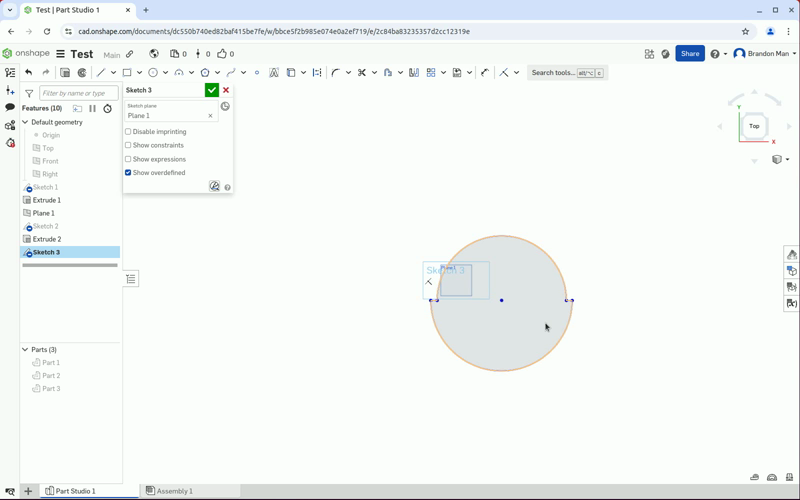
scroll(6)
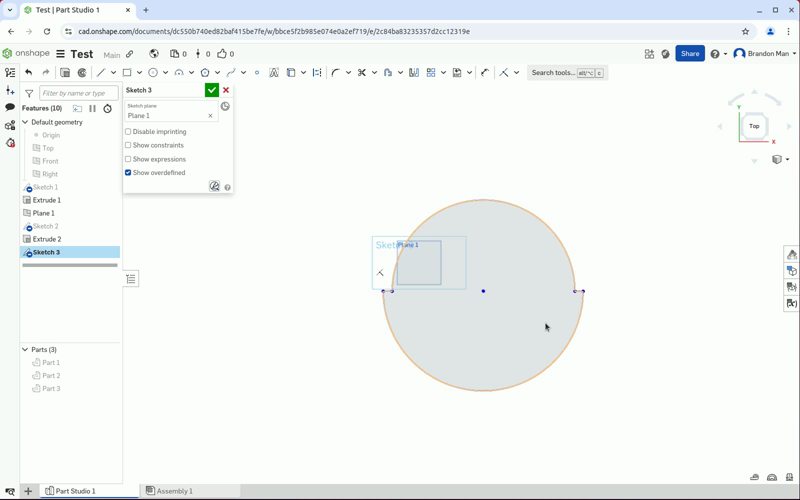
scroll(6)
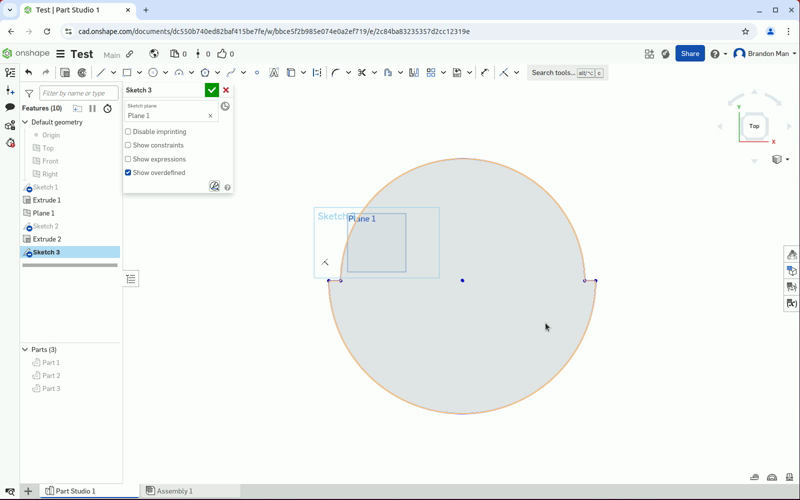
scroll(6)
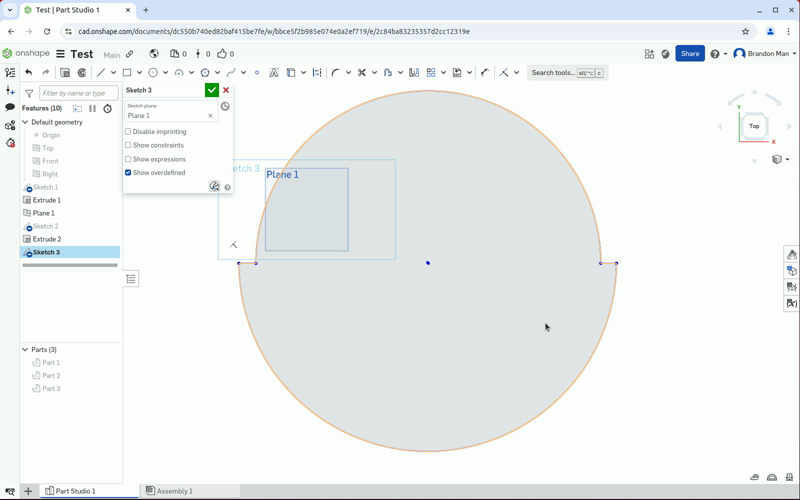
scroll(6)
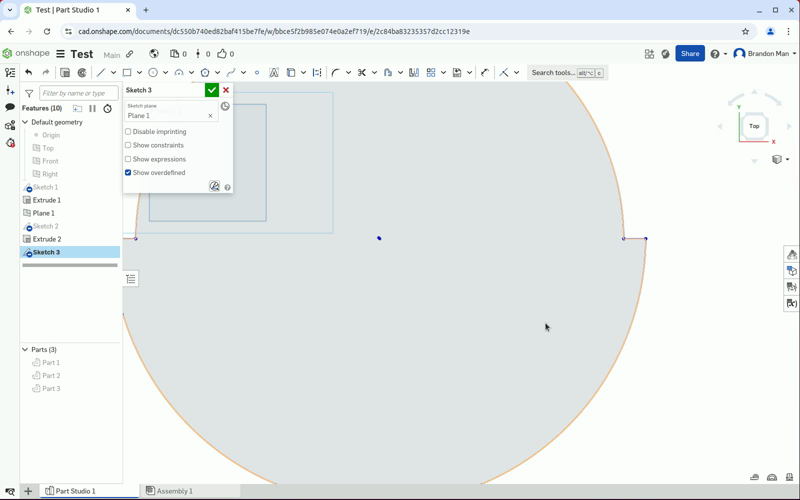
scroll(6)
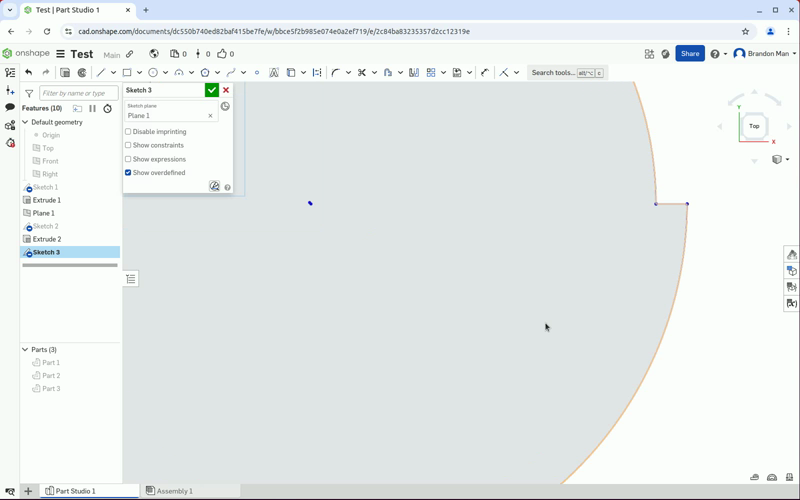
scroll(6)
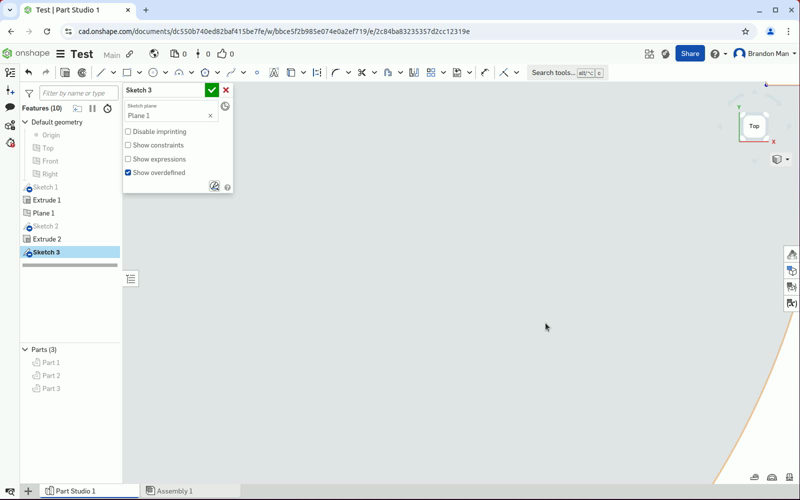
click(545, 322)
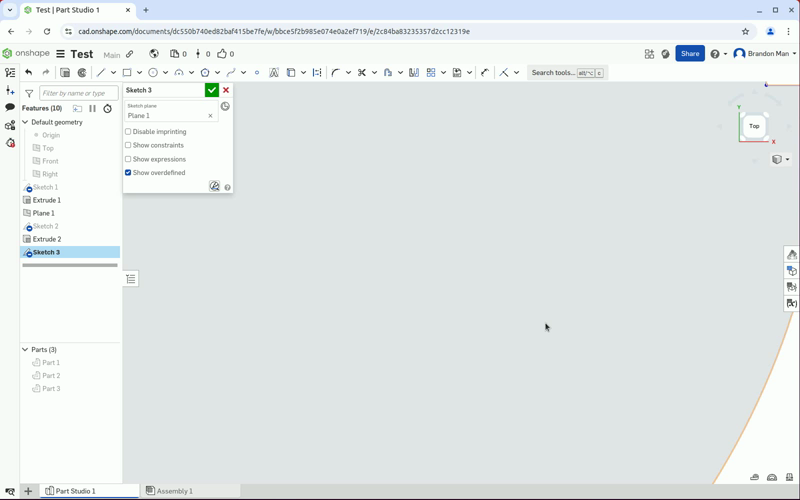
scroll(-6)
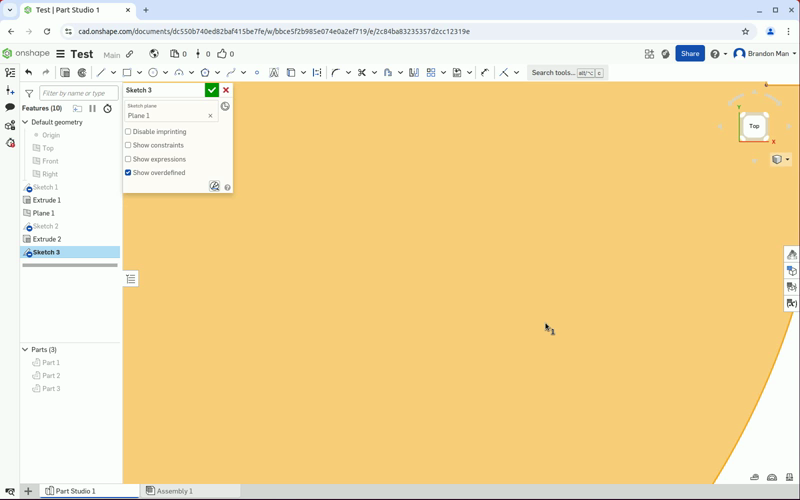
scroll(-6)
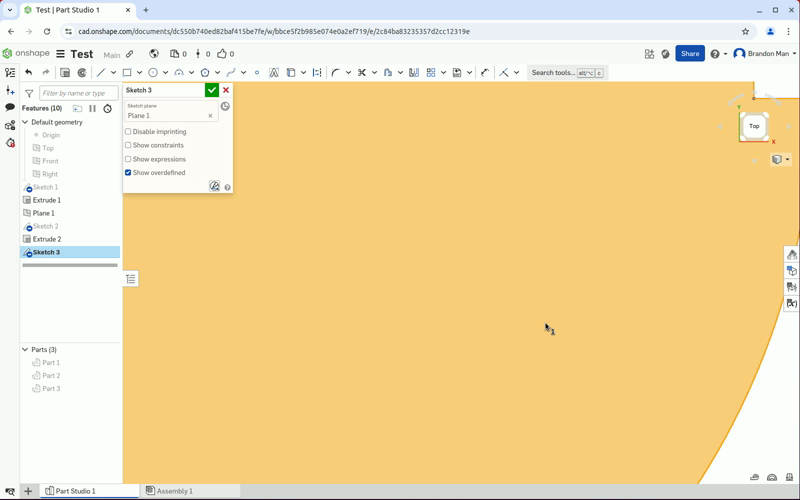
scroll(-6)
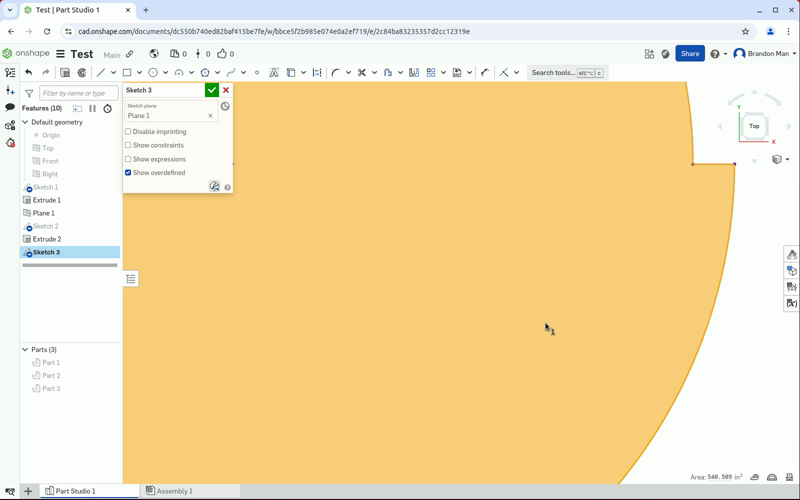
scroll(-6)
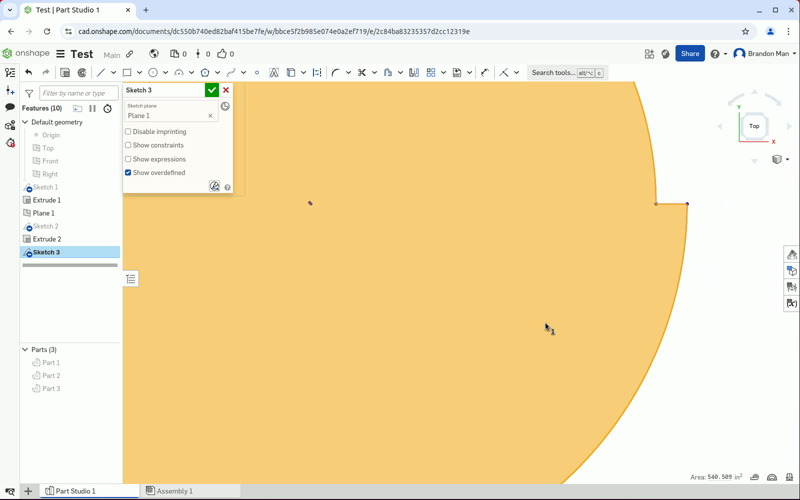
scroll(-6)
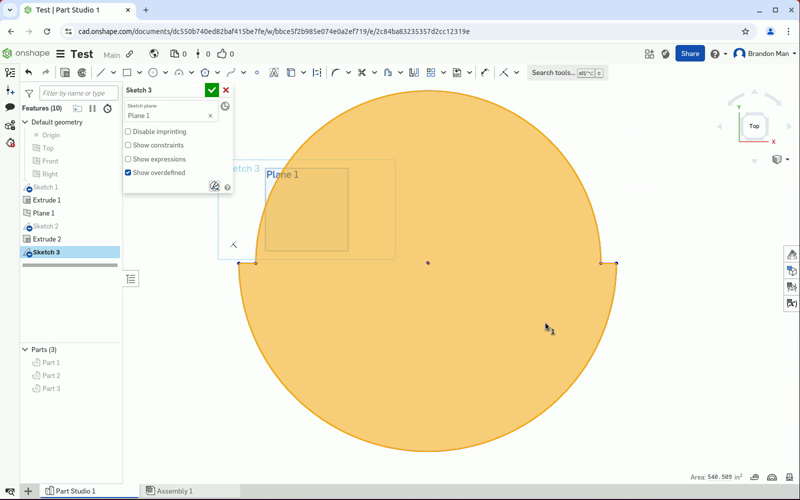
scroll(-6)
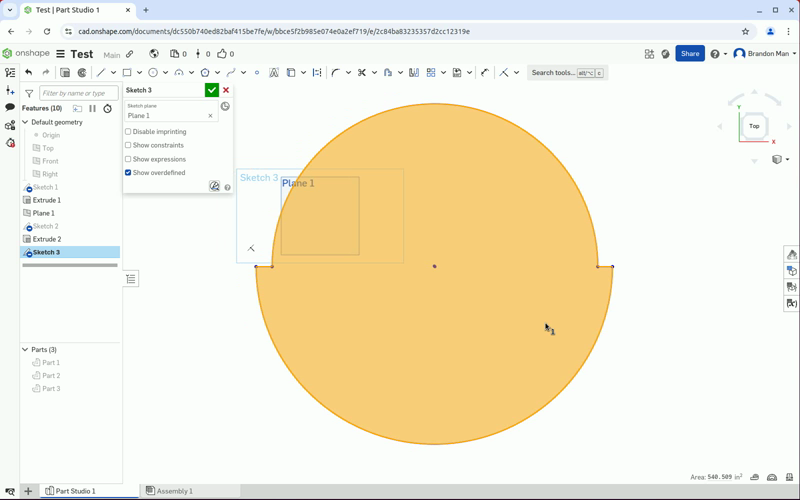
scroll(-6)
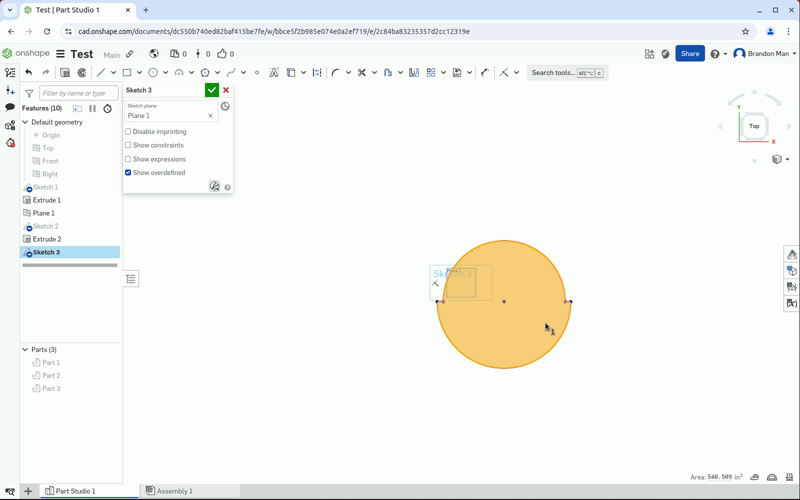
mouse_move(73, 352)
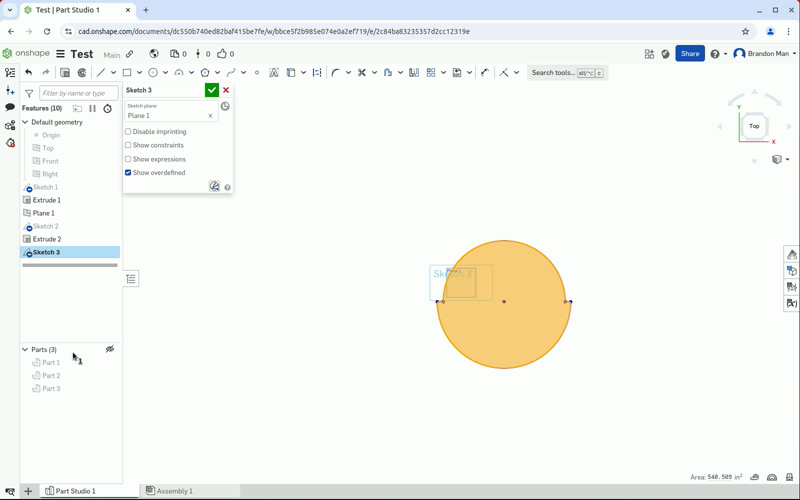
key(shift+y)
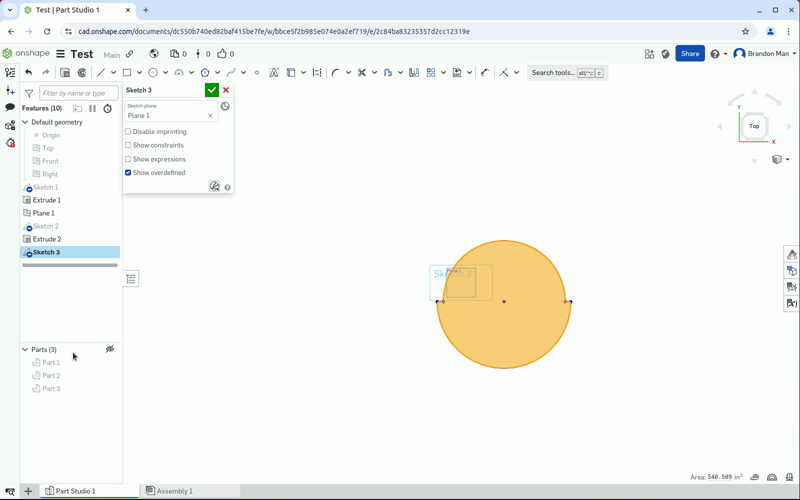
key(shift+e)
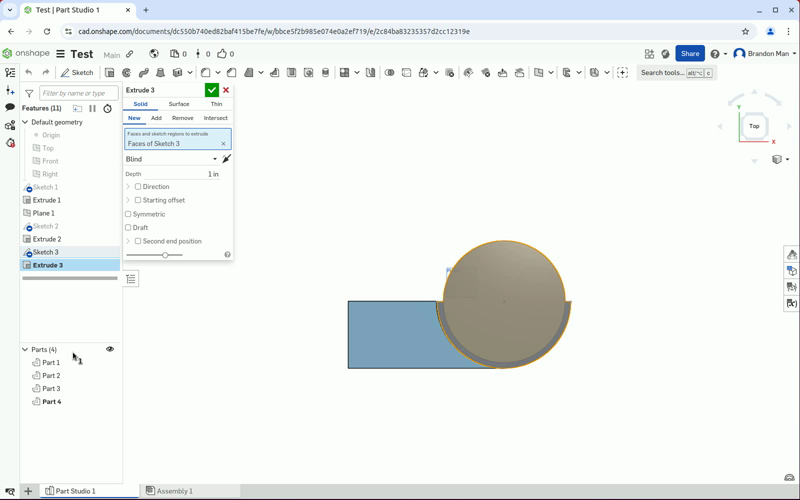
mouse_move(143, 106)
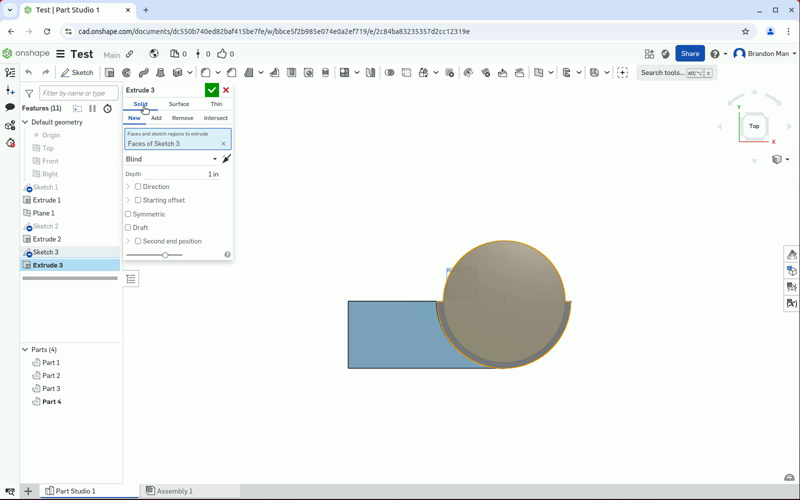
click(143, 106)
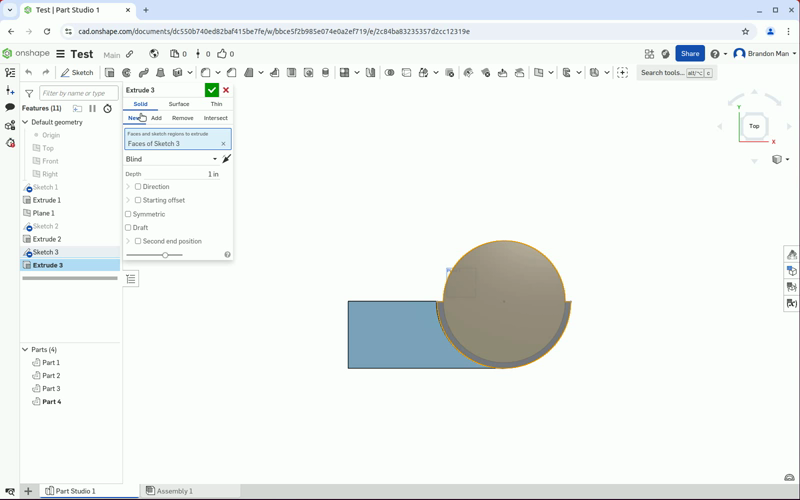
mouse_move(137, 120)
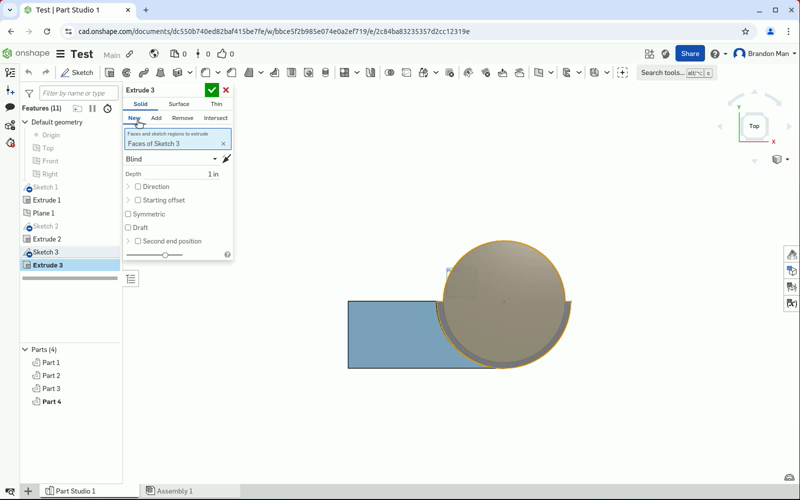
click(137, 120)
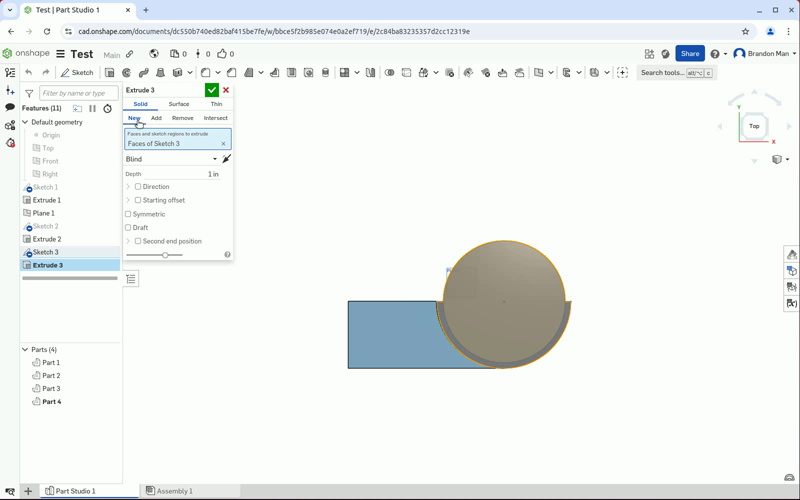
key(tab, 4)
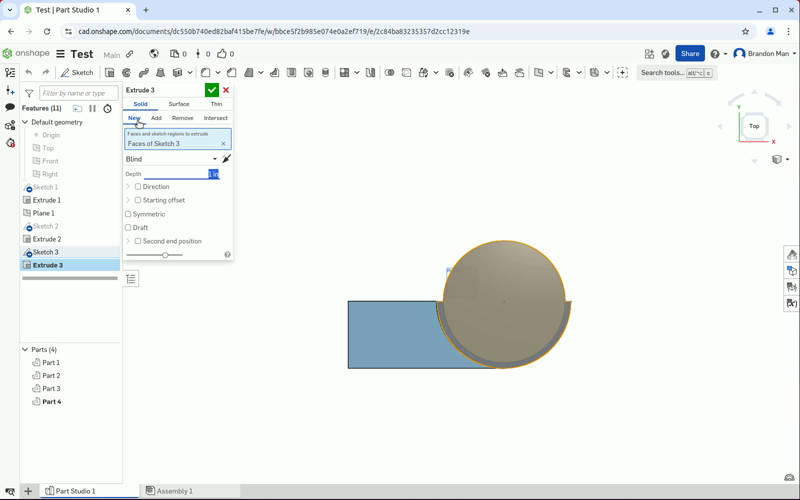
text(-2.166)
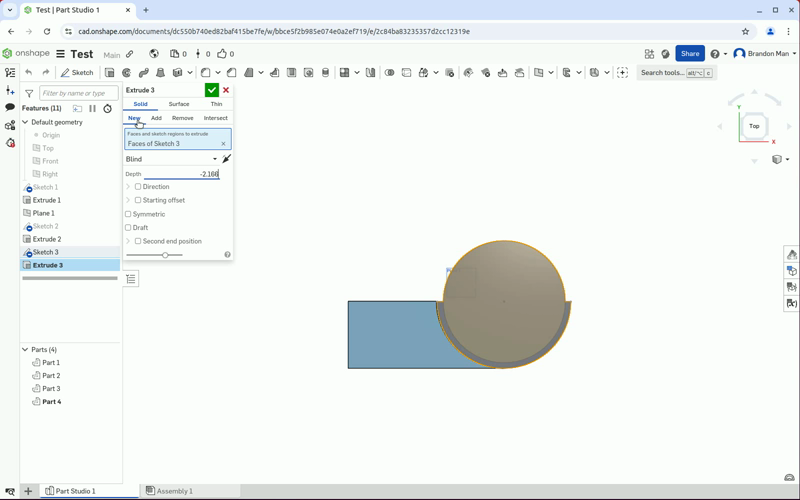
key(enter)
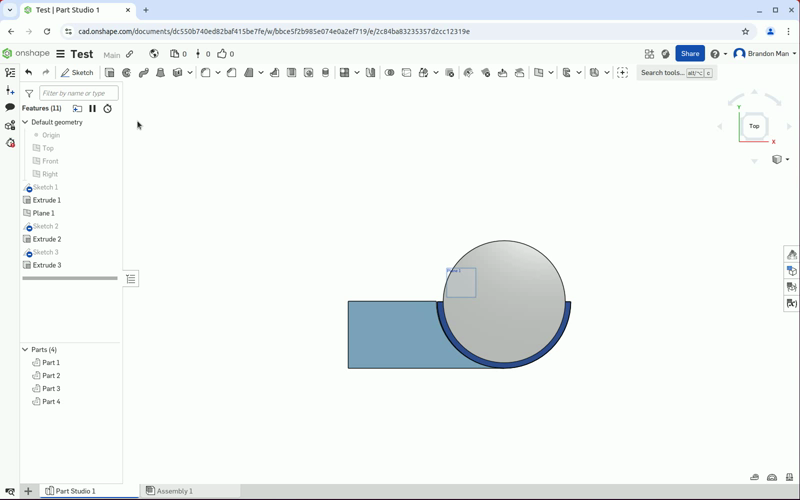
key(shift+h)
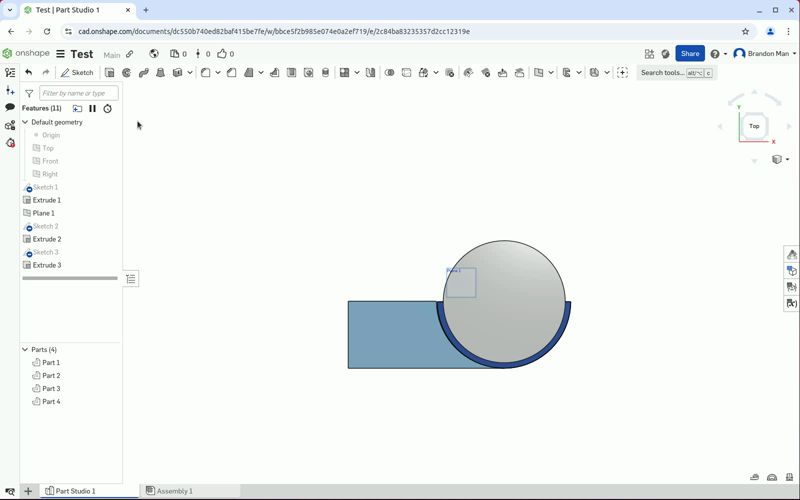
key(shift+h)
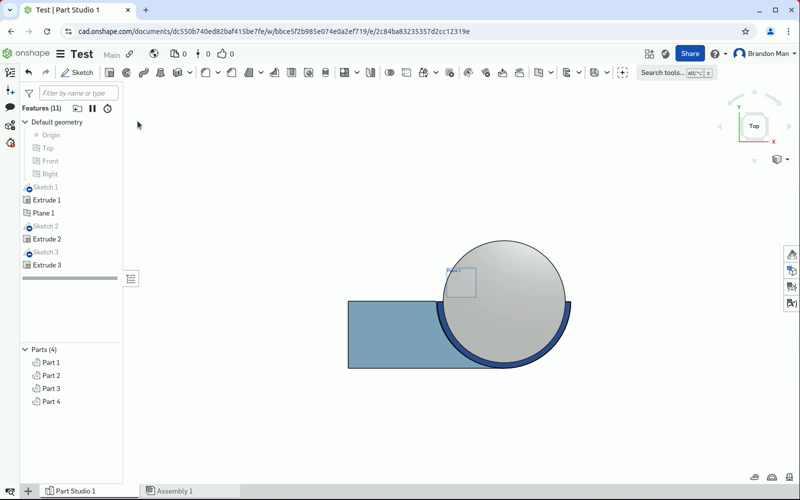
mouse_move(73, 189)
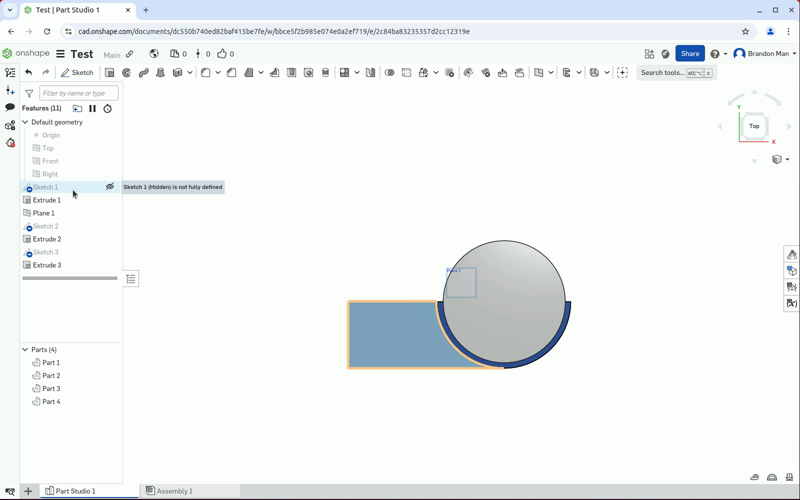
click(73, 189)
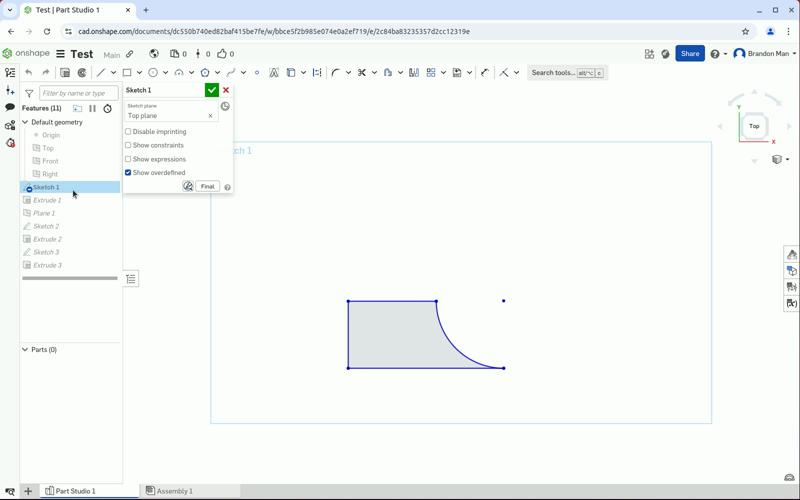
mouse_move(229, 92)
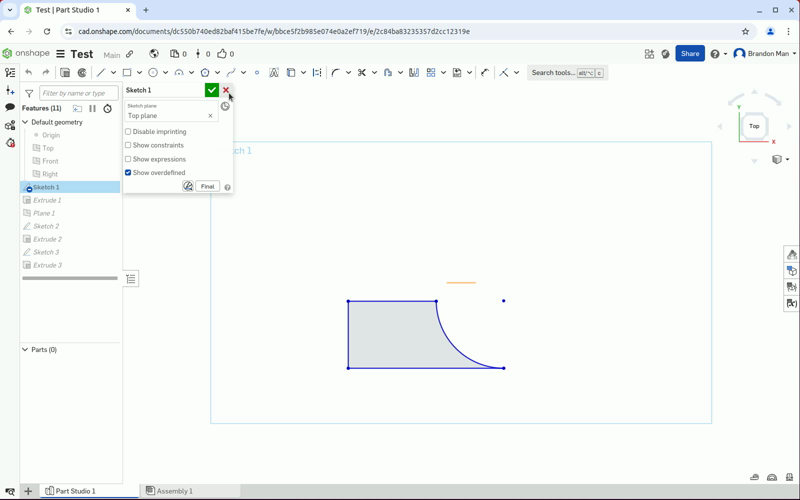
click(229, 92)
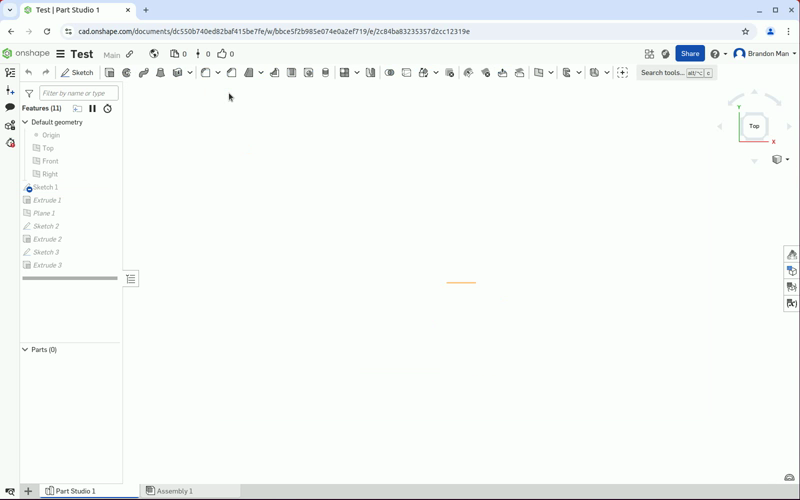
key(shift+s)
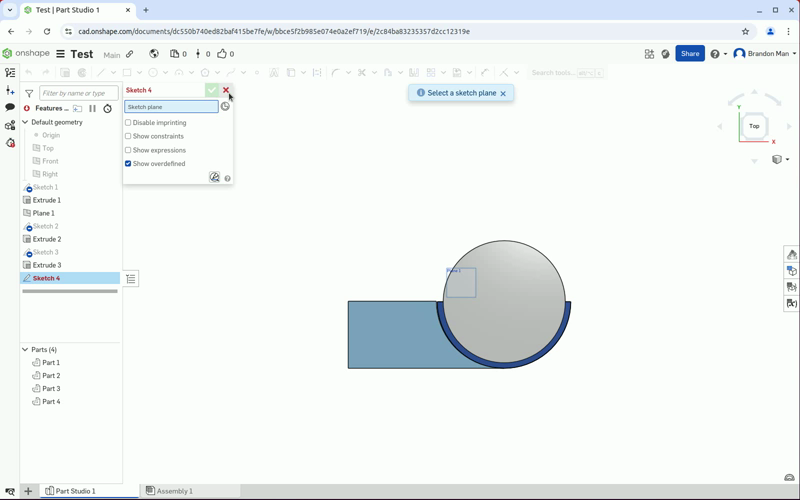
mouse_move(73, 215)
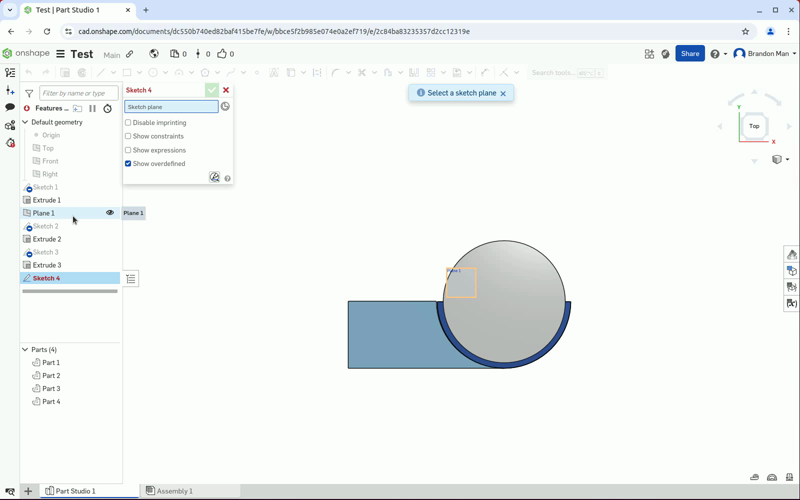
click(73, 215)
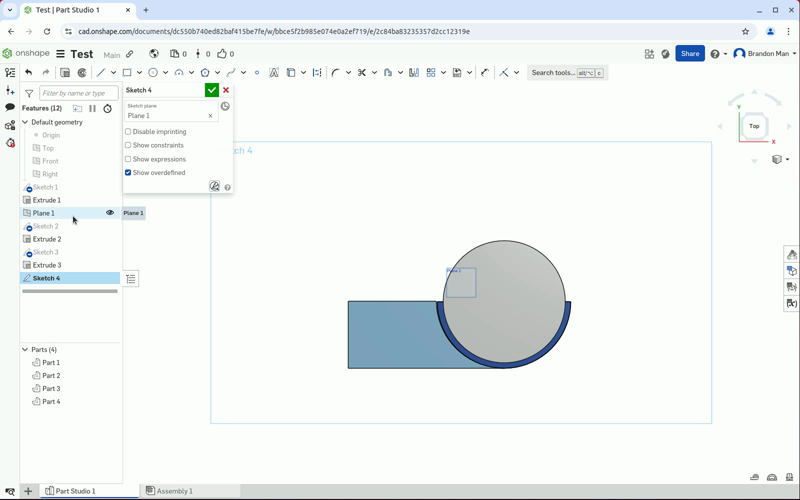
mouse_move(73, 352)
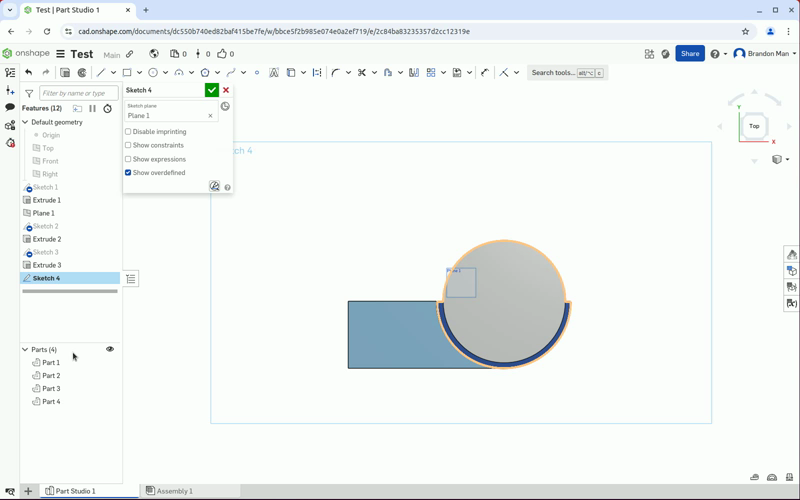
key(y)
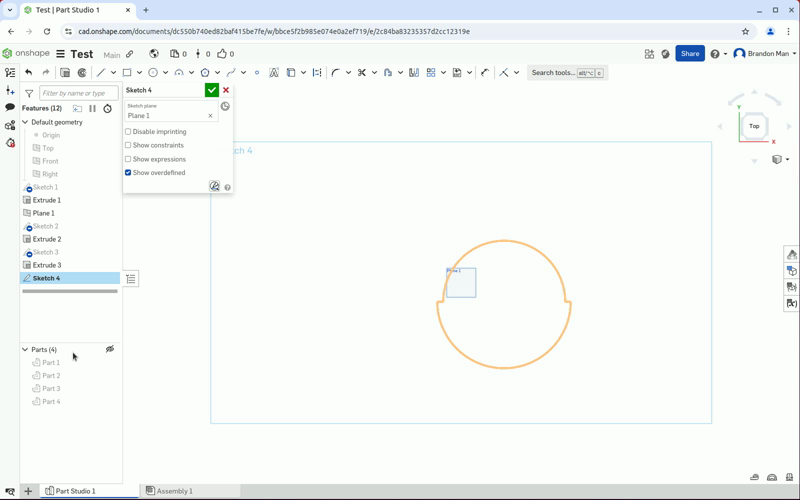
key(a)
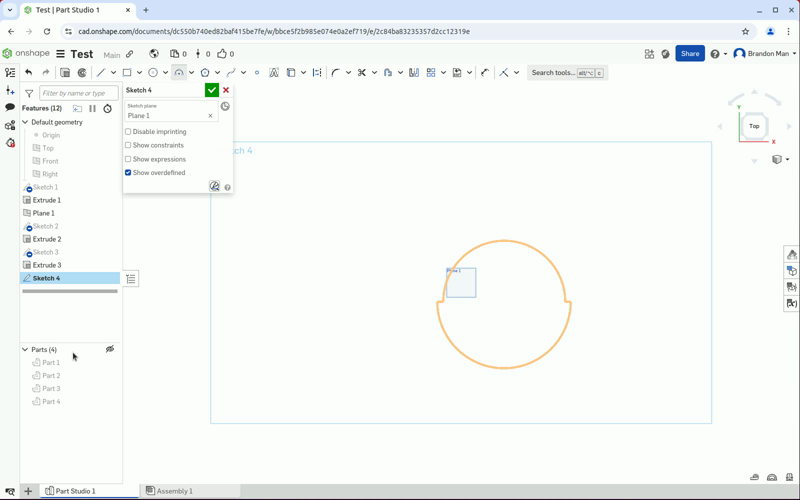
key_down(shift)
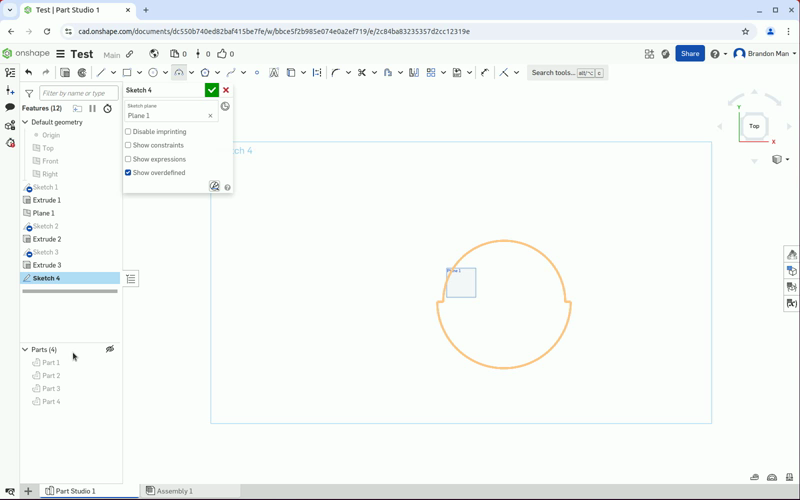
mouse_move(504, 251)
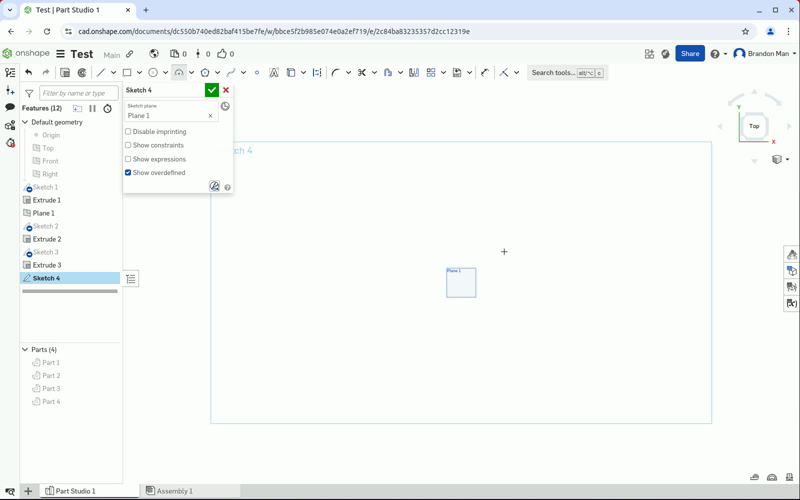
click(504, 251)
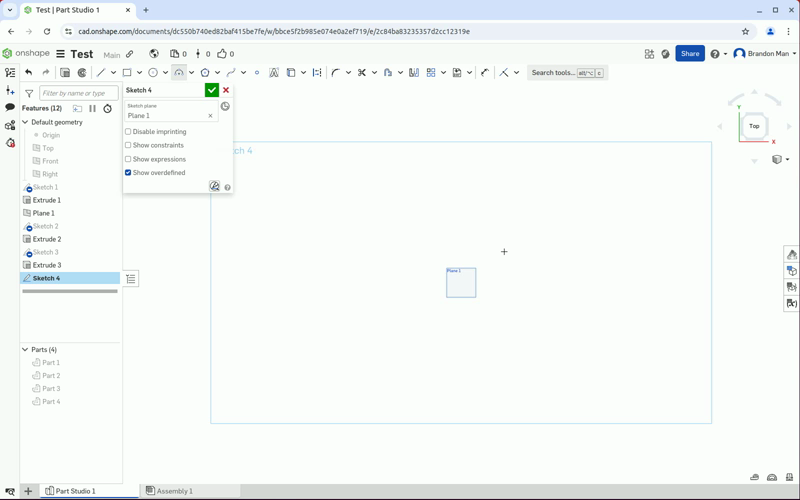
key_up(shift)
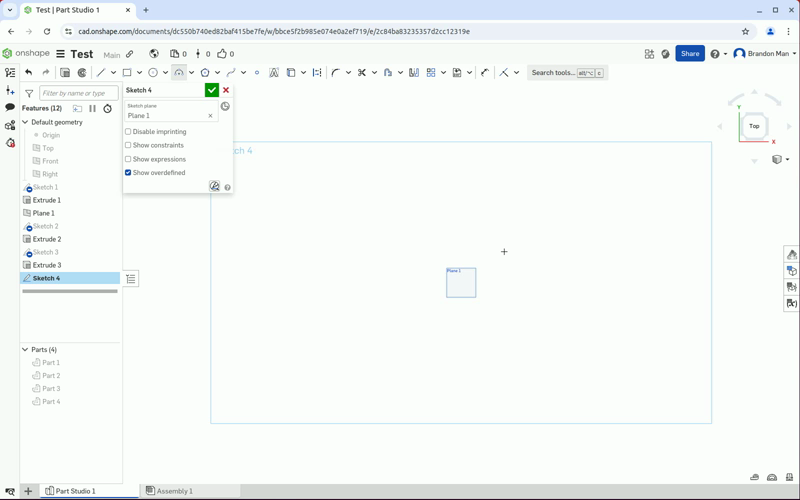
key_down(shift)
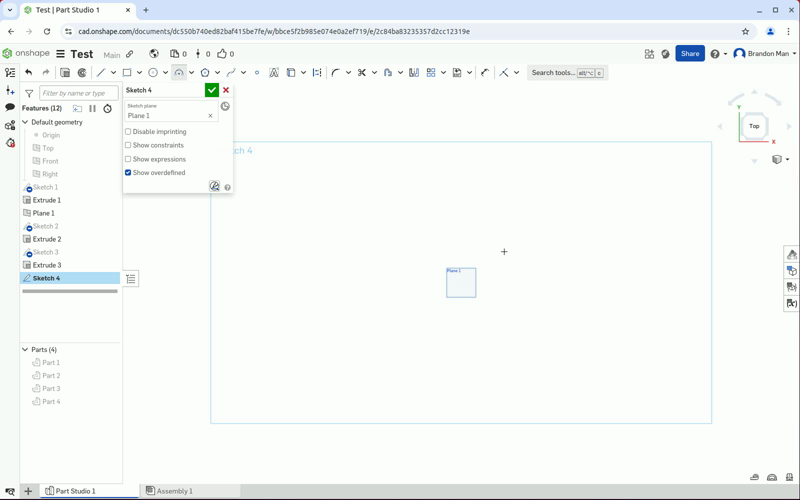
mouse_move(554, 301)
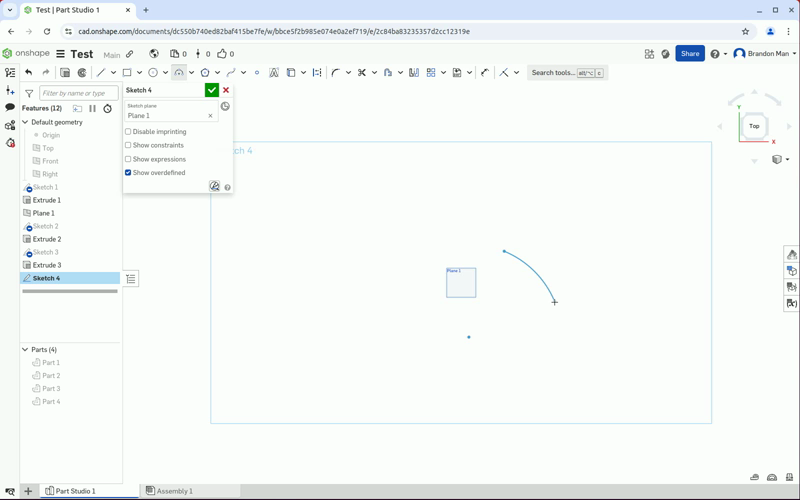
click(554, 301)
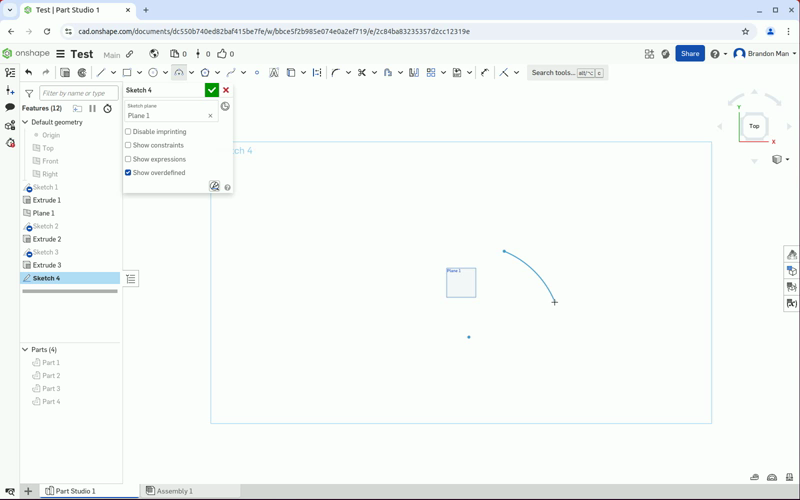
mouse_move(539, 266)
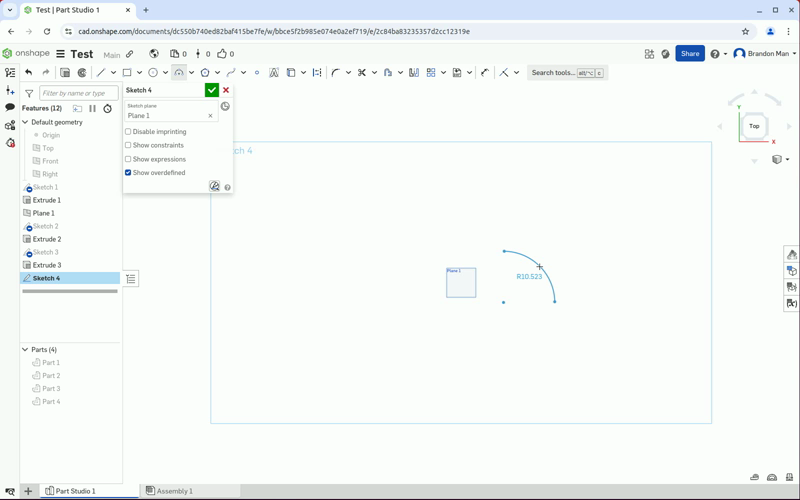
click(539, 266)
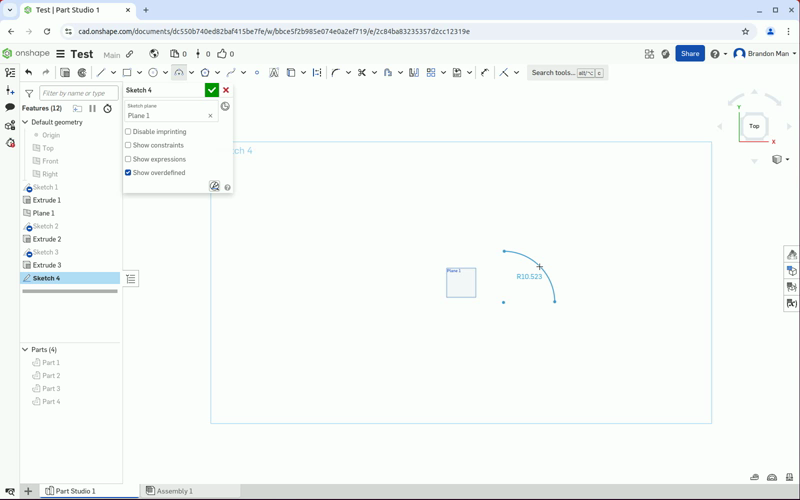
key_up(shift)
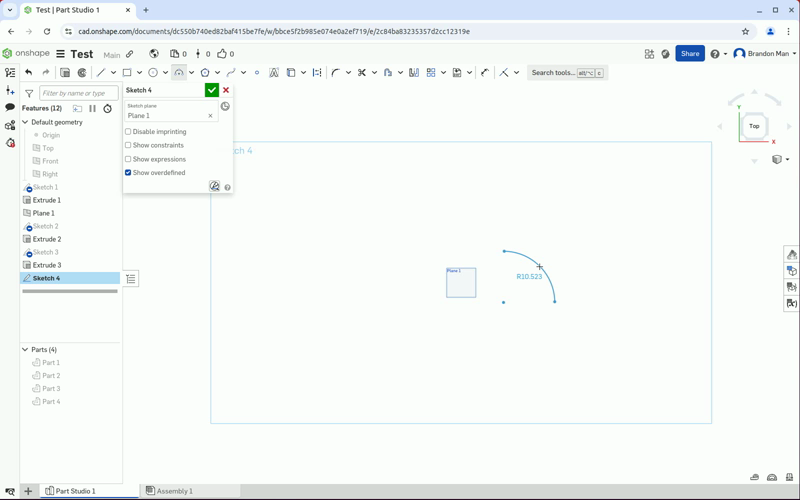
key(esc)
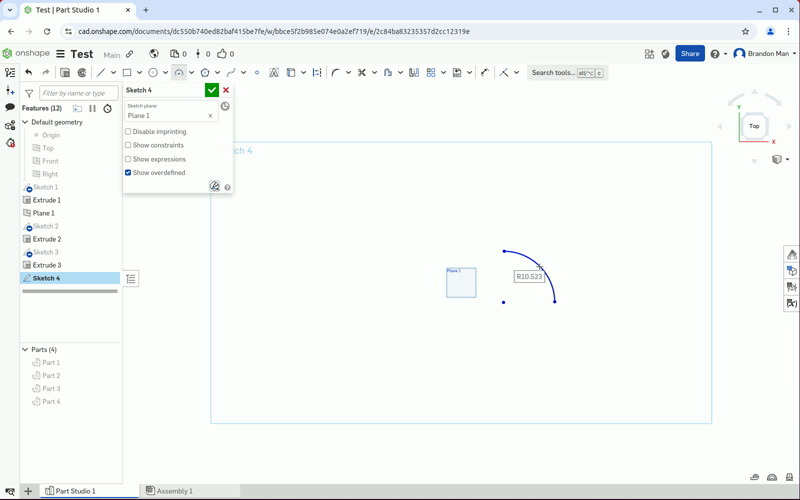
key(l)
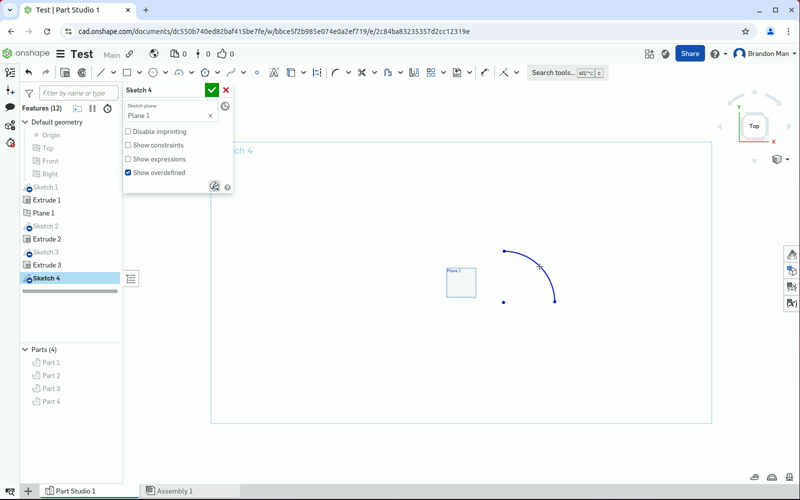
mouse_move(554, 301)
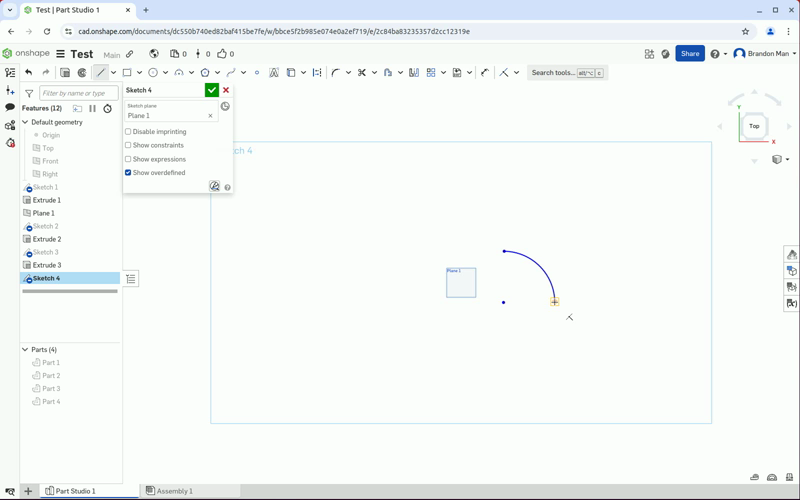
click(554, 301)
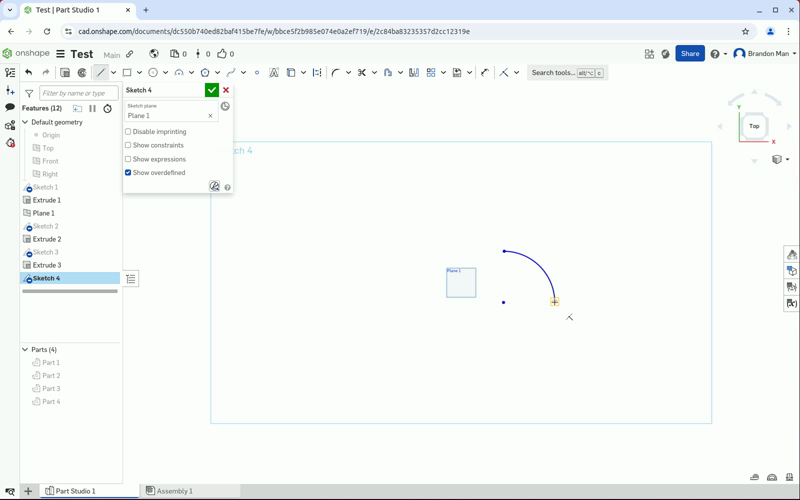
key_down(shift)
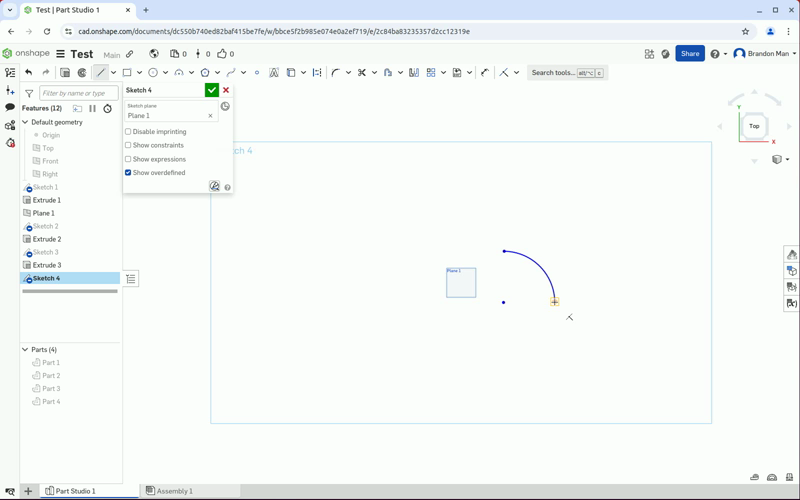
mouse_move(584, 301)
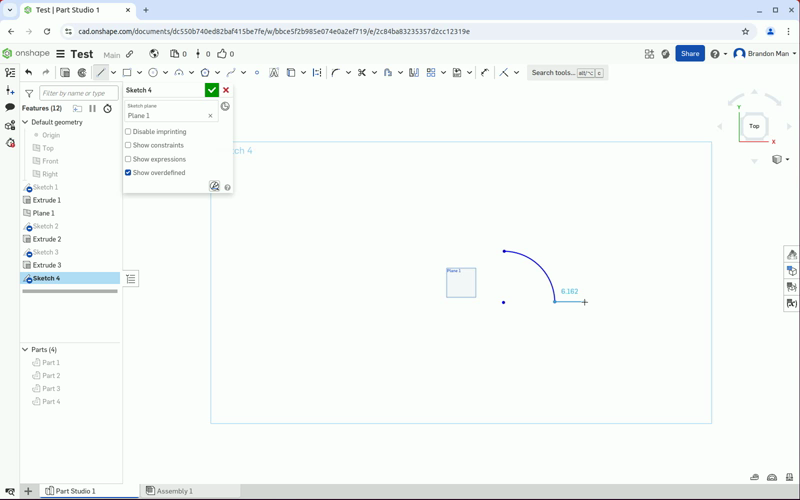
mouse_move(565, 301)
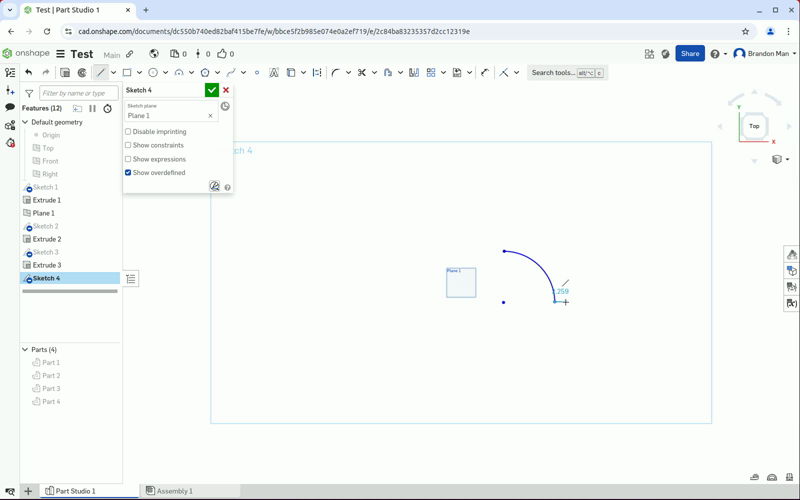
click(565, 301)
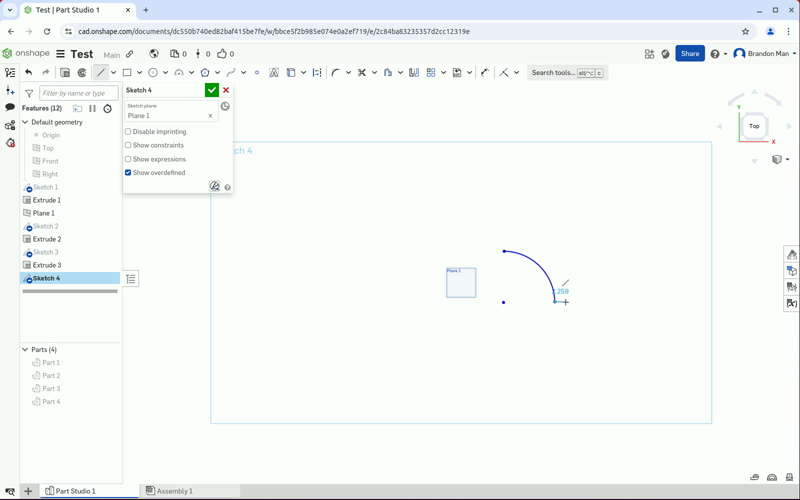
key_up(shift)
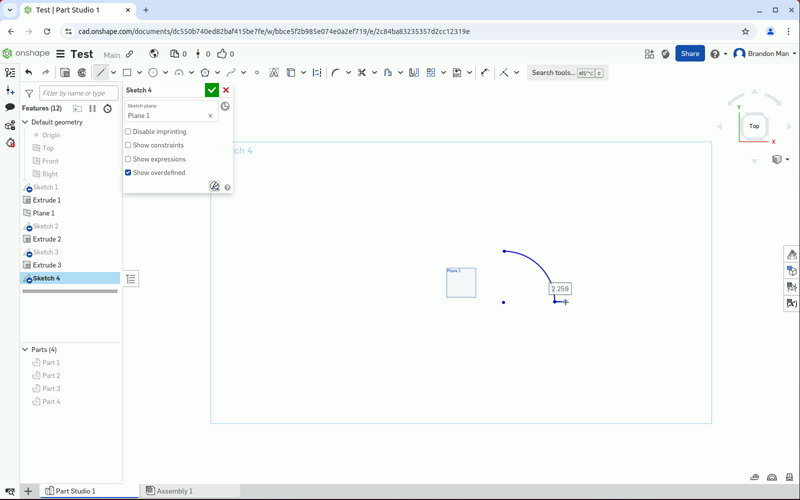
key(esc)
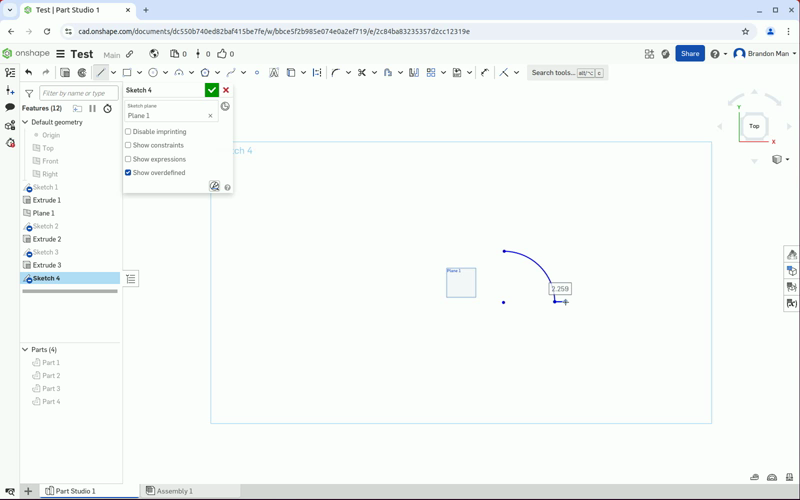
key(a)
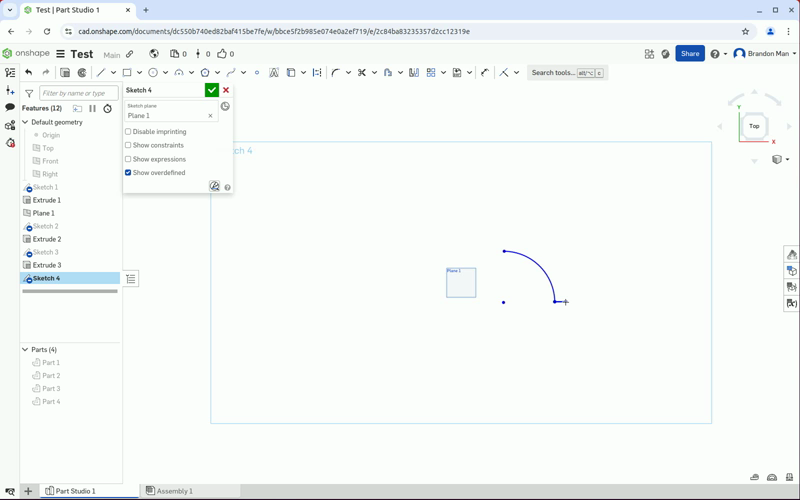
mouse_move(565, 301)
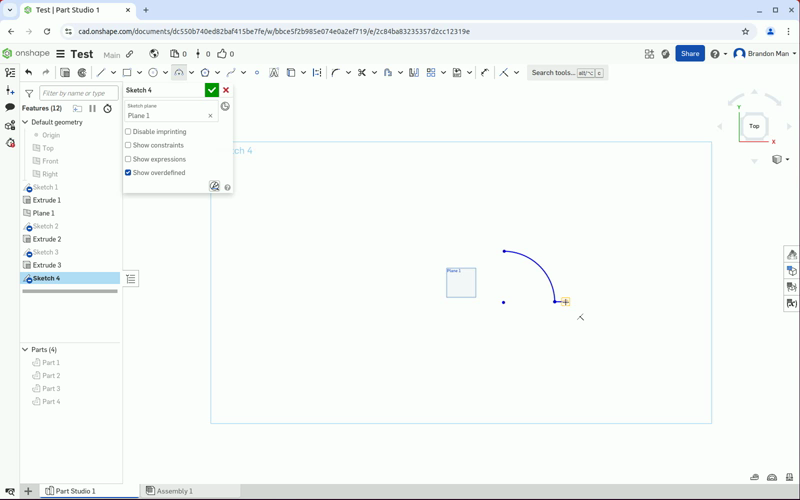
click(565, 301)
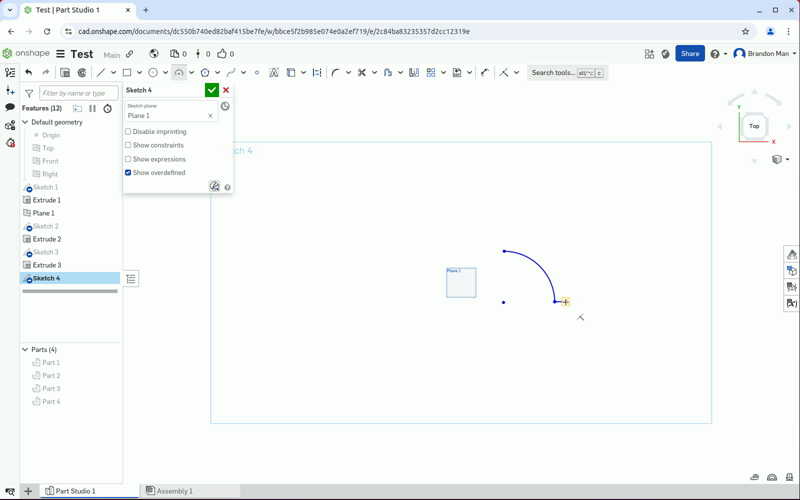
key_down(shift)
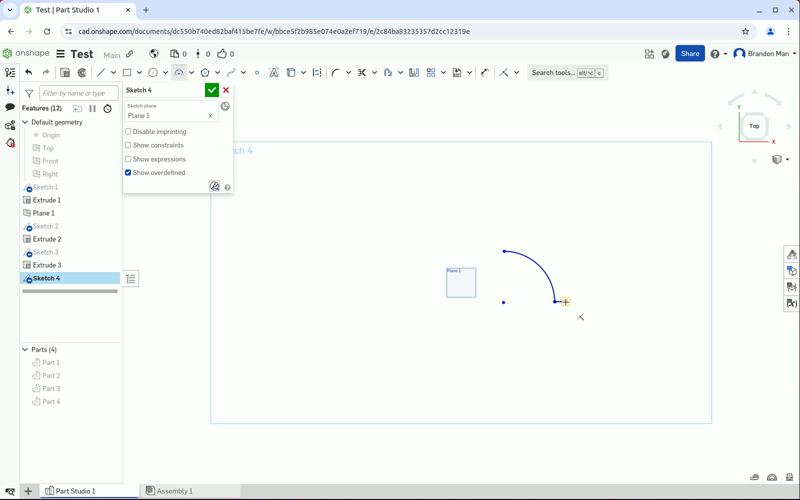
mouse_move(504, 240)
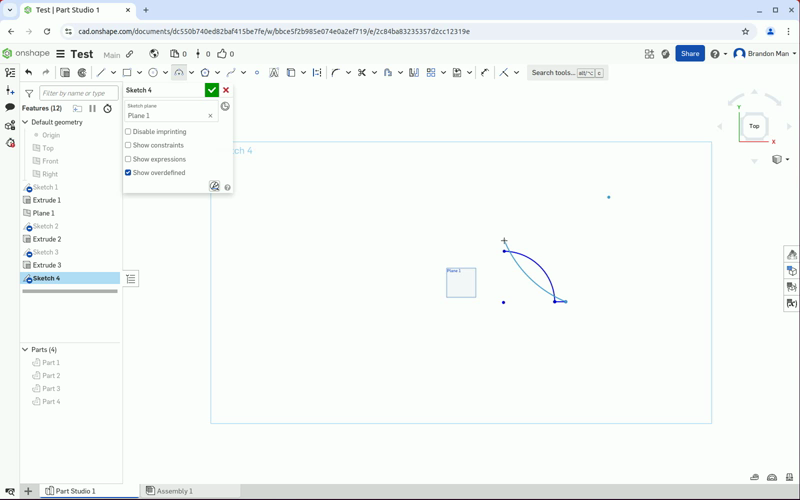
click(504, 240)
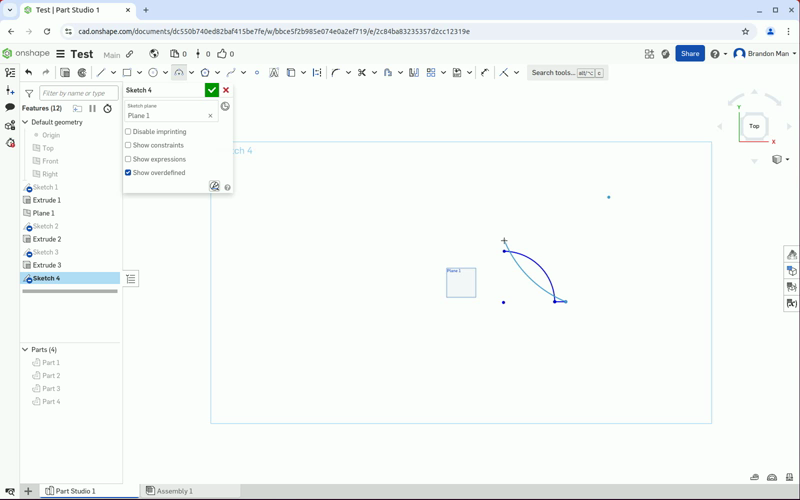
mouse_move(547, 258)
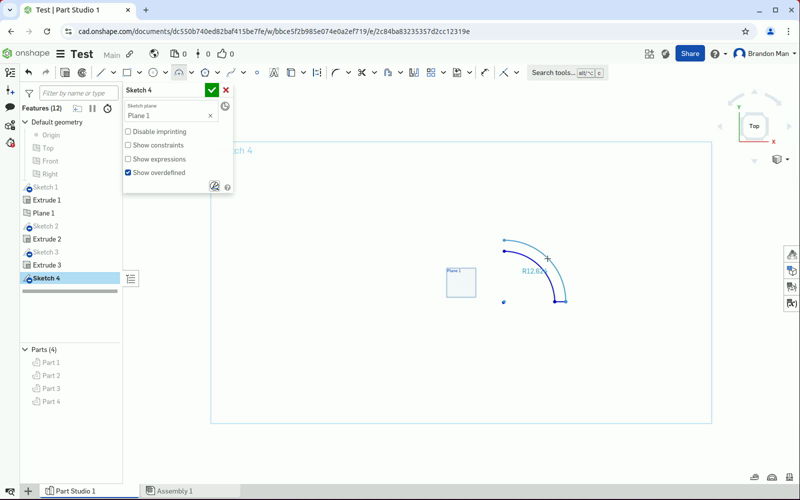
click(547, 258)
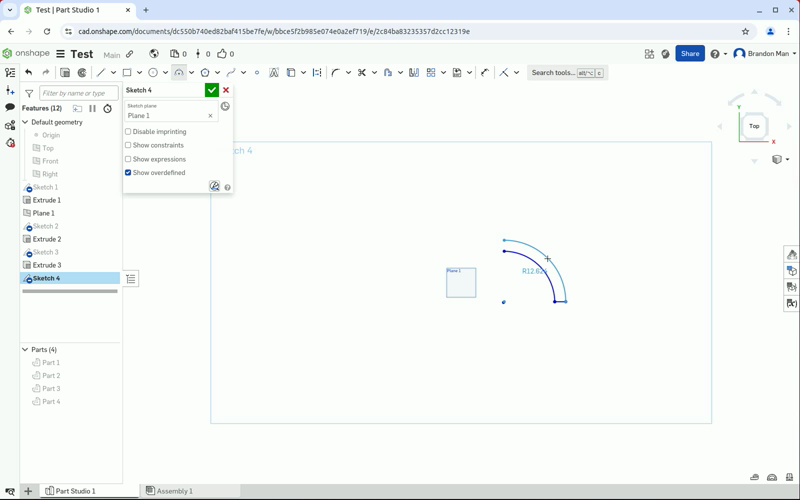
key_up(shift)
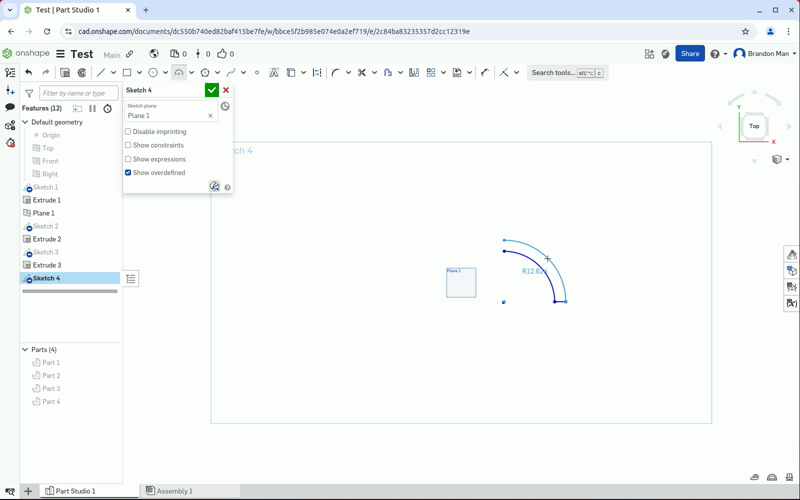
key(esc)
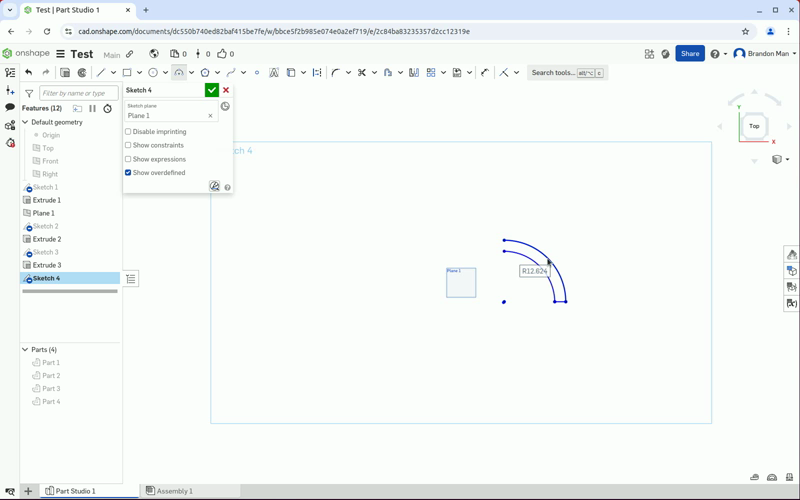
key(l)
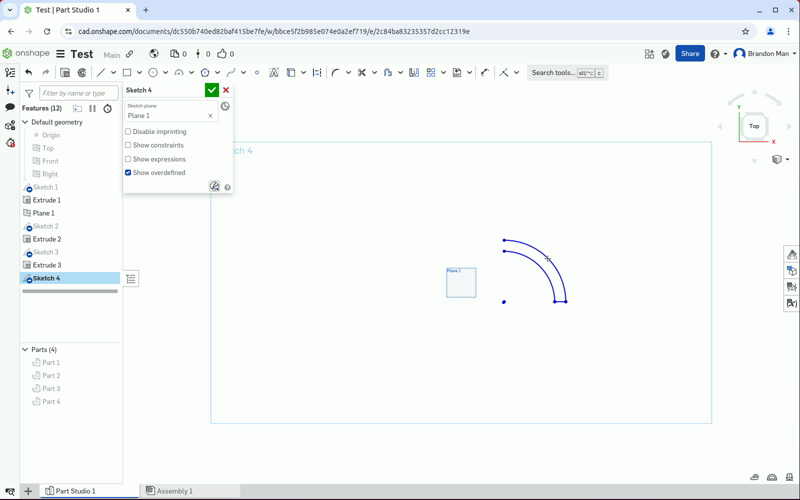
mouse_move(504, 240)
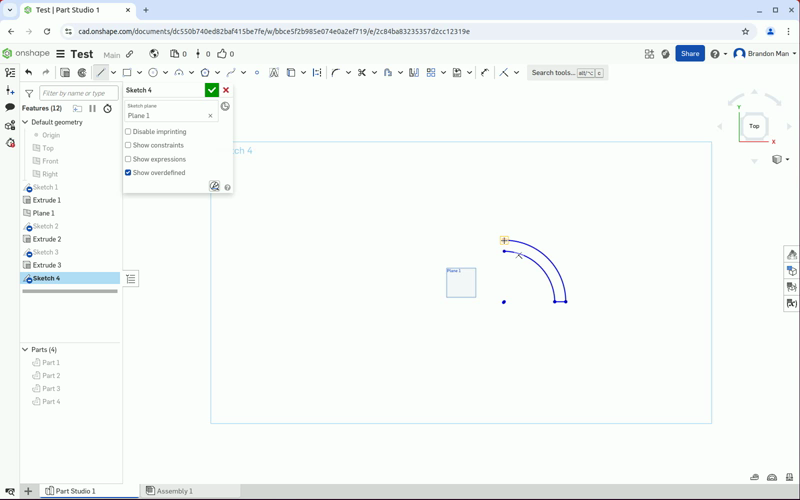
click(504, 240)
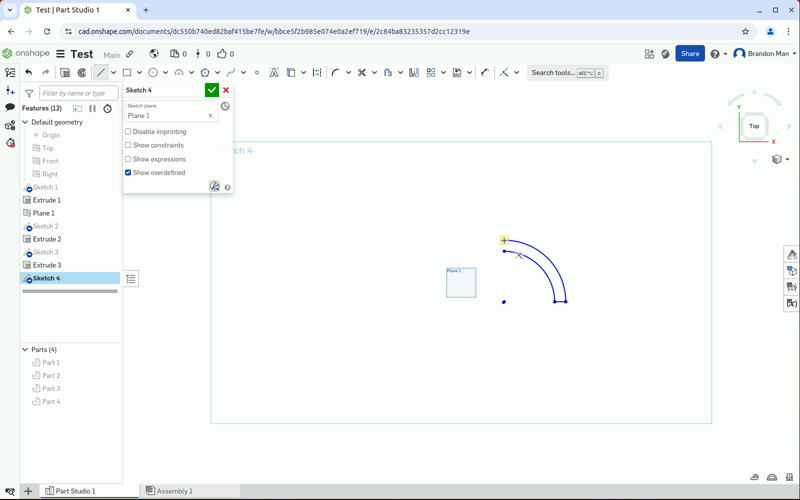
mouse_move(534, 240)
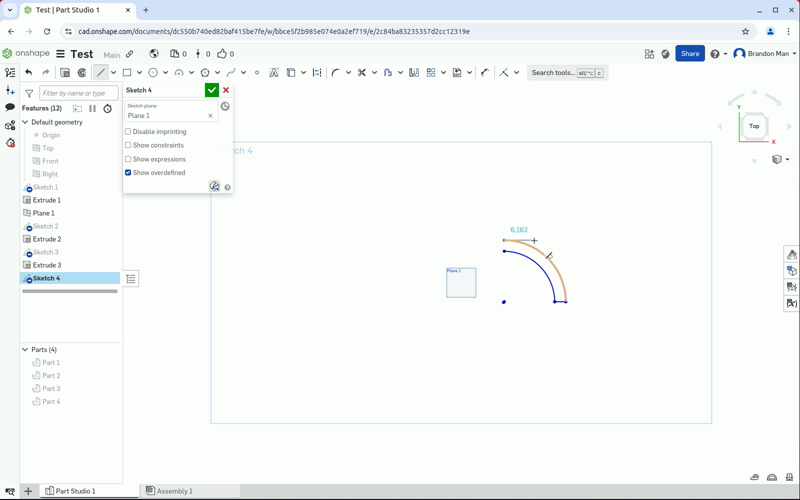
key_down(shift)
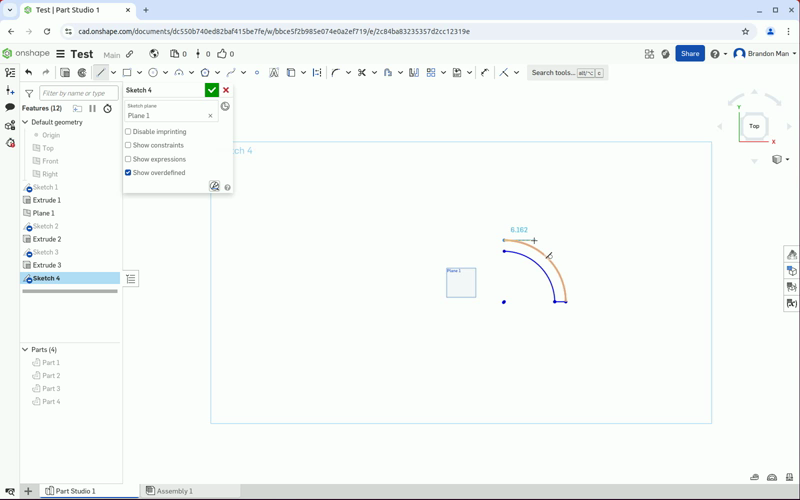
mouse_move(504, 251)
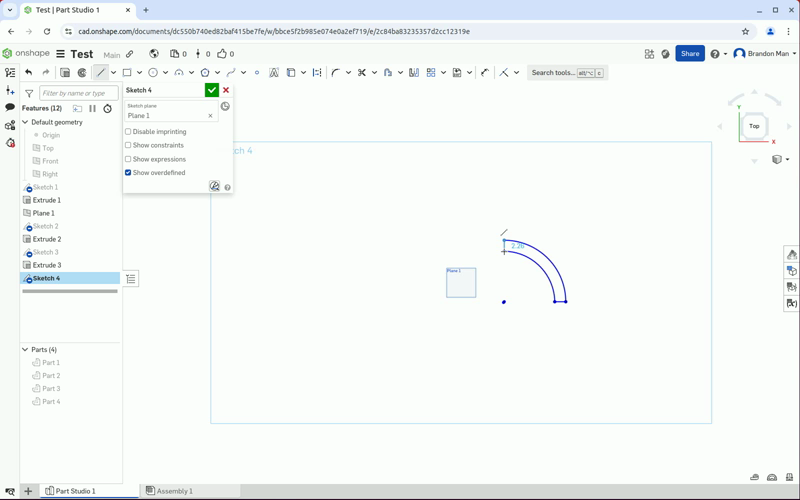
key_up(shift)
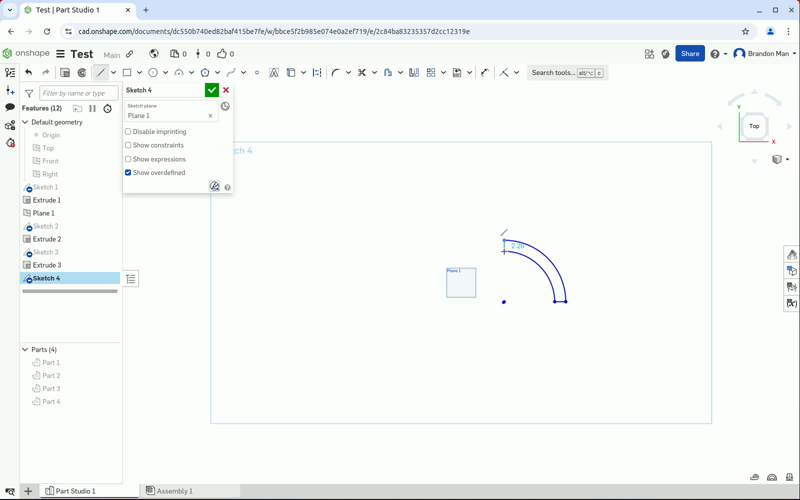
click(504, 251)
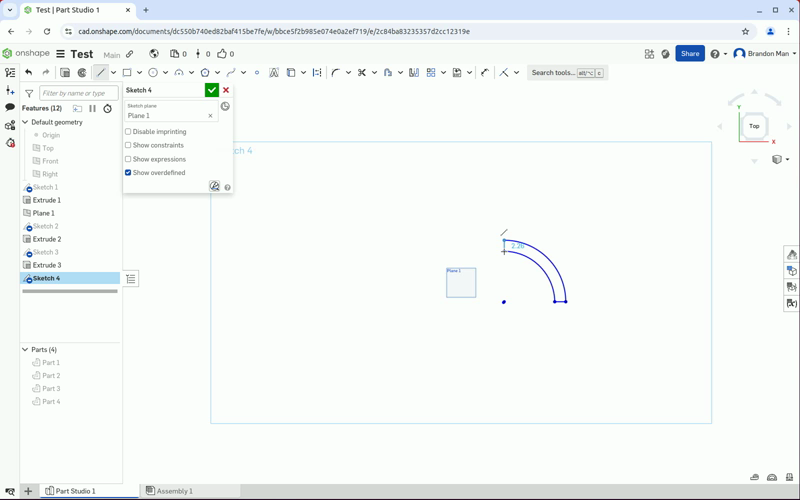
key(esc)
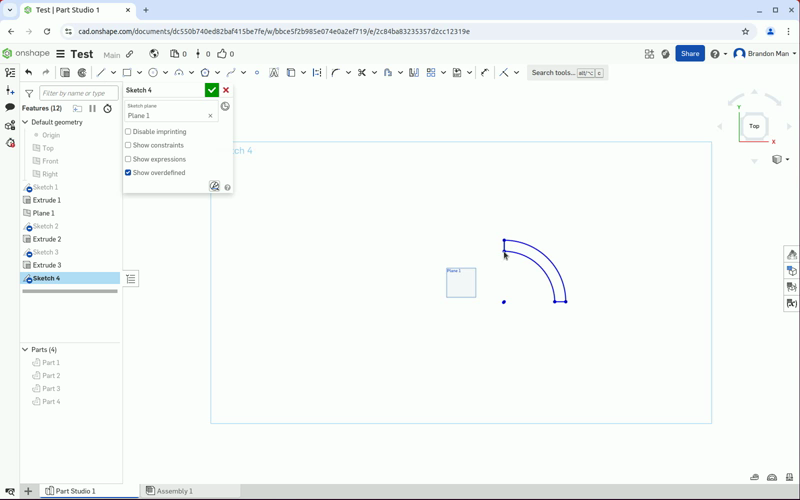
mouse_move(544, 266)
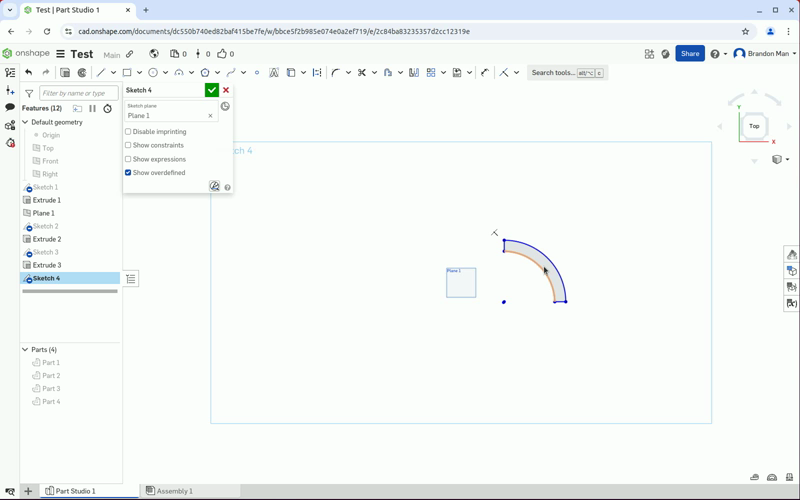
scroll(6)
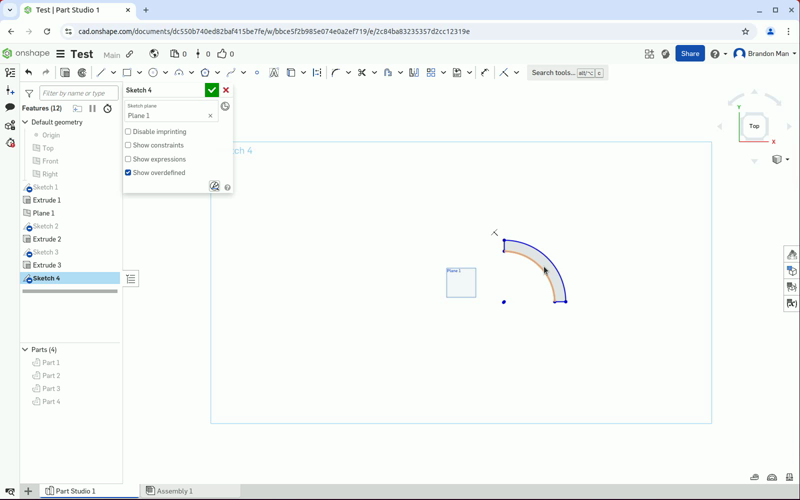
scroll(6)
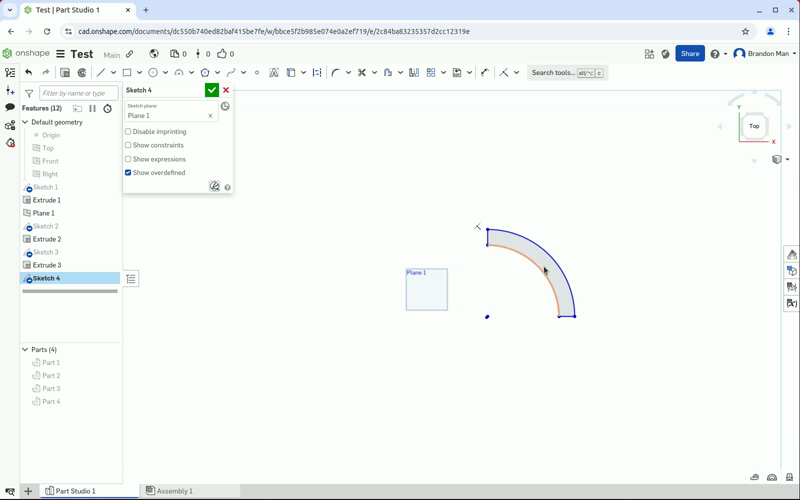
scroll(6)
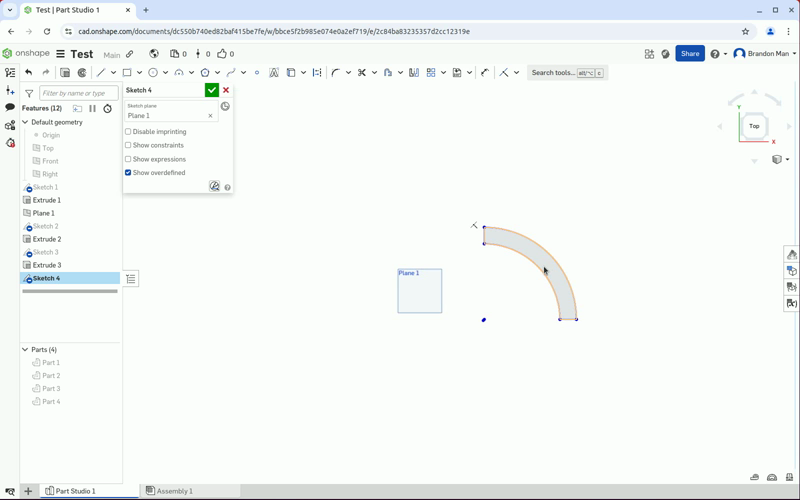
scroll(6)
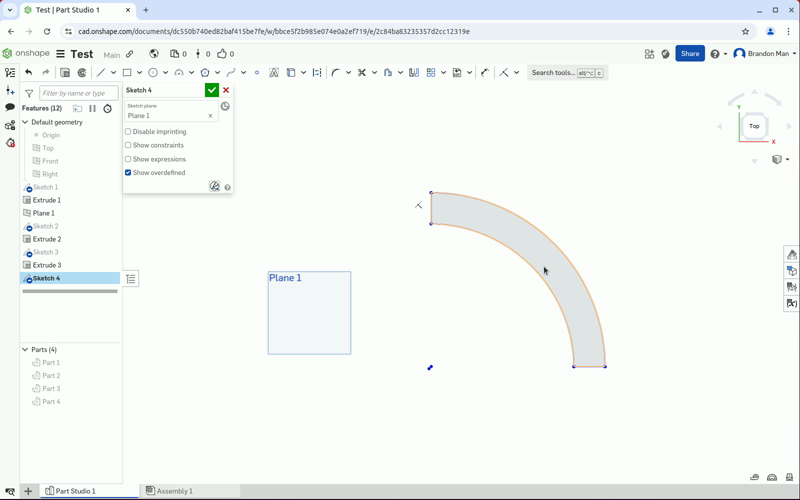
scroll(6)
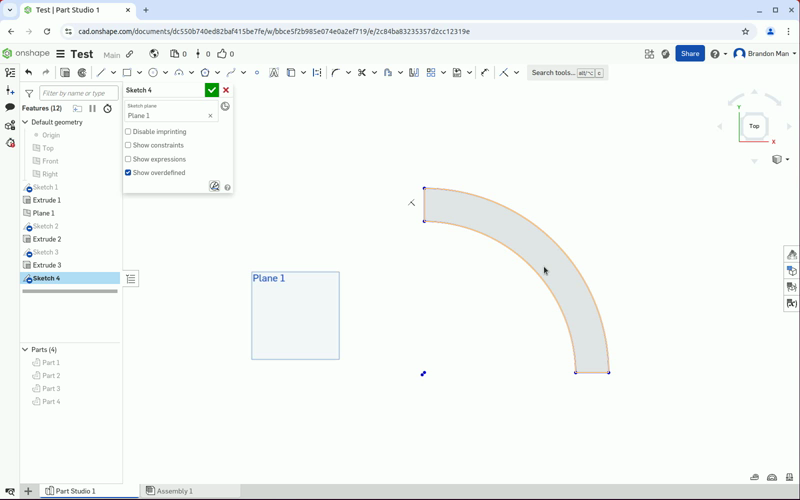
scroll(6)
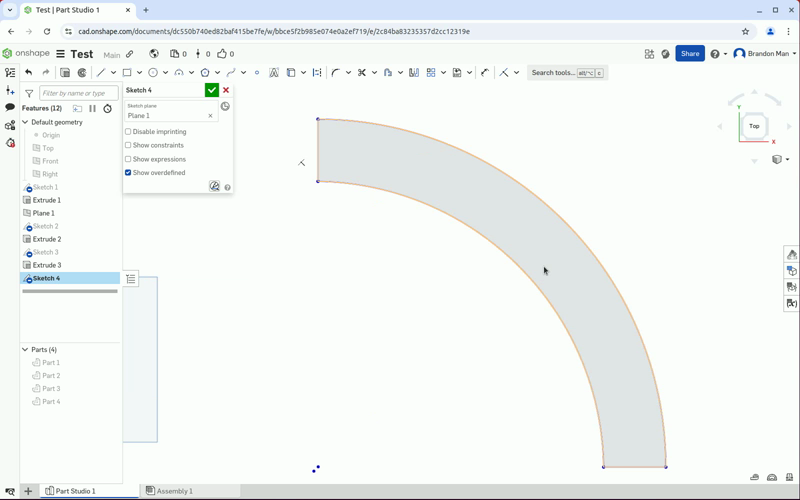
scroll(6)
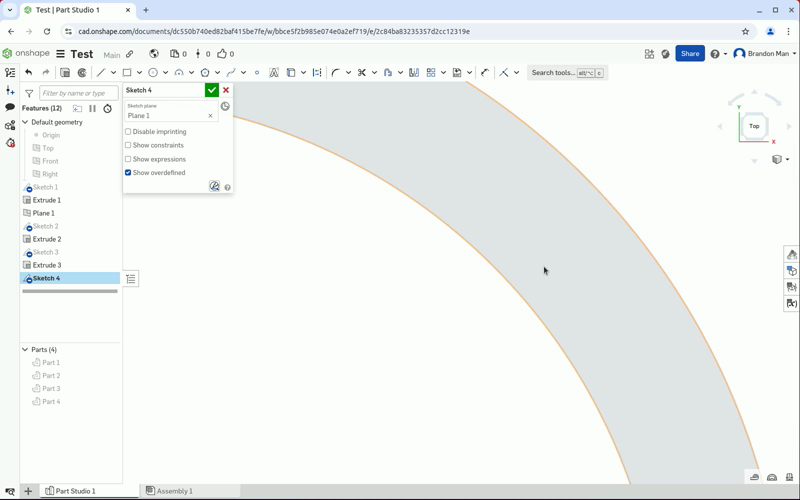
click(544, 266)
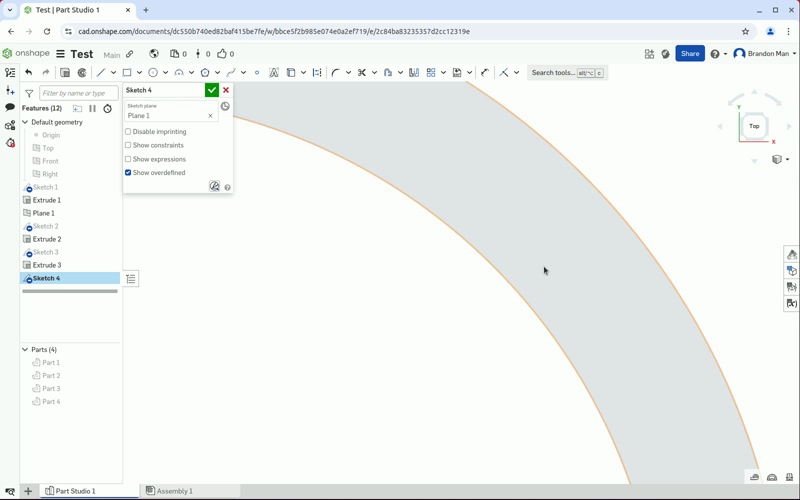
scroll(-6)
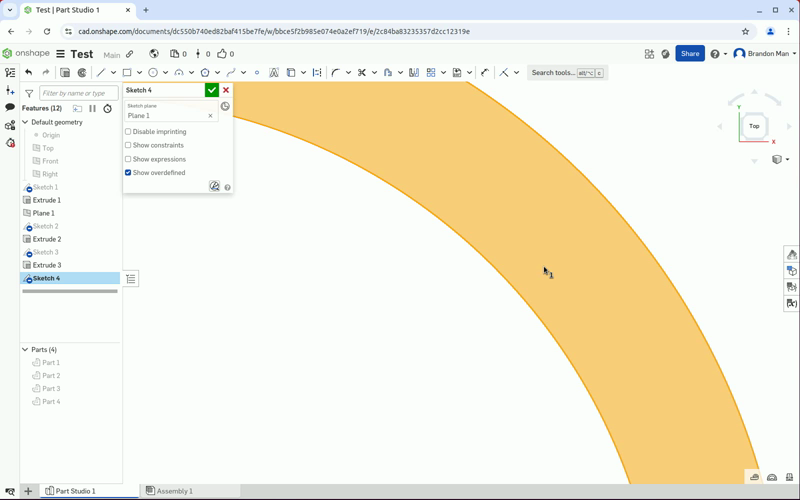
scroll(-6)
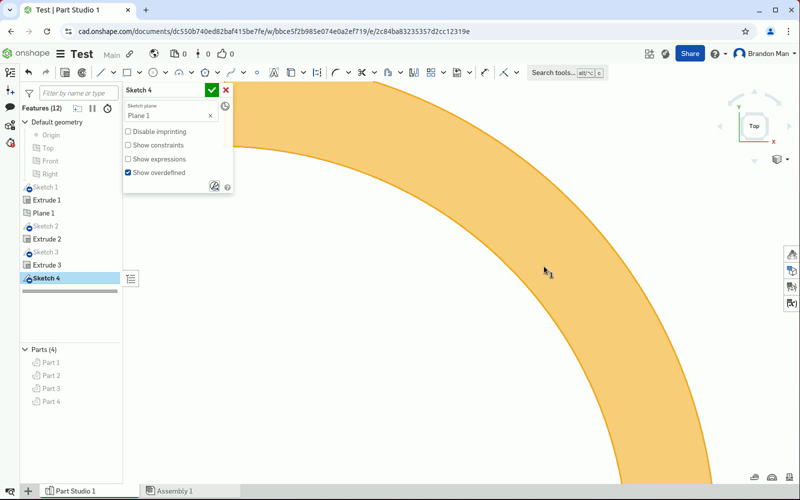
scroll(-6)
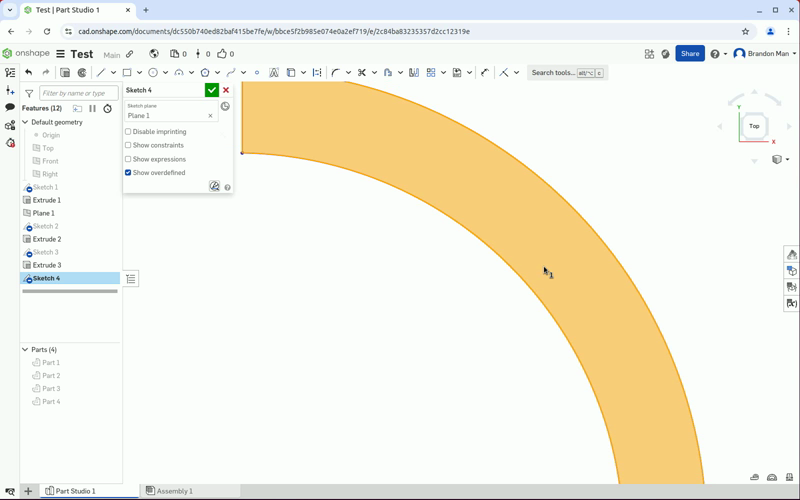
scroll(-6)
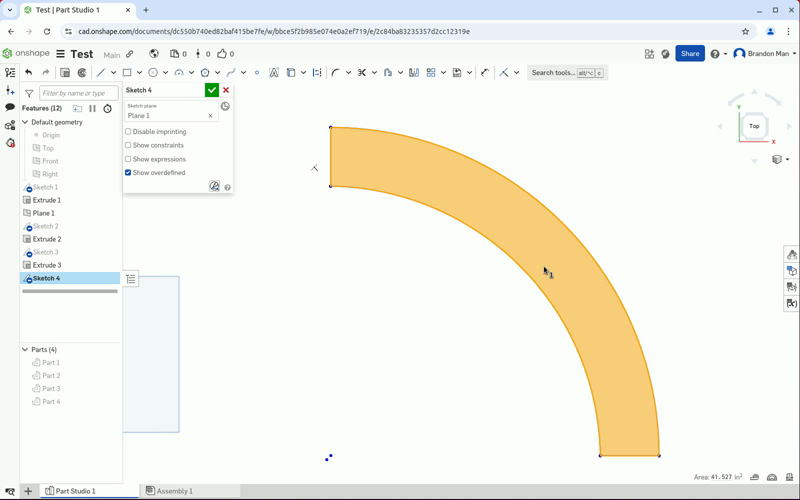
scroll(-6)
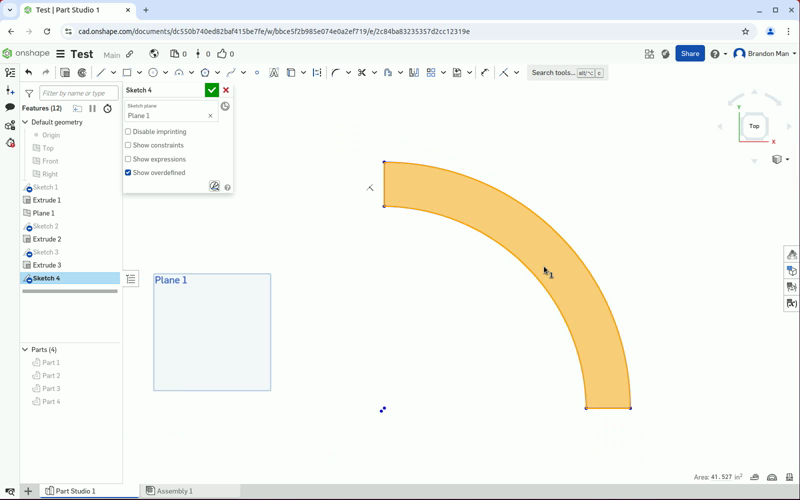
scroll(-6)
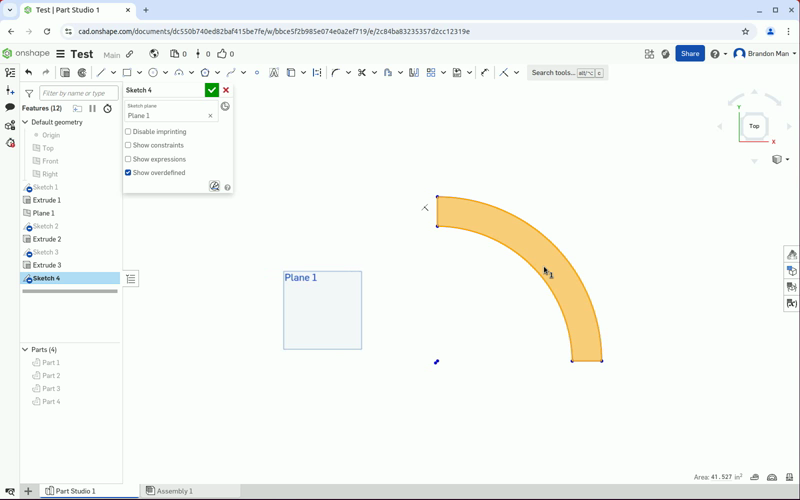
scroll(-6)
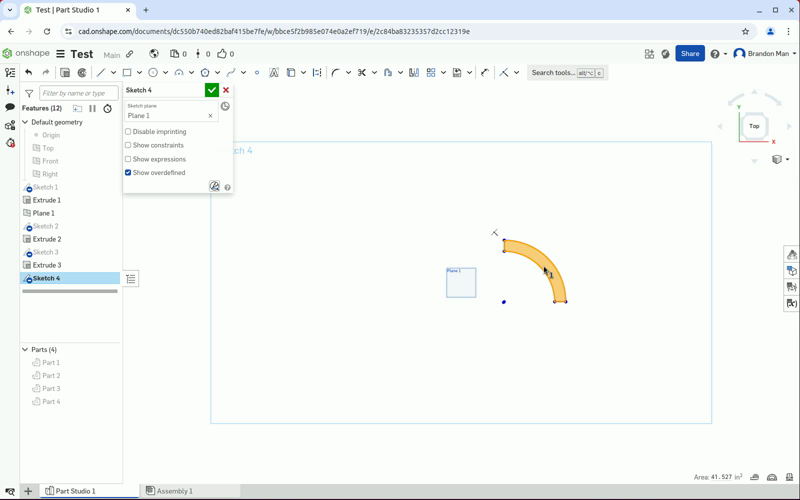
mouse_move(73, 352)
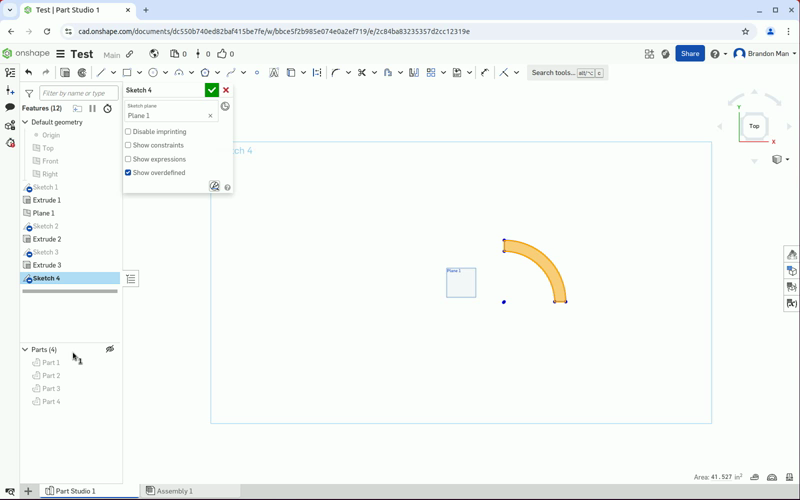
key(shift+y)
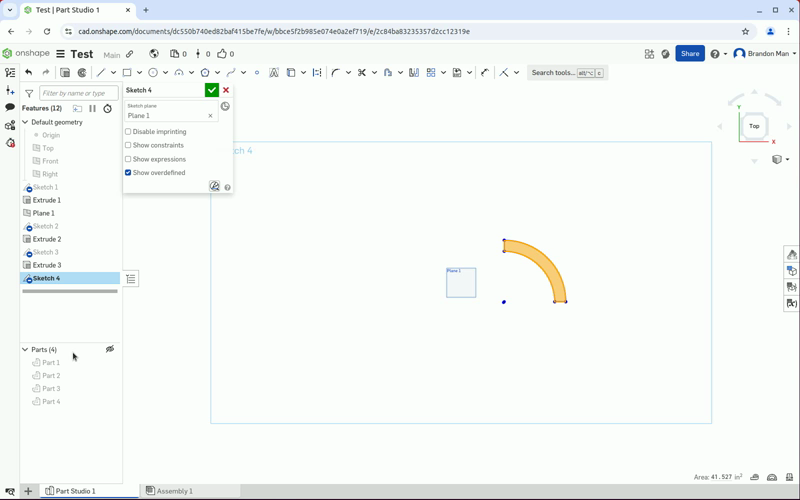
key(shift+e)
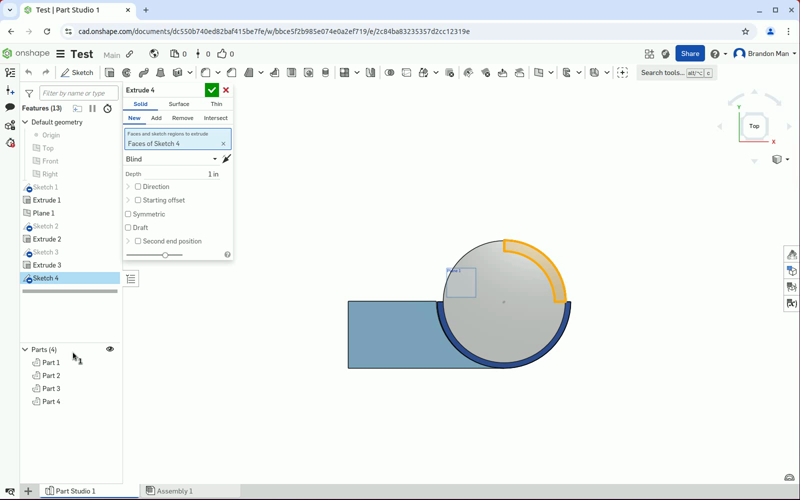
mouse_move(143, 106)
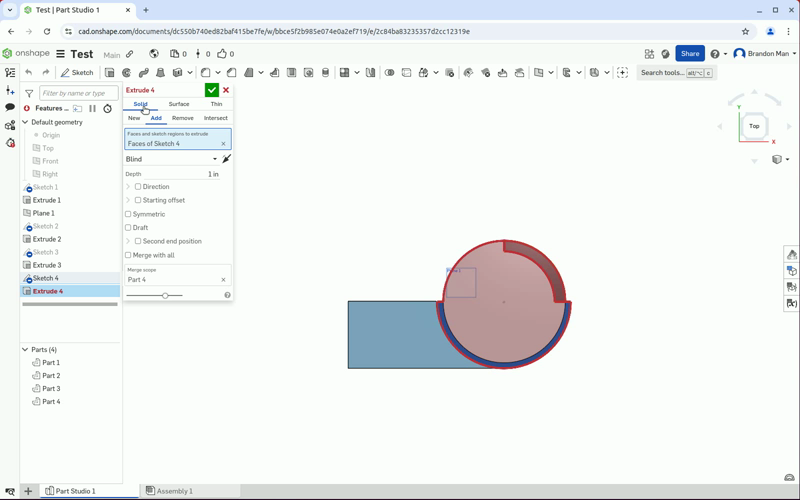
click(143, 106)
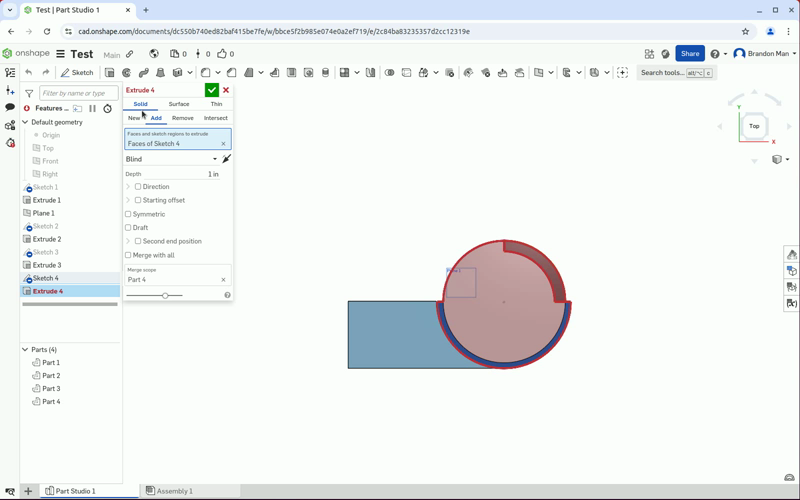
mouse_move(137, 120)
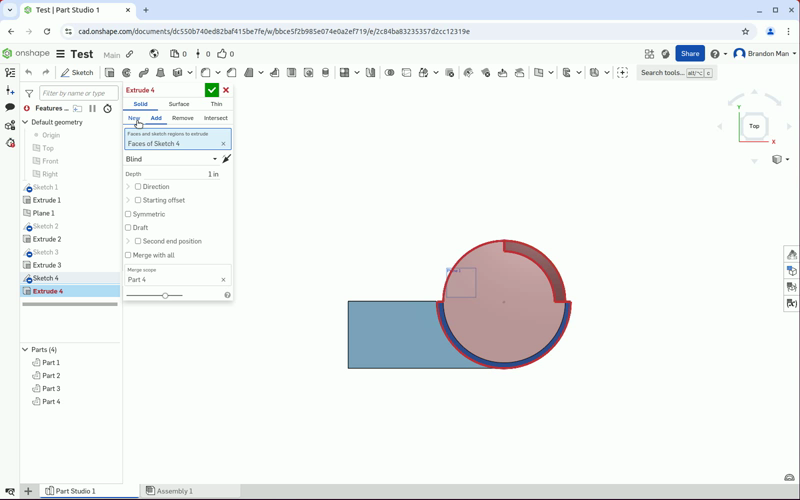
click(137, 120)
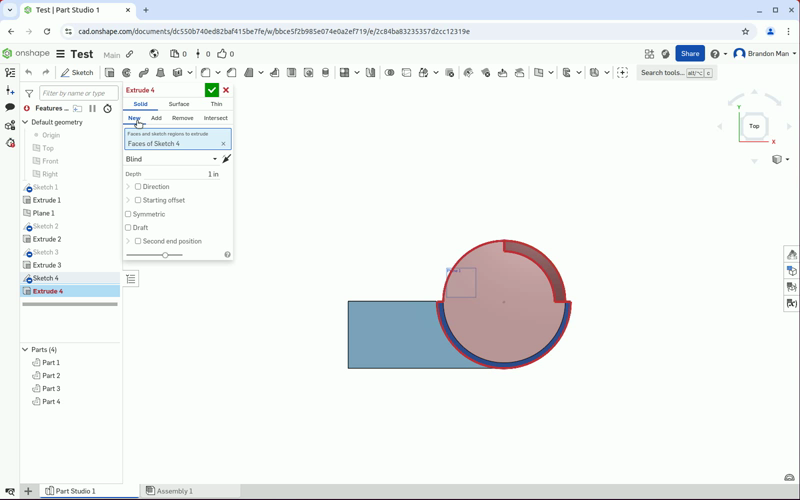
key(tab, 4)
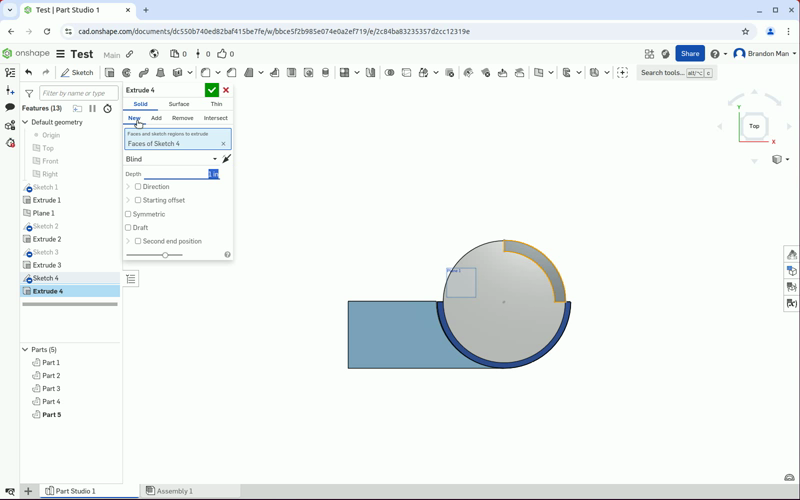
text(-2.166)
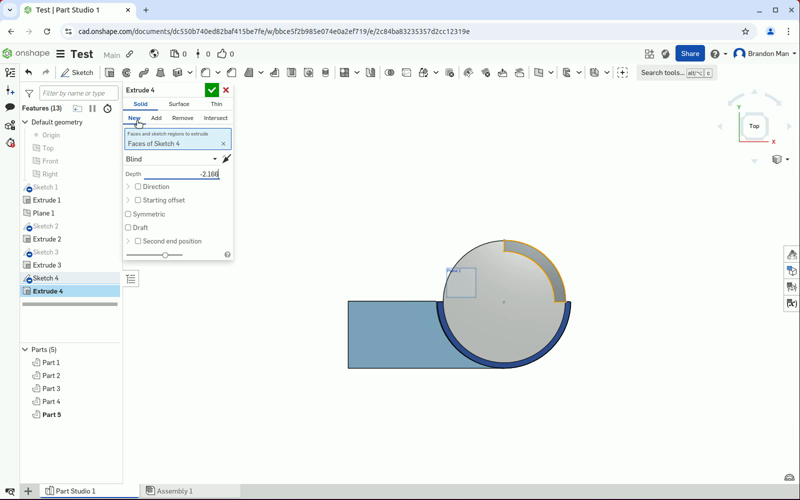
key(enter)
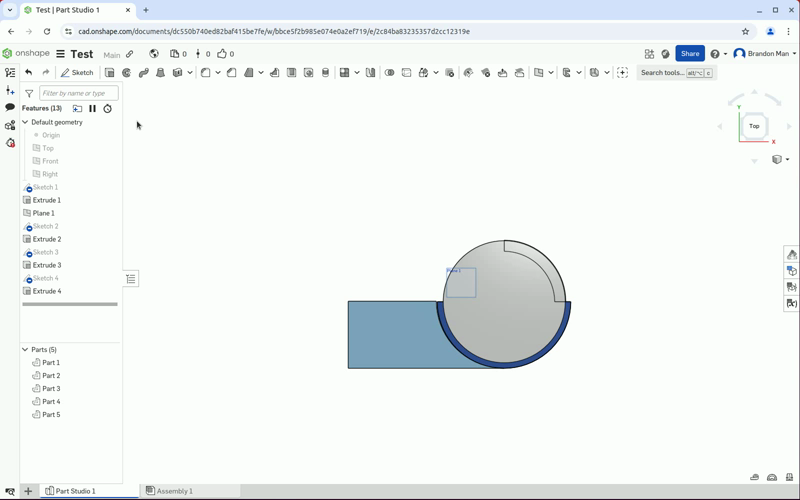
key(shift+h)
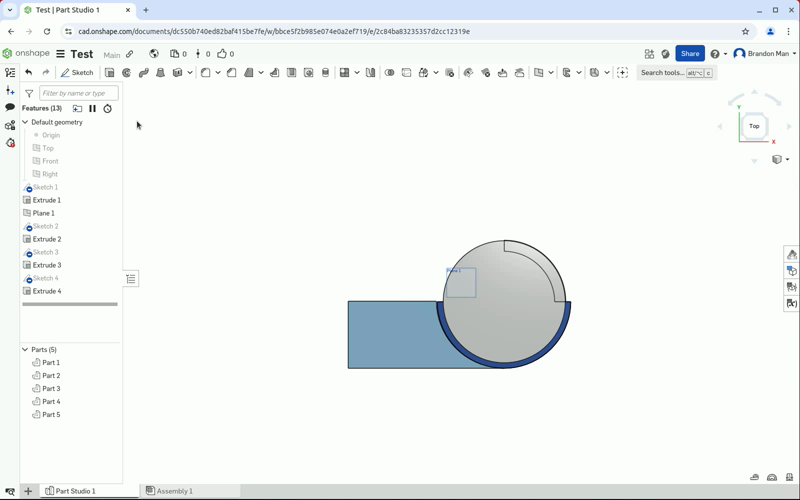
key(shift+h)
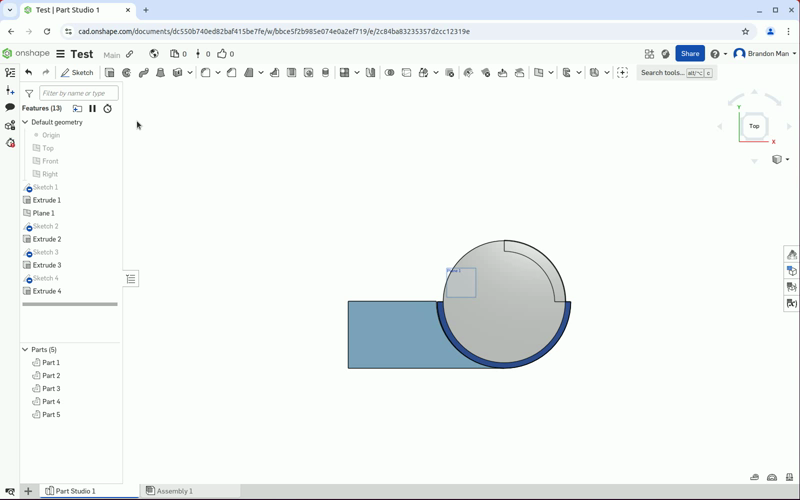
mouse_move(73, 189)
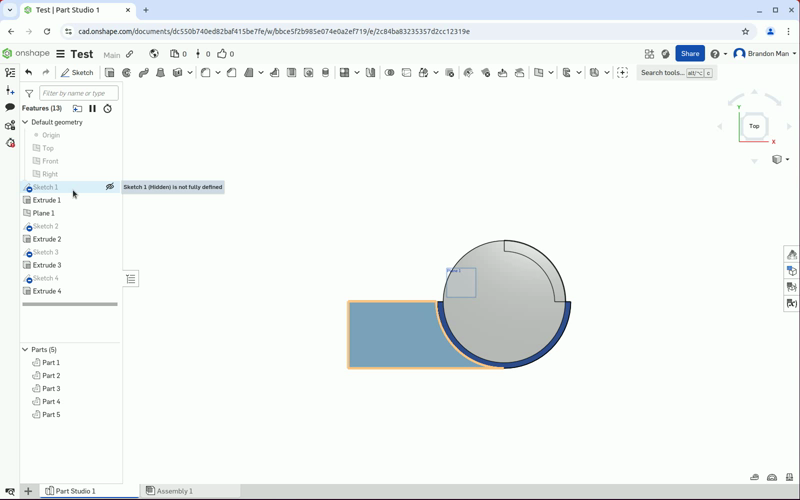
click(73, 189)
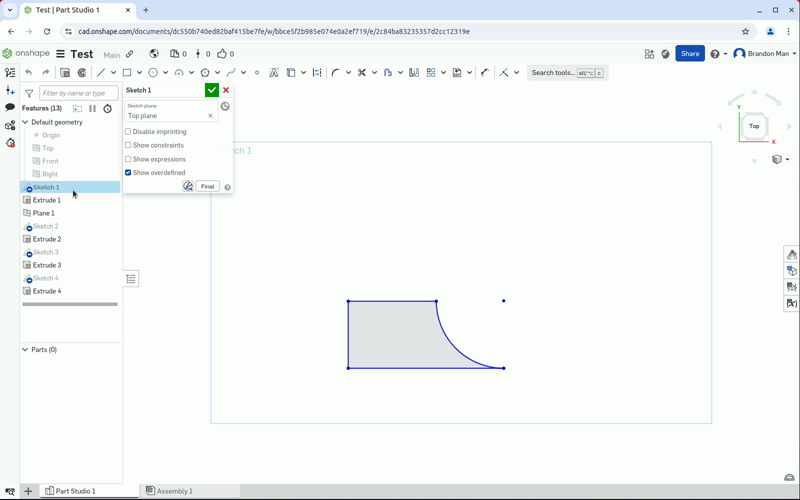
mouse_move(229, 92)
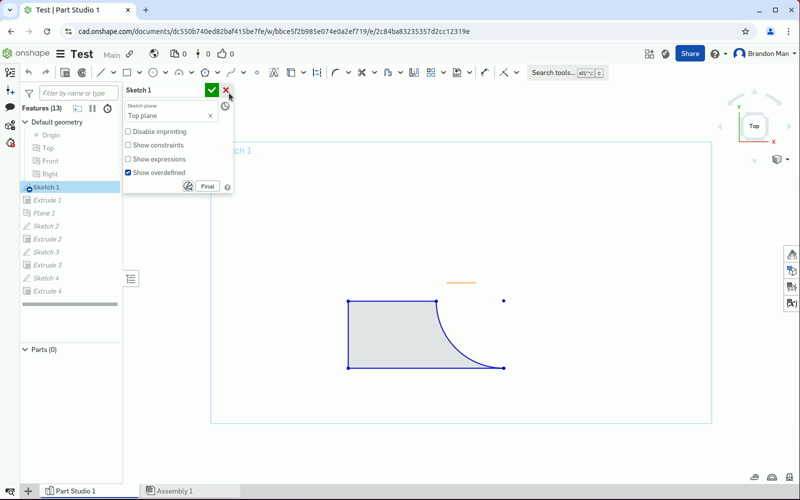
click(229, 92)
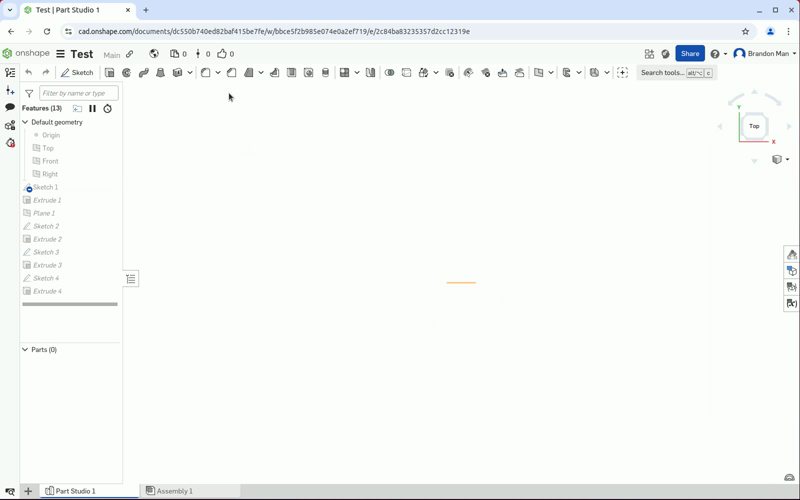
key(shift+s)
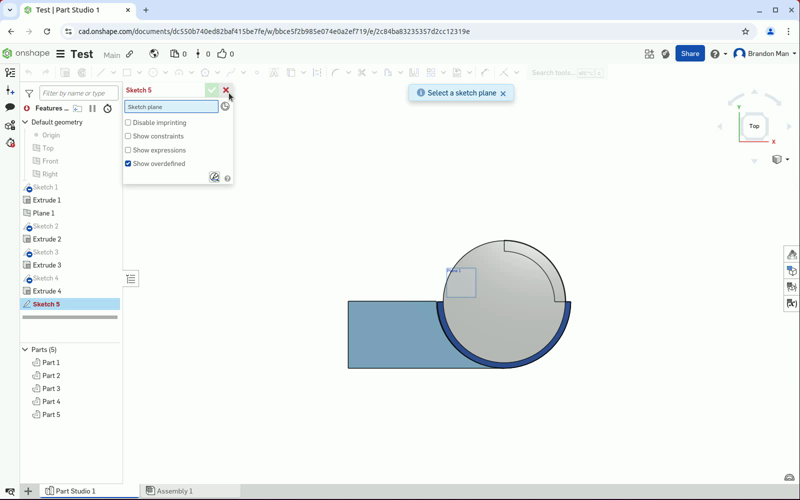
mouse_move(73, 215)
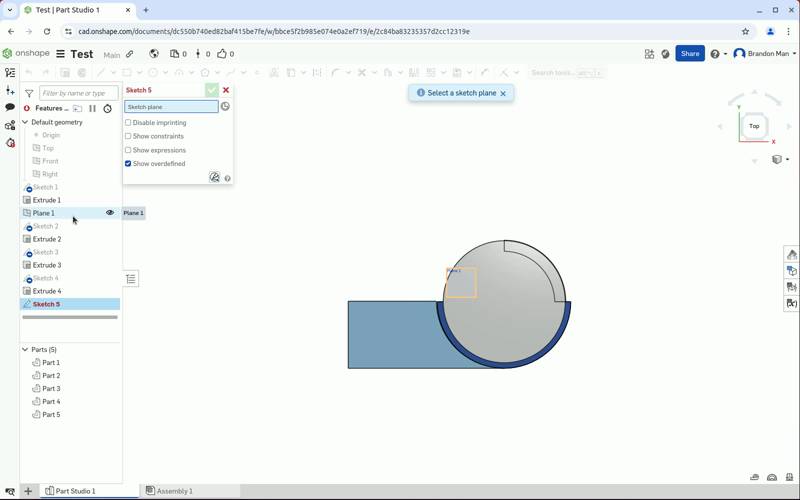
click(73, 215)
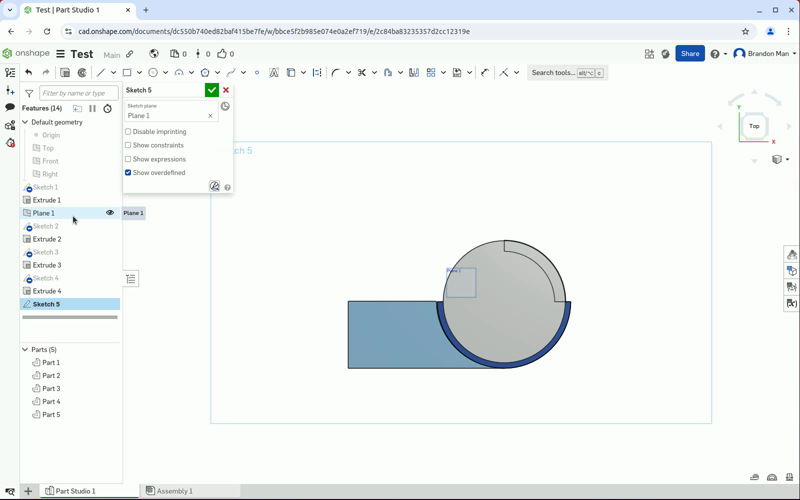
mouse_move(73, 352)
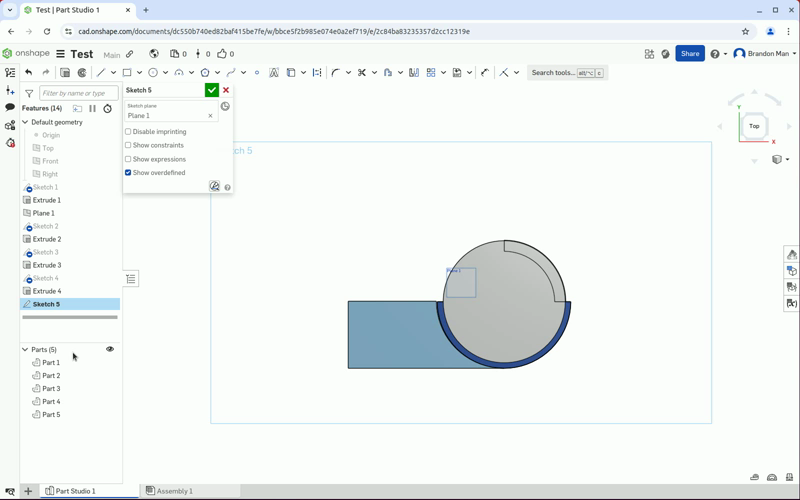
key(y)
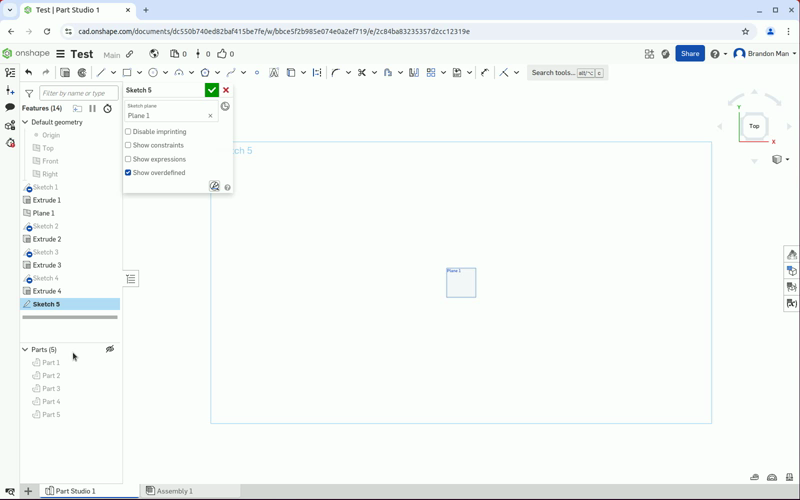
key(a)
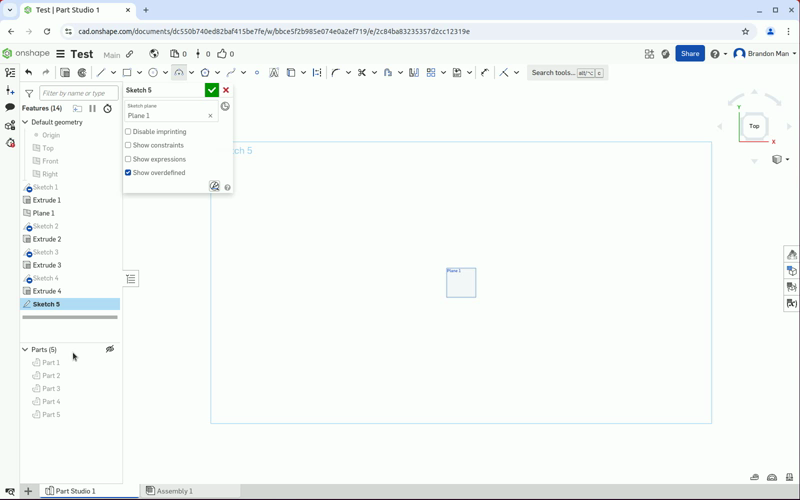
key_down(shift)
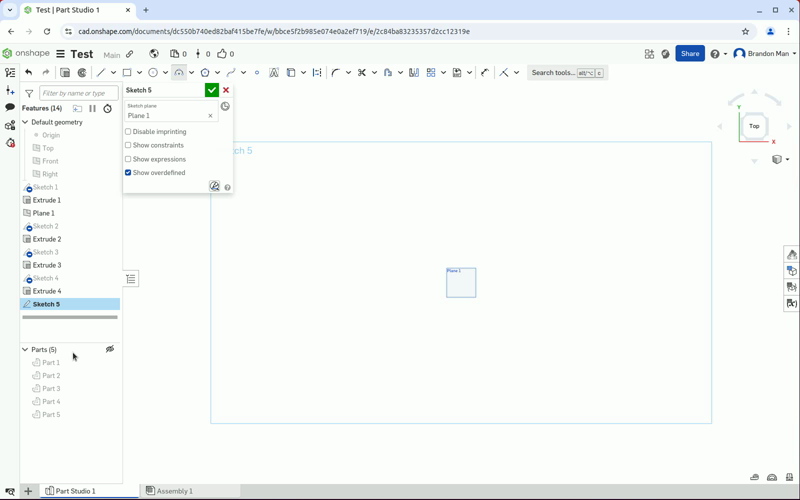
mouse_move(504, 295)
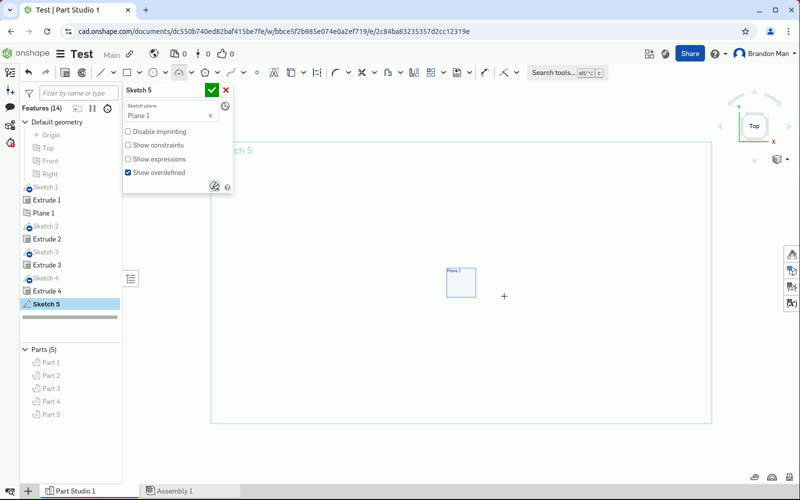
click(504, 295)
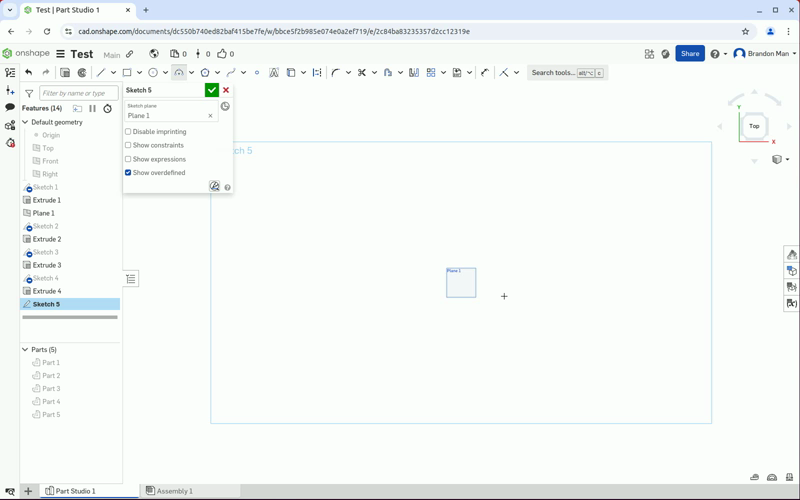
key_up(shift)
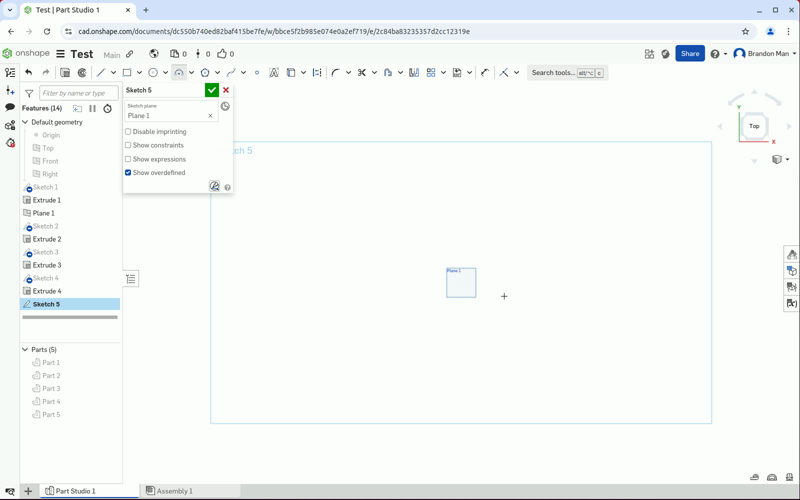
key_down(shift)
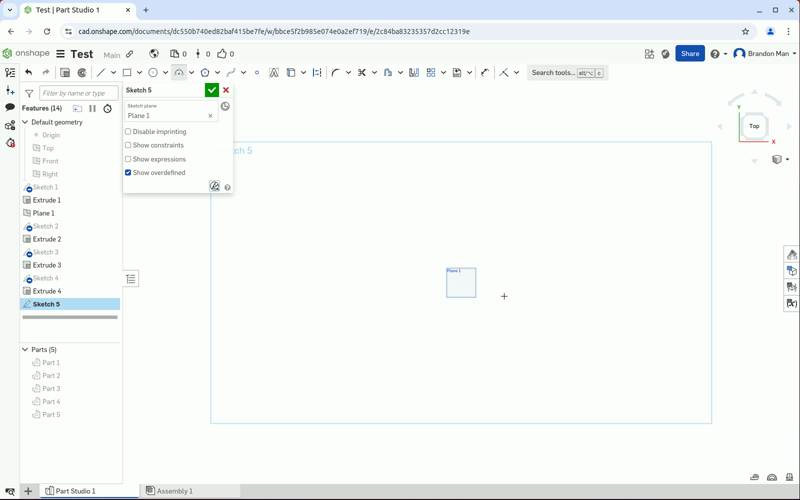
mouse_move(510, 301)
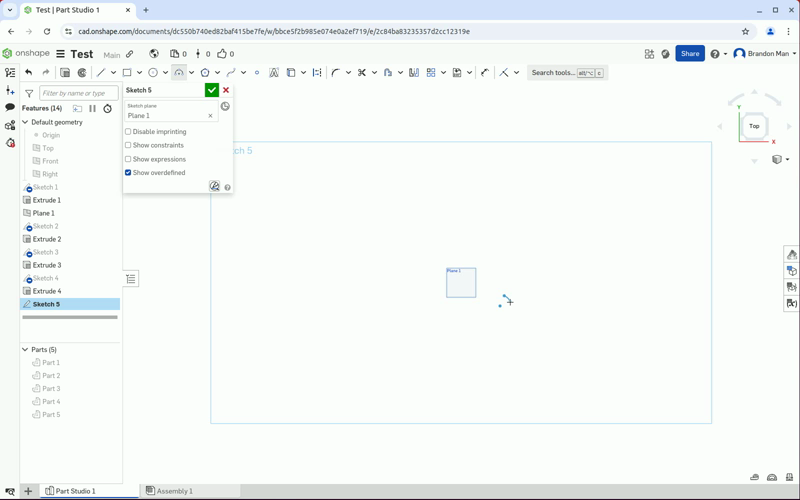
click(510, 301)
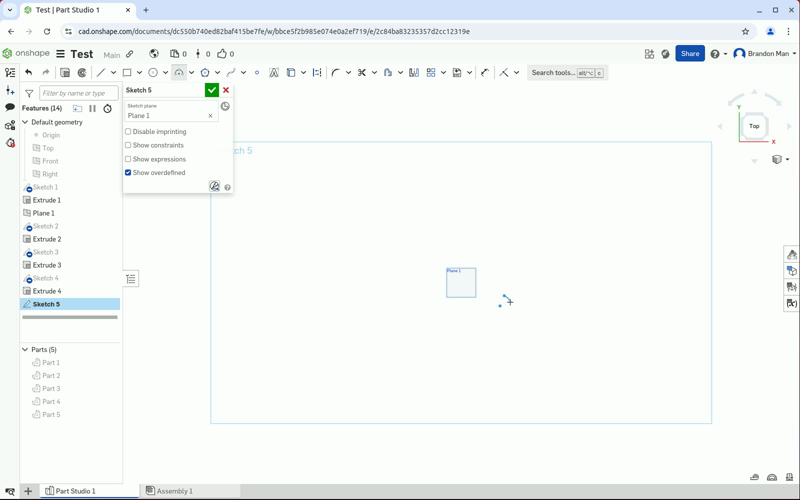
mouse_move(508, 297)
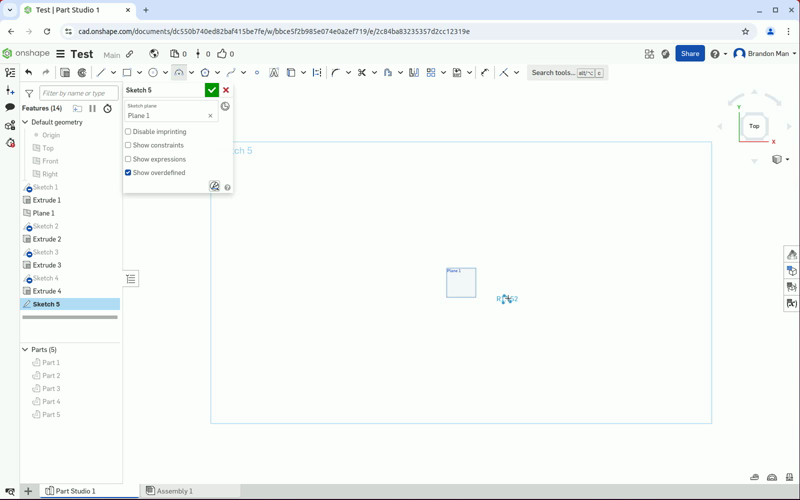
click(508, 297)
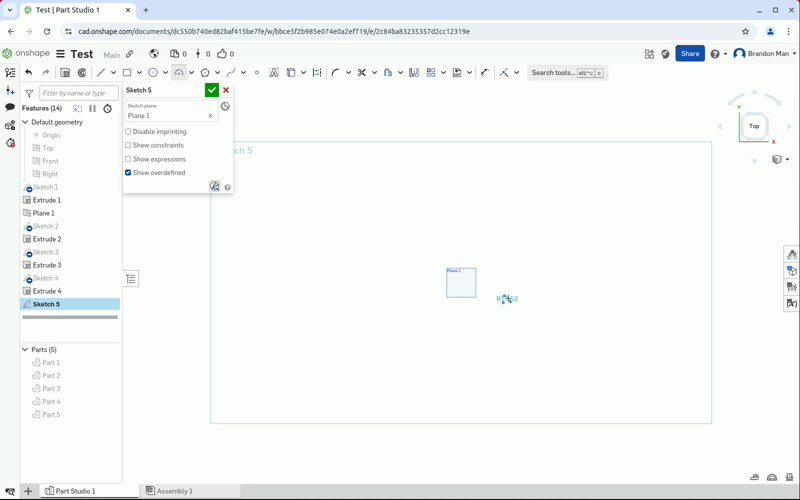
key_up(shift)
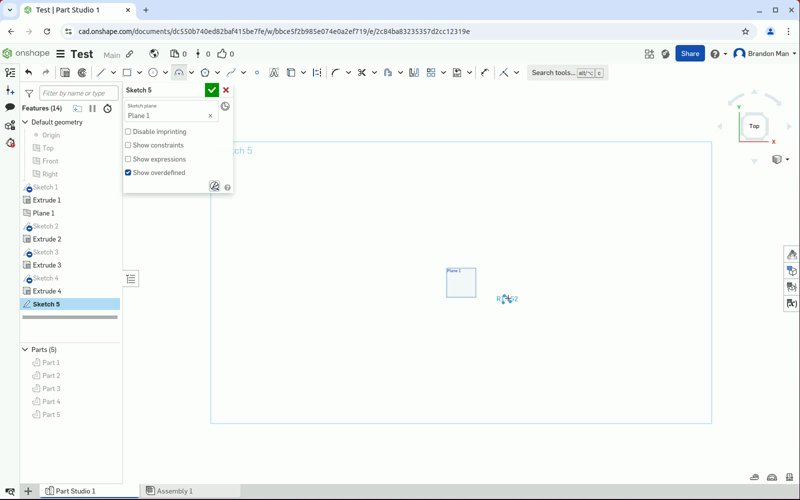
key(esc)
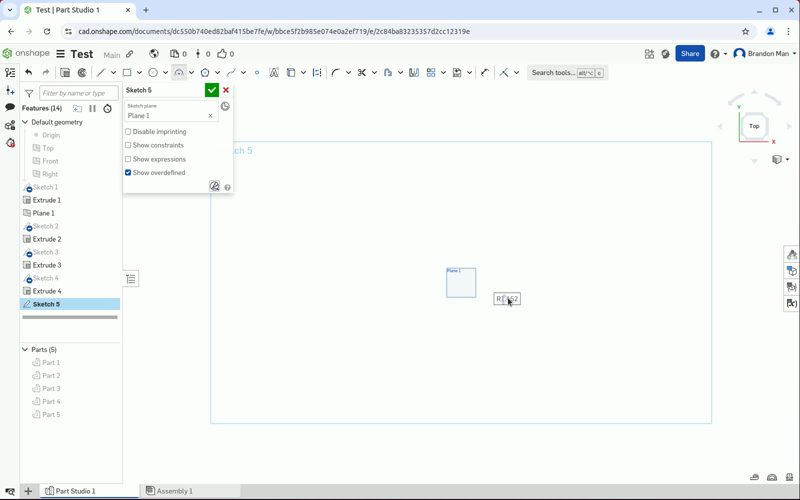
key(l)
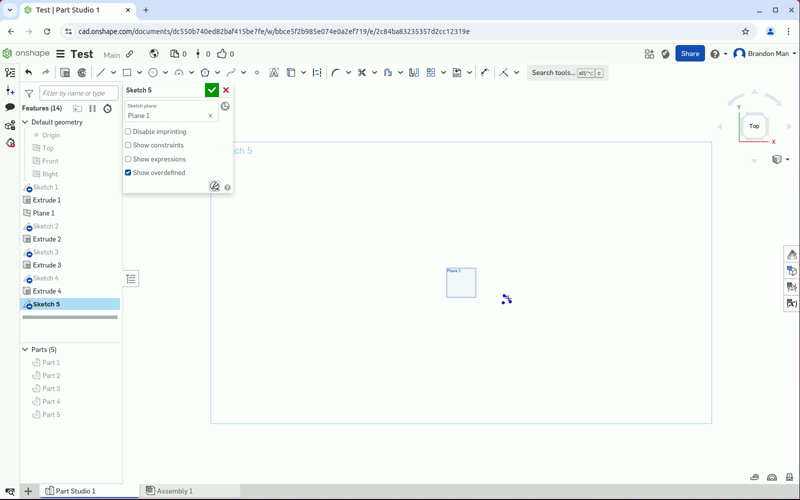
mouse_move(510, 301)
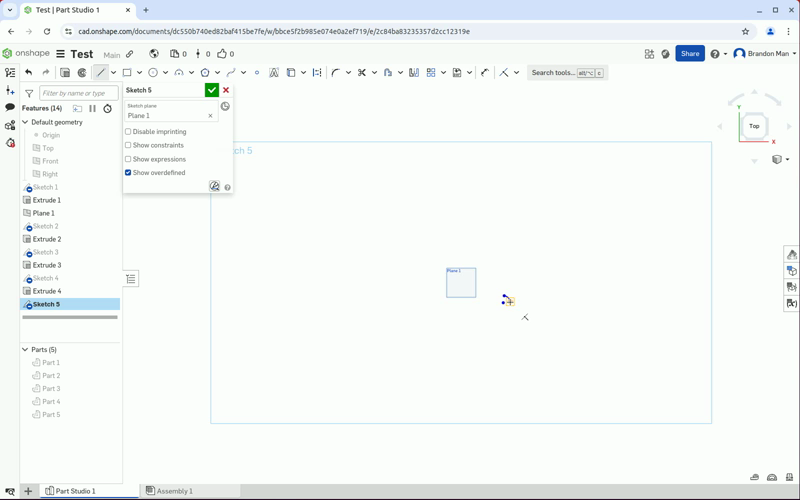
click(510, 301)
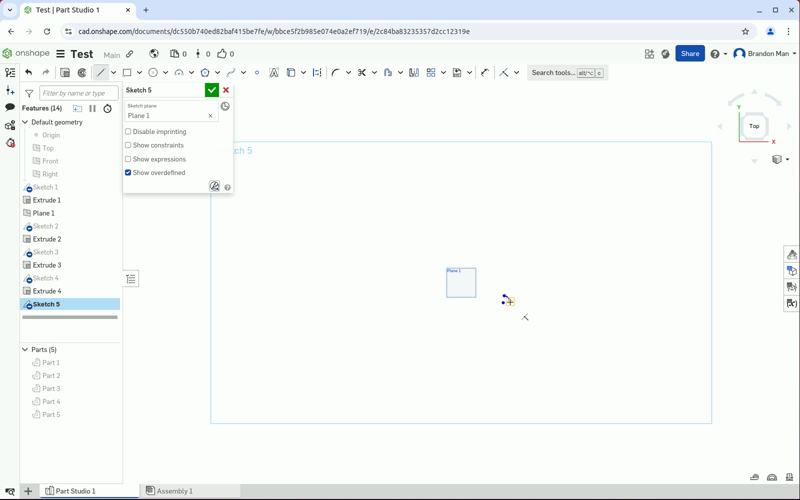
key_down(shift)
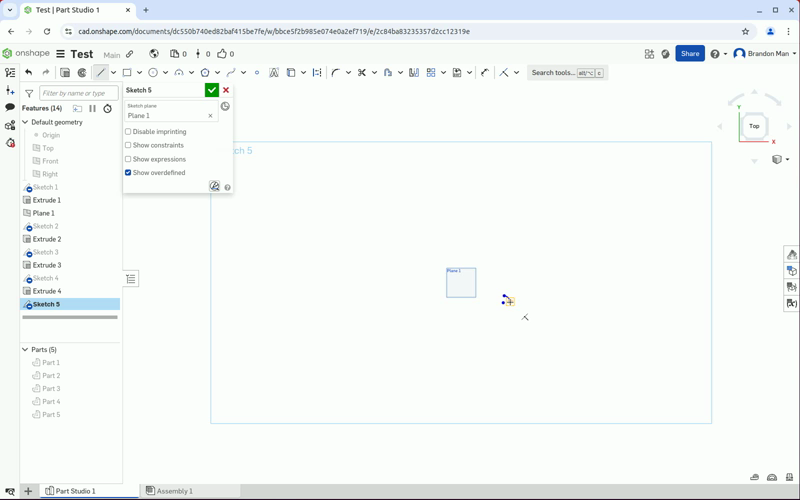
mouse_move(540, 301)
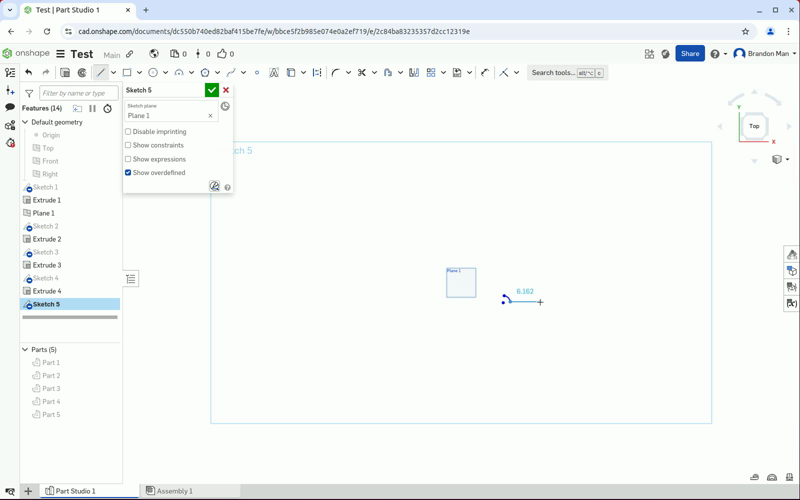
mouse_move(555, 301)
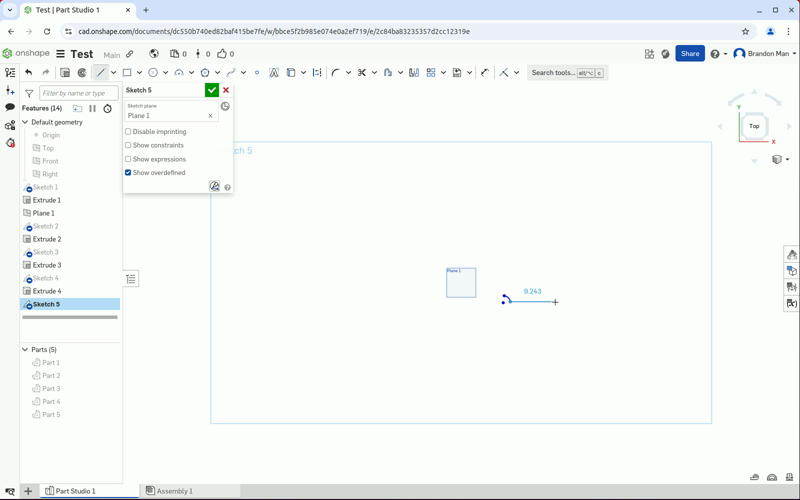
click(555, 301)
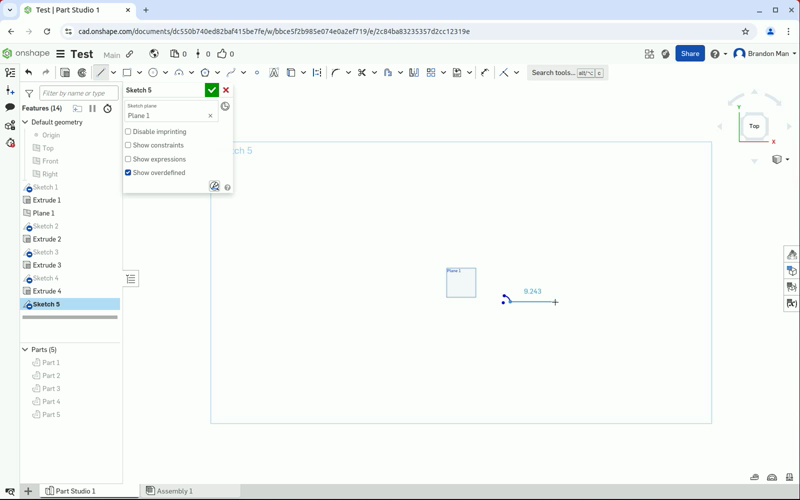
key_up(shift)
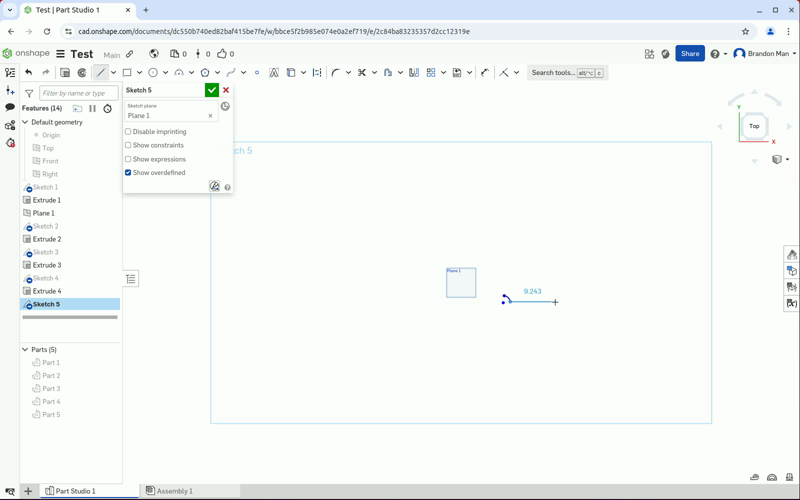
key(esc)
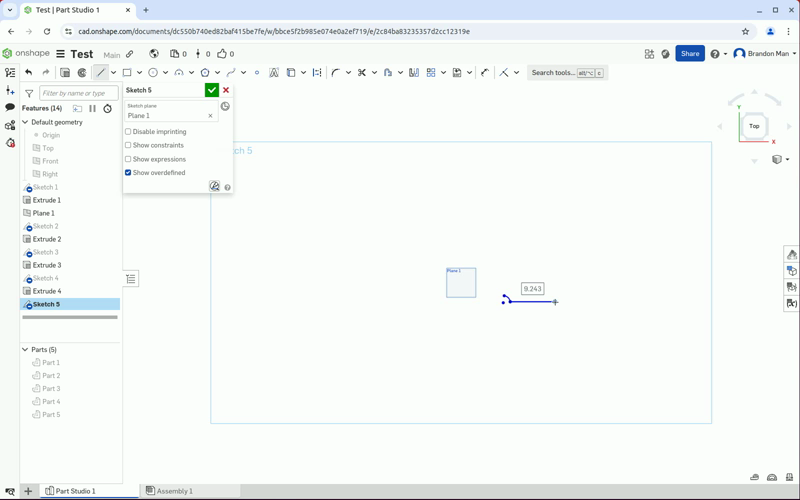
key(a)
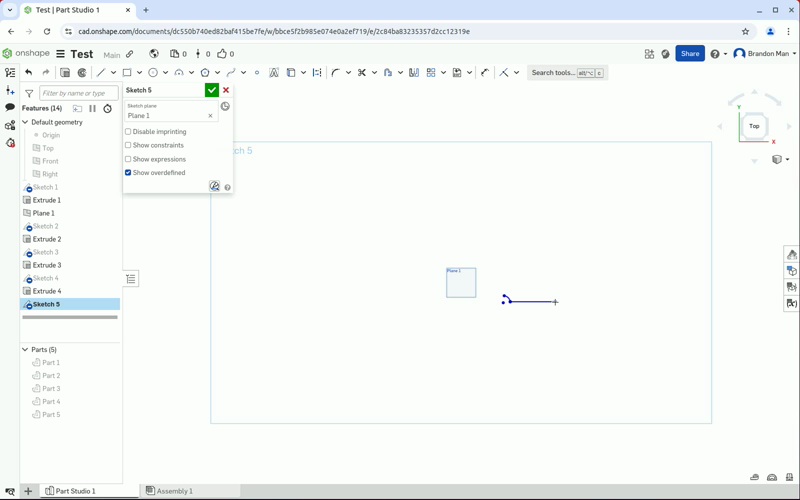
mouse_move(555, 301)
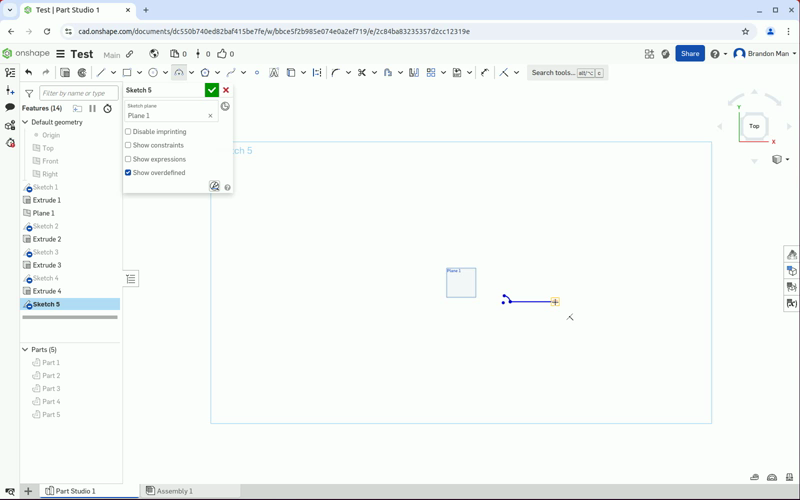
click(555, 301)
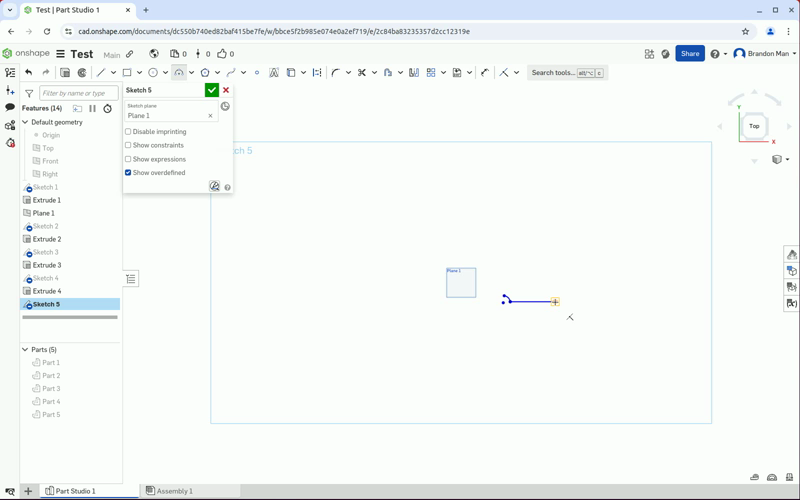
key_down(shift)
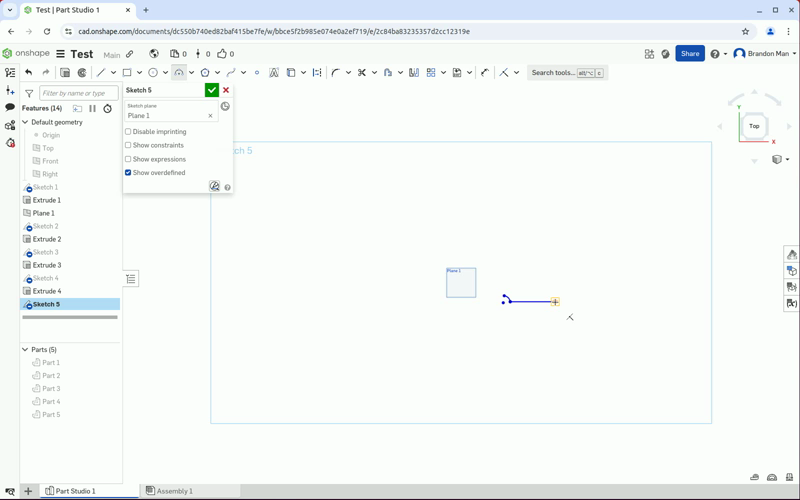
mouse_move(504, 250)
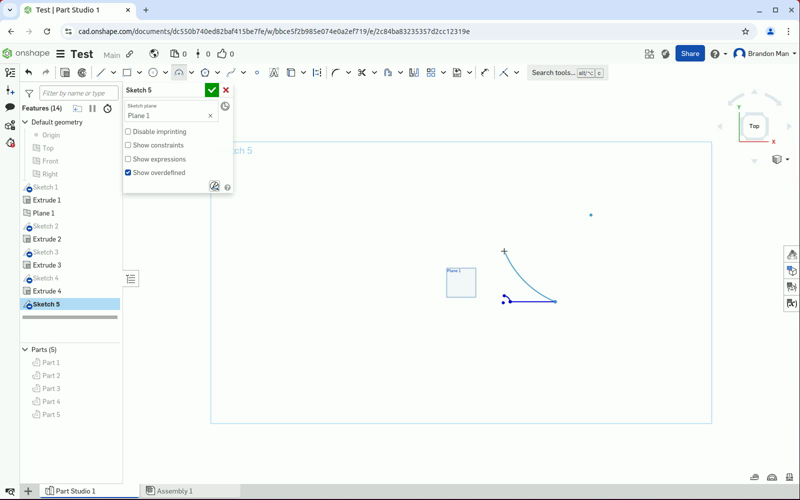
click(504, 250)
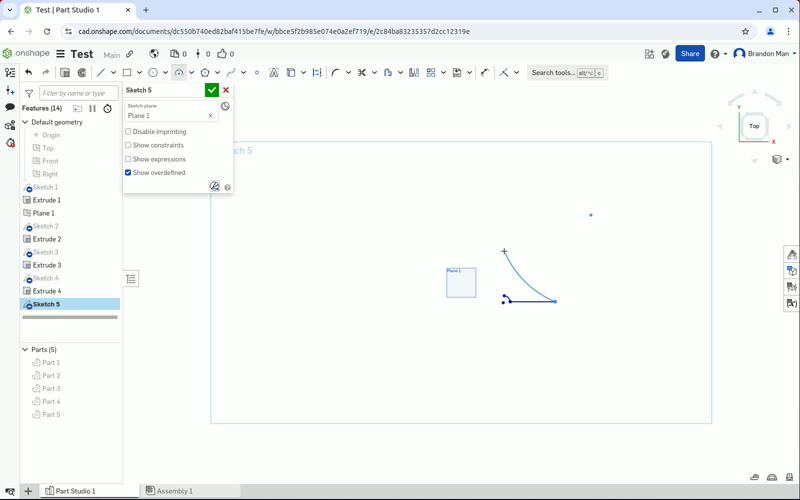
mouse_move(540, 265)
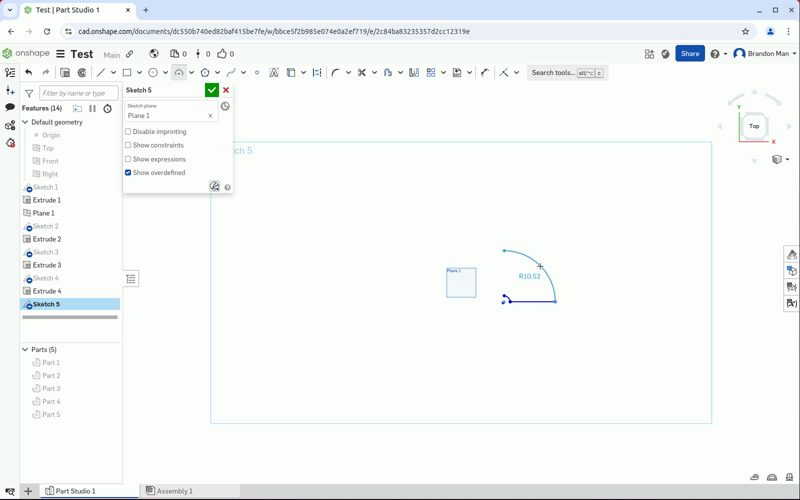
click(540, 265)
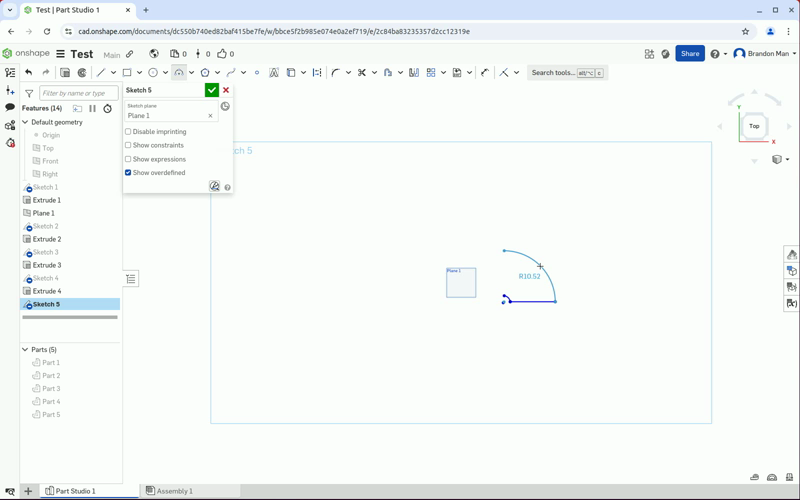
key_up(shift)
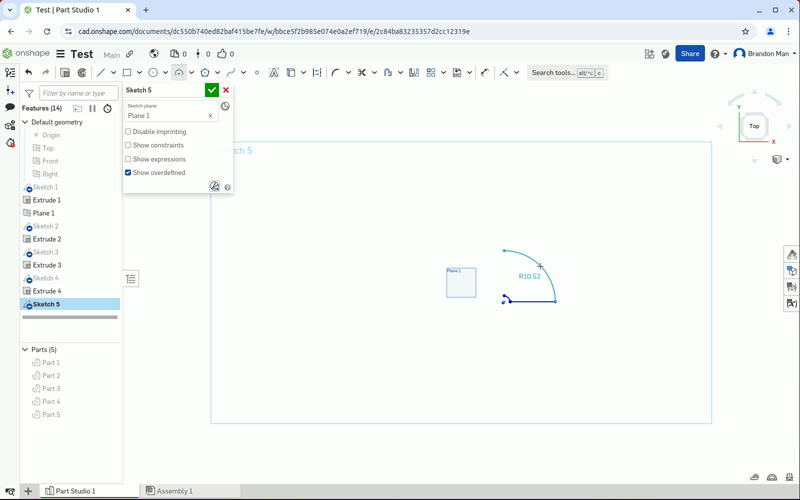
key(esc)
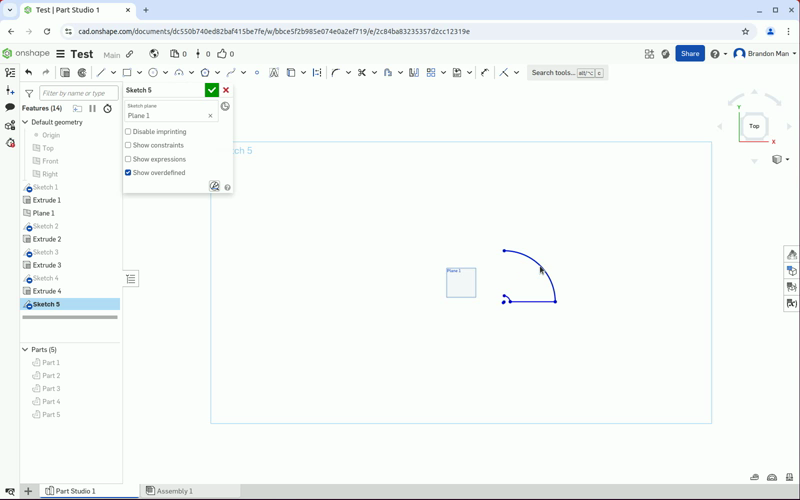
key(l)
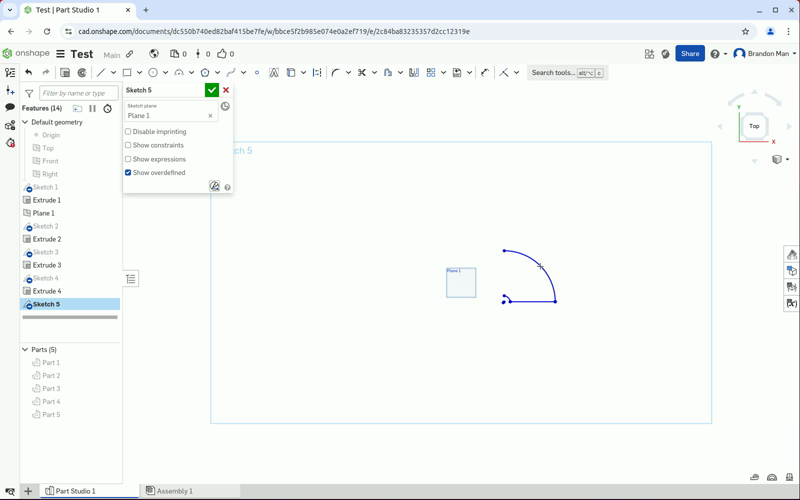
mouse_move(504, 250)
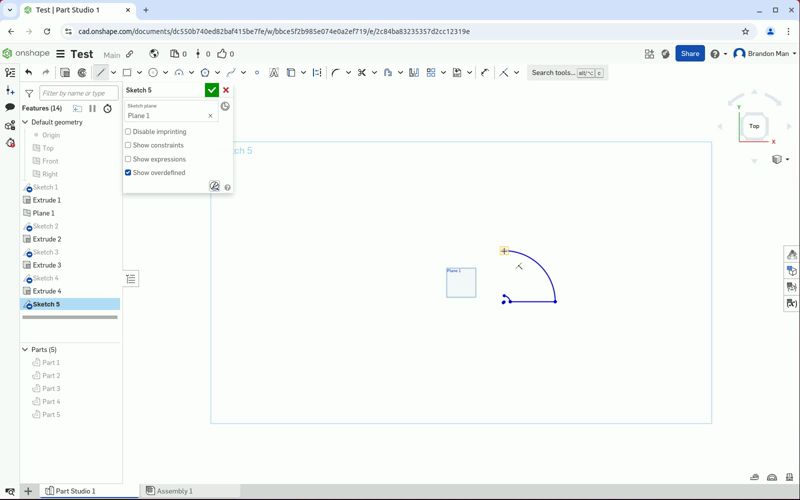
click(504, 250)
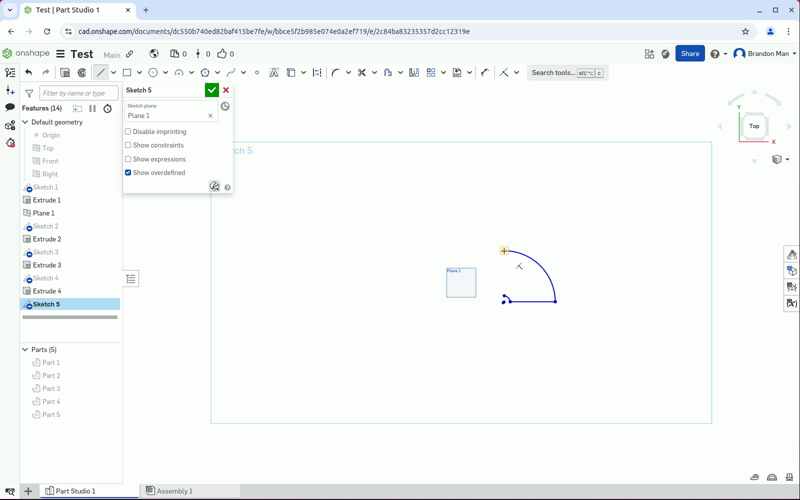
mouse_move(534, 250)
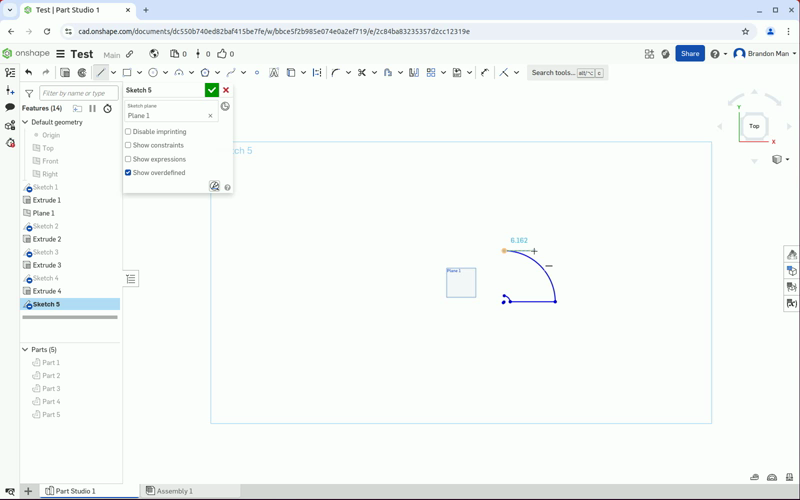
key_down(shift)
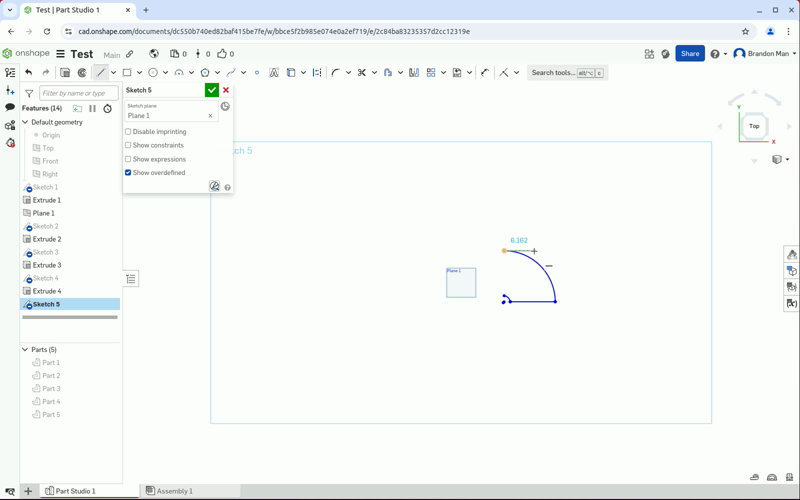
mouse_move(504, 295)
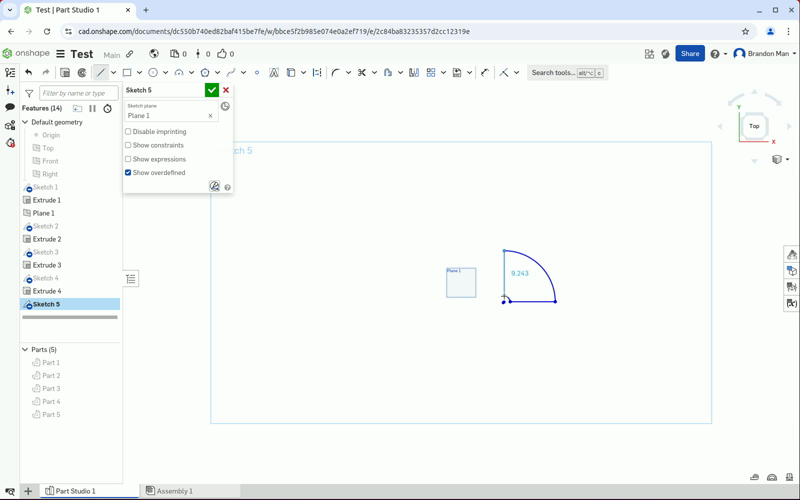
key_up(shift)
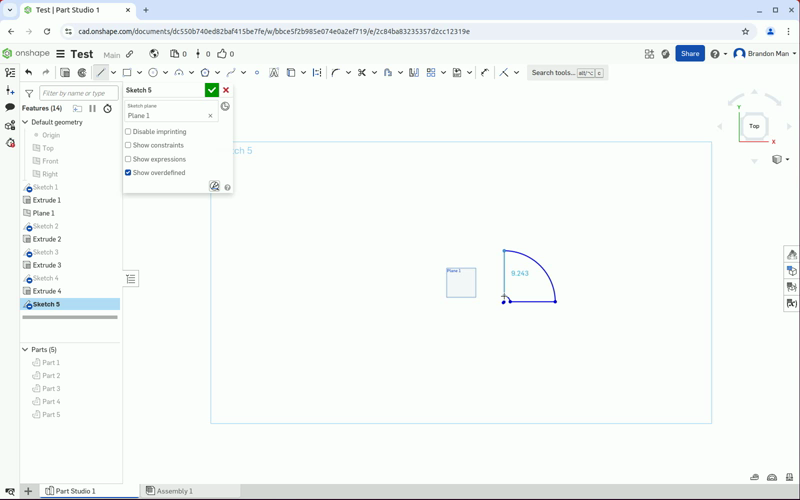
click(504, 295)
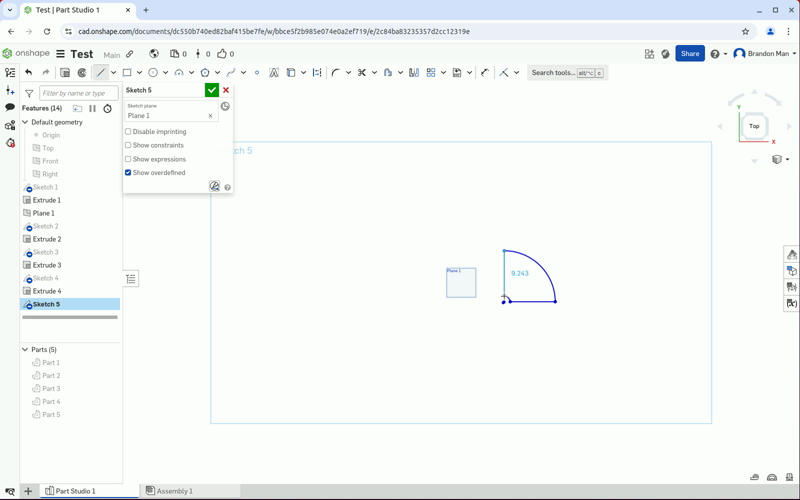
key(esc)
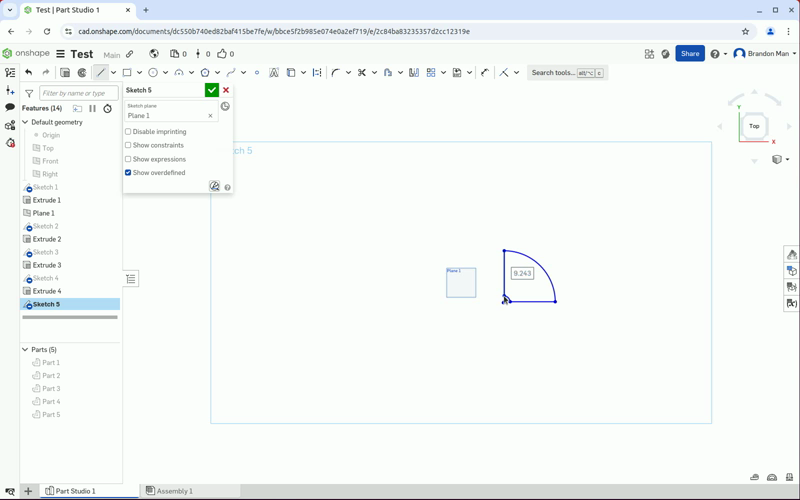
mouse_move(536, 272)
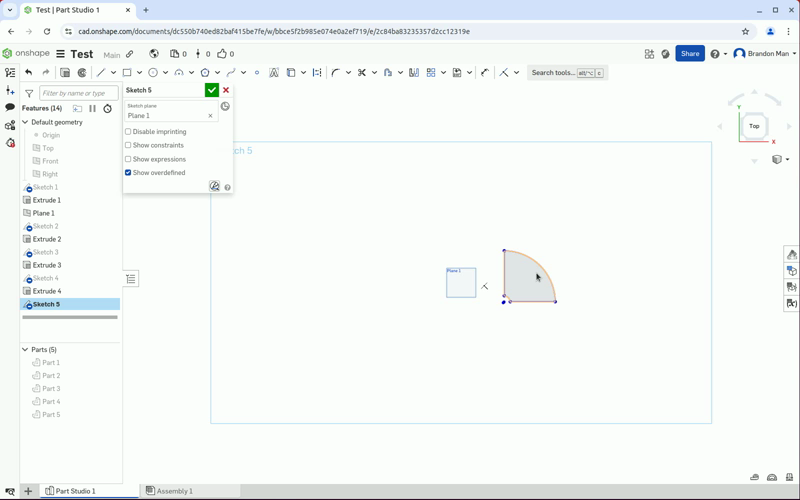
scroll(6)
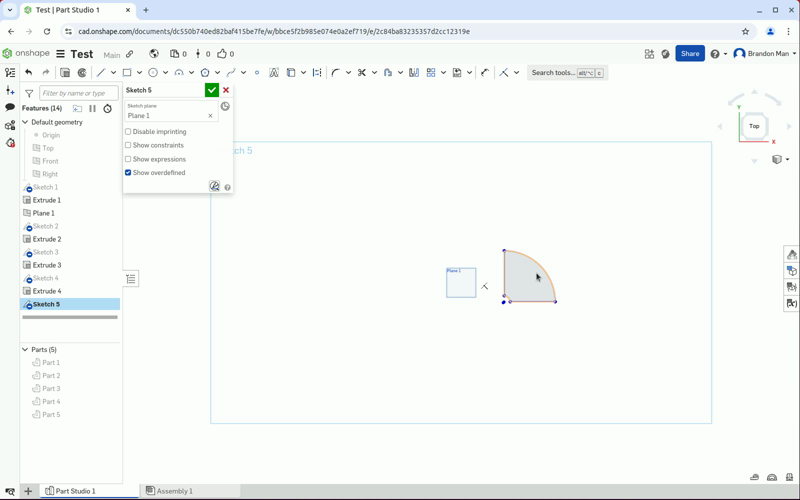
scroll(6)
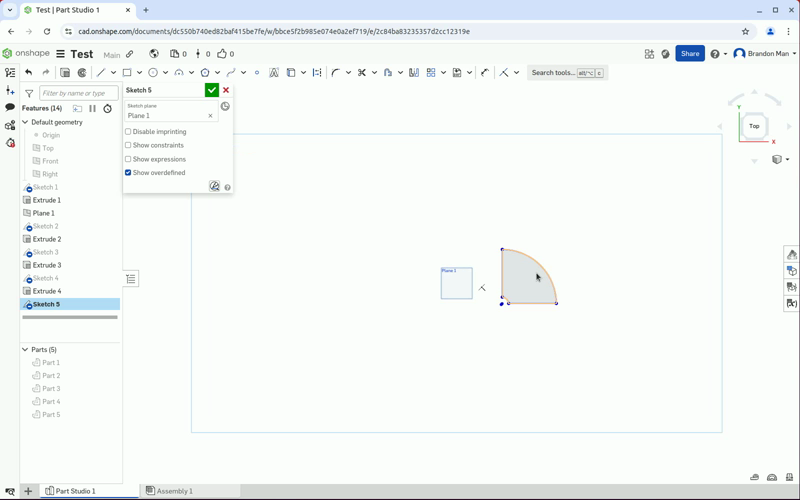
scroll(6)
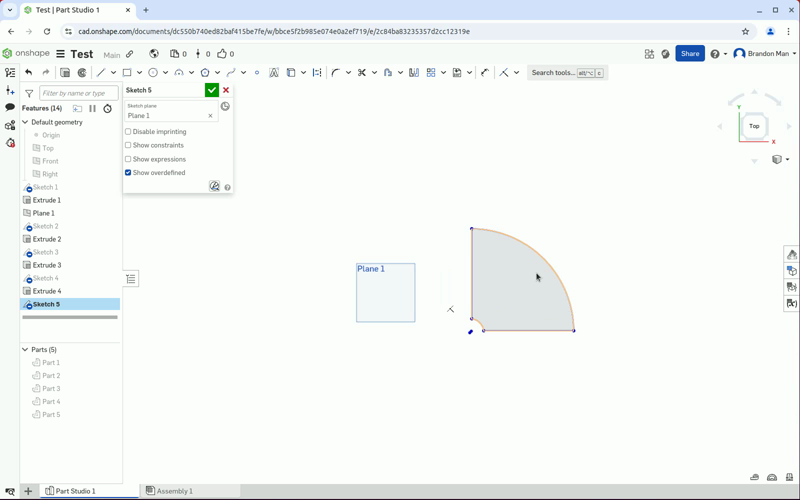
scroll(6)
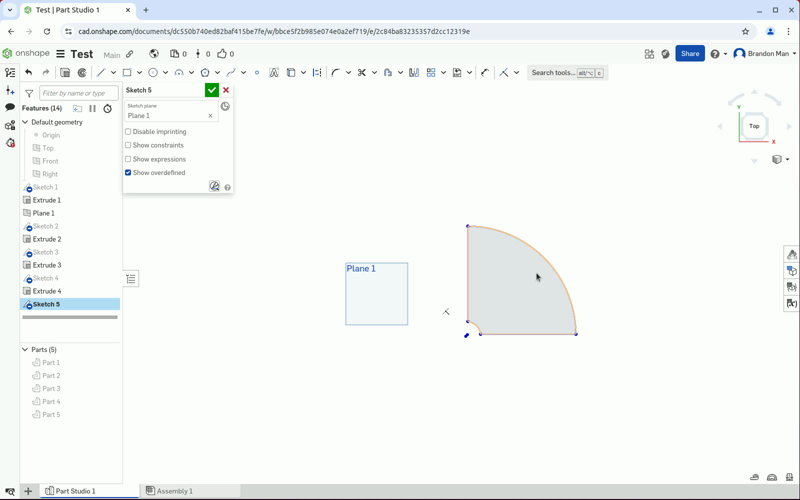
scroll(6)
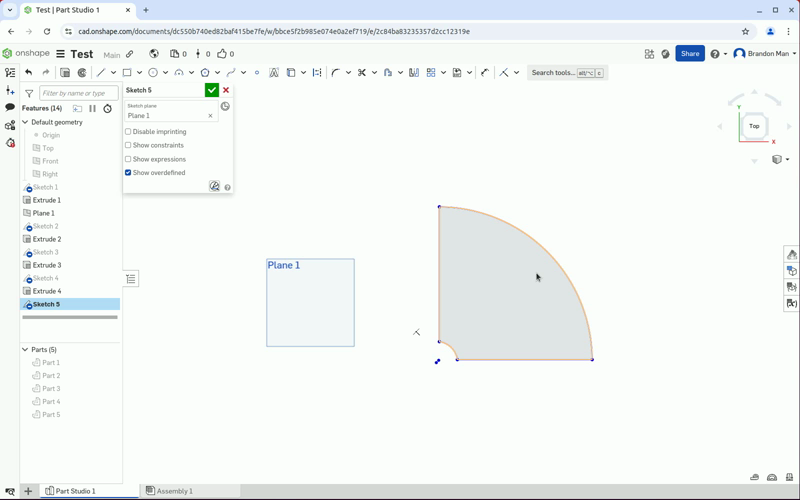
scroll(6)
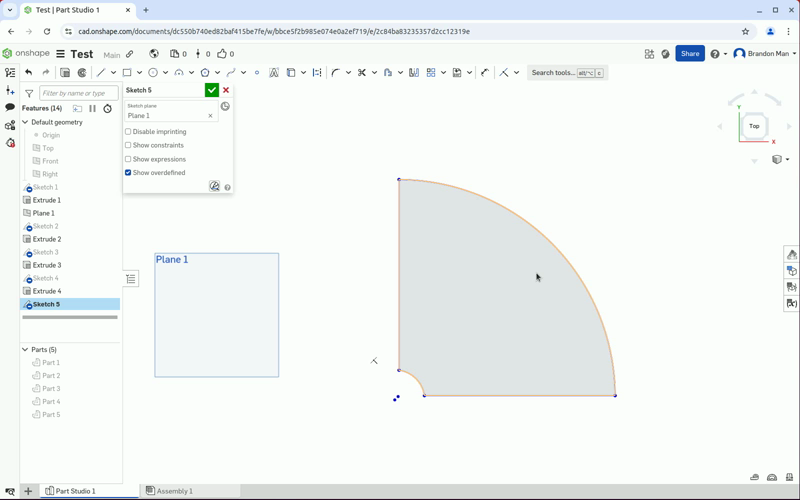
scroll(6)
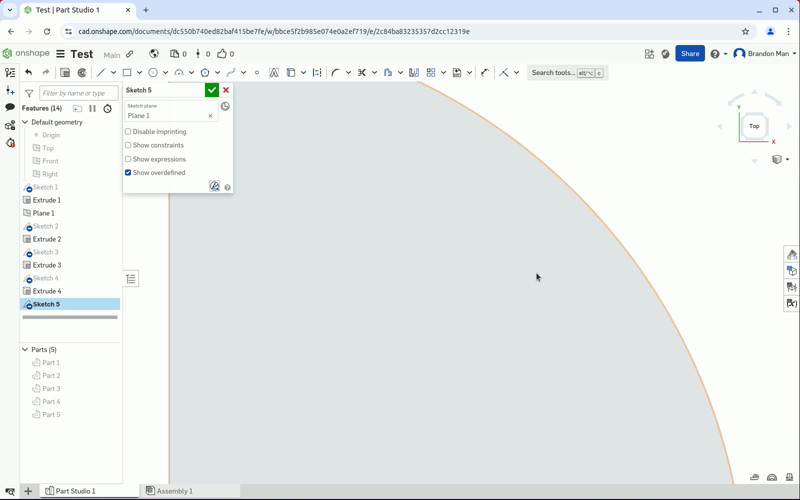
click(536, 272)
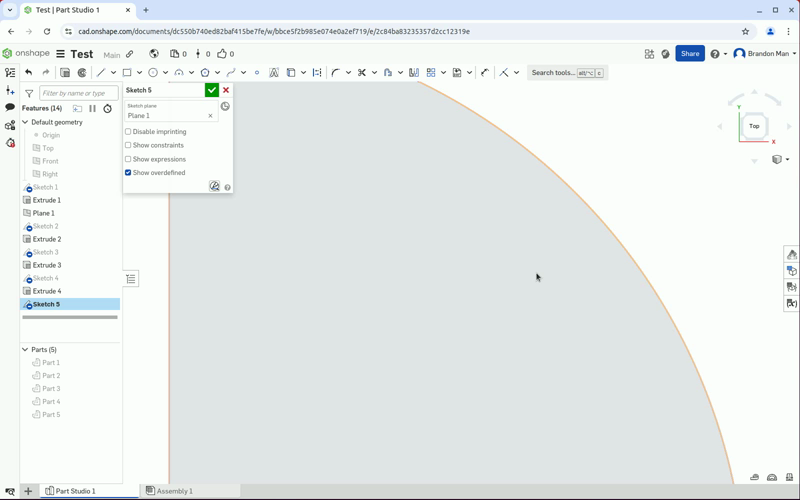
scroll(-6)
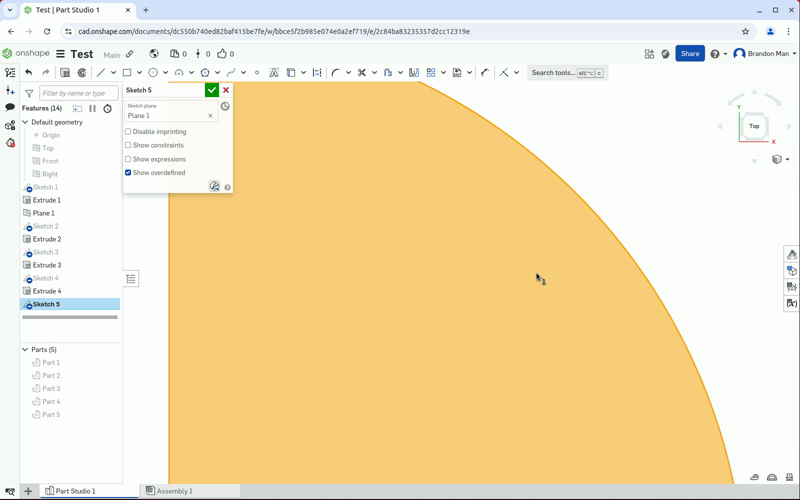
scroll(-6)
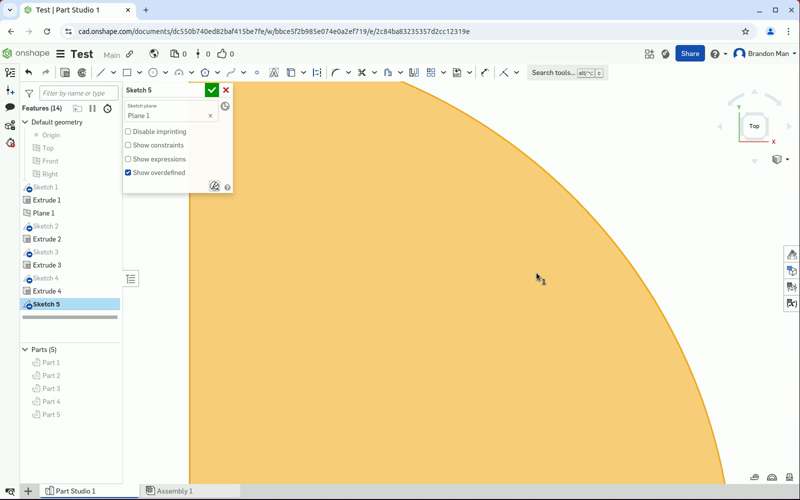
scroll(-6)
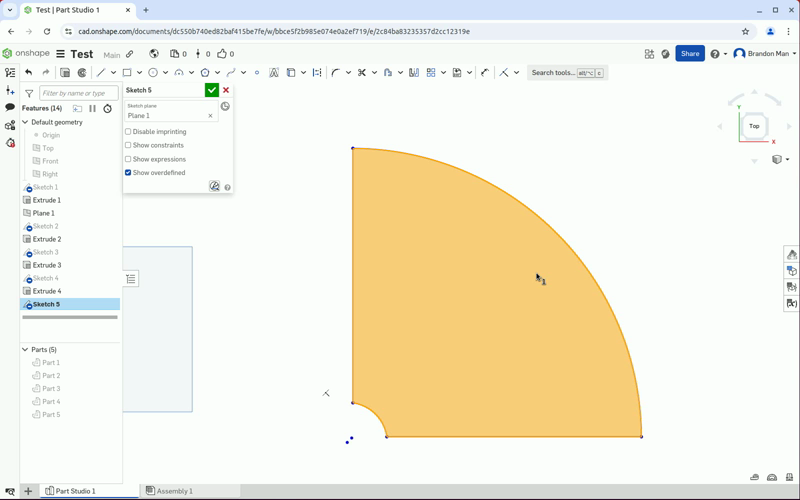
scroll(-6)
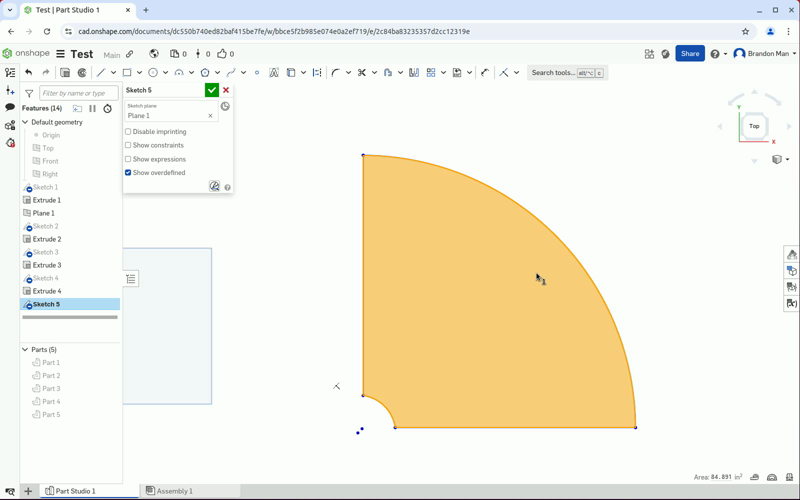
scroll(-6)
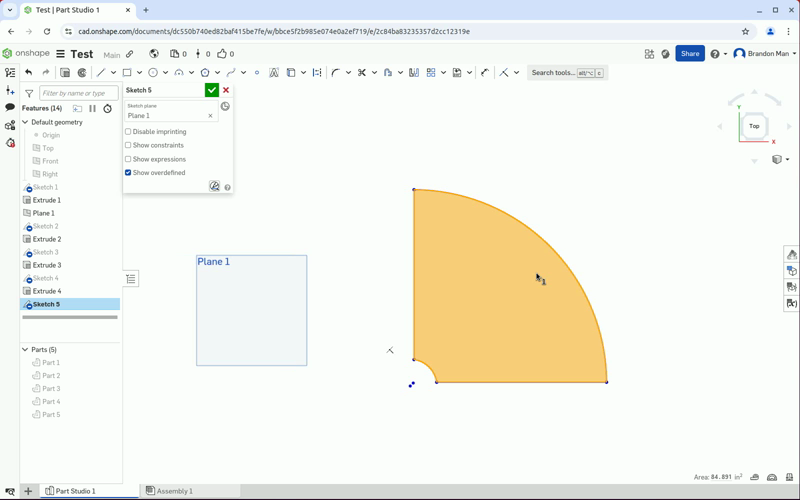
scroll(-6)
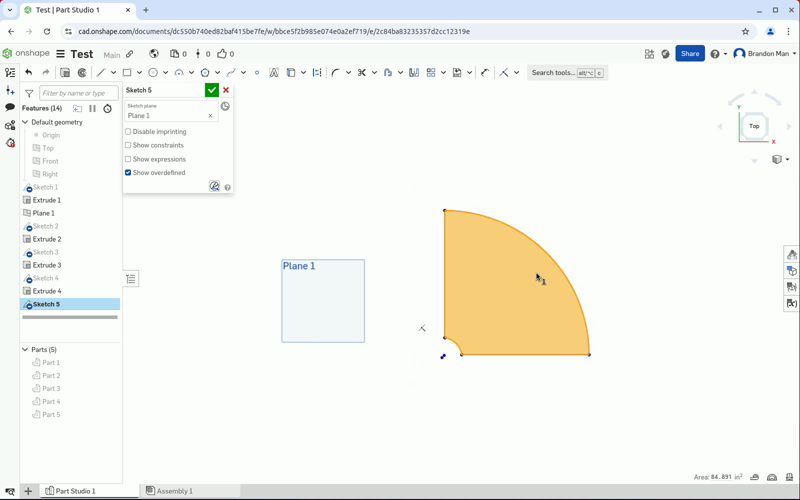
scroll(-6)
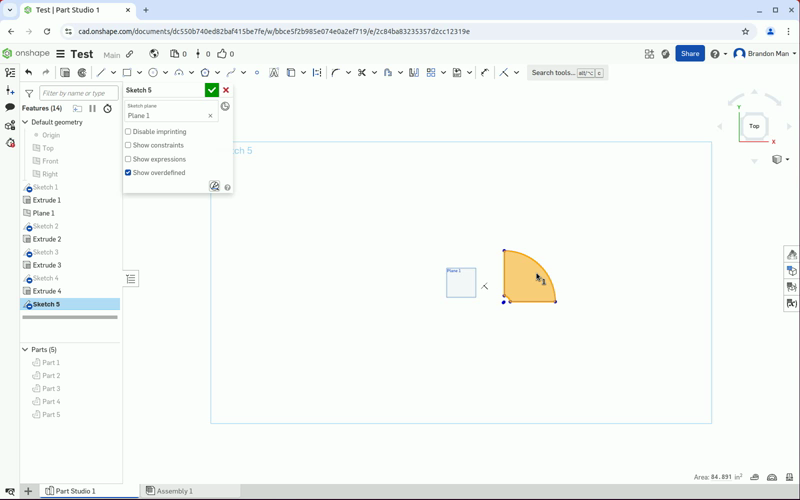
mouse_move(73, 352)
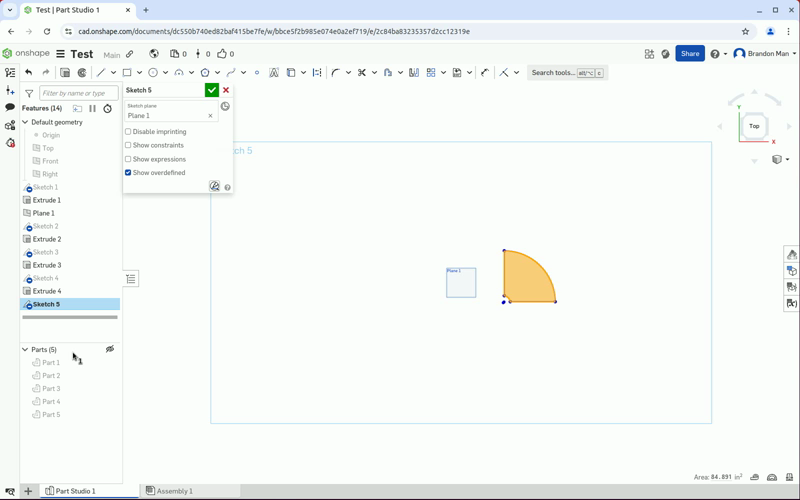
key(shift+y)
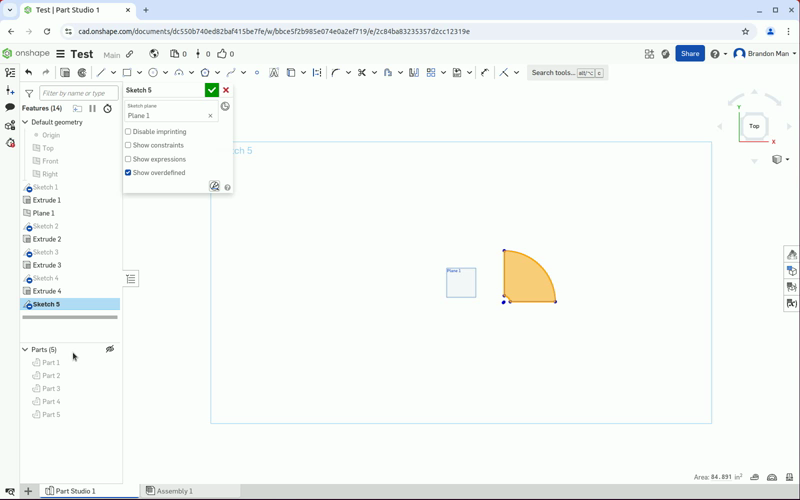
key(shift+e)
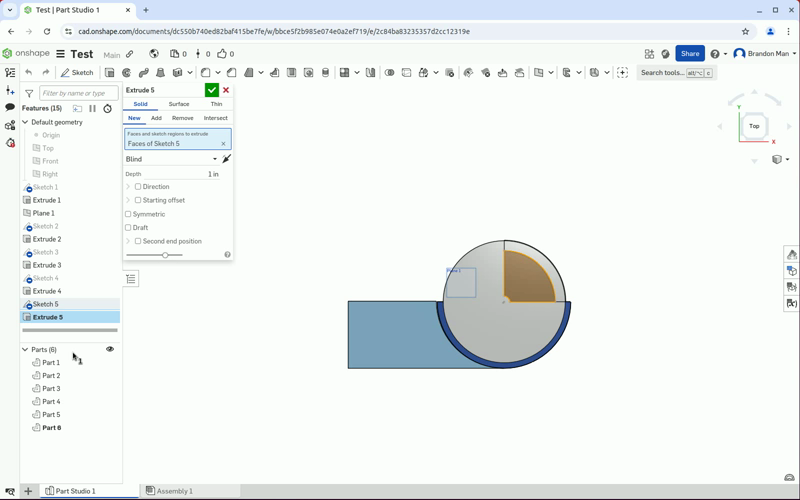
mouse_move(143, 106)
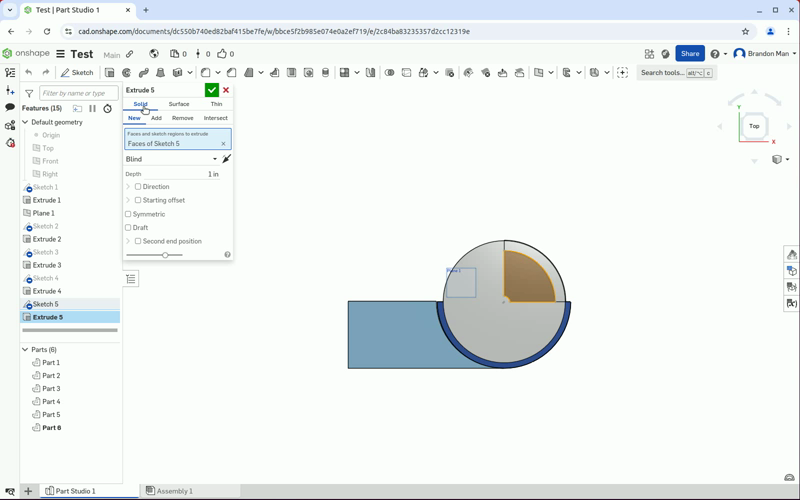
click(143, 106)
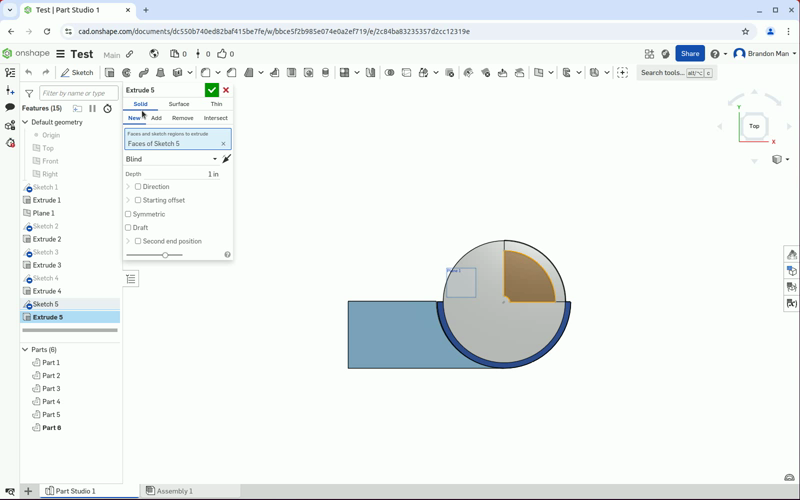
mouse_move(137, 120)
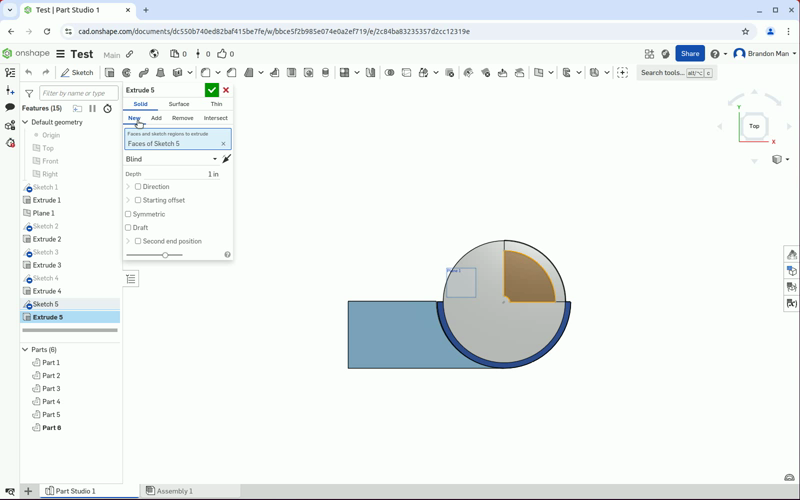
click(137, 120)
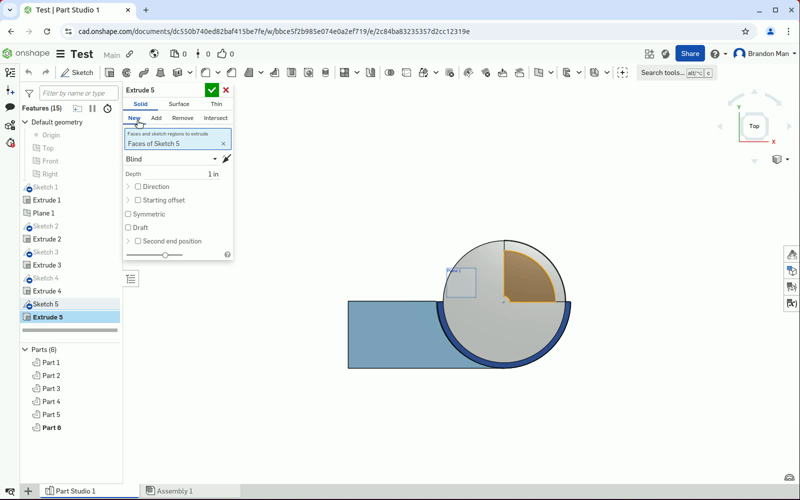
key(tab, 4)
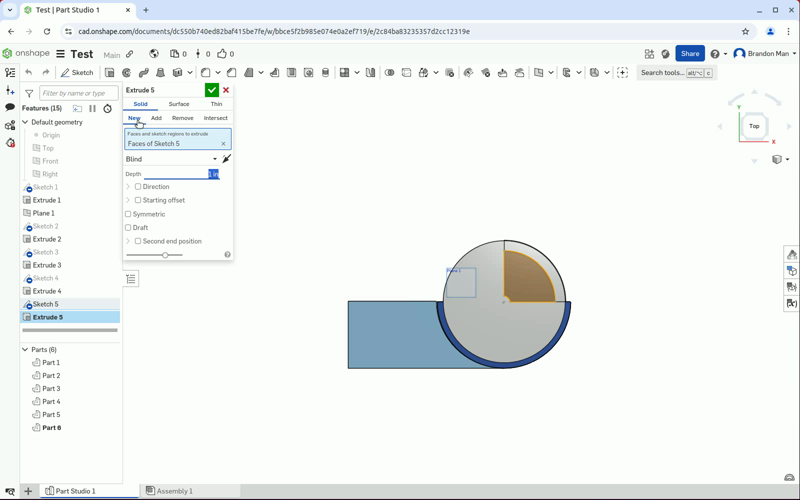
text(-2.166)
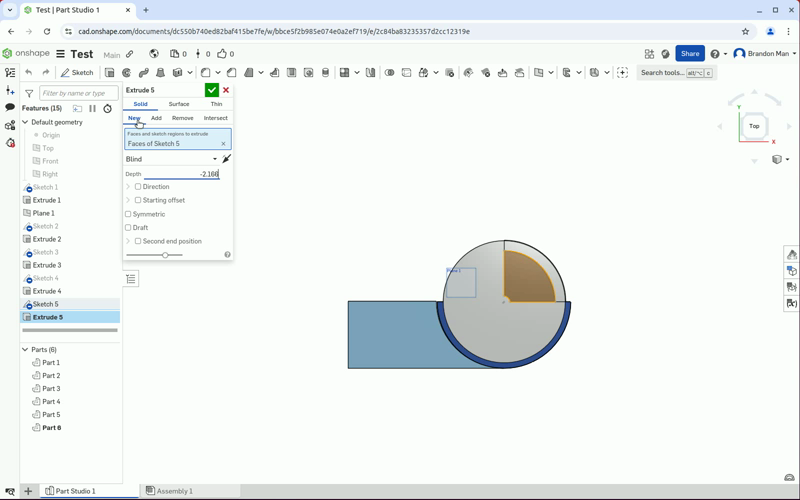
key(enter)
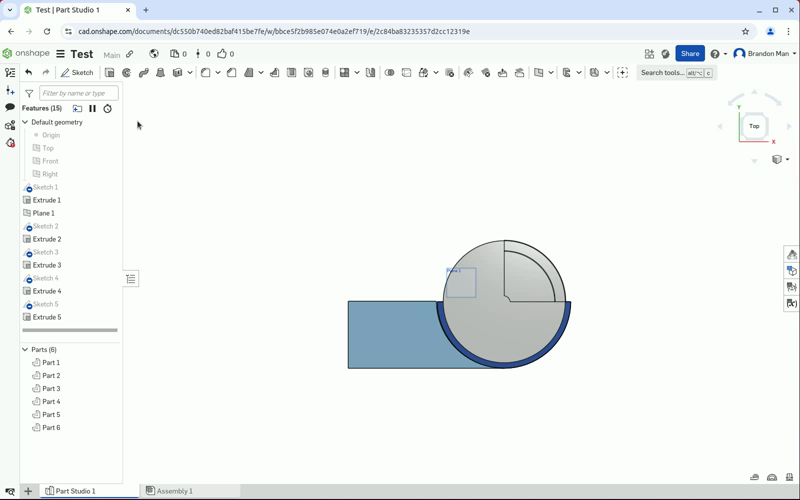
key(shift+h)
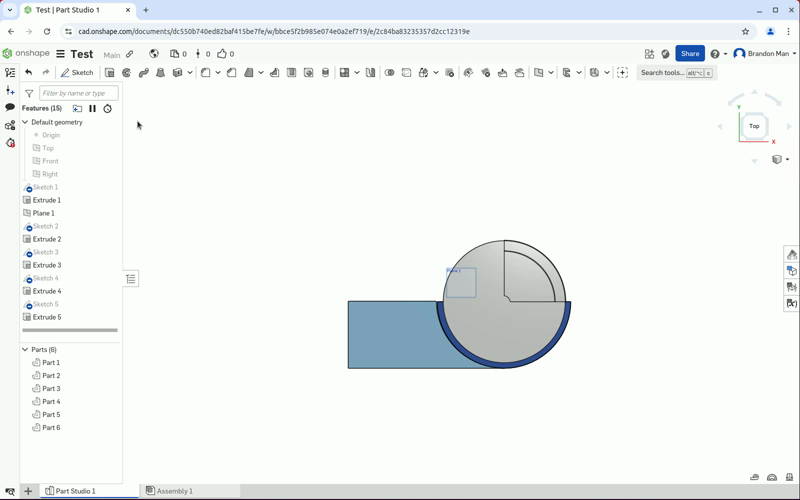
key(shift+h)
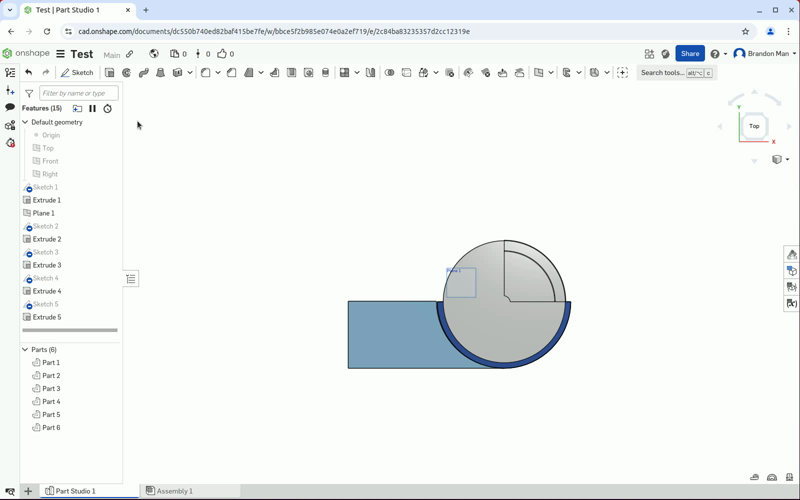
mouse_move(73, 189)
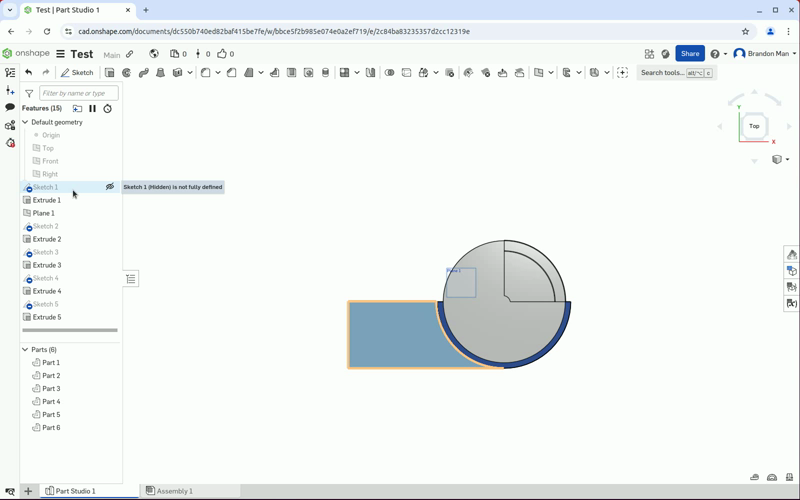
click(73, 189)
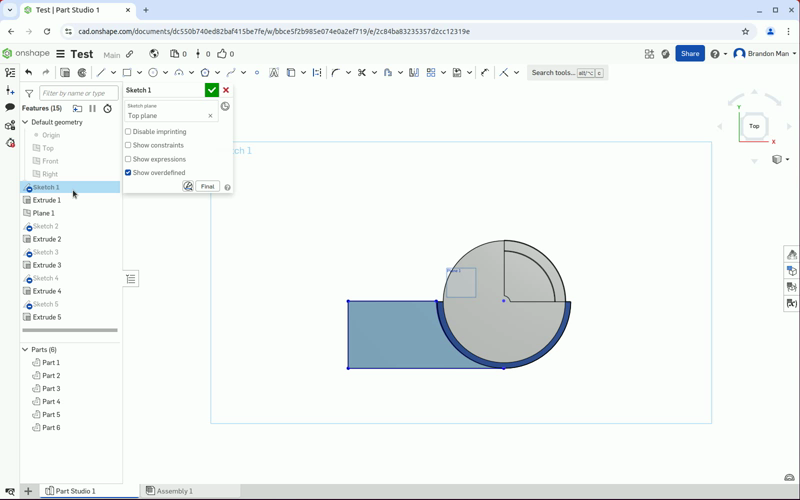
mouse_move(229, 92)
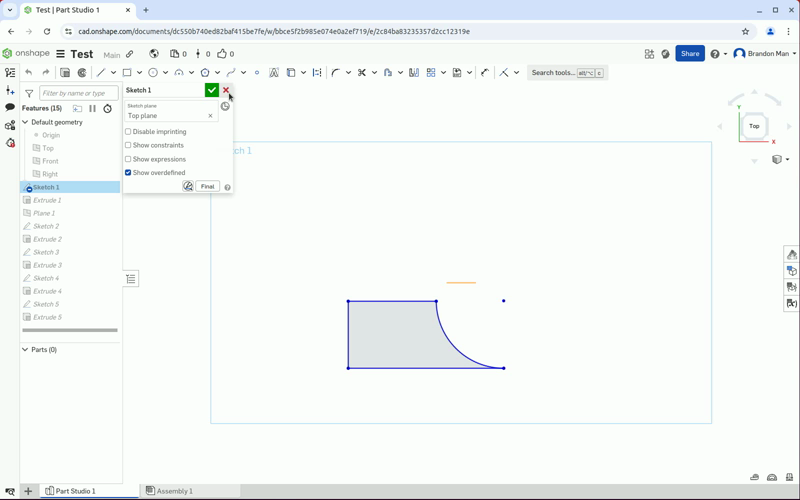
click(229, 92)
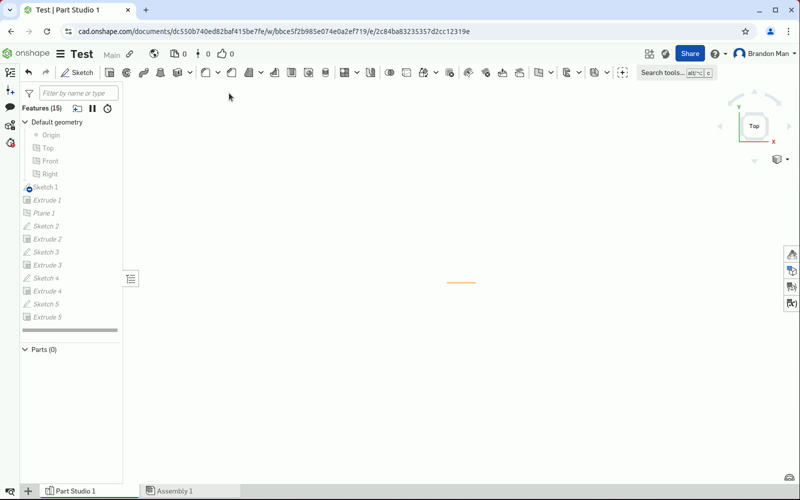
key(shift+s)
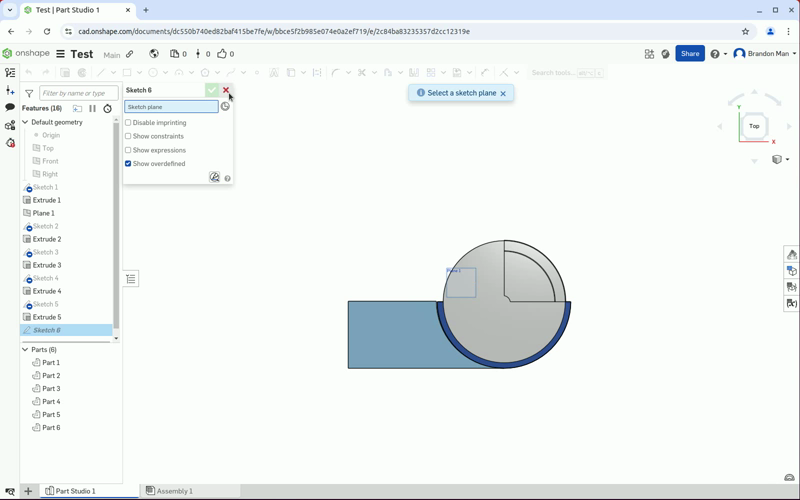
mouse_move(69, 215)
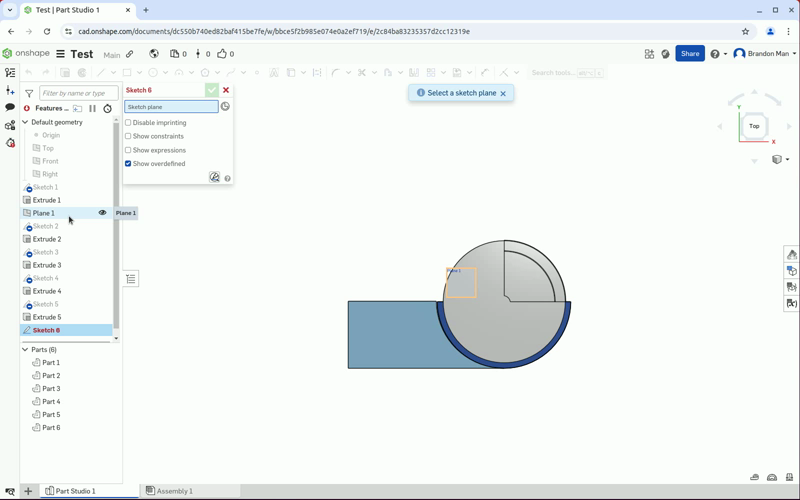
click(69, 215)
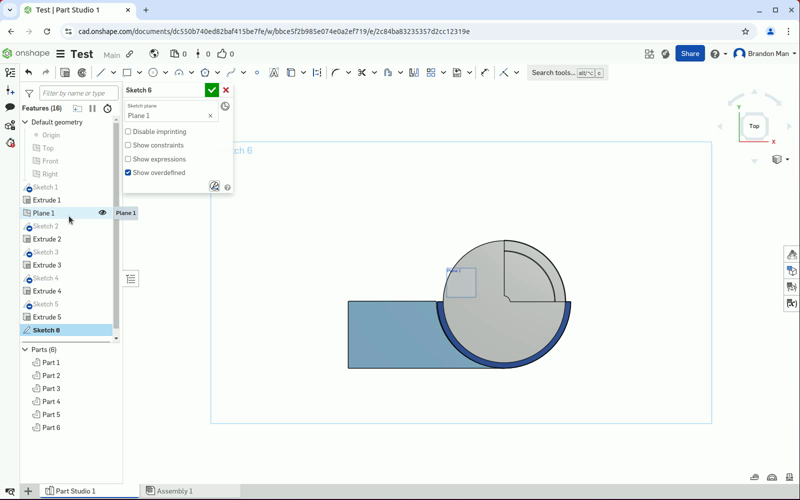
mouse_move(73, 352)
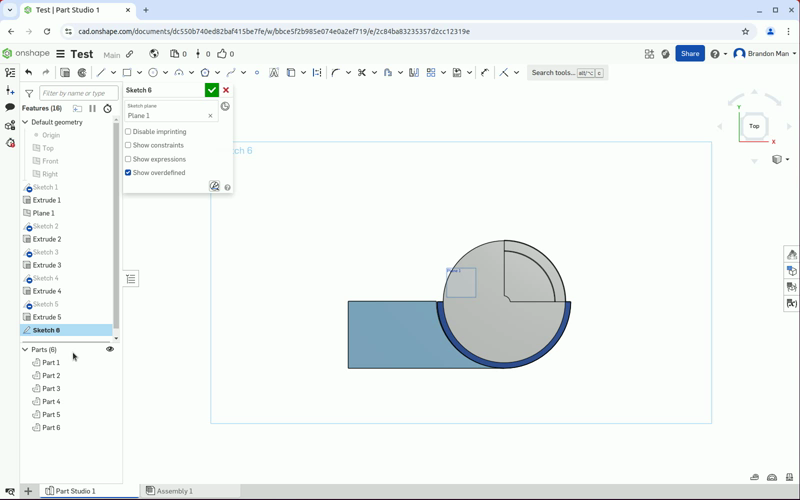
key(y)
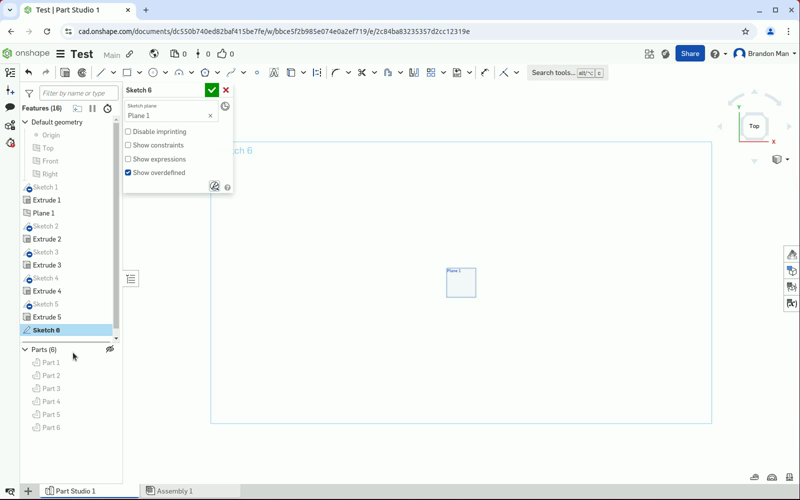
key(l)
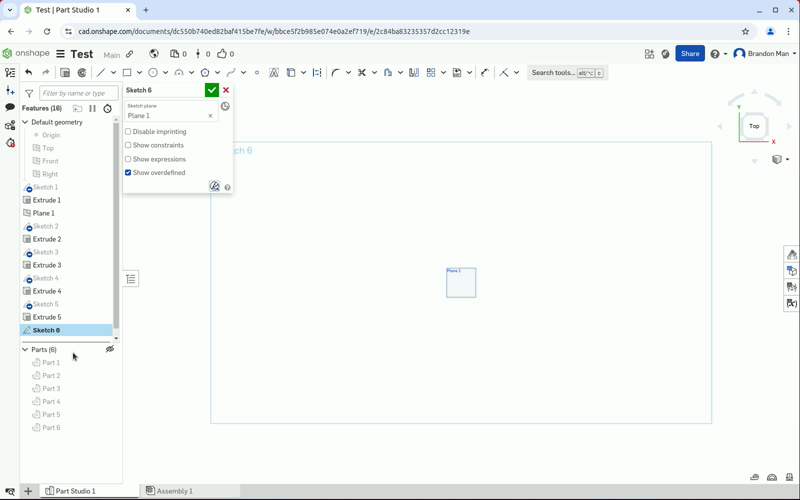
key_down(shift)
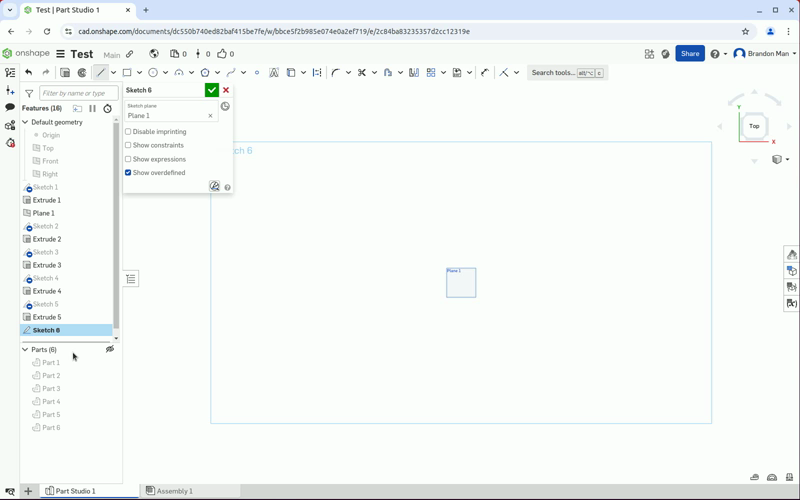
mouse_move(453, 301)
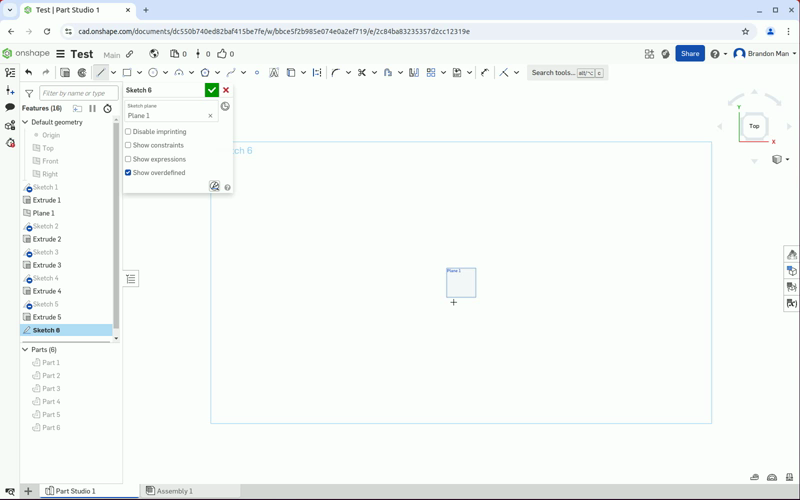
click(453, 301)
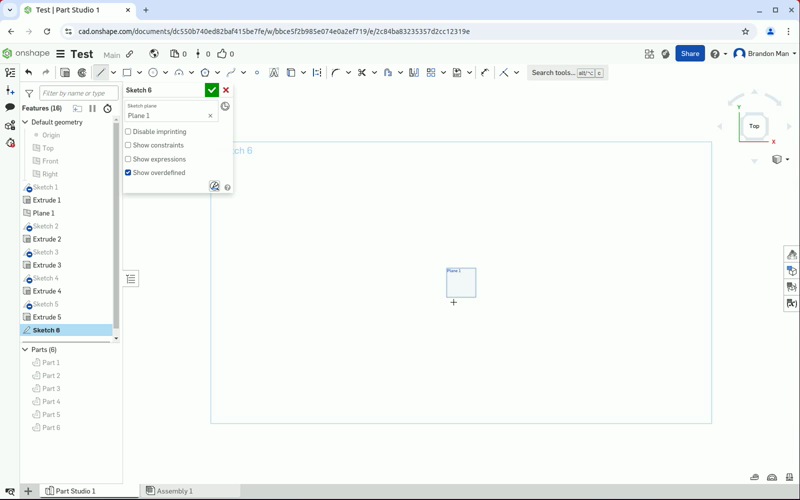
key_up(shift)
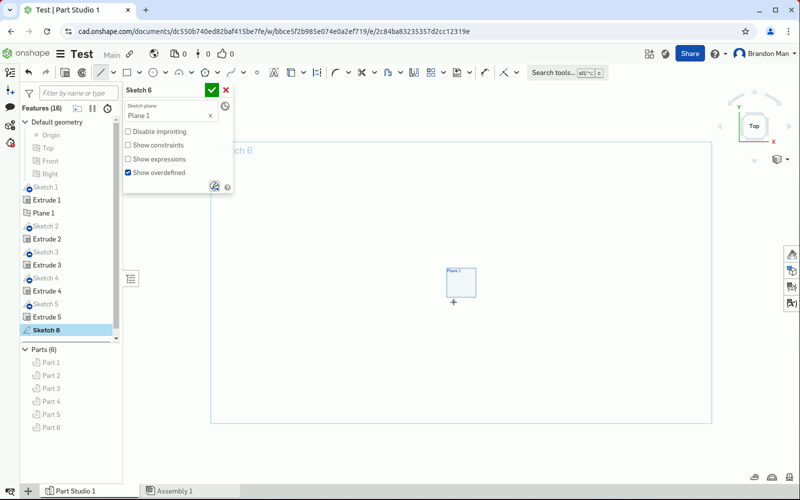
key_down(shift)
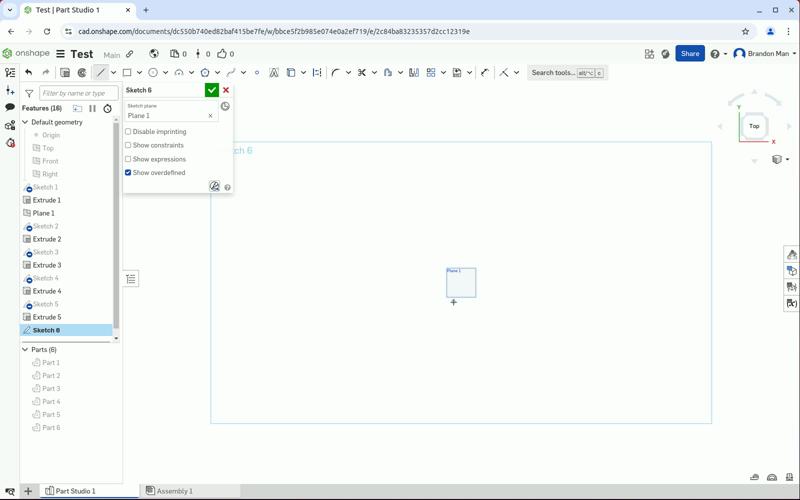
mouse_move(483, 301)
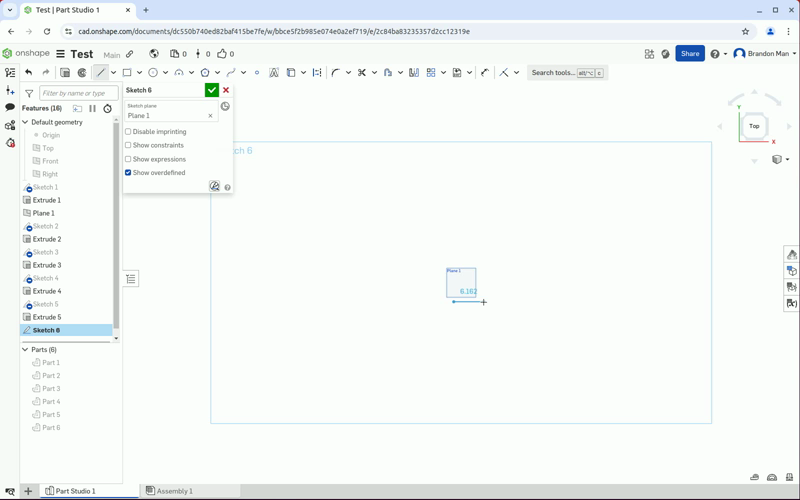
mouse_move(498, 301)
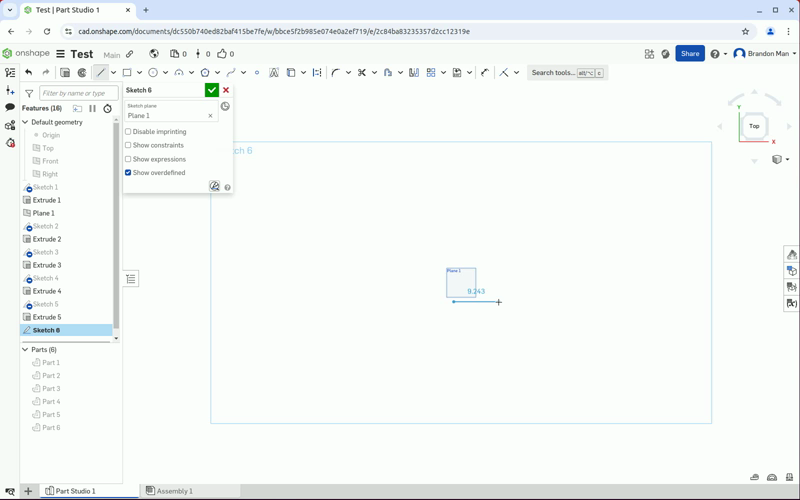
click(498, 301)
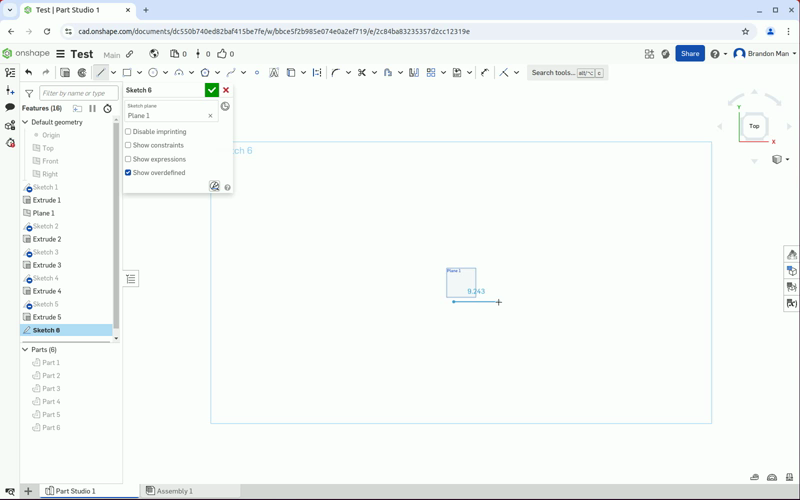
key_up(shift)
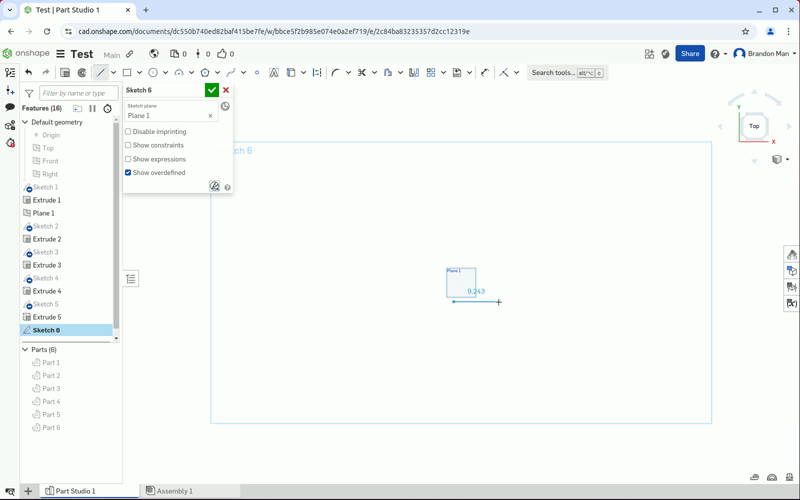
key(esc)
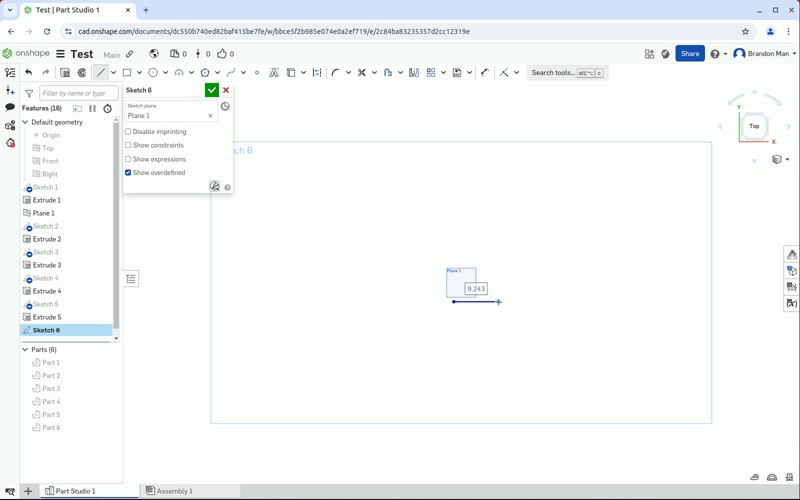
key(a)
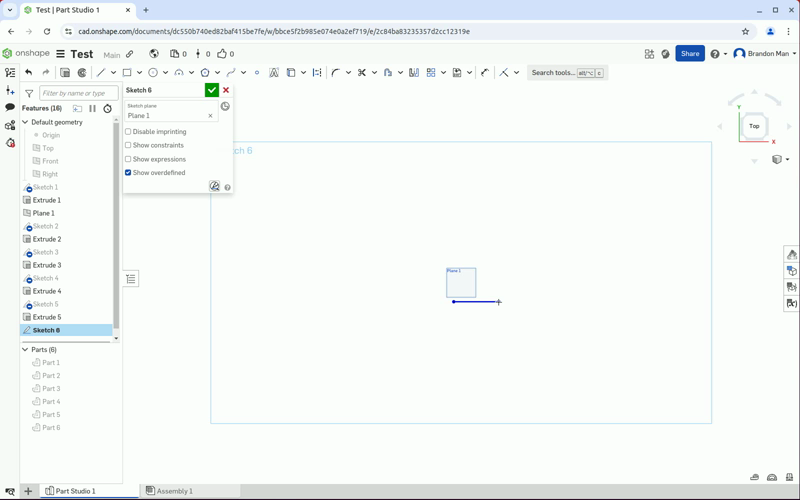
mouse_move(498, 301)
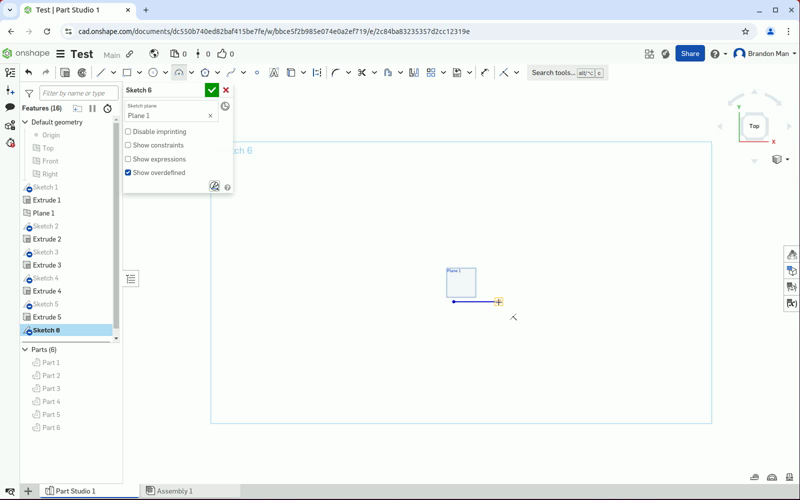
click(498, 301)
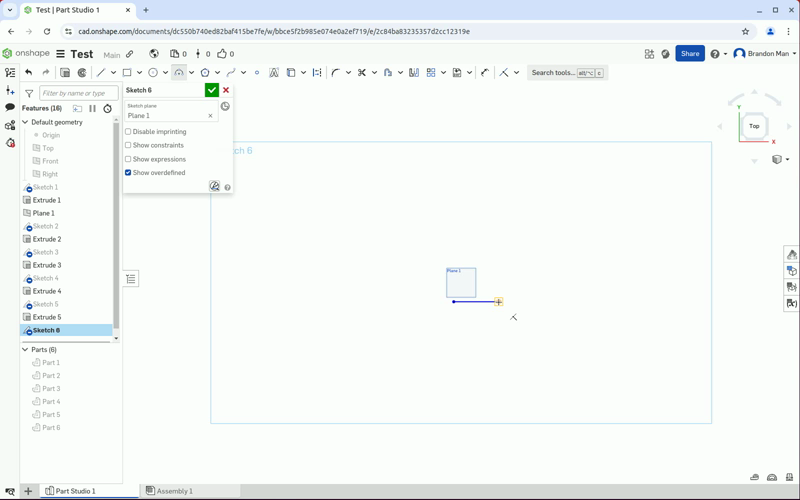
key_down(shift)
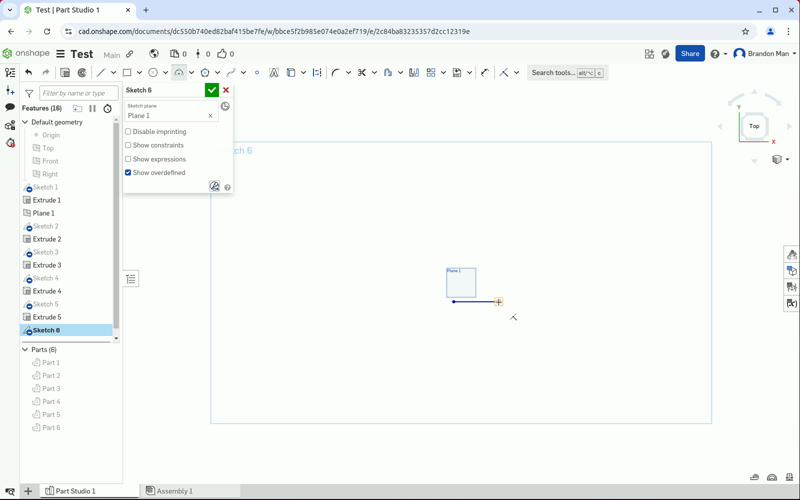
mouse_move(504, 295)
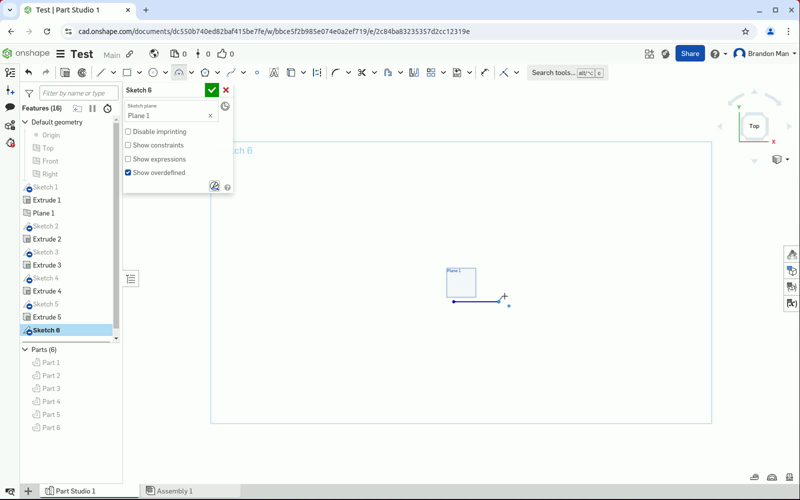
click(504, 295)
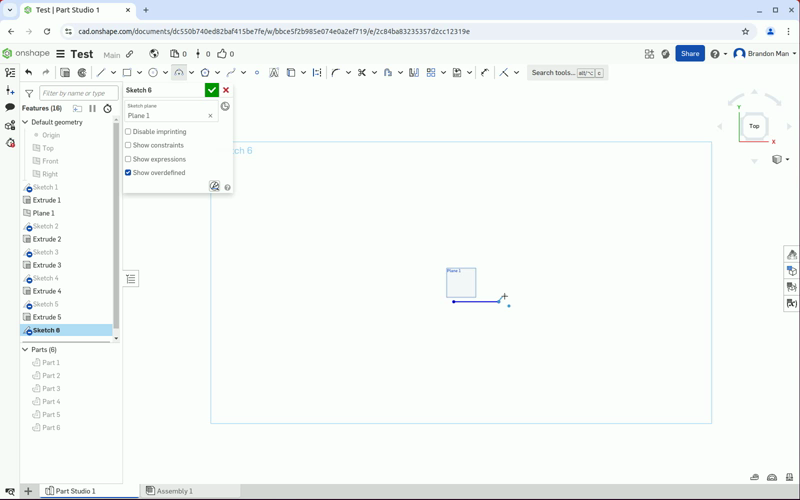
mouse_move(500, 297)
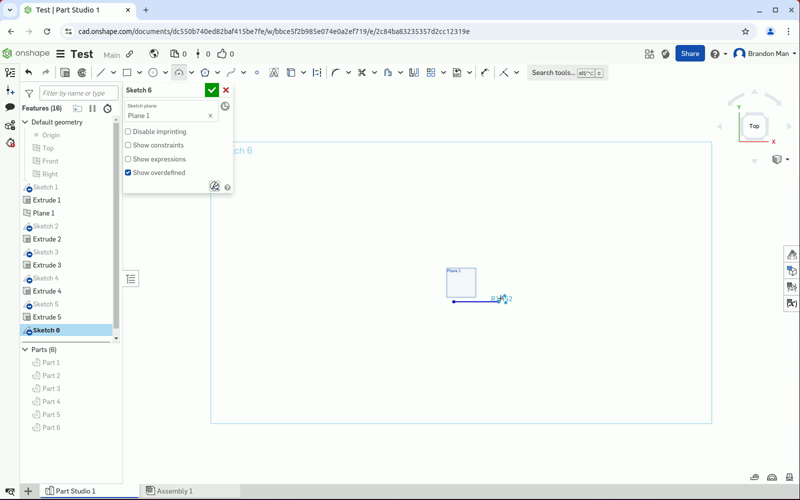
click(500, 297)
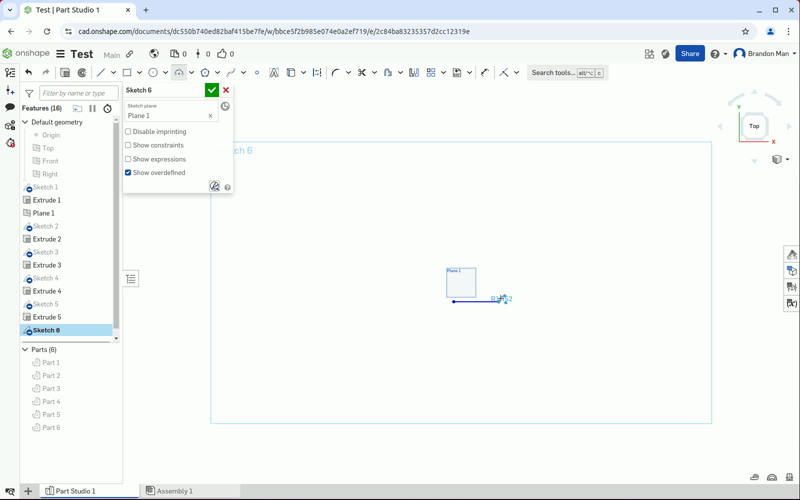
key_up(shift)
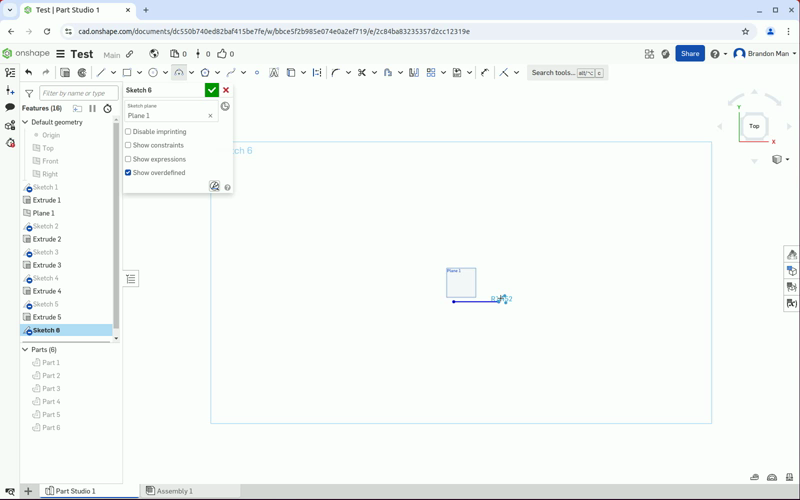
key(esc)
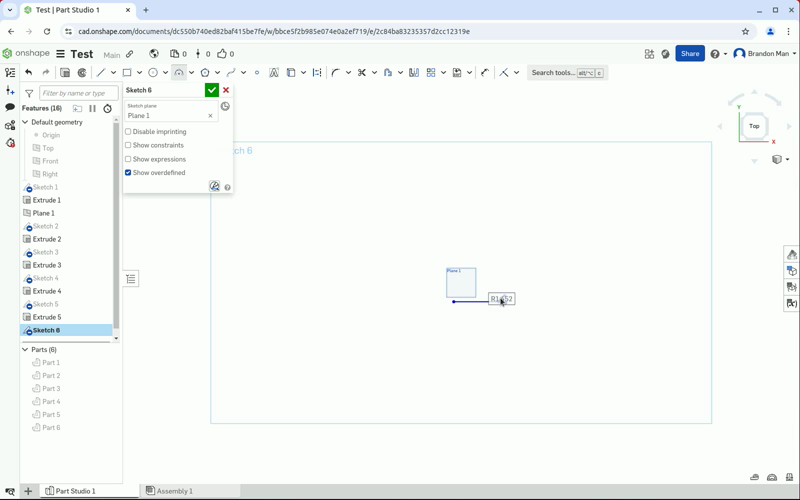
key(l)
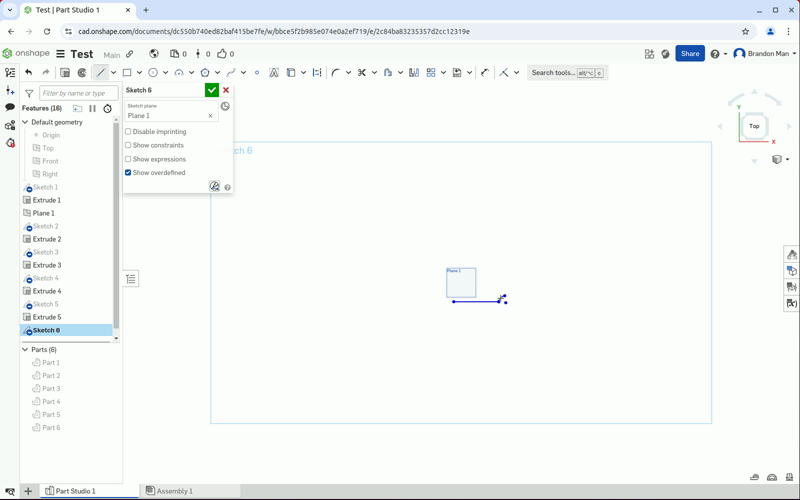
mouse_move(504, 295)
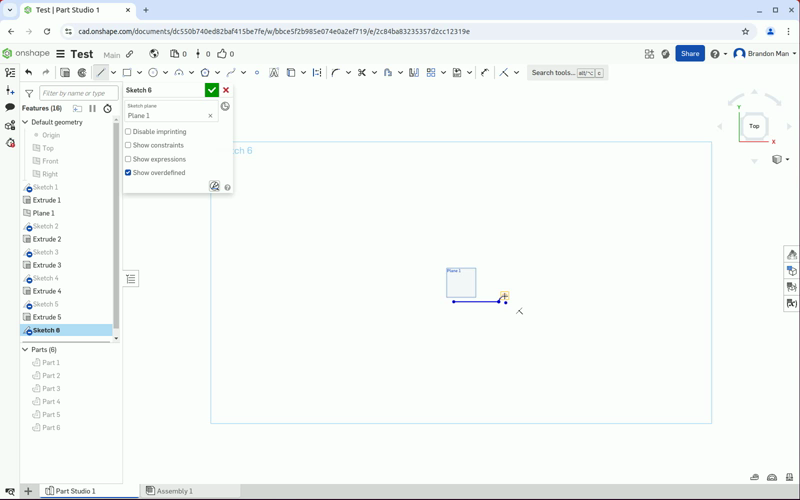
click(504, 295)
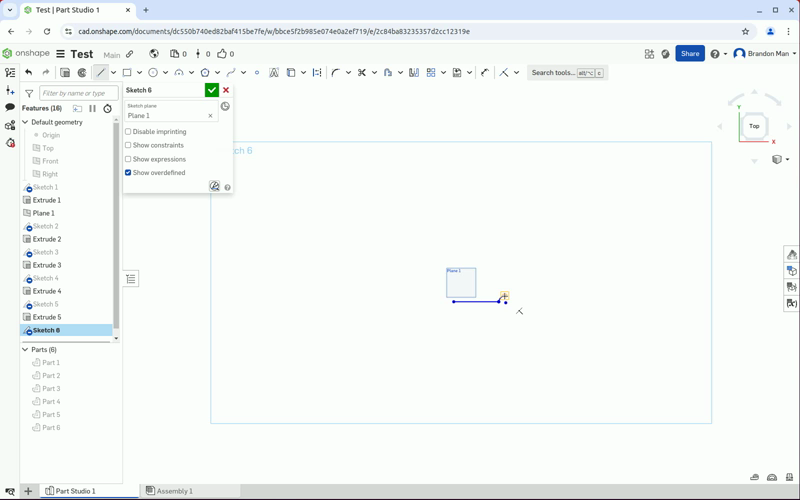
key_down(shift)
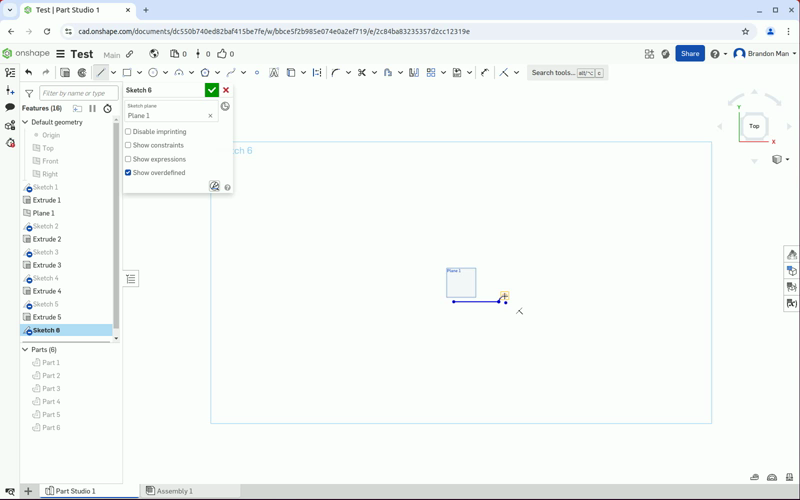
mouse_move(534, 295)
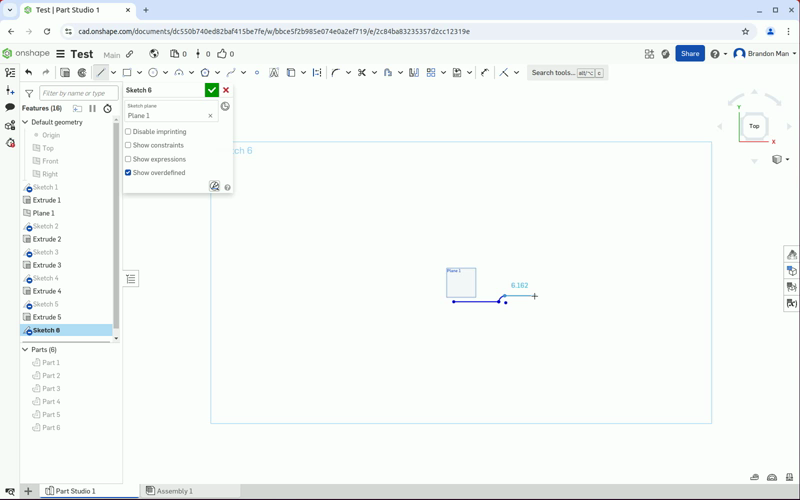
mouse_move(504, 250)
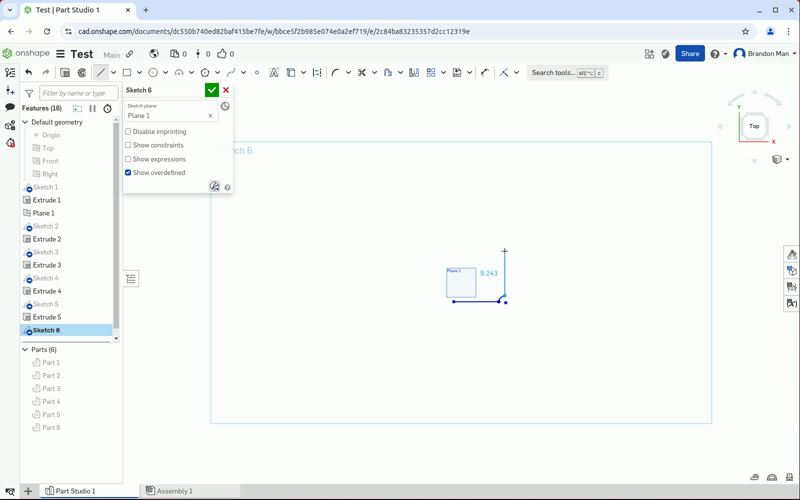
click(504, 250)
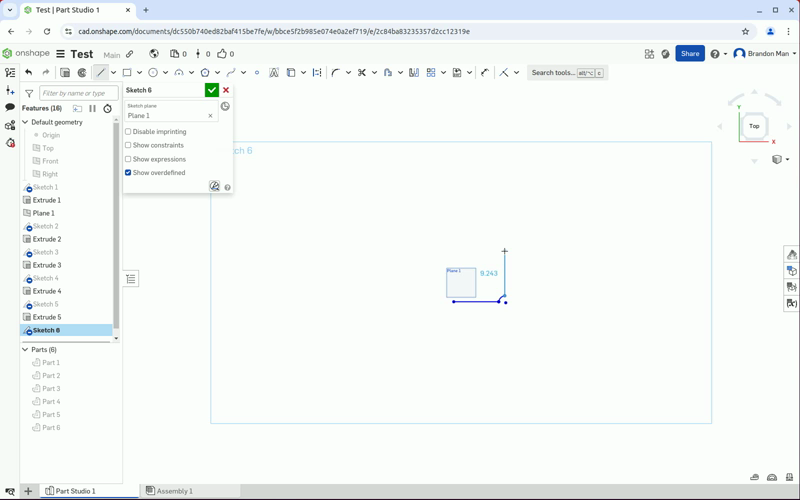
key_up(shift)
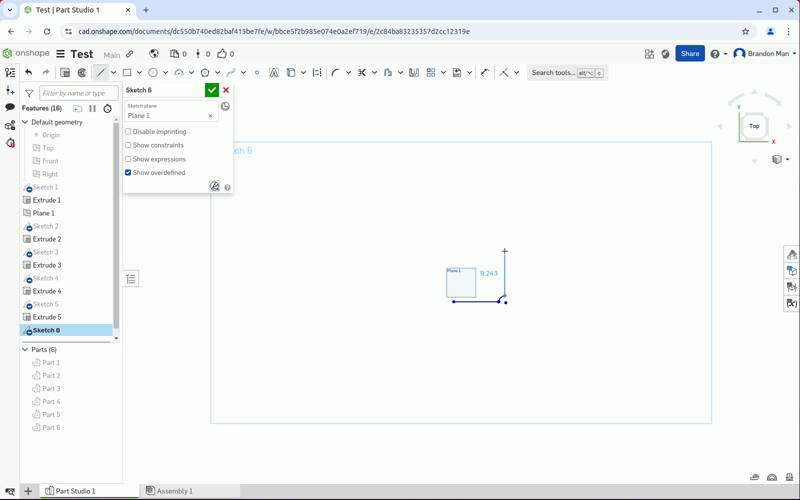
key(esc)
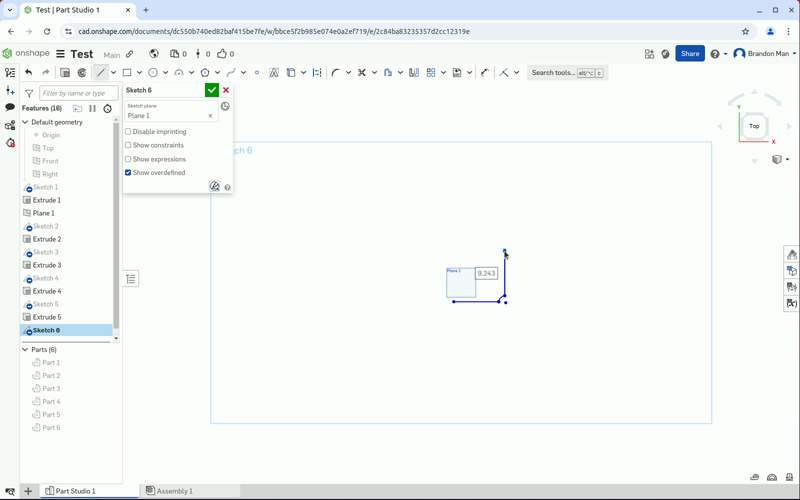
key(a)
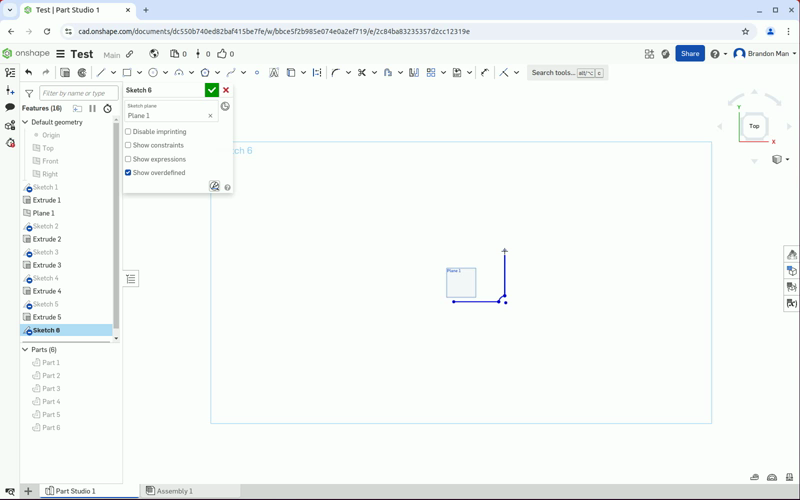
mouse_move(504, 250)
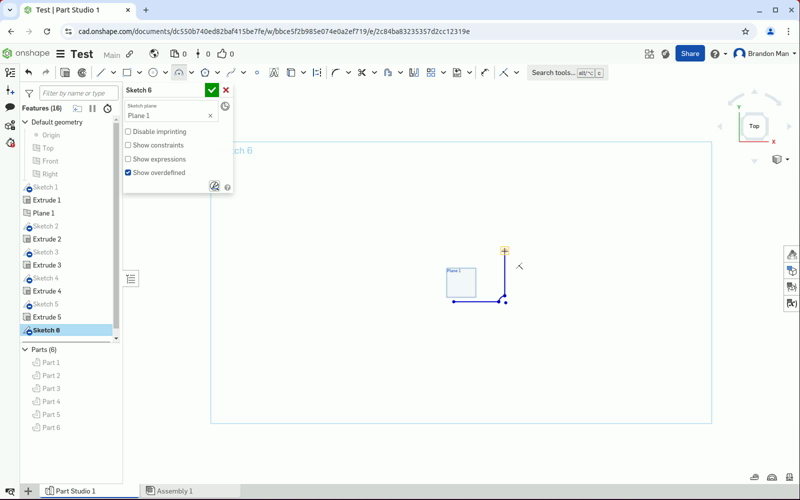
click(504, 250)
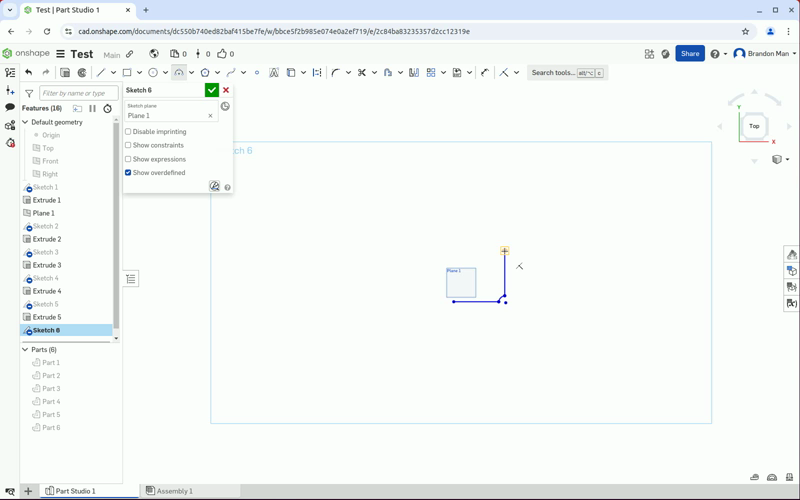
mouse_move(453, 301)
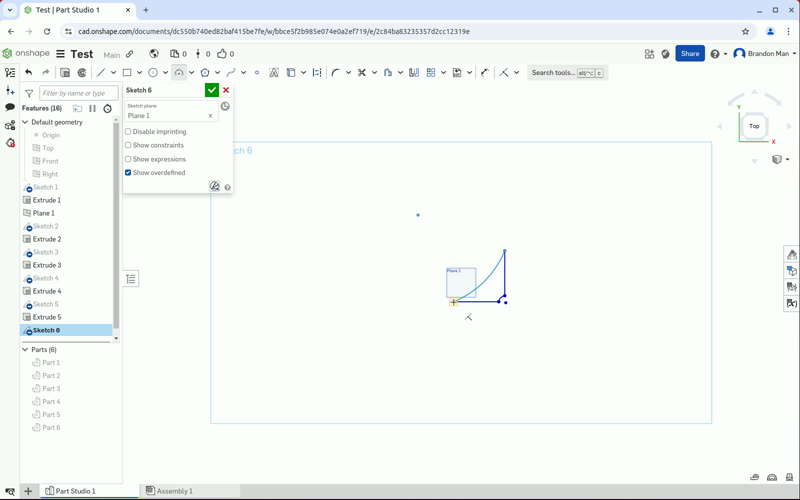
click(453, 301)
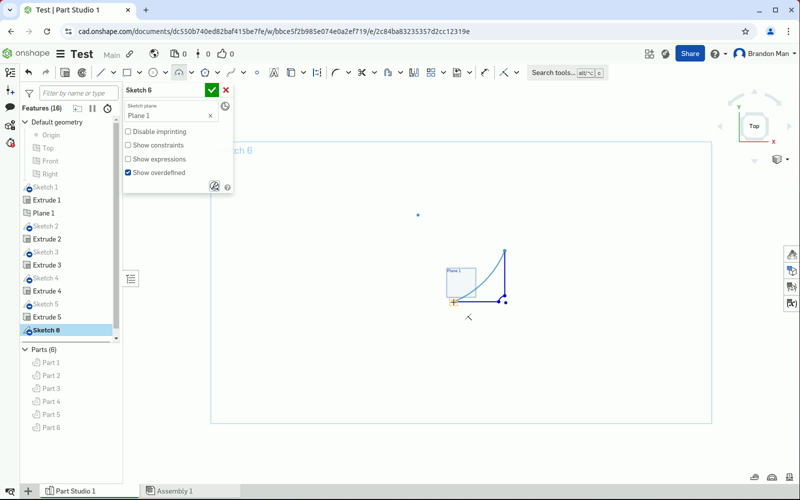
key_down(shift)
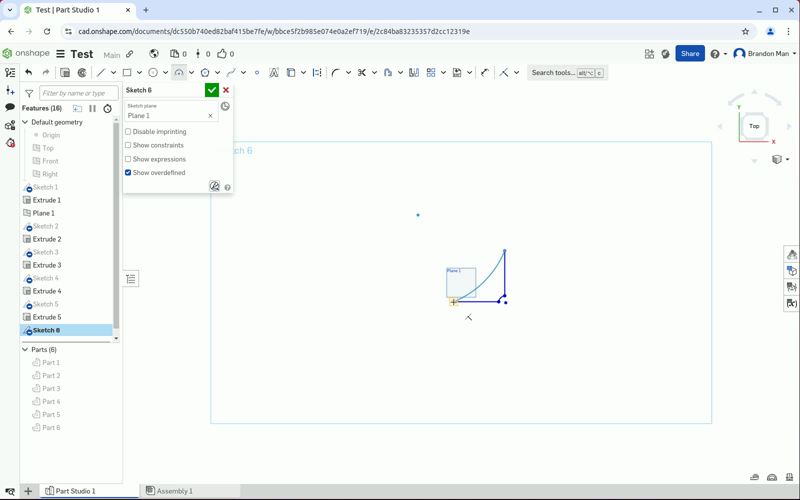
mouse_move(468, 265)
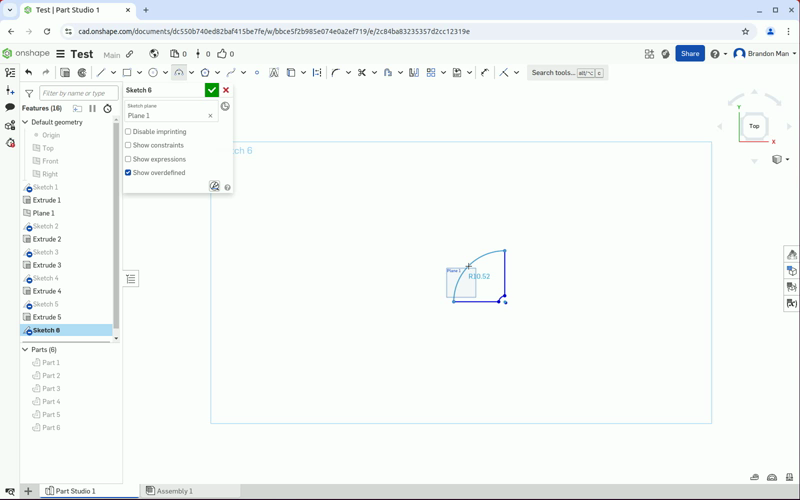
click(468, 265)
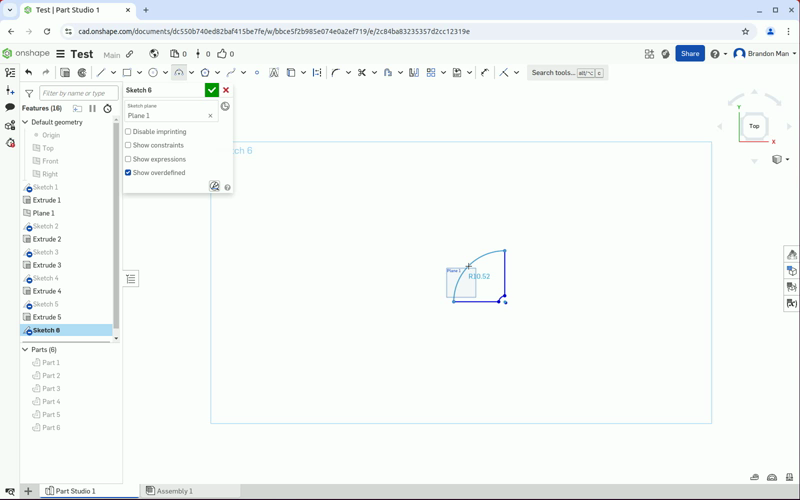
key_up(shift)
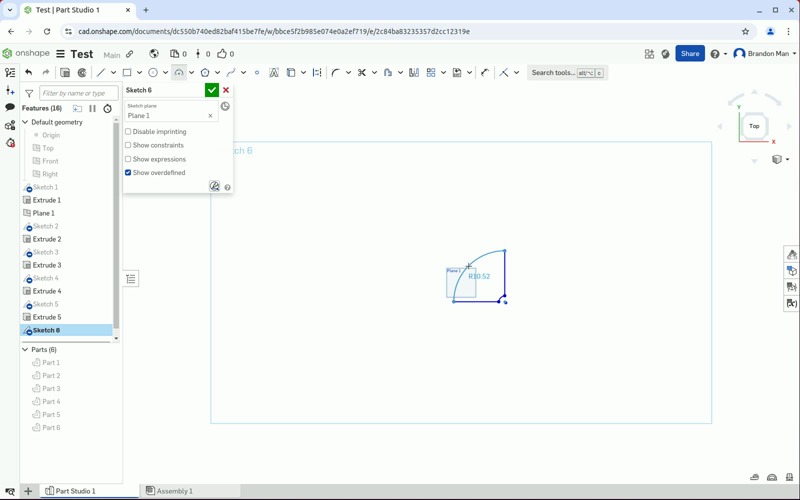
key(esc)
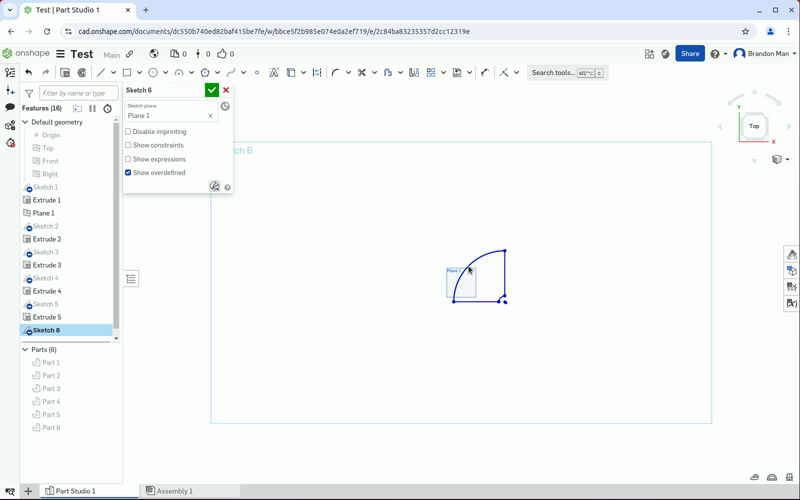
mouse_move(488, 295)
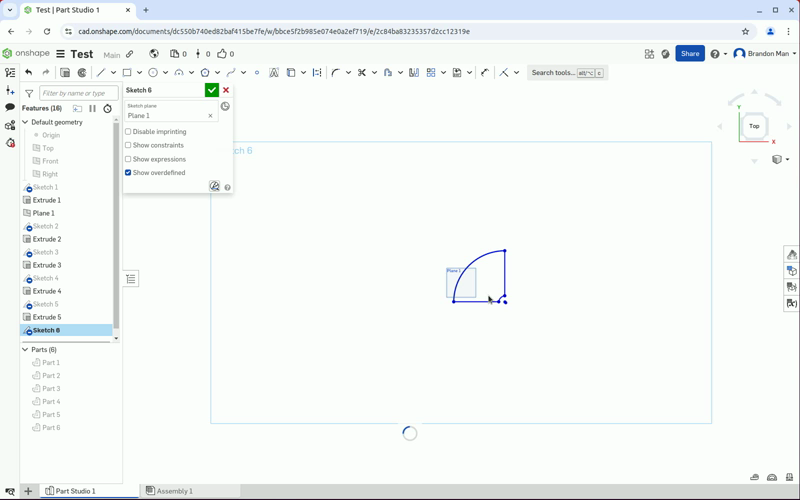
scroll(6)
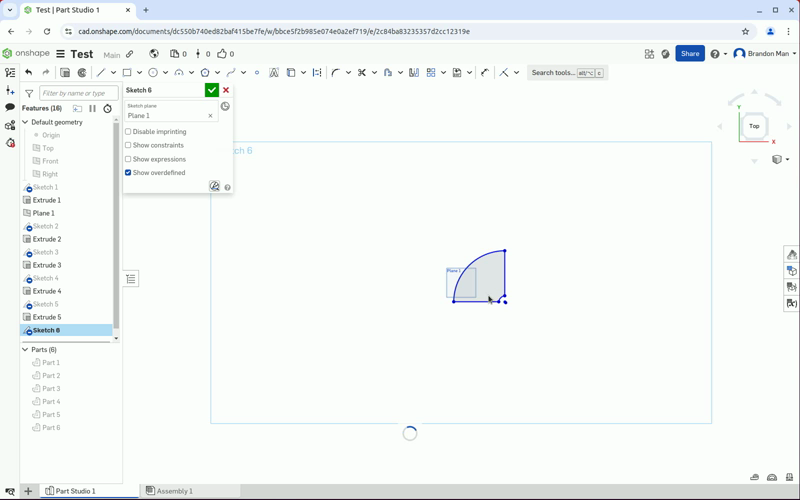
scroll(6)
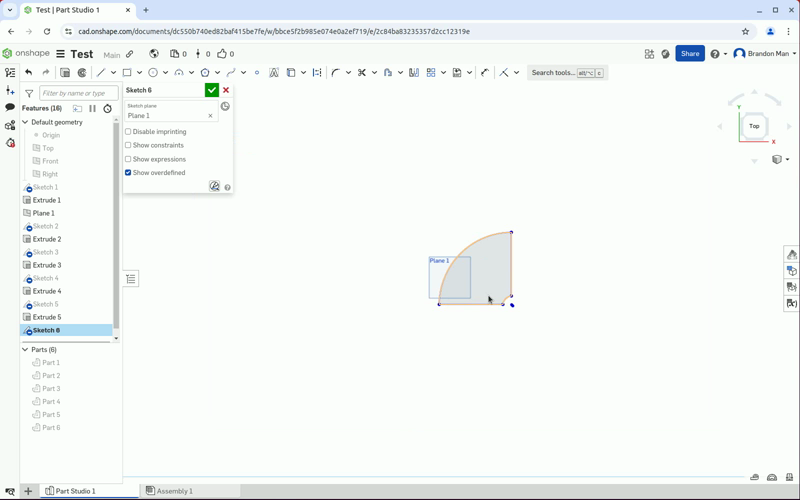
scroll(6)
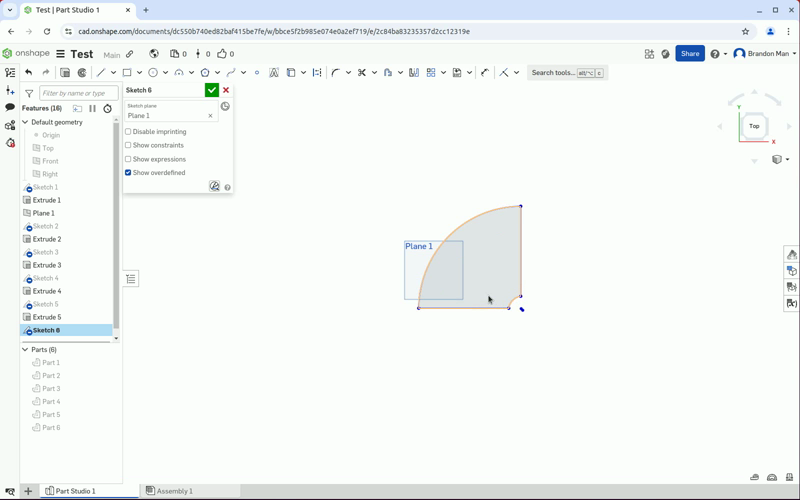
scroll(6)
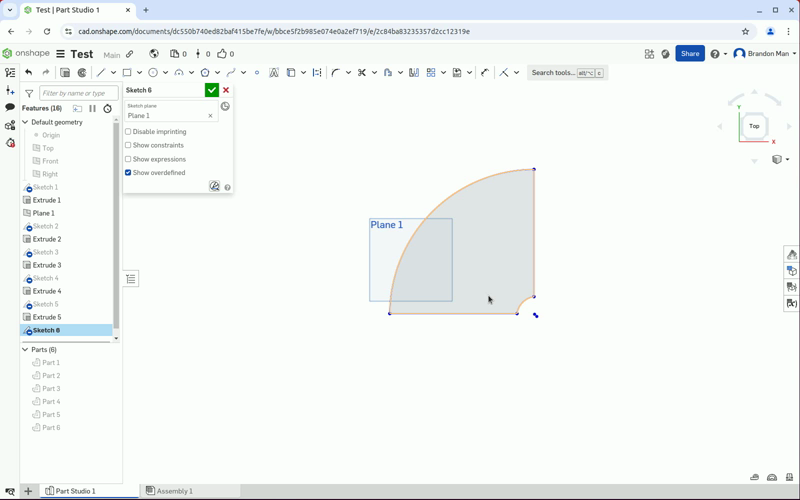
scroll(6)
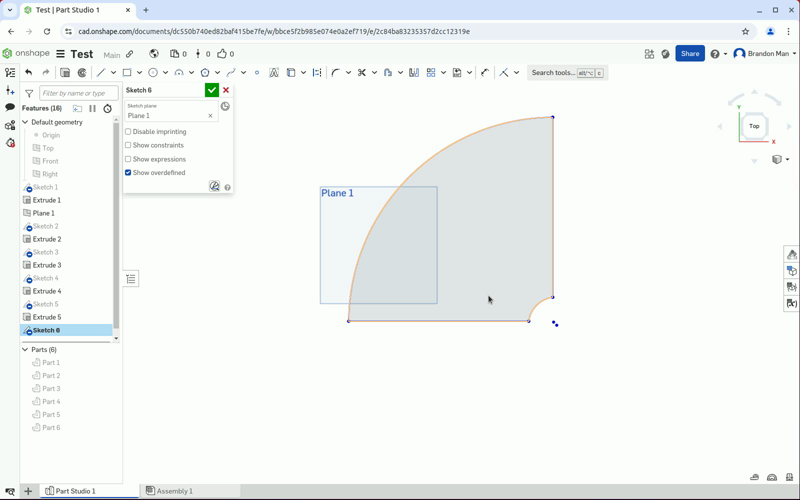
scroll(6)
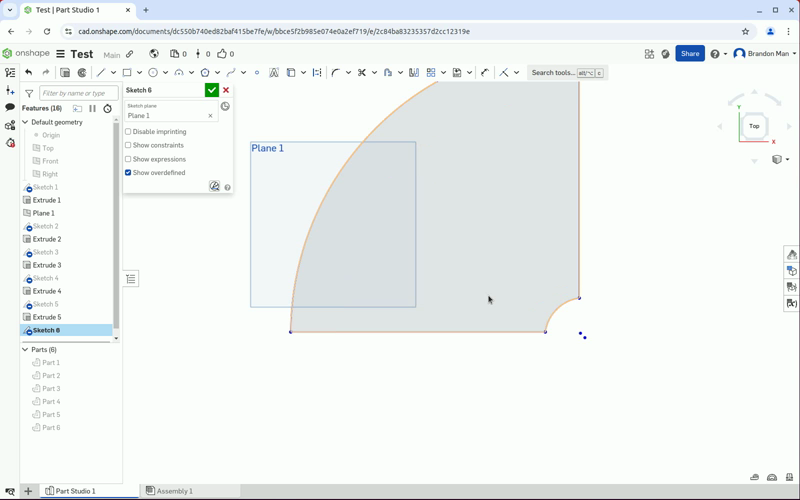
scroll(6)
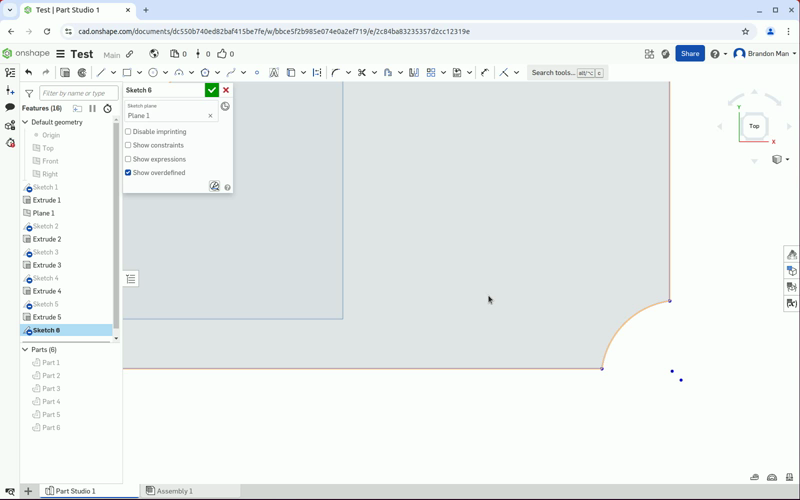
click(488, 295)
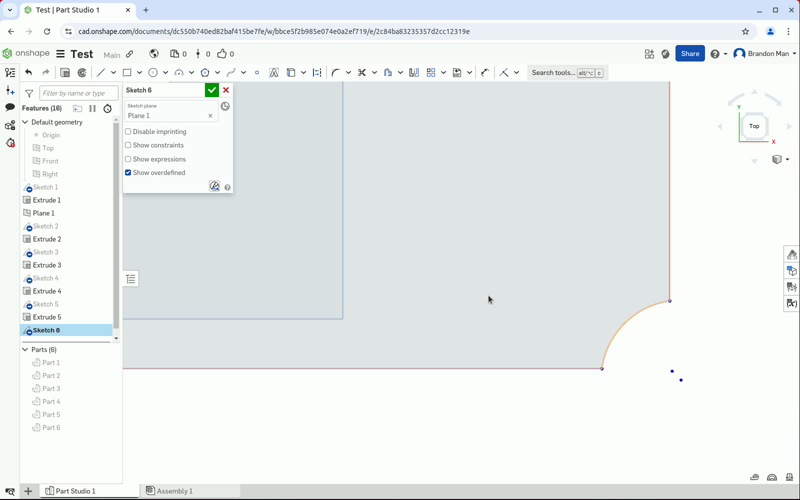
scroll(-6)
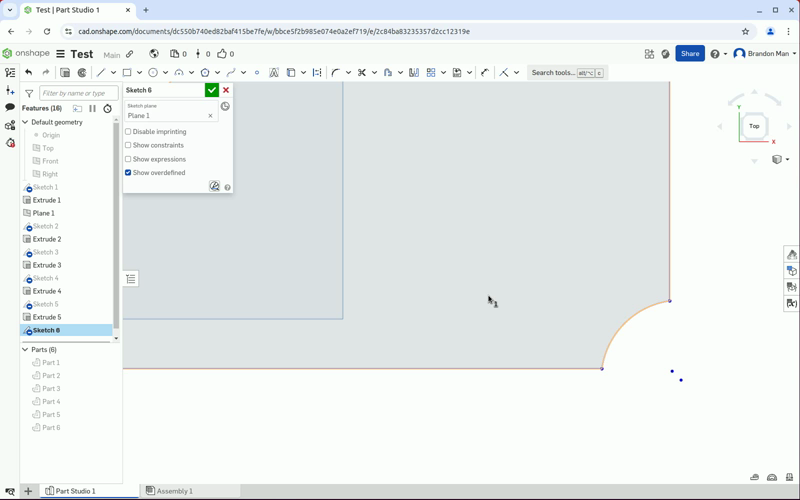
scroll(-6)
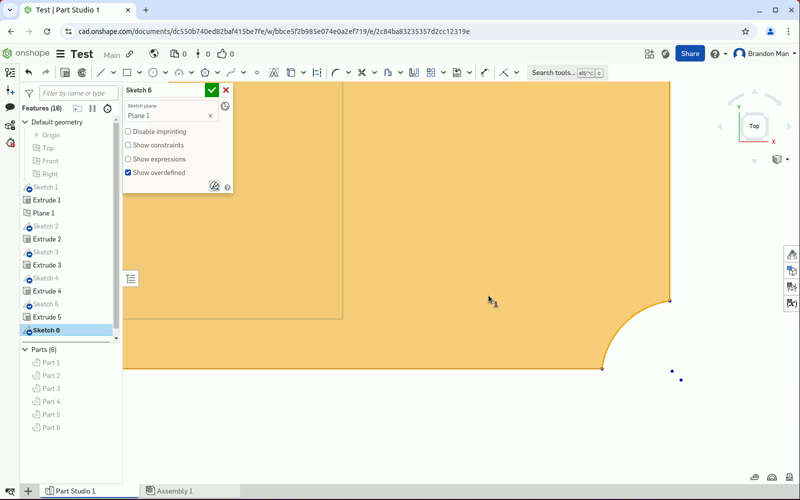
scroll(-6)
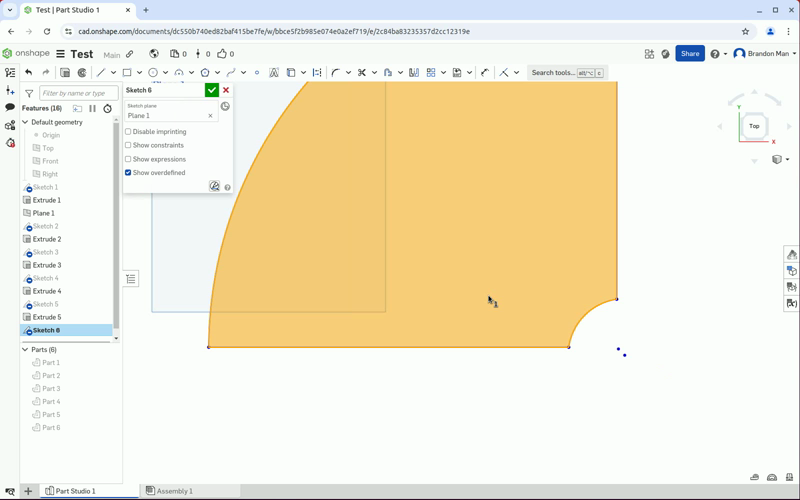
scroll(-6)
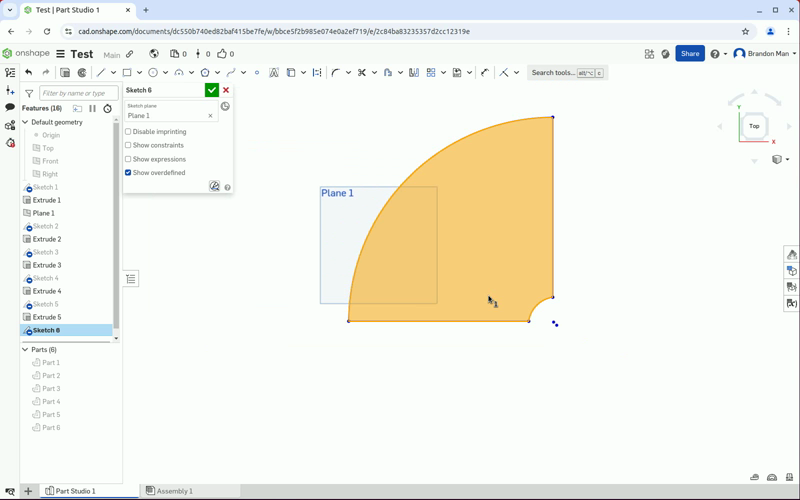
scroll(-6)
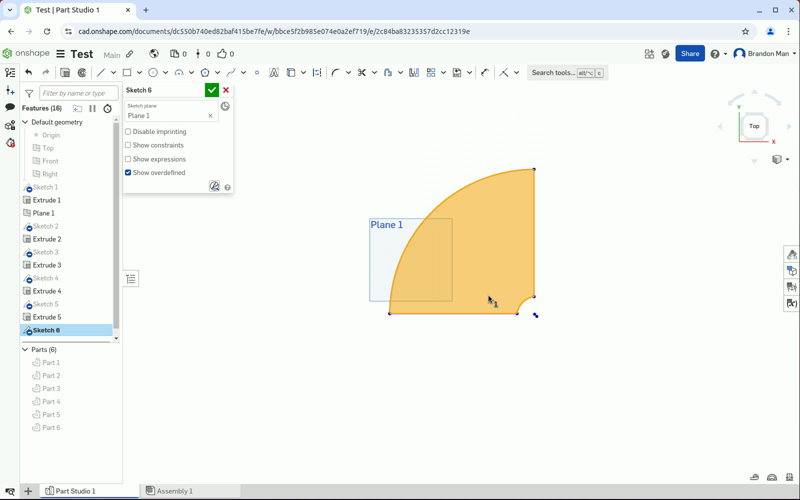
scroll(-6)
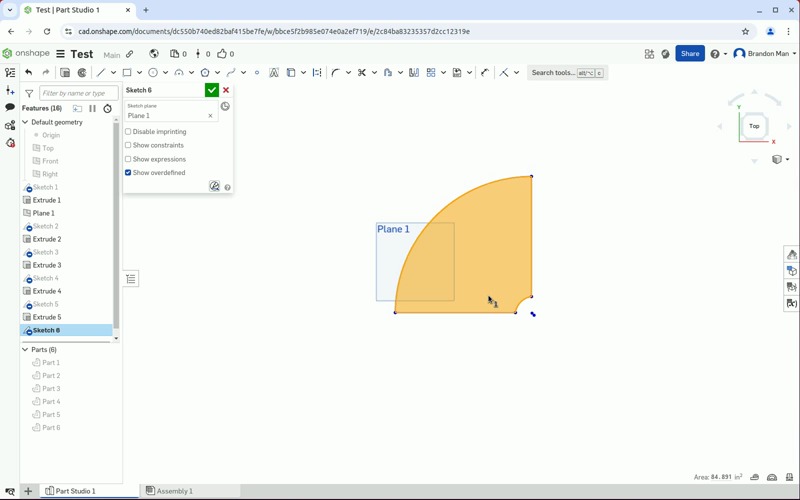
scroll(-6)
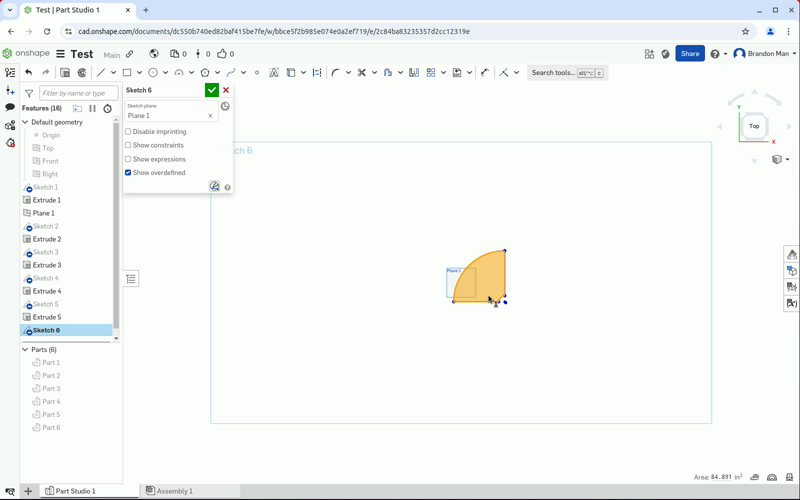
mouse_move(73, 352)
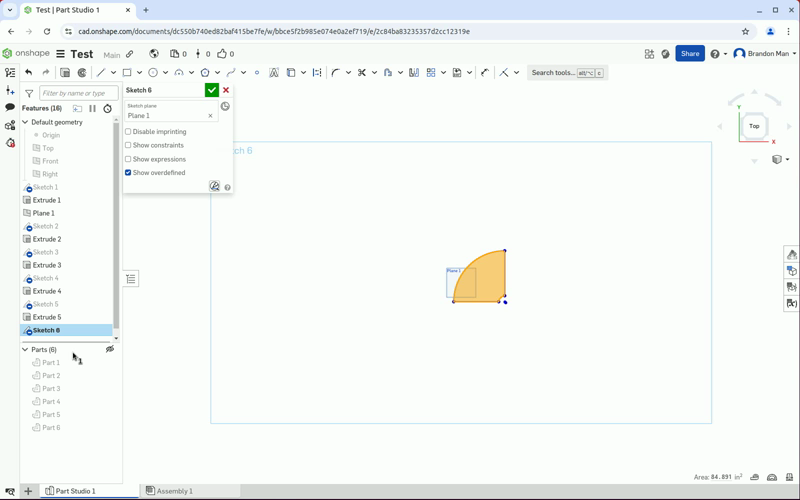
key(shift+y)
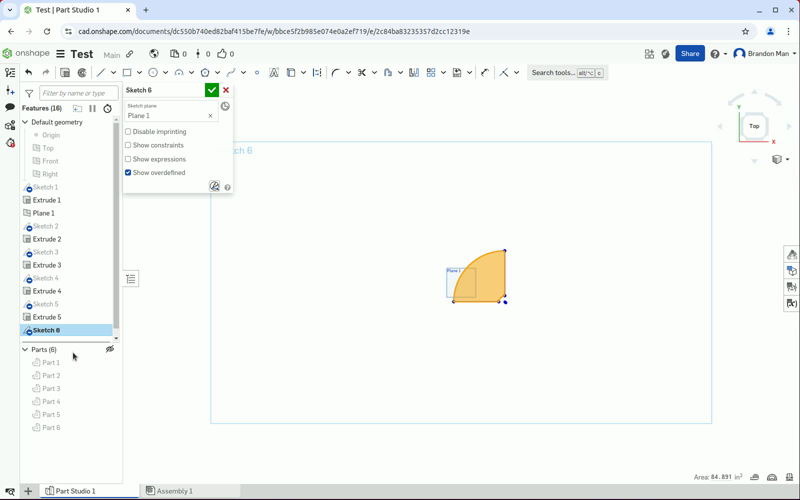
key(shift+e)
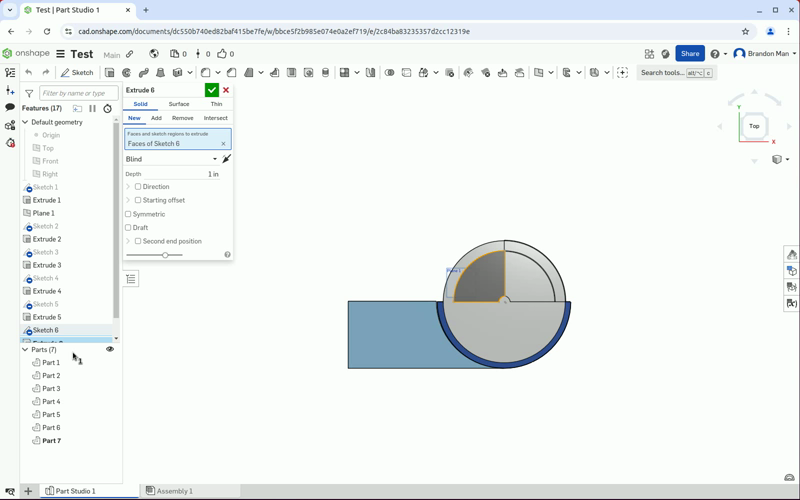
mouse_move(143, 106)
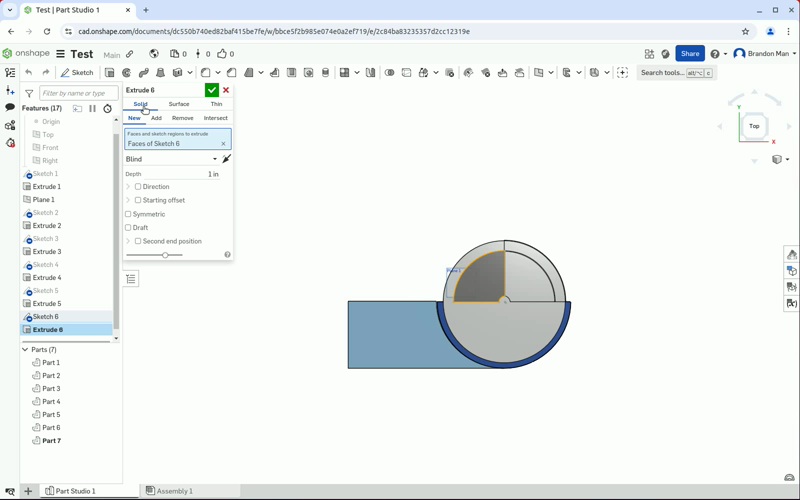
click(143, 106)
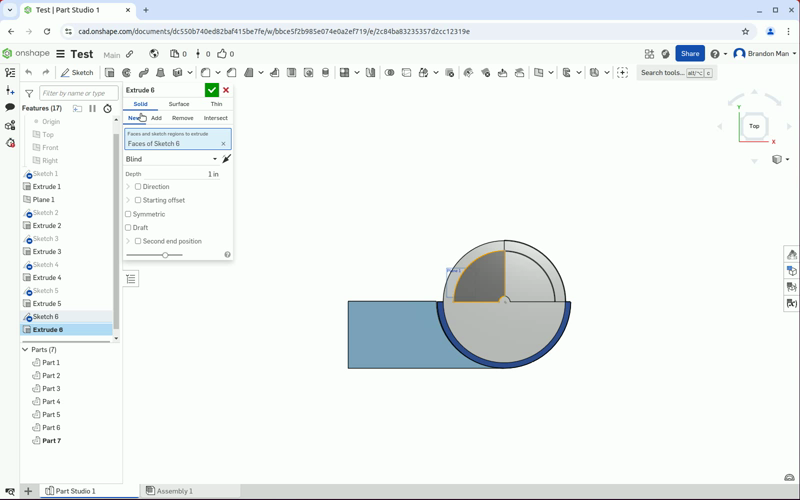
mouse_move(137, 120)
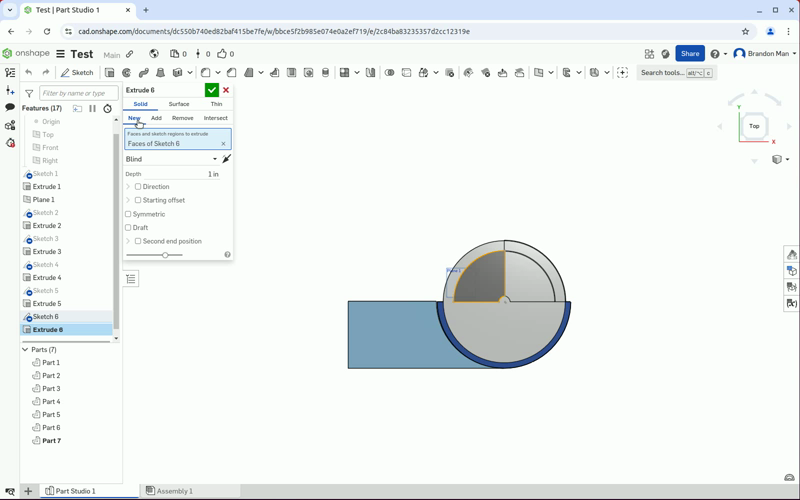
click(137, 120)
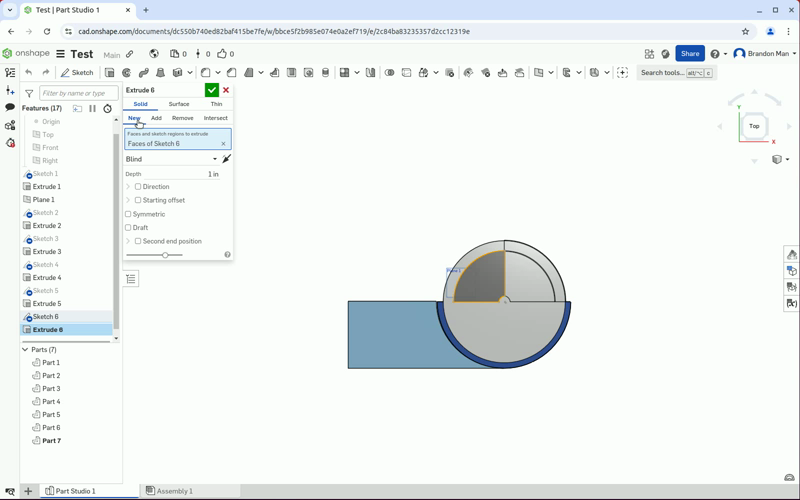
key(tab, 4)
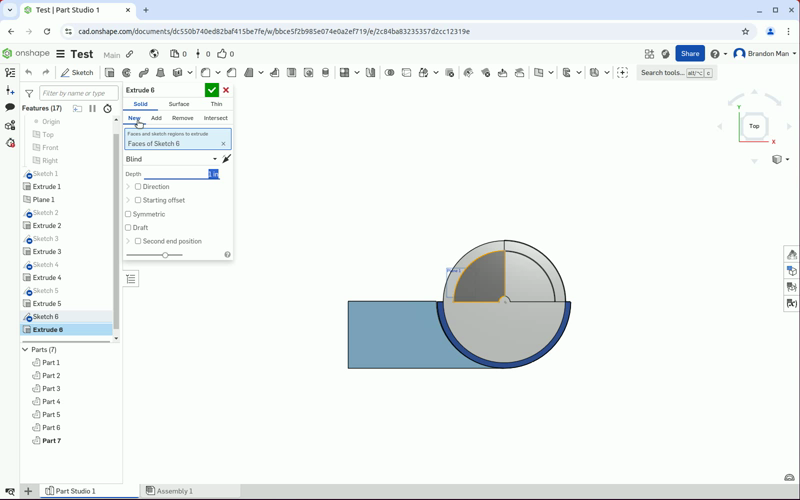
text(-2.166)
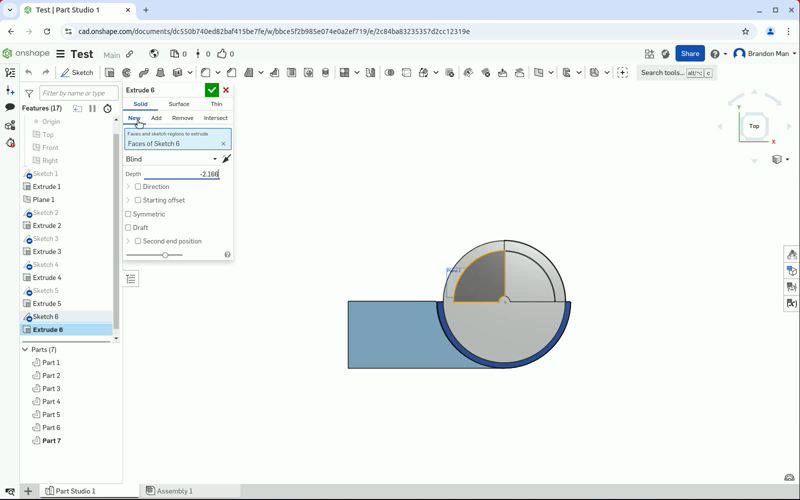
key(enter)
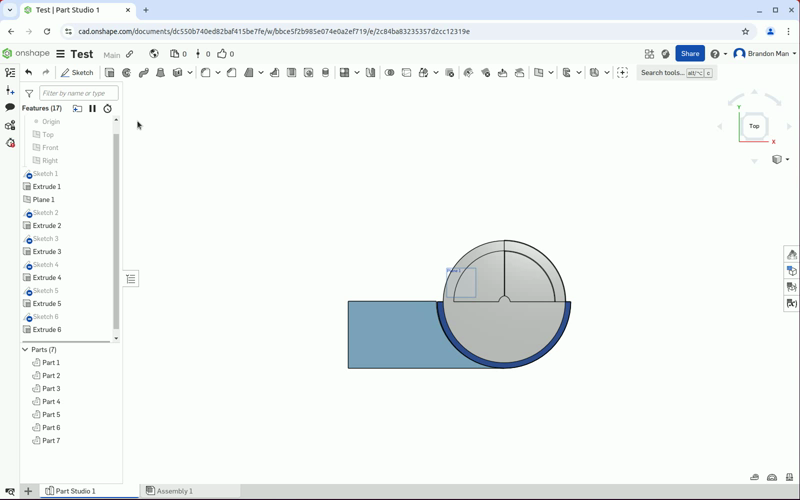
key(shift+h)
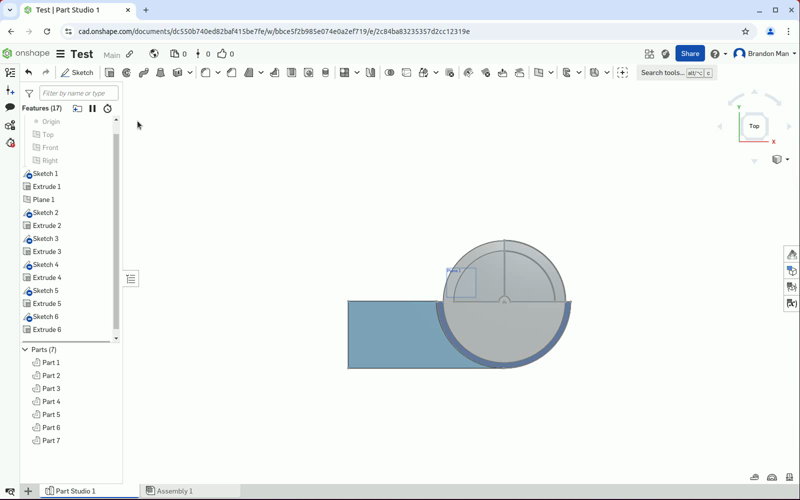
key(shift+h)
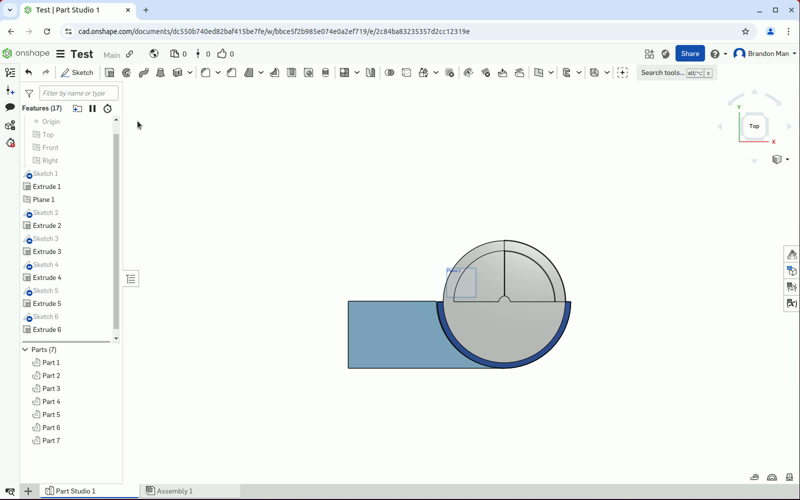
mouse_move(69, 176)
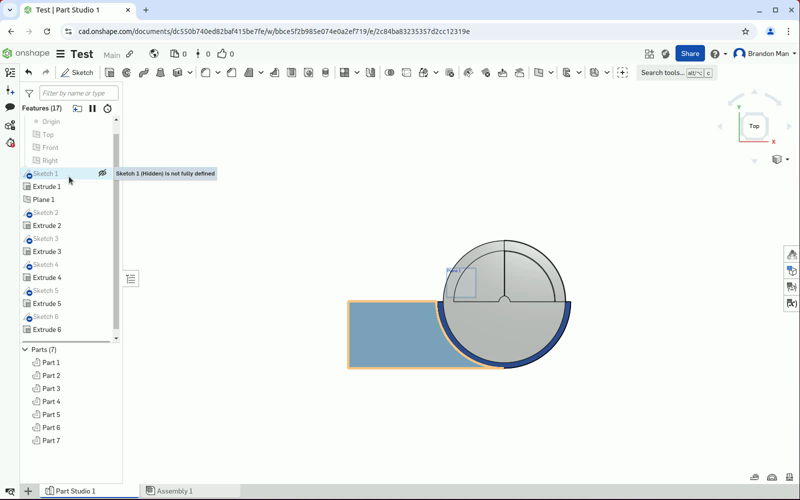
click(69, 176)
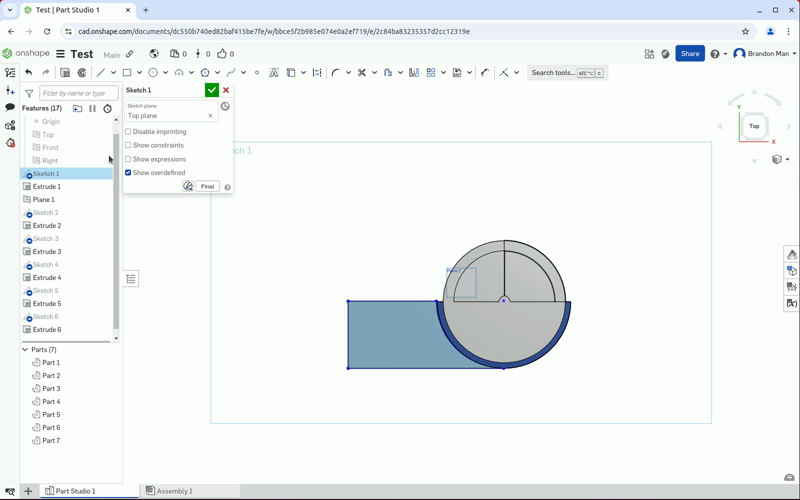
mouse_move(229, 92)
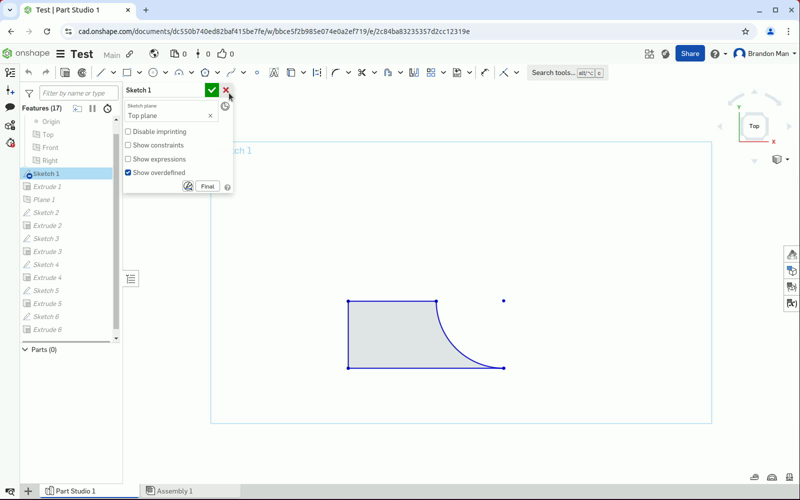
click(229, 92)
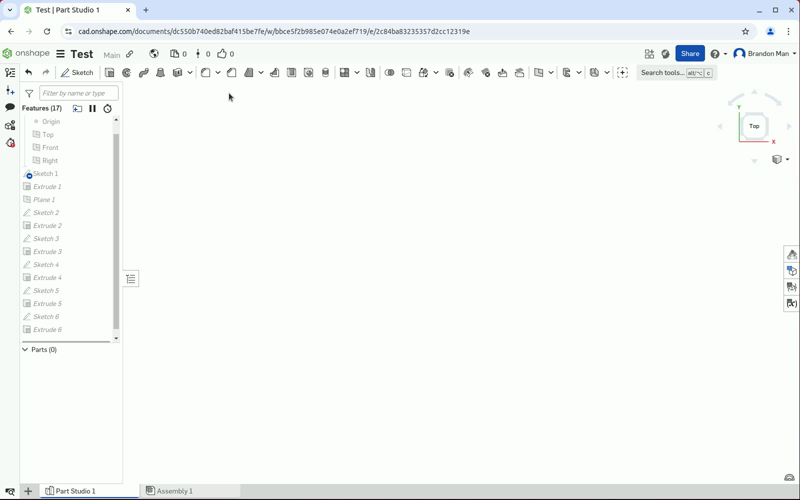
key(shift+s)
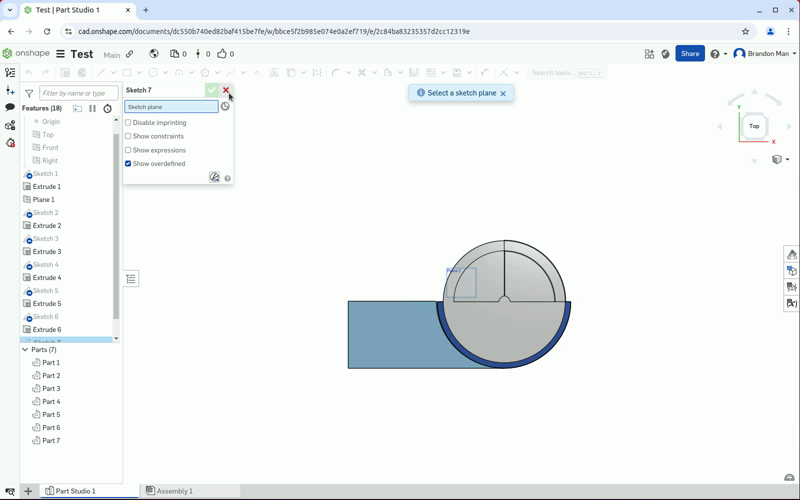
mouse_move(69, 189)
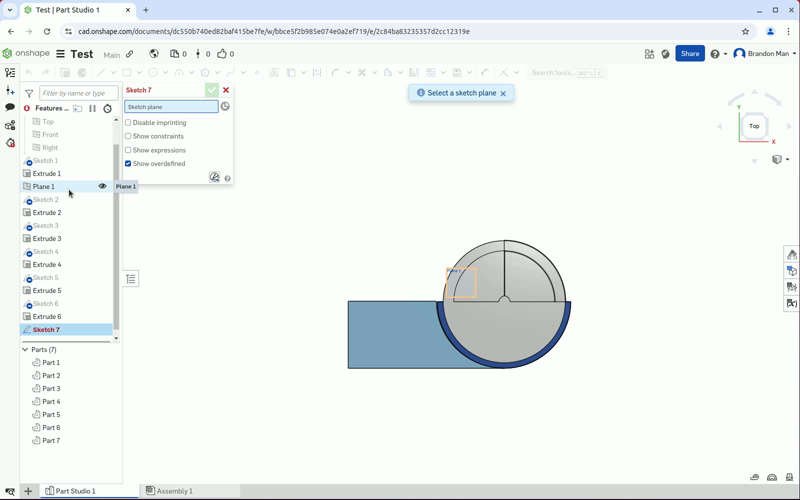
click(69, 189)
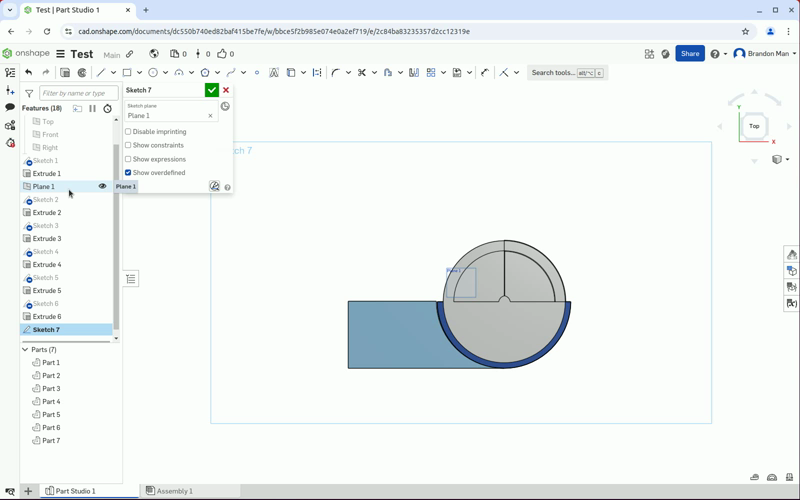
mouse_move(73, 352)
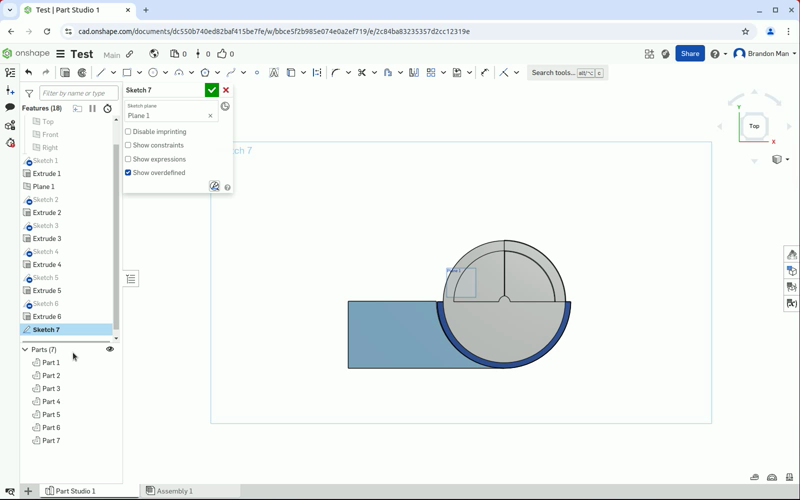
key(y)
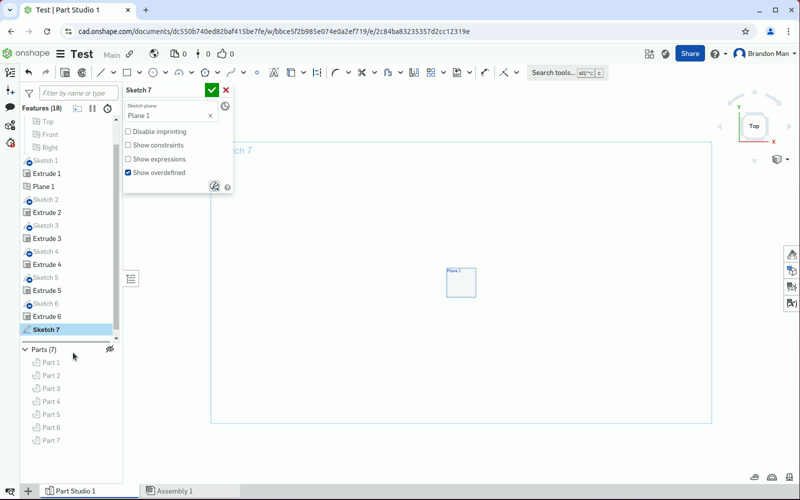
key(l)
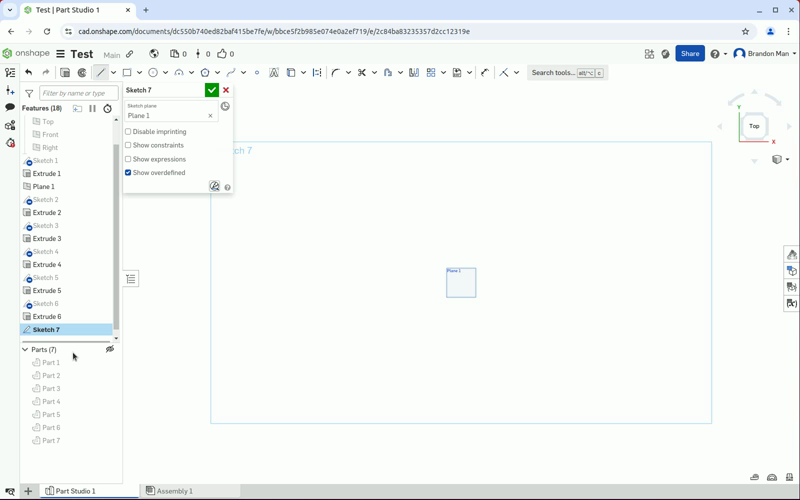
key_down(shift)
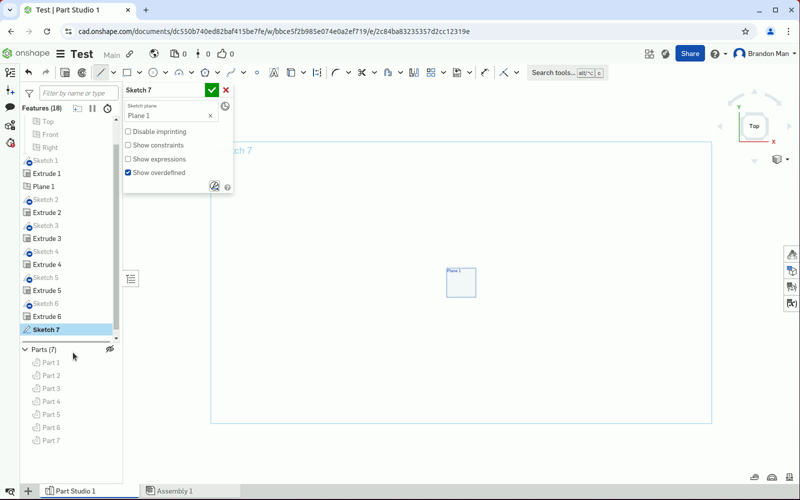
mouse_move(443, 301)
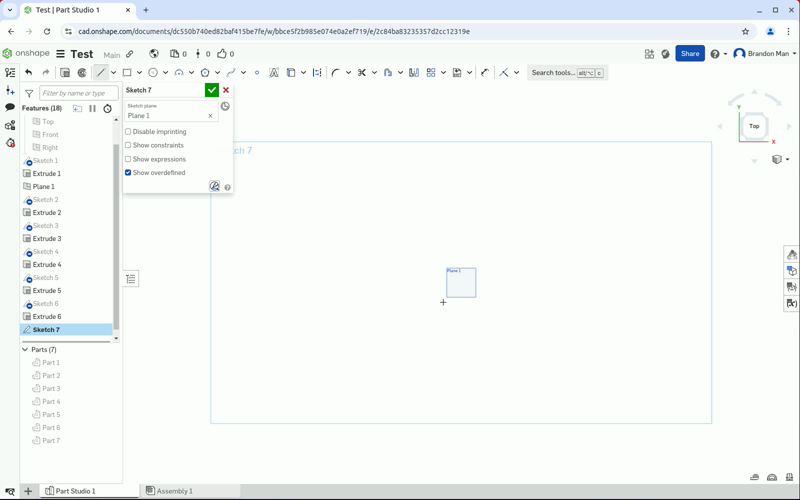
click(443, 301)
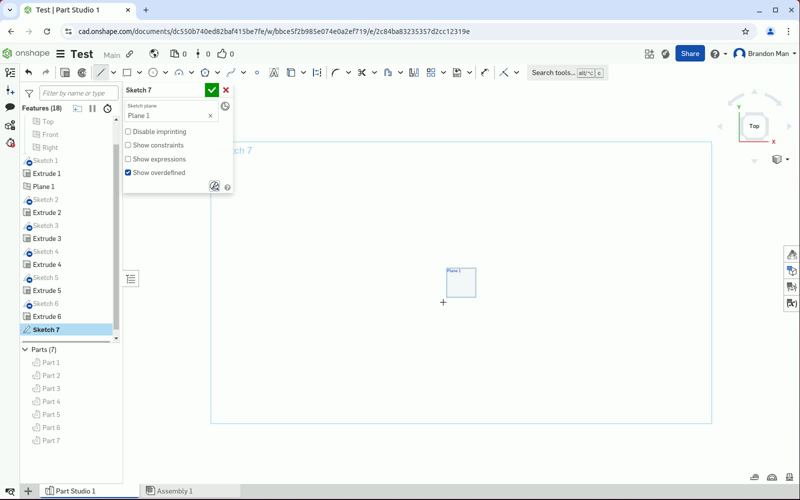
key_up(shift)
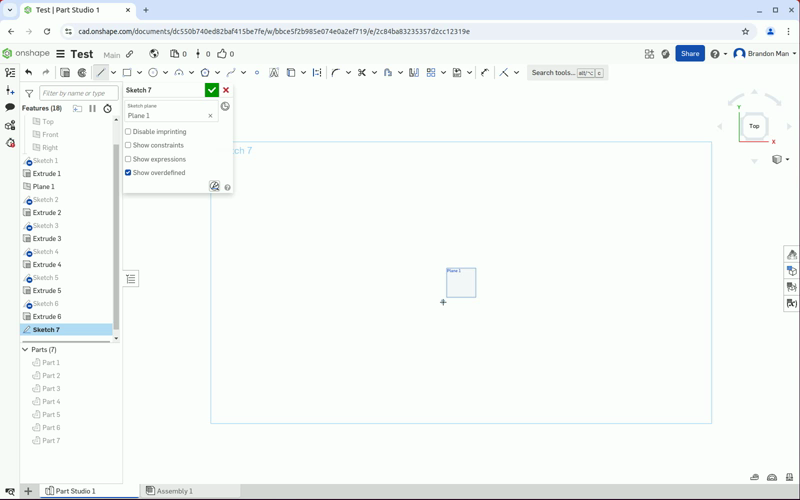
key_down(shift)
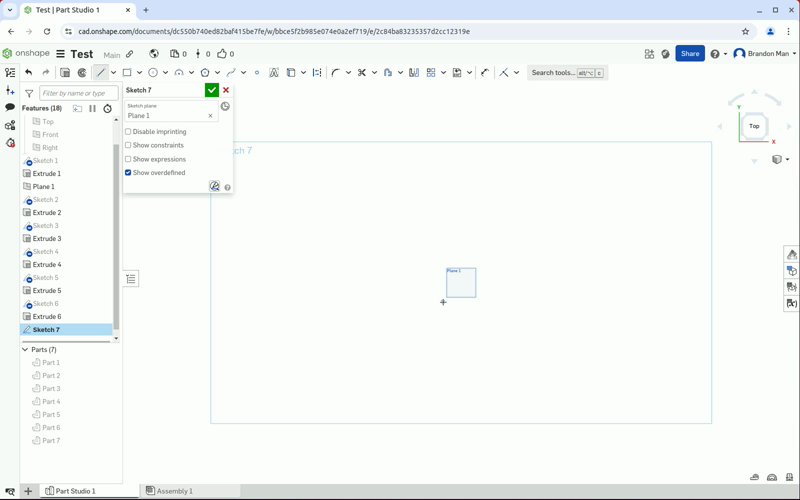
mouse_move(473, 301)
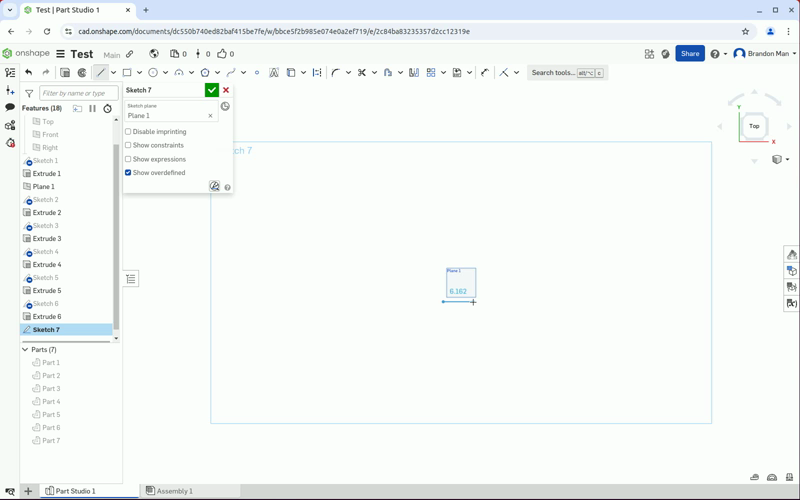
mouse_move(454, 301)
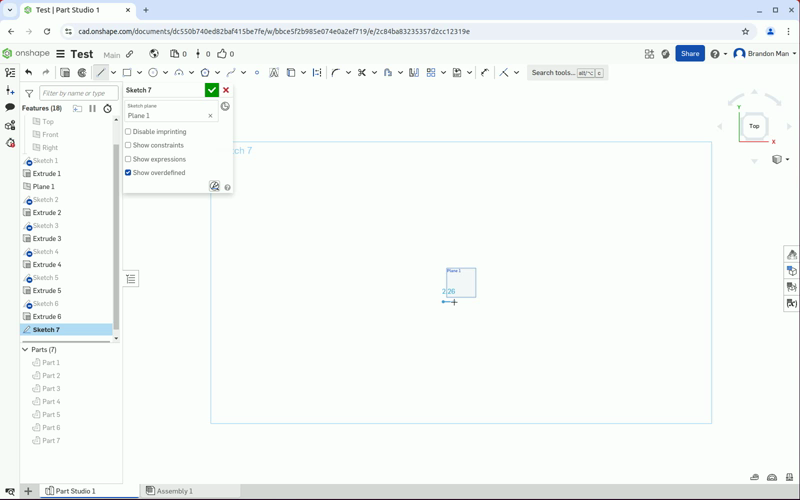
click(454, 301)
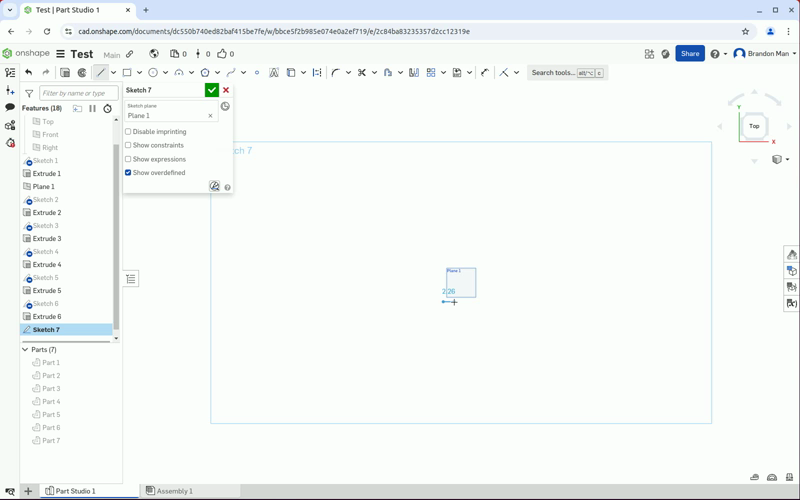
key_up(shift)
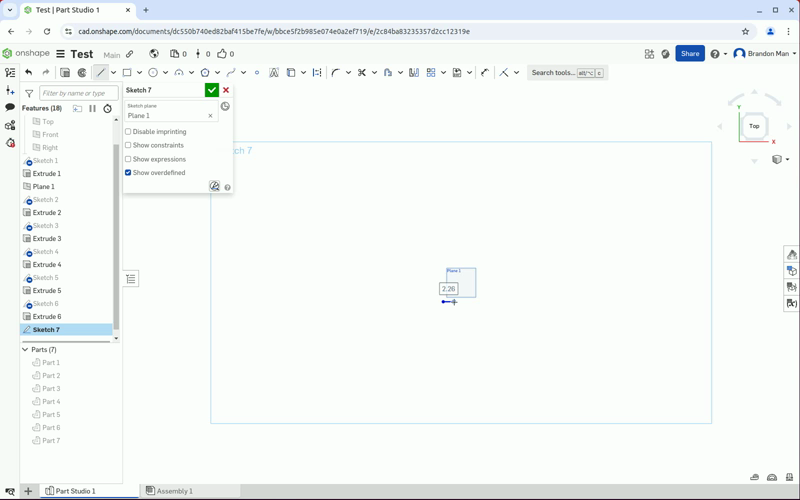
key(esc)
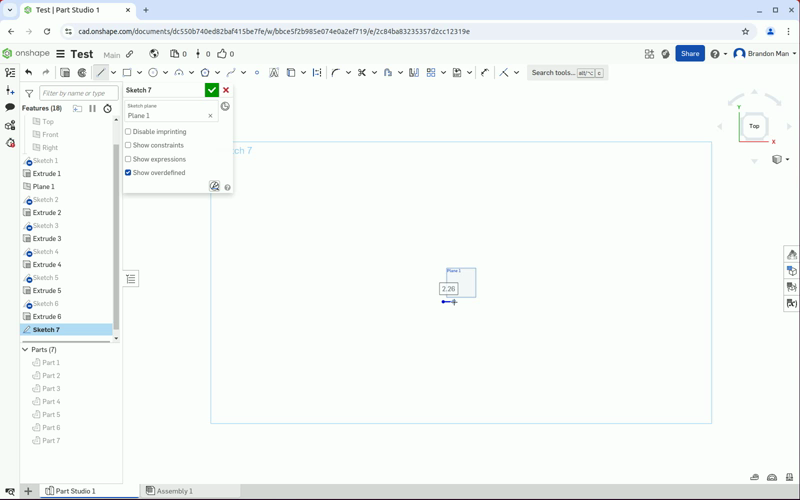
key(a)
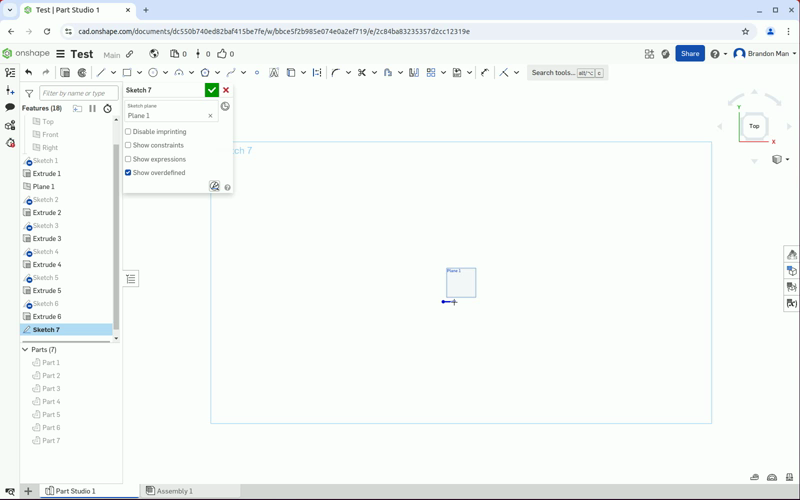
mouse_move(454, 301)
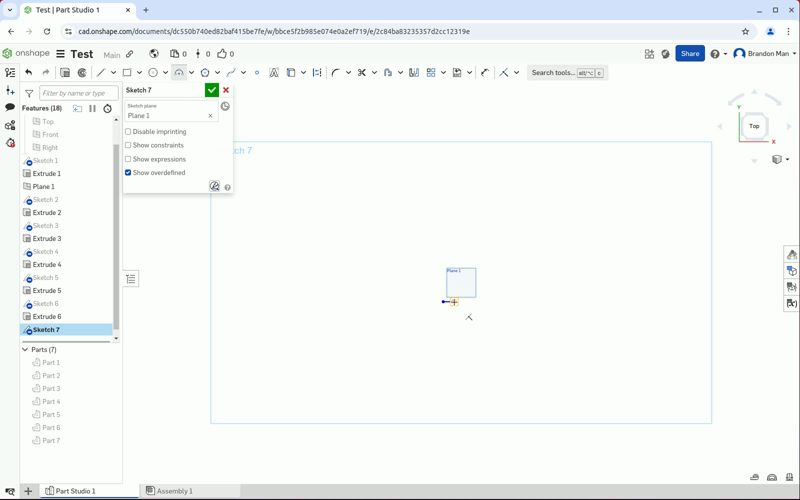
click(454, 301)
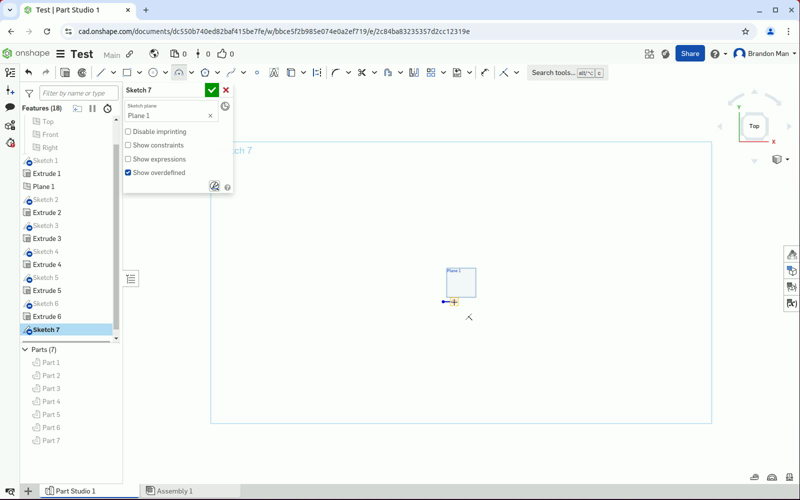
key_down(shift)
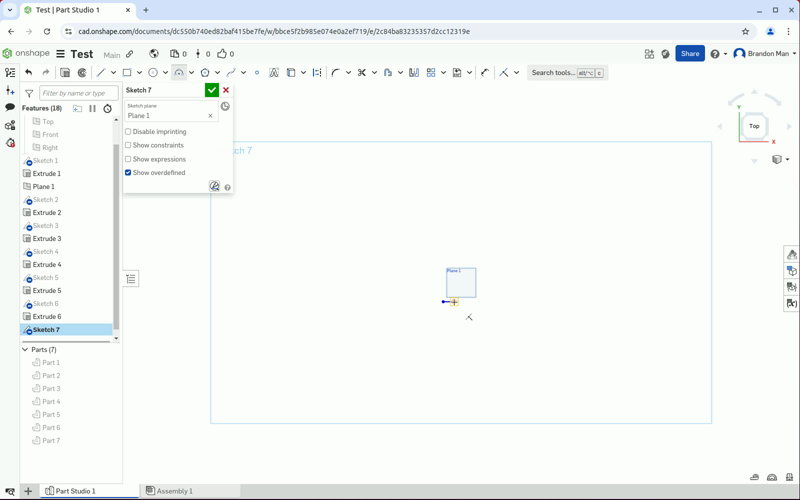
mouse_move(504, 251)
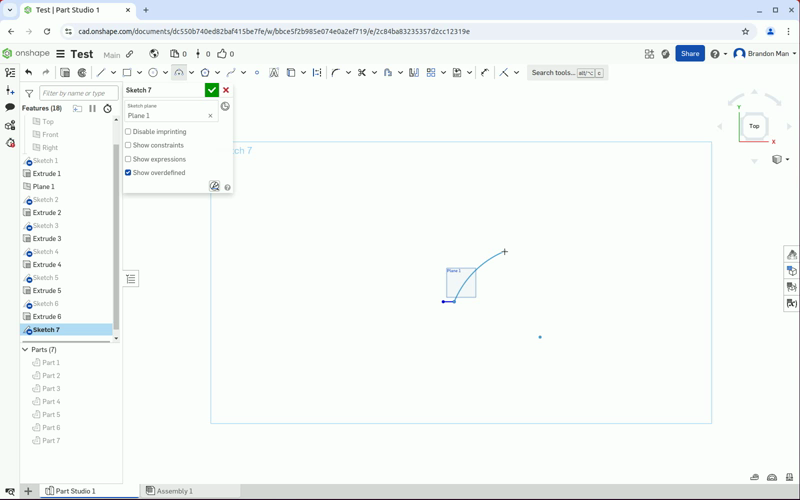
click(504, 251)
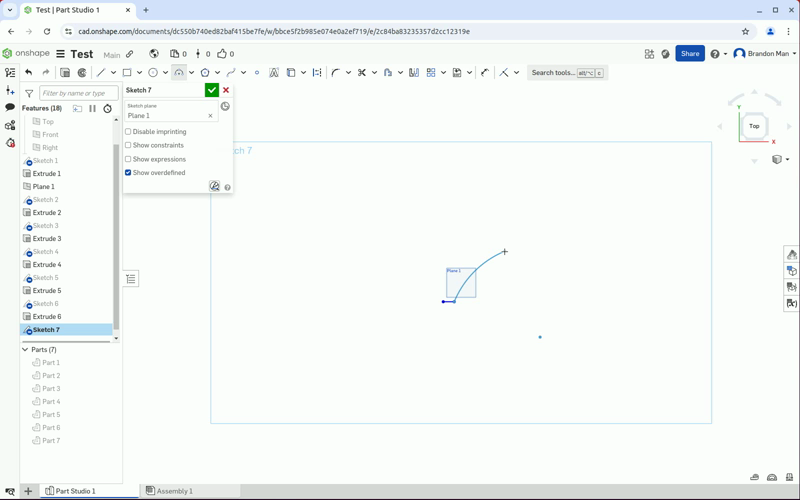
mouse_move(468, 266)
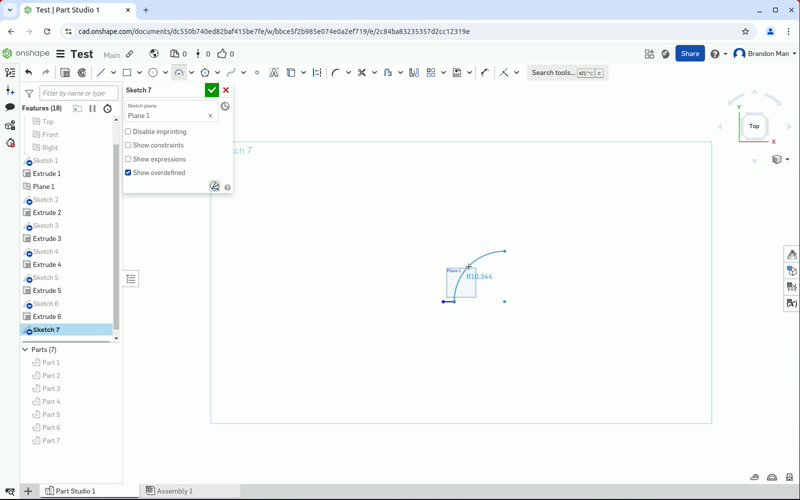
click(468, 266)
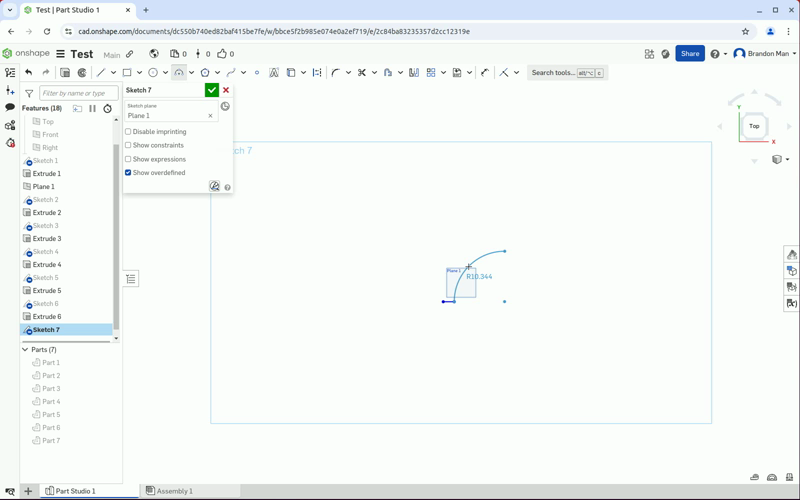
key_up(shift)
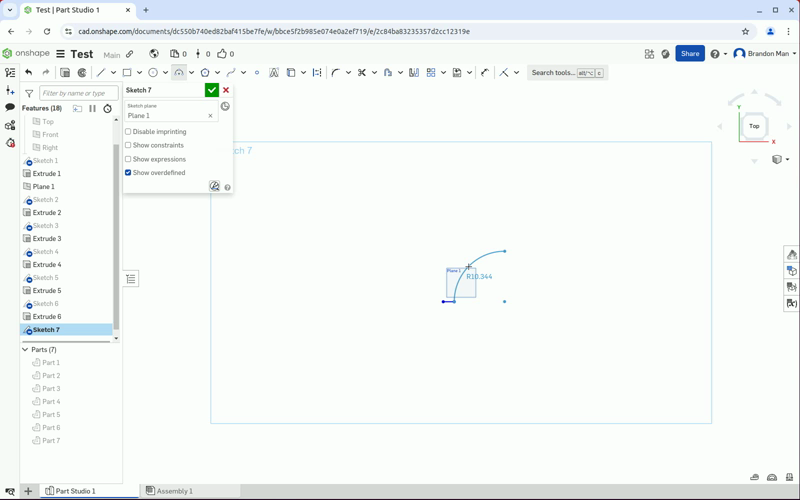
key(esc)
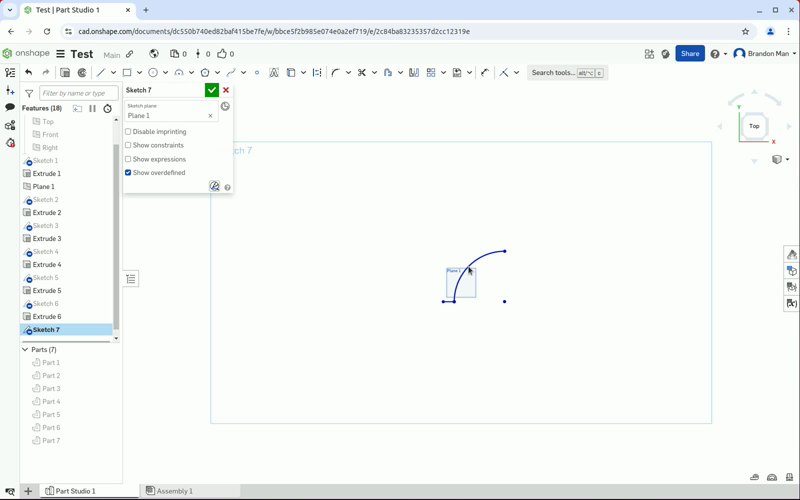
key(l)
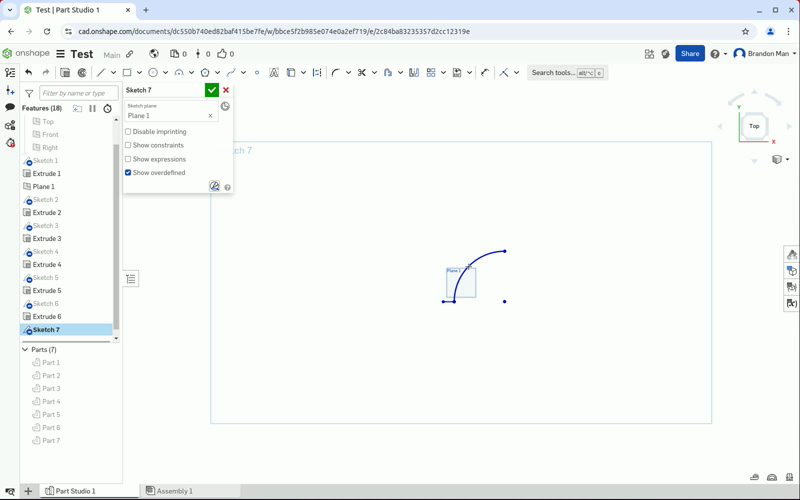
mouse_move(504, 251)
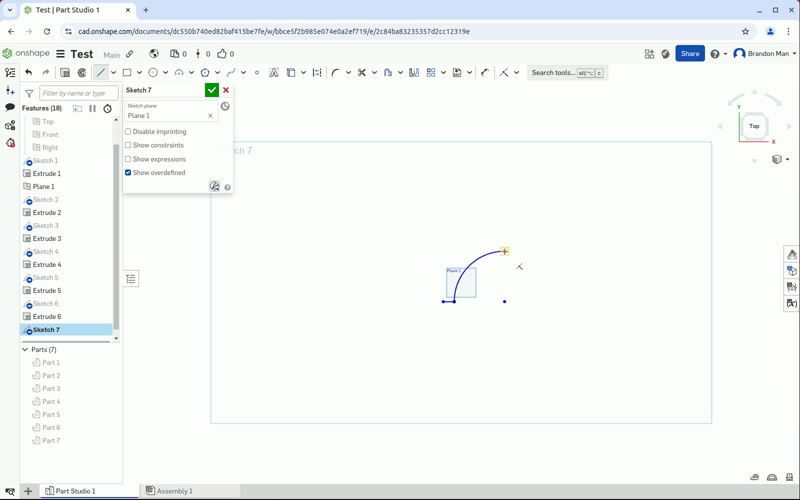
click(504, 251)
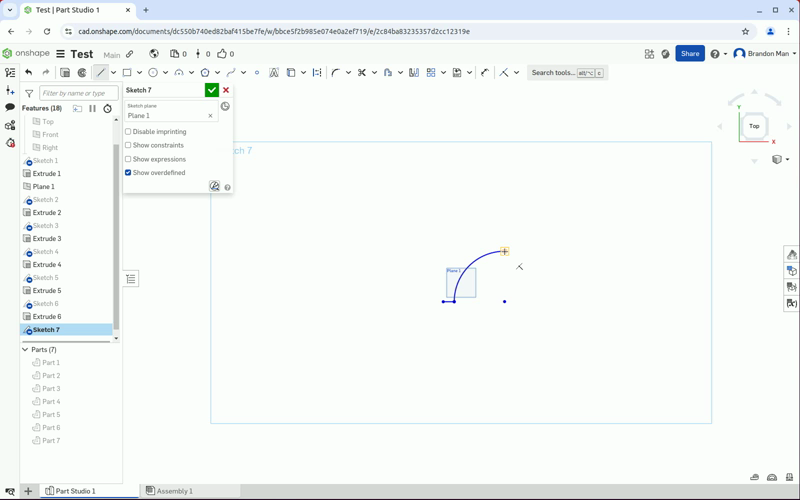
key_down(shift)
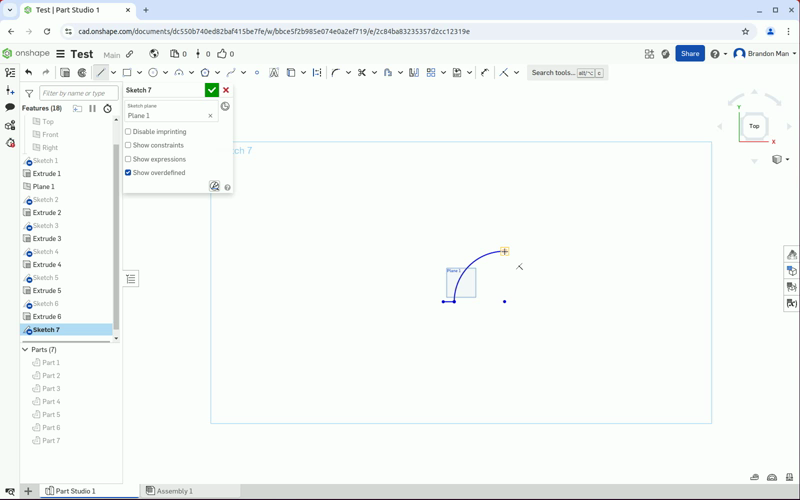
mouse_move(534, 251)
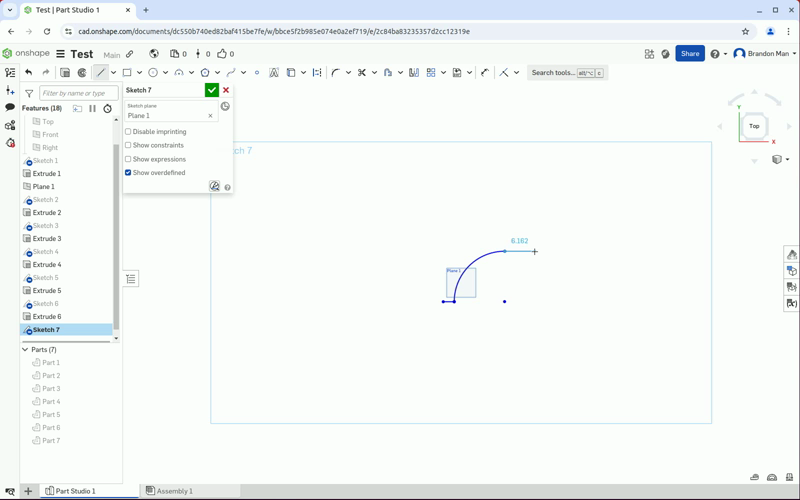
mouse_move(504, 240)
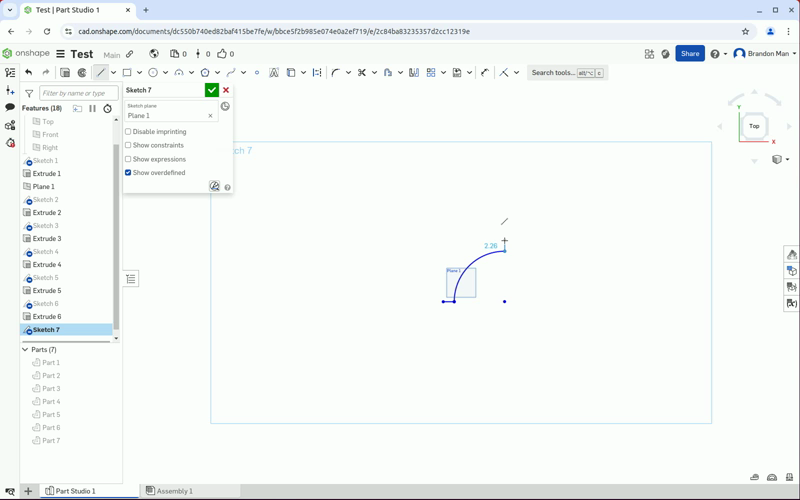
click(504, 240)
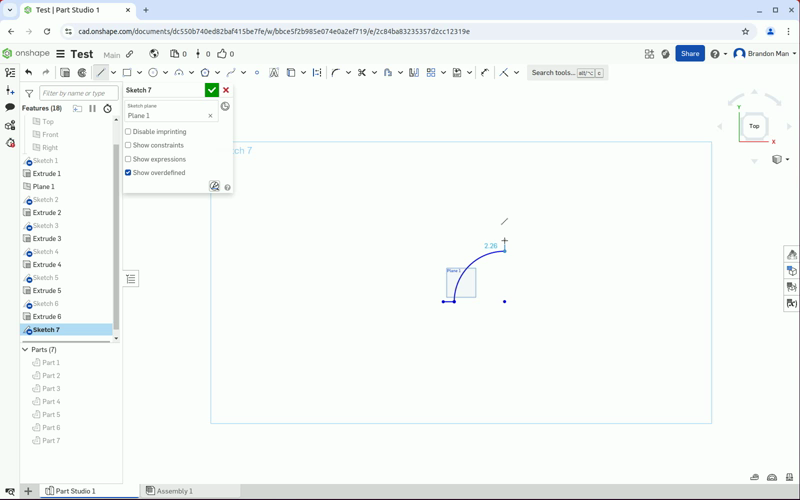
key_up(shift)
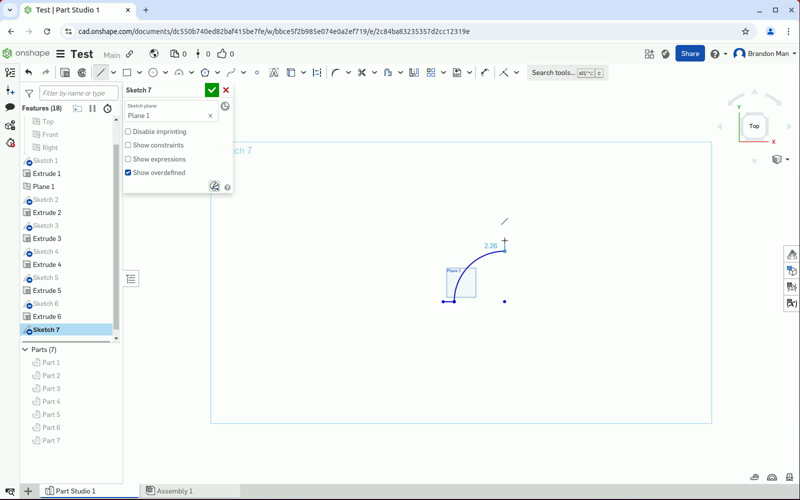
key(esc)
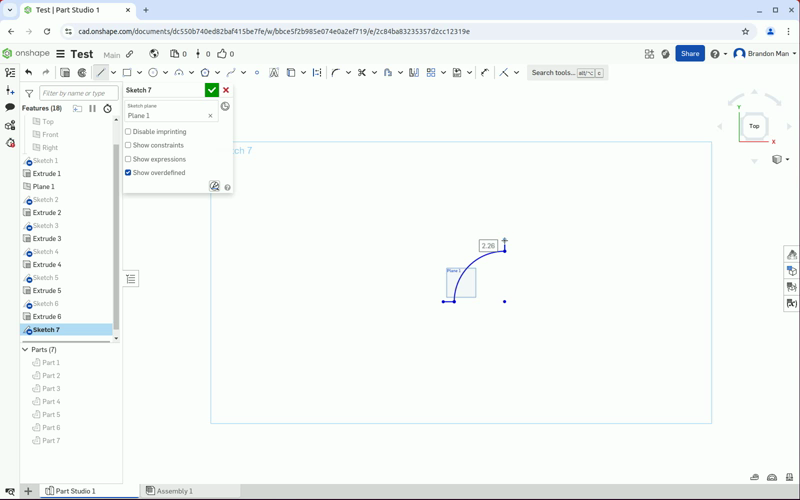
key(a)
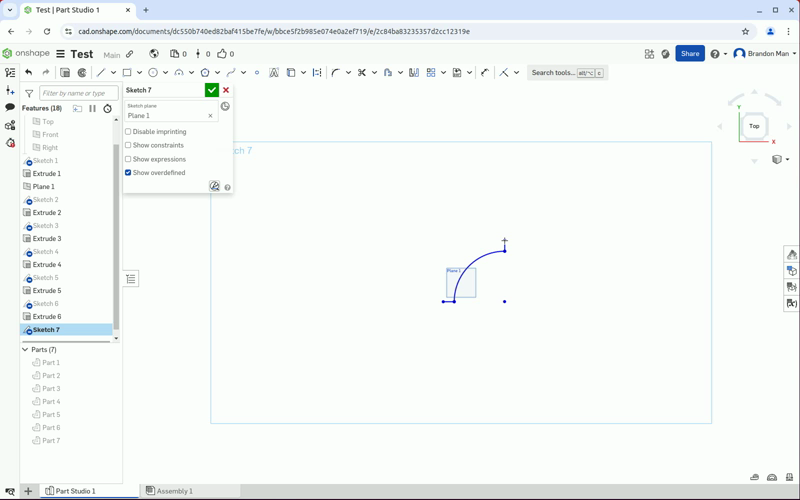
mouse_move(504, 240)
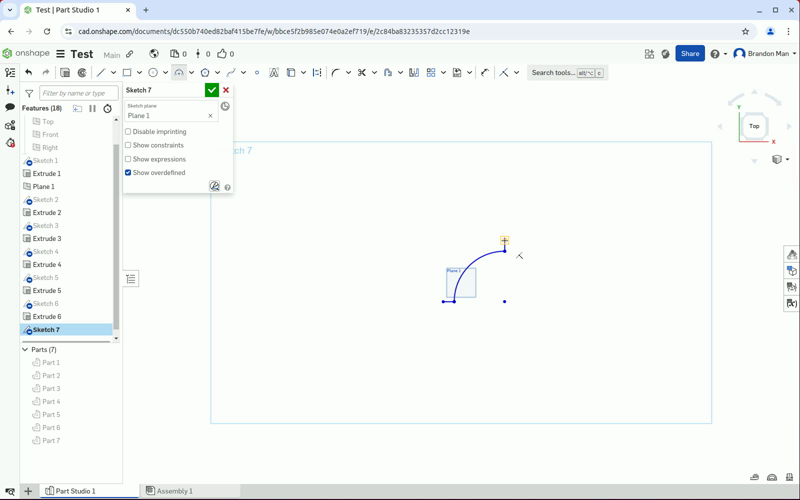
click(504, 240)
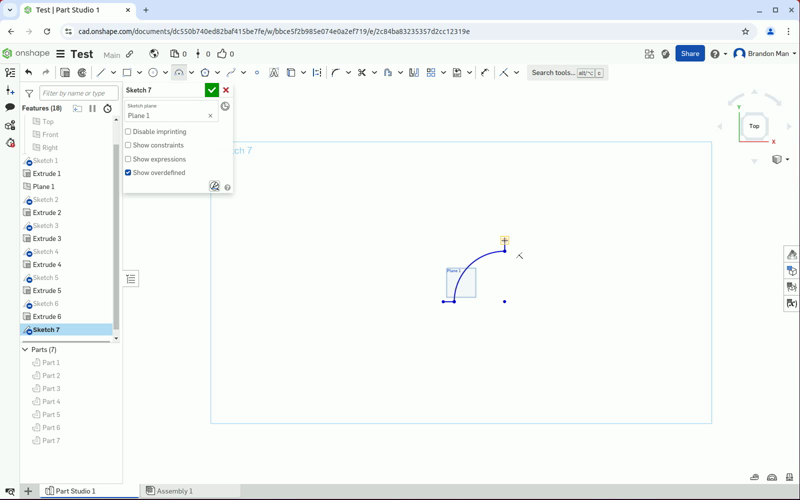
mouse_move(443, 301)
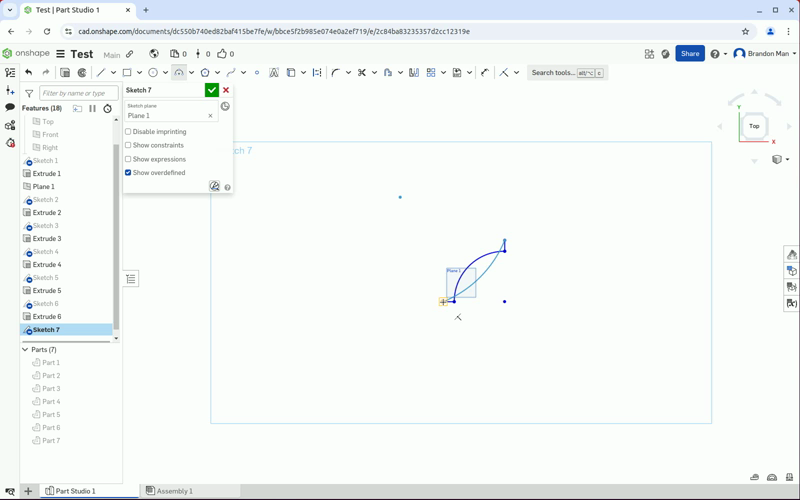
click(443, 301)
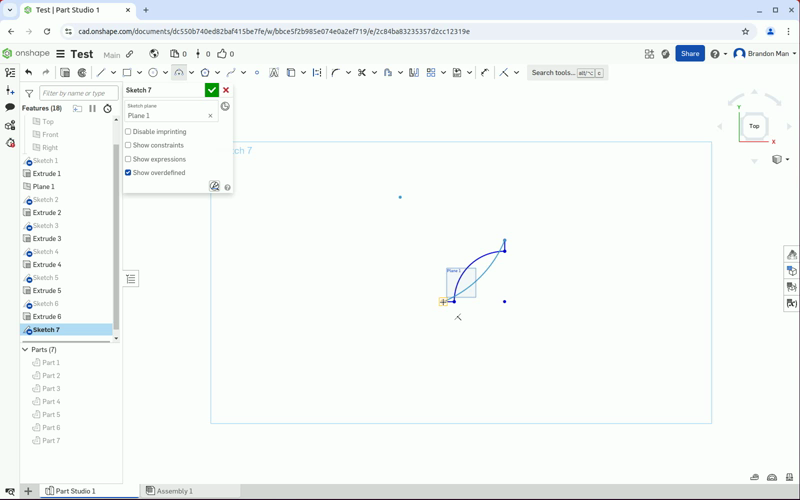
key_down(shift)
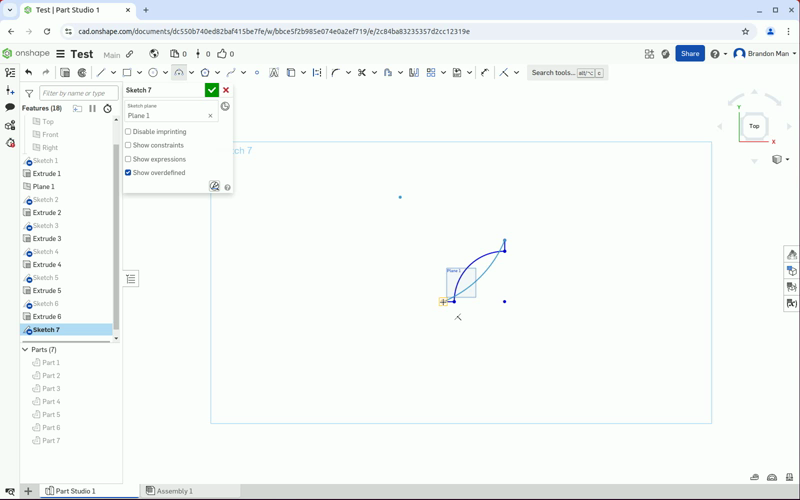
mouse_move(461, 258)
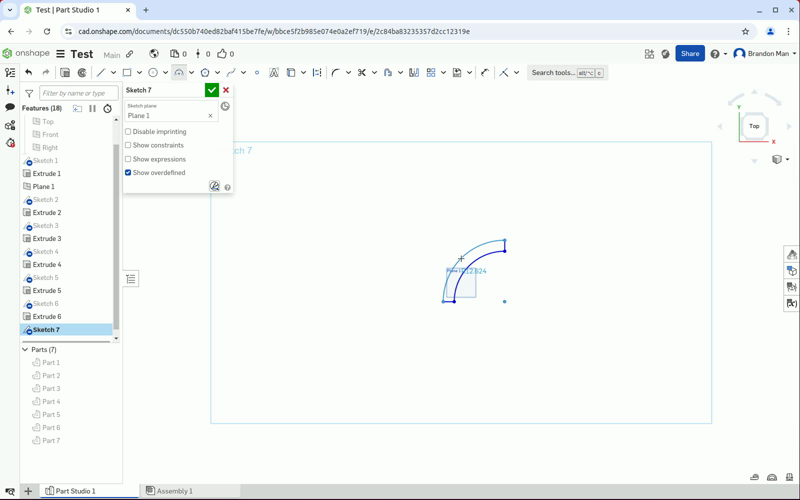
click(461, 258)
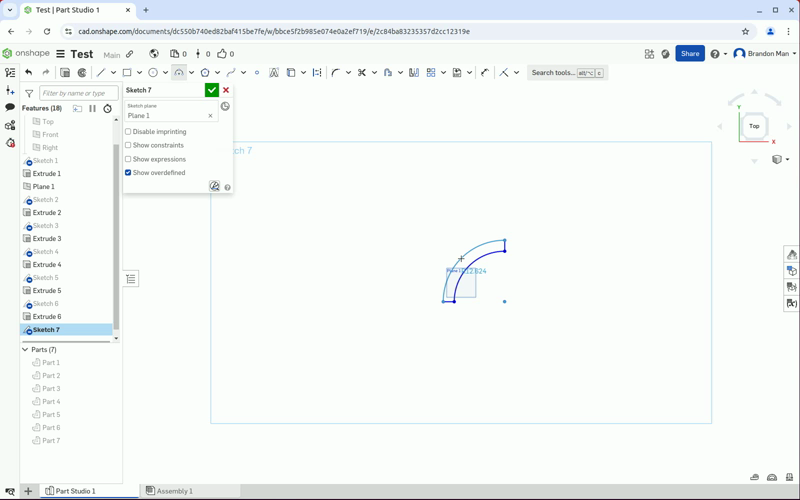
key_up(shift)
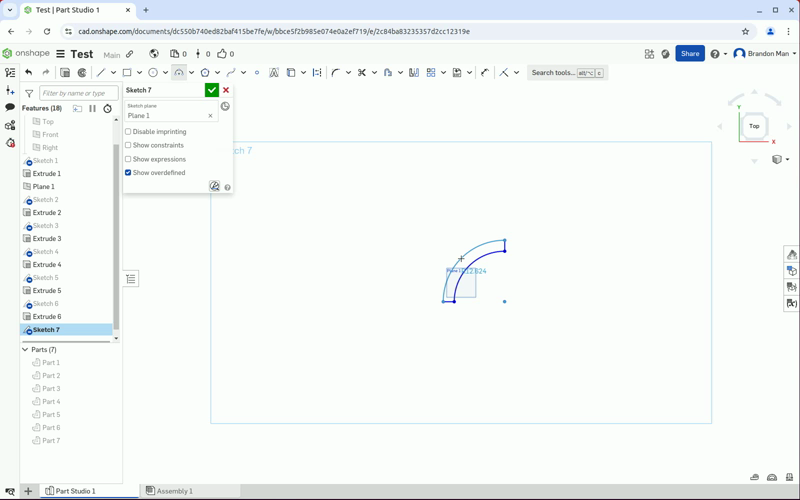
key(esc)
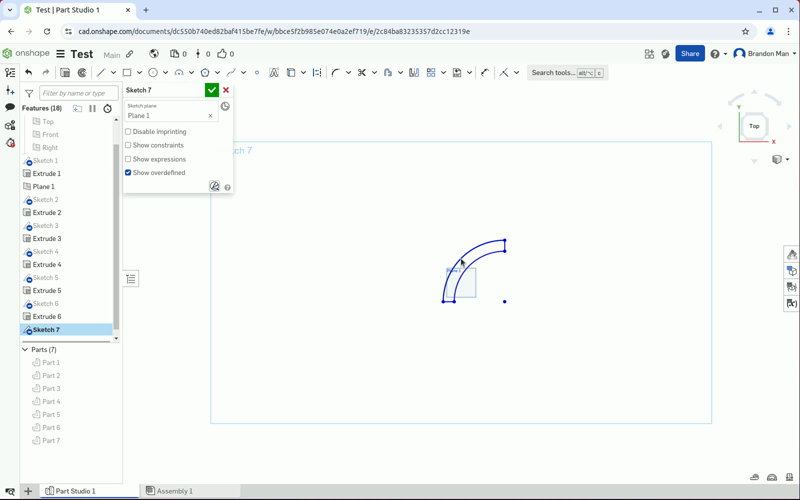
mouse_move(485, 250)
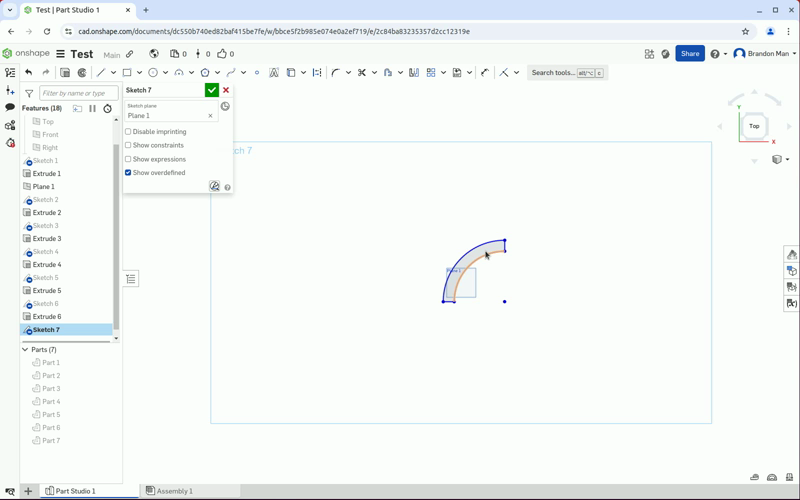
scroll(6)
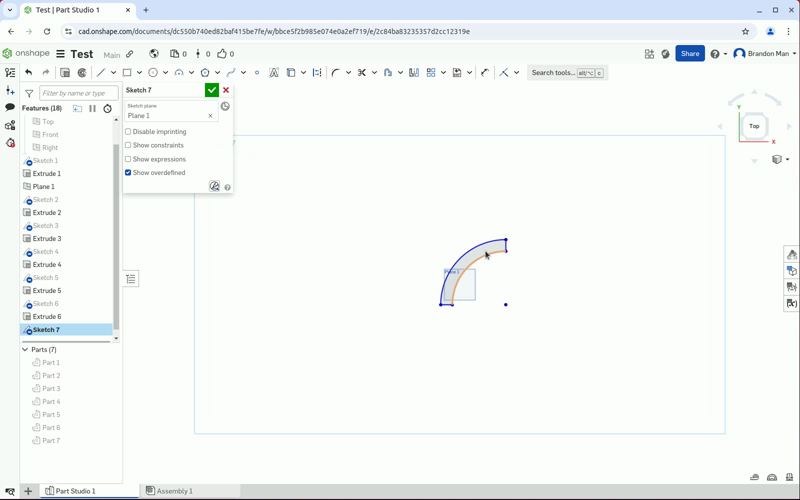
scroll(6)
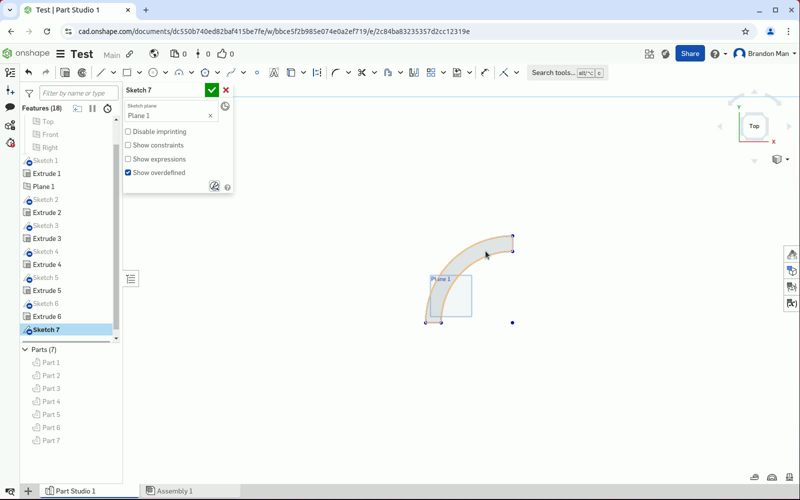
scroll(6)
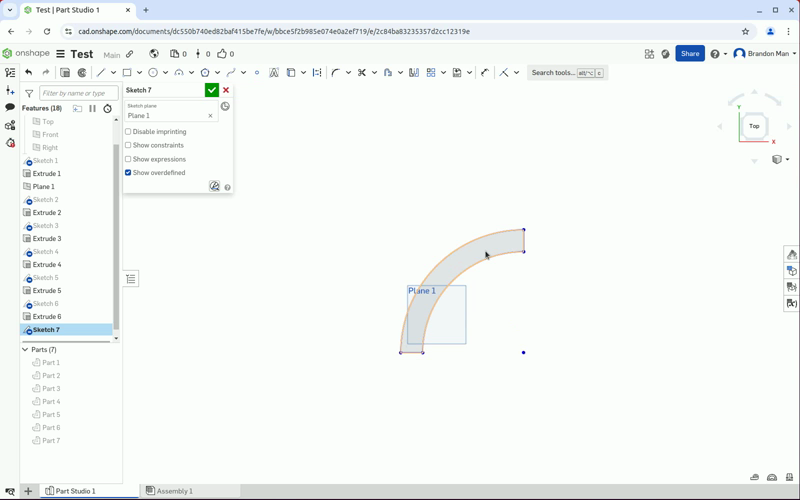
scroll(6)
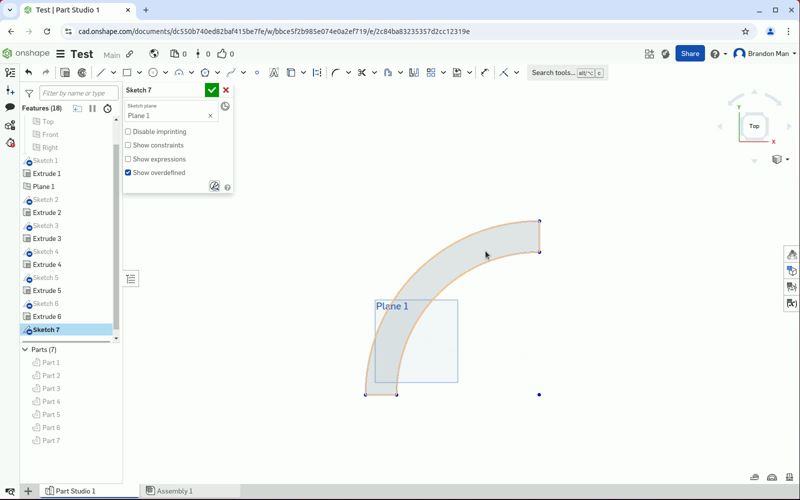
scroll(6)
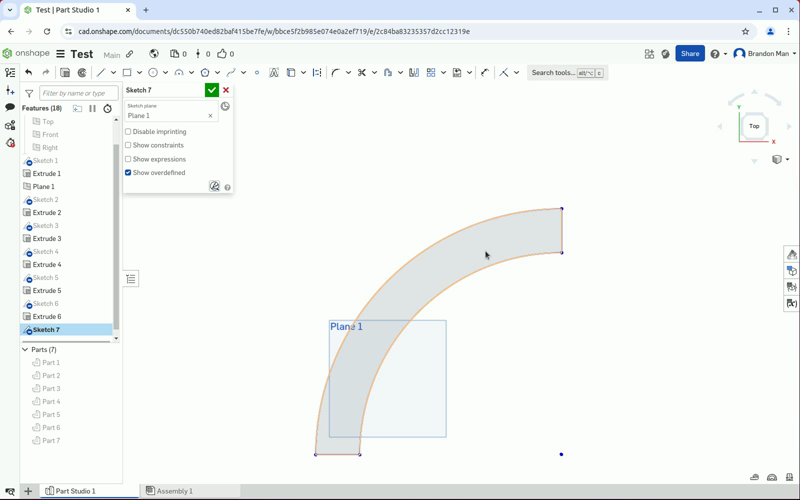
scroll(6)
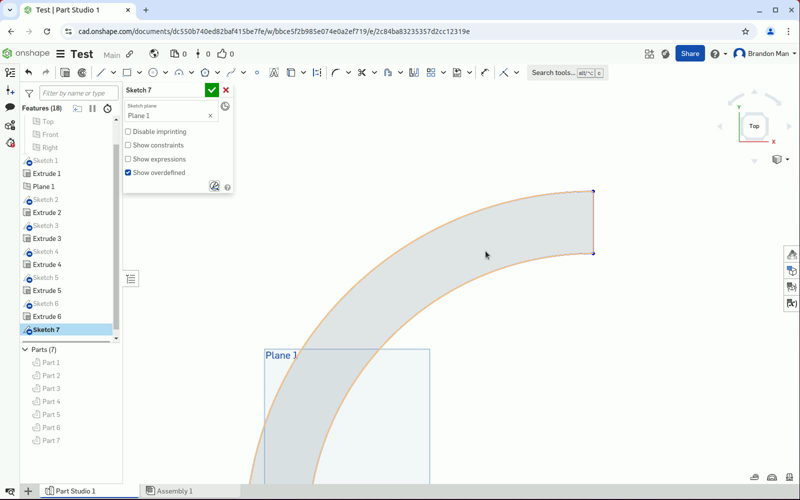
scroll(6)
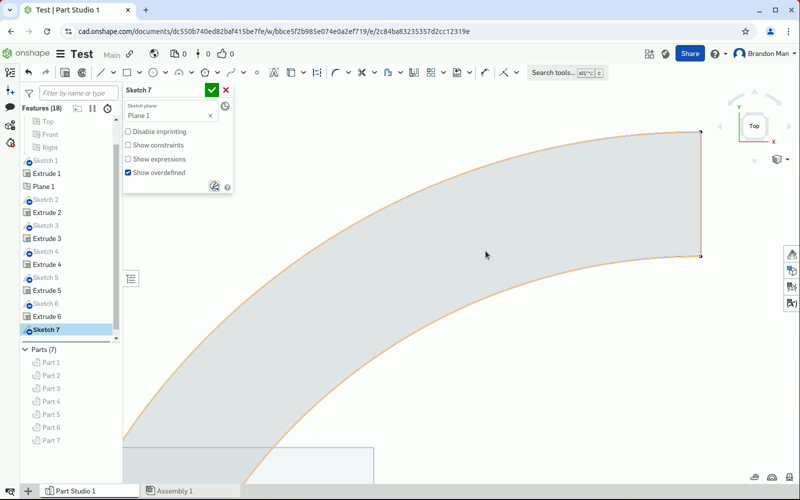
click(485, 250)
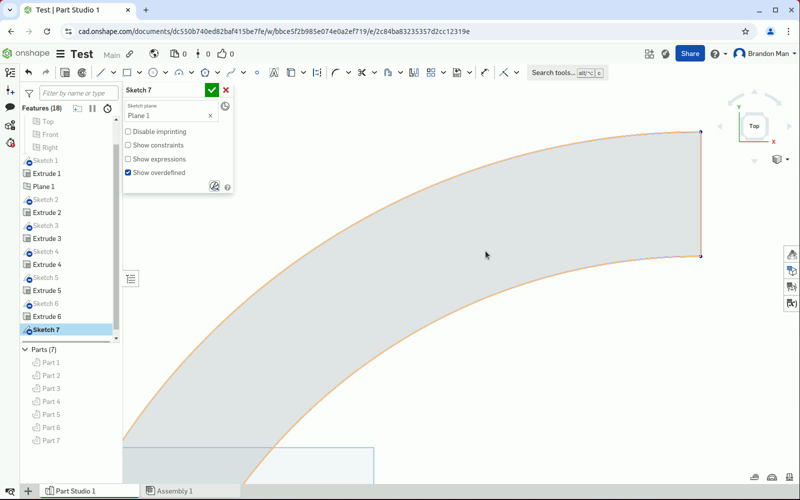
scroll(-6)
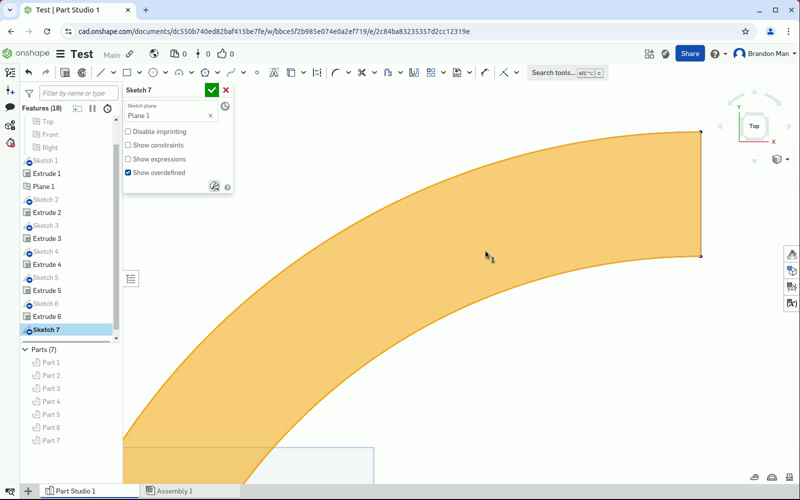
scroll(-6)
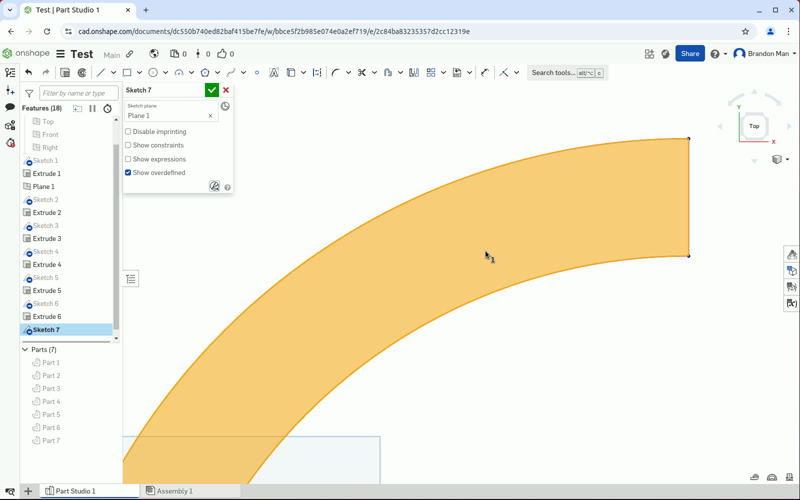
scroll(-6)
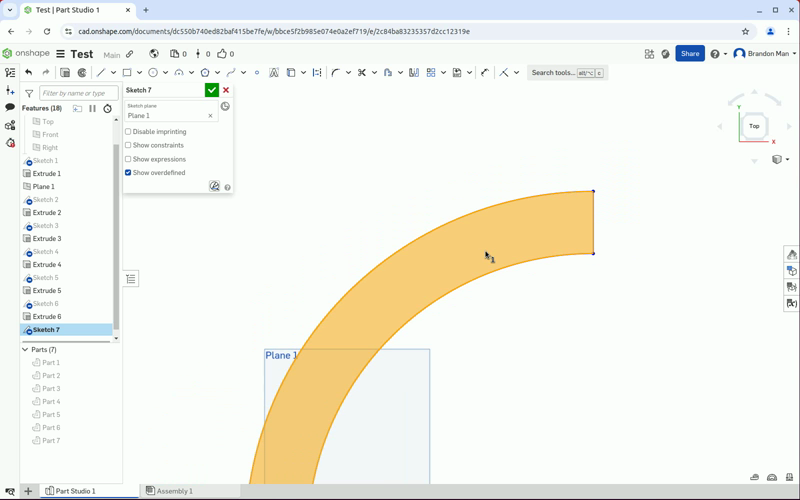
scroll(-6)
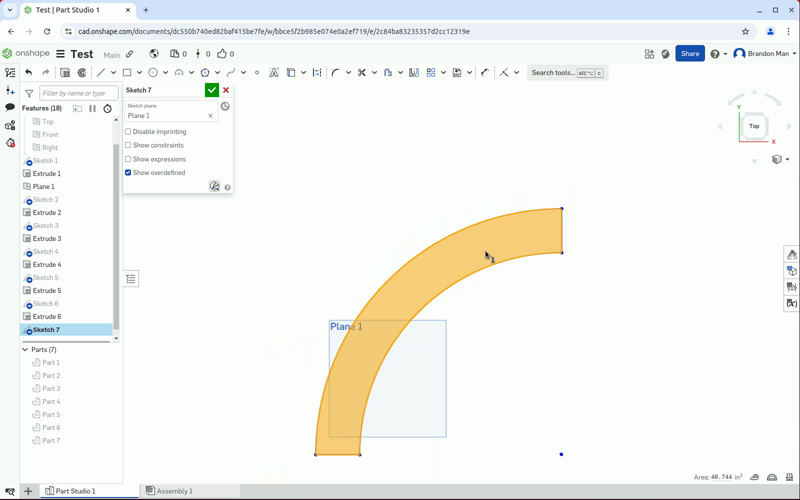
scroll(-6)
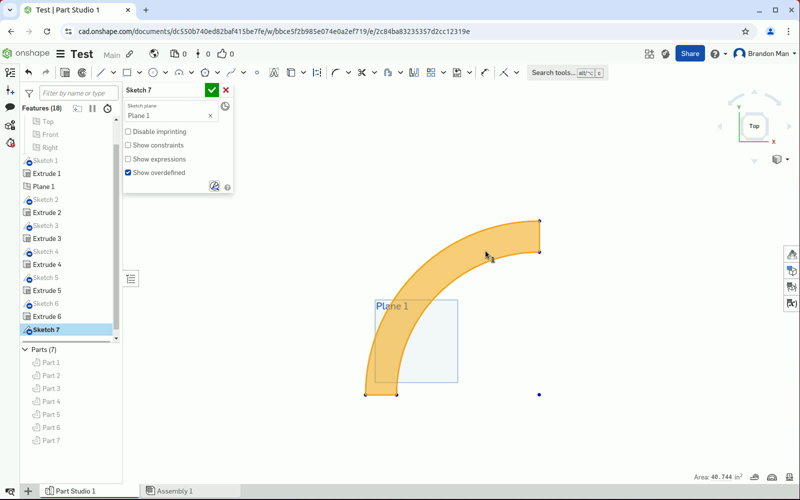
scroll(-6)
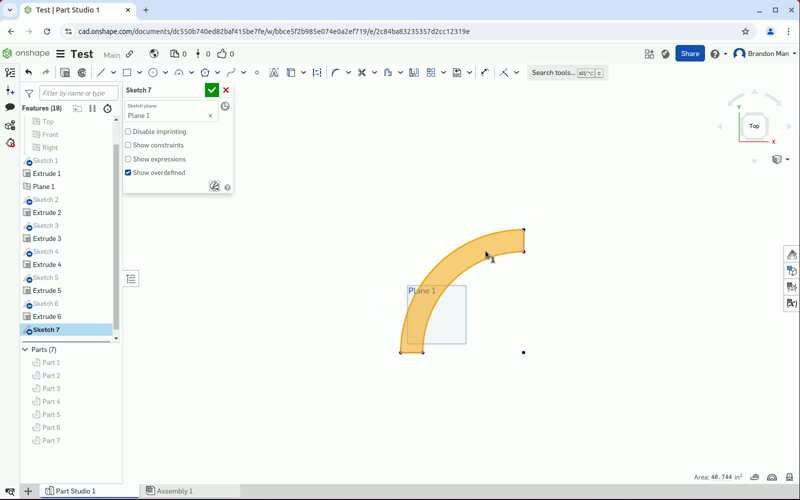
scroll(-6)
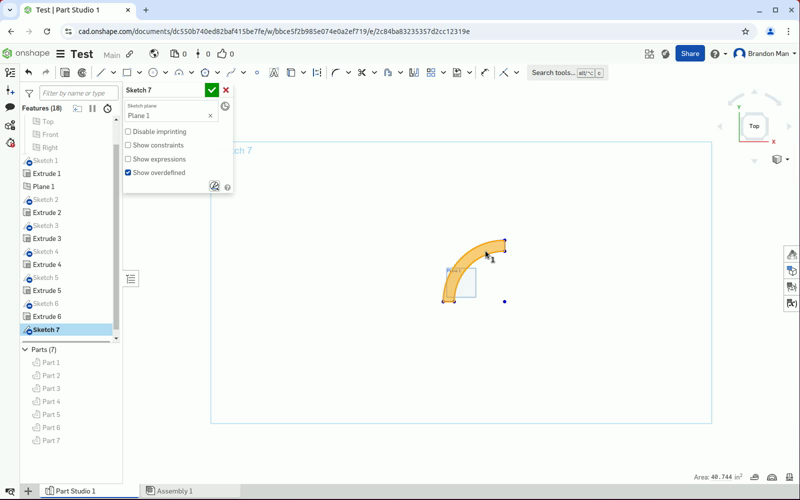
mouse_move(73, 352)
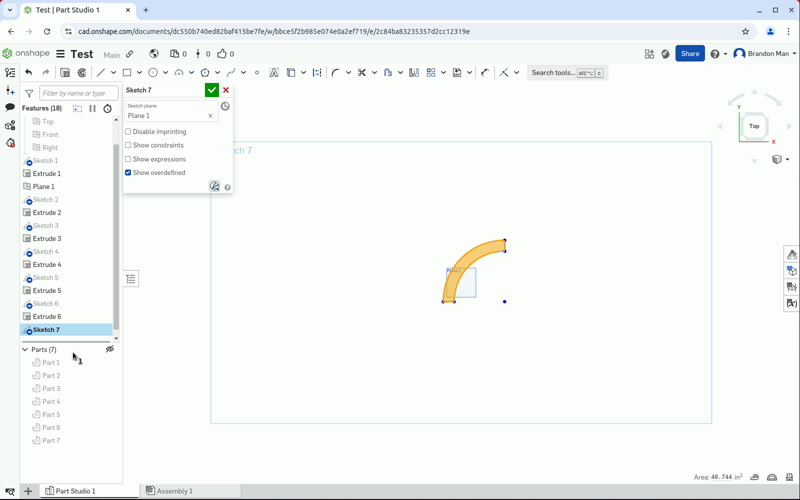
key(shift+y)
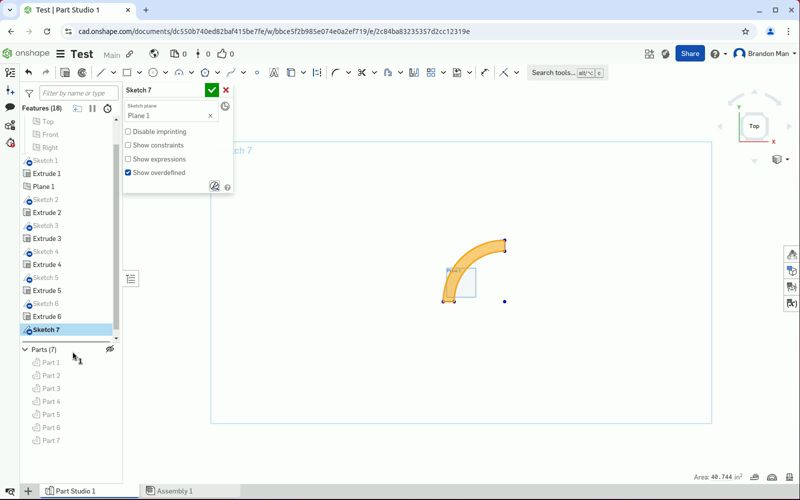
key(shift+e)
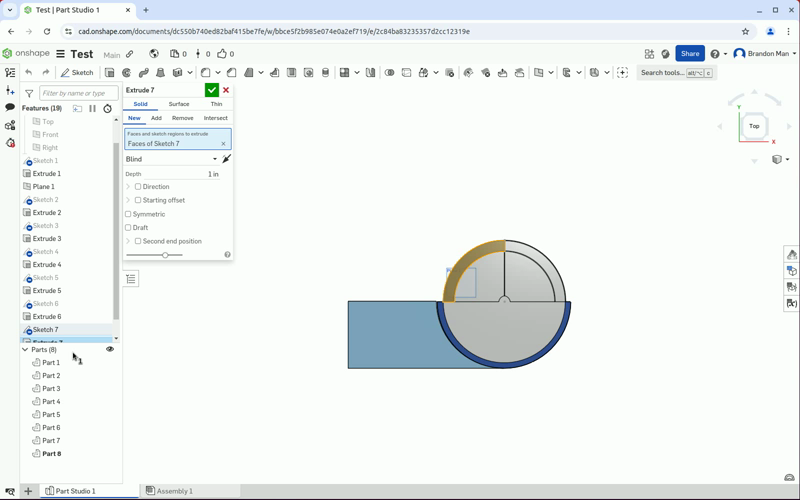
mouse_move(143, 106)
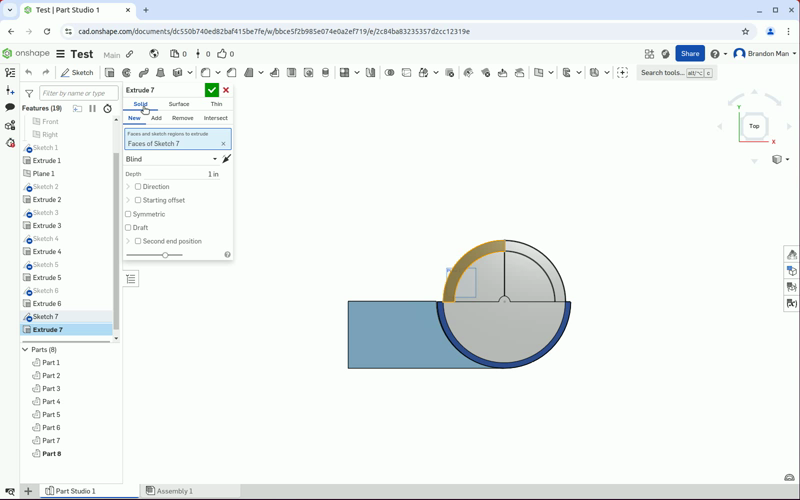
click(143, 106)
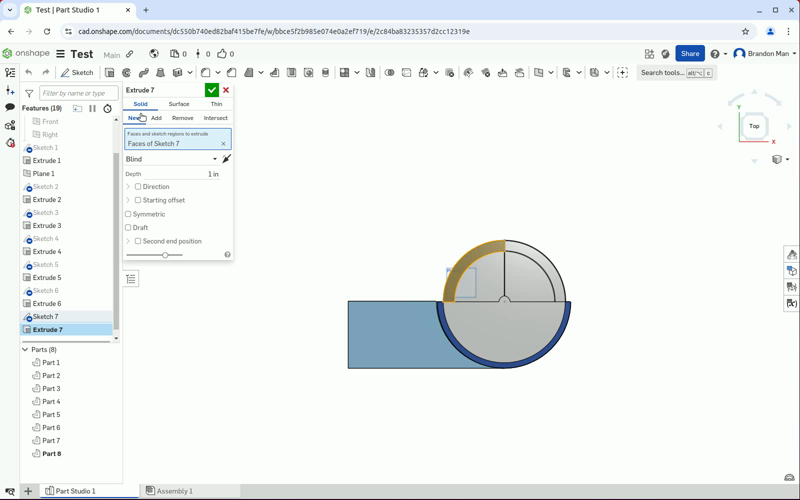
mouse_move(137, 120)
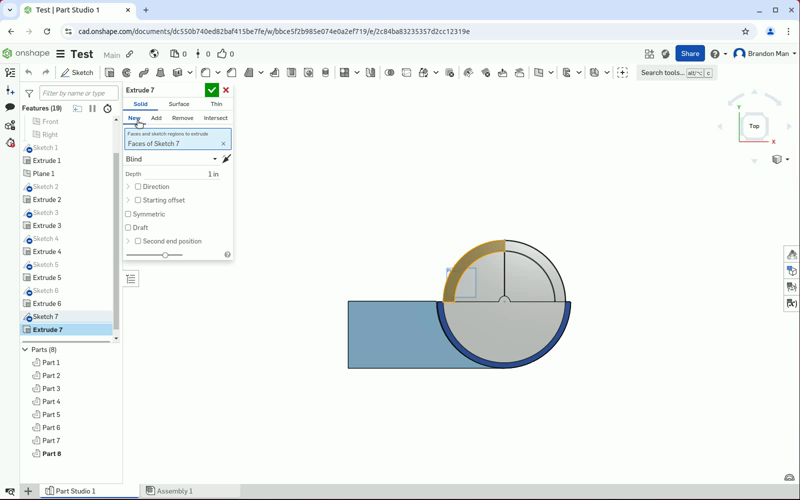
click(137, 120)
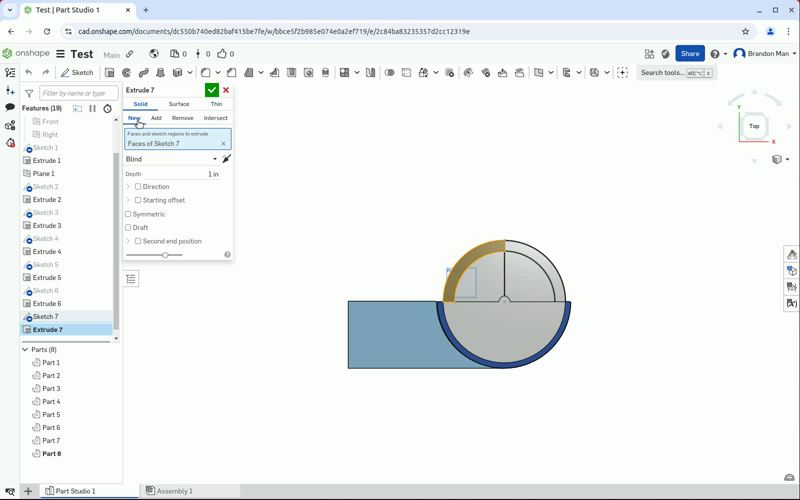
key(tab, 4)
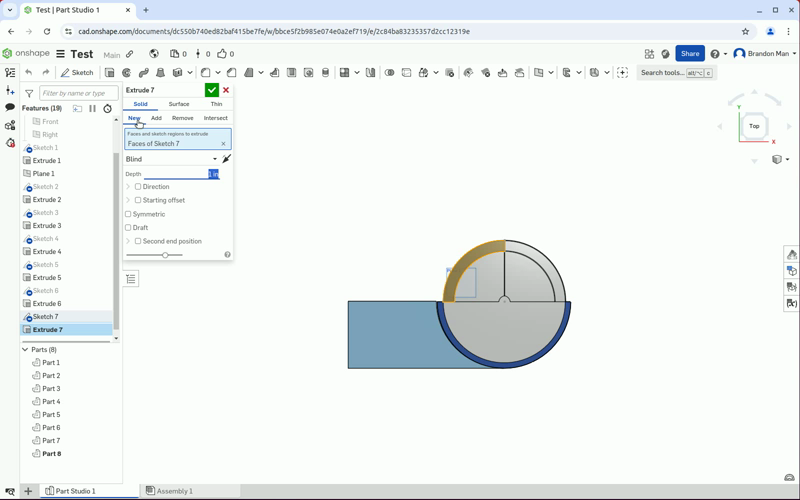
text(-2.166)
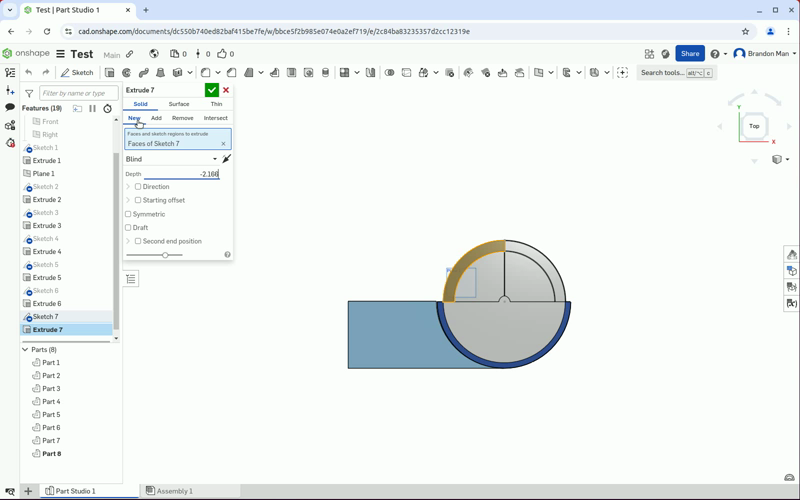
key(enter)
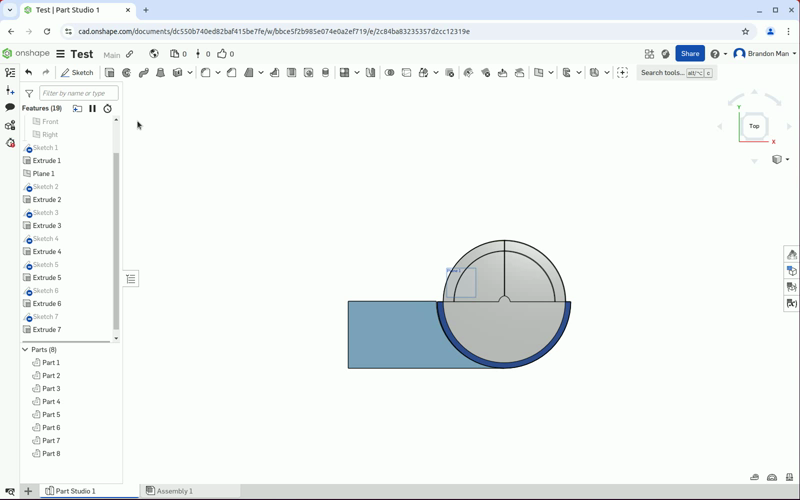
key(shift+h)
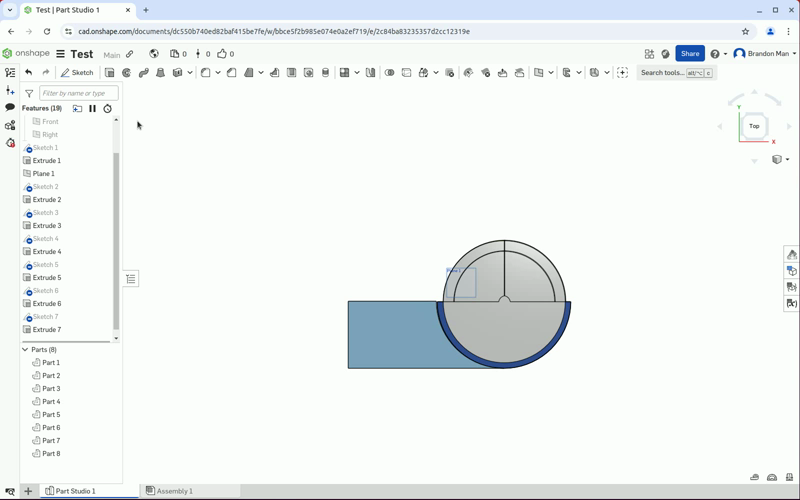
key(shift+h)
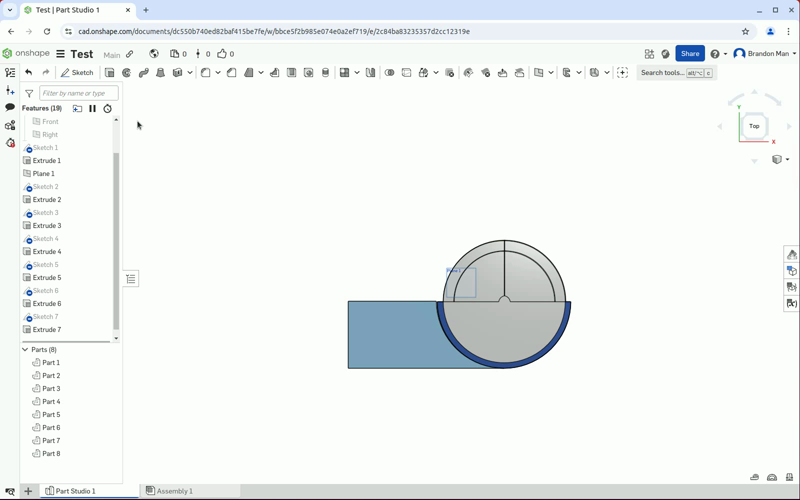
mouse_move(69, 150)
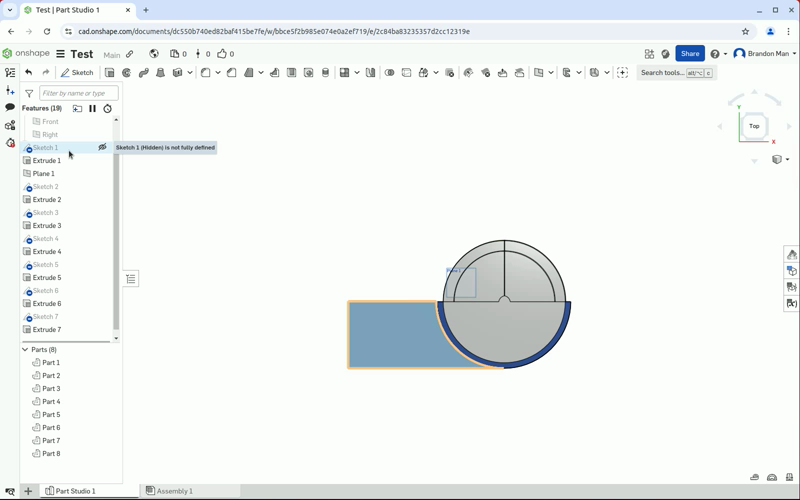
click(69, 150)
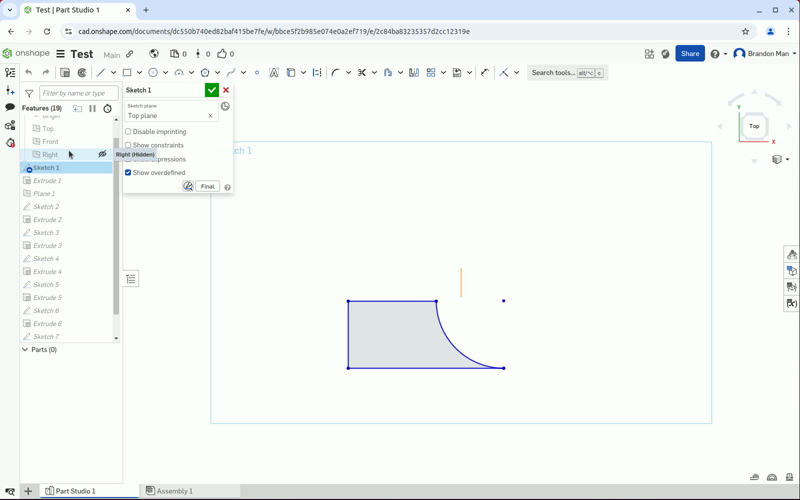
mouse_move(229, 92)
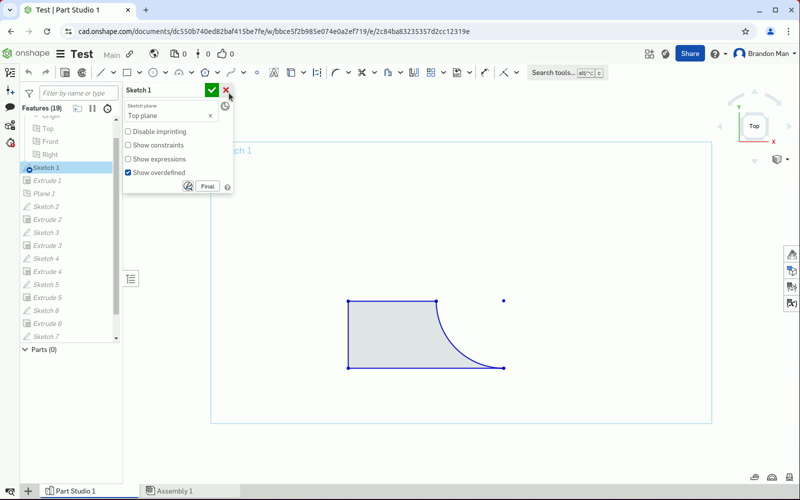
click(229, 92)
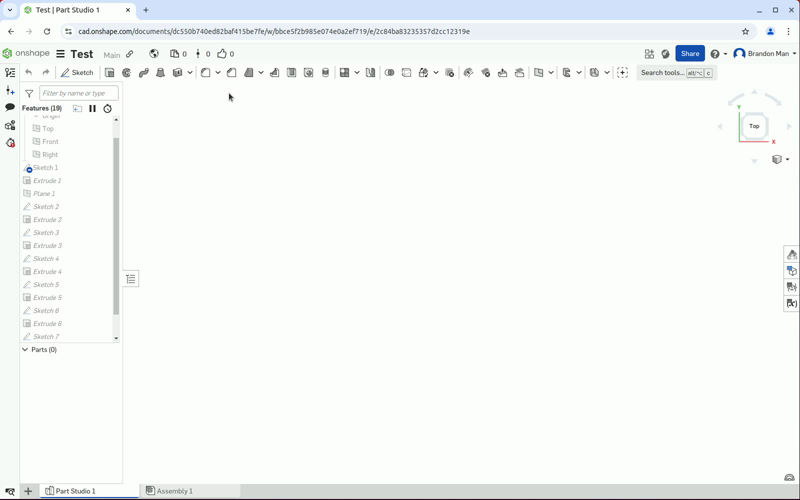
key(shift+s)
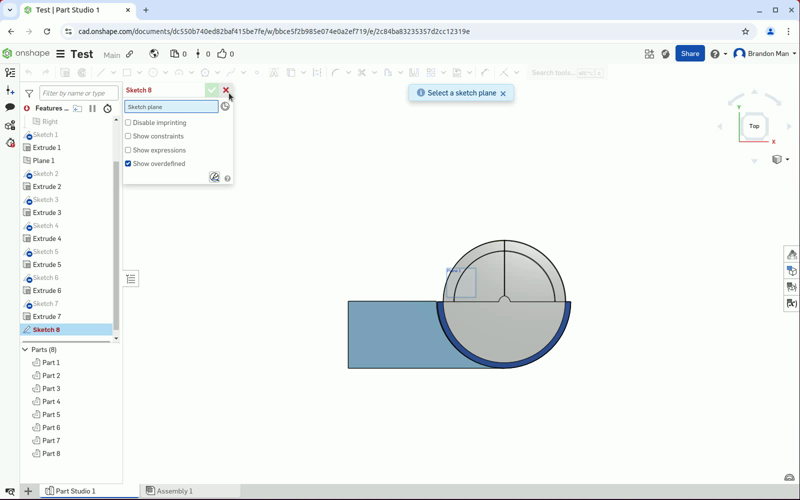
mouse_move(69, 163)
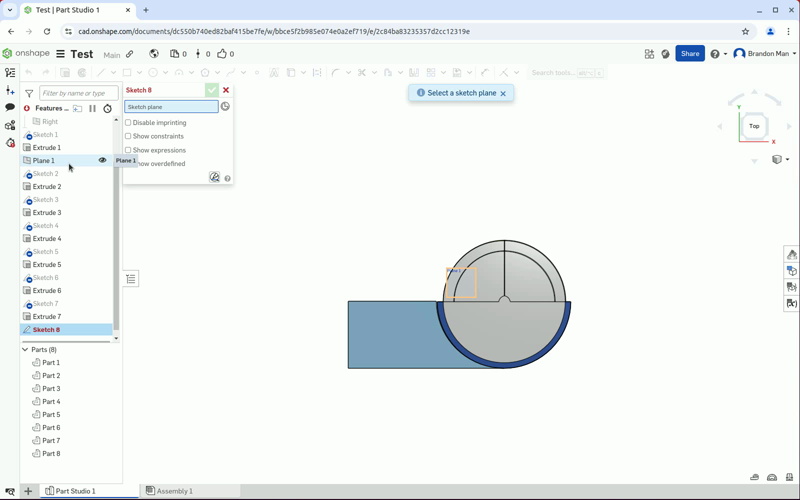
click(69, 163)
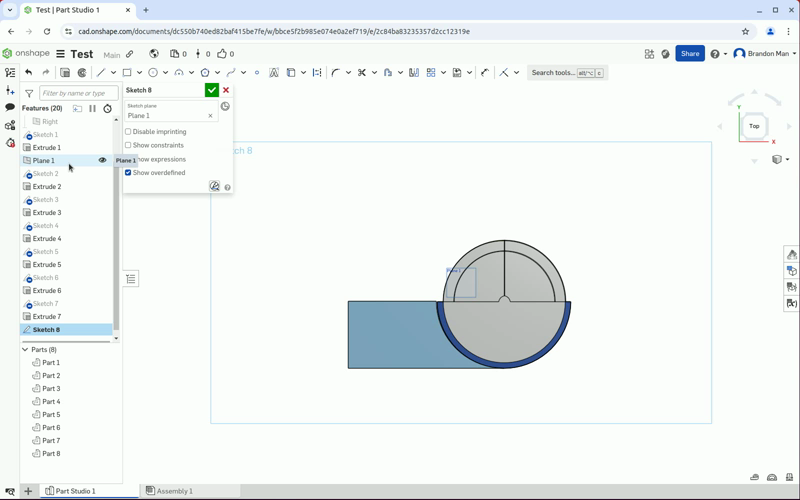
mouse_move(73, 352)
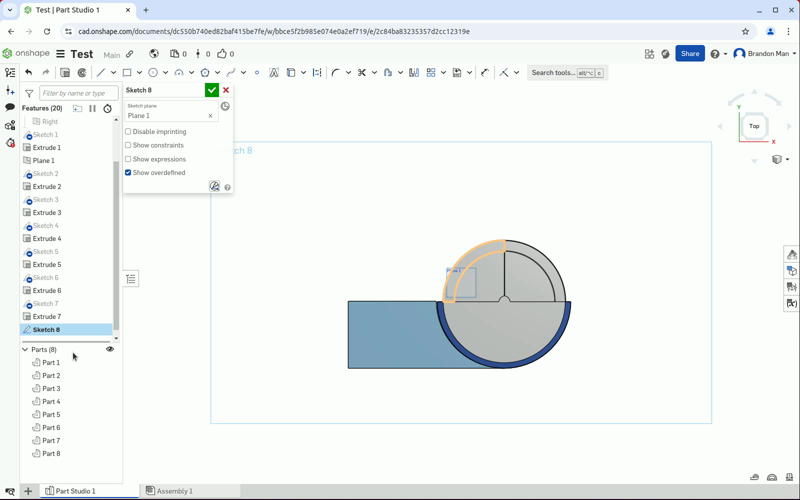
key(y)
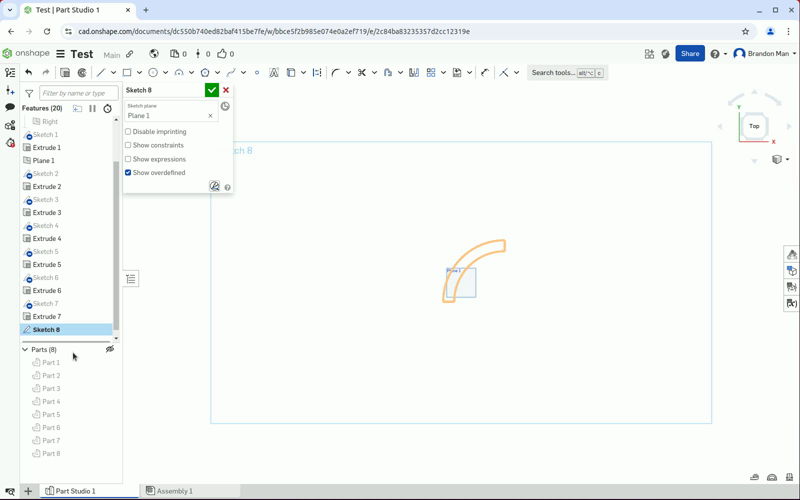
key(a)
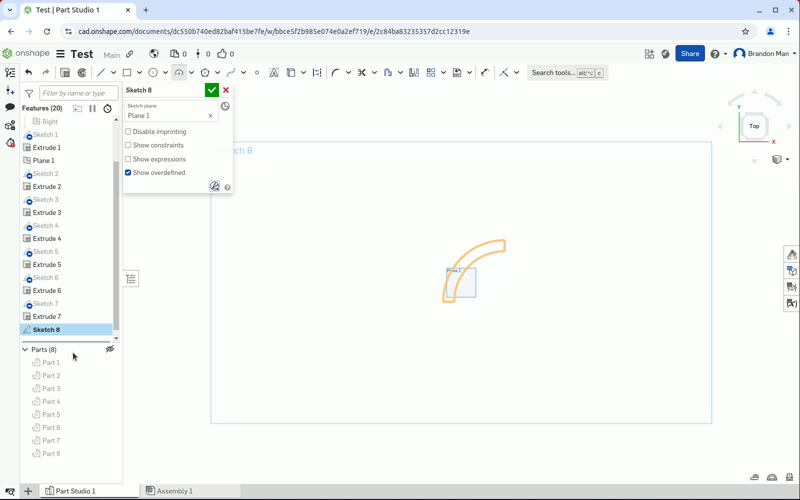
key_down(shift)
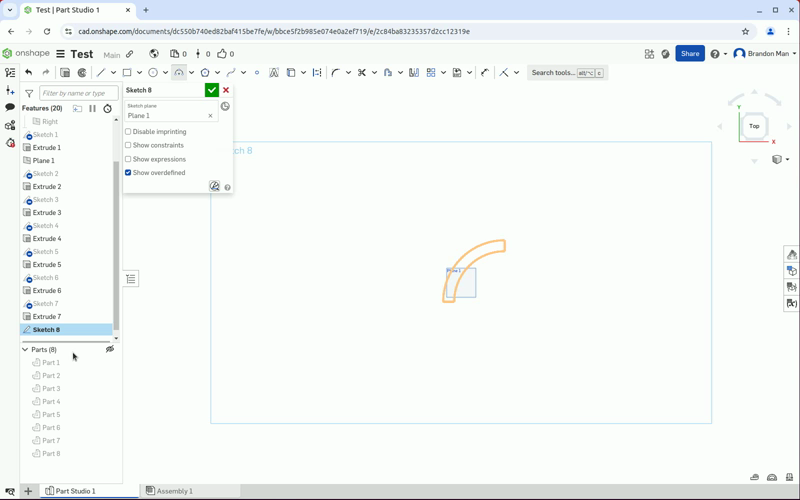
mouse_move(453, 301)
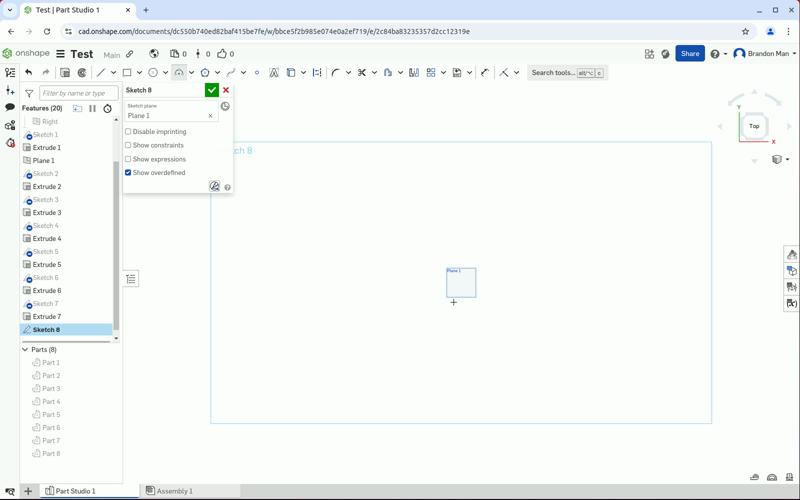
click(453, 301)
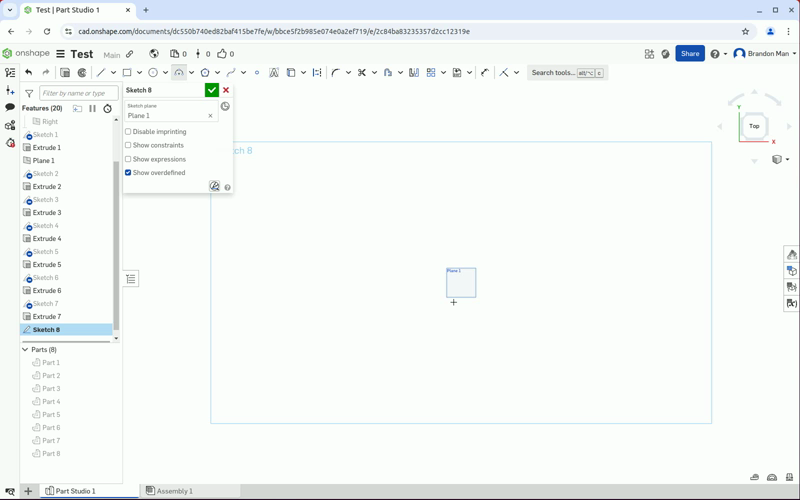
key_up(shift)
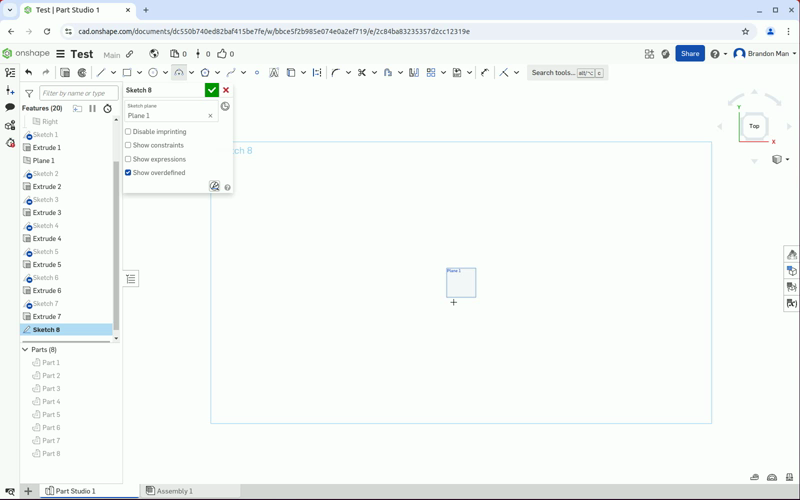
key_down(shift)
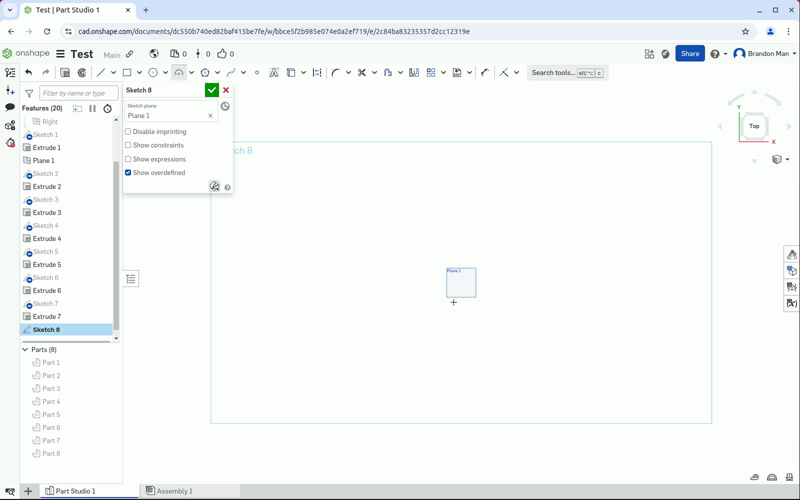
mouse_move(504, 352)
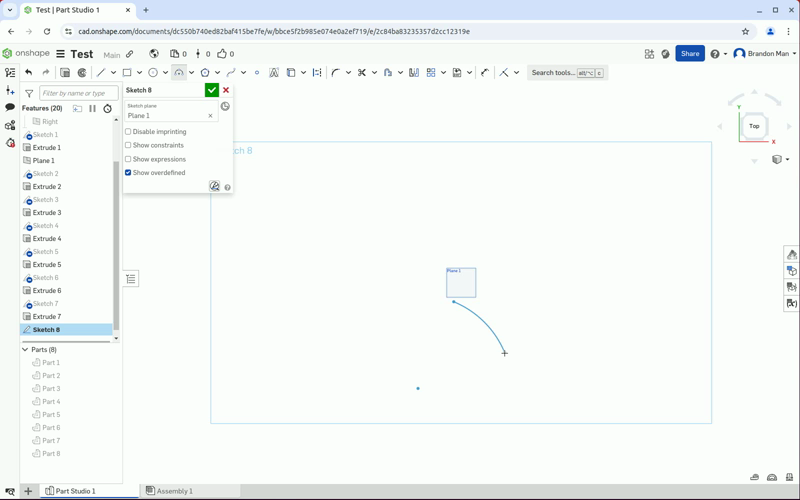
click(504, 352)
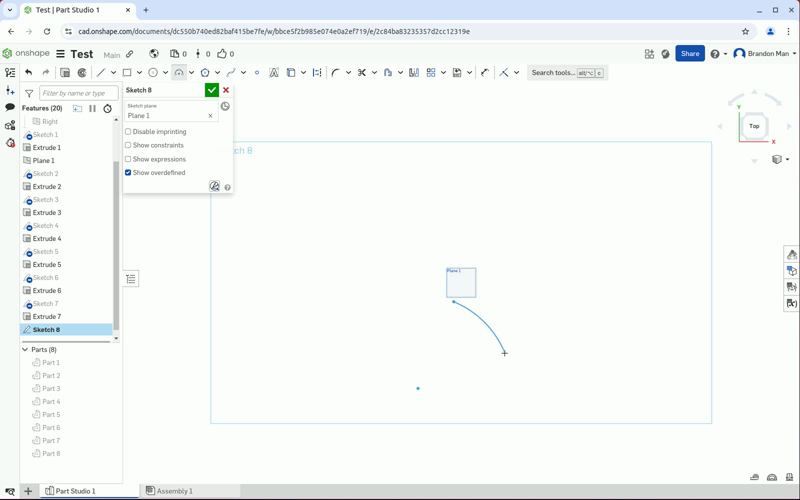
mouse_move(468, 337)
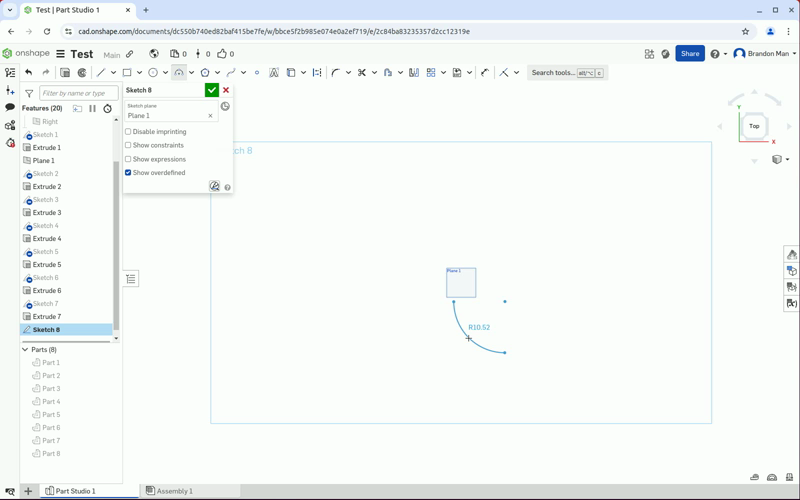
click(468, 337)
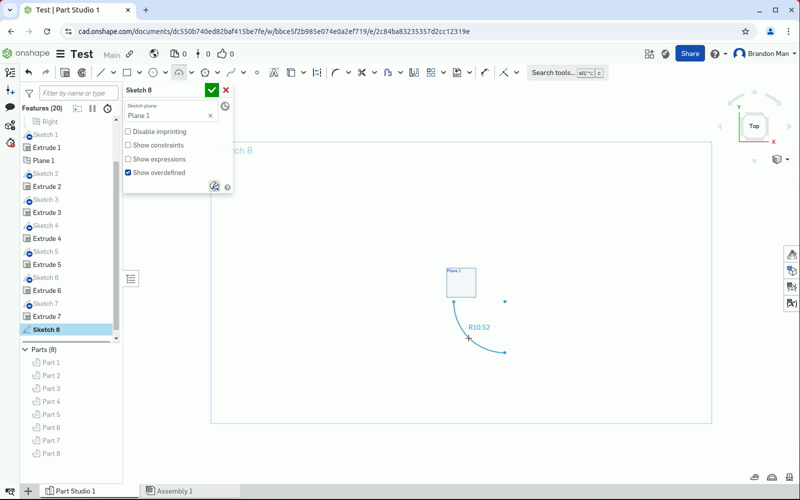
key_up(shift)
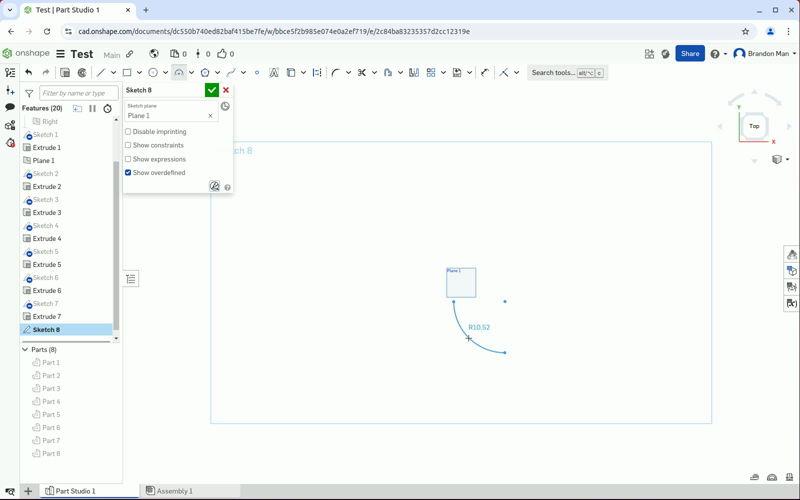
key(esc)
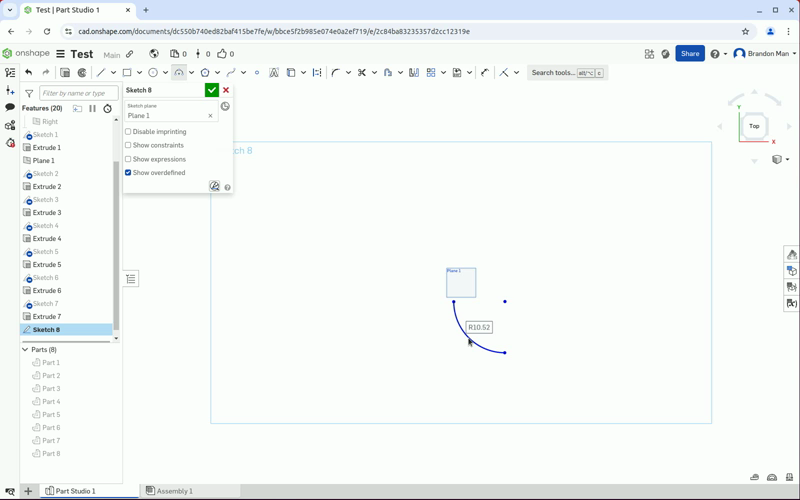
key(l)
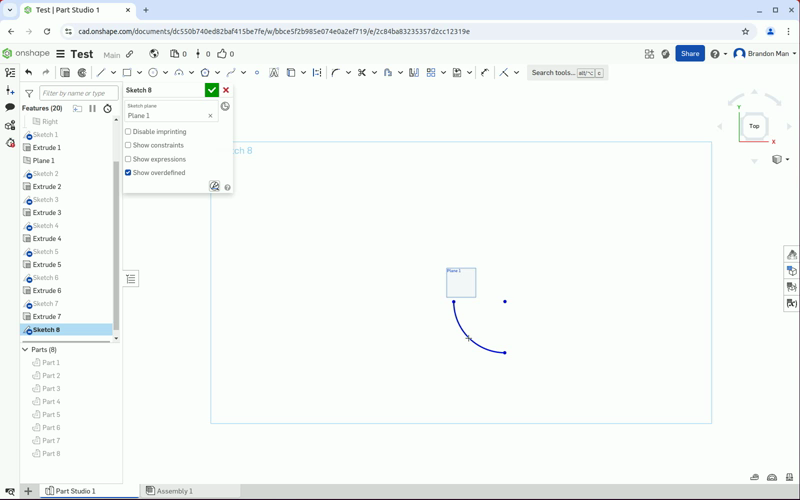
mouse_move(504, 352)
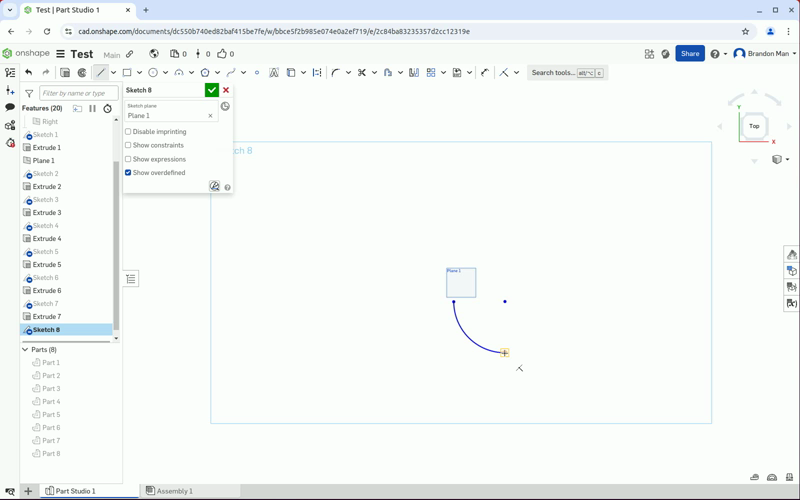
click(504, 352)
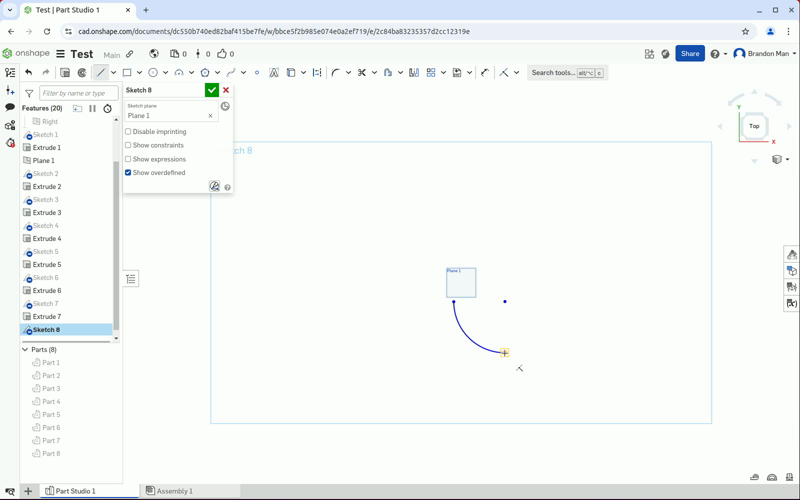
key_down(shift)
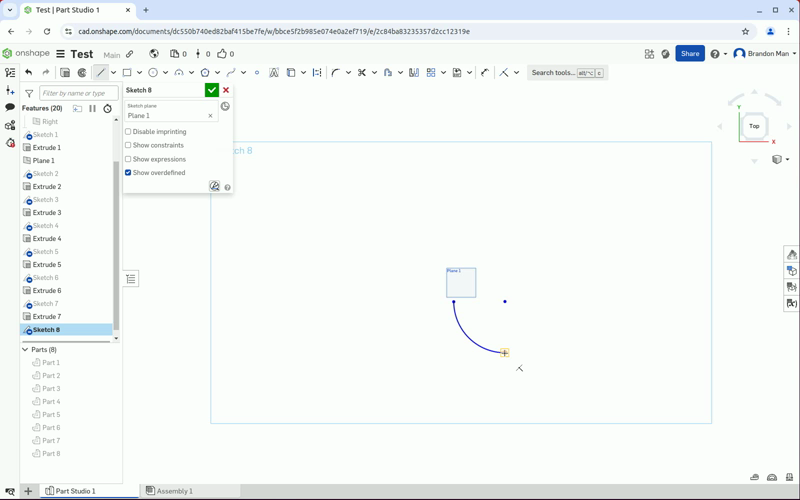
mouse_move(534, 352)
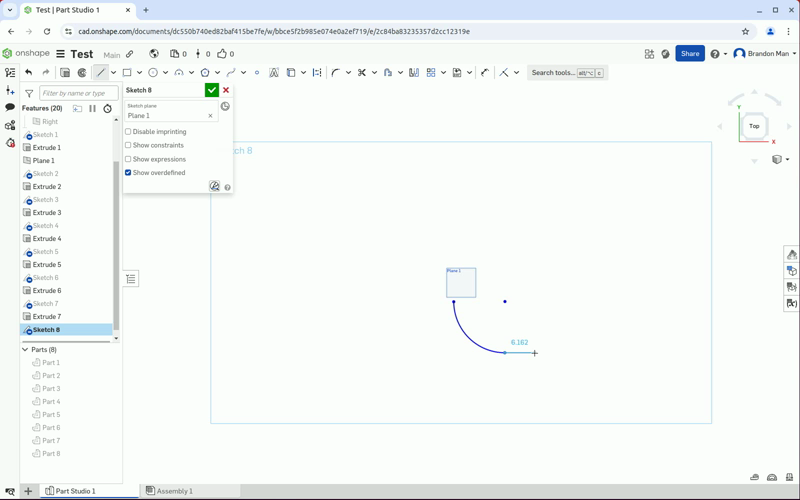
mouse_move(504, 307)
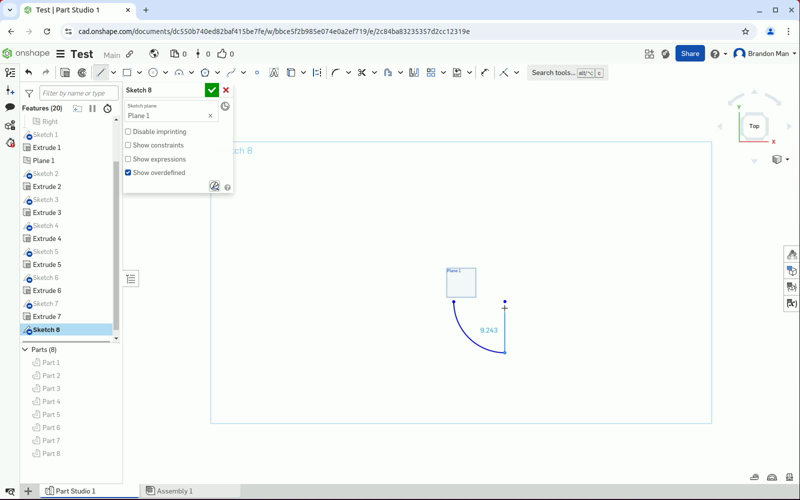
click(504, 307)
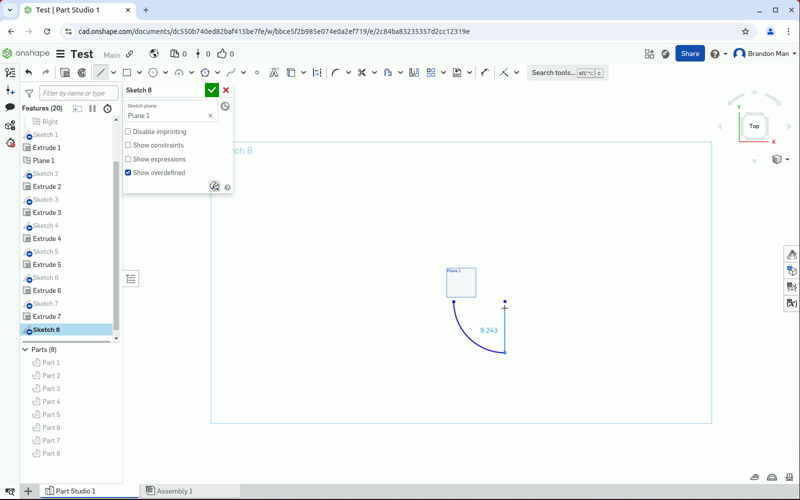
key_up(shift)
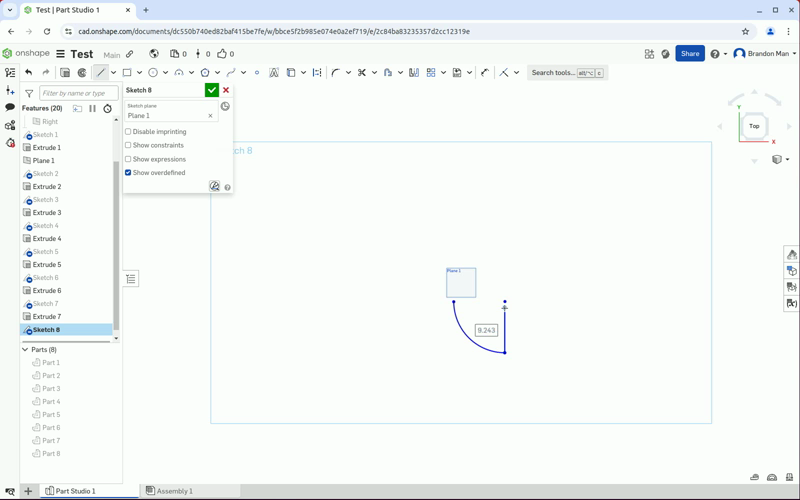
key(esc)
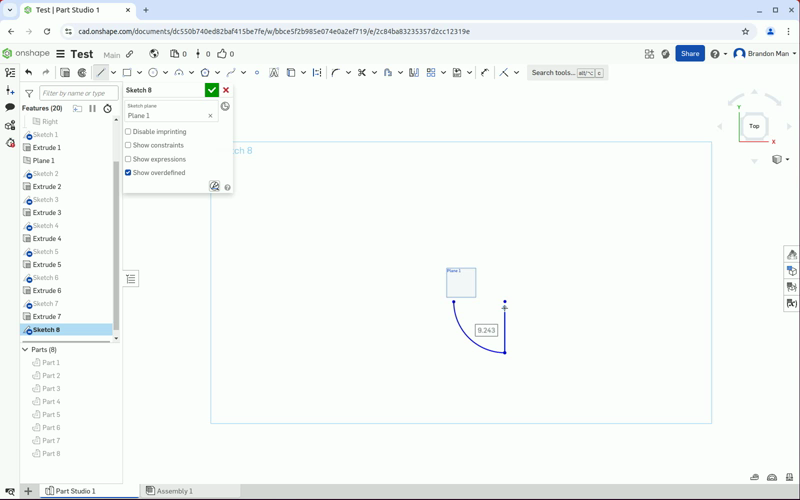
key(a)
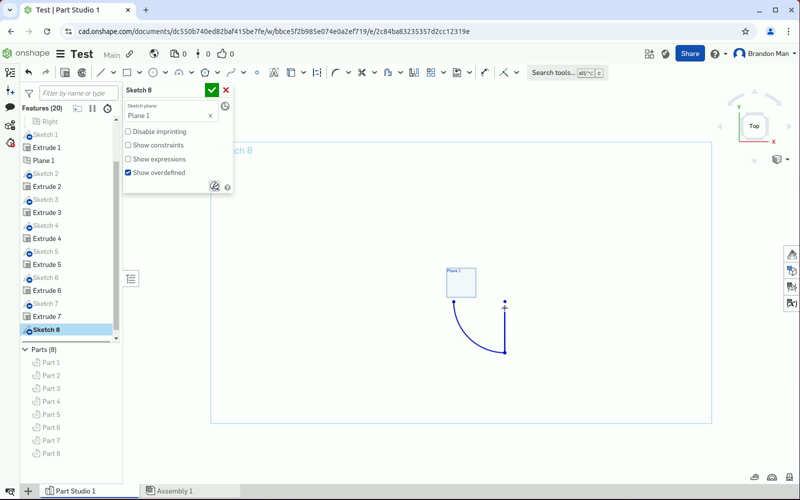
mouse_move(504, 307)
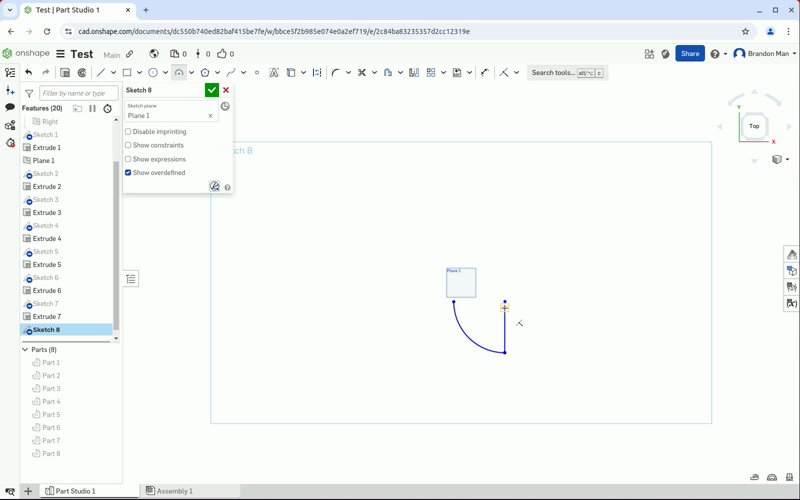
click(504, 307)
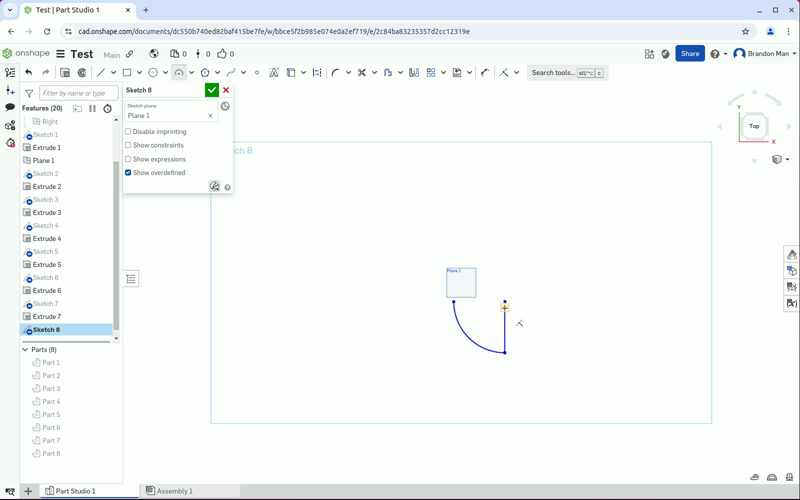
key_down(shift)
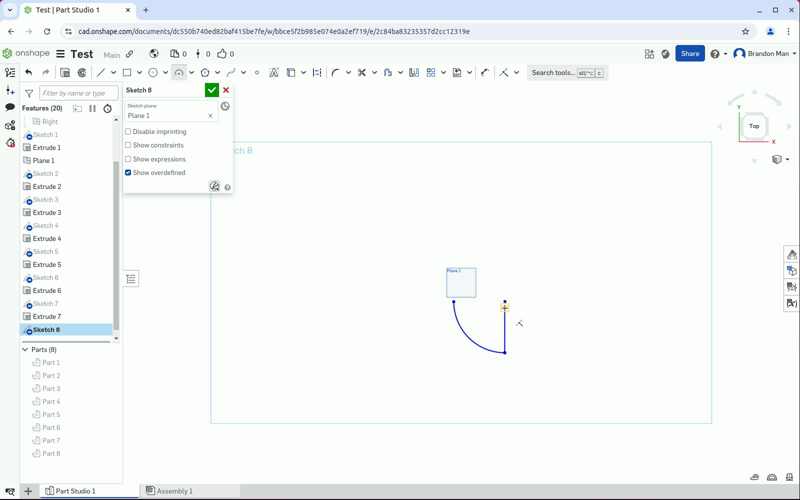
mouse_move(498, 301)
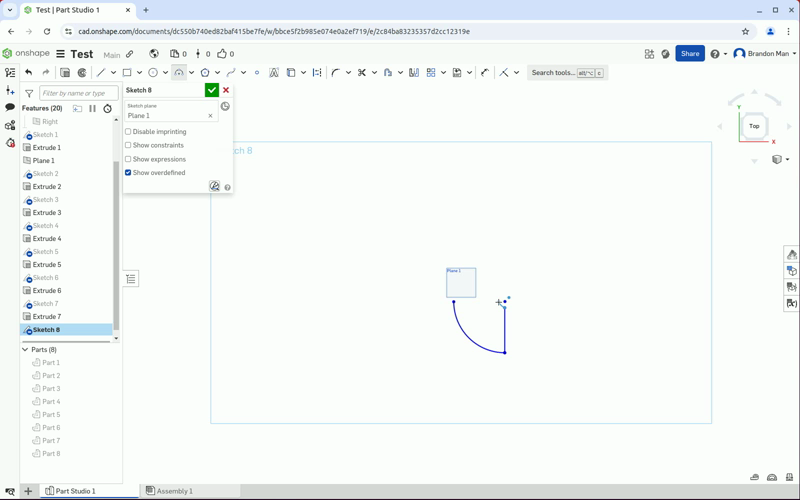
click(498, 301)
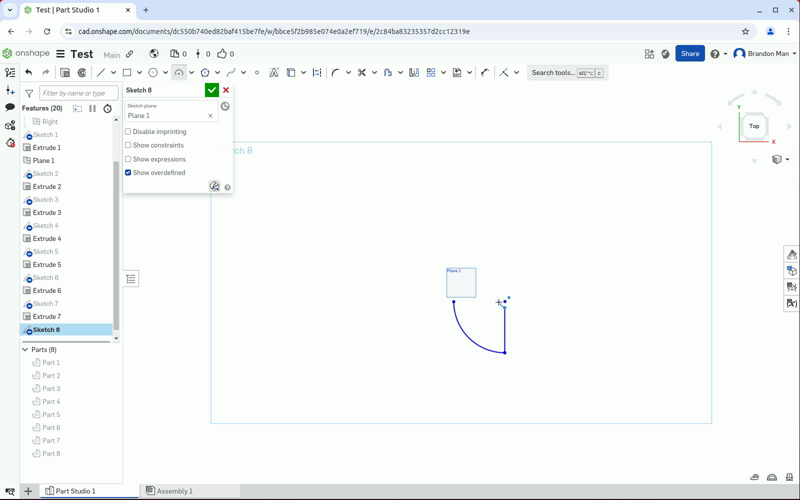
mouse_move(500, 305)
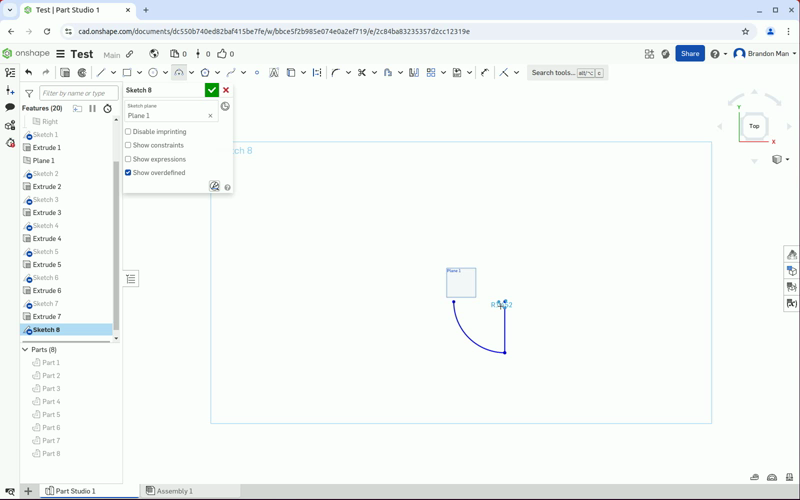
click(500, 305)
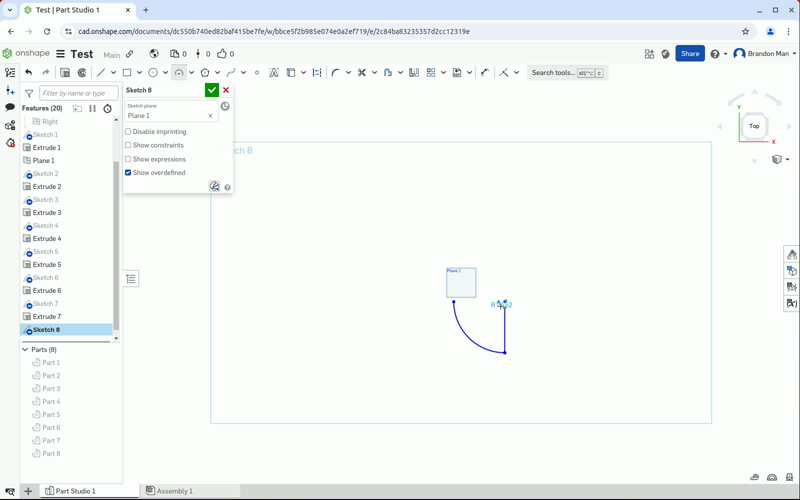
key_up(shift)
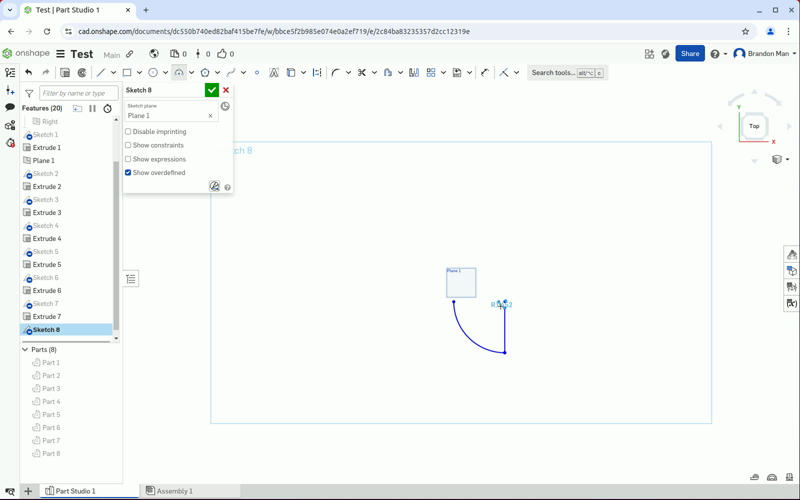
key(esc)
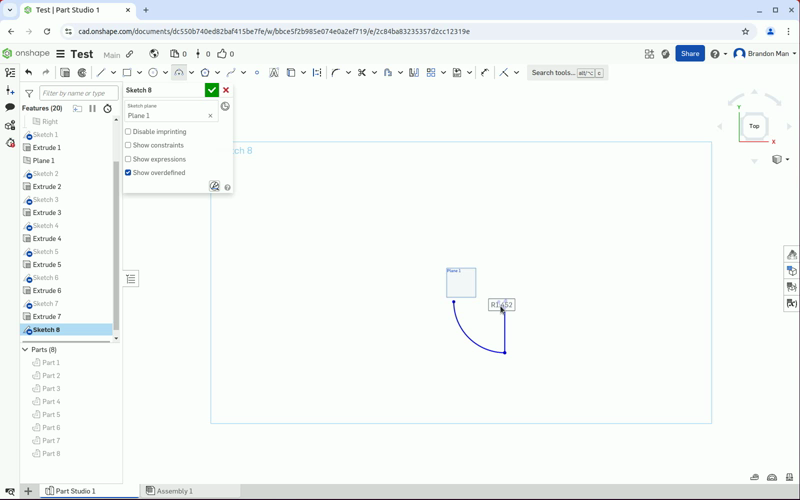
key(l)
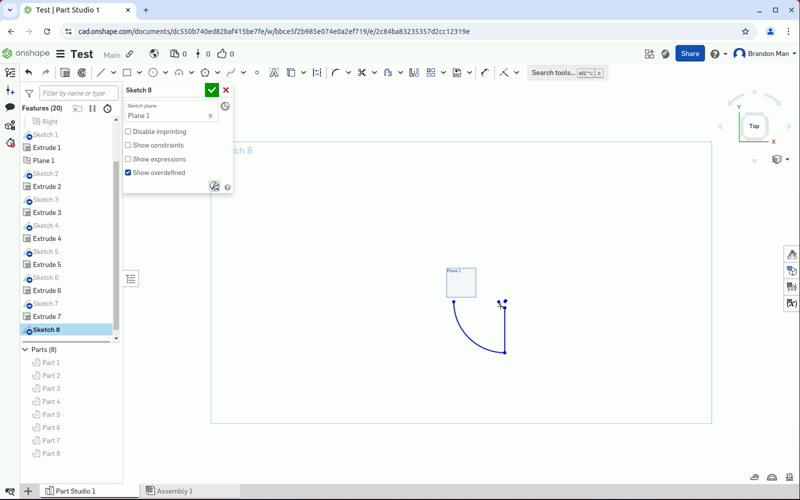
mouse_move(498, 301)
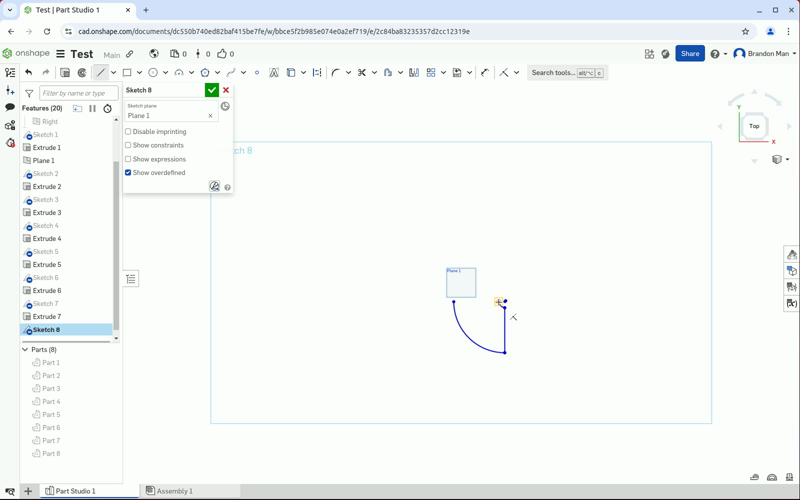
scroll(6)
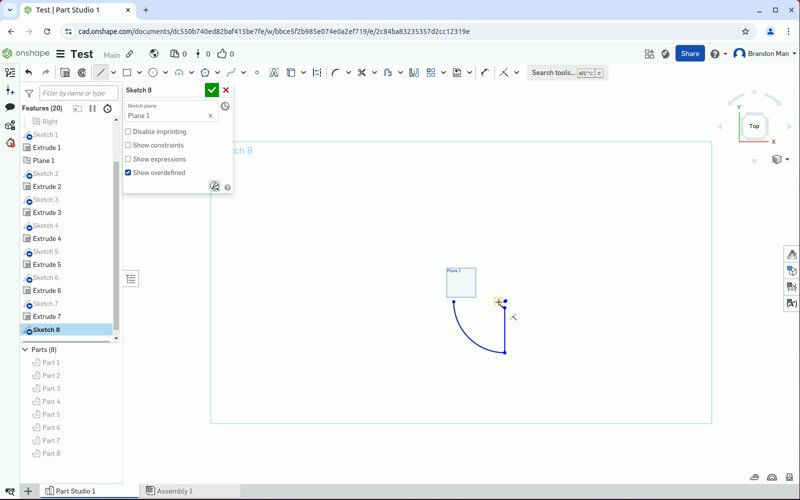
scroll(6)
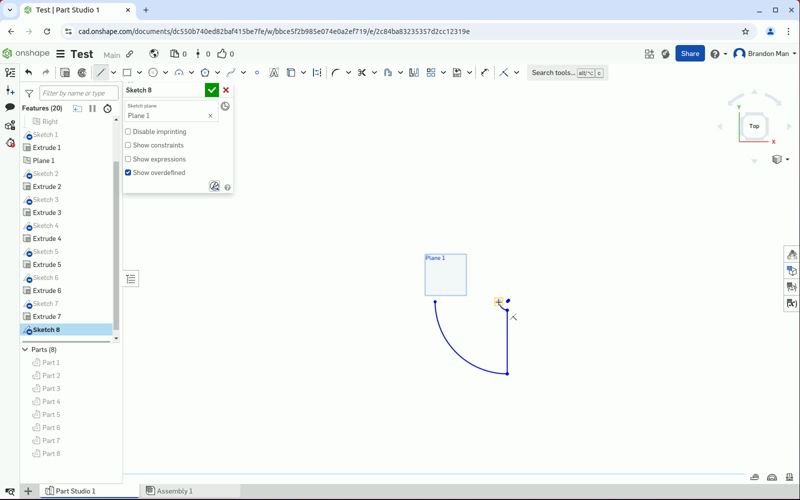
scroll(6)
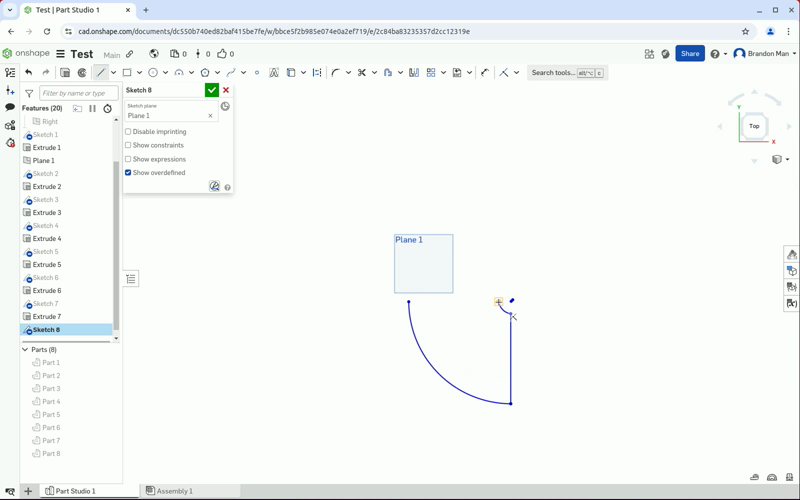
scroll(6)
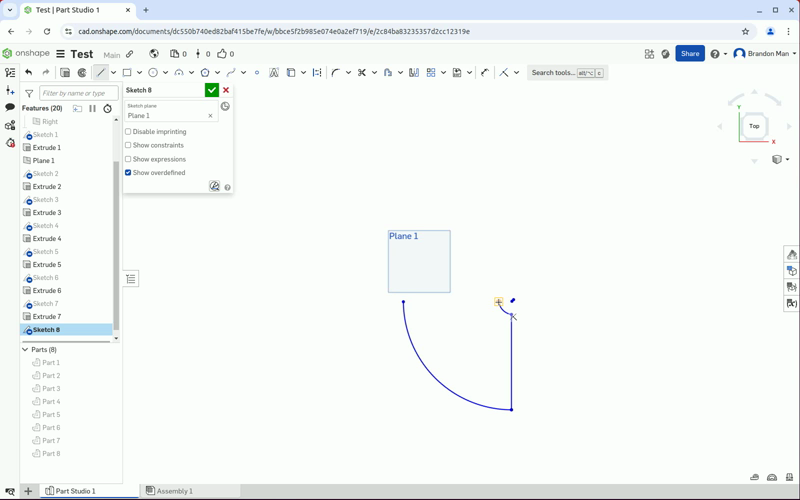
scroll(6)
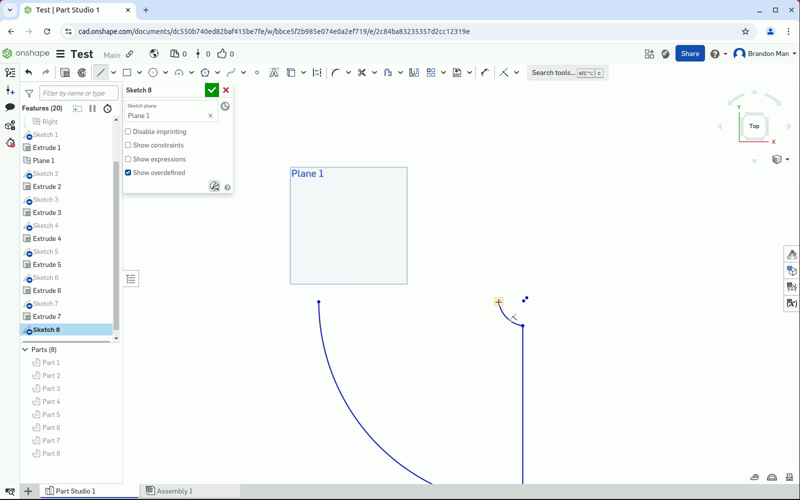
scroll(6)
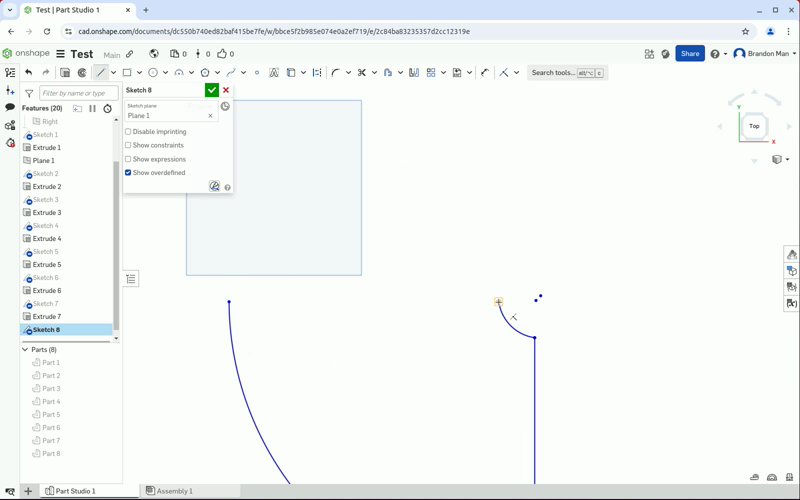
scroll(6)
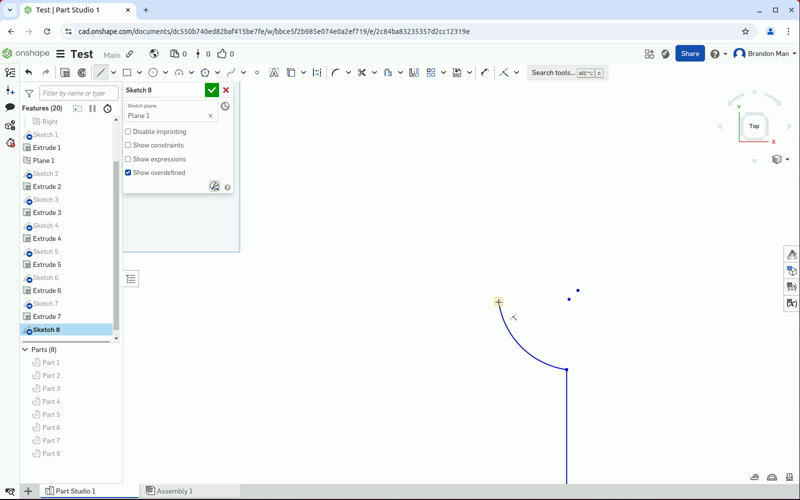
click(498, 301)
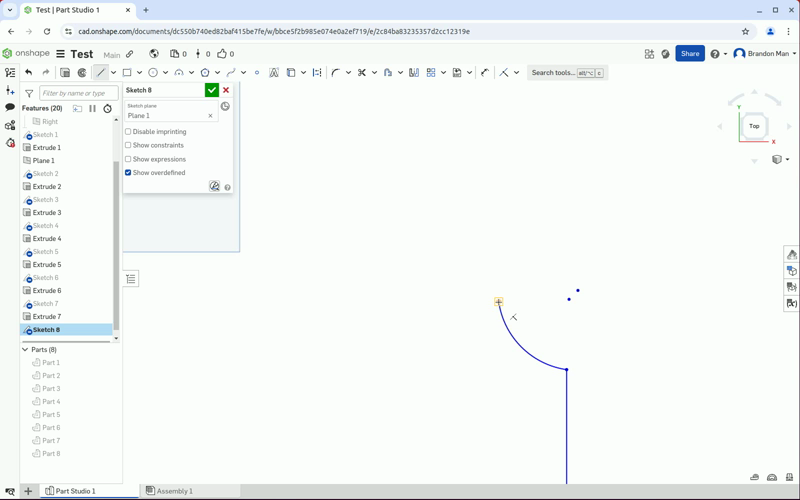
scroll(-6)
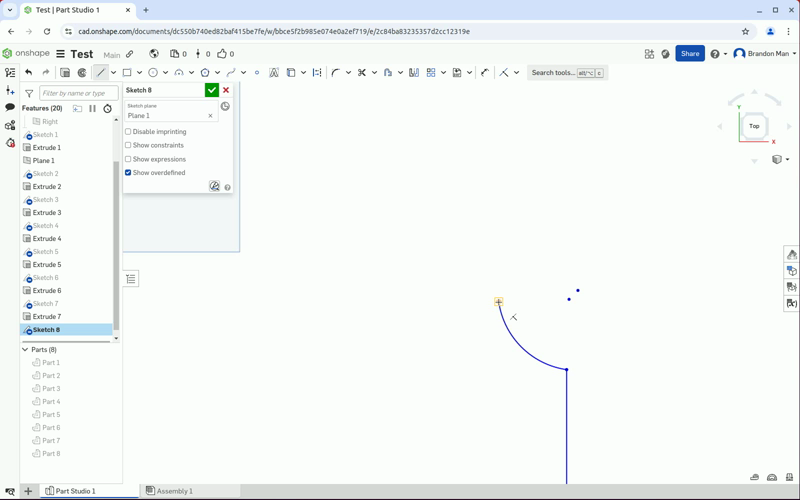
scroll(-6)
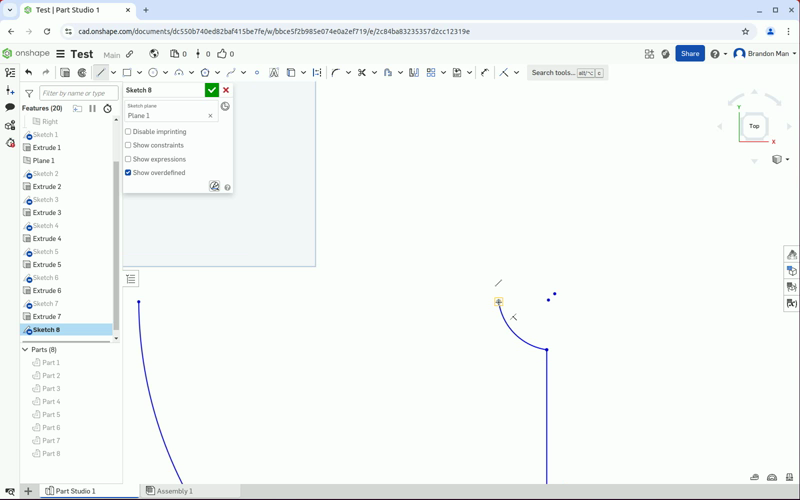
scroll(-6)
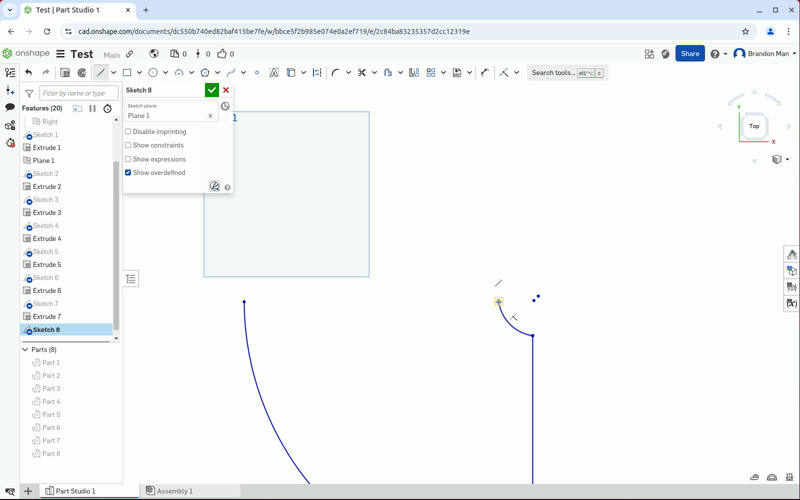
scroll(-6)
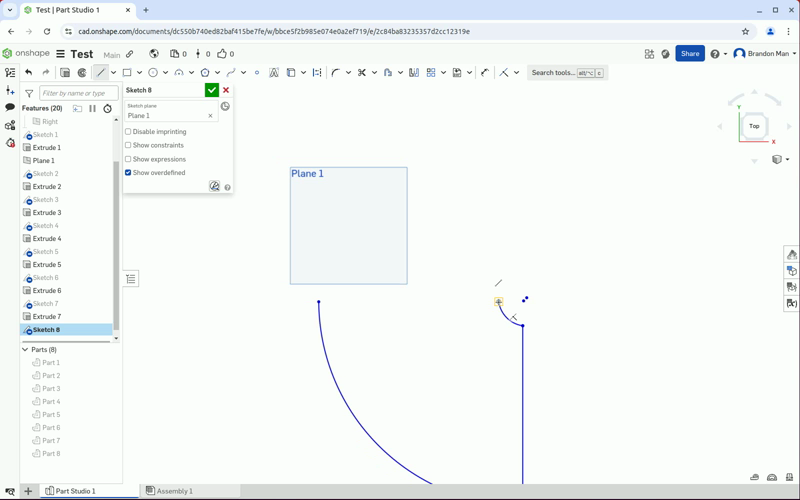
scroll(-6)
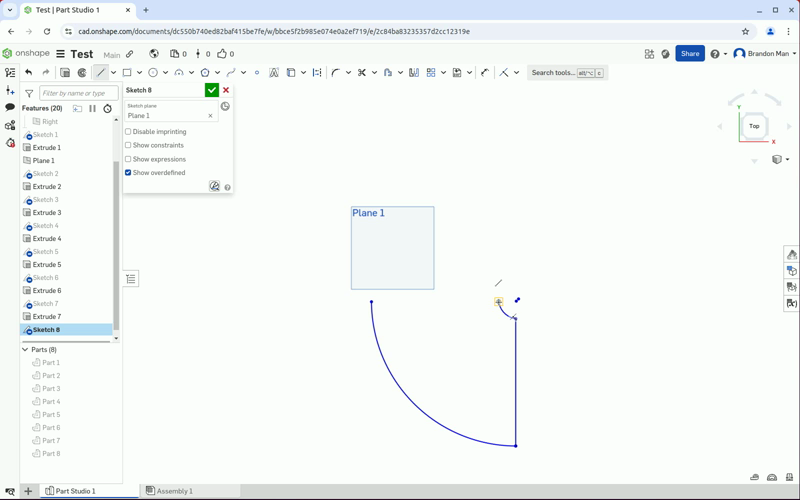
scroll(-6)
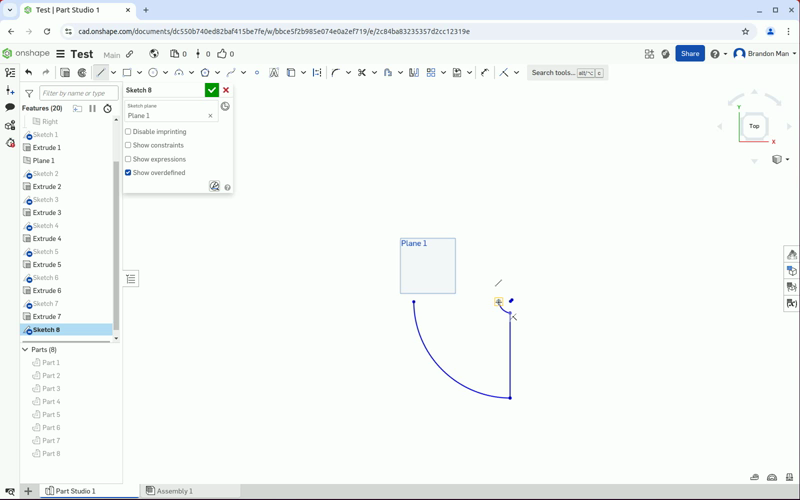
scroll(-6)
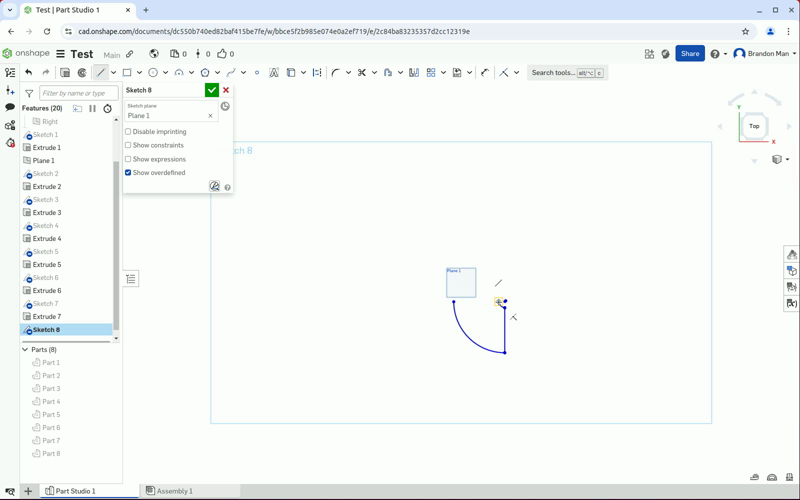
mouse_move(528, 301)
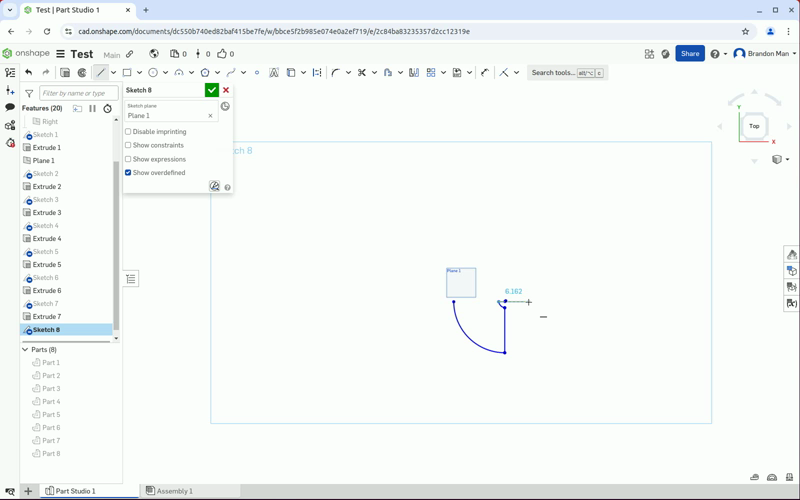
key_down(shift)
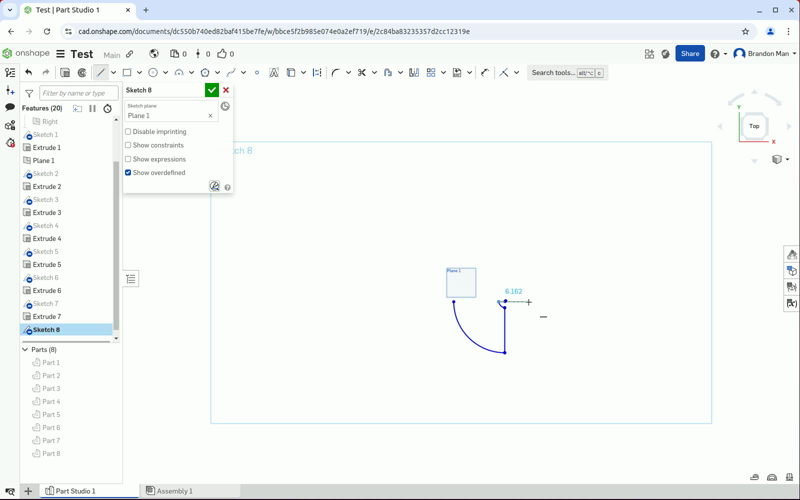
mouse_move(453, 301)
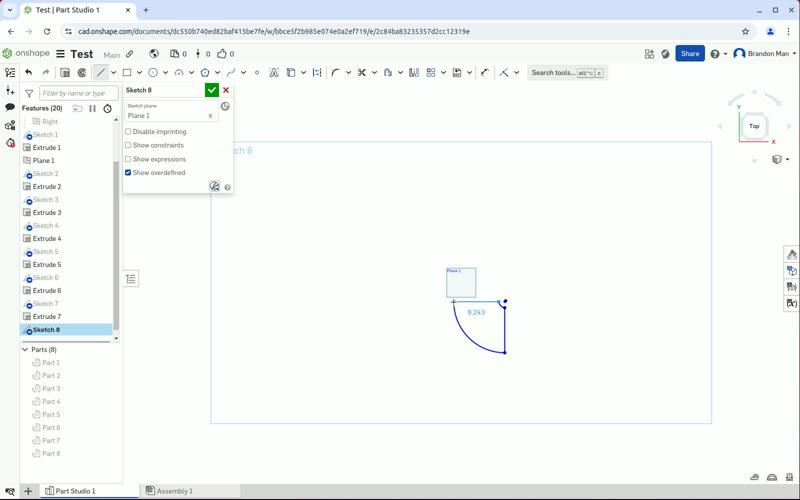
key_up(shift)
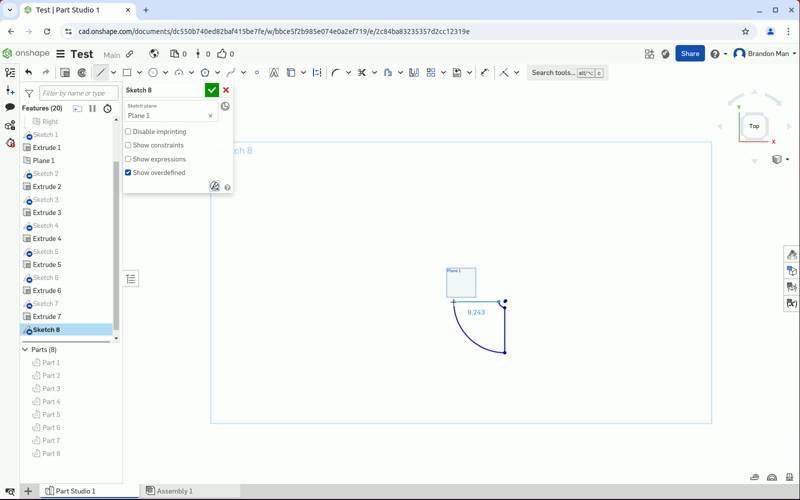
click(453, 301)
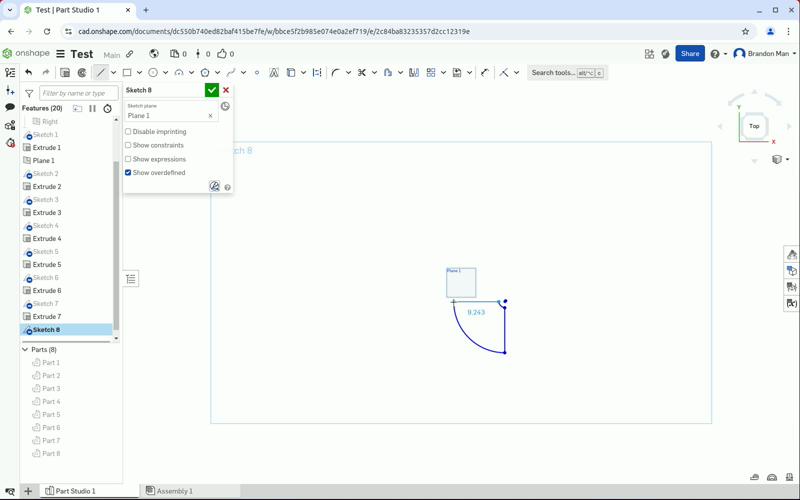
key(esc)
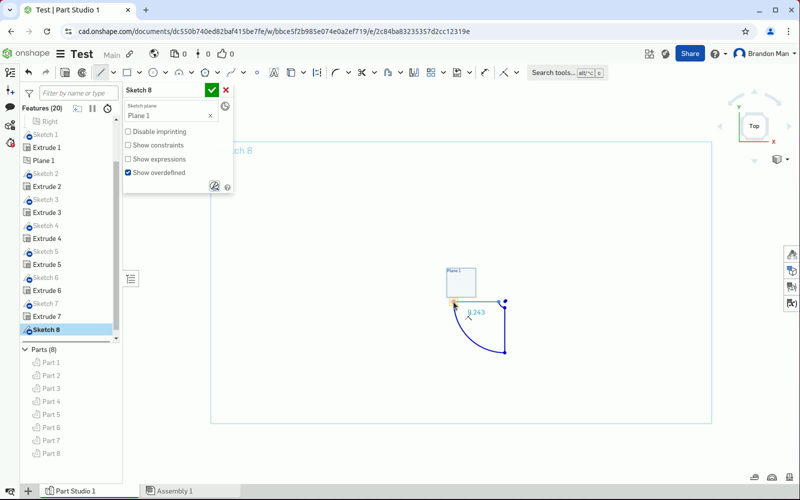
mouse_move(484, 310)
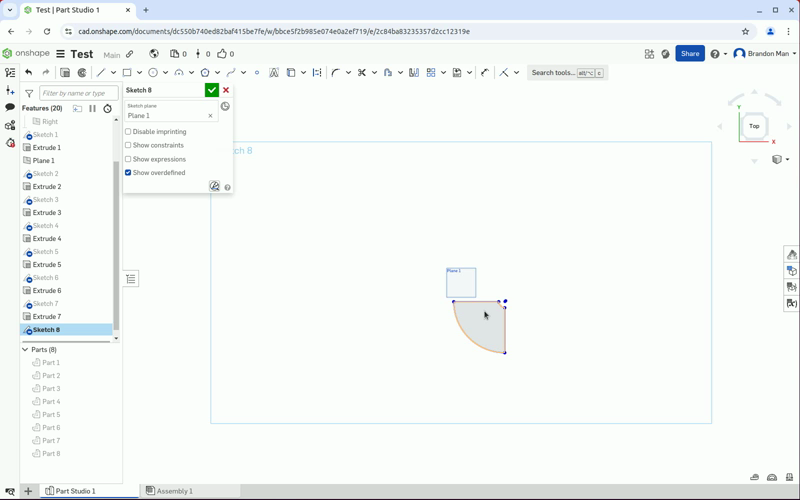
scroll(6)
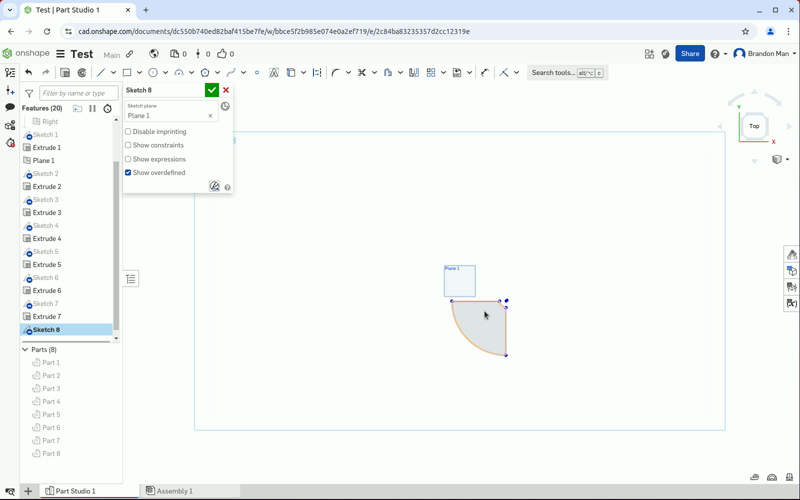
scroll(6)
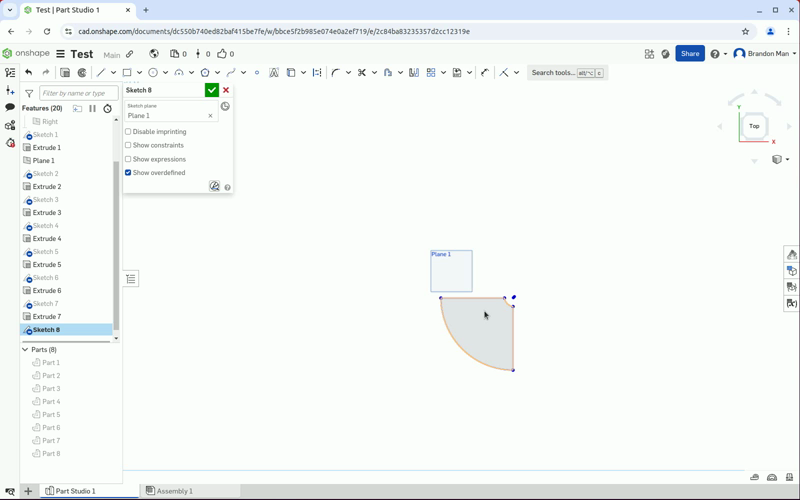
scroll(6)
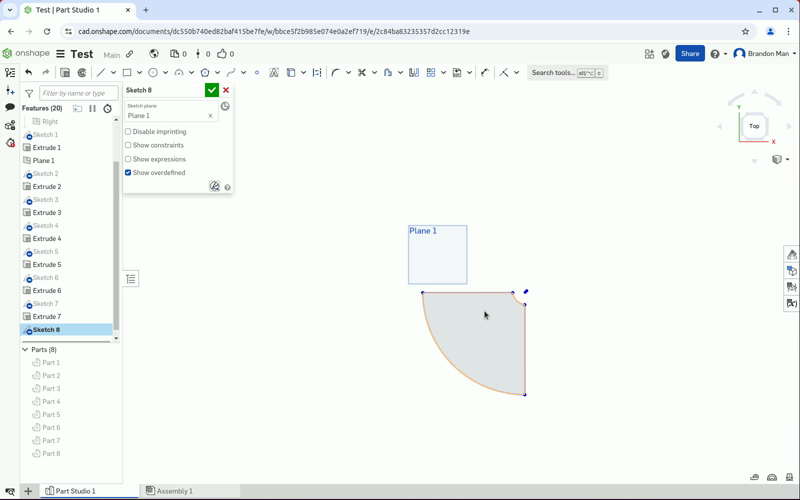
scroll(6)
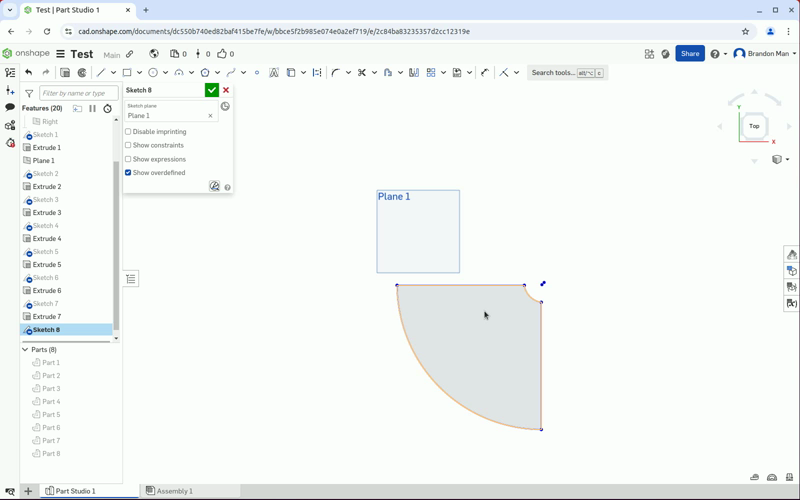
scroll(6)
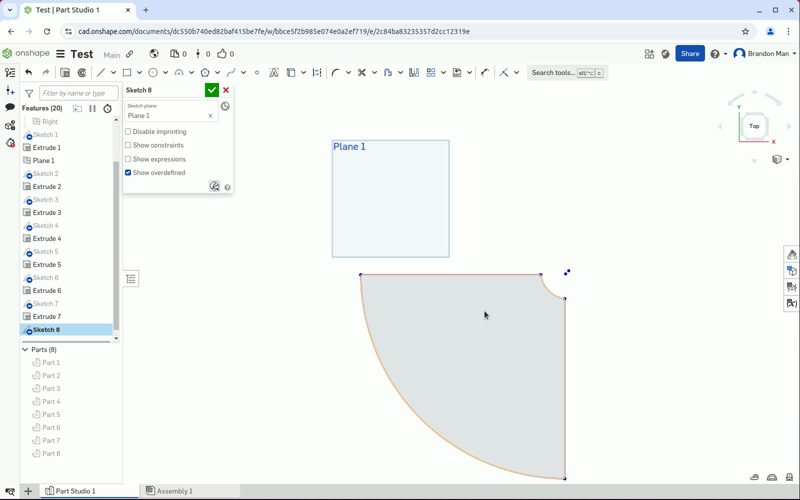
scroll(6)
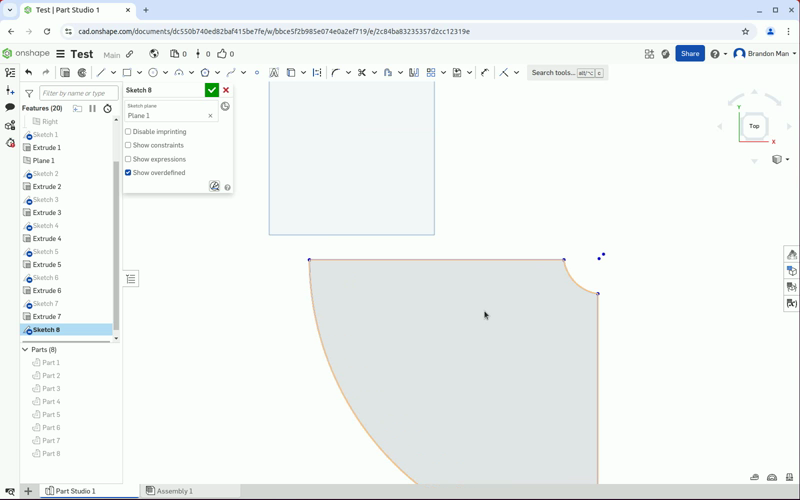
scroll(6)
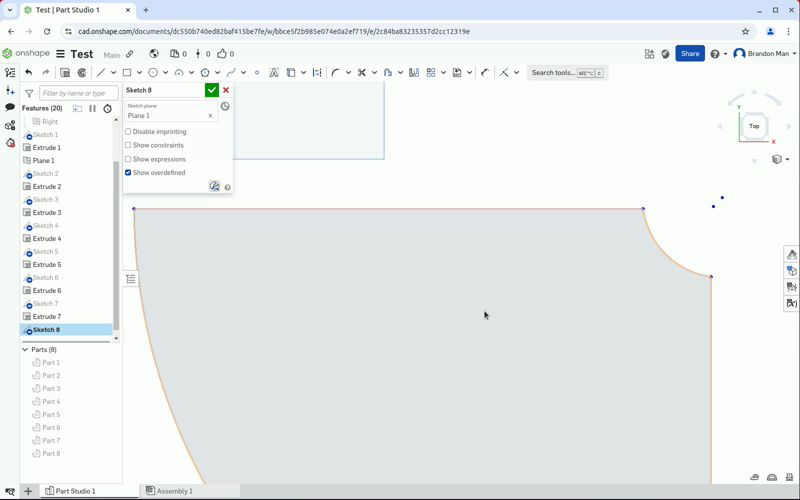
click(484, 310)
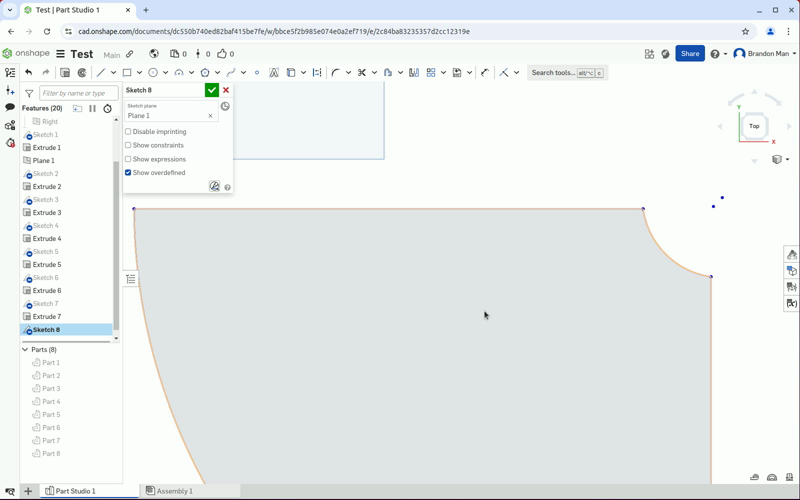
scroll(-6)
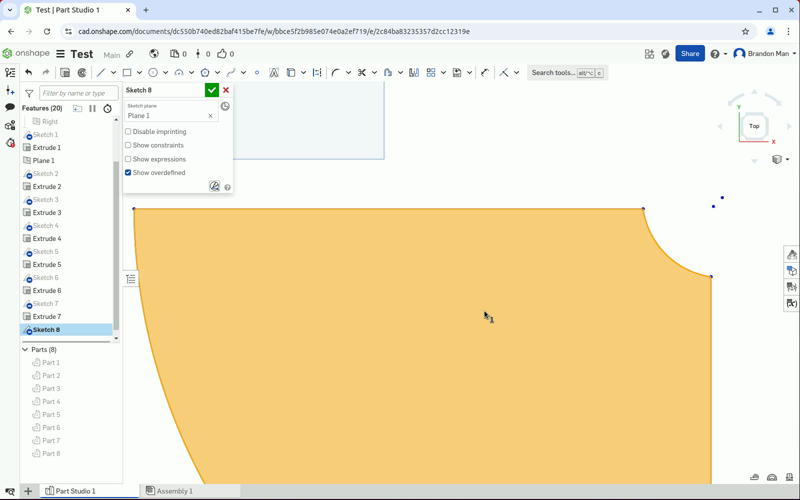
scroll(-6)
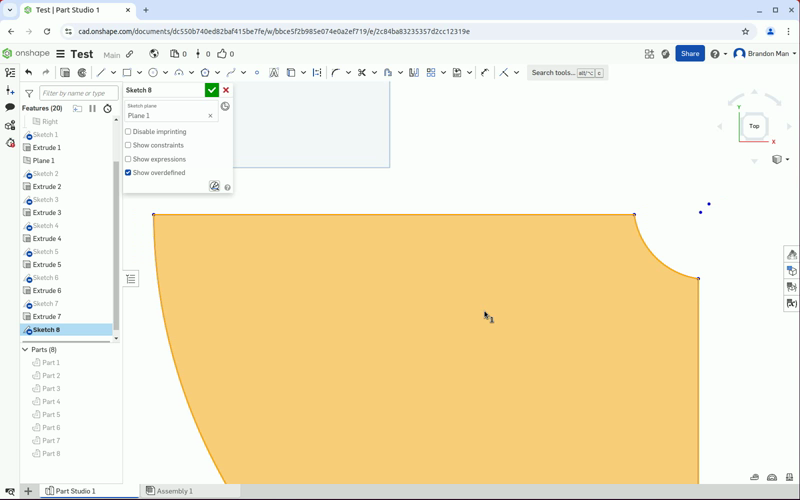
scroll(-6)
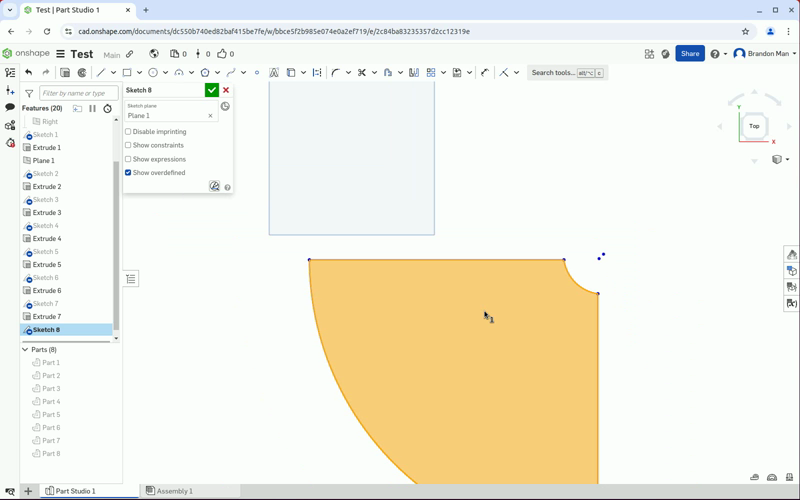
scroll(-6)
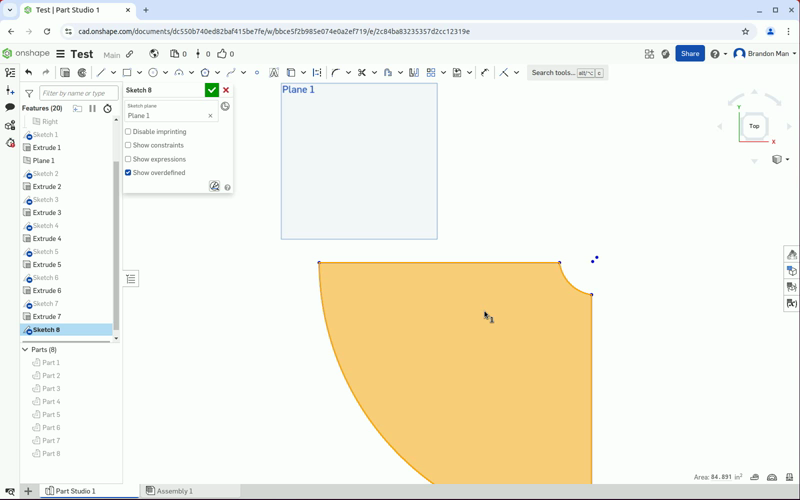
scroll(-6)
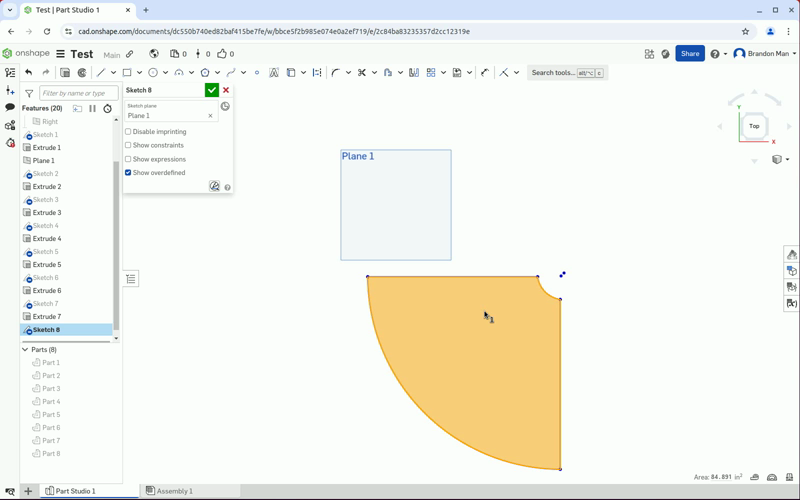
scroll(-6)
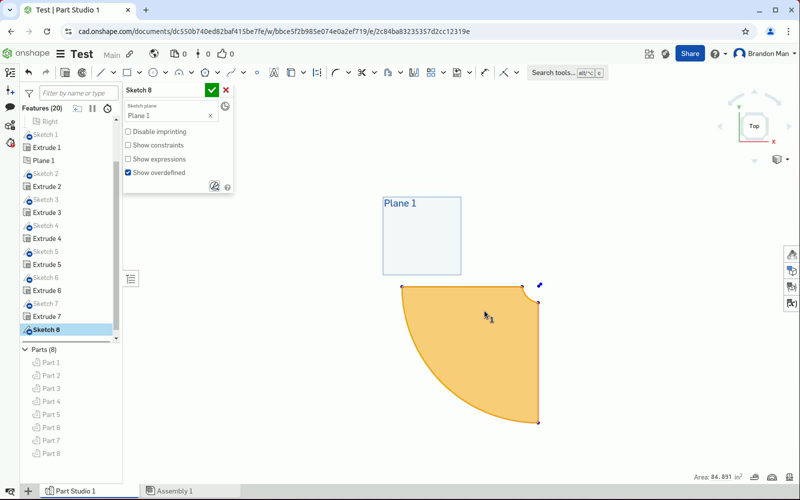
scroll(-6)
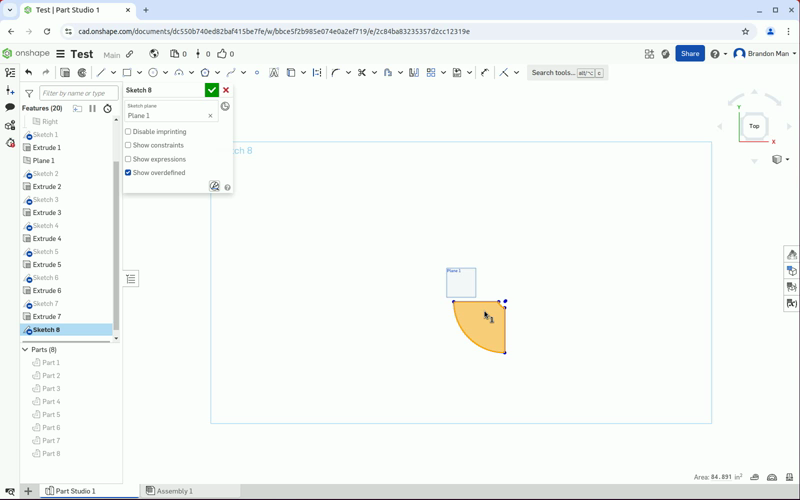
mouse_move(73, 352)
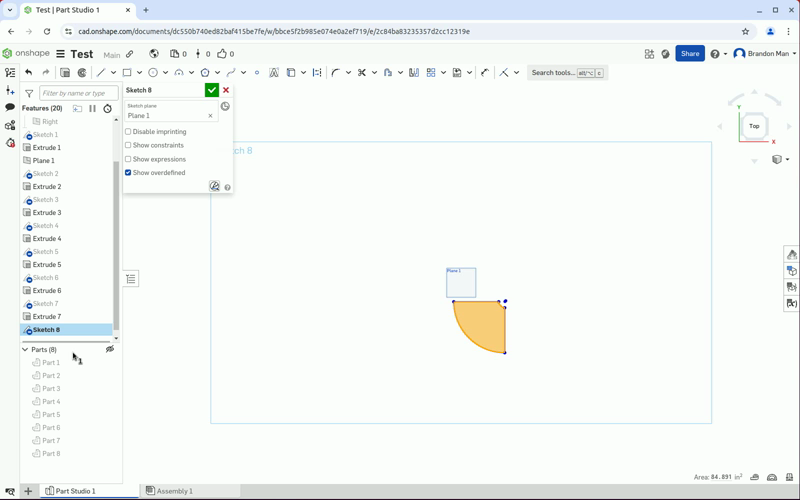
key(shift+y)
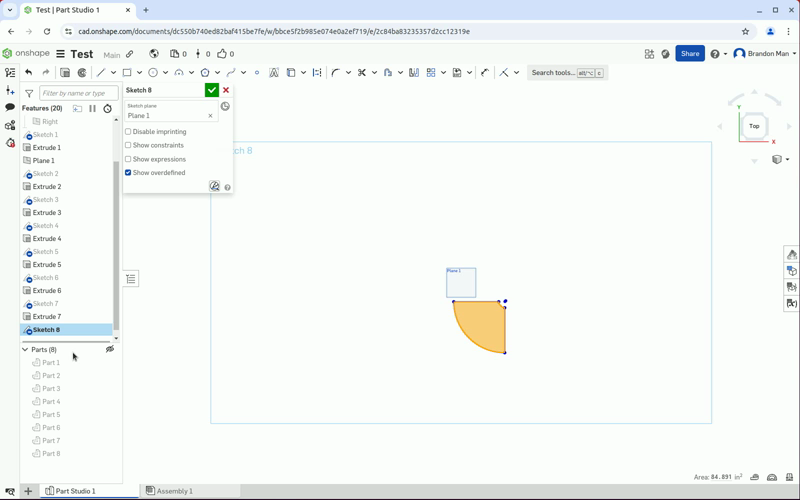
key(shift+e)
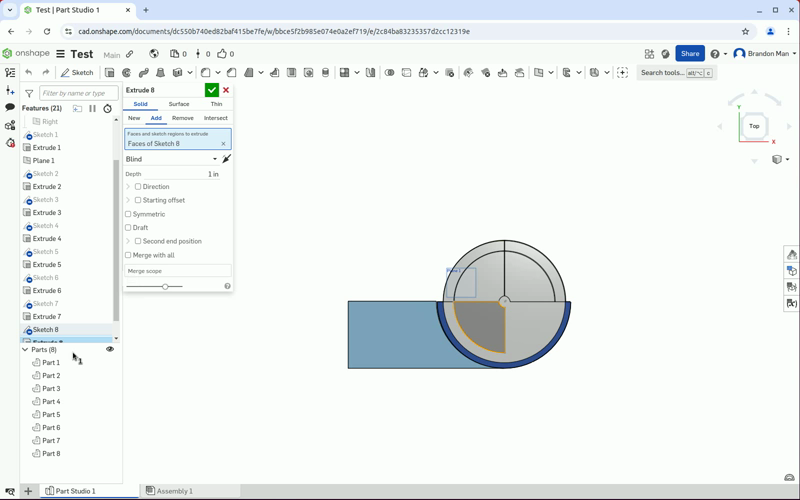
mouse_move(143, 106)
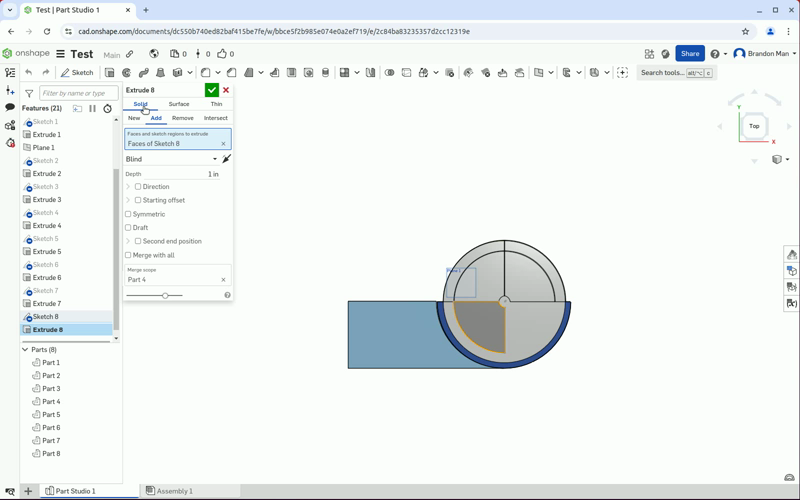
click(143, 106)
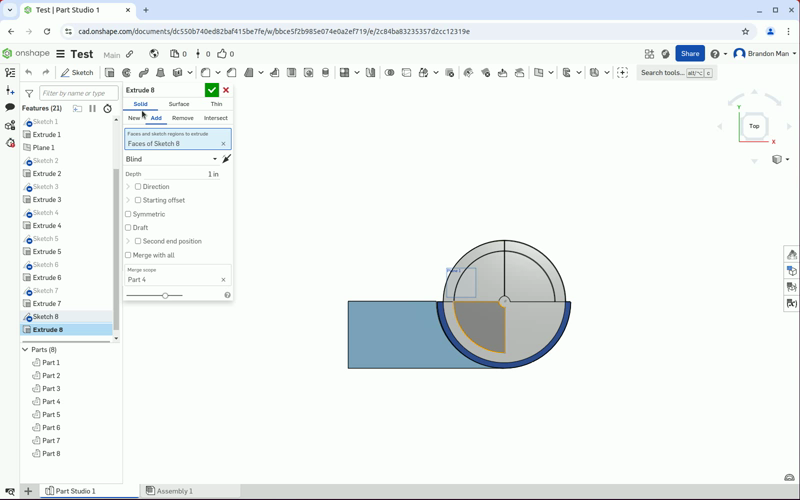
mouse_move(137, 120)
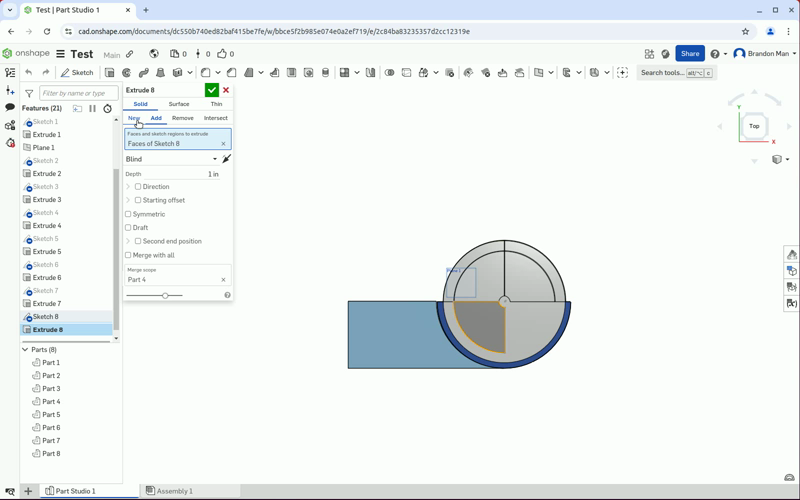
click(137, 120)
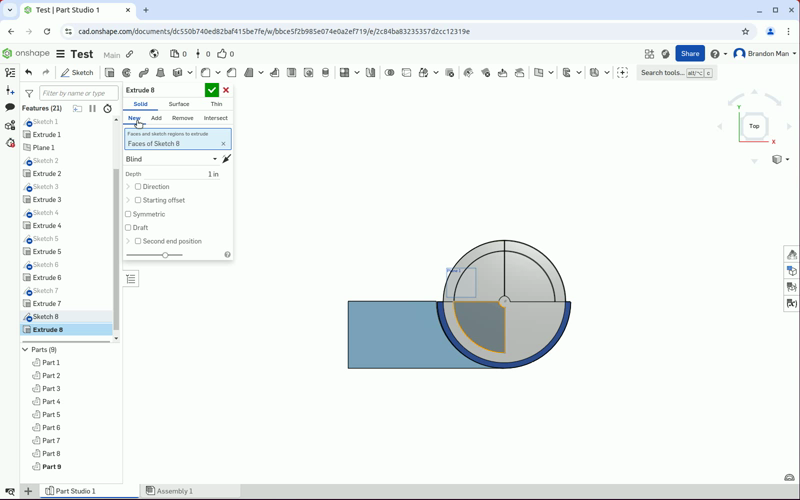
key(tab, 4)
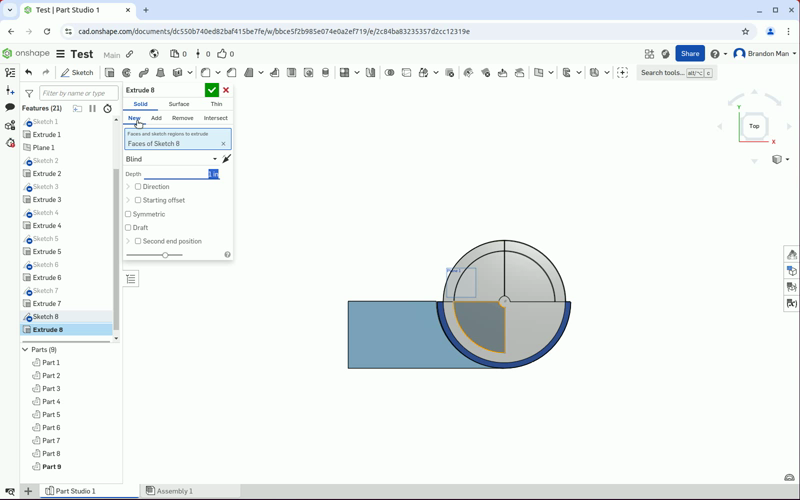
text(-2.166)
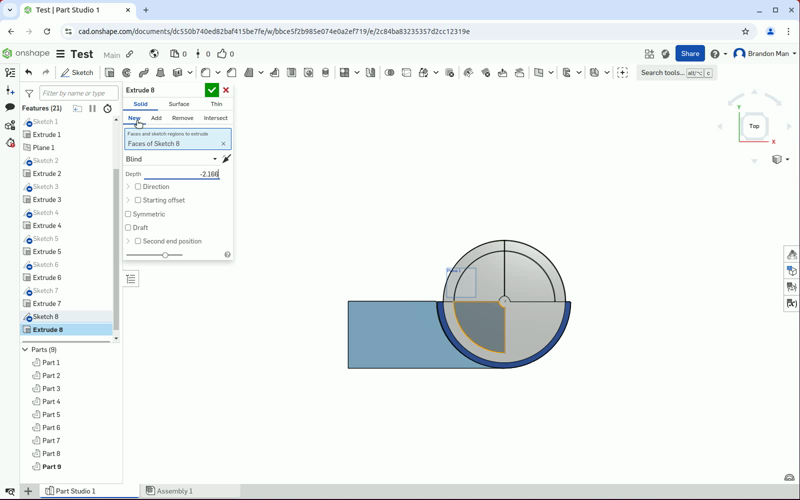
key(enter)
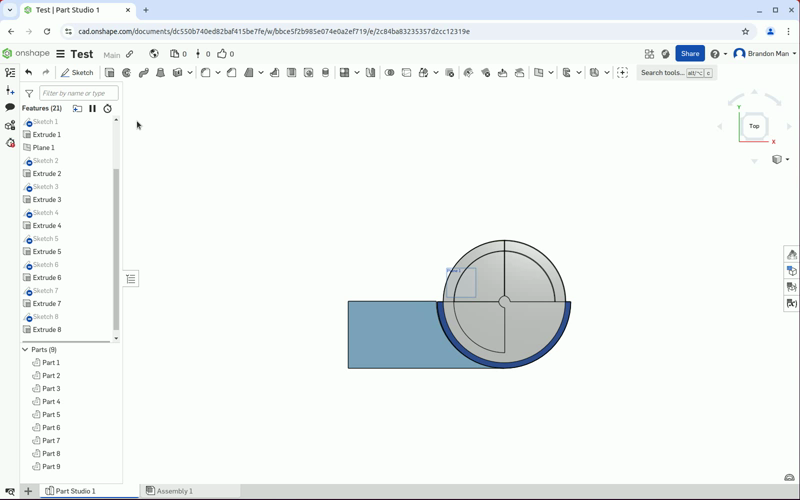
key(shift+h)
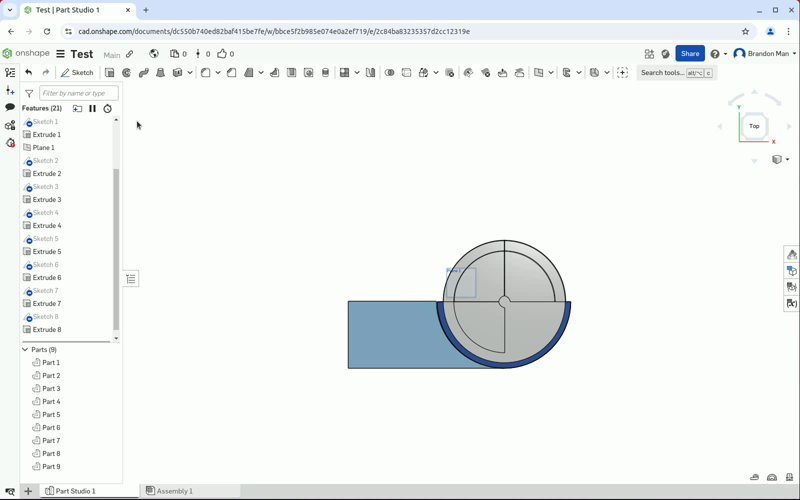
key(shift+h)
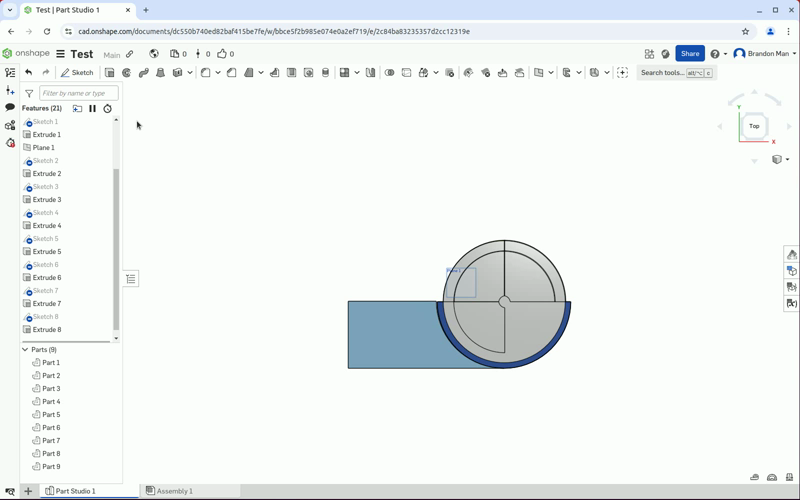
mouse_move(69, 124)
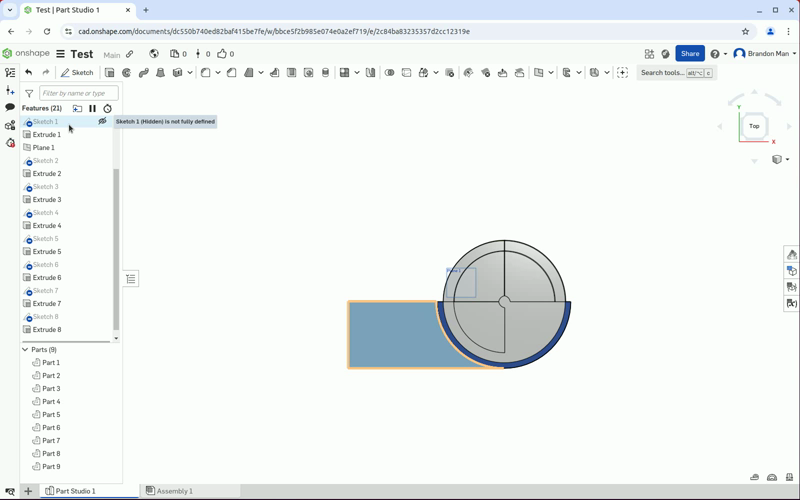
click(69, 124)
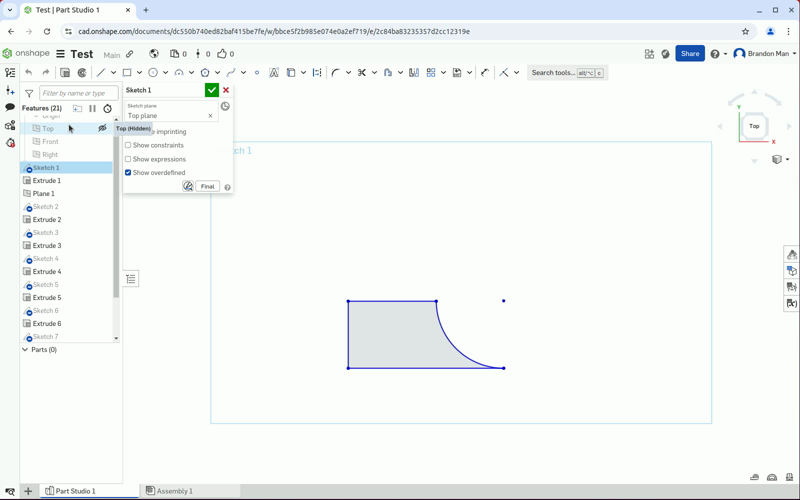
mouse_move(229, 92)
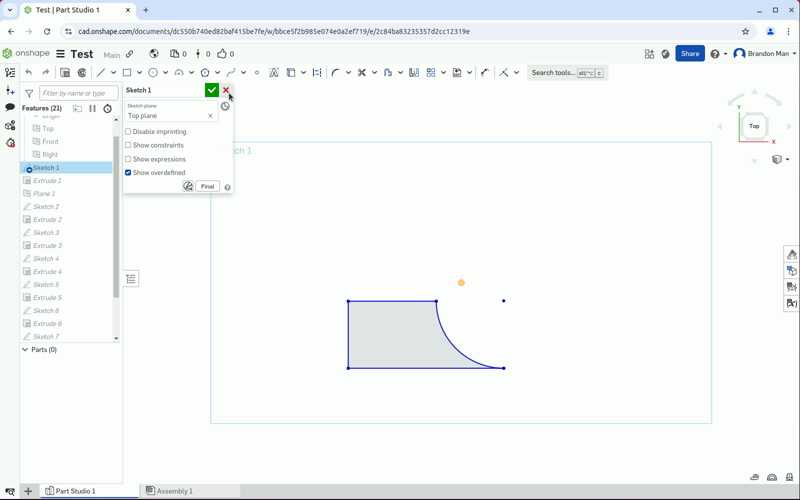
click(229, 92)
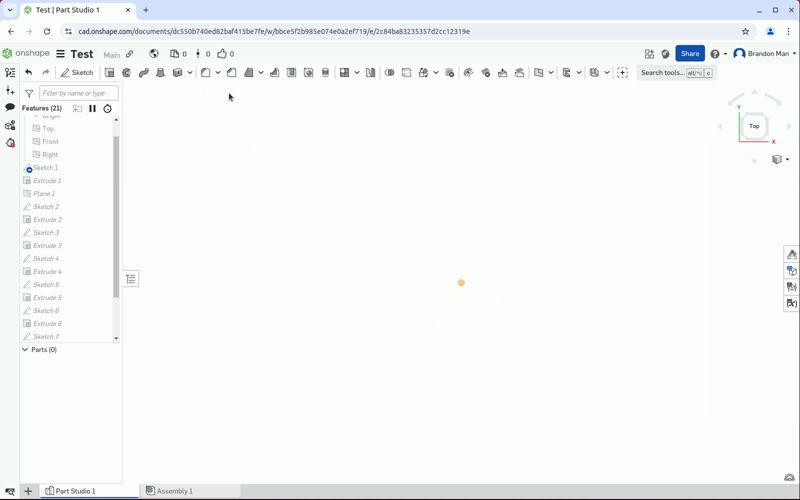
key(shift+s)
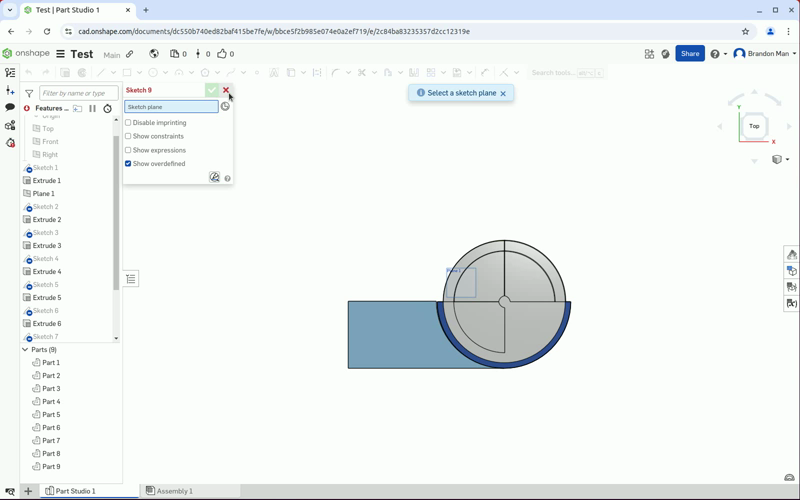
mouse_move(69, 137)
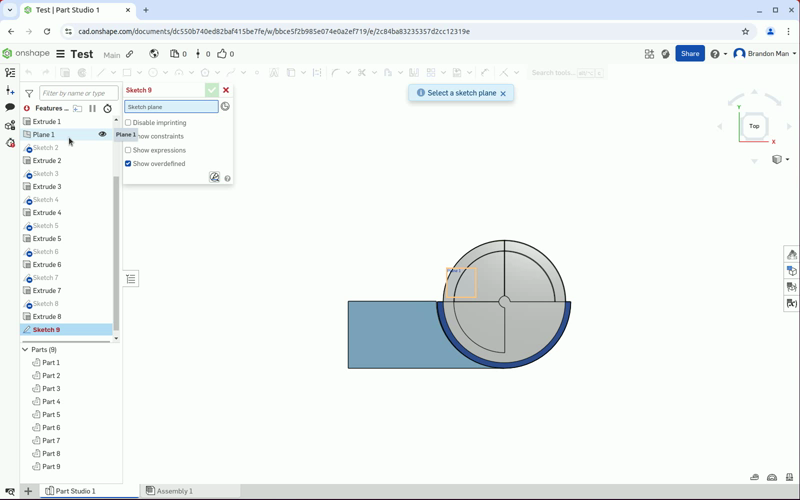
click(69, 137)
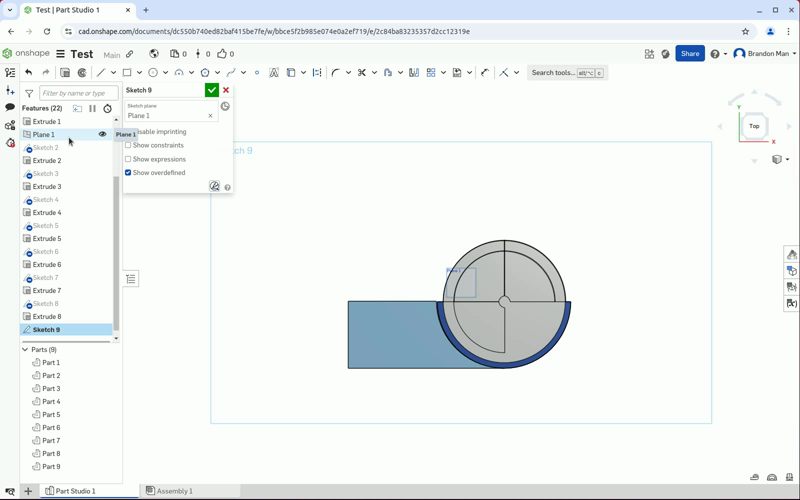
mouse_move(73, 352)
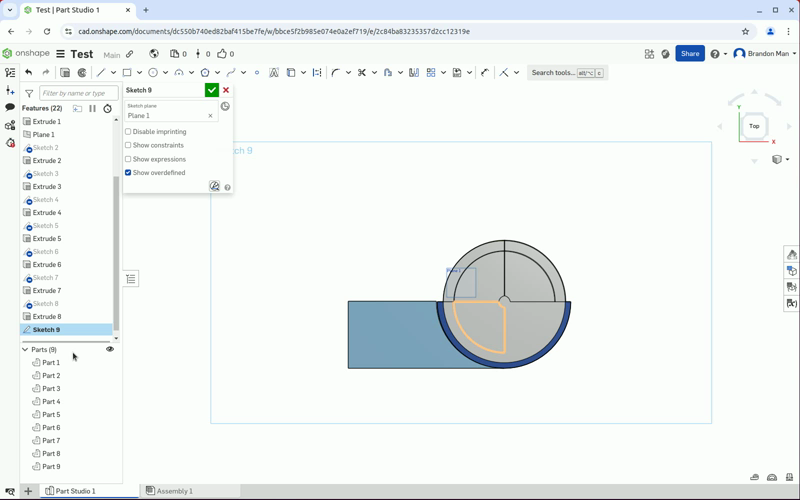
key(y)
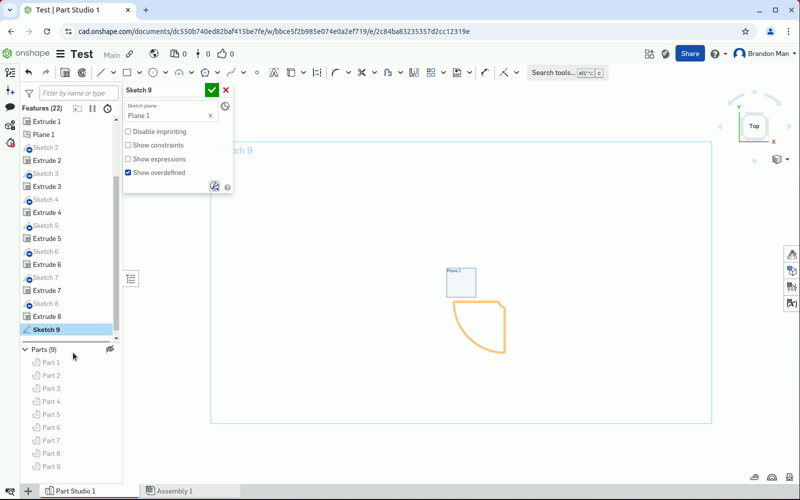
key(a)
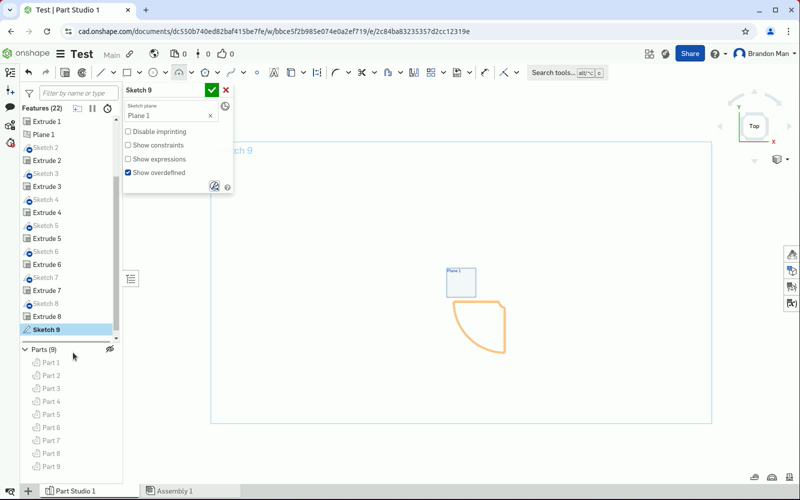
key_down(shift)
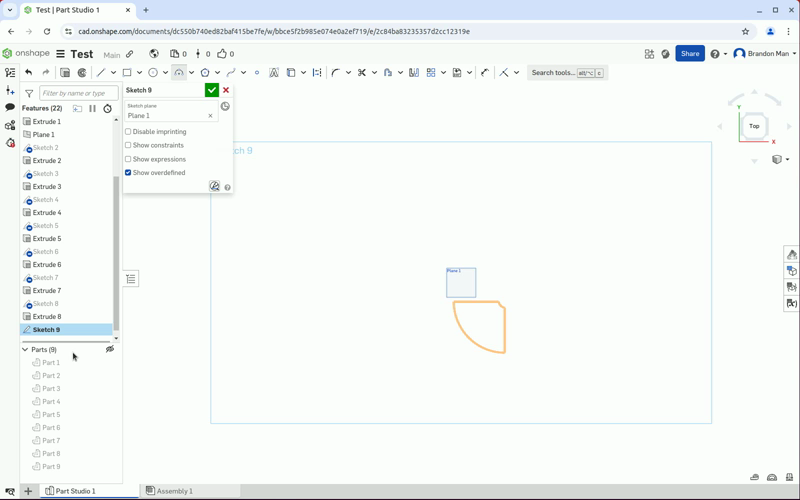
mouse_move(504, 352)
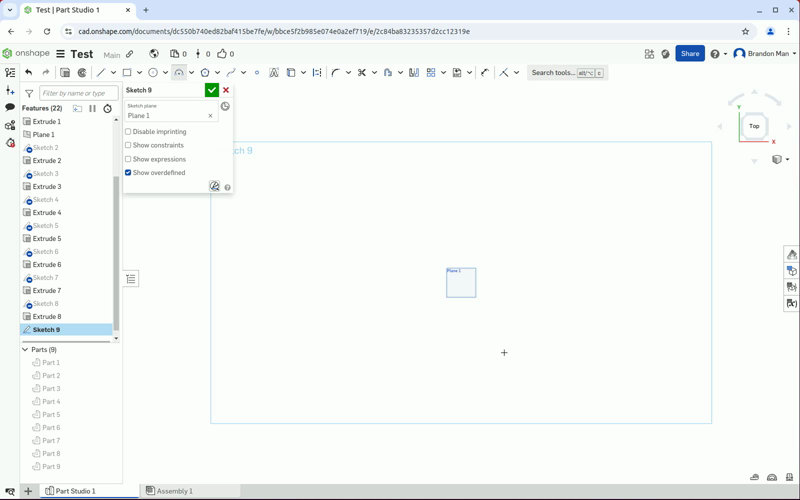
click(504, 352)
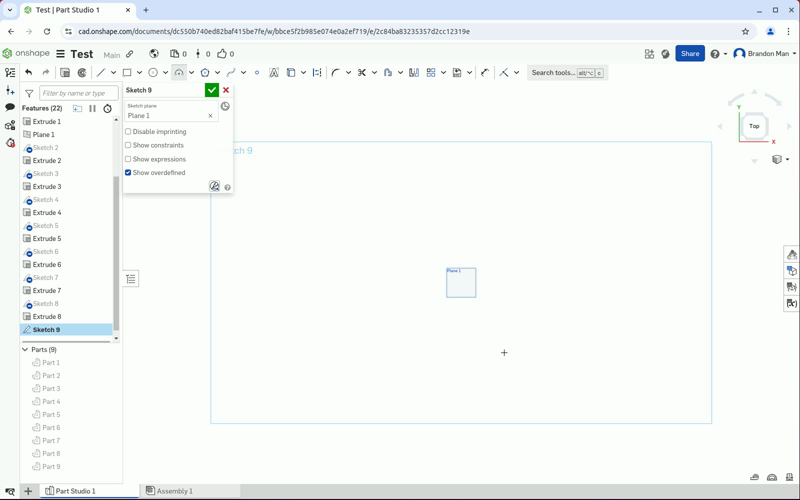
key_up(shift)
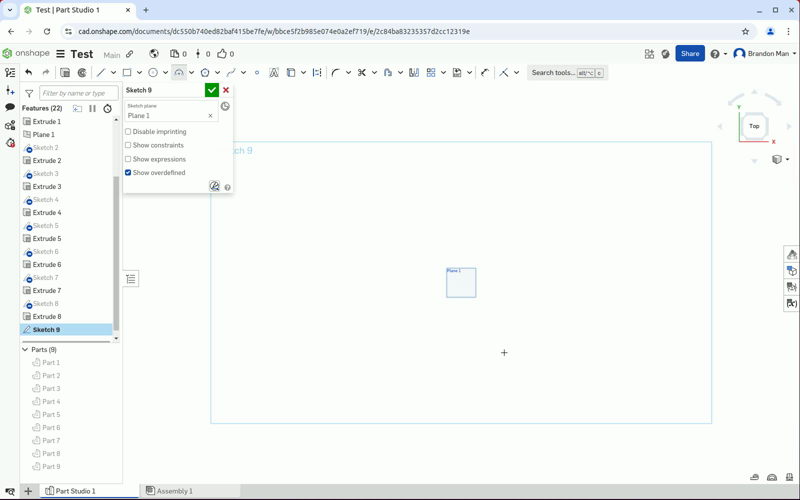
key_down(shift)
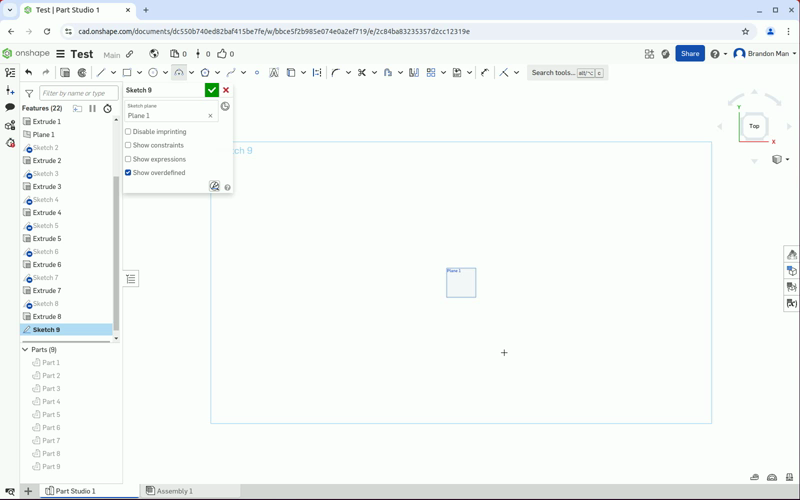
mouse_move(555, 300)
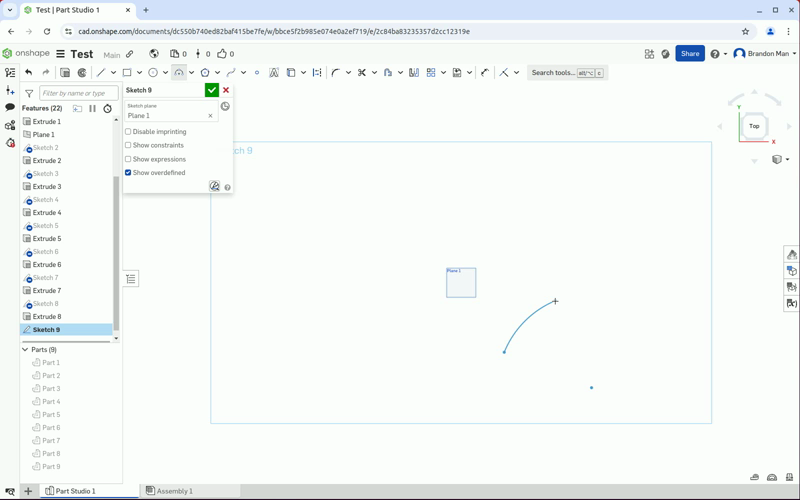
click(555, 300)
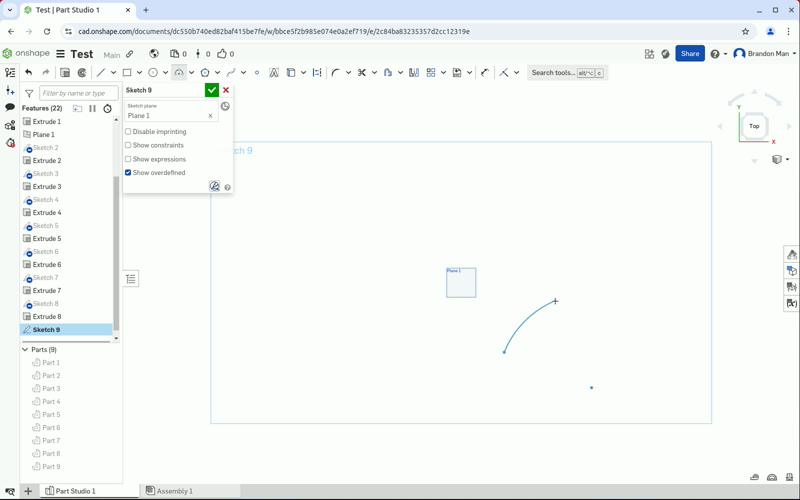
mouse_move(540, 337)
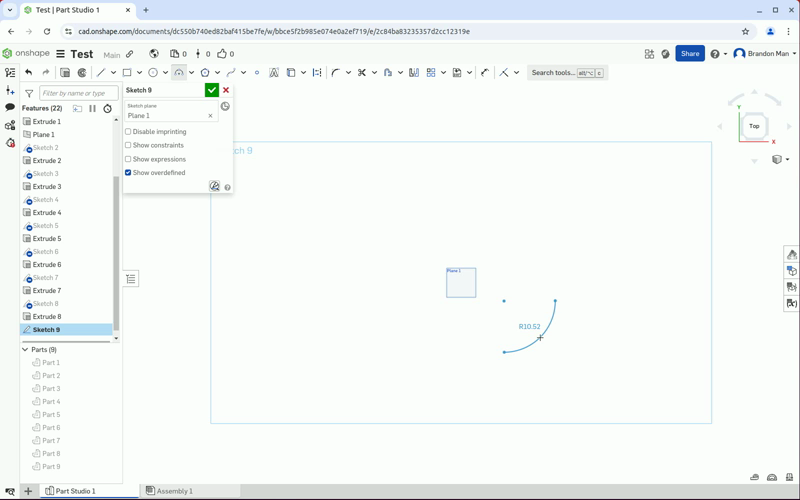
click(540, 337)
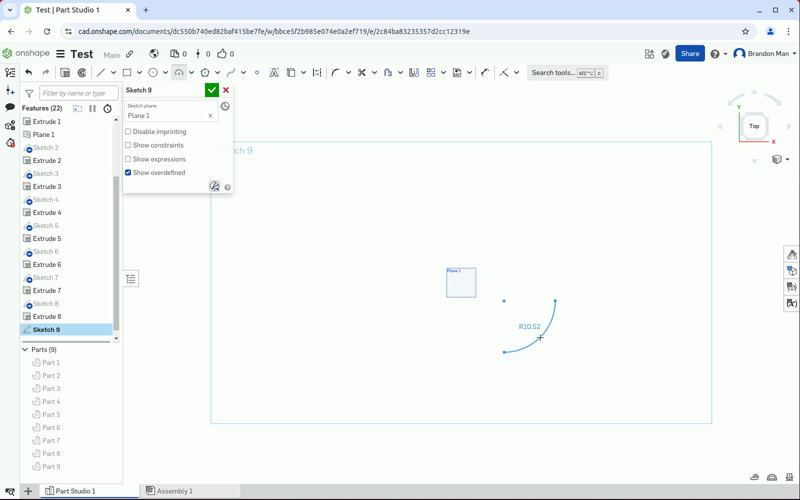
key_up(shift)
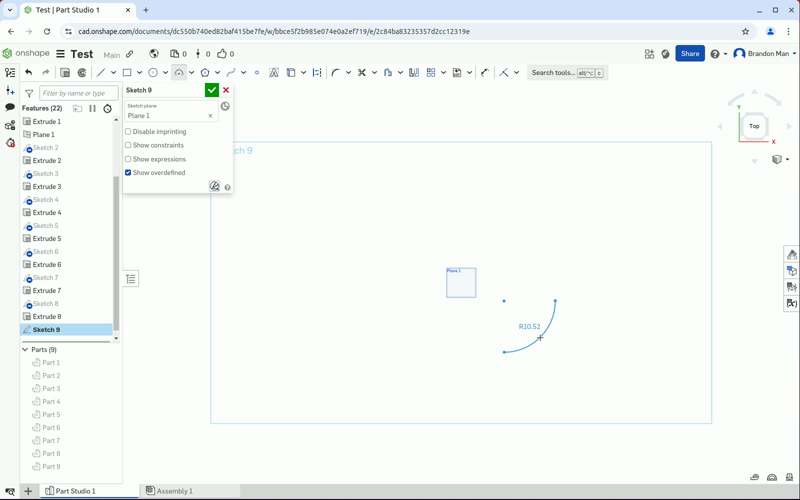
key(esc)
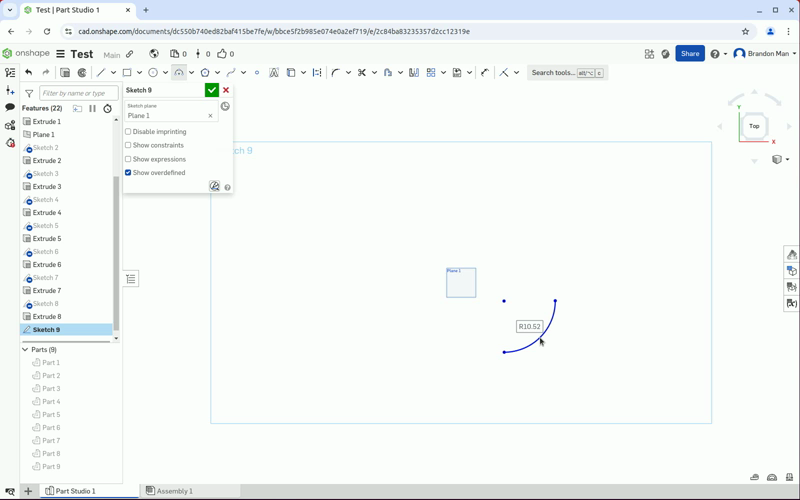
key(l)
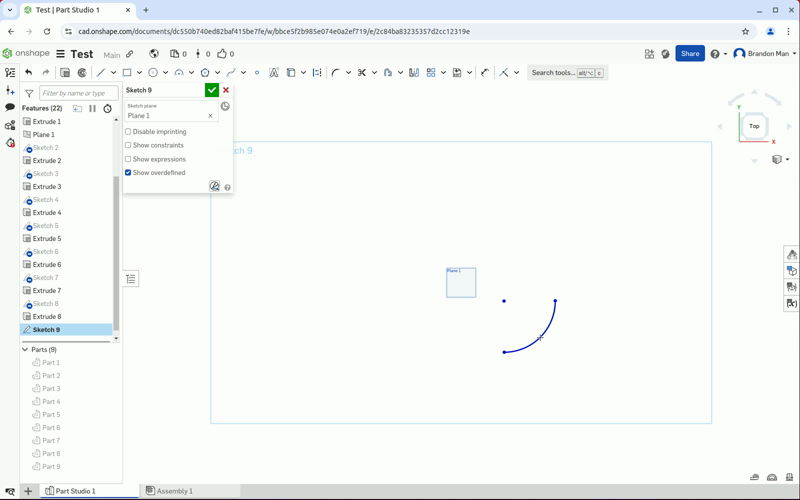
mouse_move(555, 300)
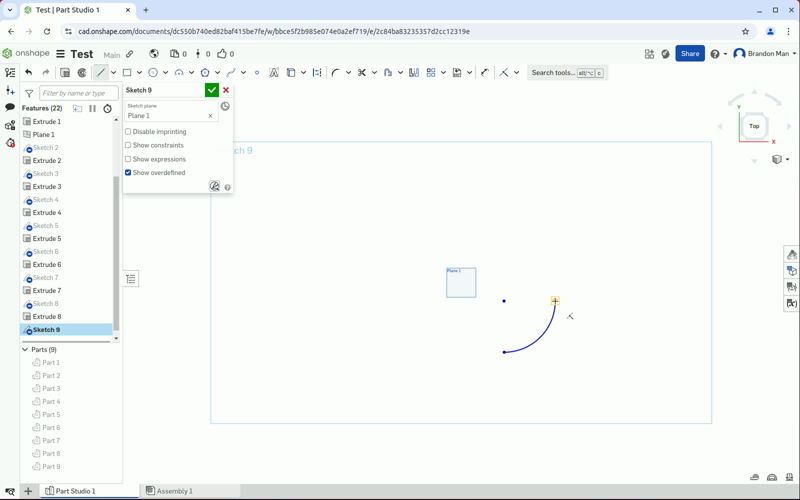
click(555, 300)
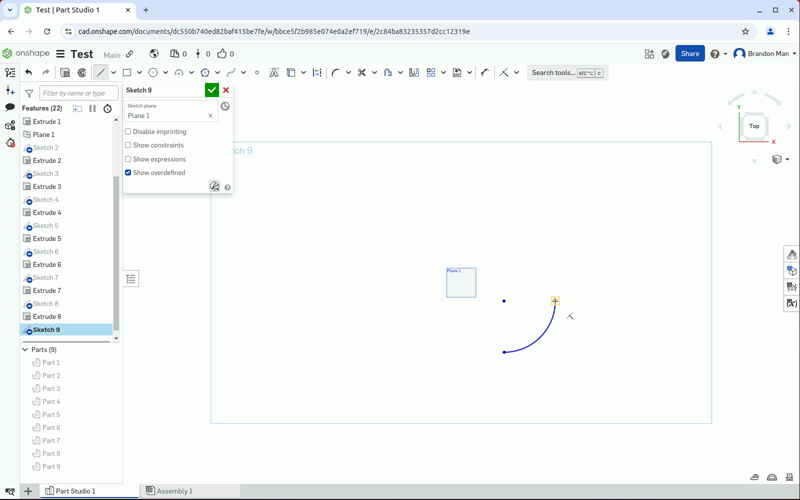
key_down(shift)
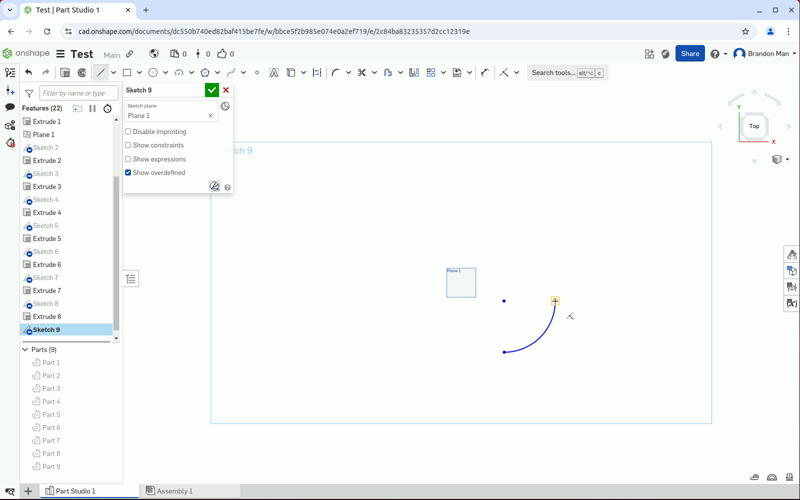
mouse_move(585, 300)
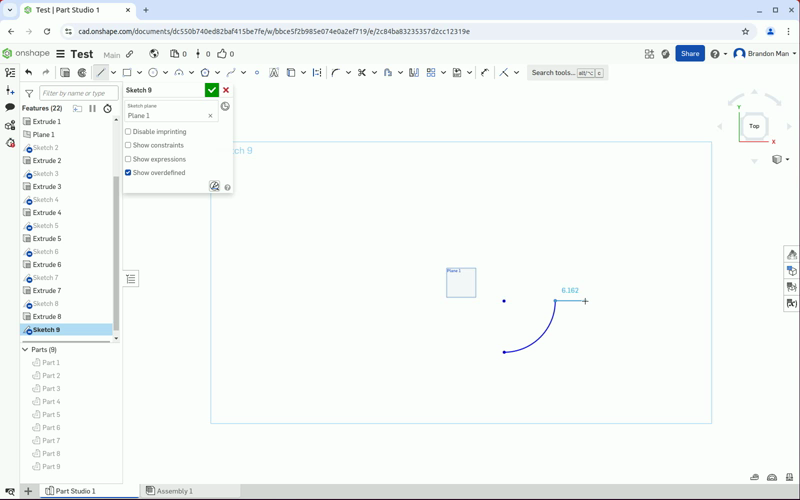
mouse_move(510, 300)
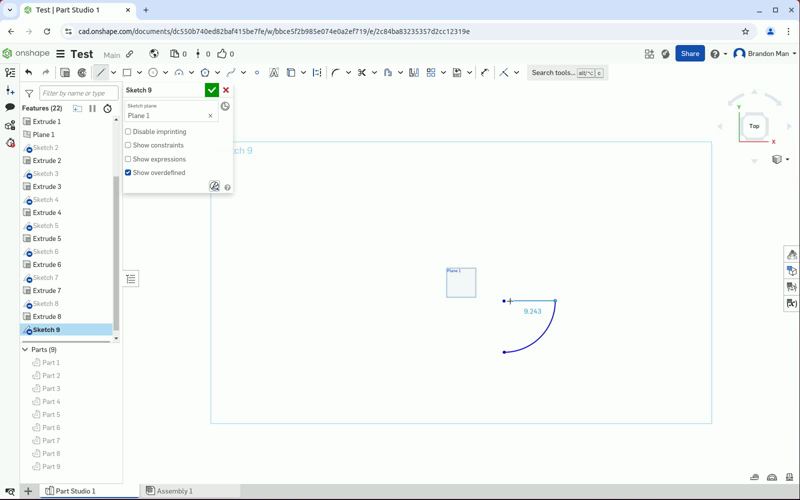
click(510, 300)
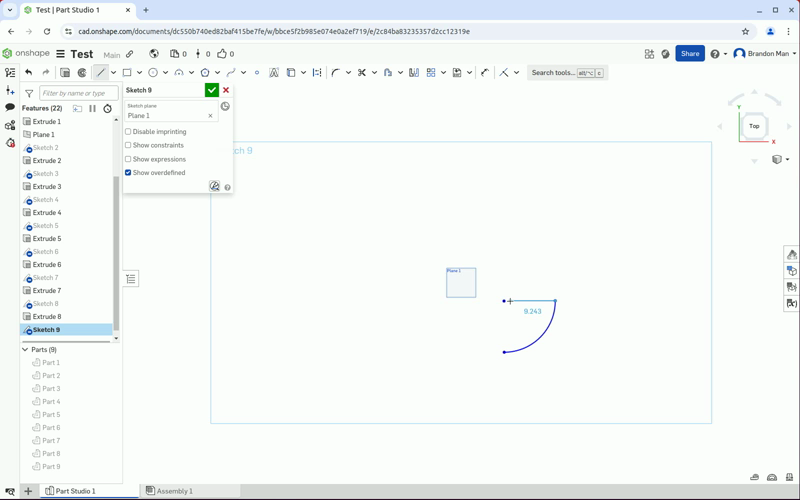
key_up(shift)
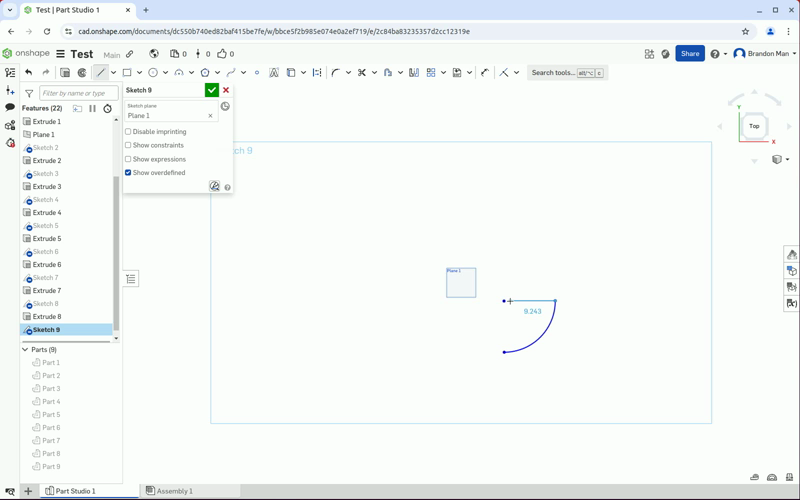
key(esc)
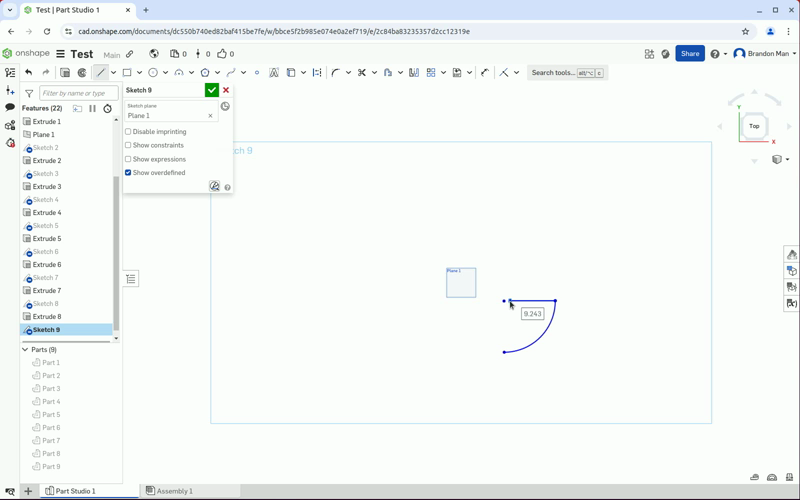
key(a)
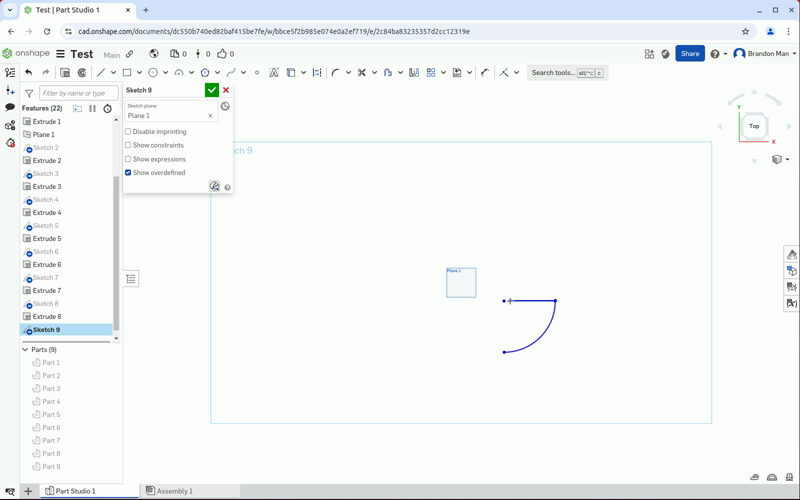
mouse_move(510, 300)
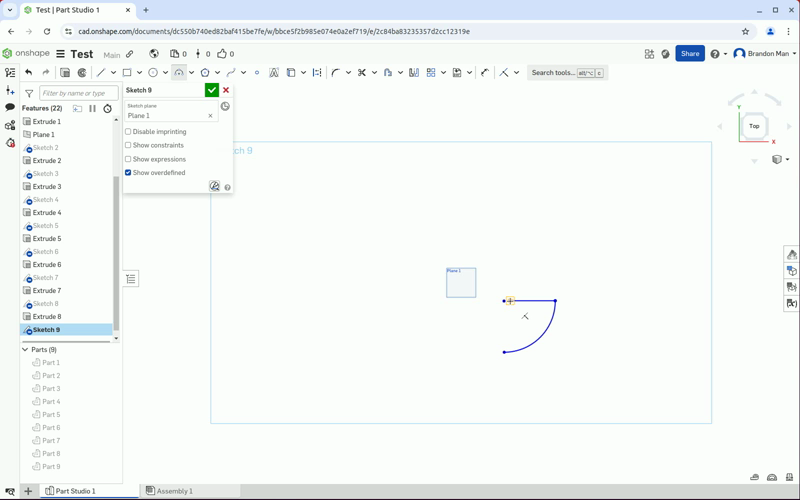
click(510, 300)
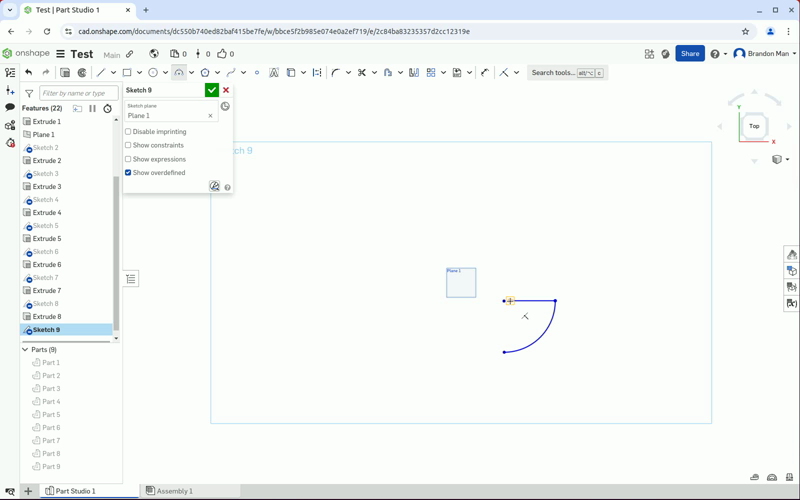
key_down(shift)
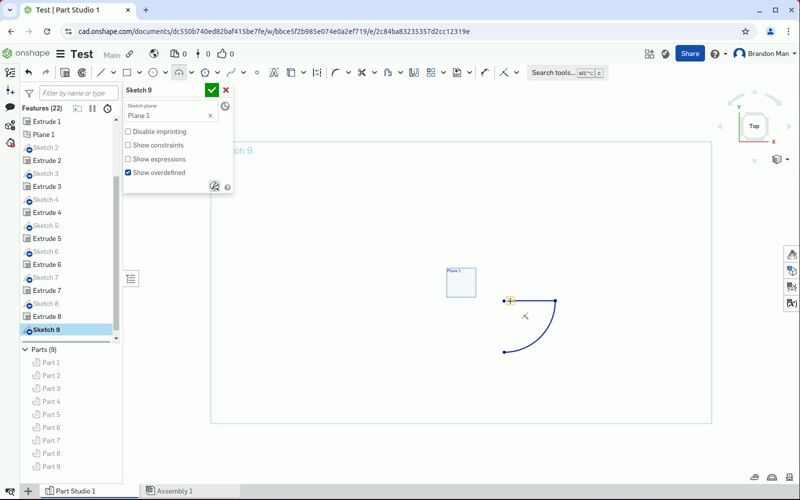
mouse_move(504, 306)
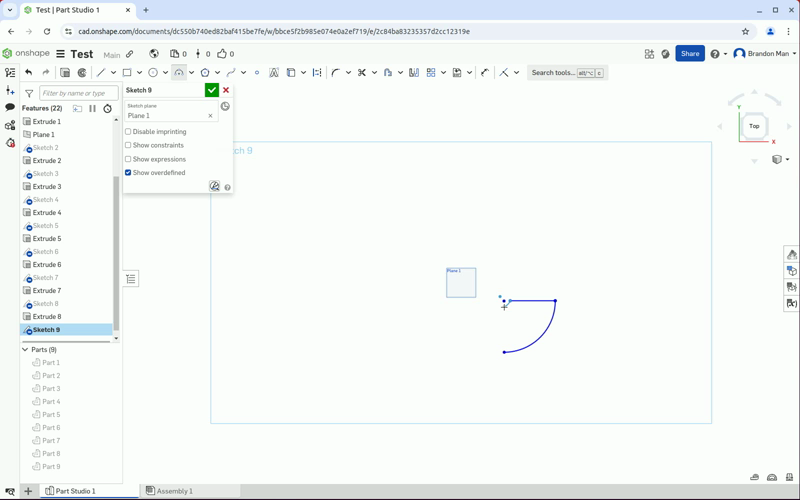
click(504, 306)
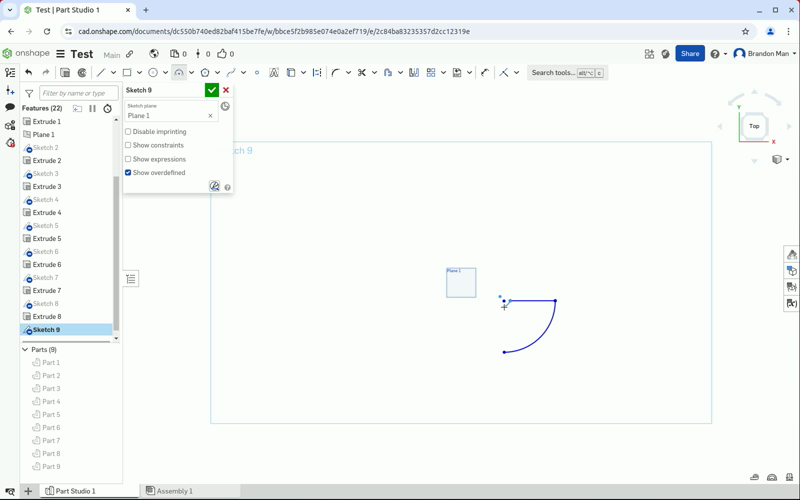
mouse_move(508, 305)
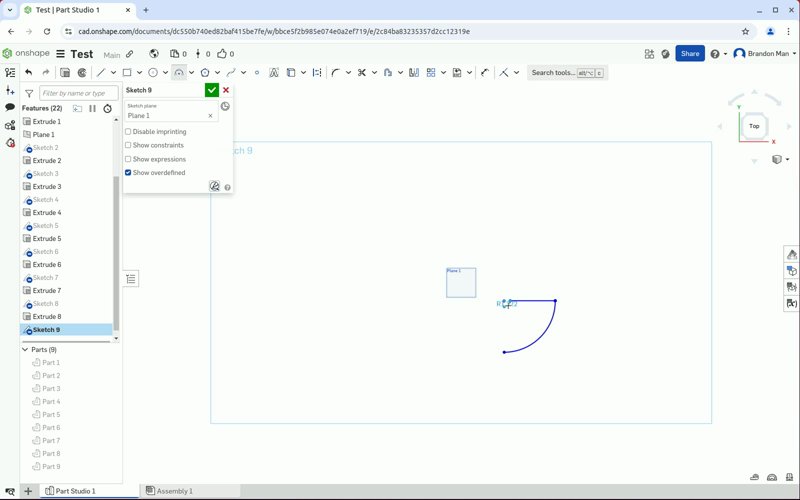
click(508, 305)
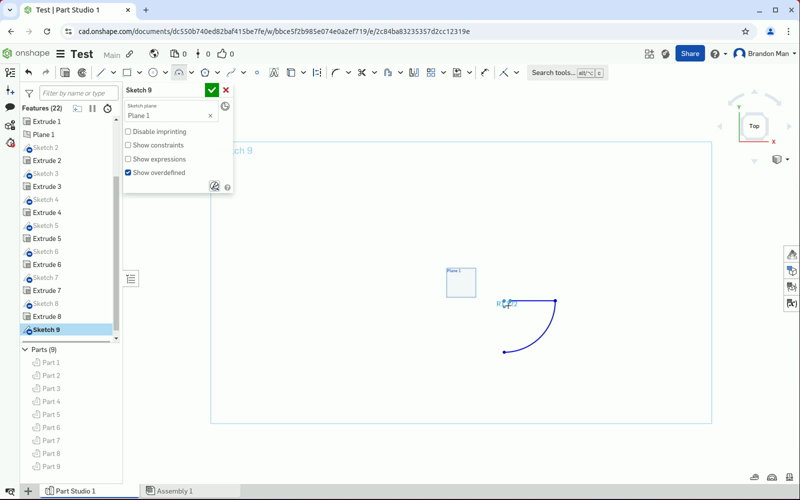
key_up(shift)
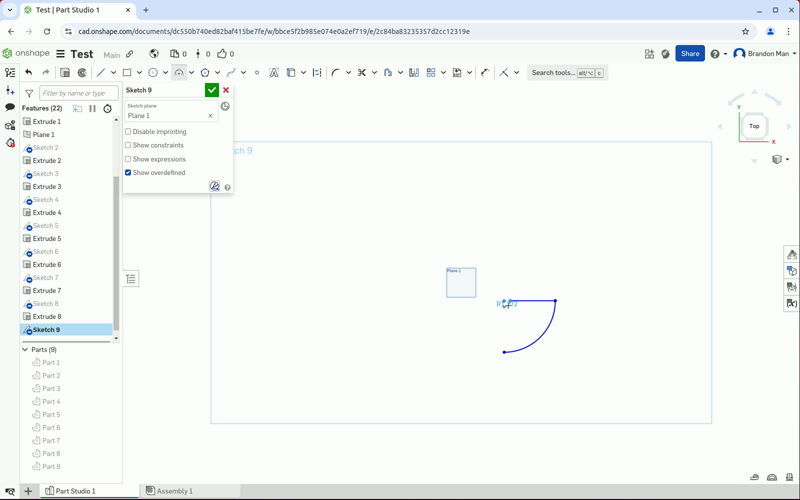
key(esc)
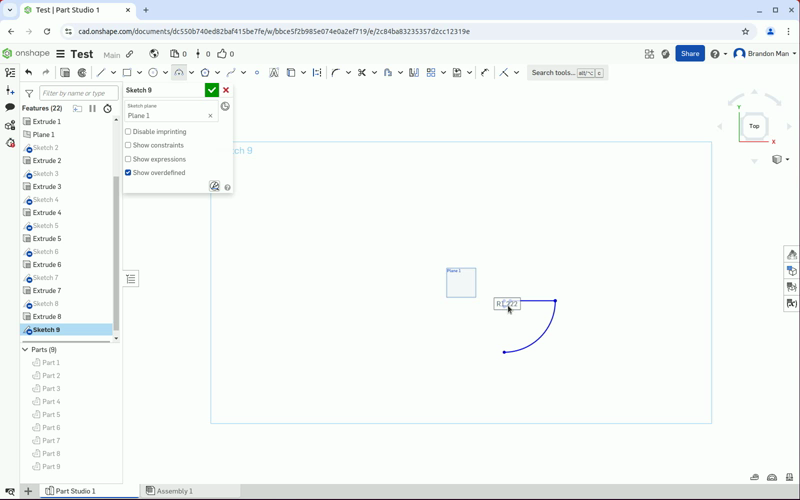
key(l)
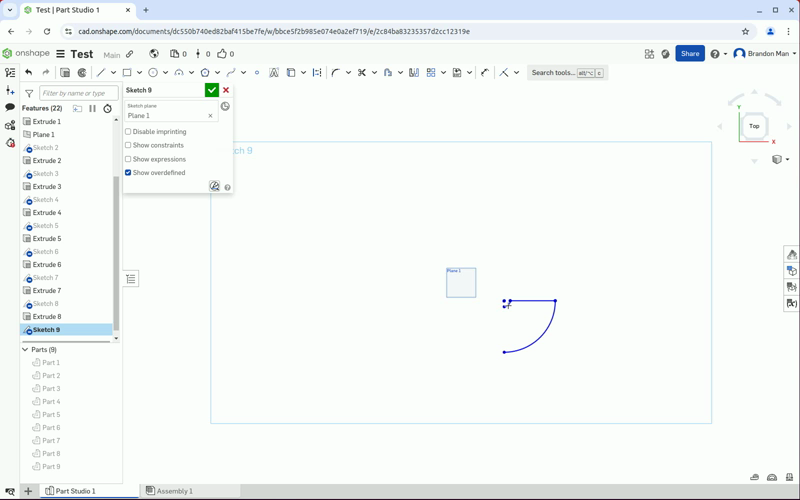
mouse_move(504, 306)
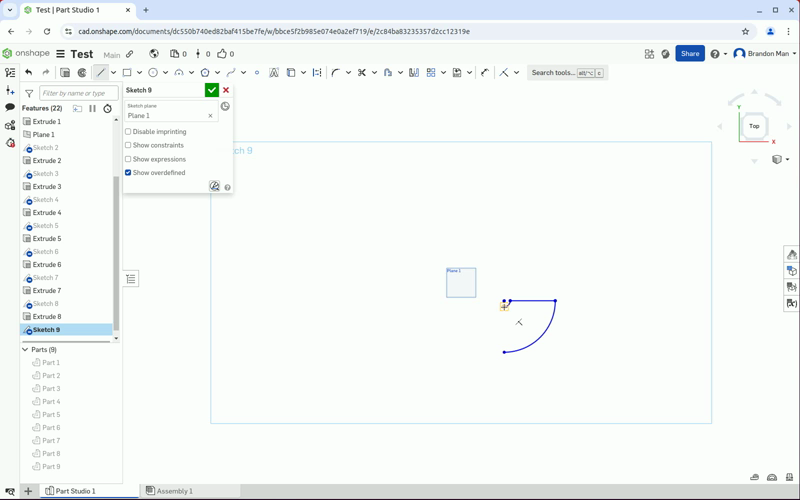
click(504, 306)
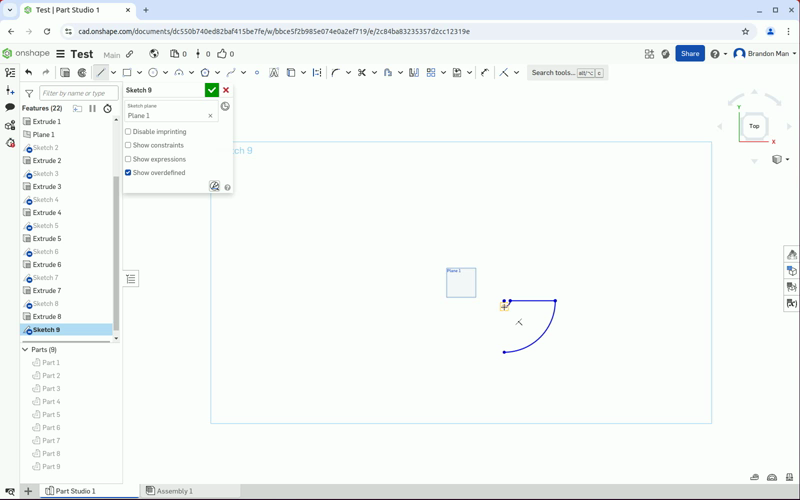
mouse_move(534, 306)
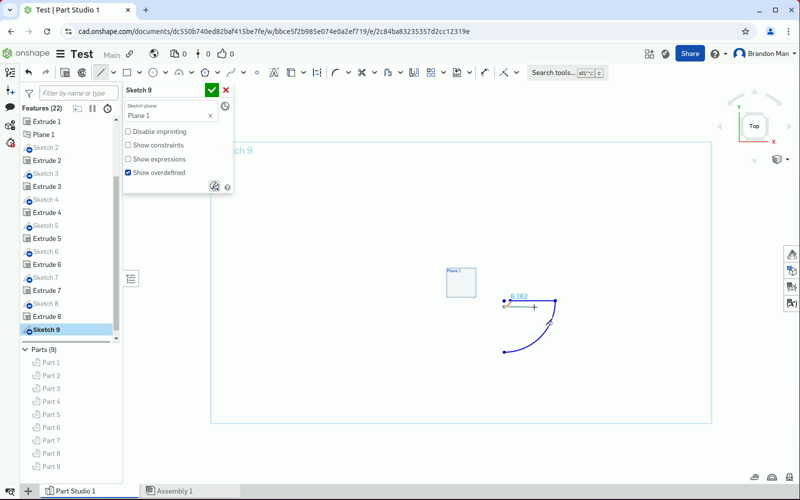
key_down(shift)
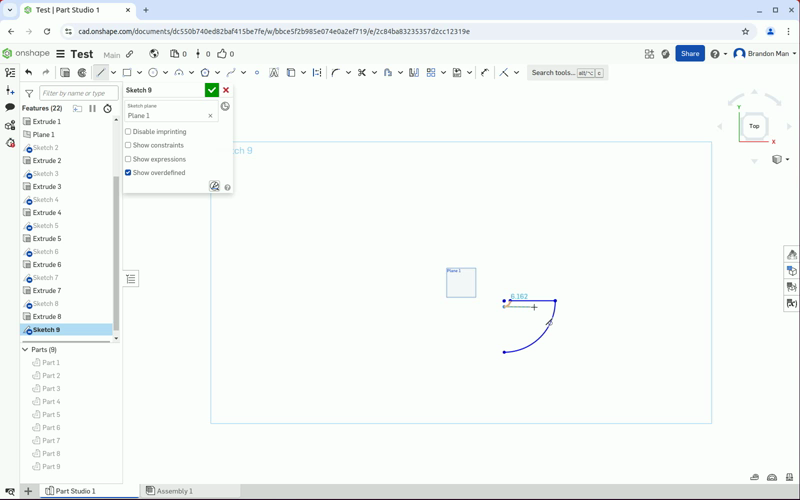
mouse_move(504, 352)
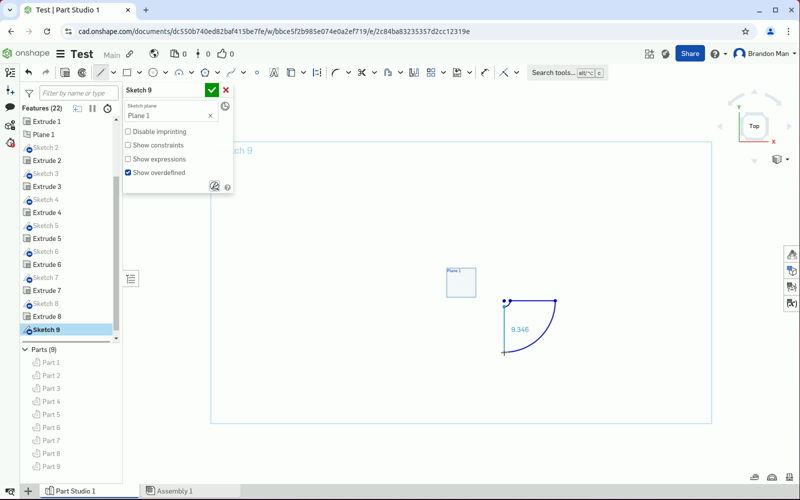
key_up(shift)
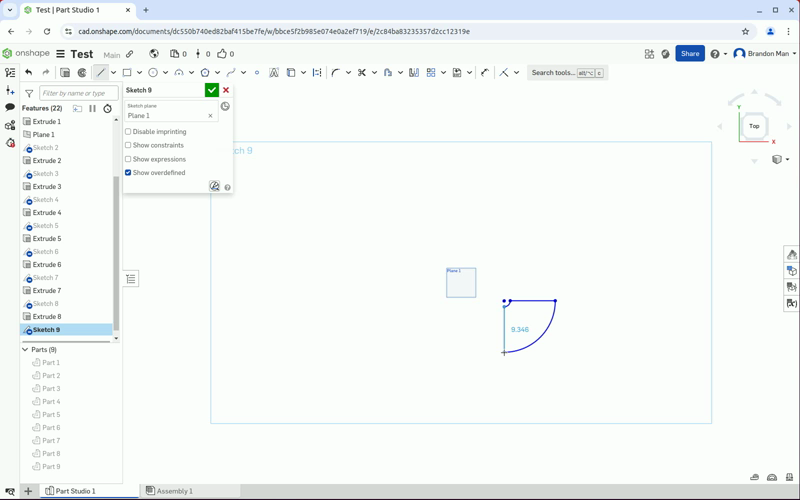
click(504, 352)
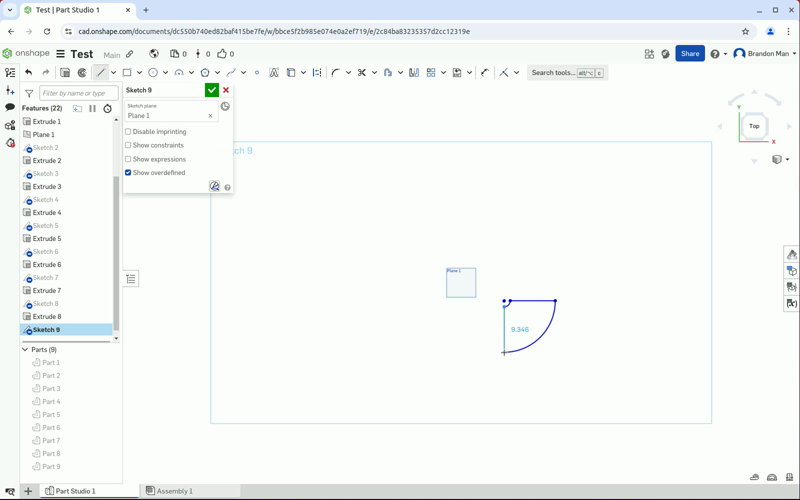
key(esc)
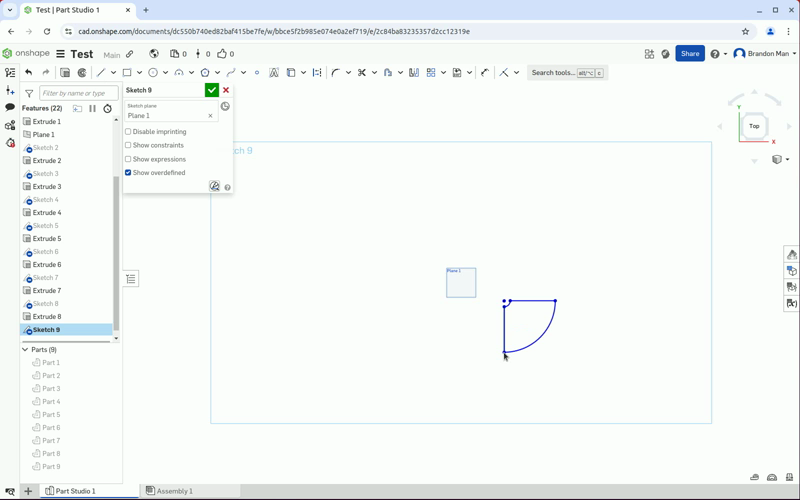
mouse_move(509, 346)
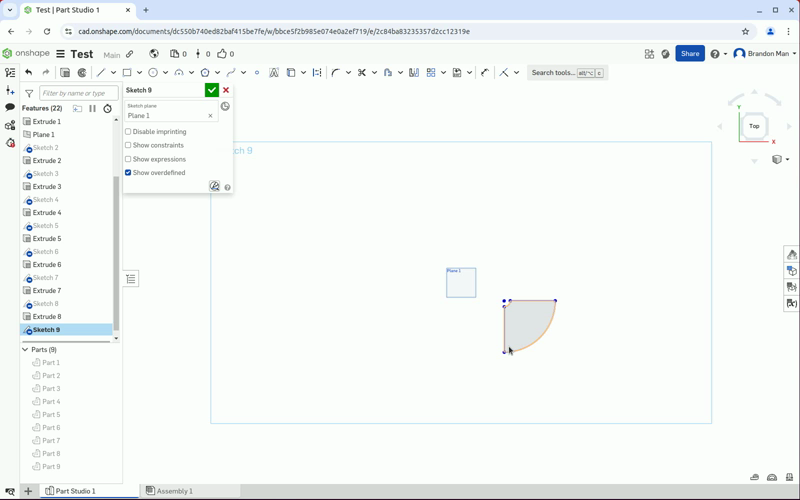
scroll(6)
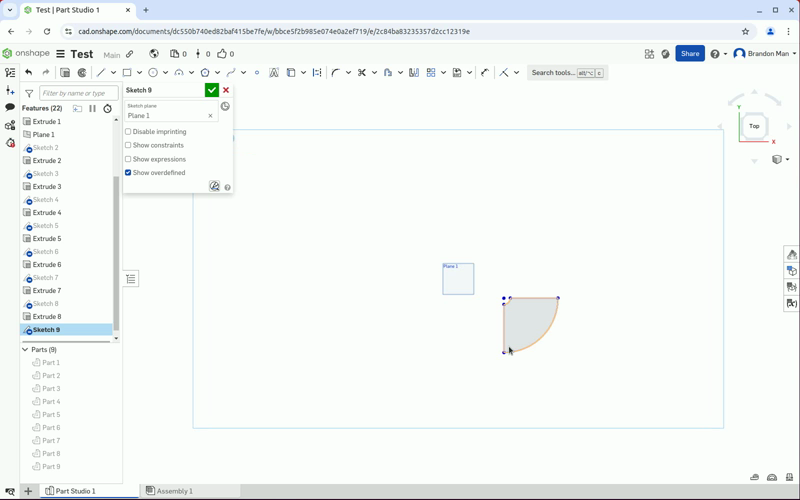
scroll(6)
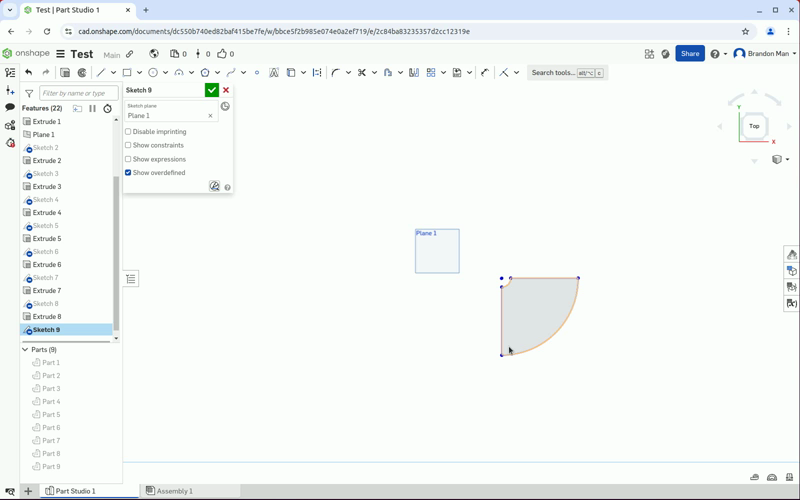
scroll(6)
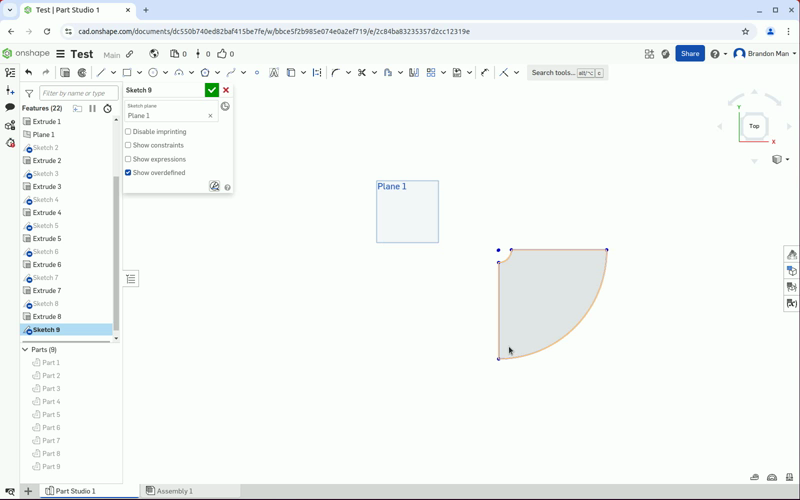
scroll(6)
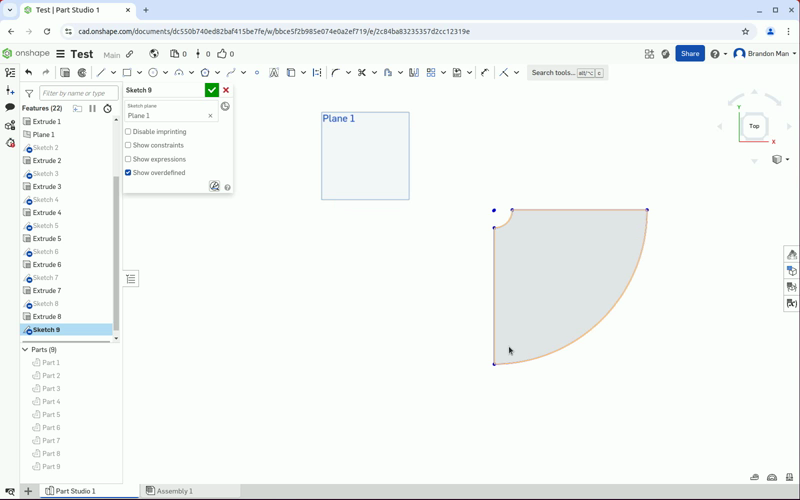
scroll(6)
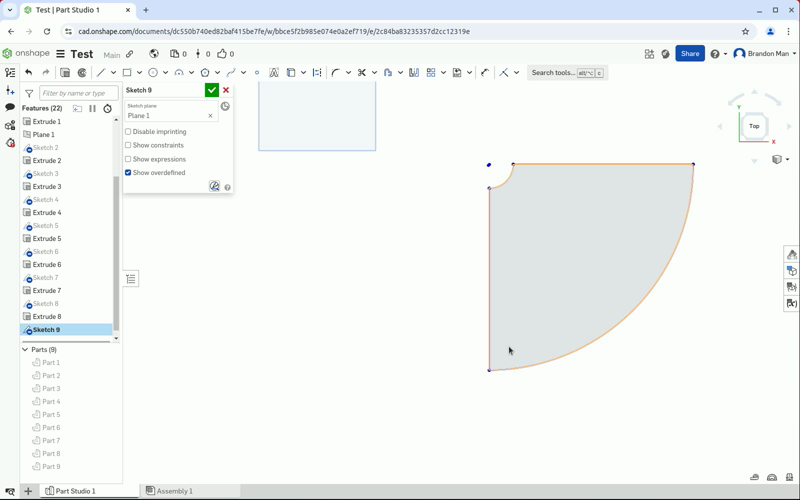
scroll(6)
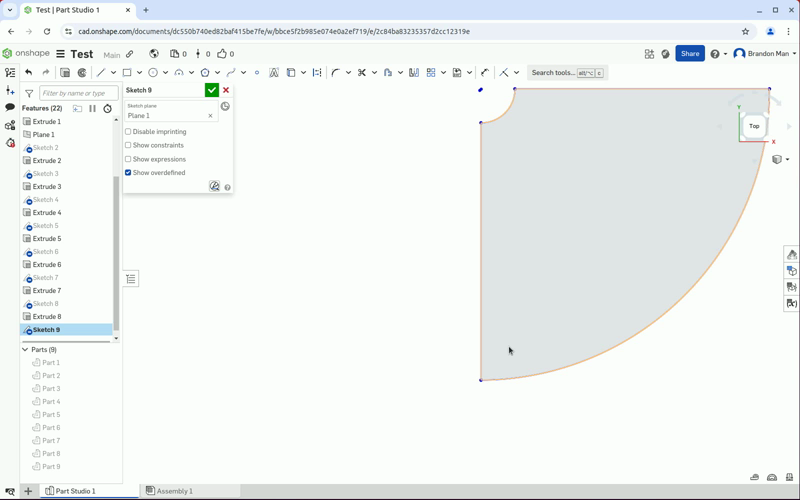
scroll(6)
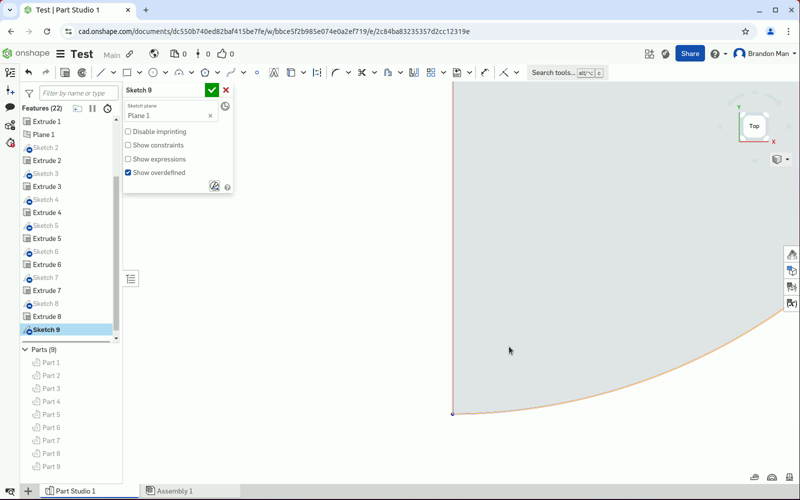
click(509, 346)
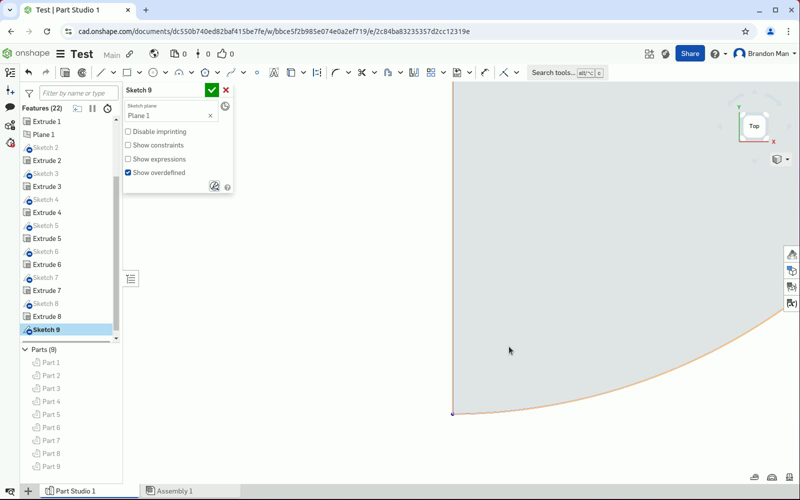
scroll(-6)
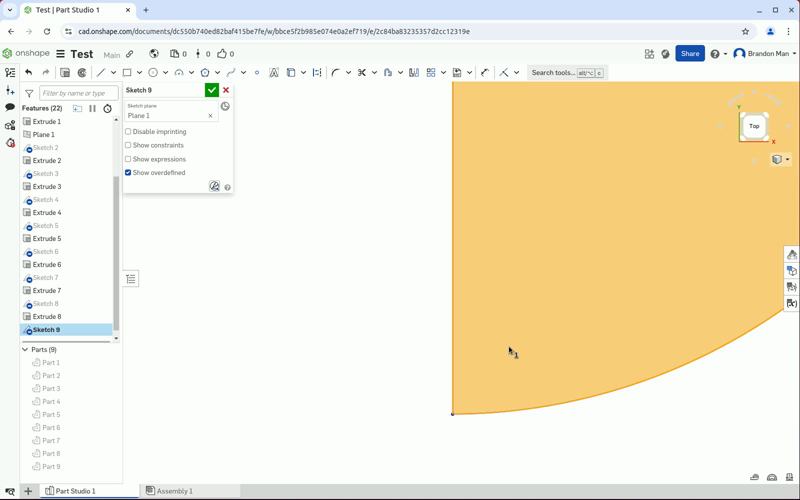
scroll(-6)
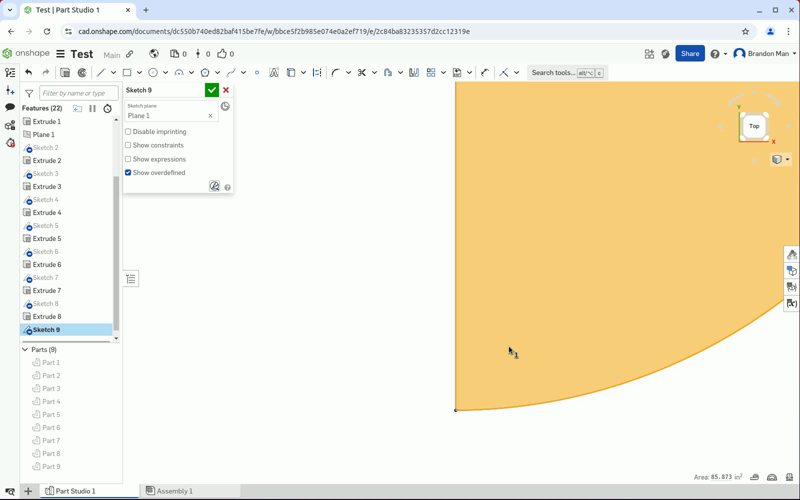
scroll(-6)
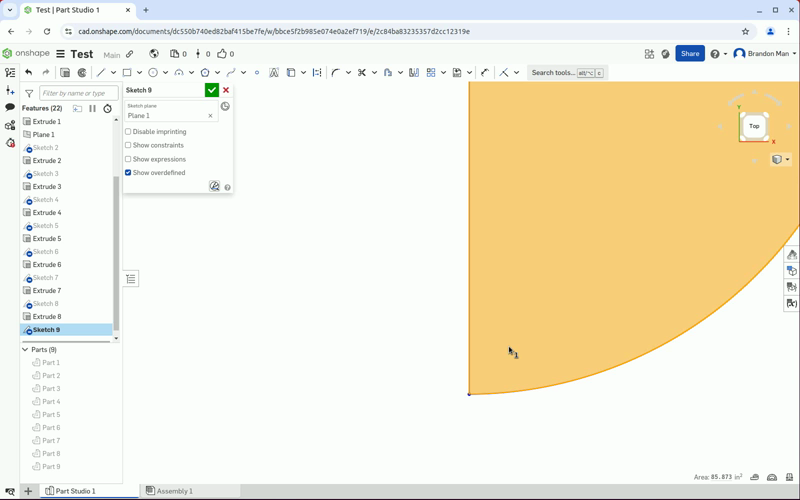
scroll(-6)
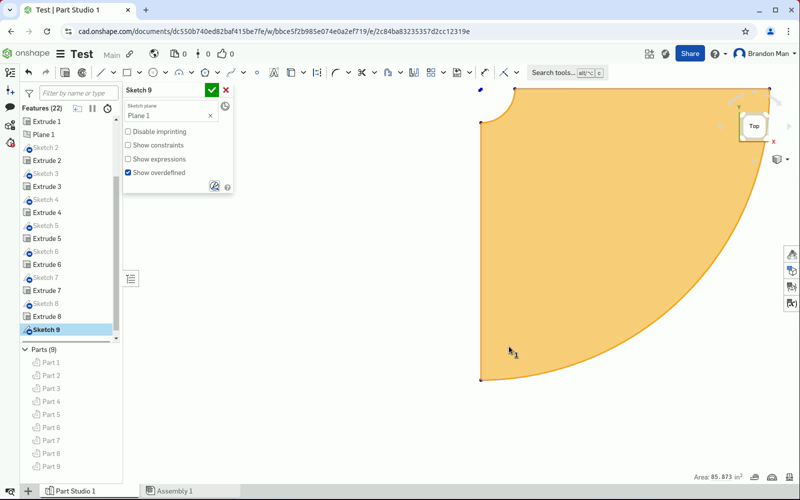
scroll(-6)
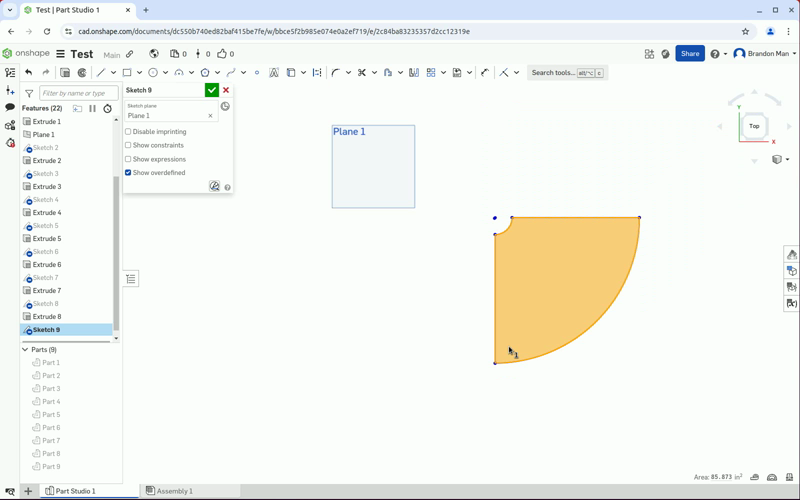
scroll(-6)
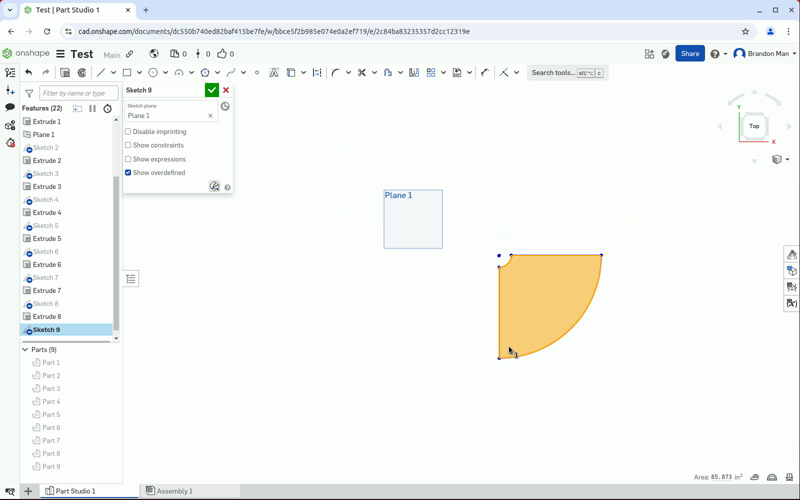
scroll(-6)
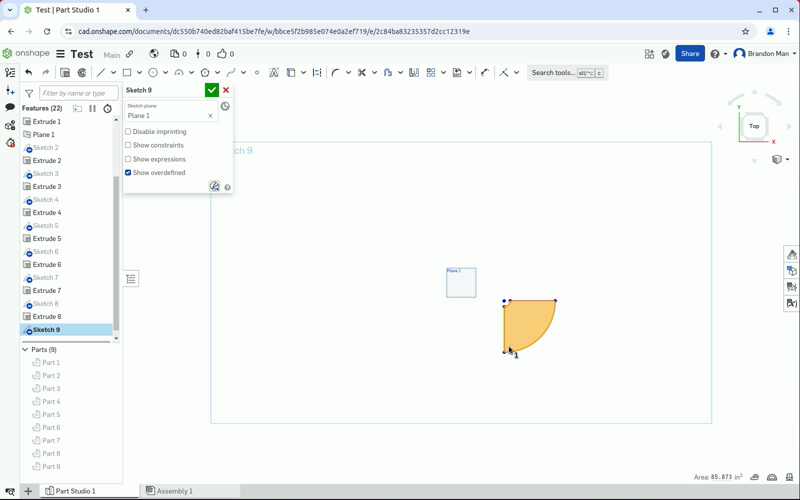
mouse_move(73, 352)
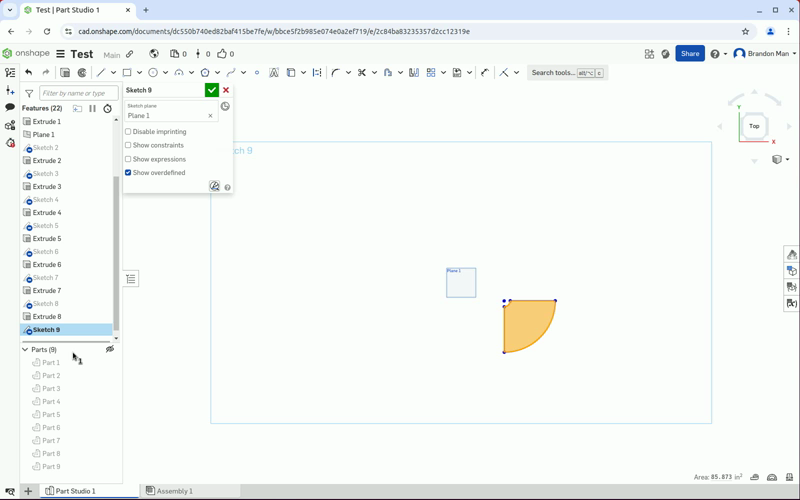
key(shift+y)
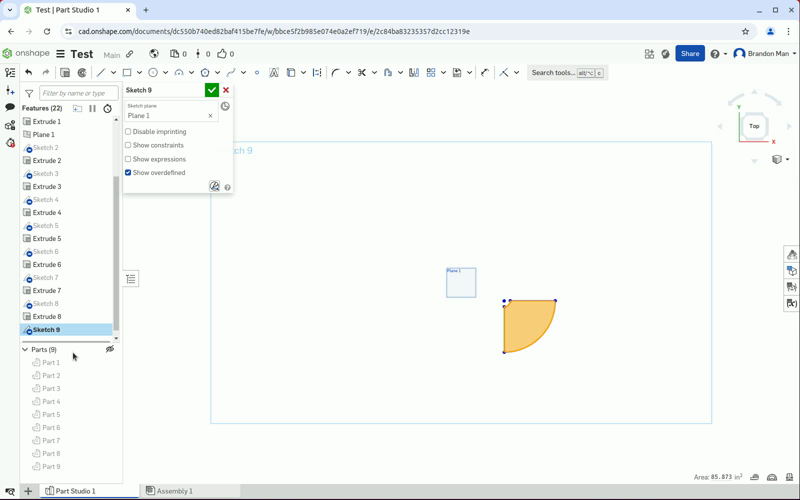
key(shift+e)
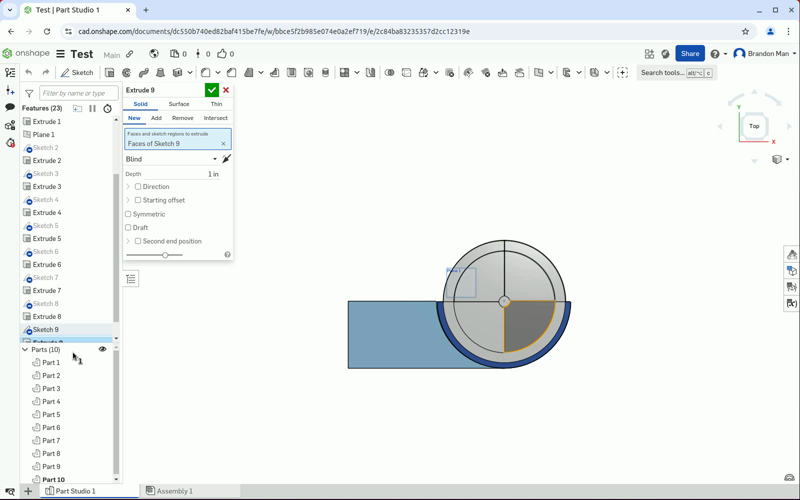
mouse_move(143, 106)
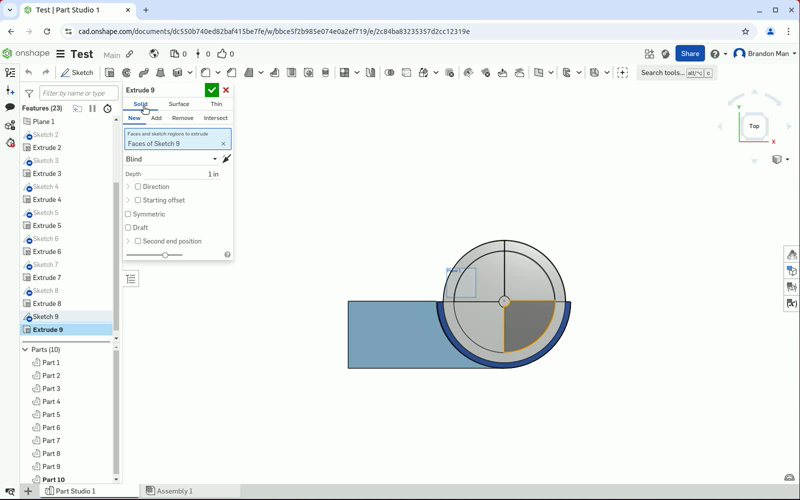
click(143, 106)
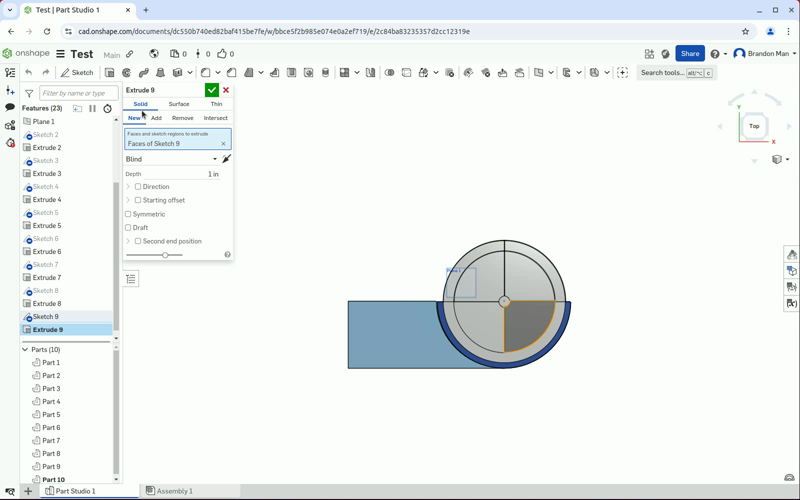
mouse_move(137, 120)
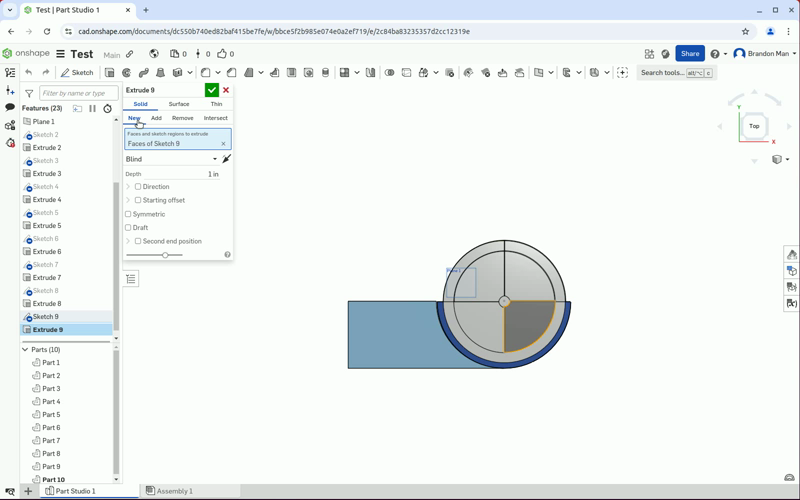
click(137, 120)
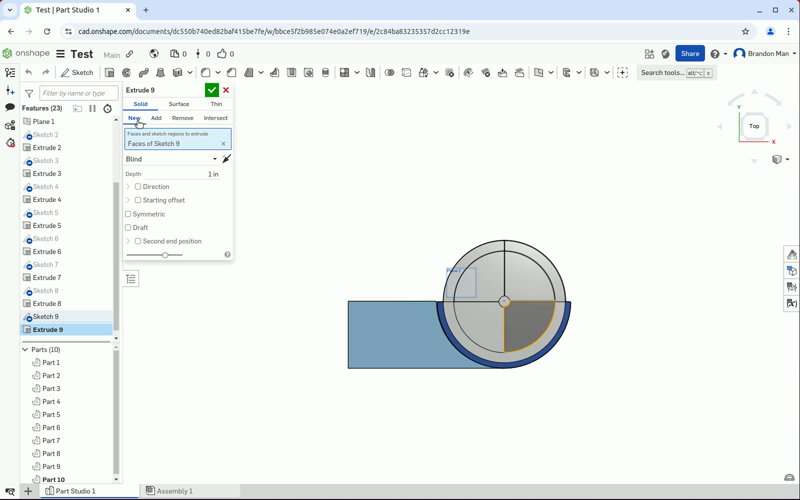
key(tab, 4)
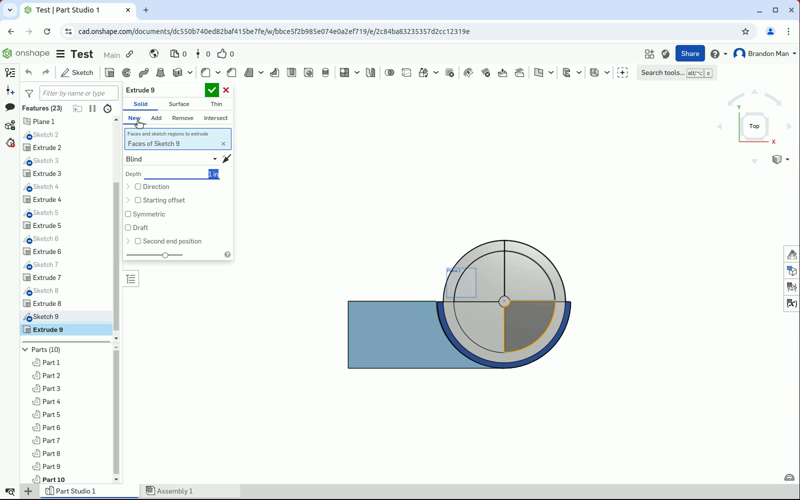
text(-2.166)
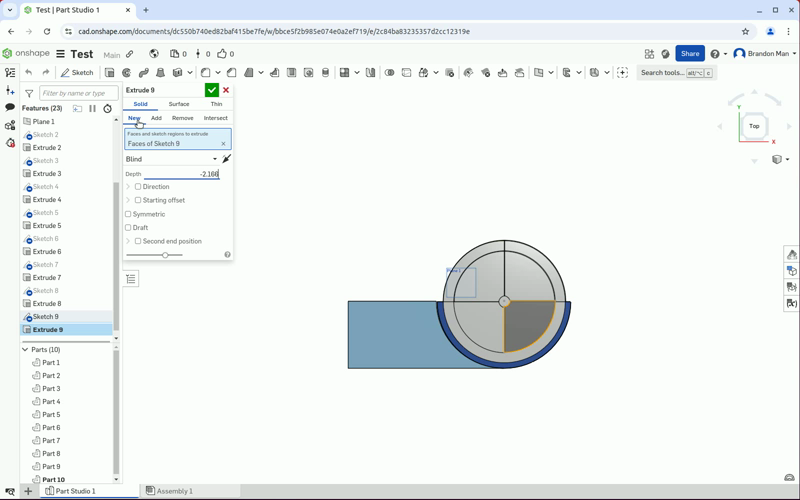
key(enter)
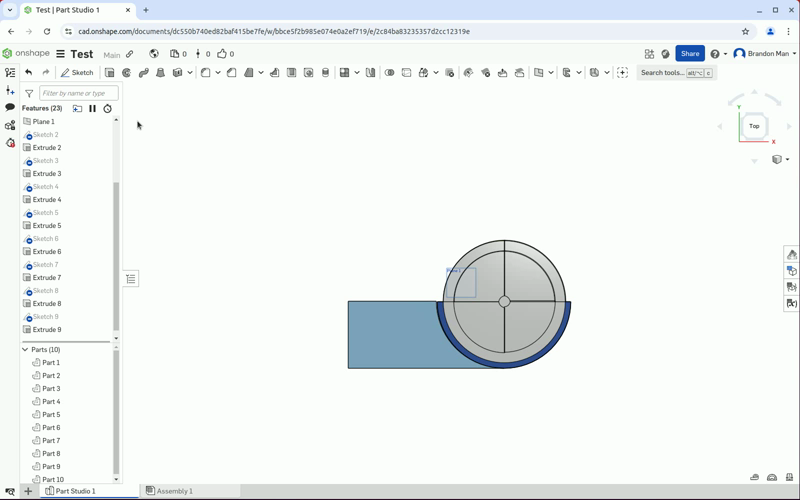
key(shift+h)
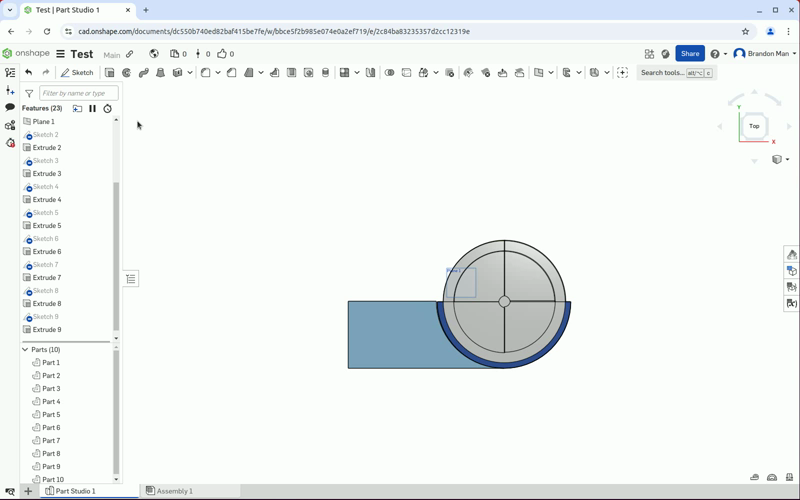
key(shift+h)
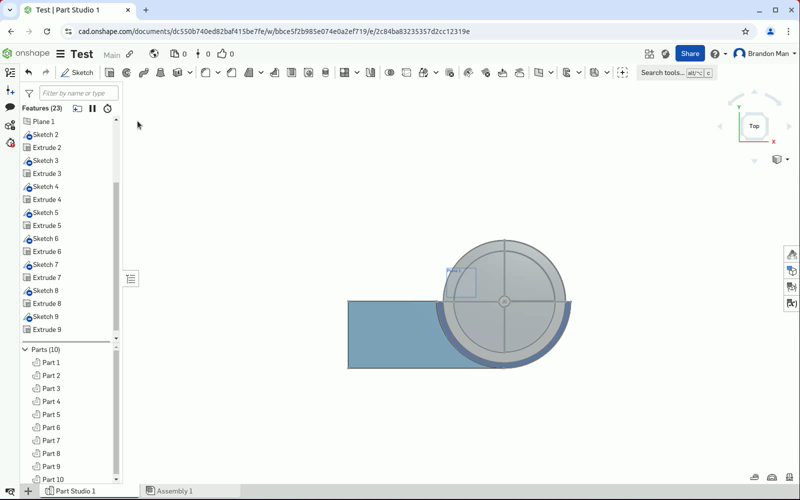
key(shift+7)
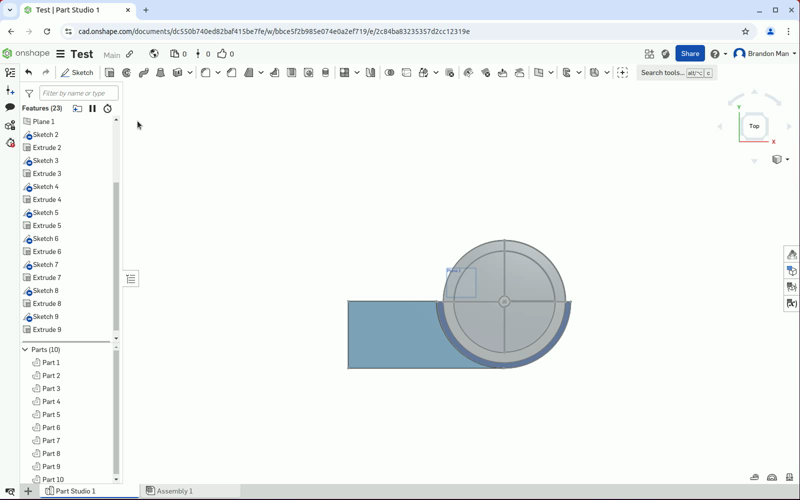
key(up, 3)
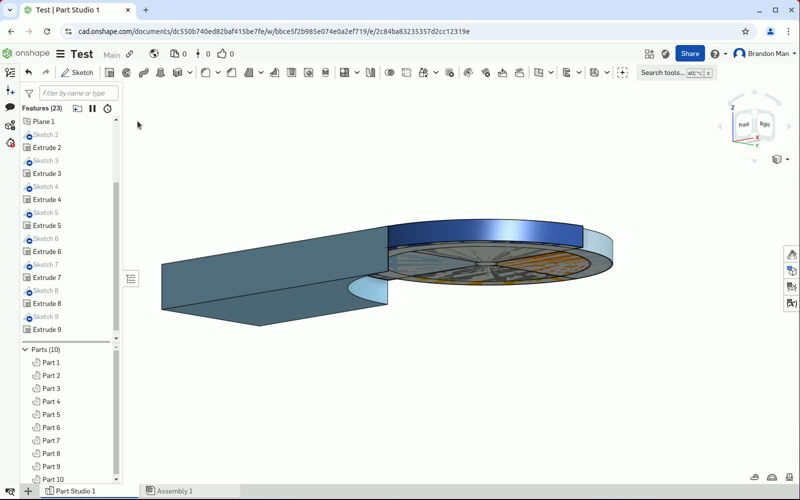
key(left, 3)
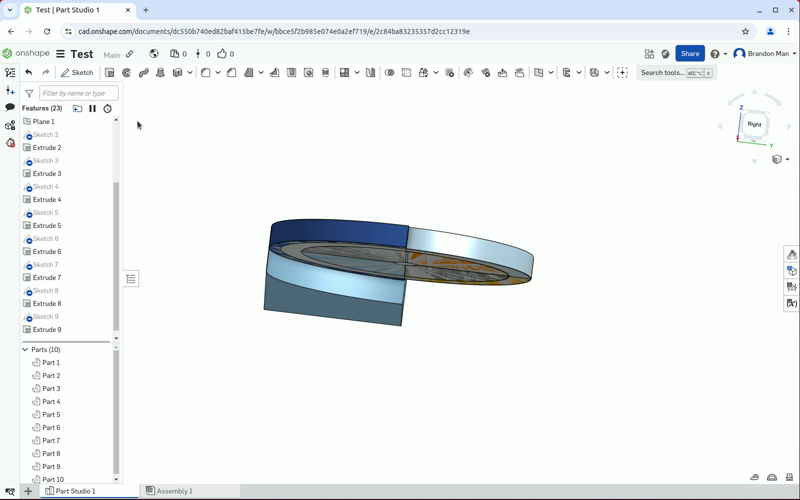
key(right, 3)
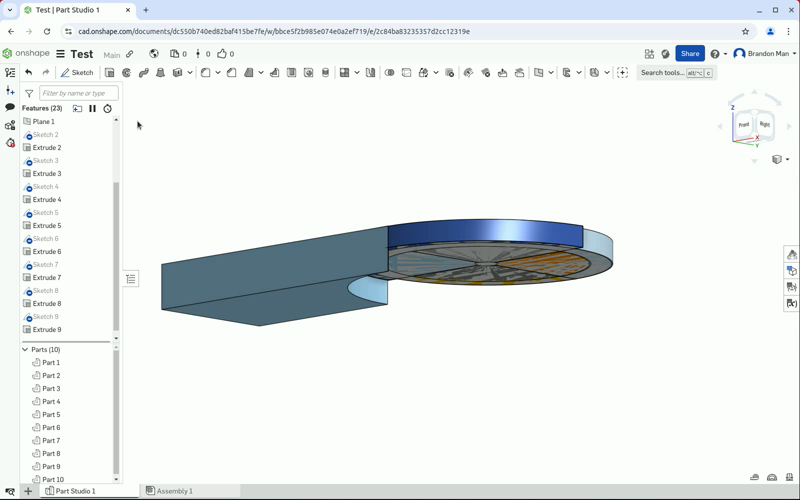
key(down, 3)
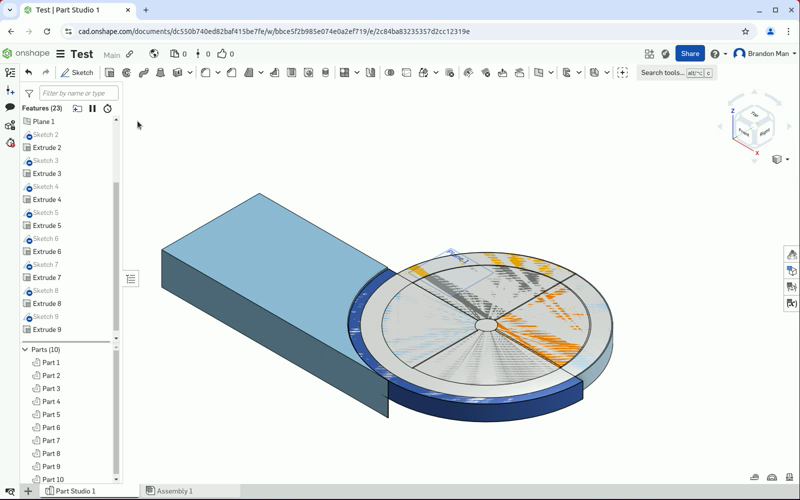
mouse_move(69, 98)
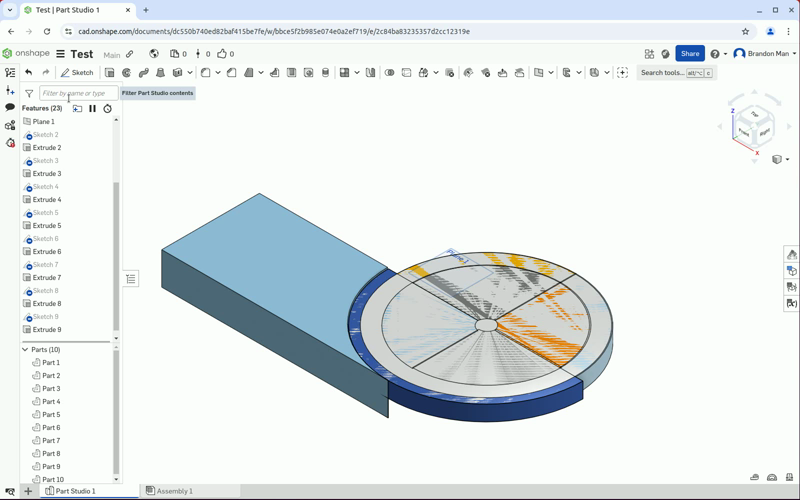
click(69, 98)